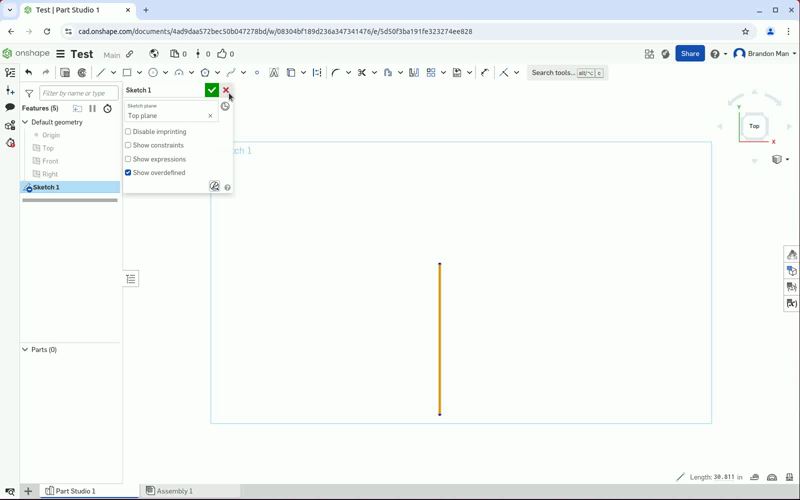
key(shift+h)
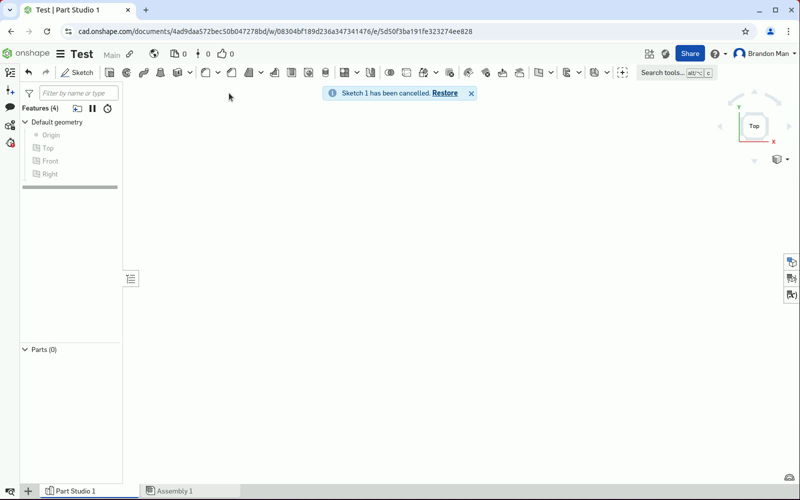
mouse_move(73, 352)
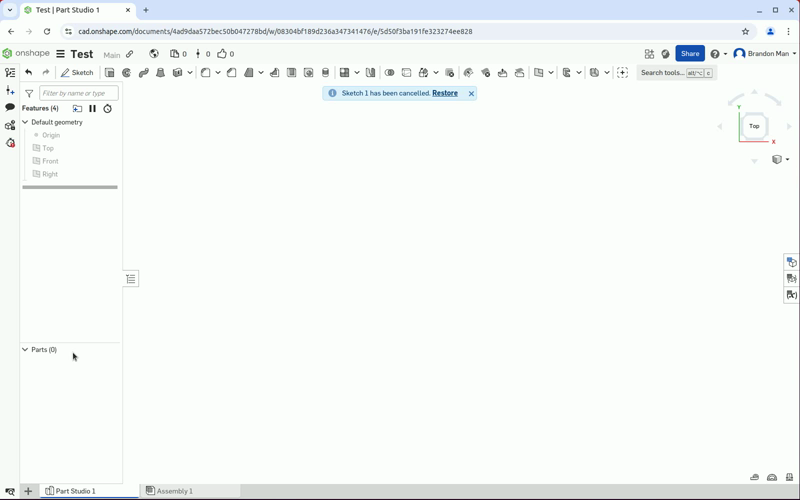
key(y)
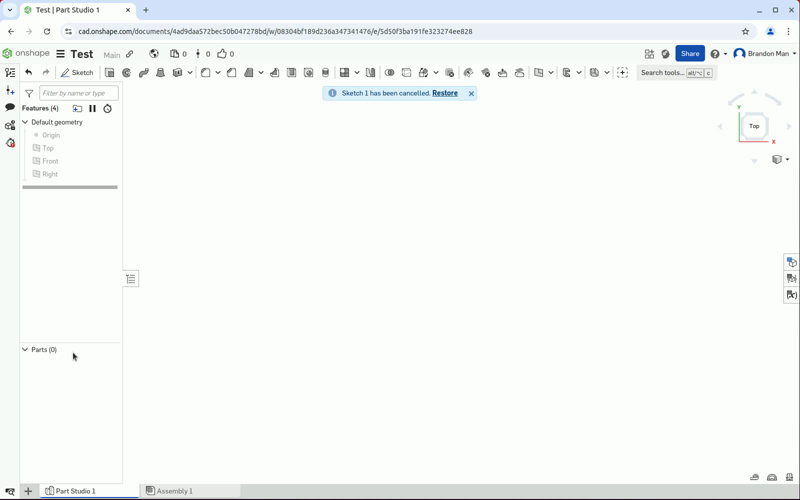
key(shift+p)
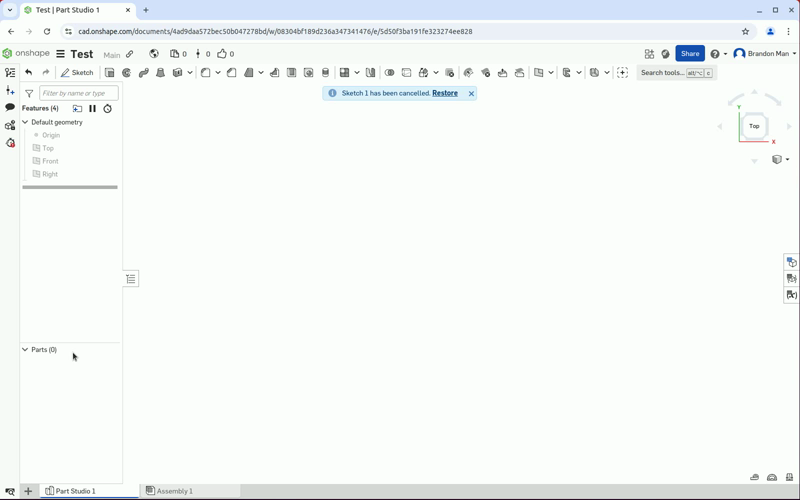
key(space)
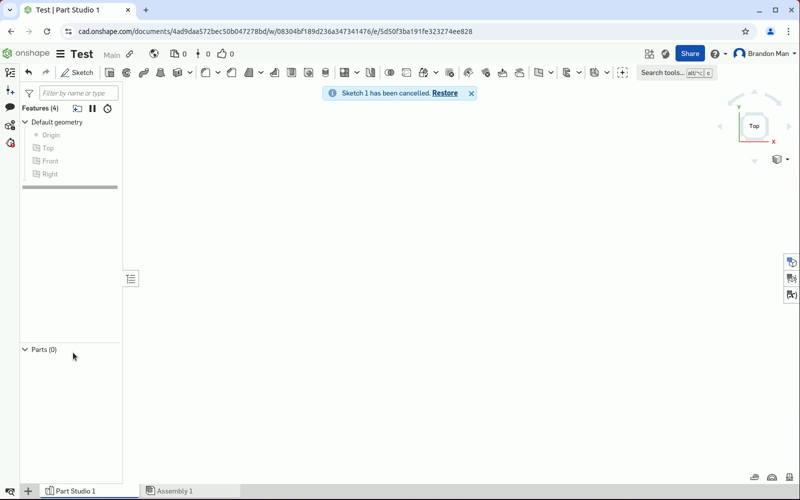
key_down(shift)
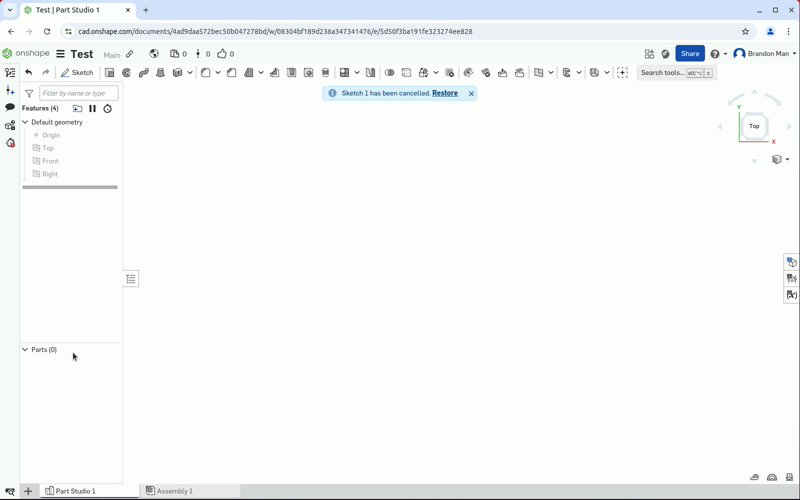
key(up)
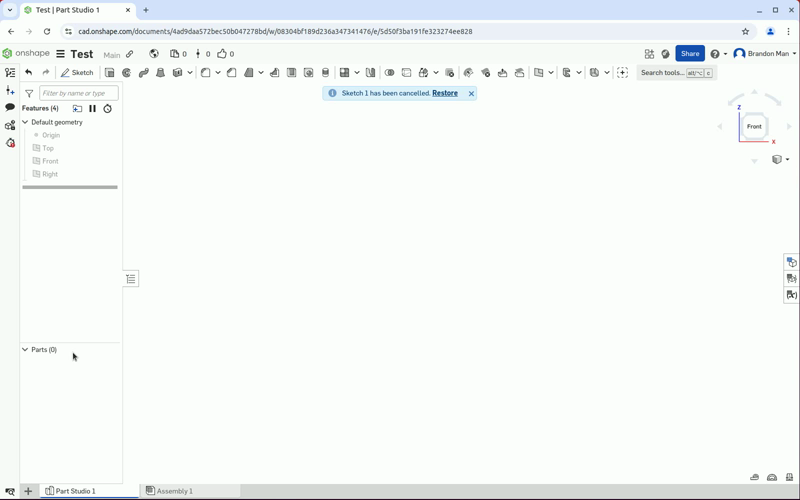
key_up(shift)
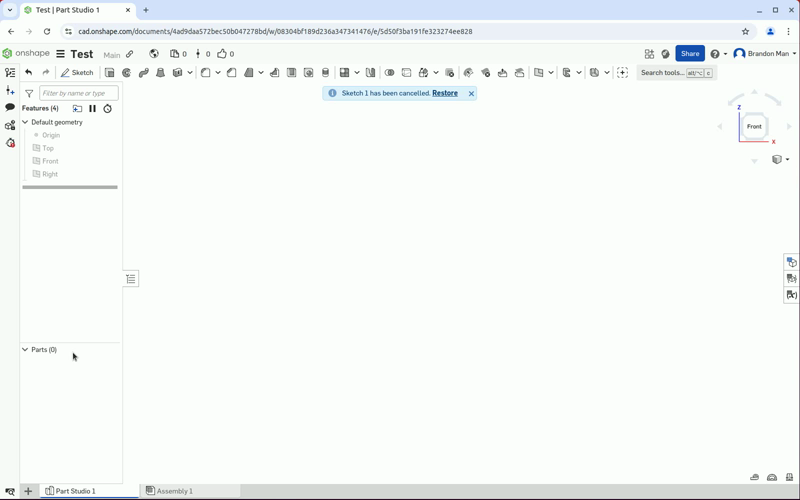
mouse_move(73, 352)
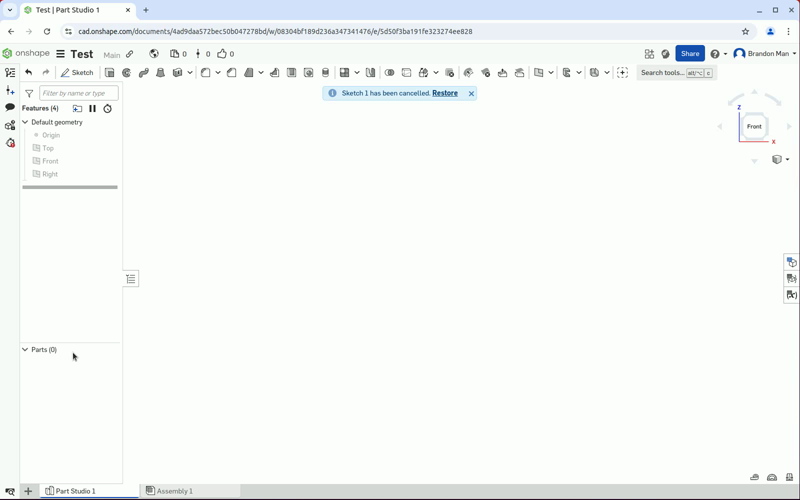
key(shift+y)
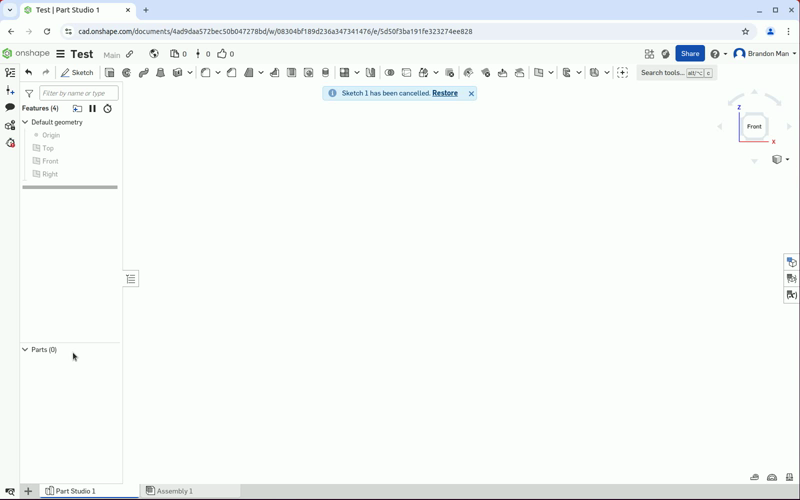
key(shift+s)
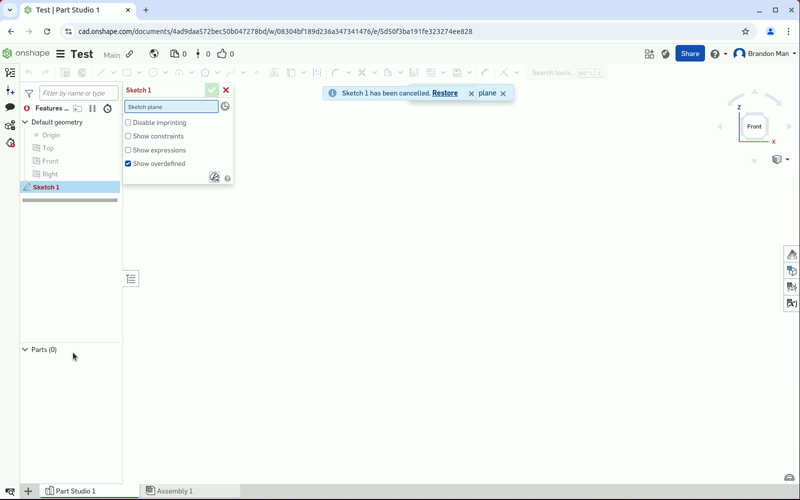
mouse_move(73, 163)
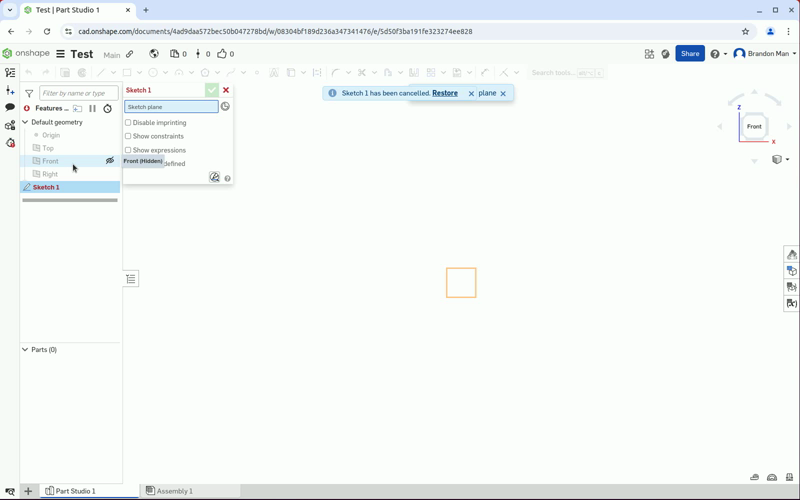
click(73, 163)
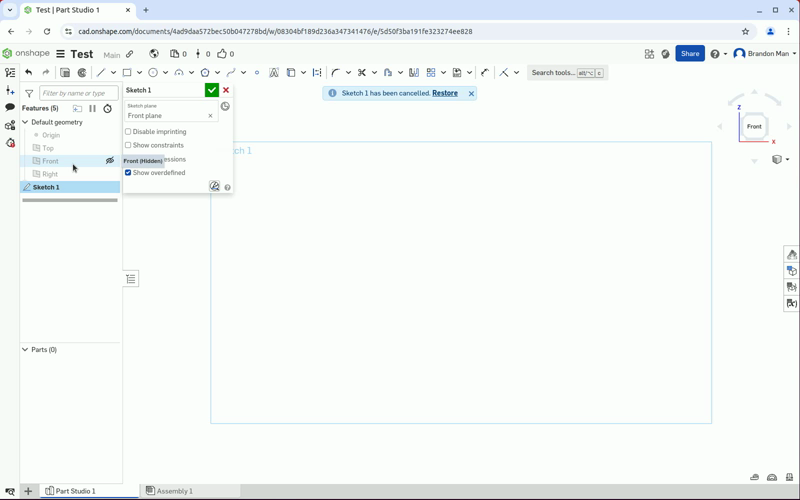
mouse_move(73, 352)
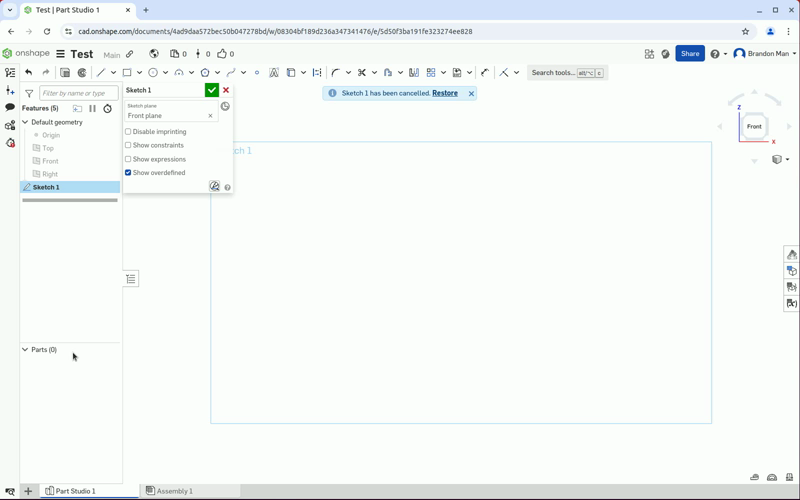
key(y)
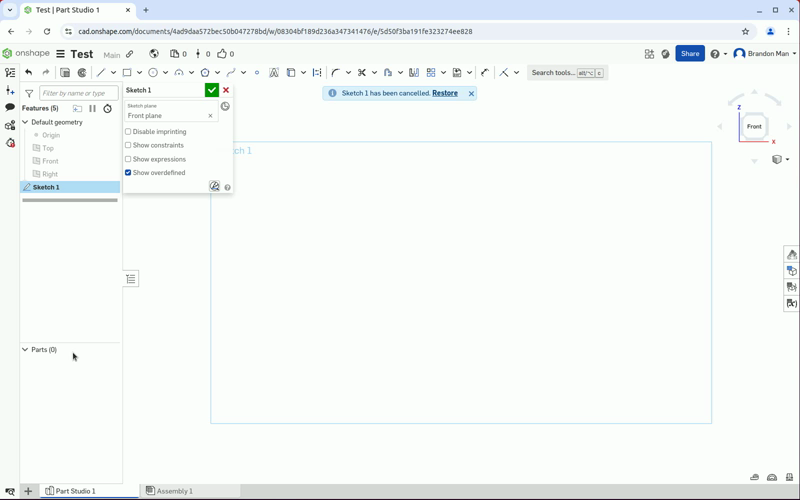
key(l)
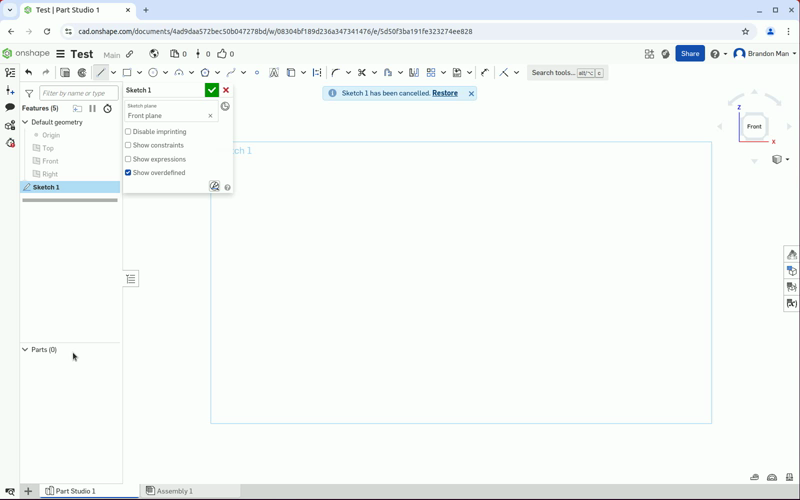
key_down(shift)
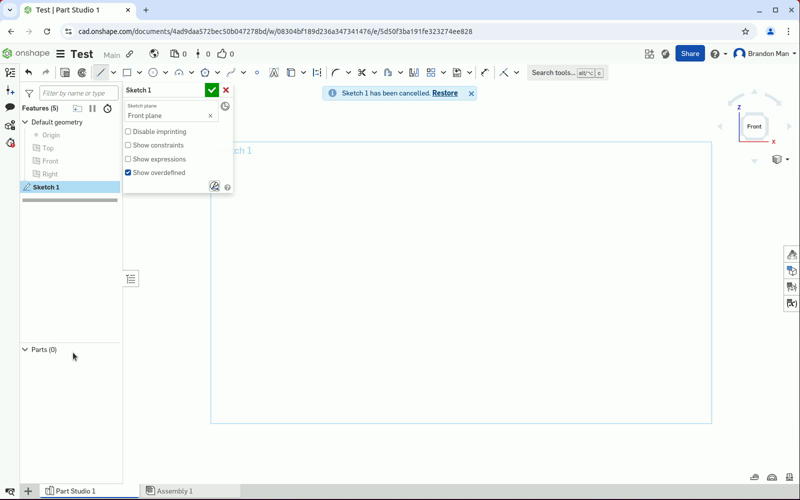
mouse_move(452, 282)
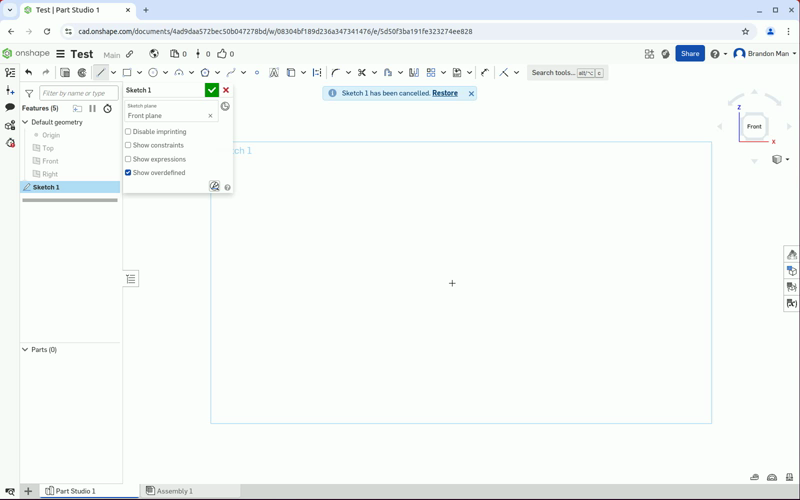
click(452, 282)
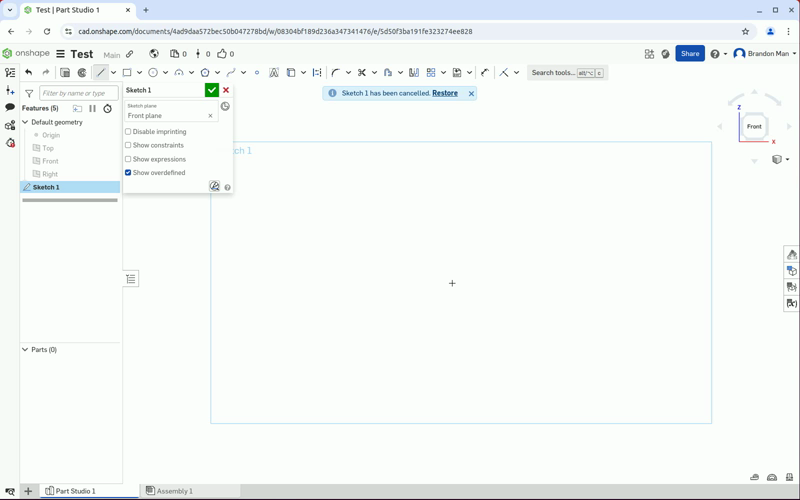
key_up(shift)
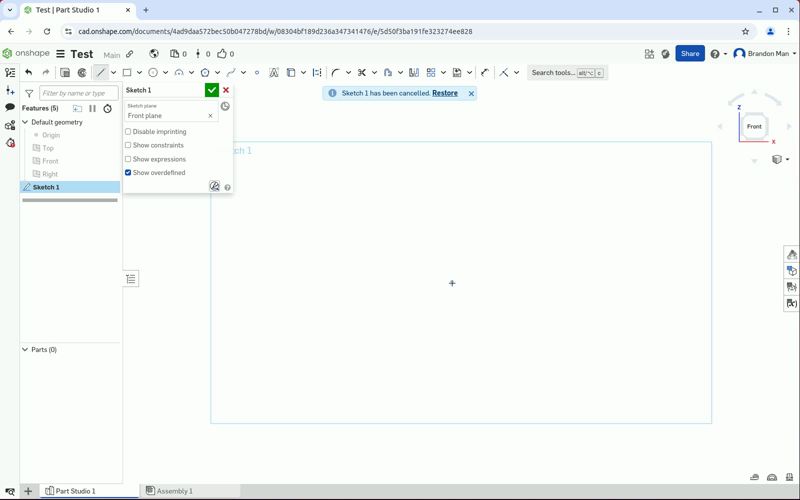
key_down(shift)
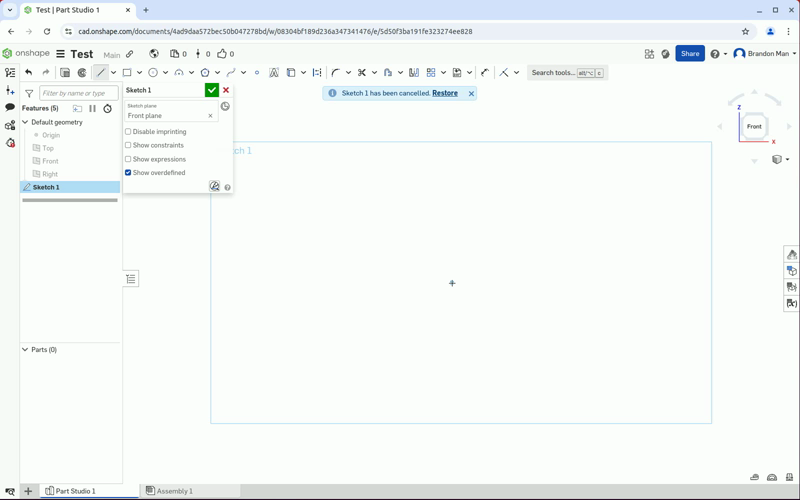
mouse_move(482, 282)
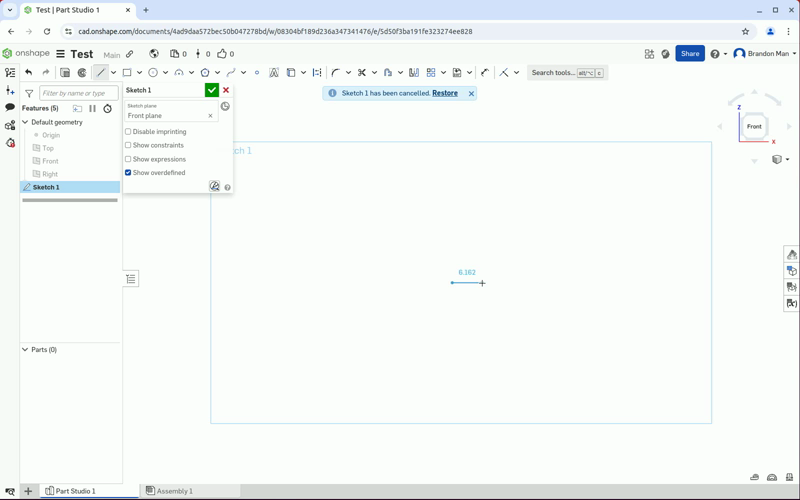
mouse_move(458, 282)
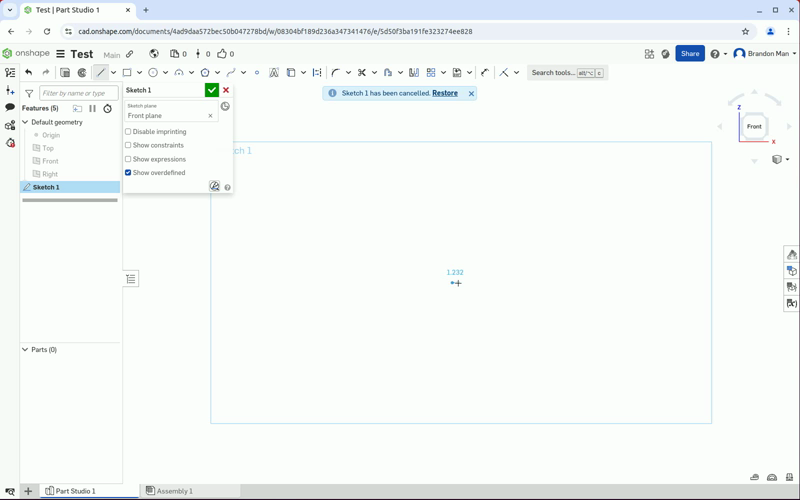
scroll(6)
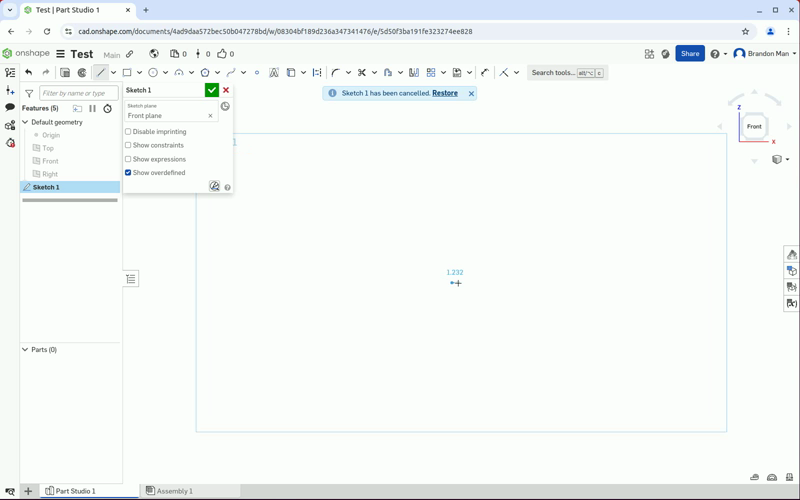
scroll(6)
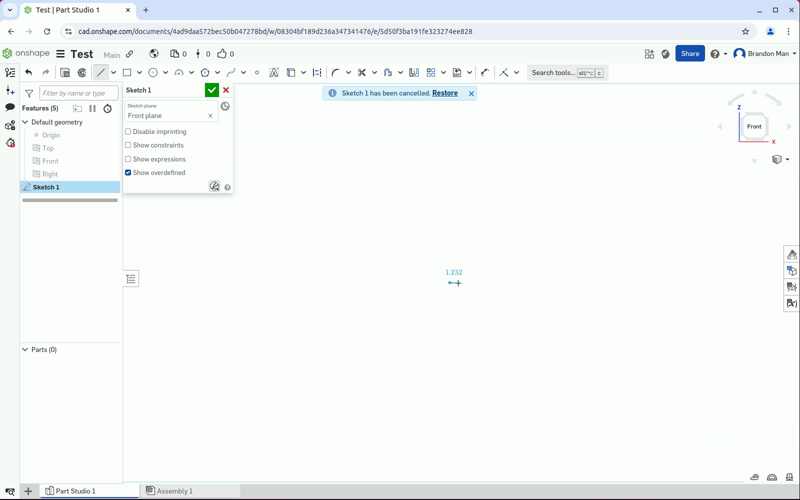
scroll(6)
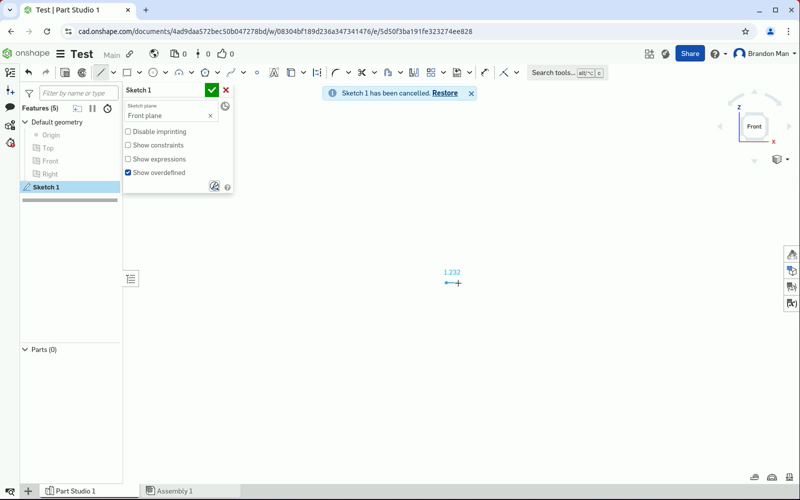
scroll(6)
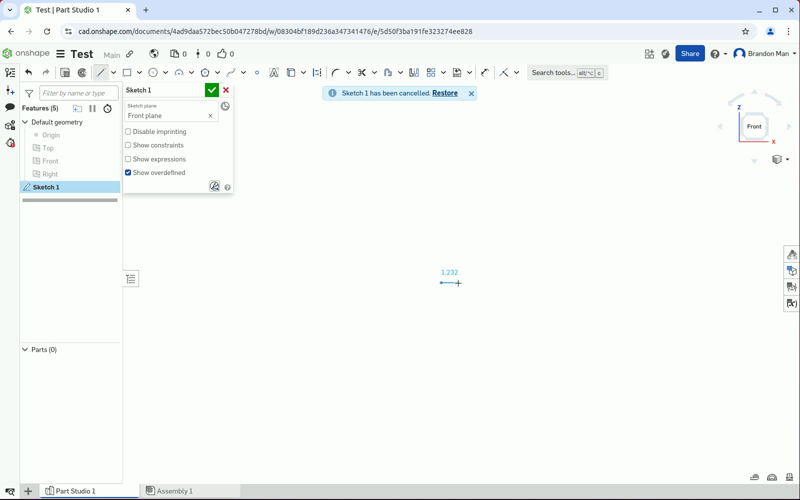
scroll(6)
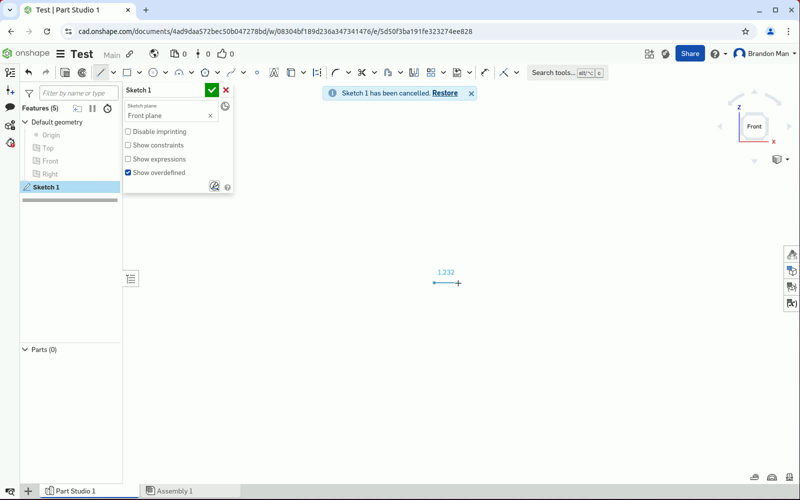
scroll(6)
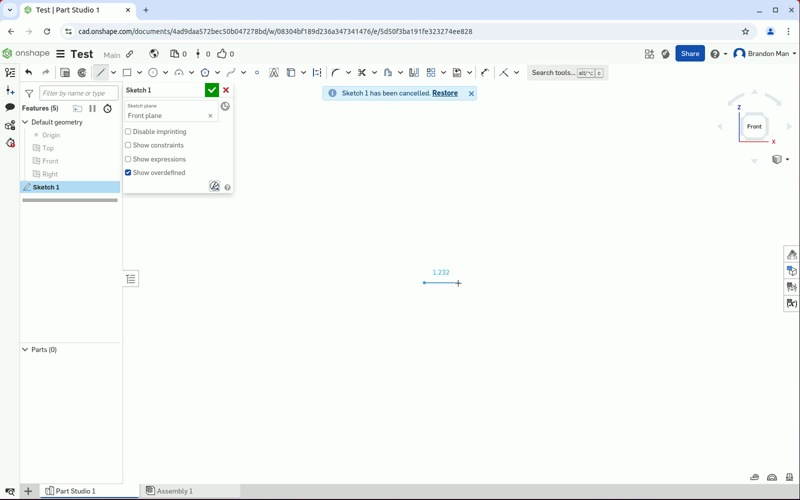
scroll(6)
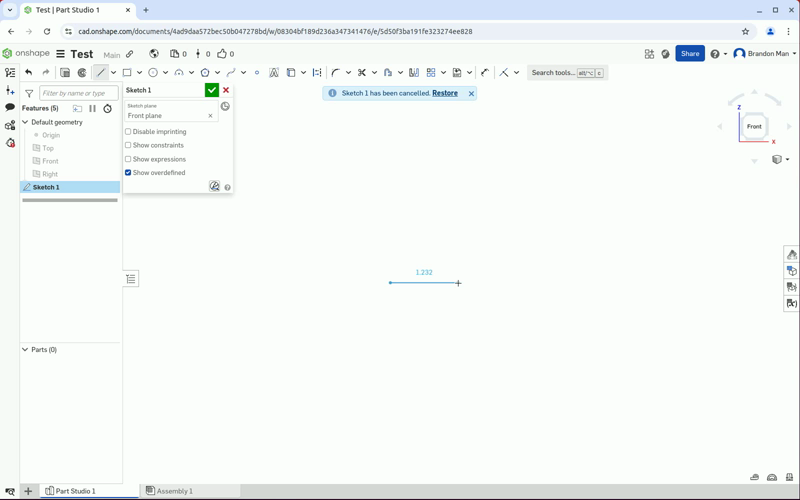
click(458, 282)
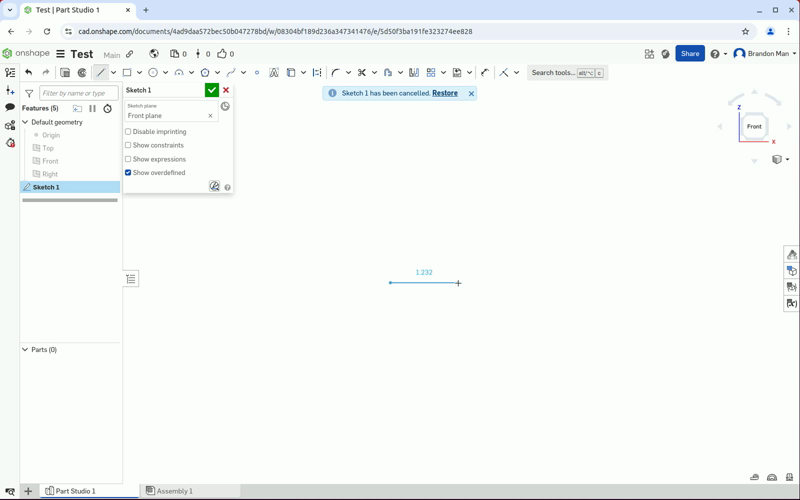
scroll(-6)
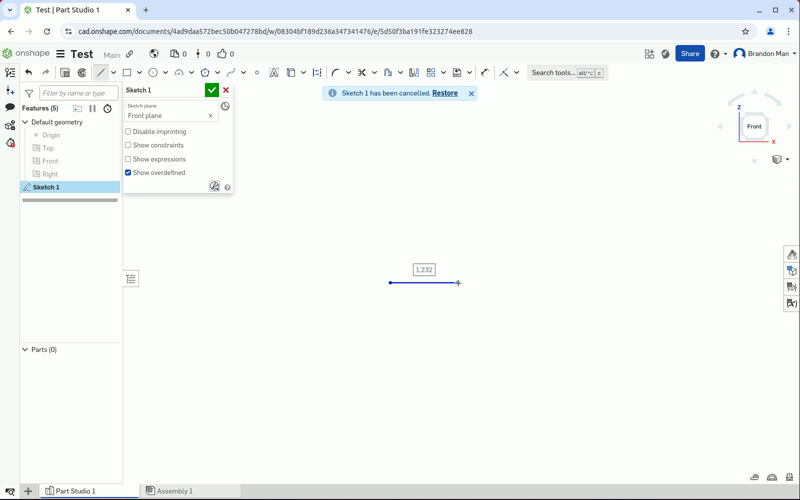
scroll(-6)
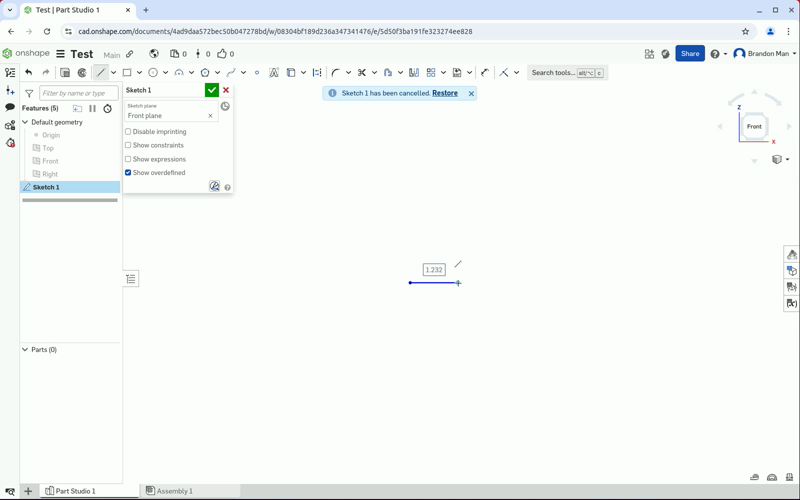
scroll(-6)
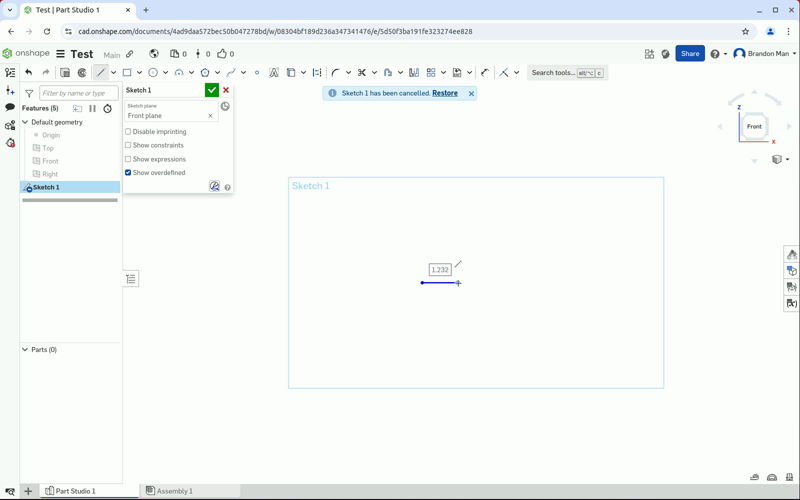
scroll(-6)
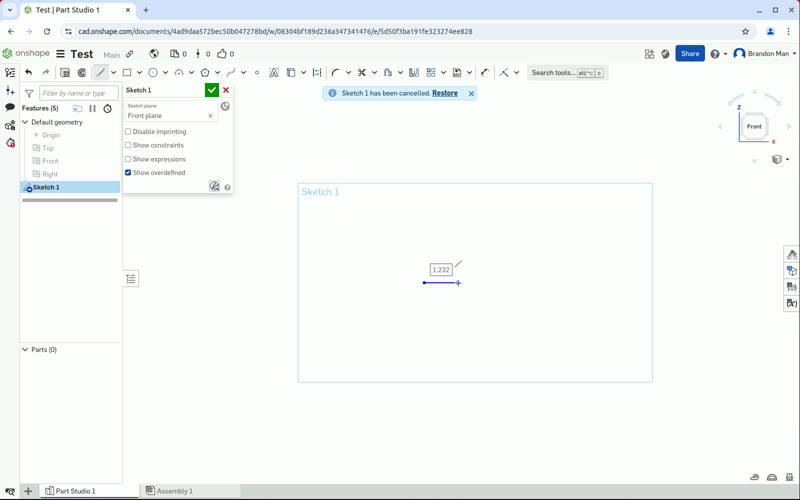
scroll(-6)
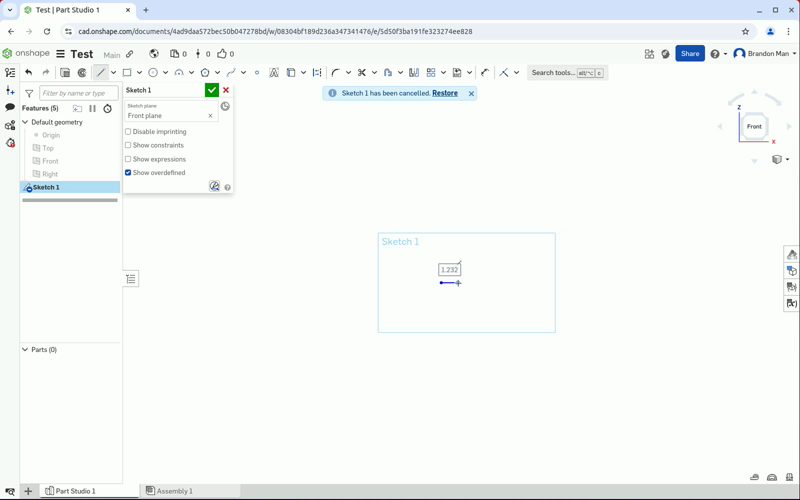
scroll(-6)
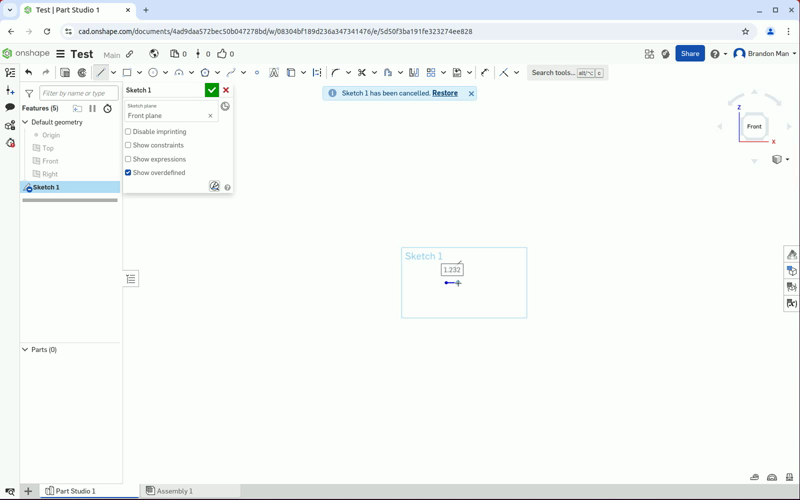
scroll(-6)
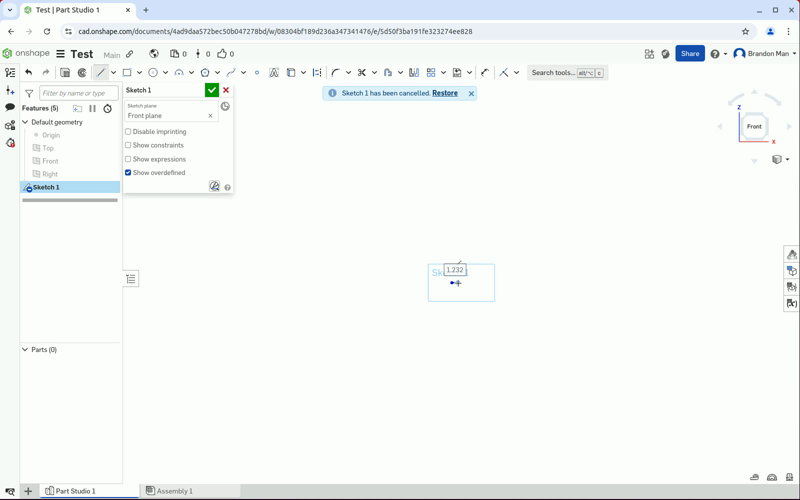
key_up(shift)
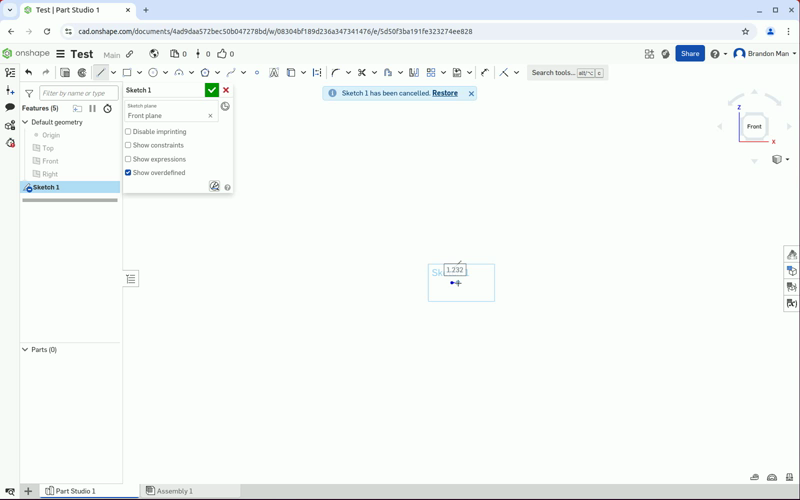
key(esc)
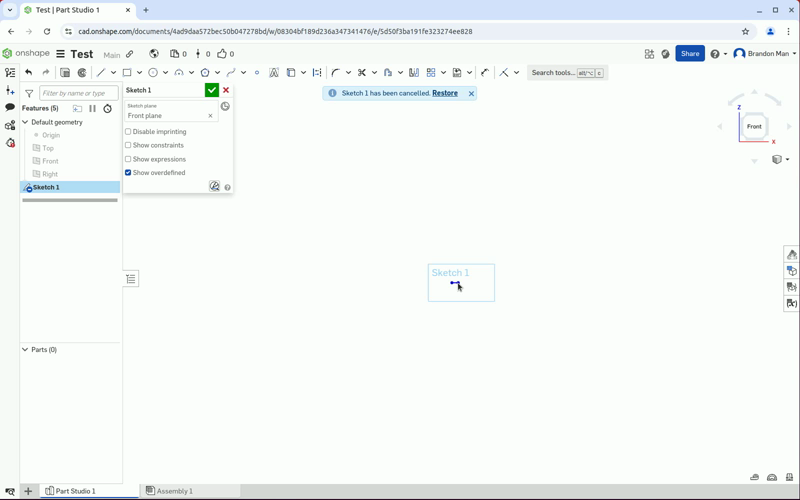
key(a)
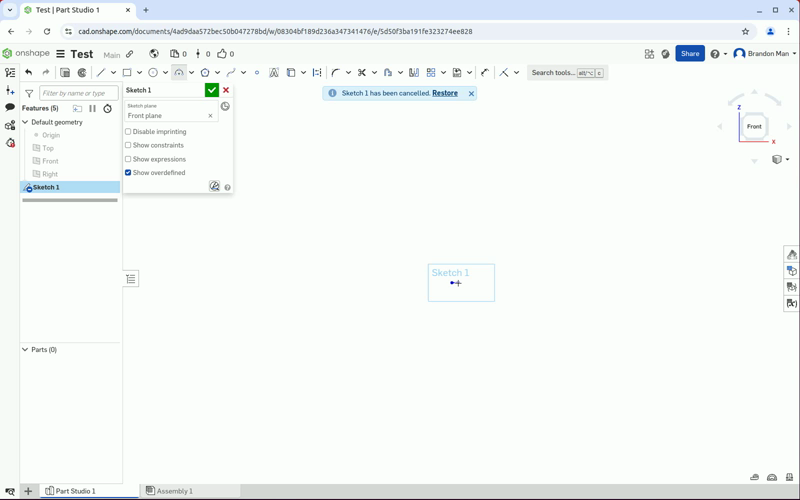
mouse_move(458, 282)
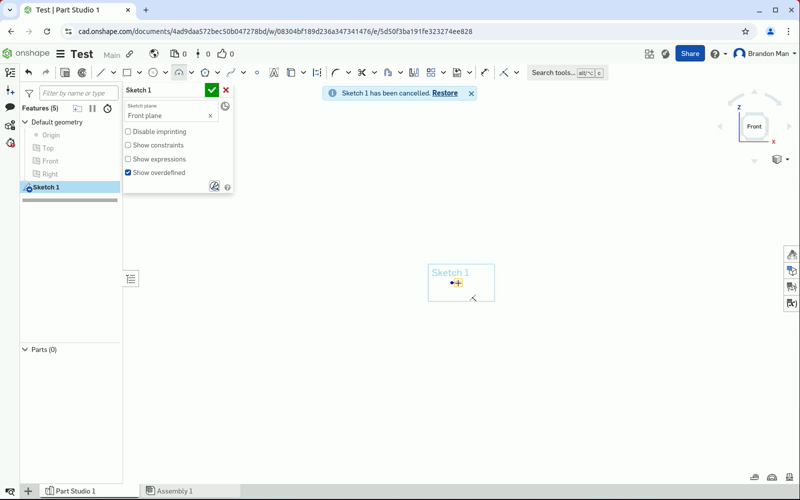
click(458, 282)
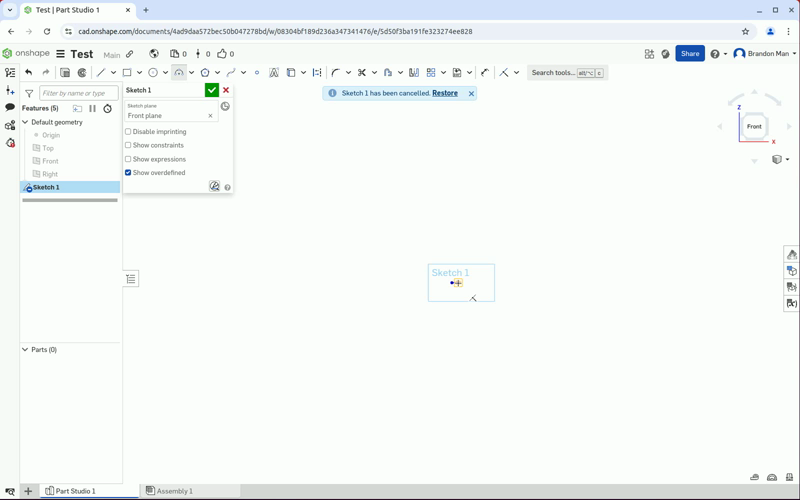
key_down(shift)
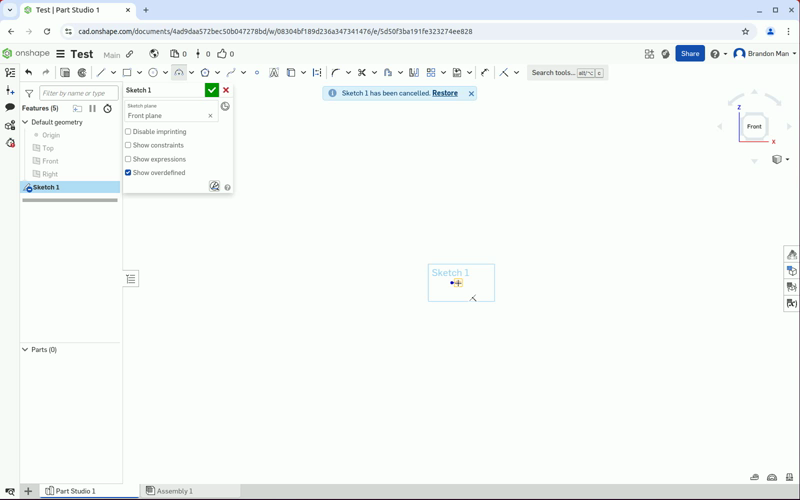
mouse_move(460, 280)
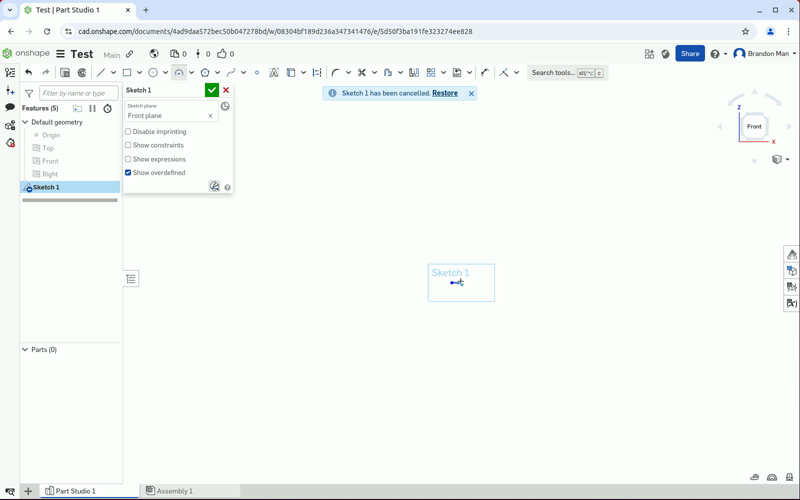
scroll(6)
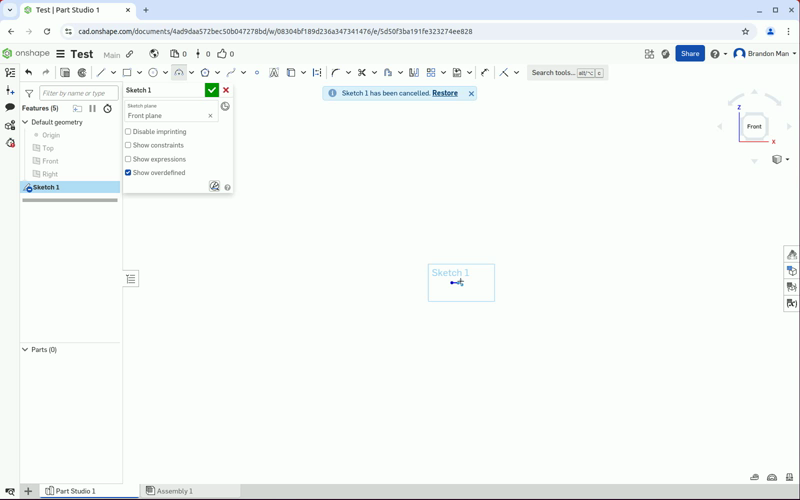
scroll(6)
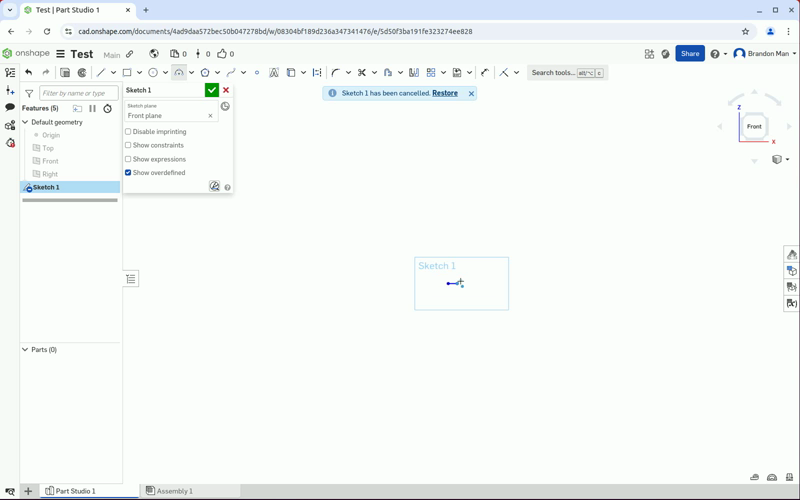
scroll(6)
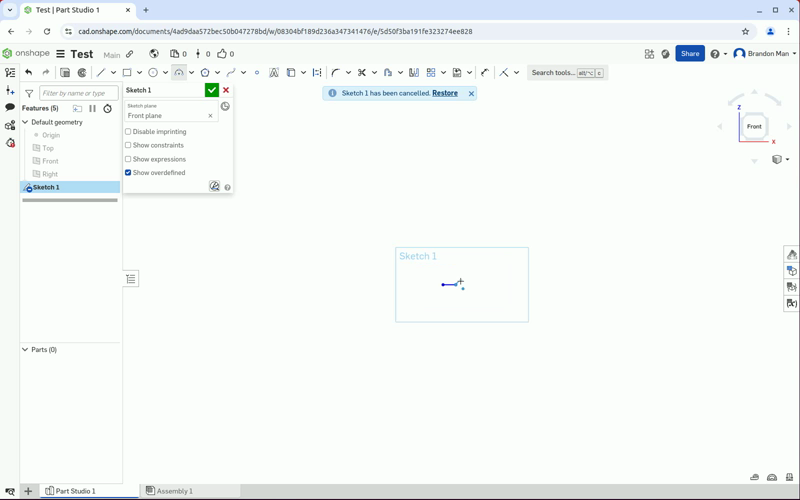
scroll(6)
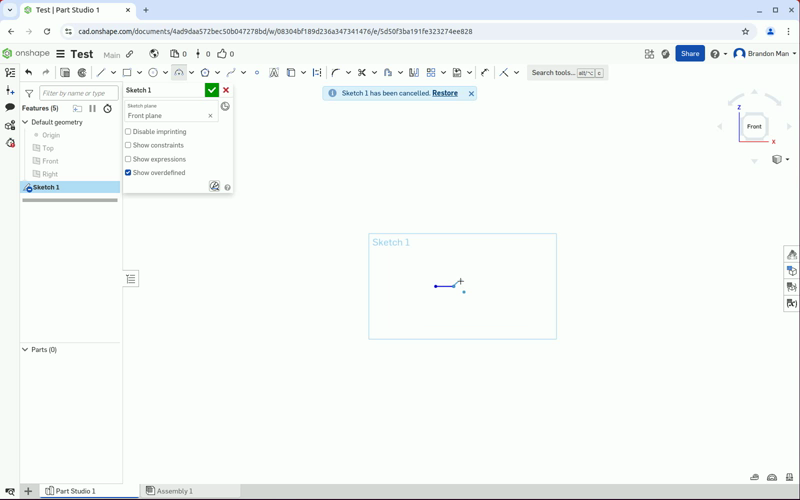
scroll(6)
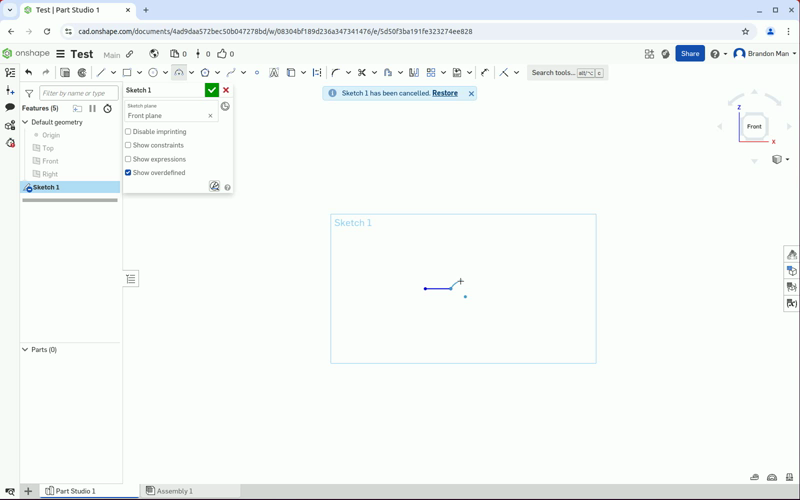
scroll(6)
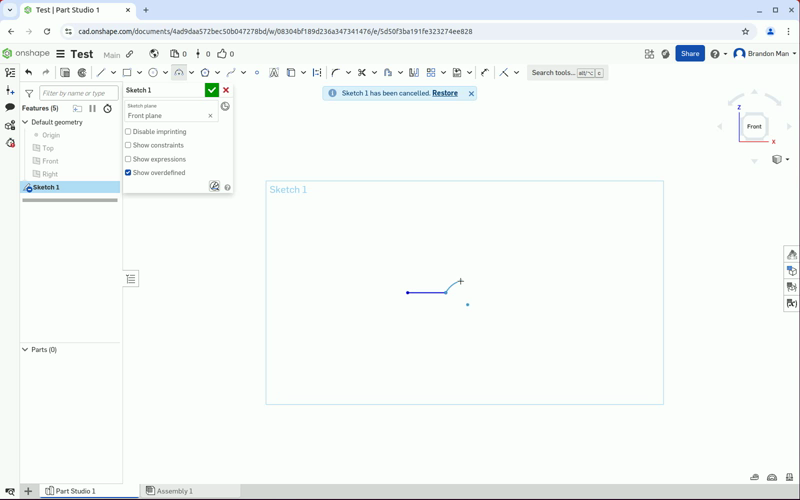
scroll(6)
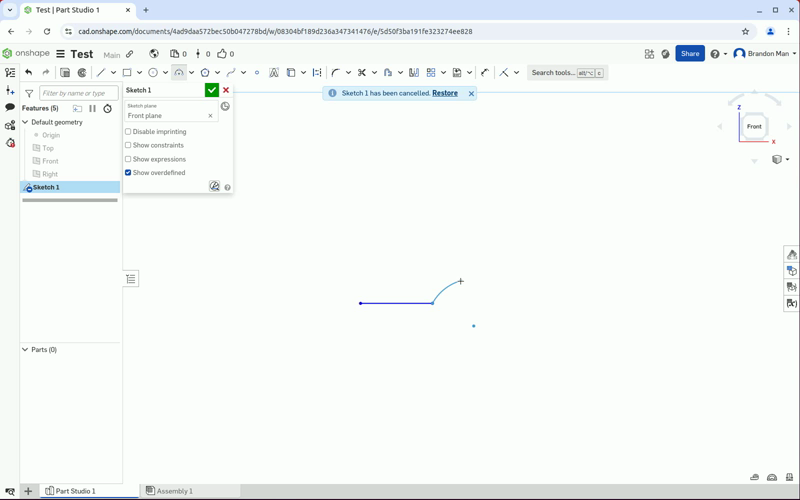
click(460, 280)
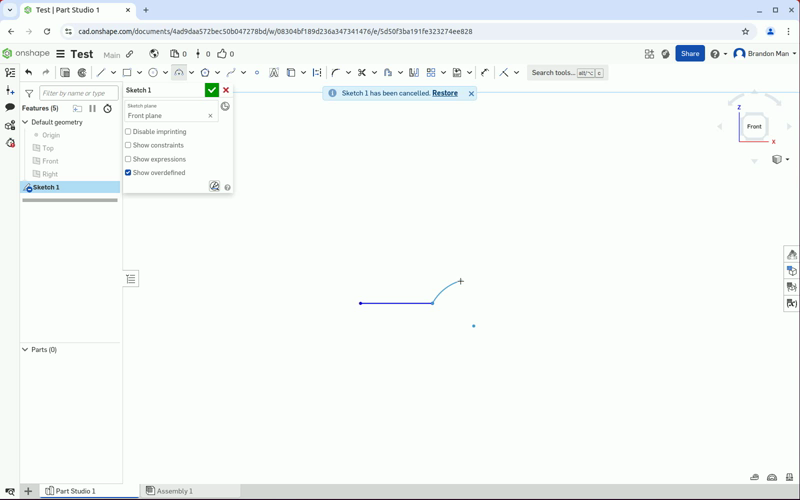
scroll(-6)
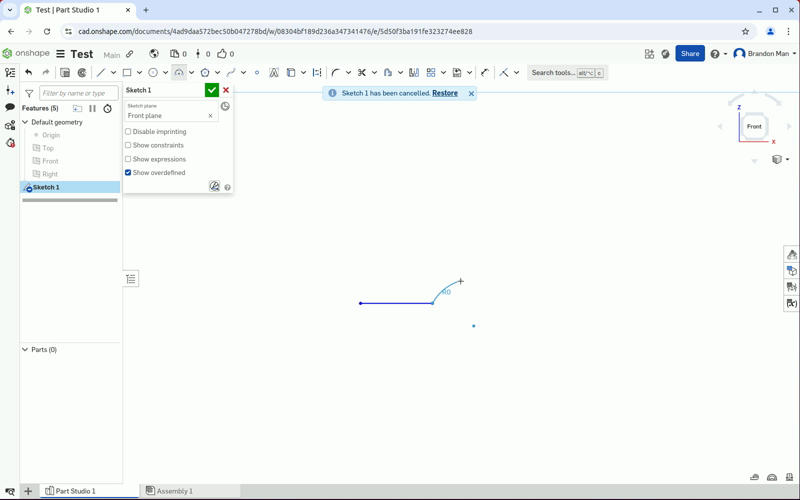
scroll(-6)
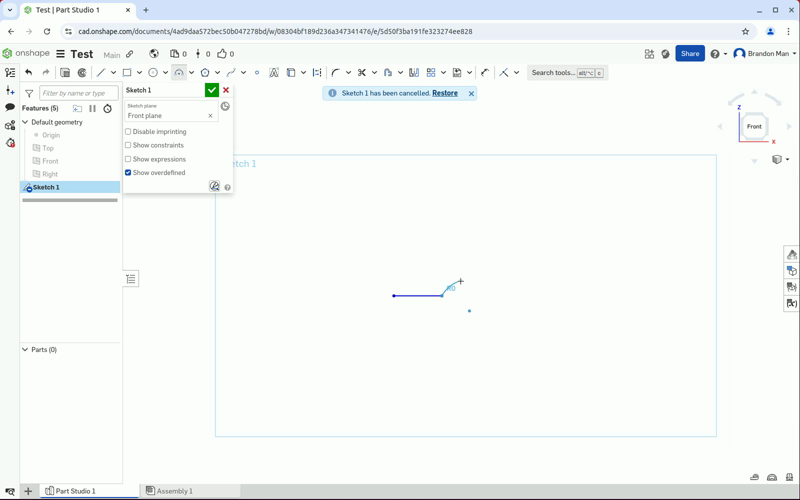
scroll(-6)
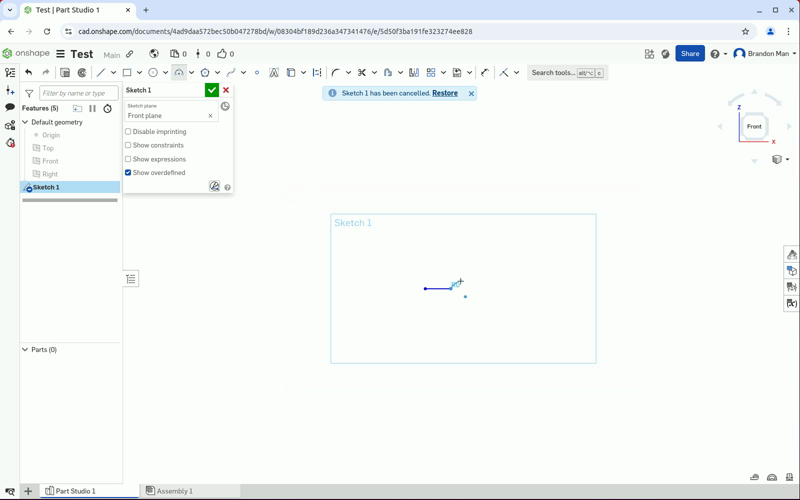
scroll(-6)
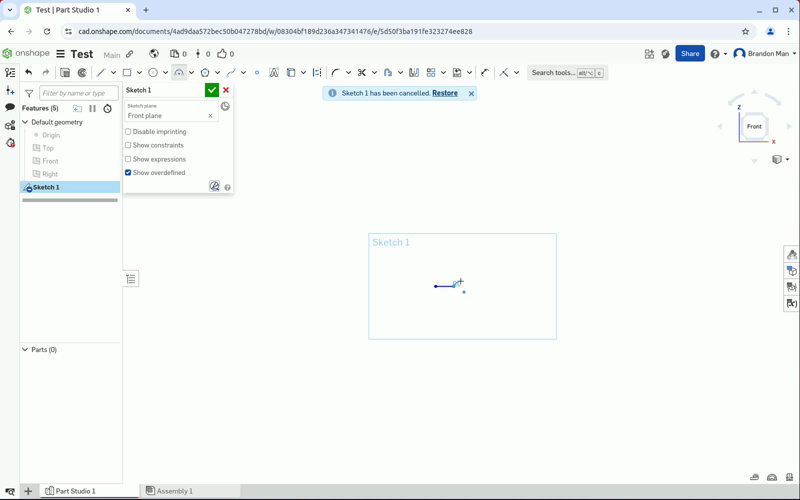
scroll(-6)
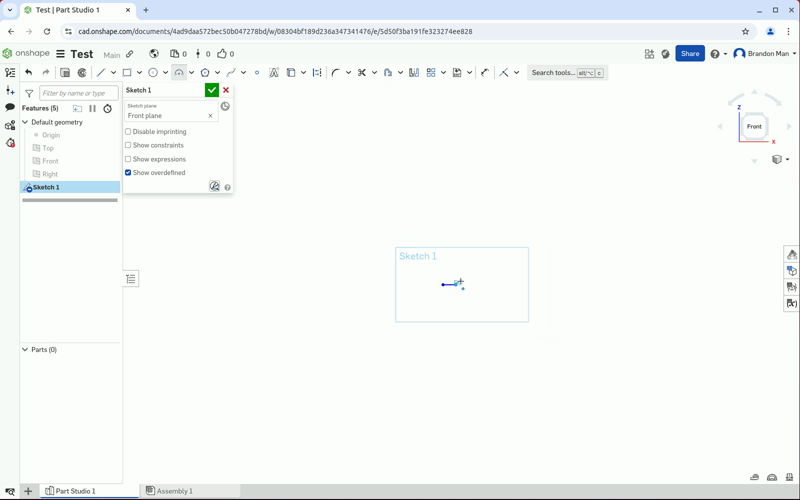
scroll(-6)
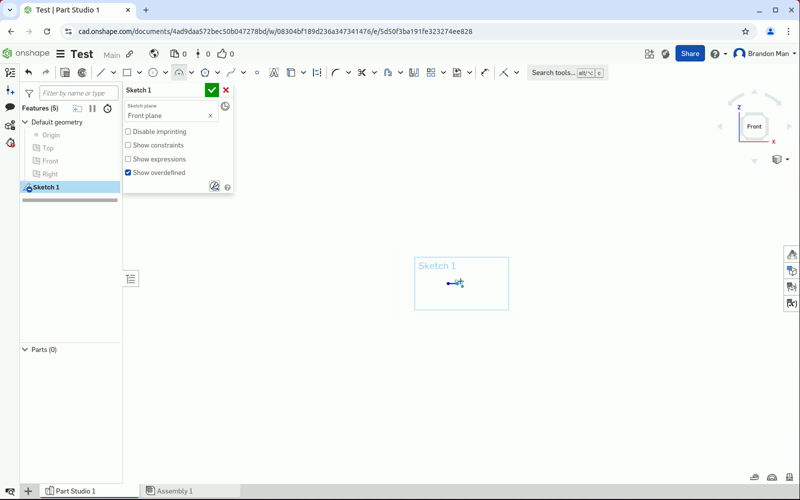
scroll(-6)
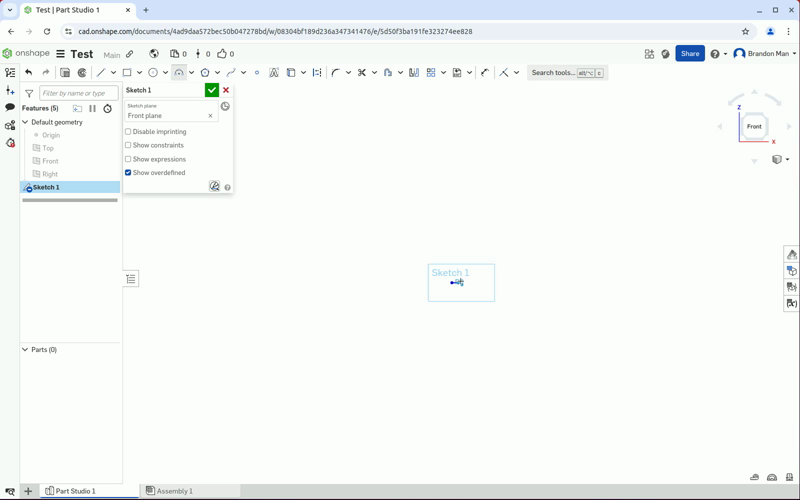
mouse_move(460, 282)
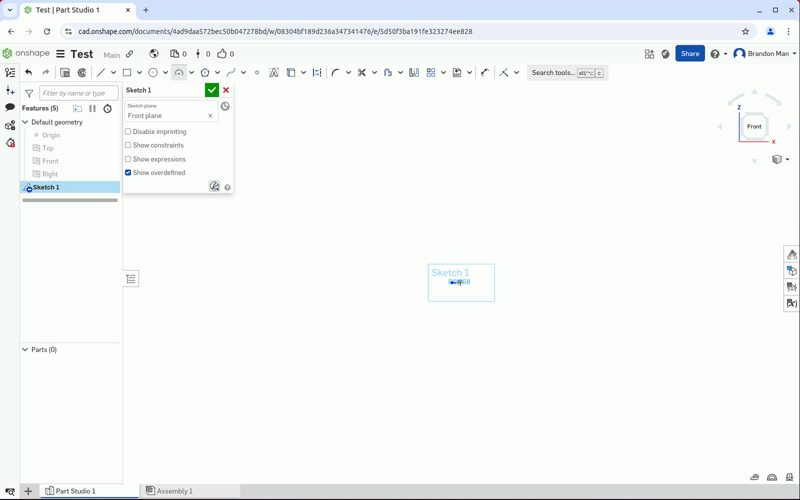
scroll(6)
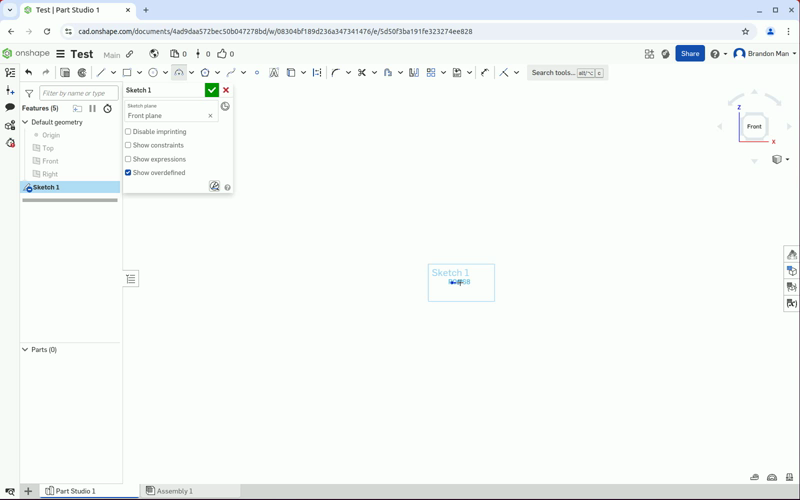
scroll(6)
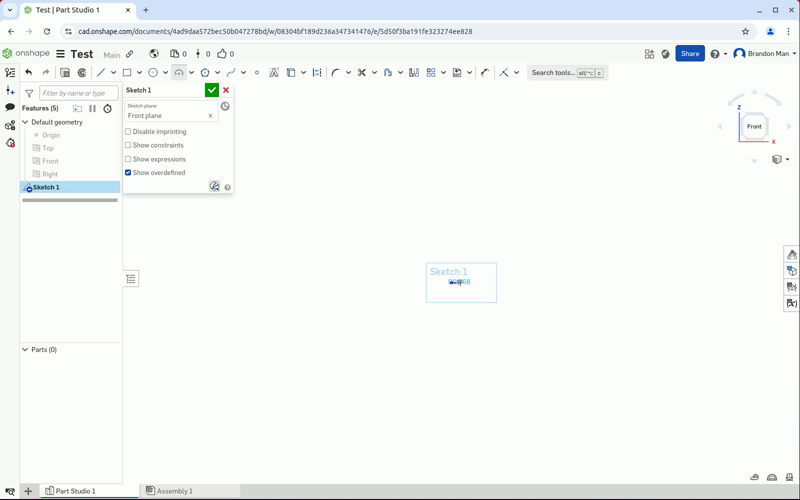
scroll(6)
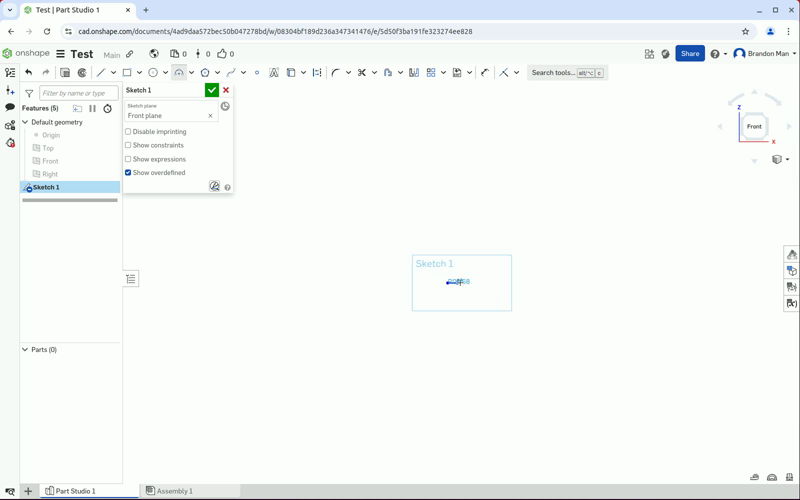
scroll(6)
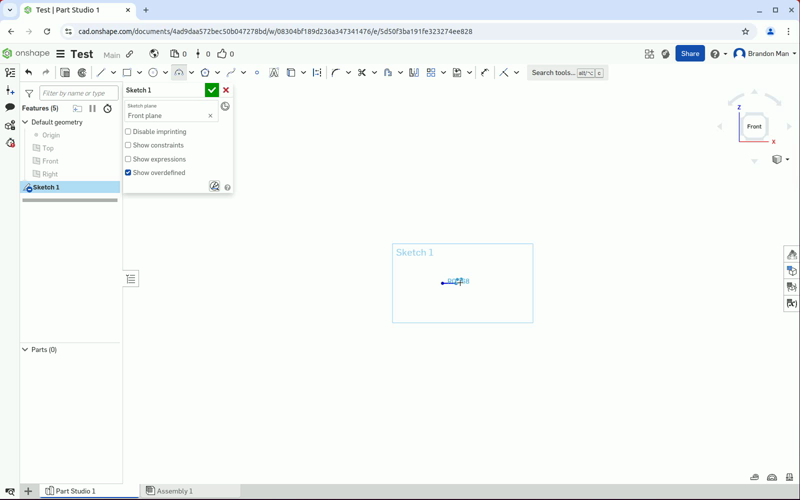
scroll(6)
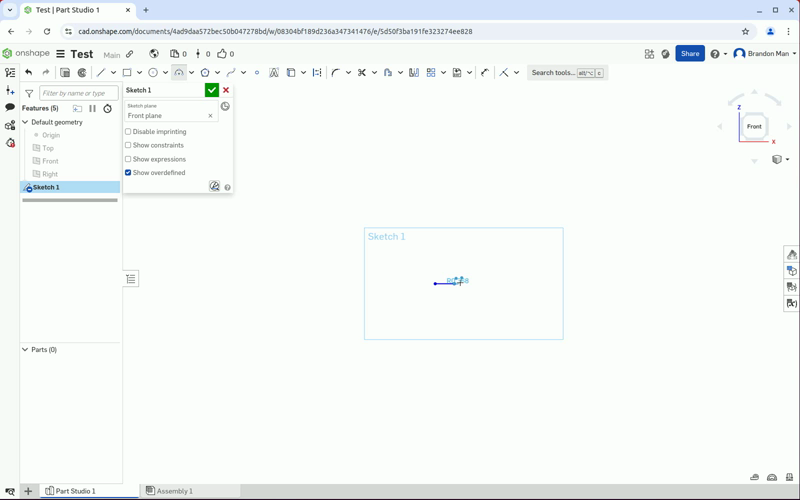
scroll(6)
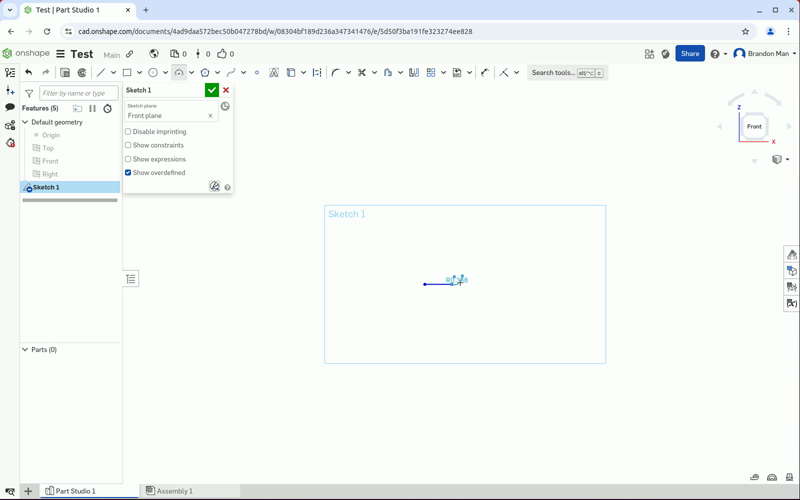
scroll(6)
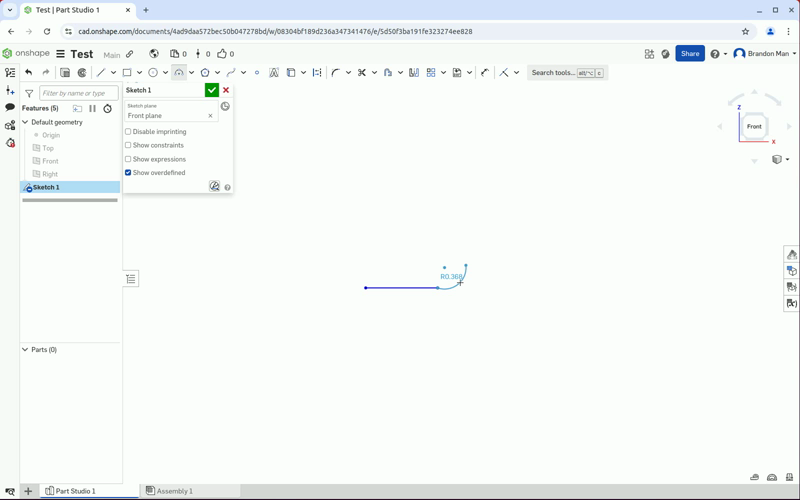
click(460, 282)
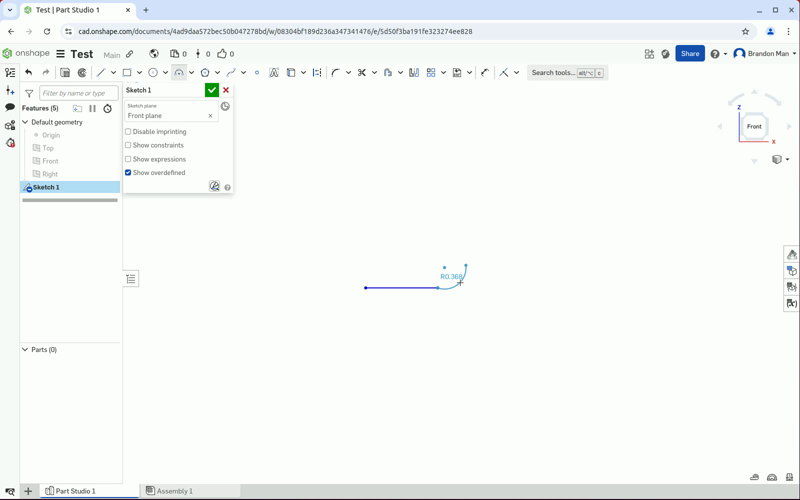
scroll(-6)
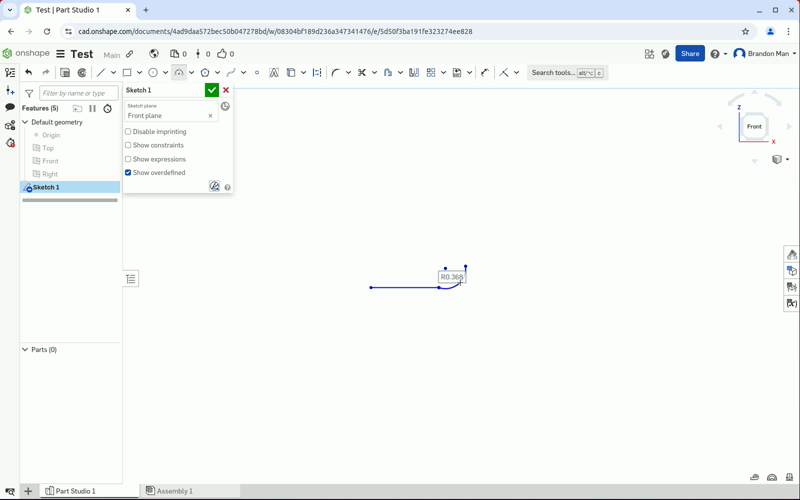
scroll(-6)
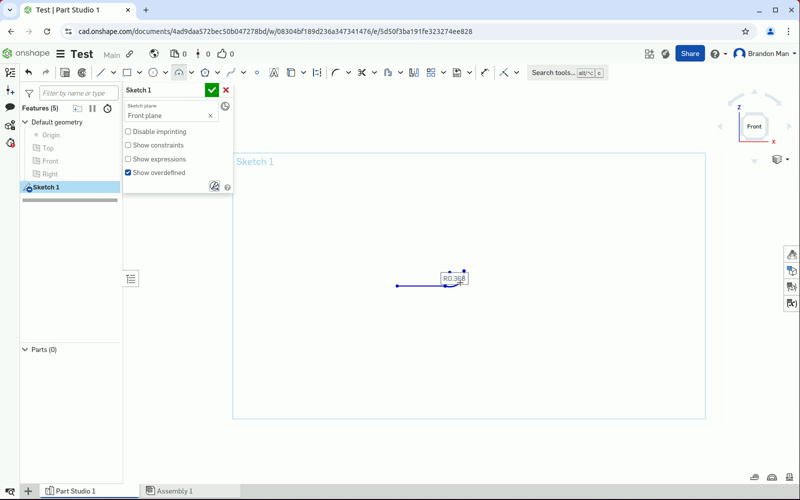
scroll(-6)
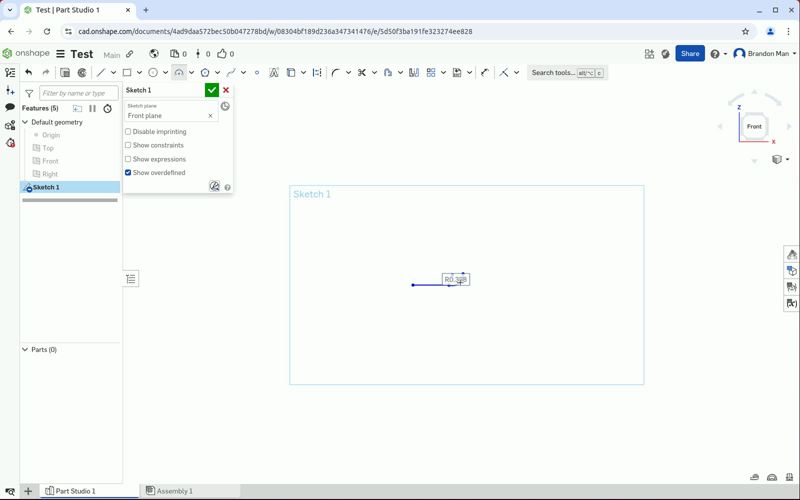
scroll(-6)
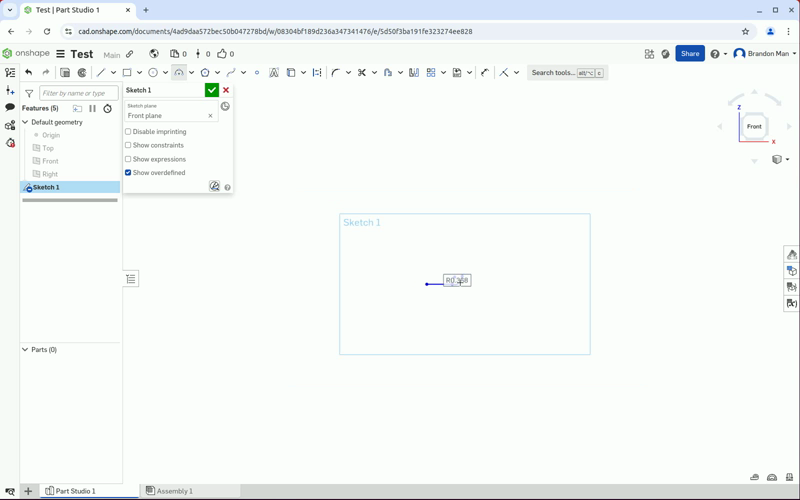
scroll(-6)
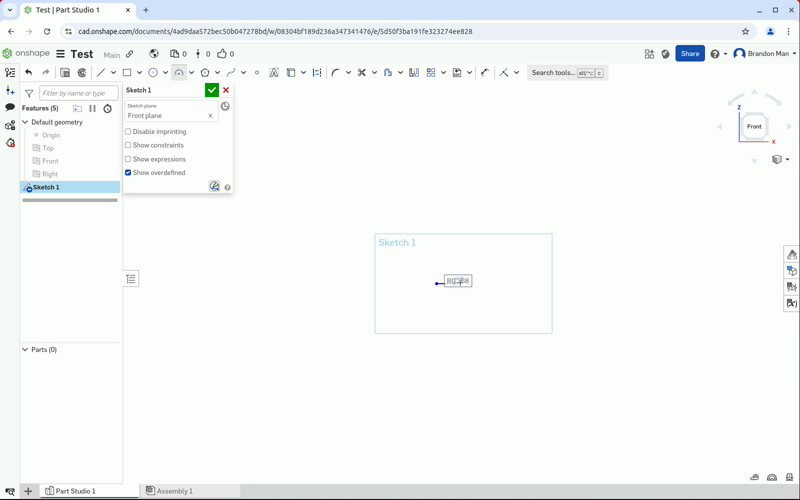
scroll(-6)
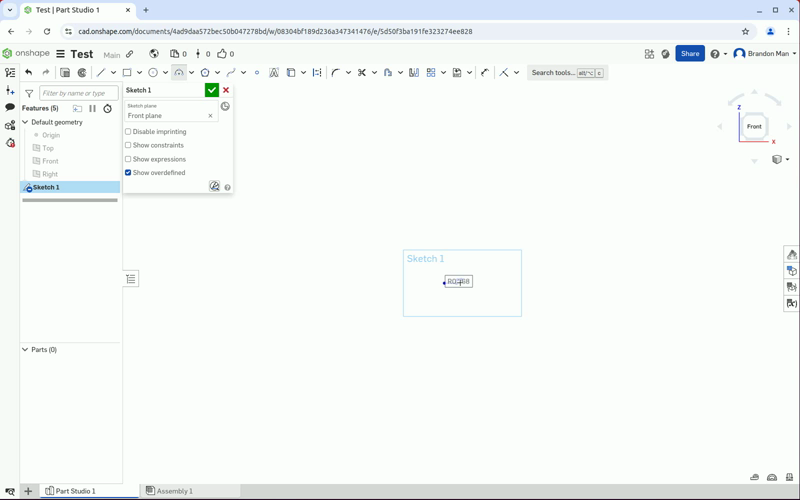
scroll(-6)
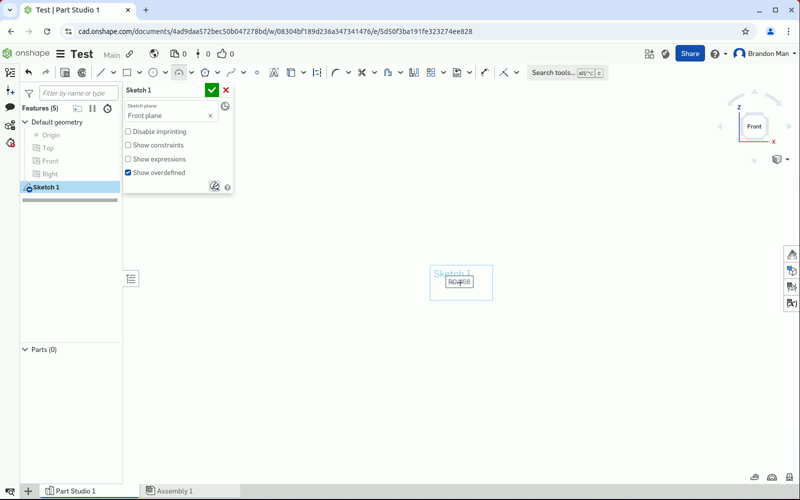
key_up(shift)
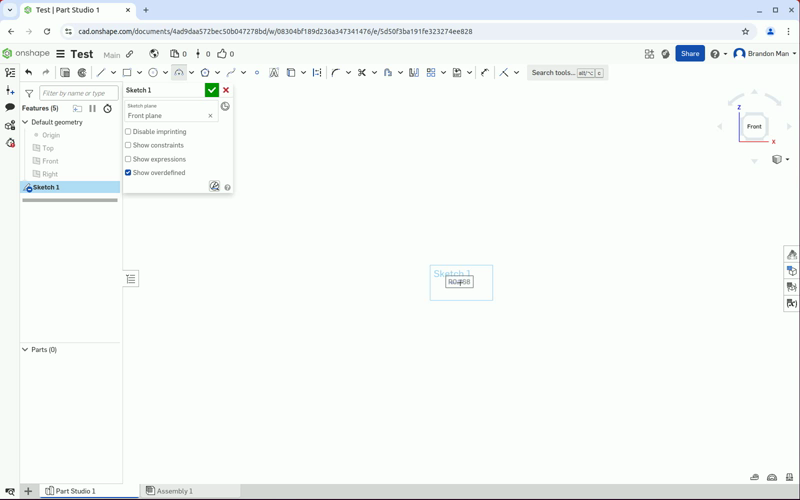
key(esc)
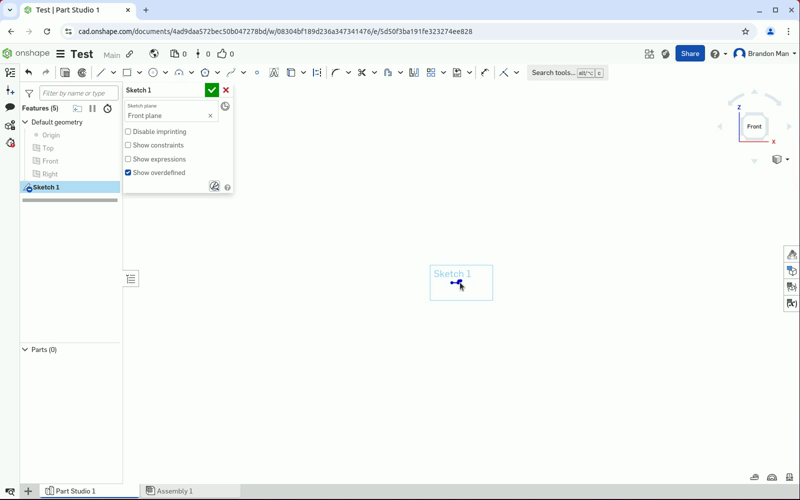
key(l)
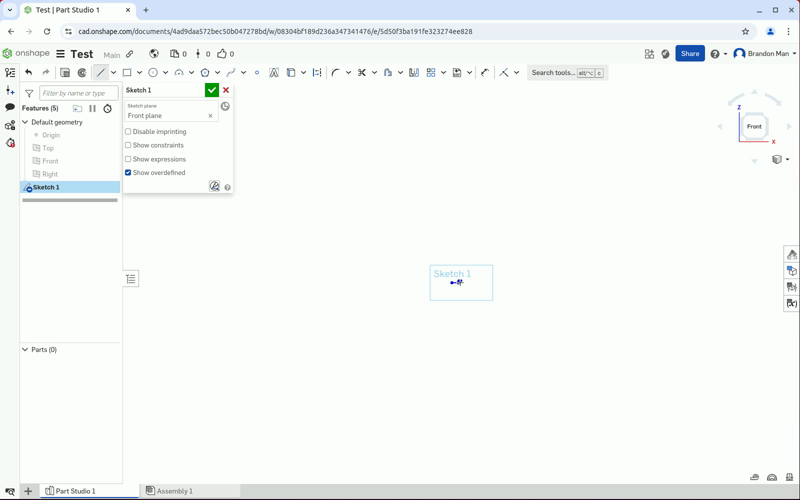
mouse_move(460, 280)
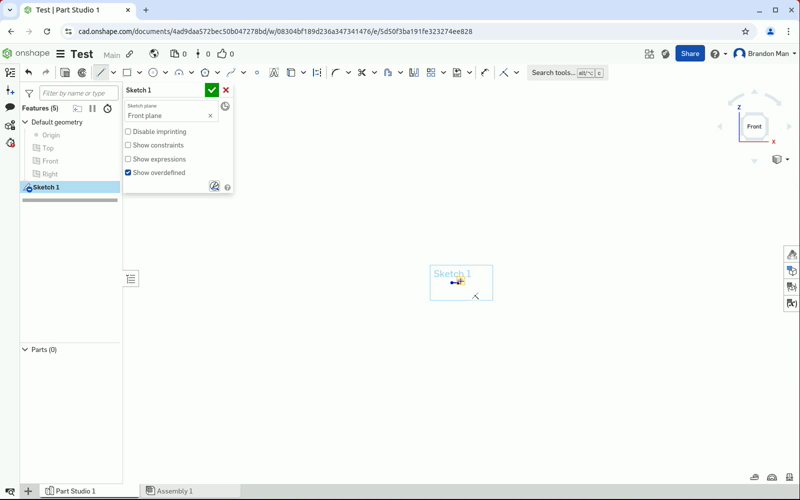
scroll(6)
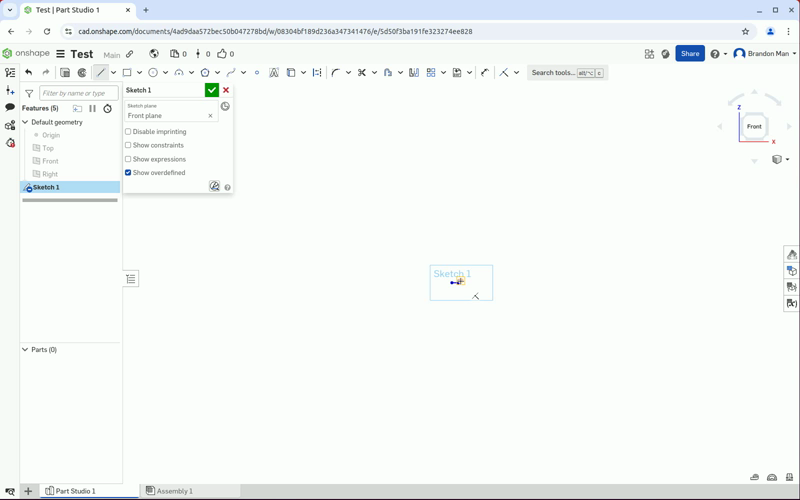
scroll(6)
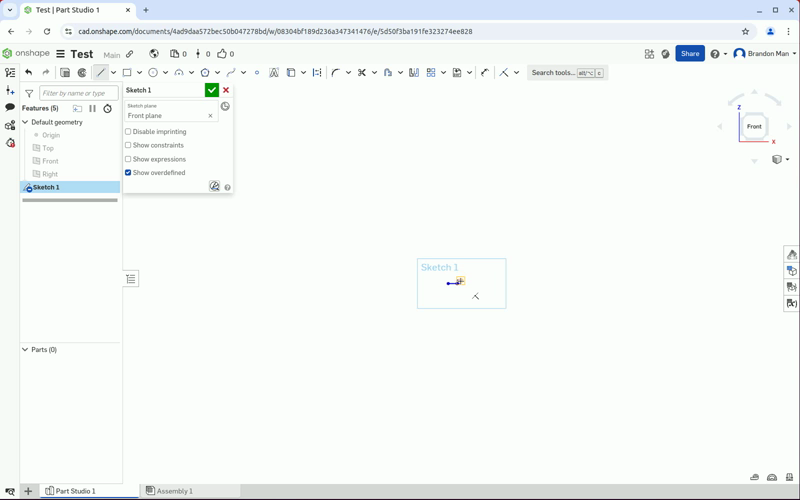
scroll(6)
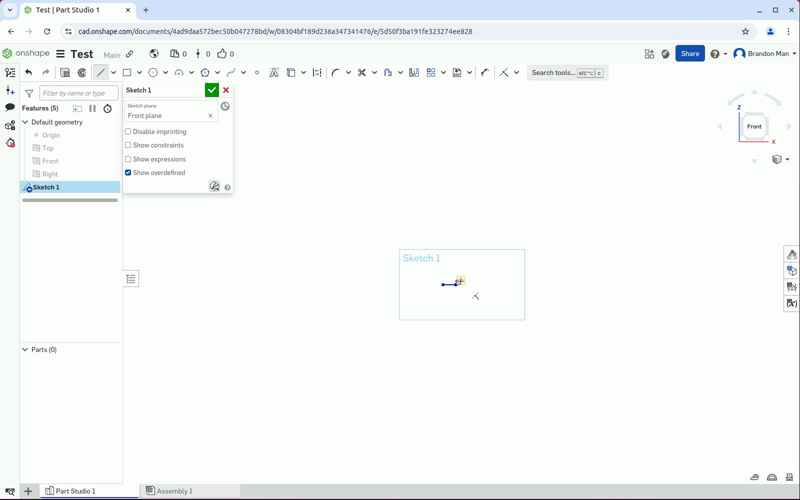
scroll(6)
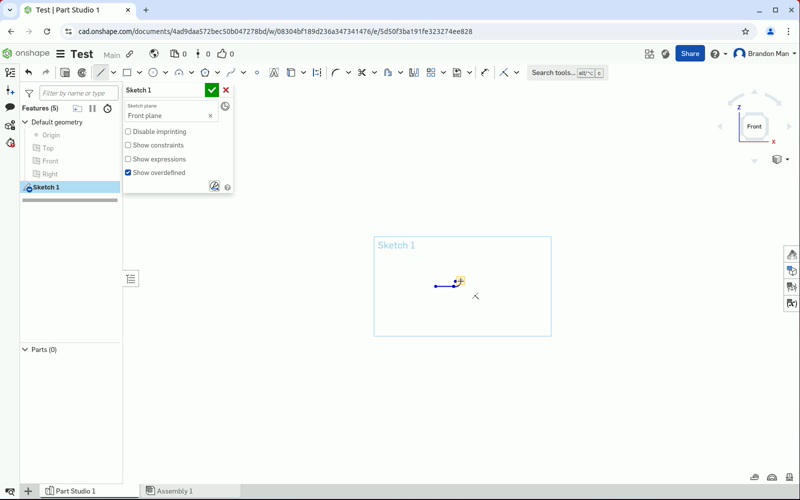
scroll(6)
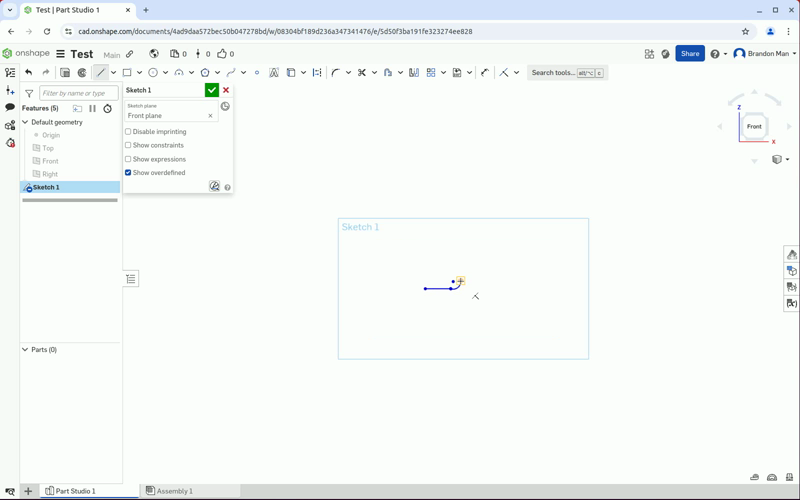
scroll(6)
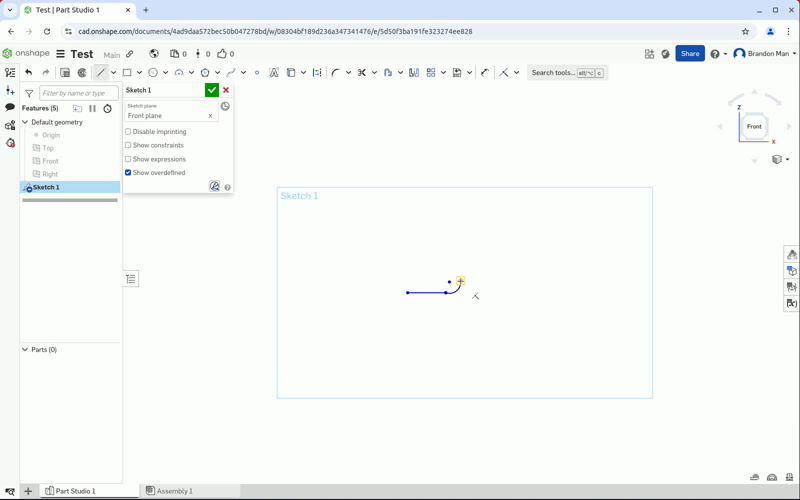
scroll(6)
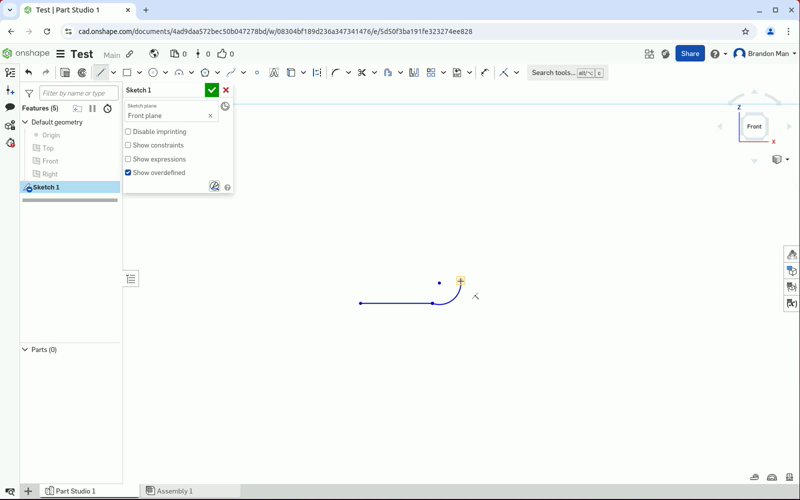
click(460, 280)
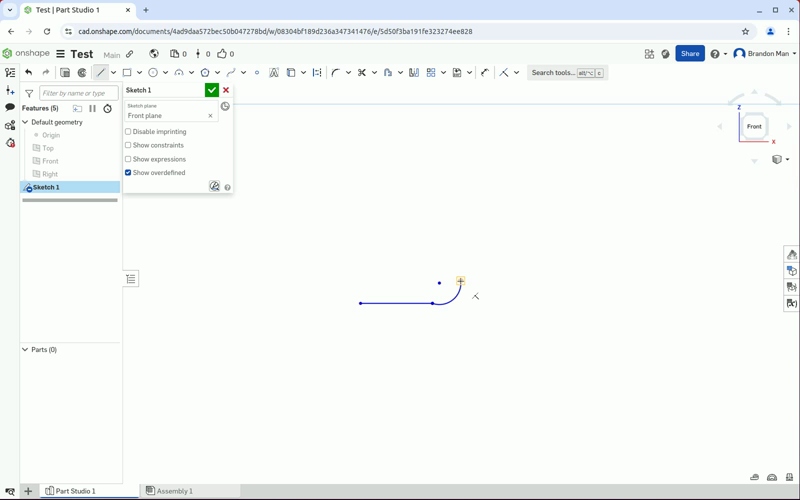
scroll(-6)
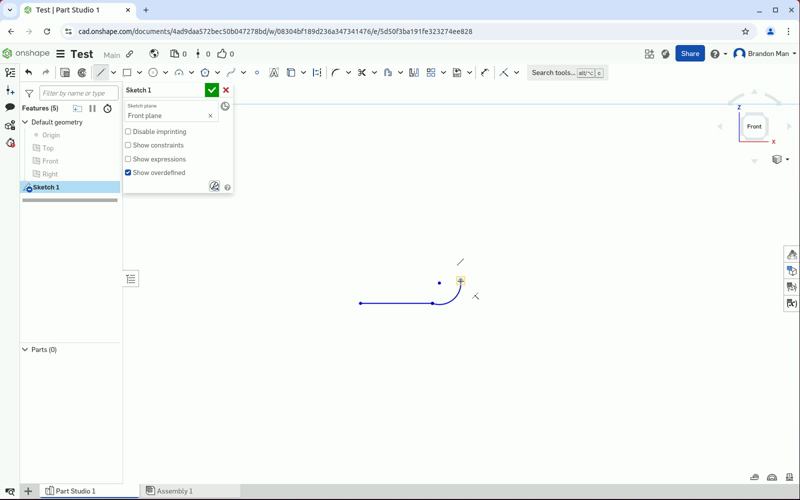
scroll(-6)
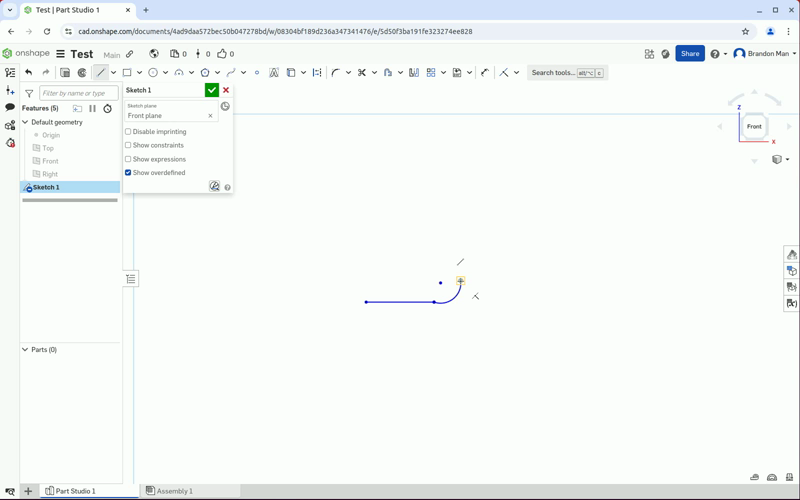
scroll(-6)
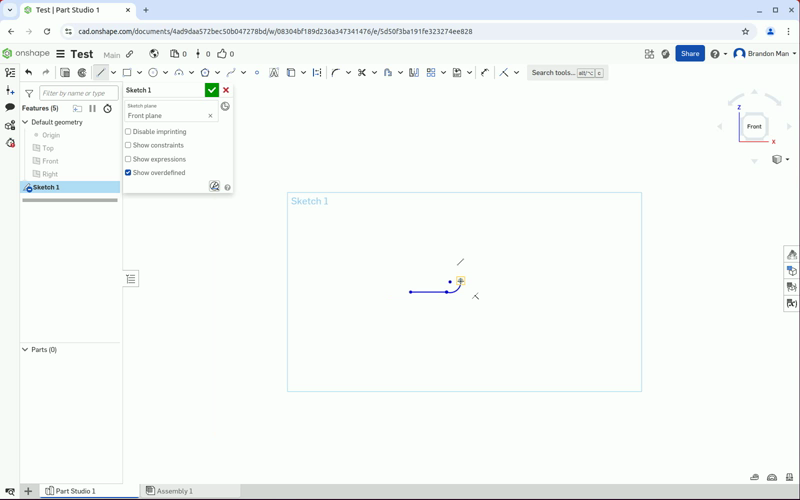
scroll(-6)
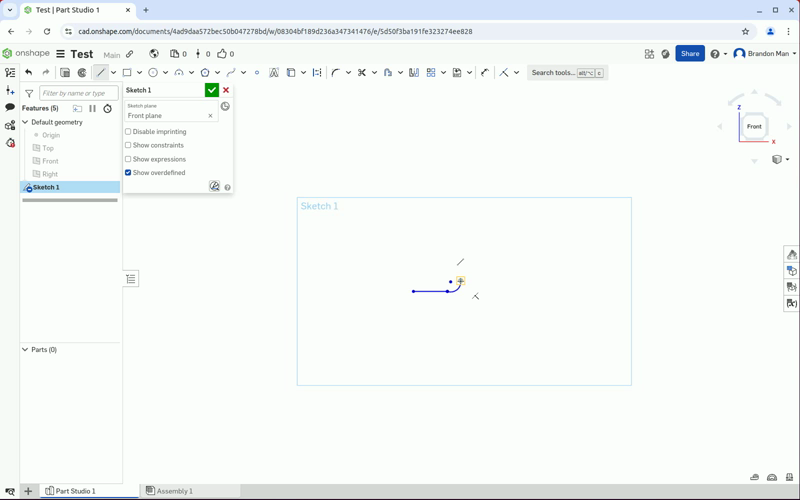
scroll(-6)
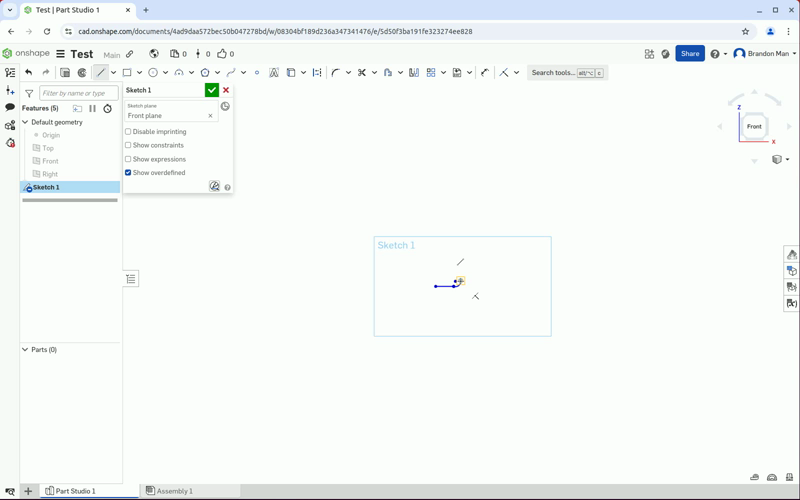
scroll(-6)
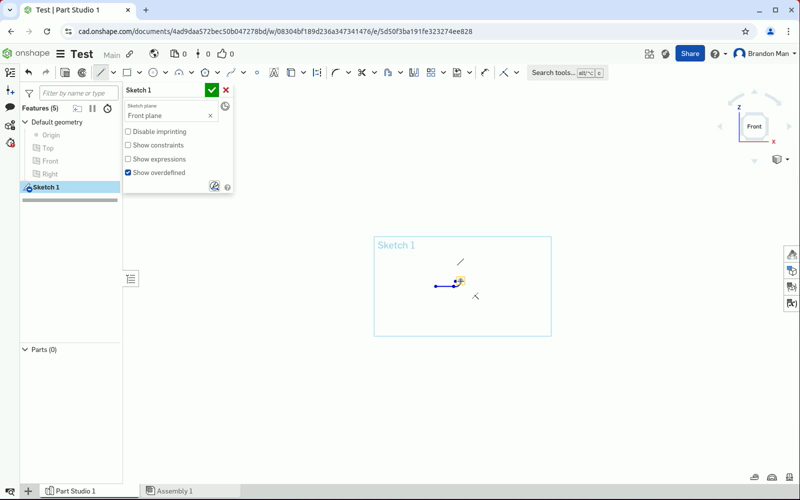
scroll(-6)
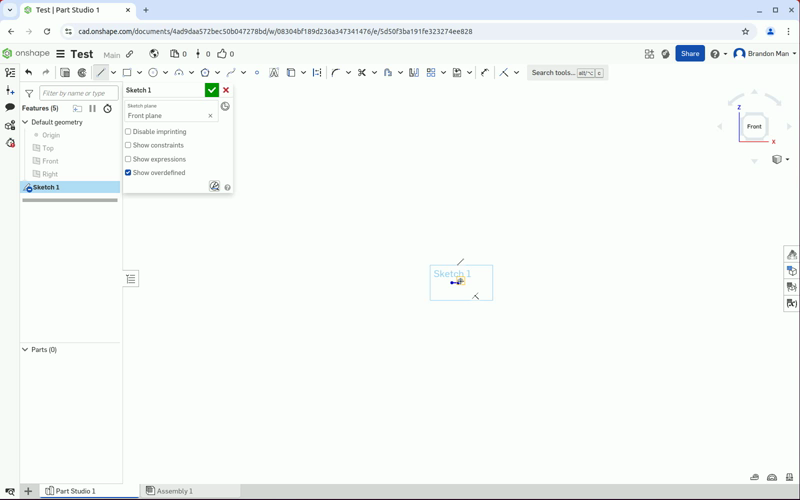
key_down(shift)
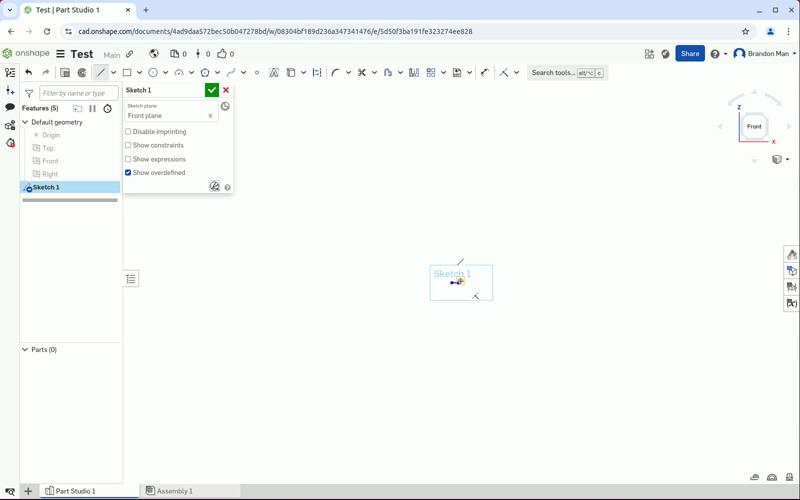
mouse_move(460, 181)
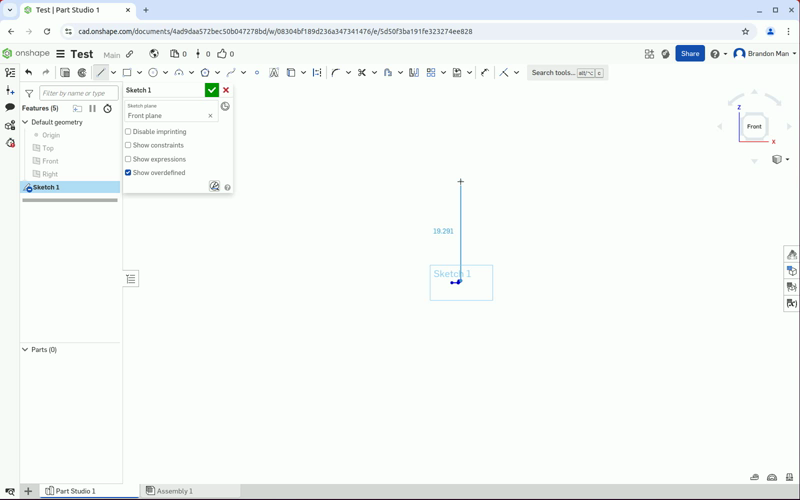
click(460, 181)
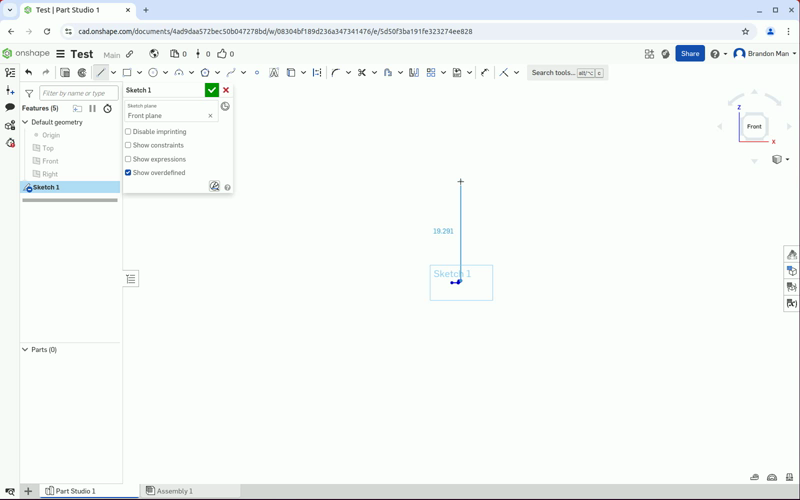
key_up(shift)
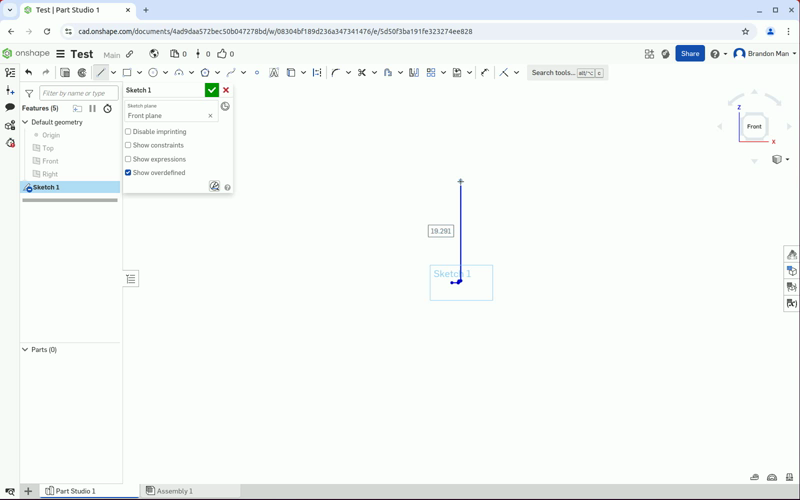
key(esc)
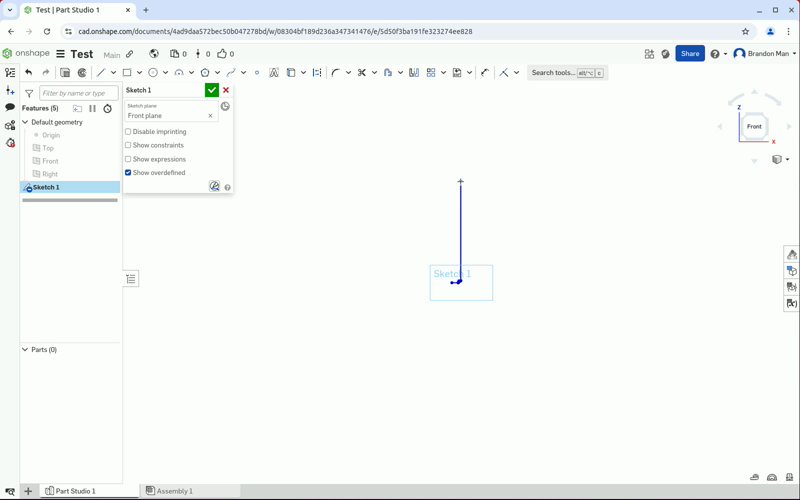
key(a)
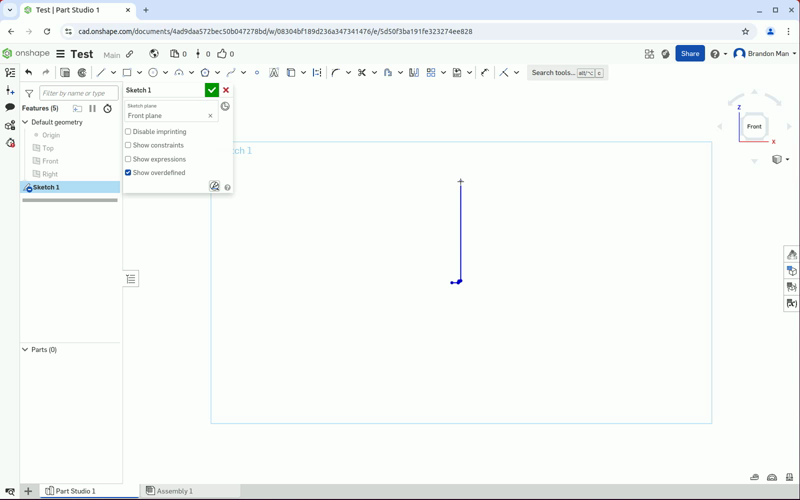
mouse_move(460, 181)
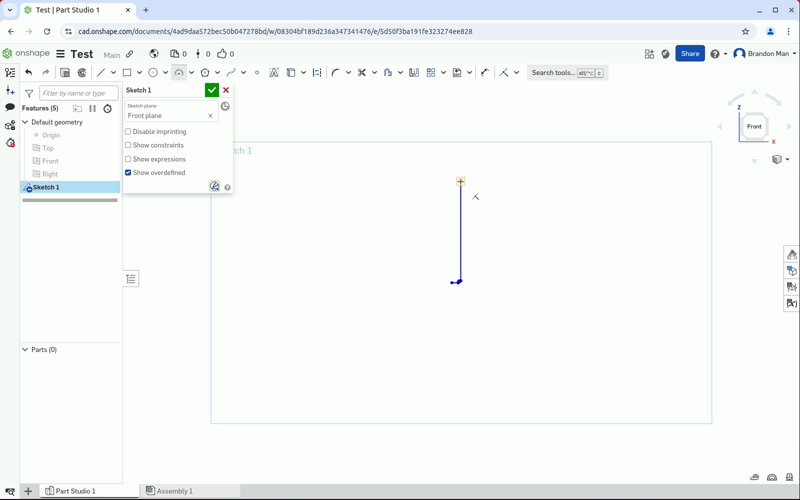
click(460, 181)
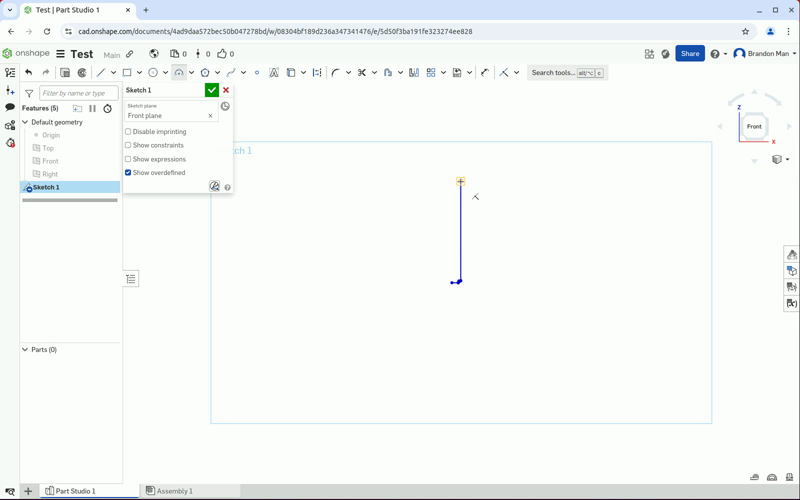
key_down(shift)
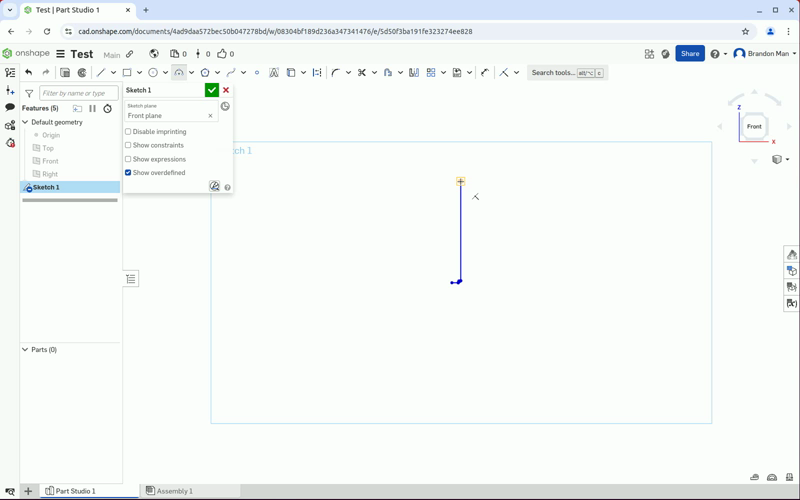
mouse_move(460, 176)
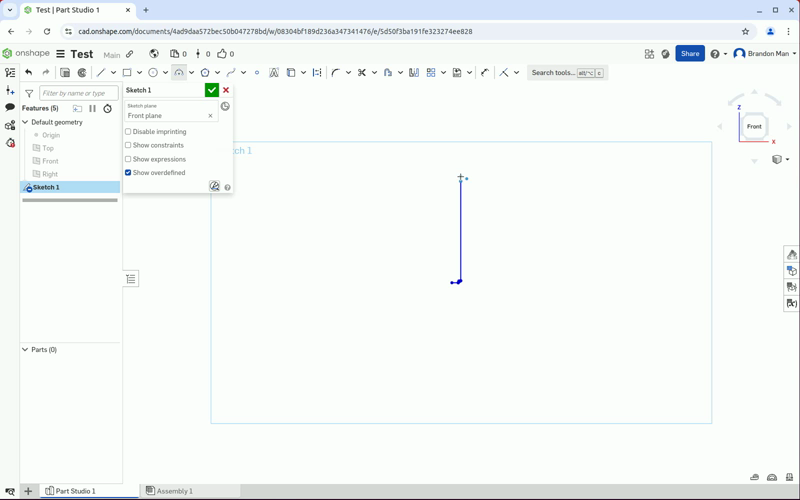
scroll(6)
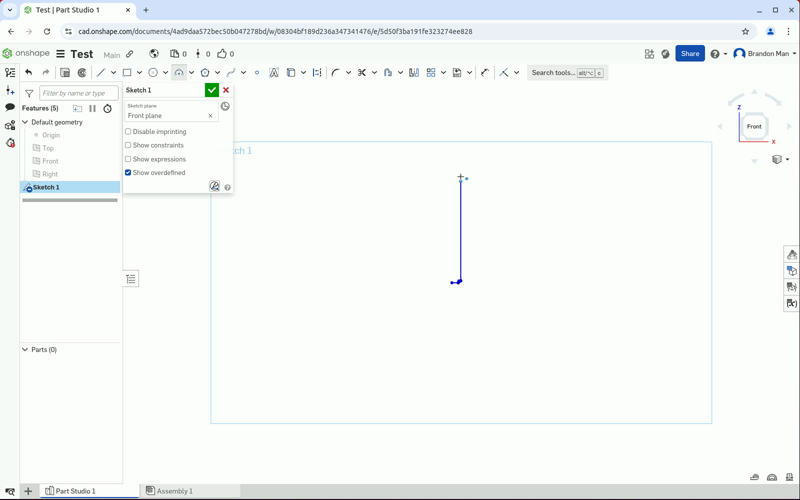
scroll(6)
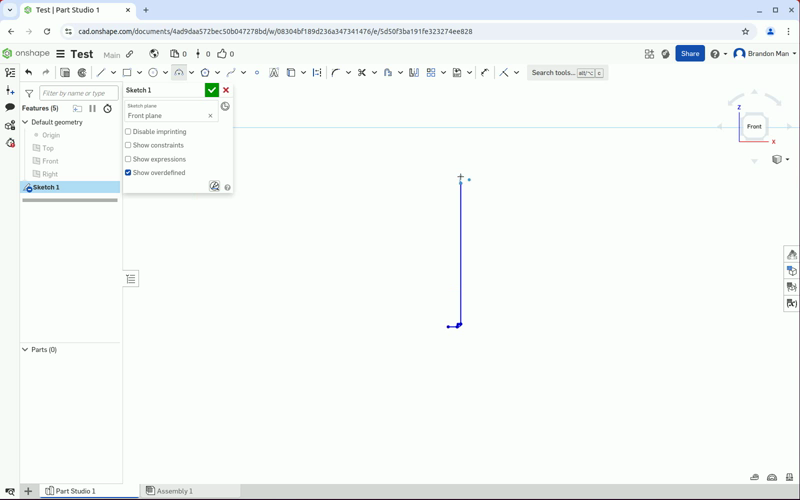
scroll(6)
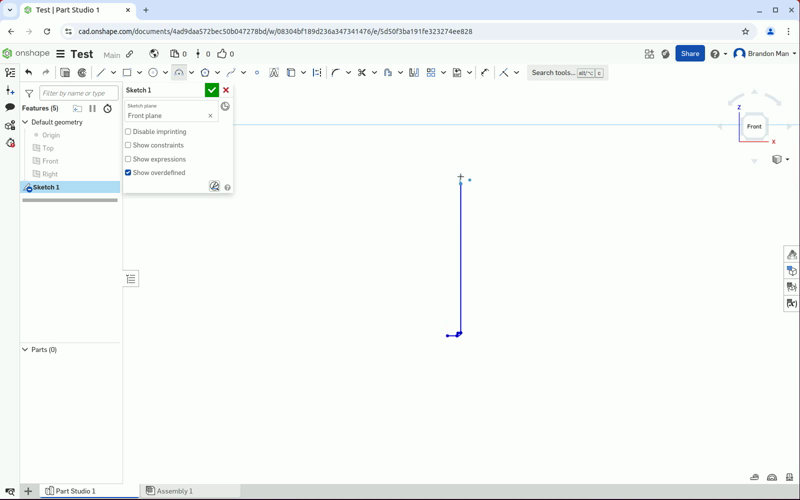
scroll(6)
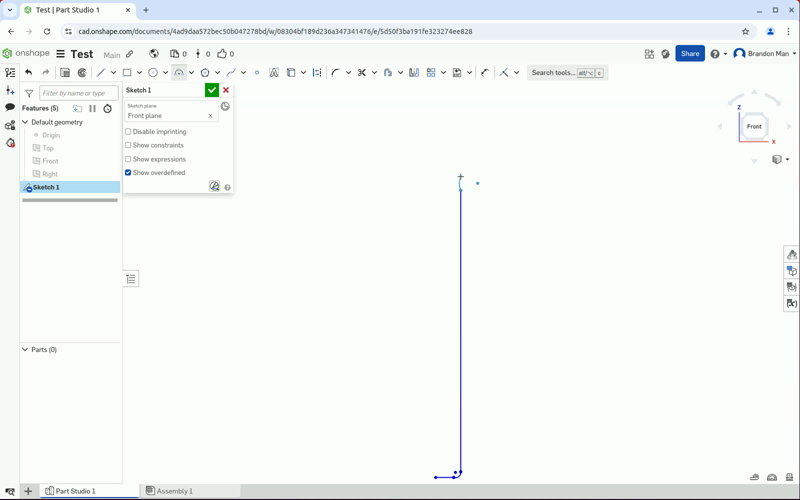
scroll(6)
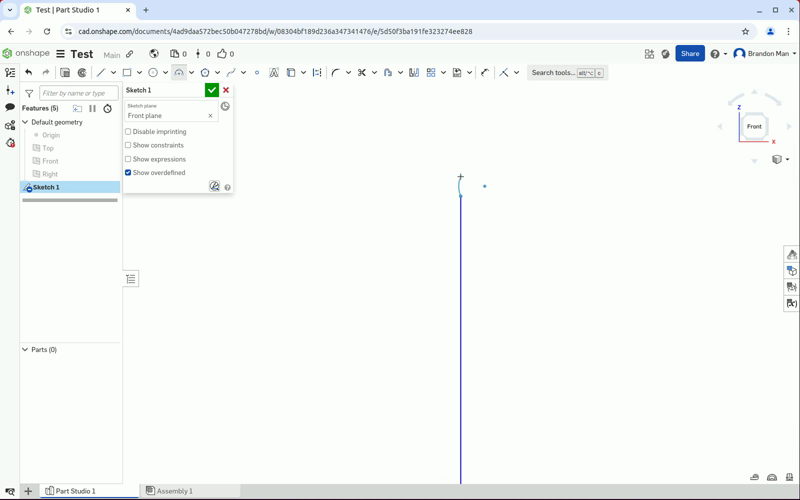
scroll(6)
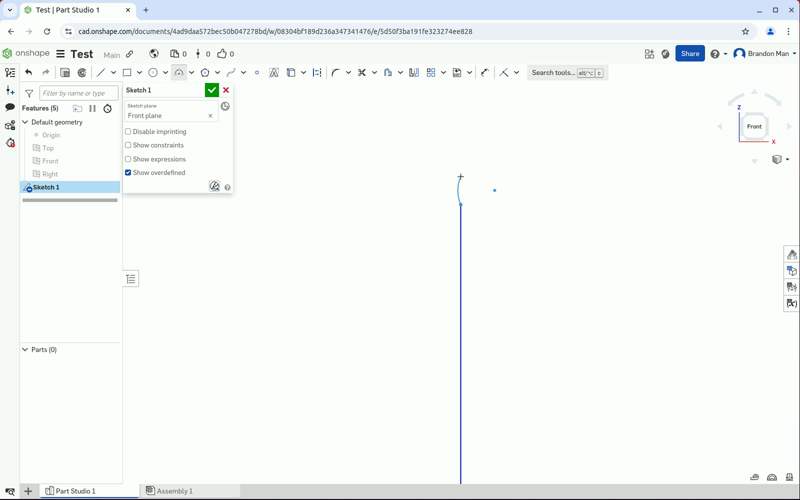
scroll(6)
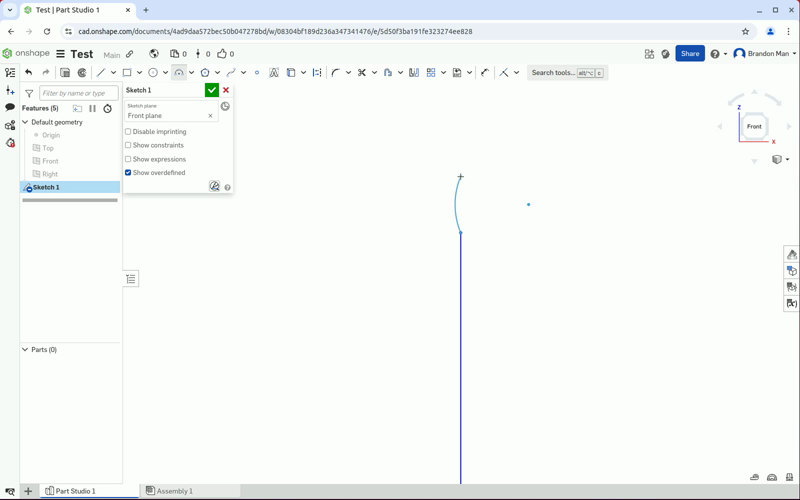
click(460, 176)
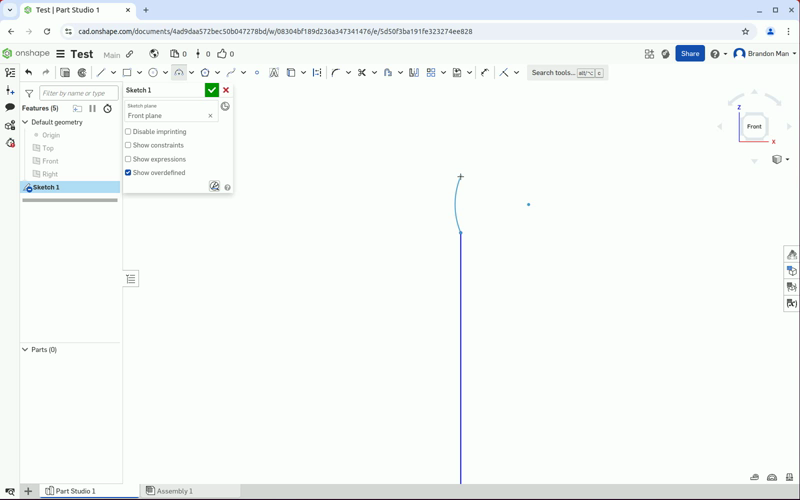
scroll(-6)
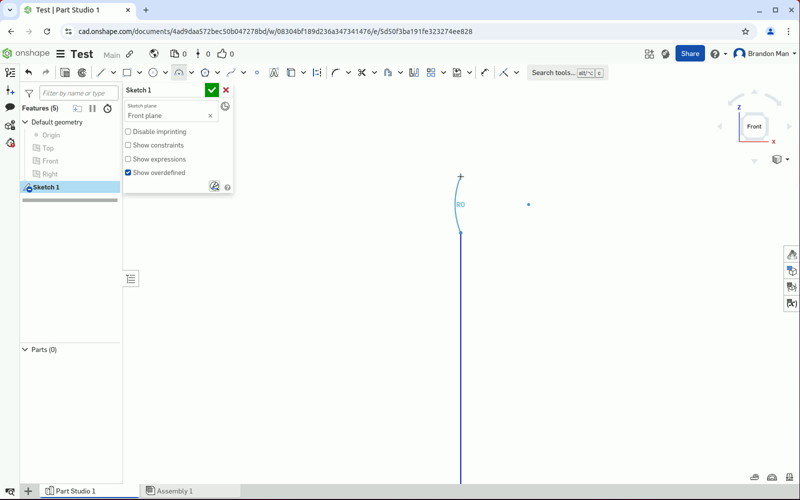
scroll(-6)
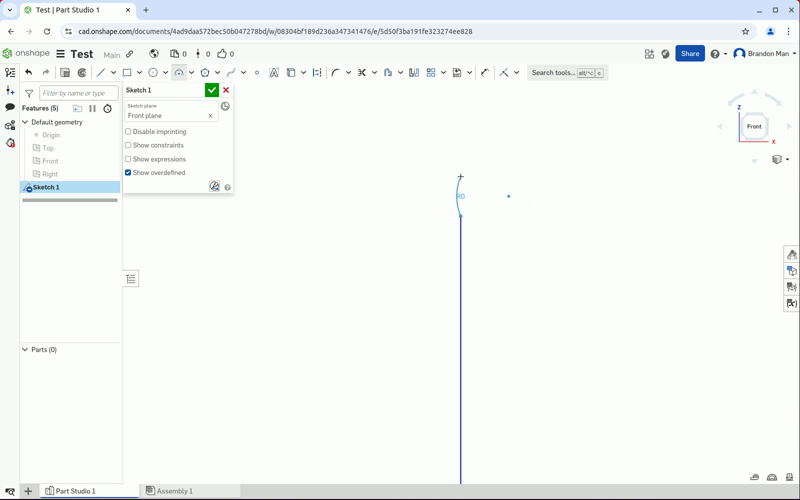
scroll(-6)
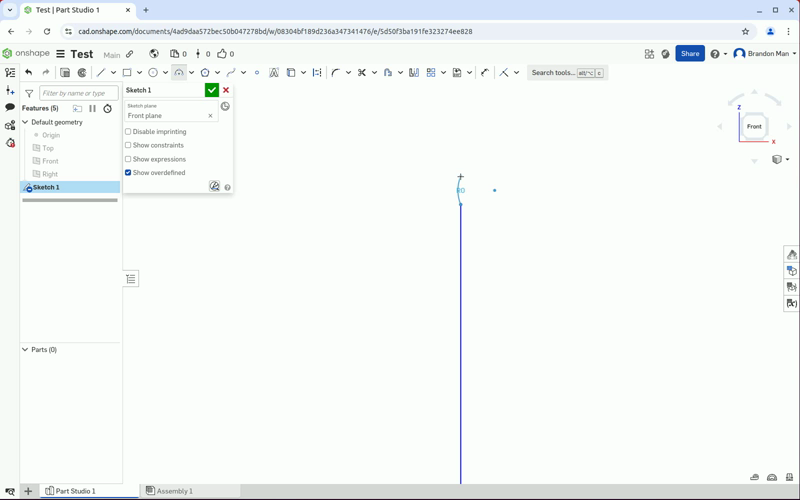
scroll(-6)
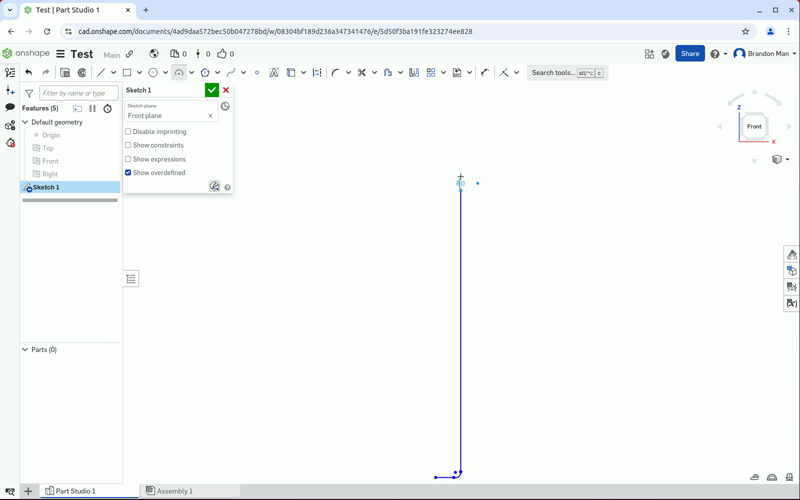
scroll(-6)
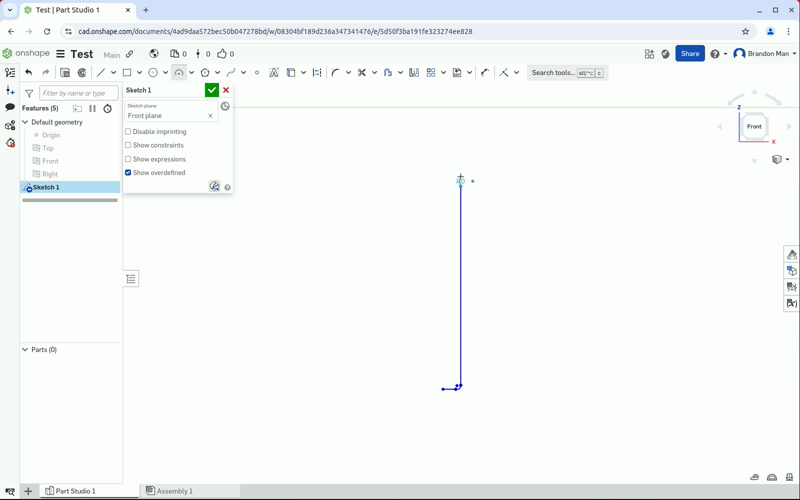
scroll(-6)
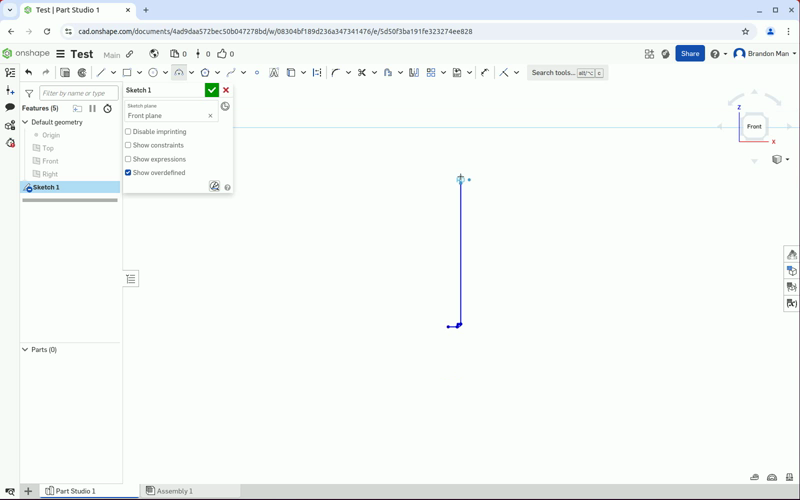
scroll(-6)
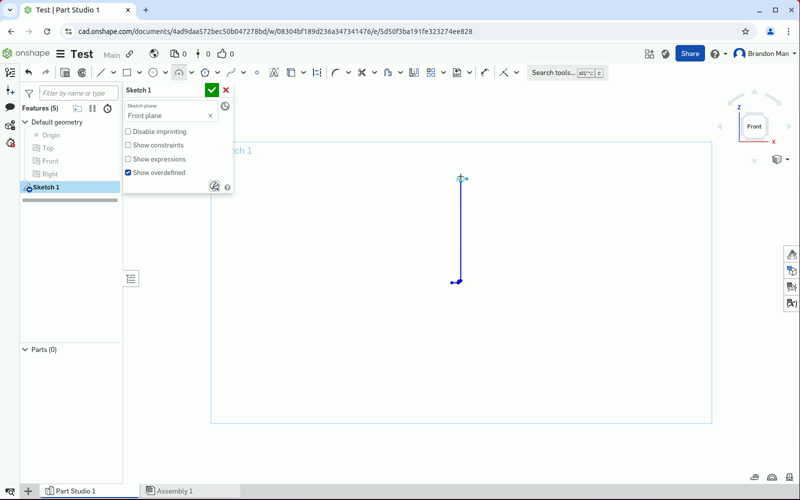
mouse_move(458, 178)
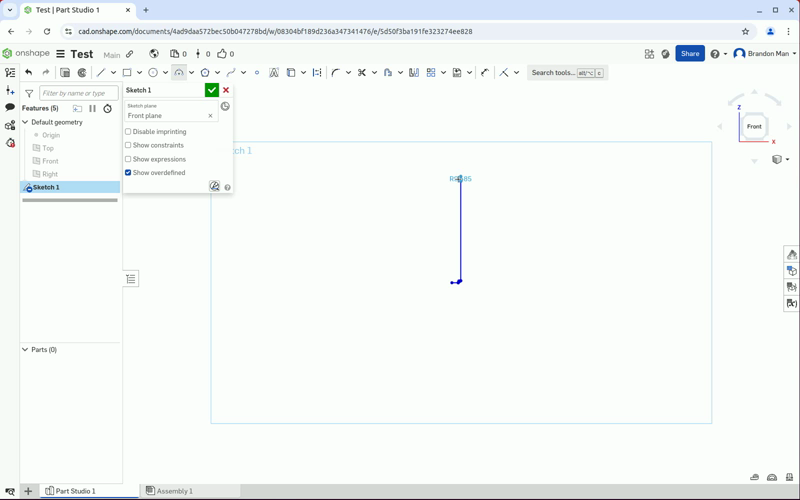
scroll(6)
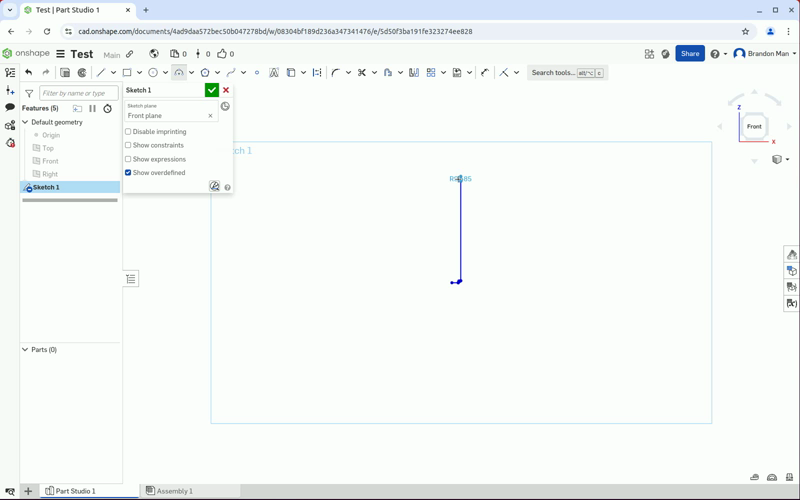
scroll(6)
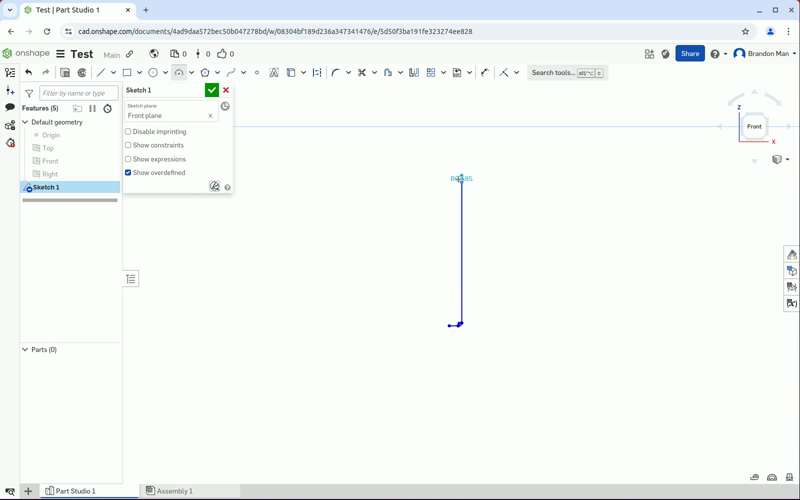
scroll(6)
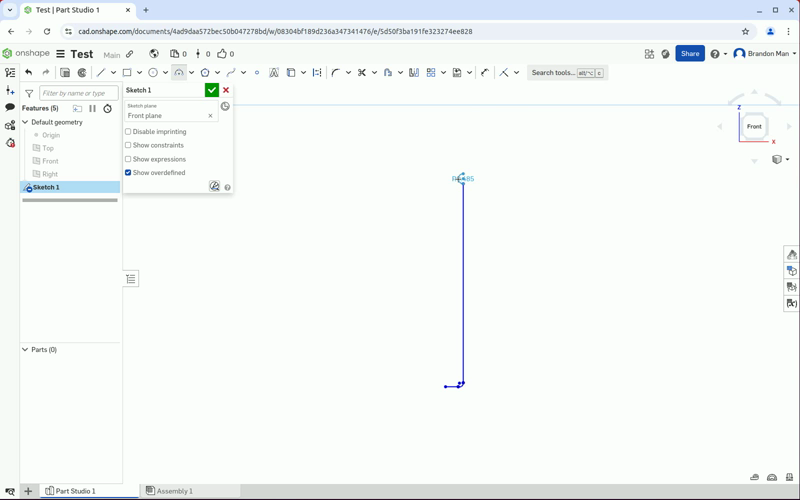
scroll(6)
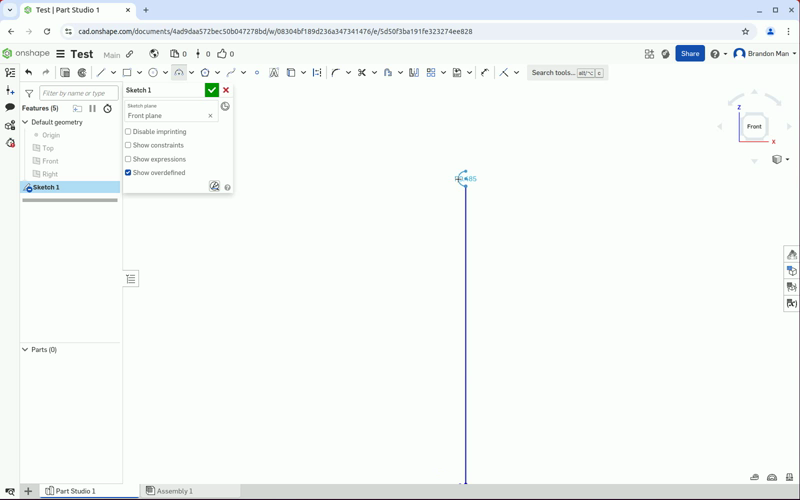
scroll(6)
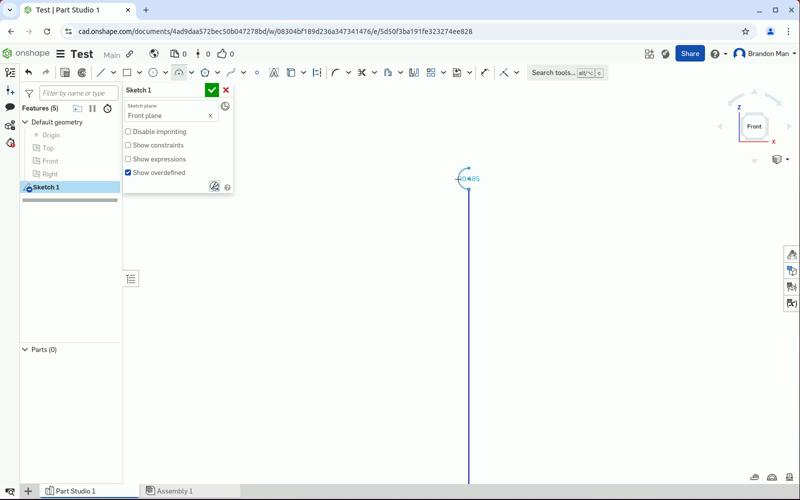
scroll(6)
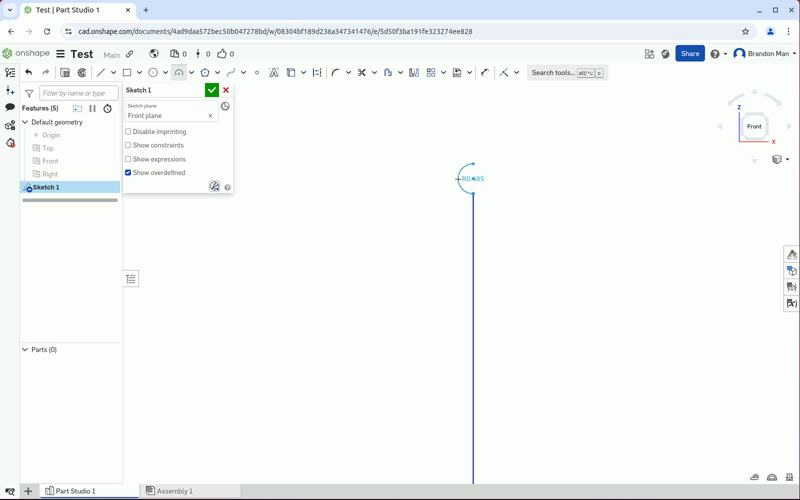
scroll(6)
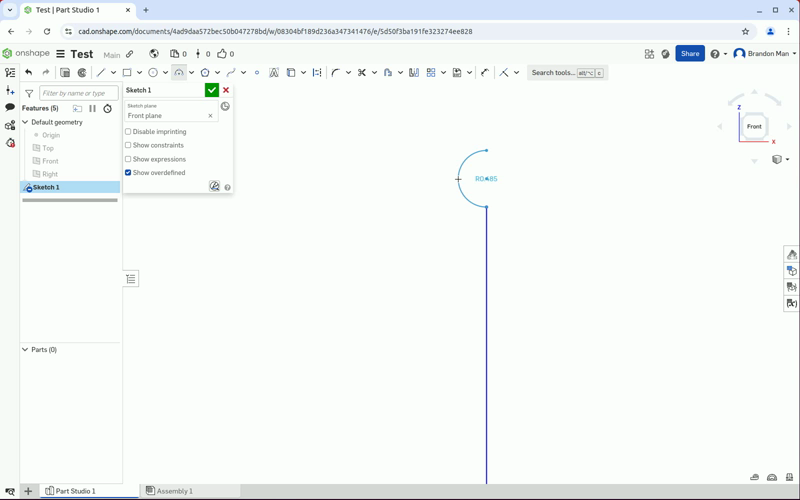
click(458, 178)
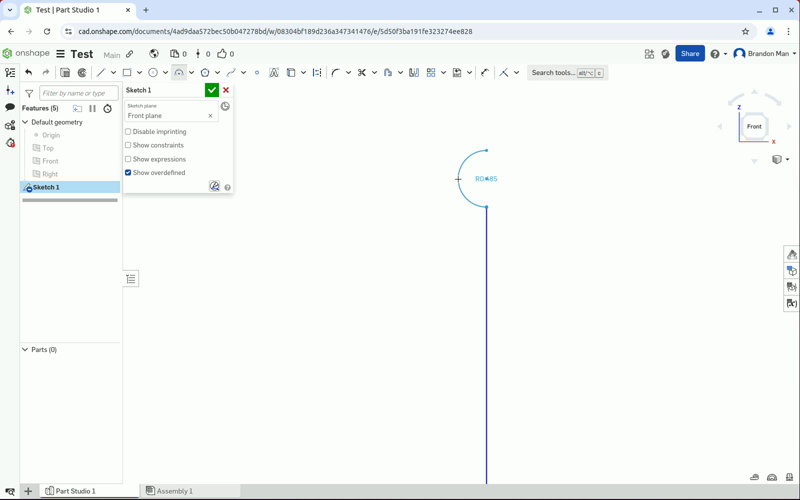
scroll(-6)
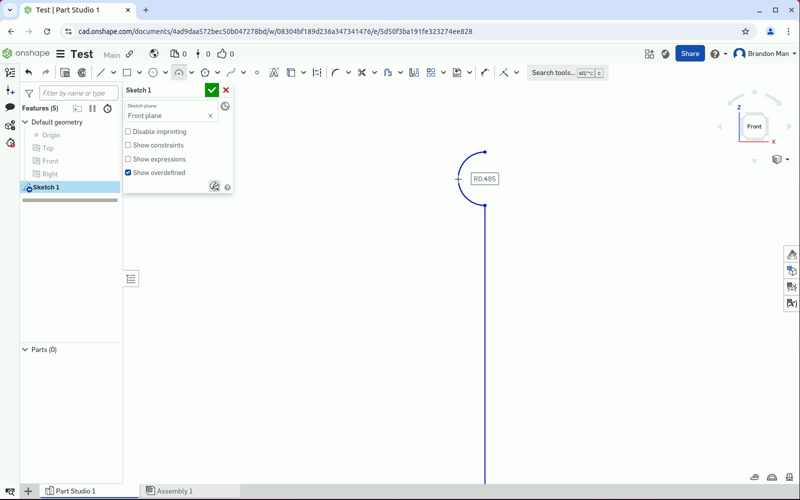
scroll(-6)
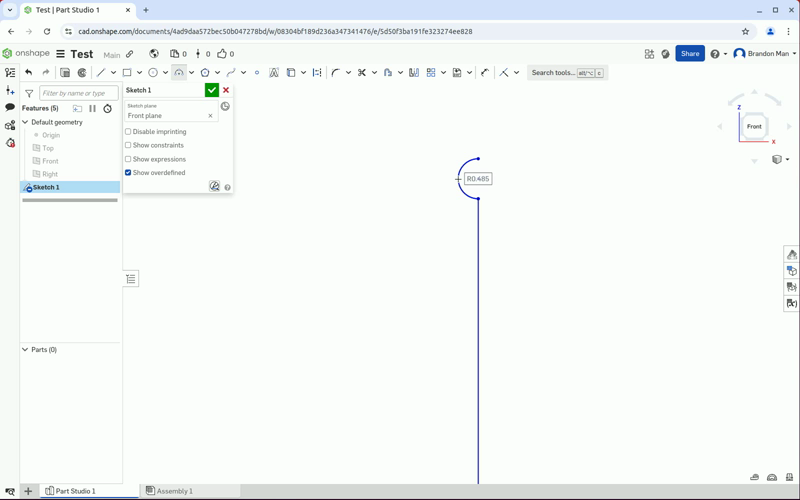
scroll(-6)
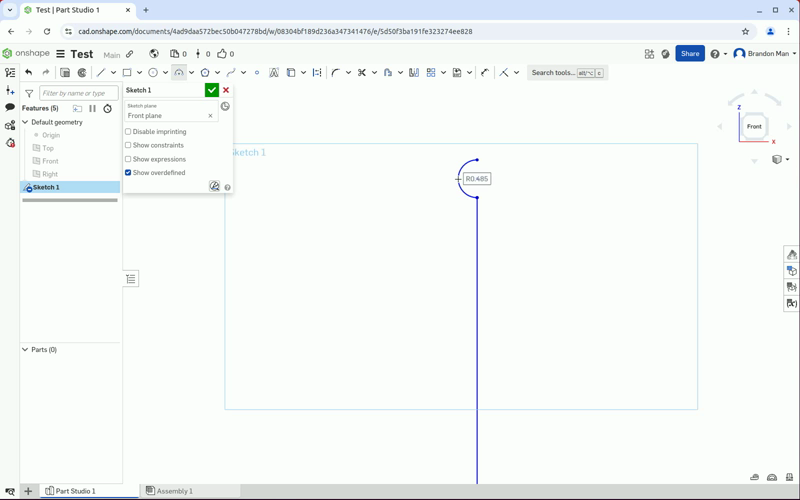
scroll(-6)
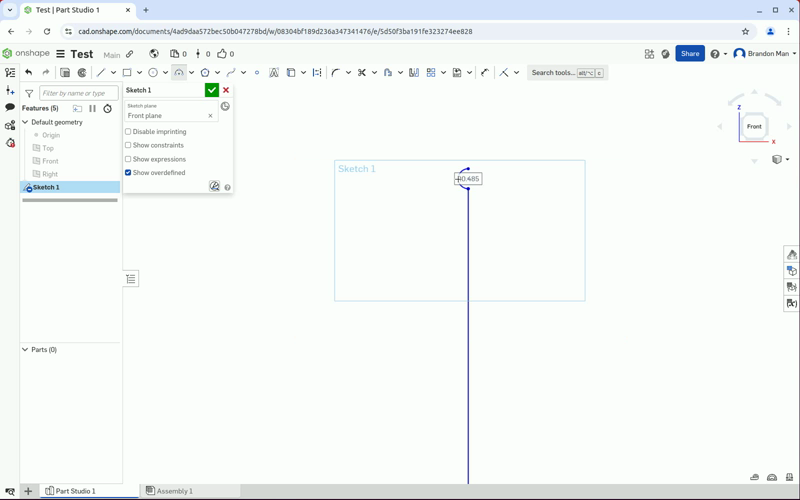
scroll(-6)
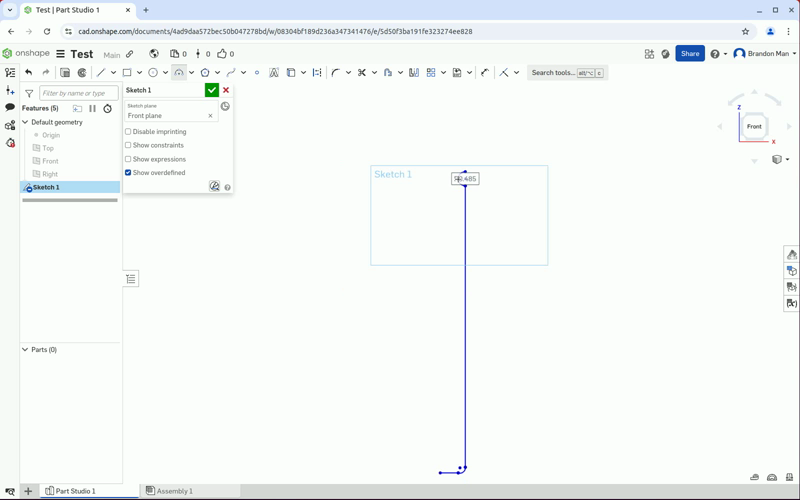
scroll(-6)
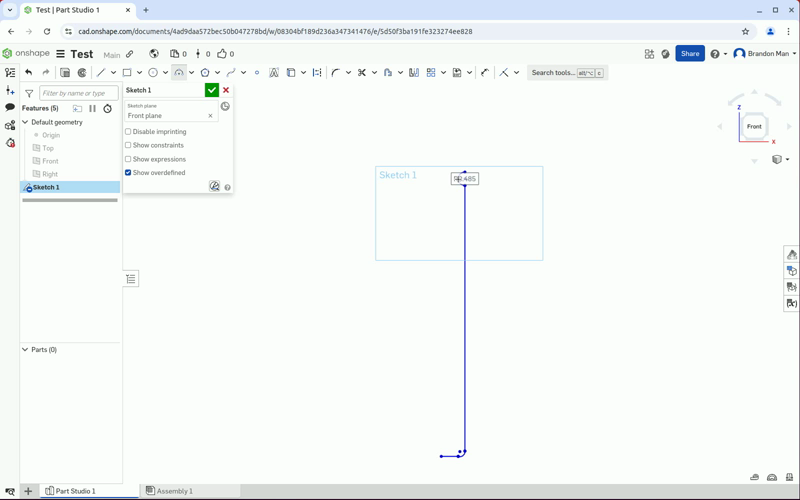
scroll(-6)
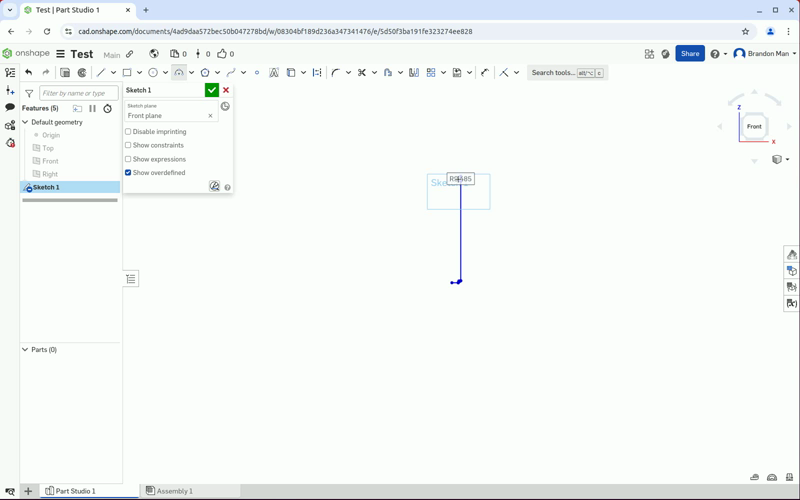
key_up(shift)
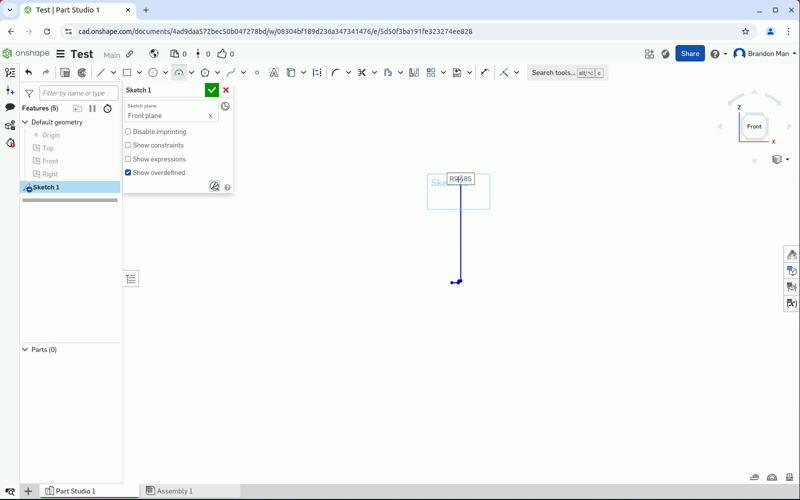
key(esc)
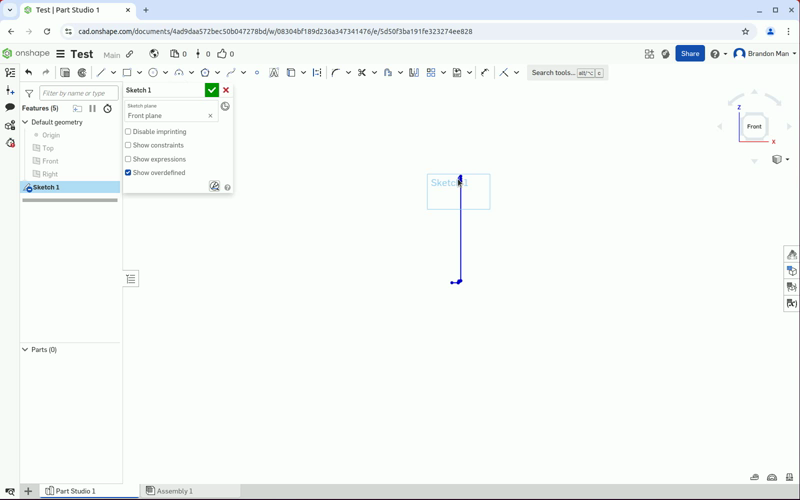
key(l)
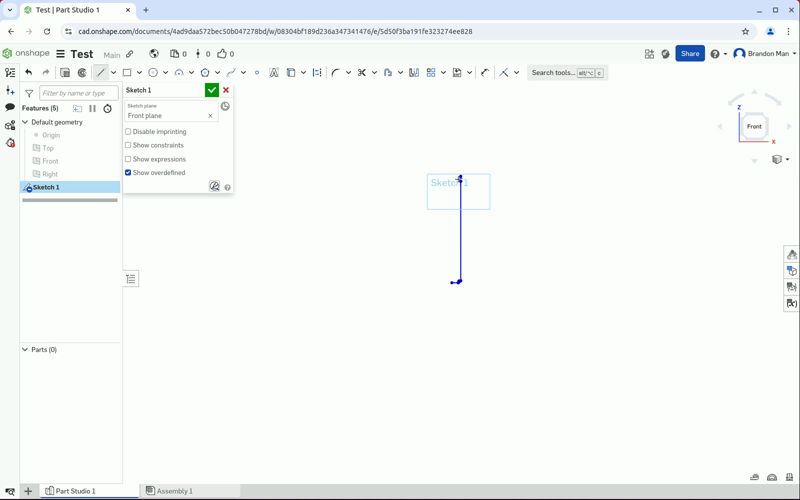
mouse_move(460, 176)
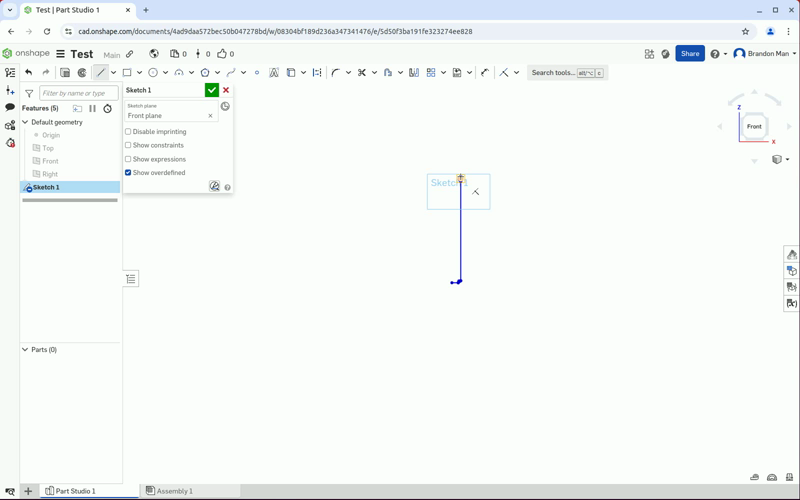
scroll(6)
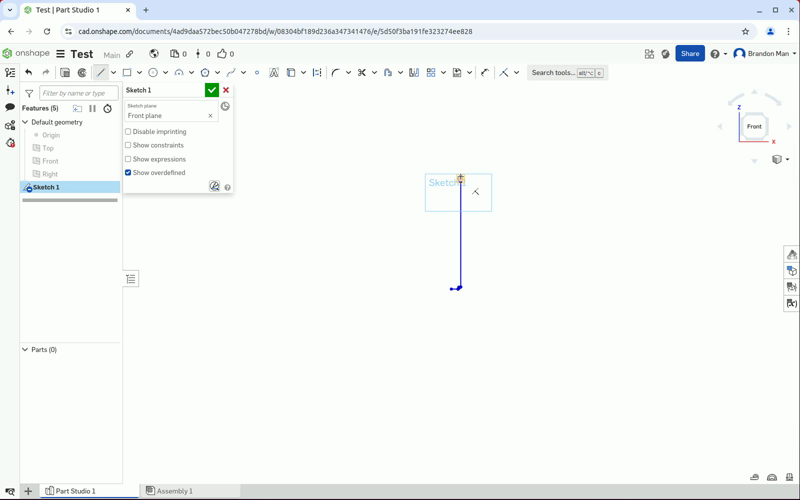
scroll(6)
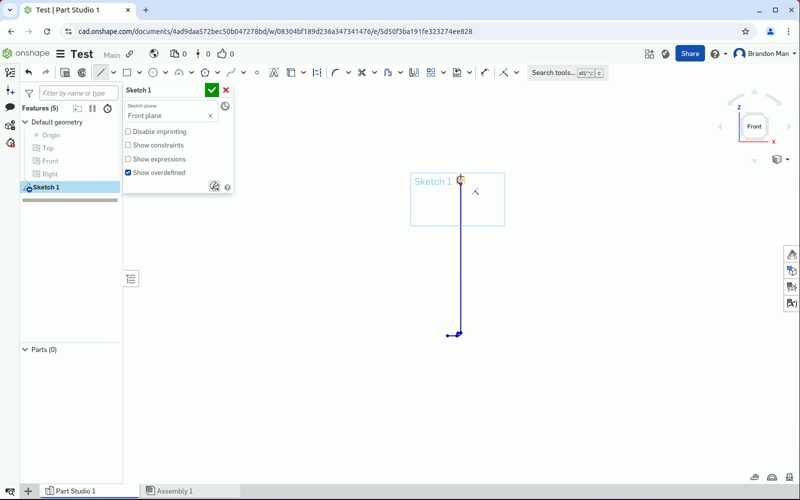
scroll(6)
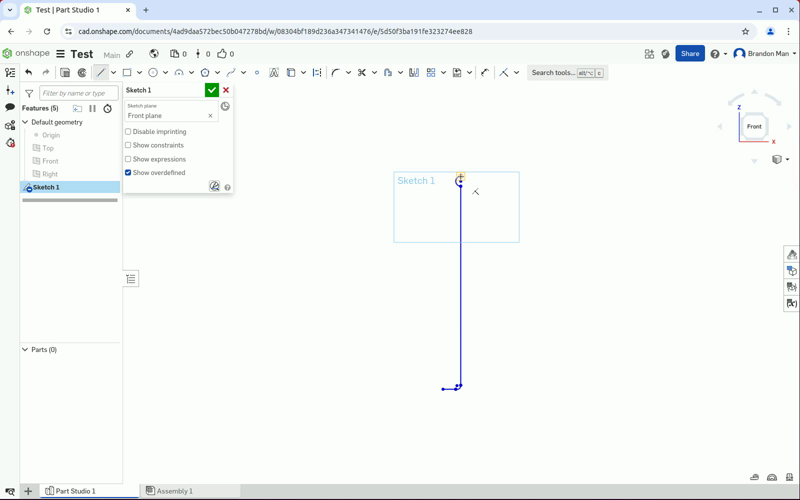
scroll(6)
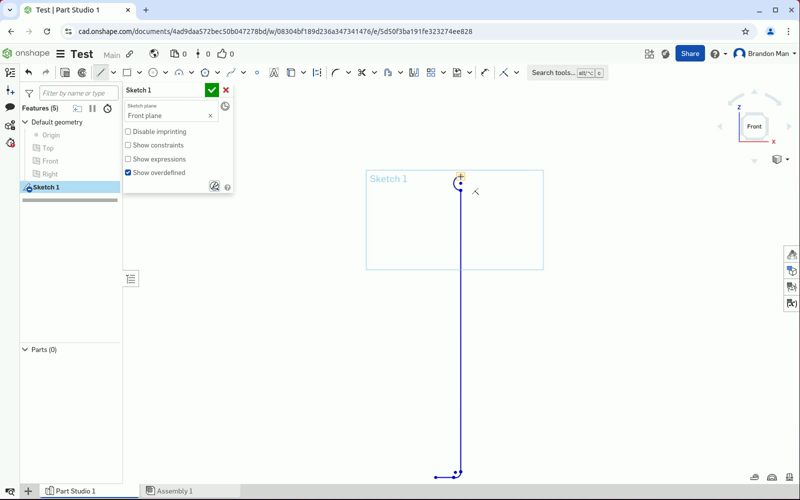
scroll(6)
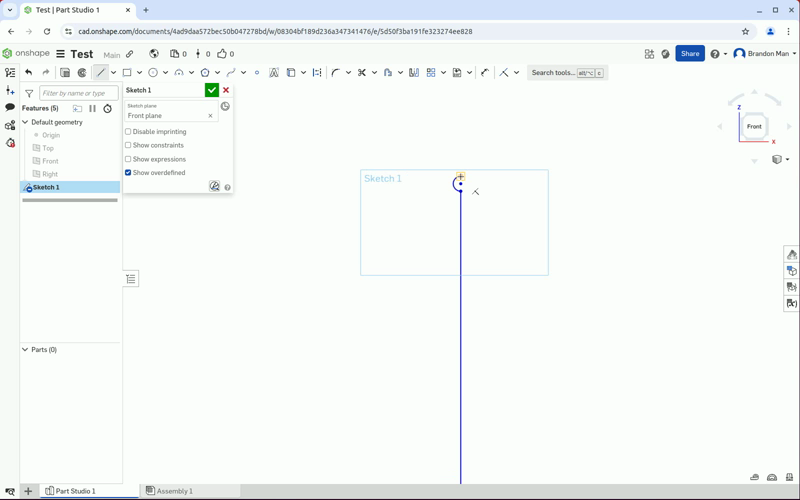
scroll(6)
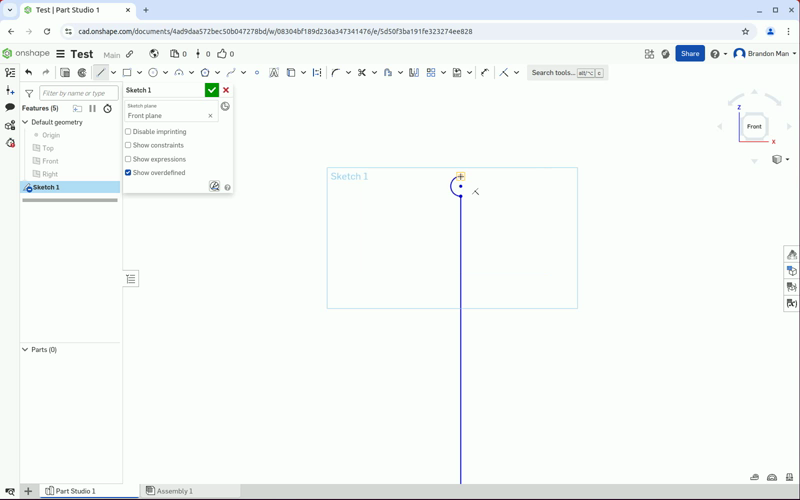
scroll(6)
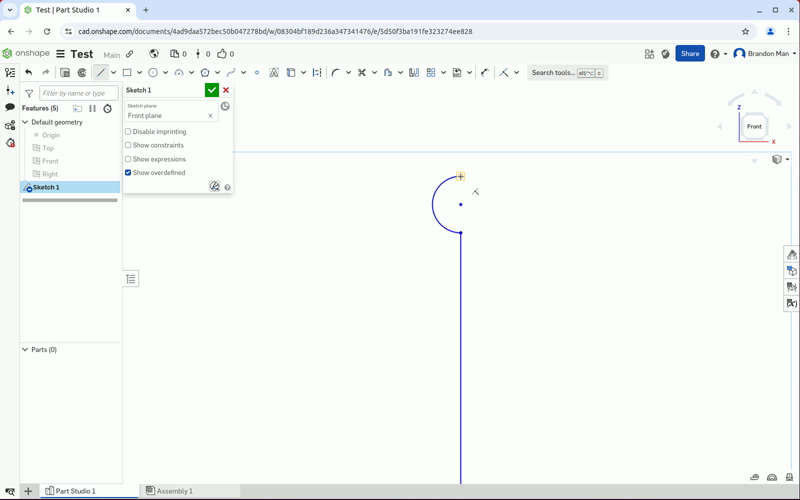
click(460, 176)
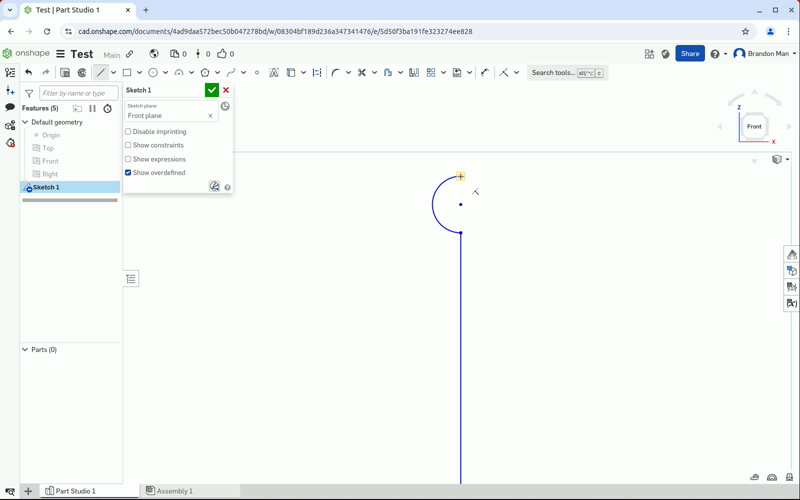
scroll(-6)
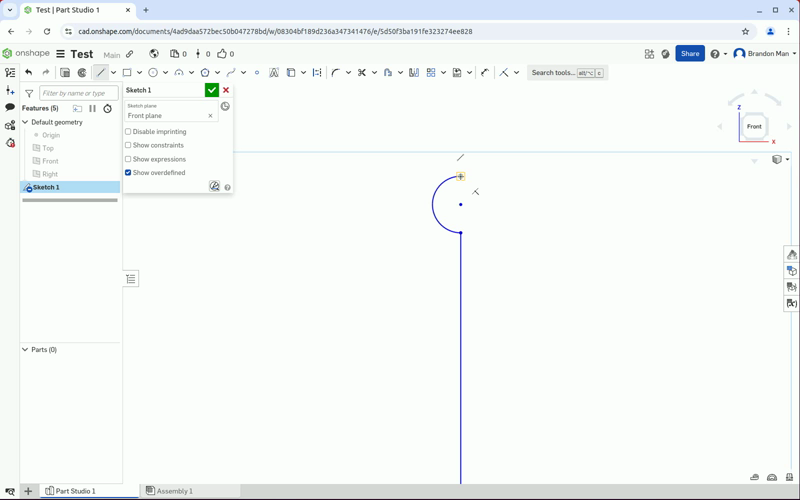
scroll(-6)
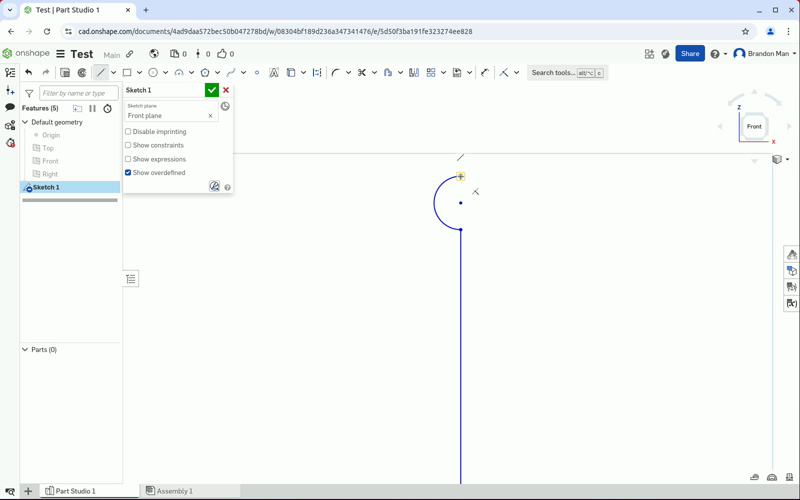
scroll(-6)
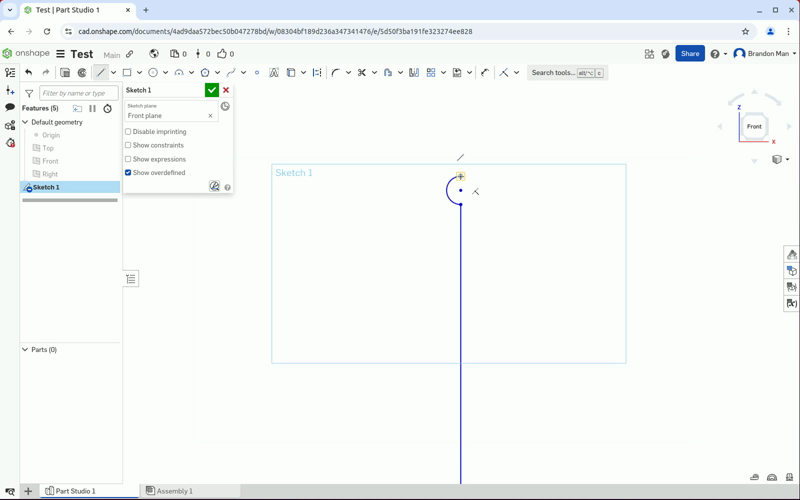
scroll(-6)
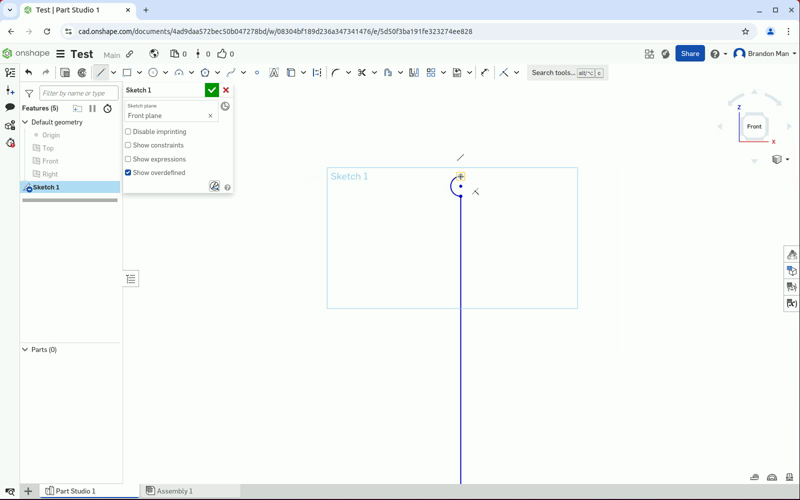
scroll(-6)
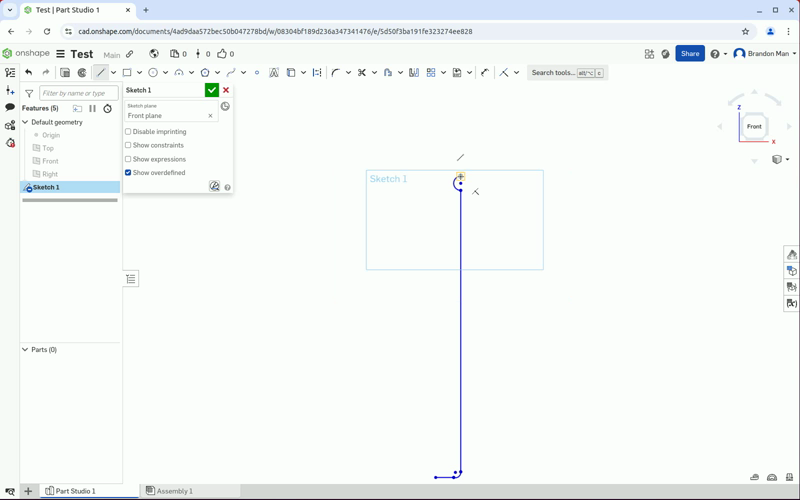
scroll(-6)
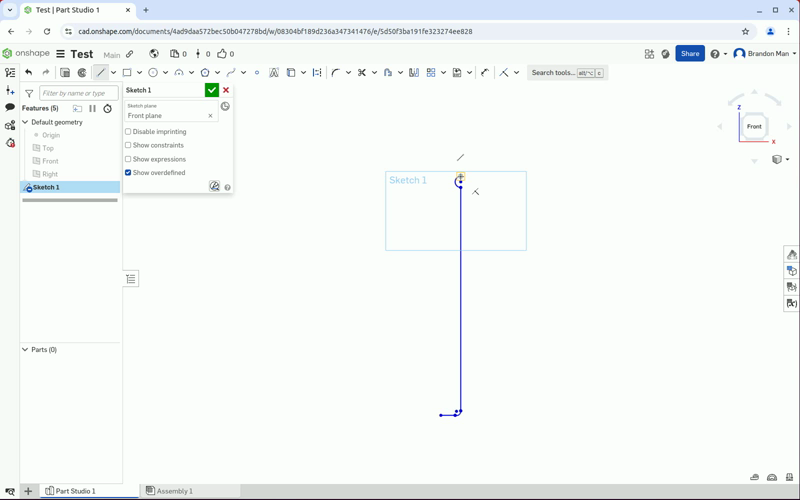
scroll(-6)
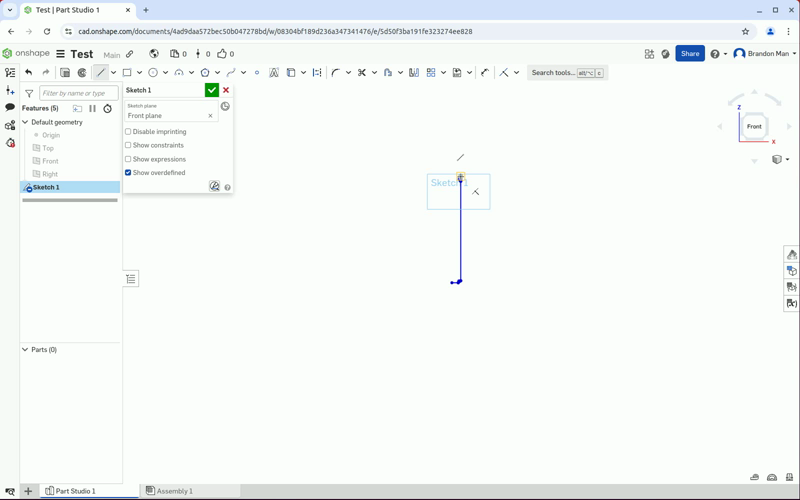
key_down(shift)
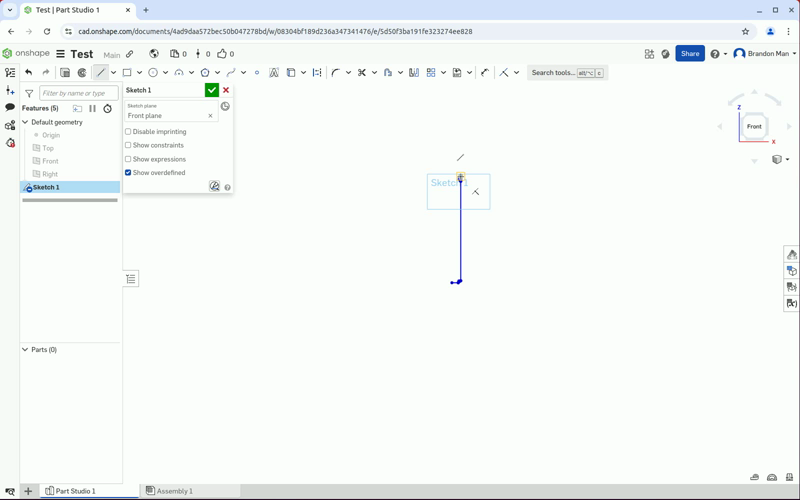
mouse_move(490, 176)
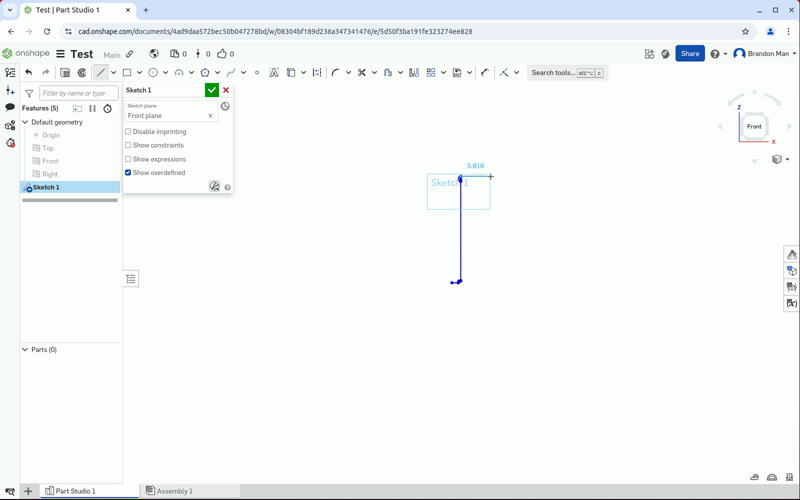
mouse_move(460, 170)
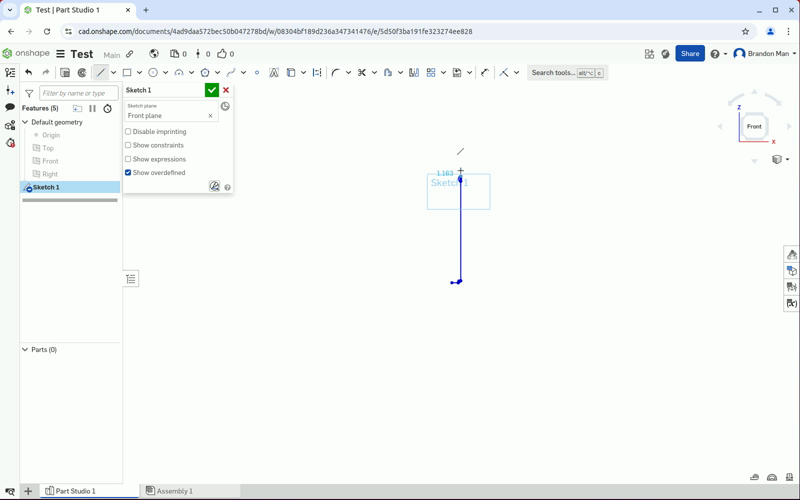
scroll(6)
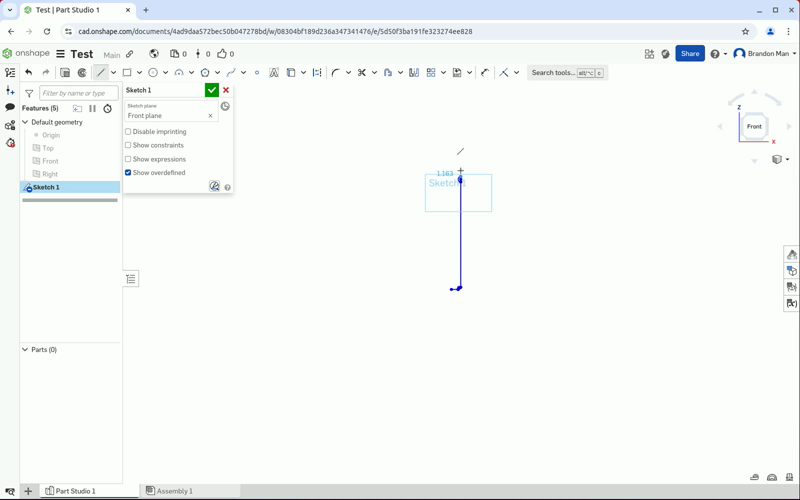
scroll(6)
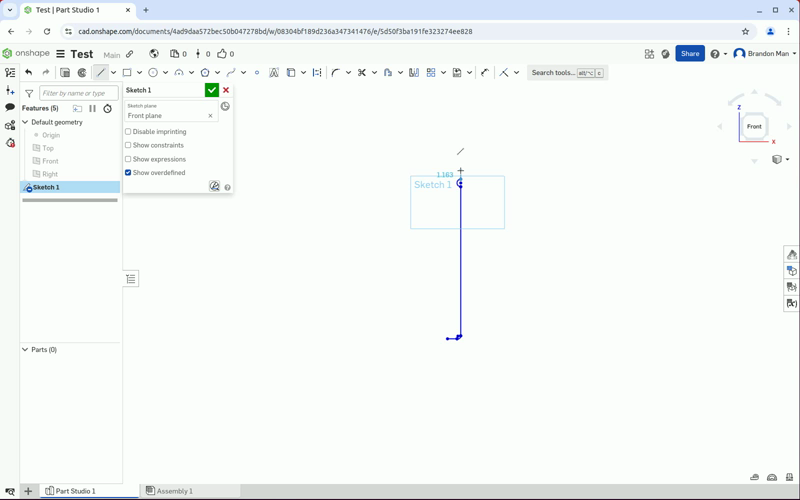
scroll(6)
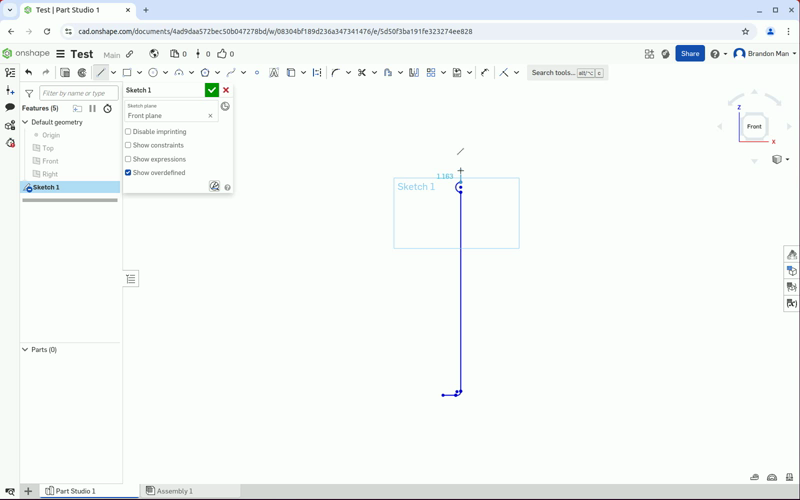
scroll(6)
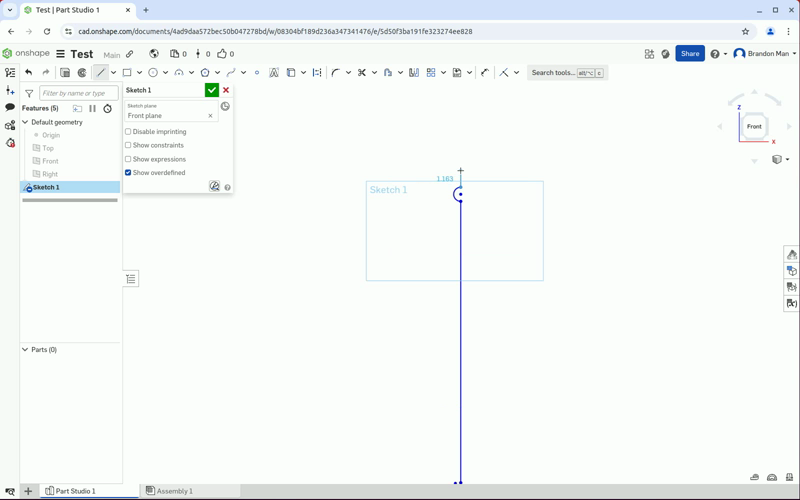
scroll(6)
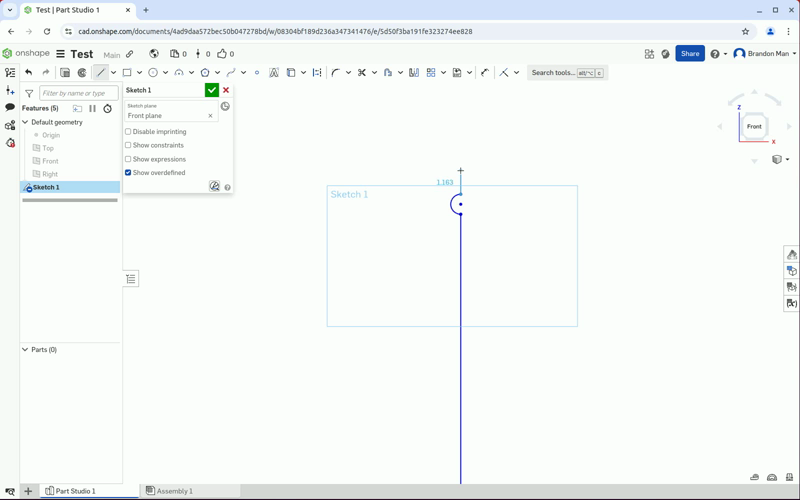
scroll(6)
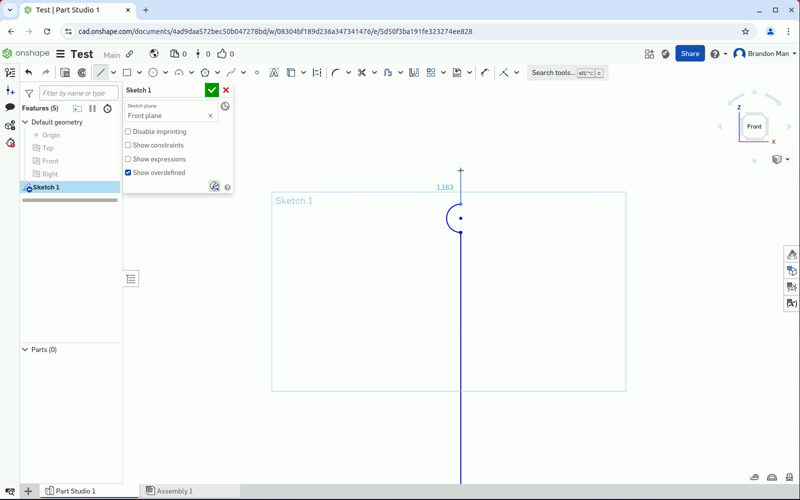
scroll(6)
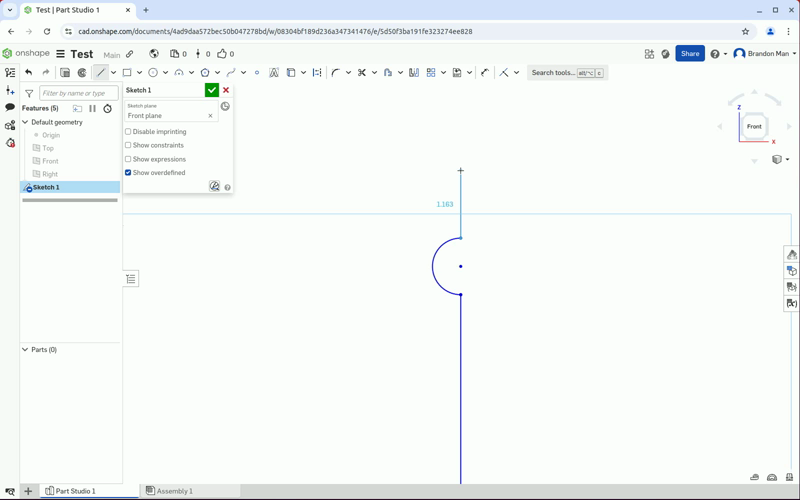
click(460, 170)
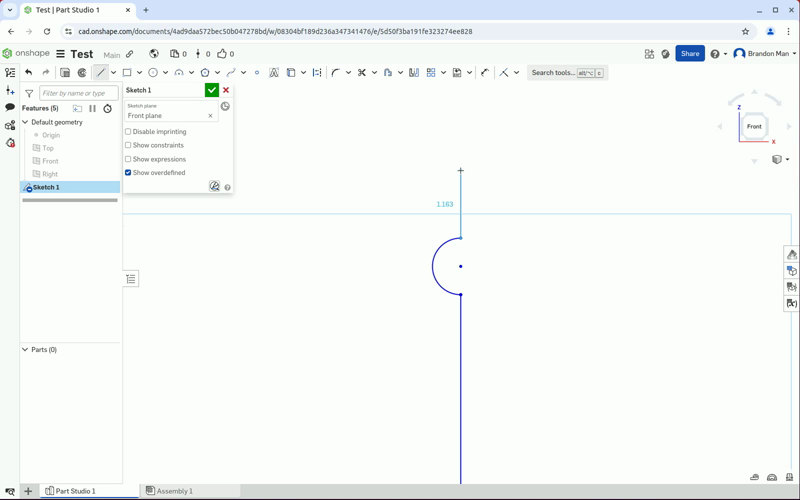
scroll(-6)
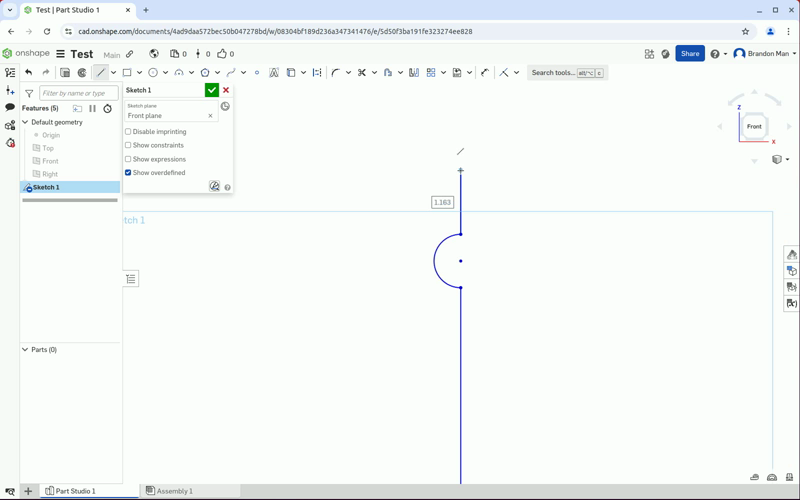
scroll(-6)
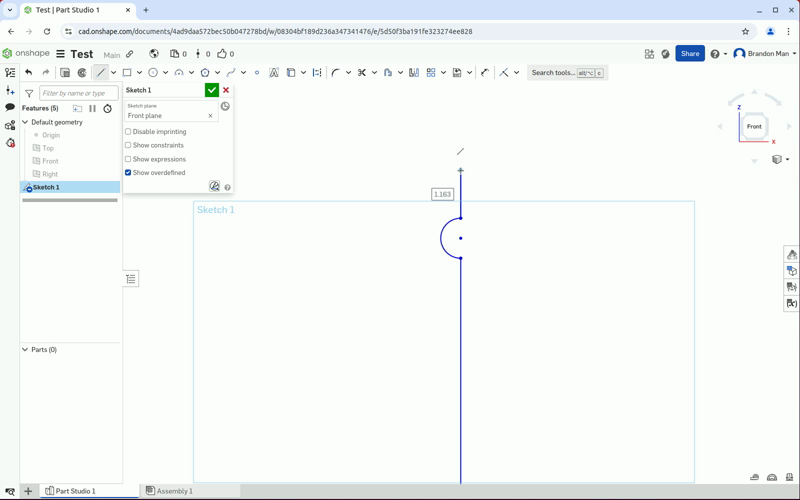
scroll(-6)
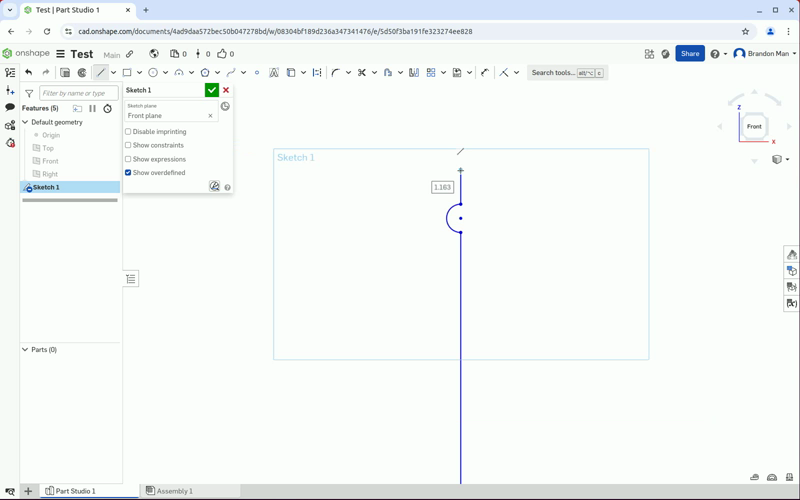
scroll(-6)
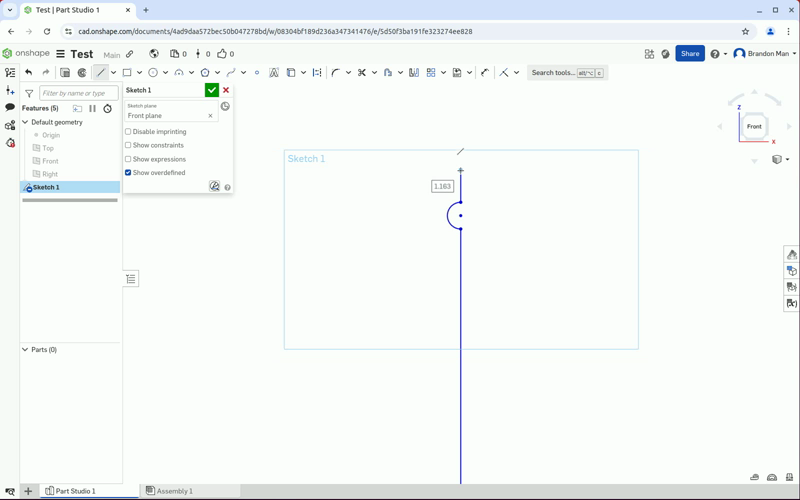
scroll(-6)
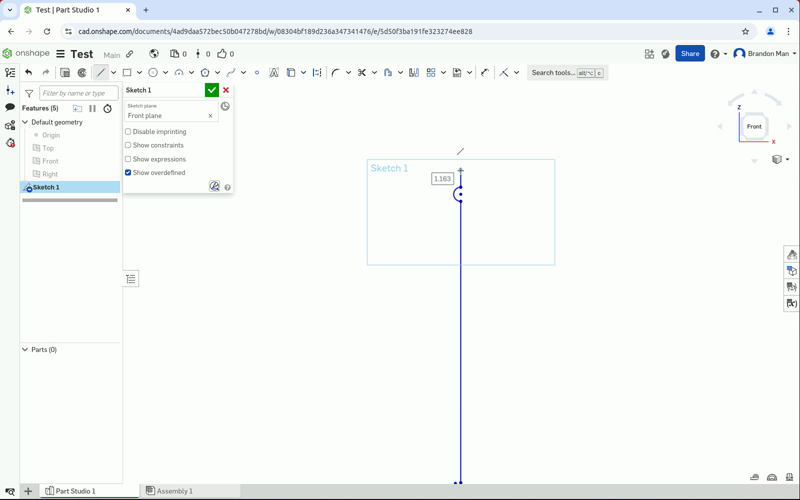
scroll(-6)
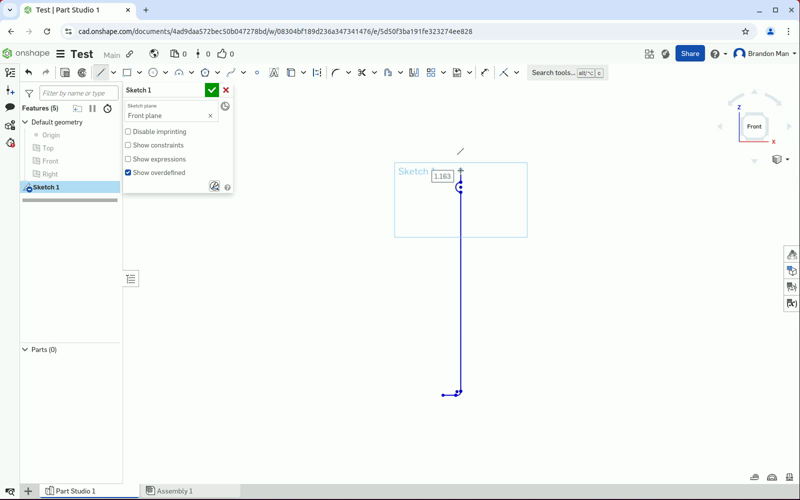
scroll(-6)
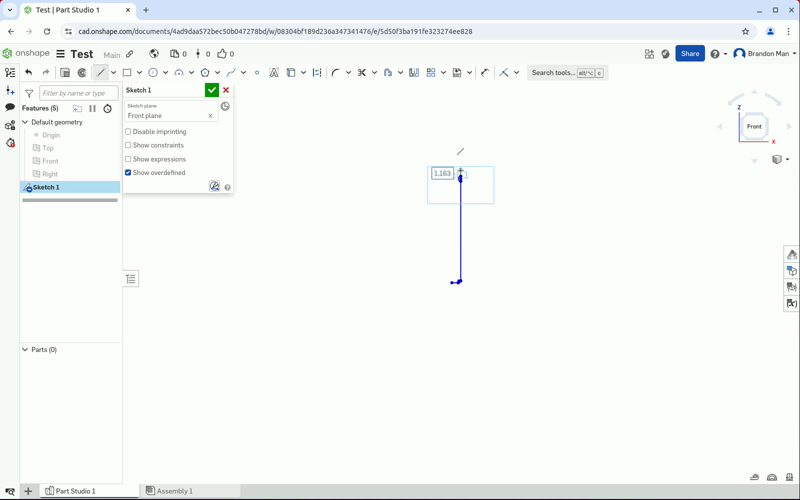
key_up(shift)
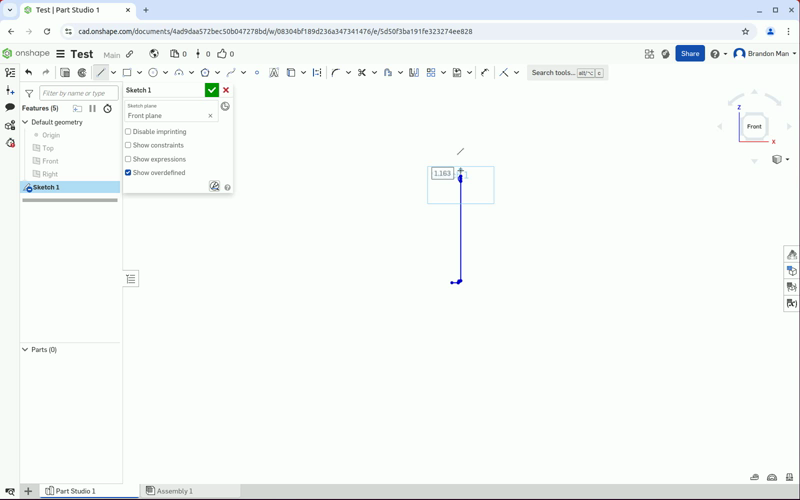
key(esc)
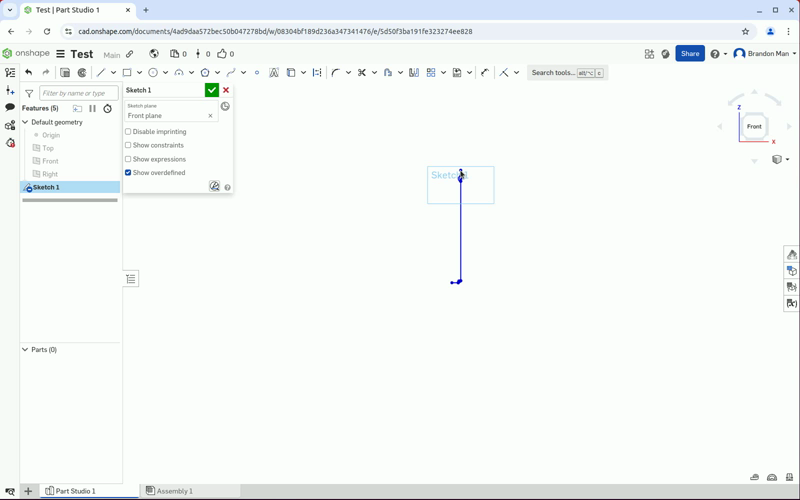
key(a)
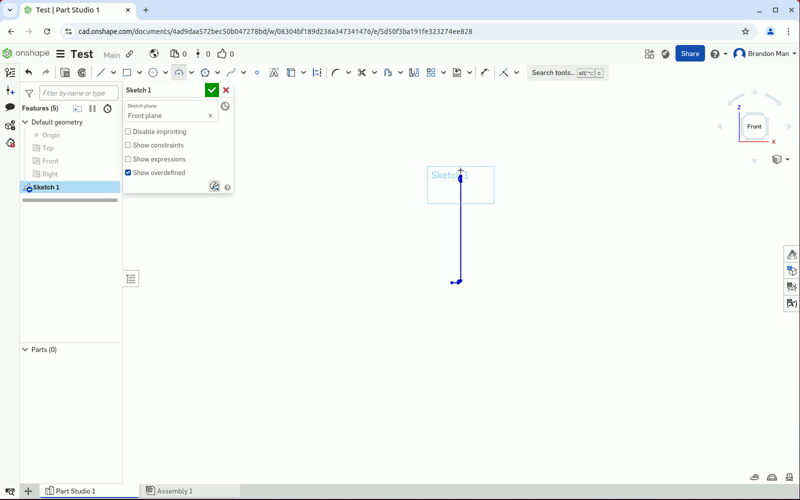
mouse_move(460, 170)
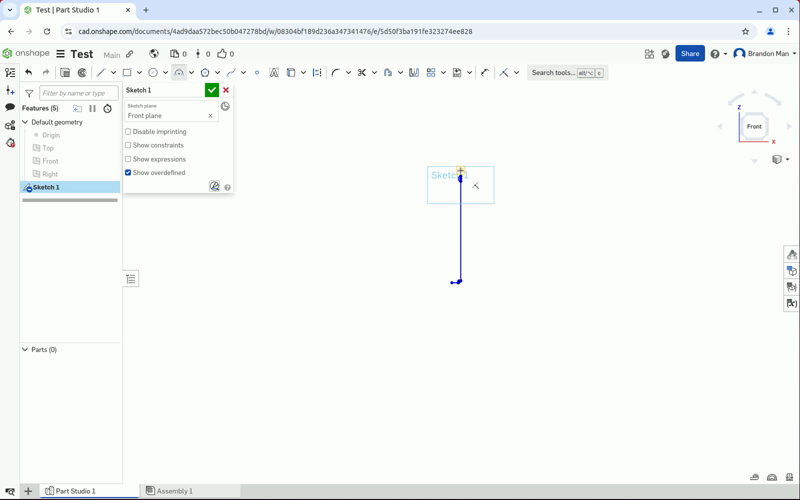
click(460, 170)
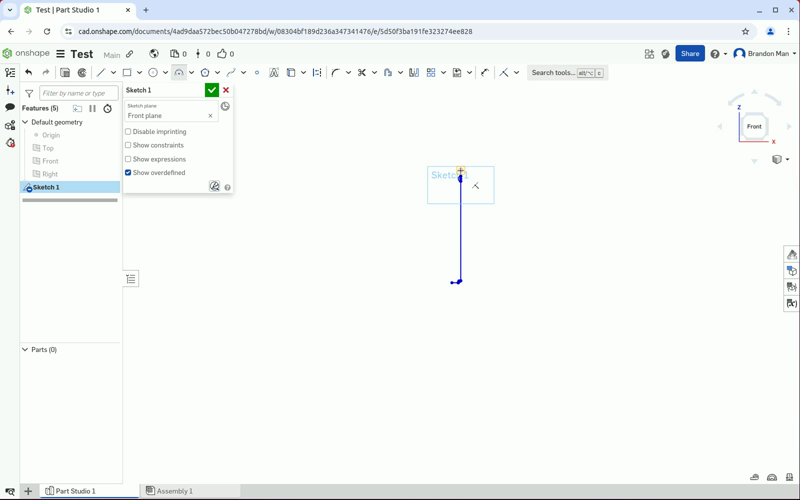
key_down(shift)
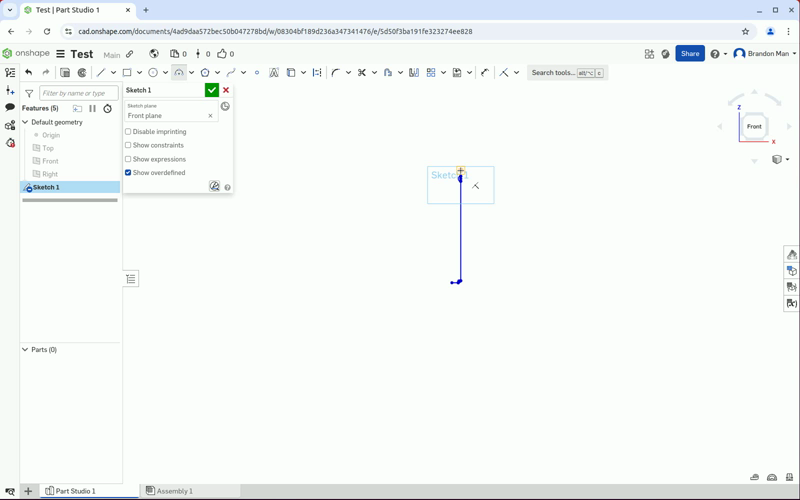
mouse_move(452, 178)
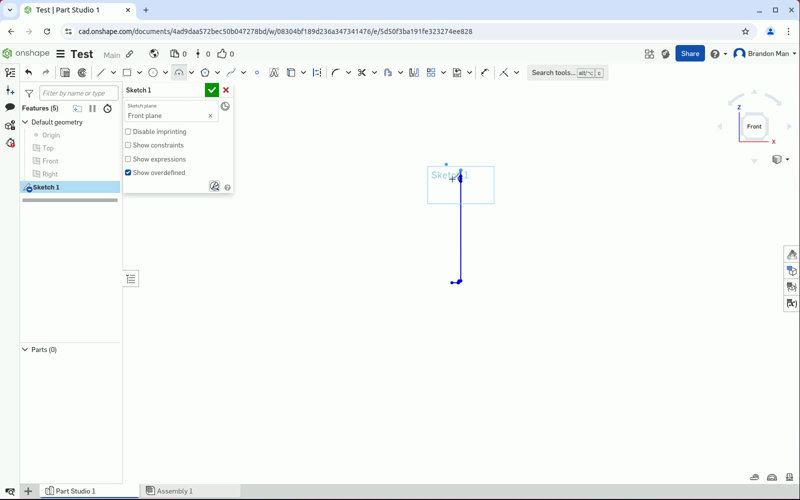
click(452, 178)
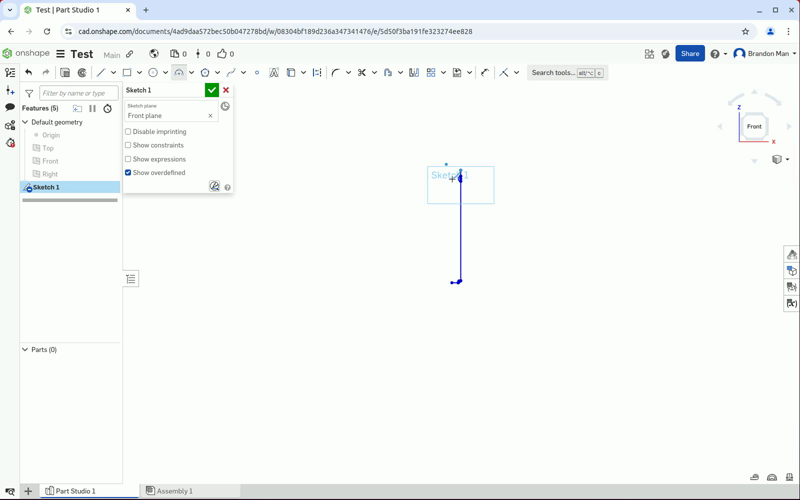
mouse_move(455, 172)
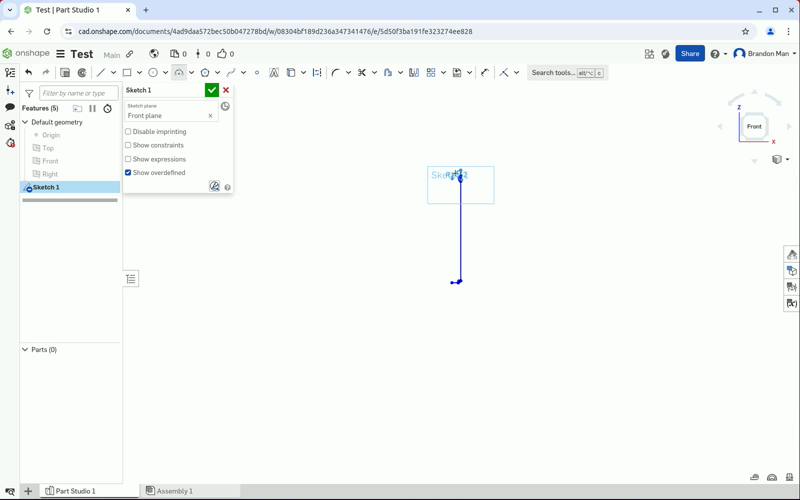
click(455, 172)
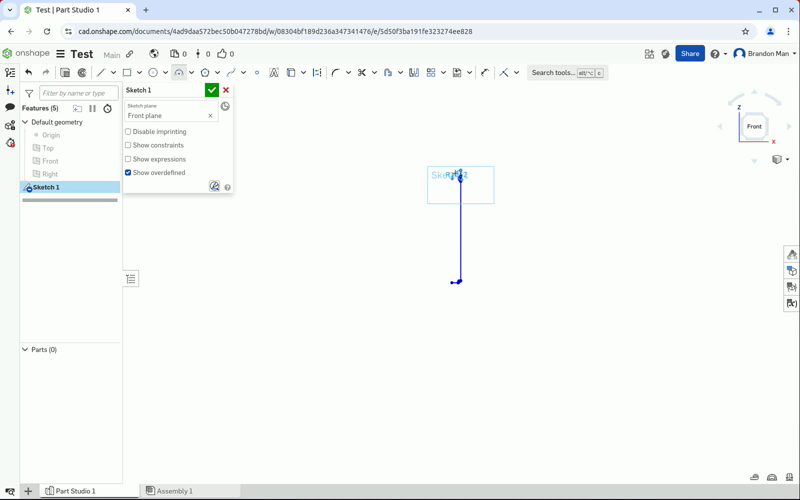
key_up(shift)
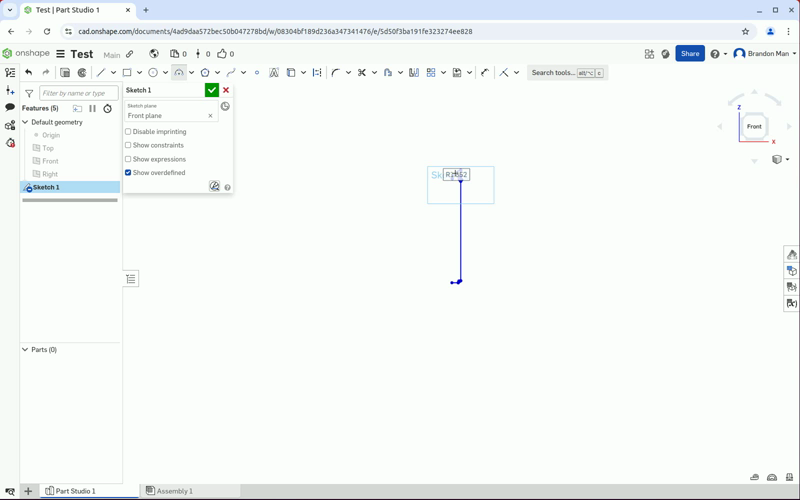
key(esc)
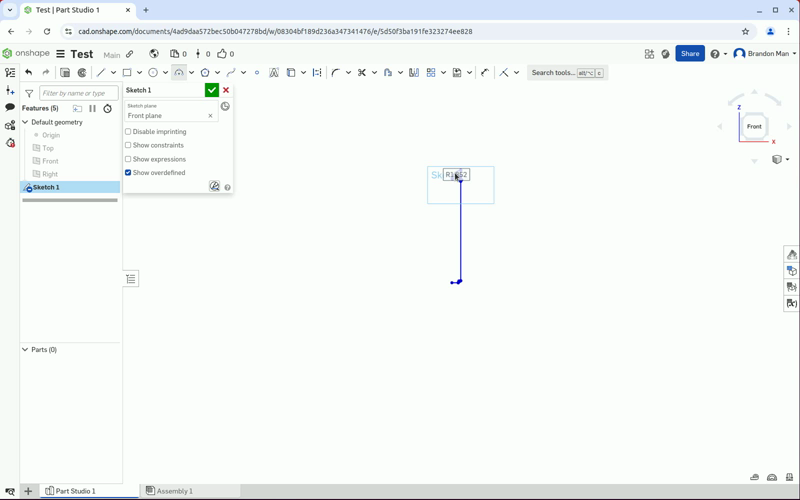
key(l)
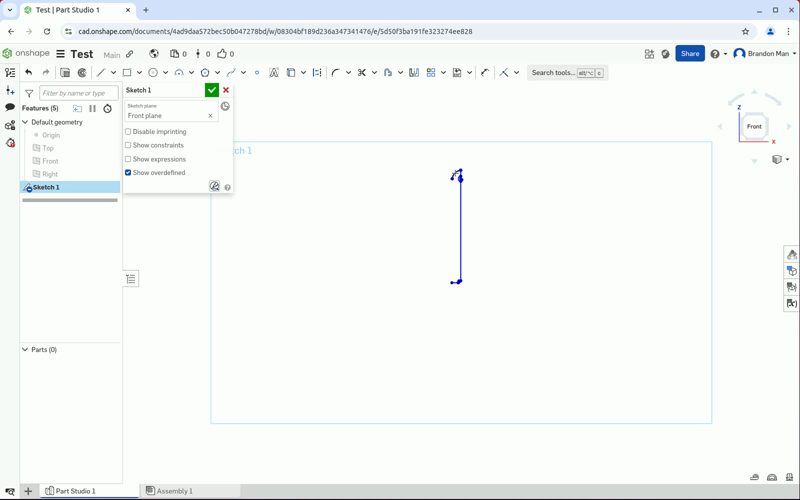
mouse_move(452, 178)
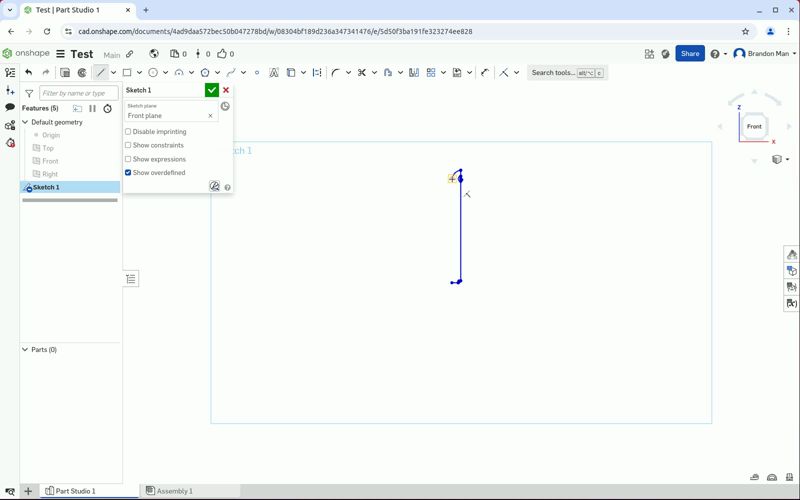
click(452, 178)
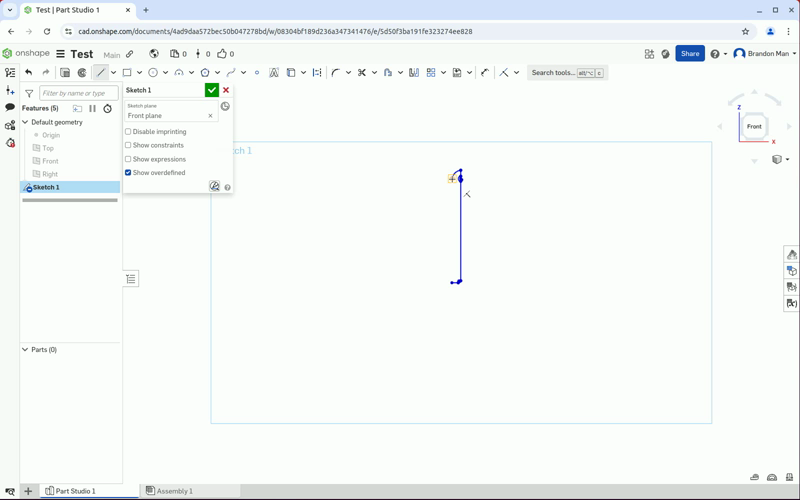
key_down(shift)
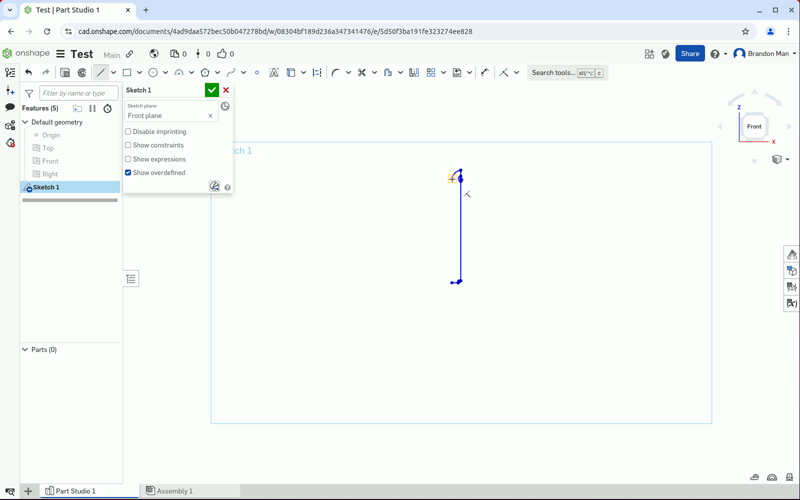
mouse_move(452, 282)
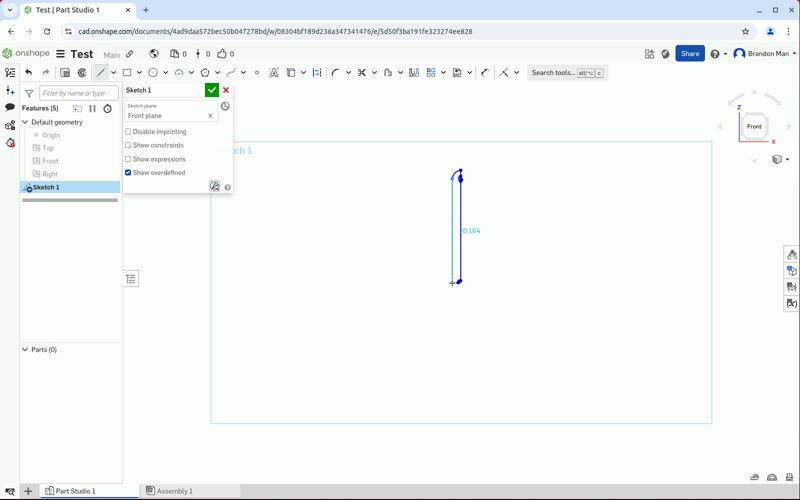
key_up(shift)
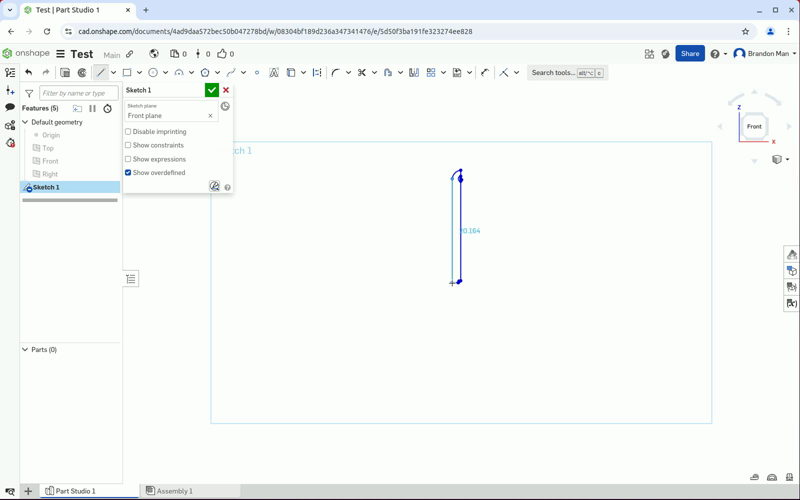
click(452, 282)
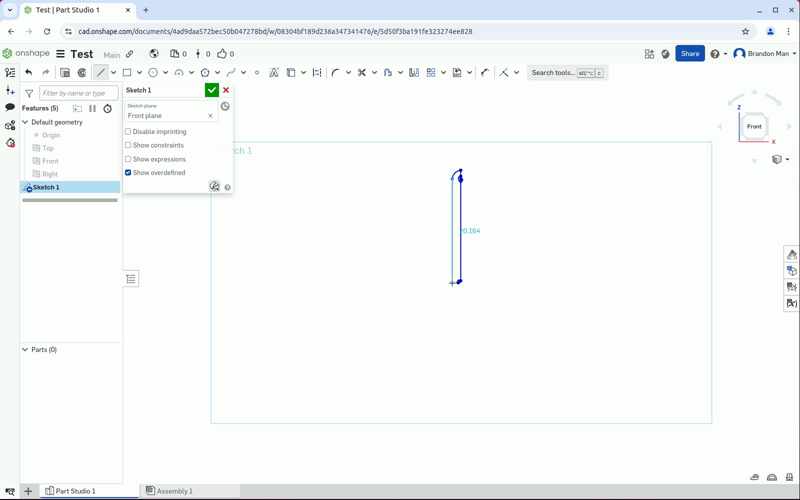
key(esc)
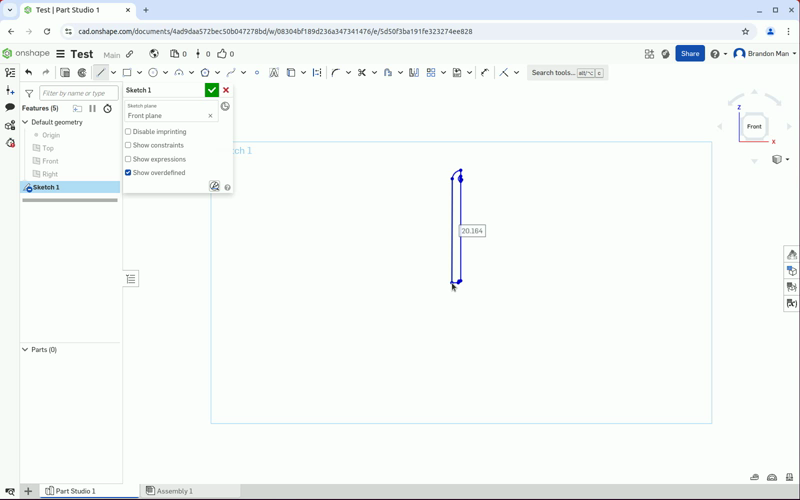
mouse_move(456, 196)
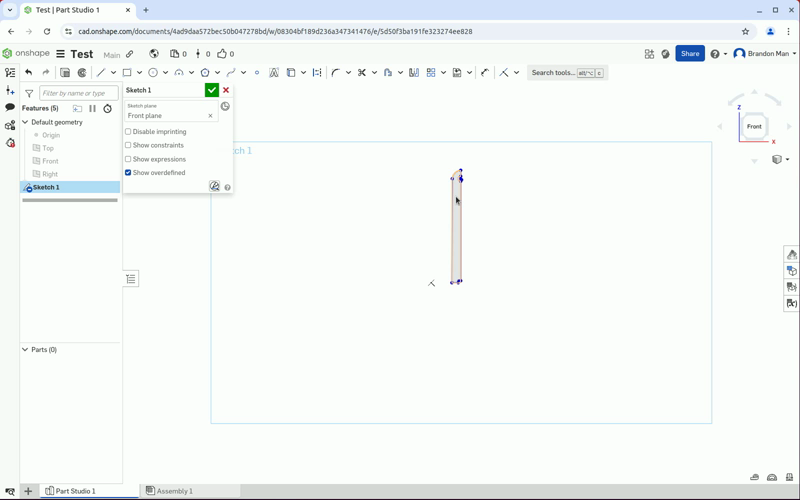
scroll(6)
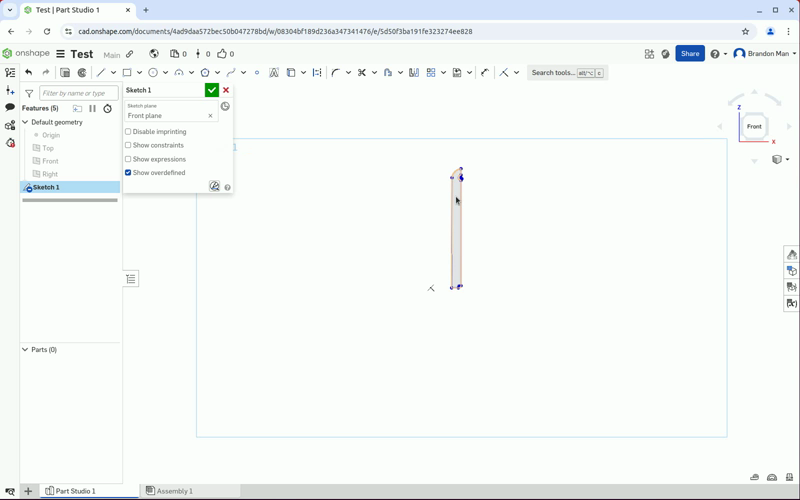
scroll(6)
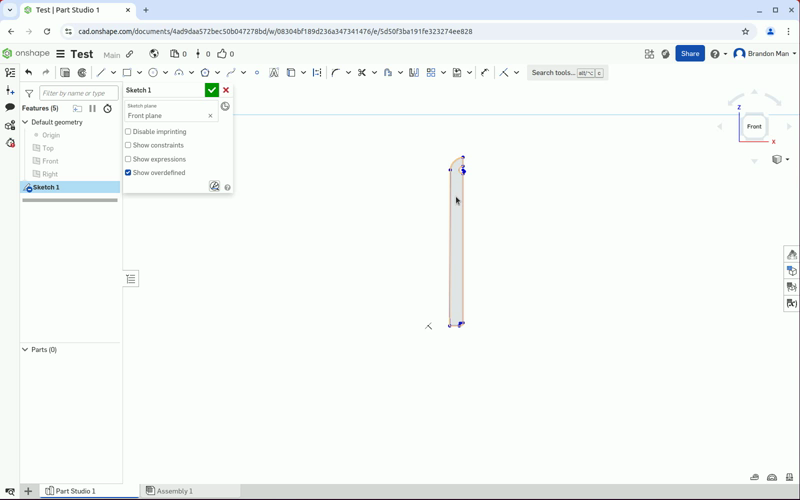
scroll(6)
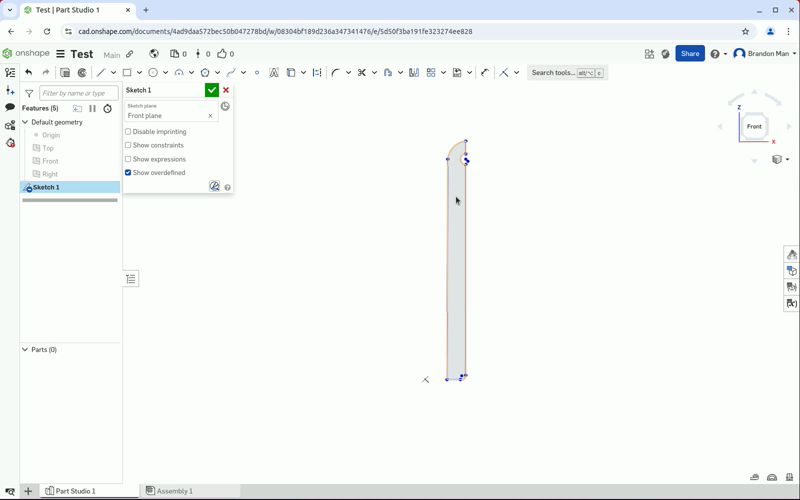
scroll(6)
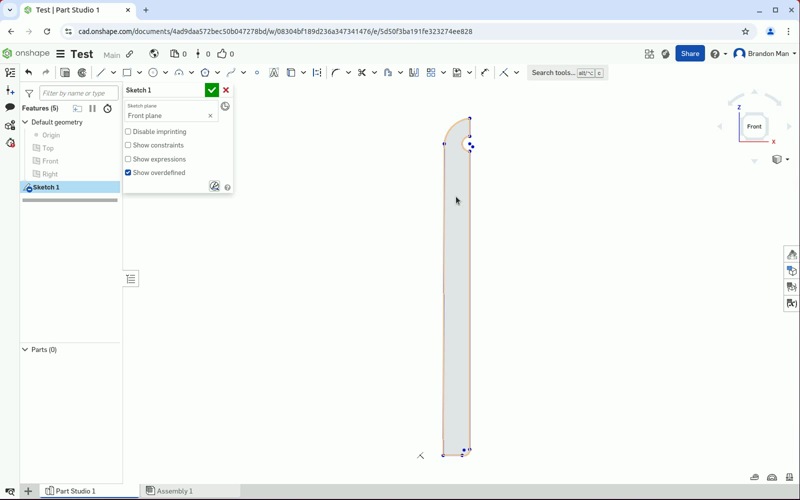
scroll(6)
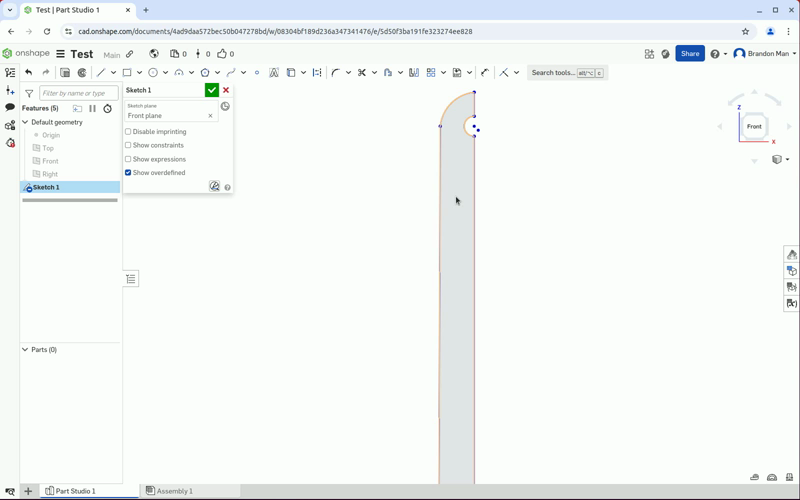
scroll(6)
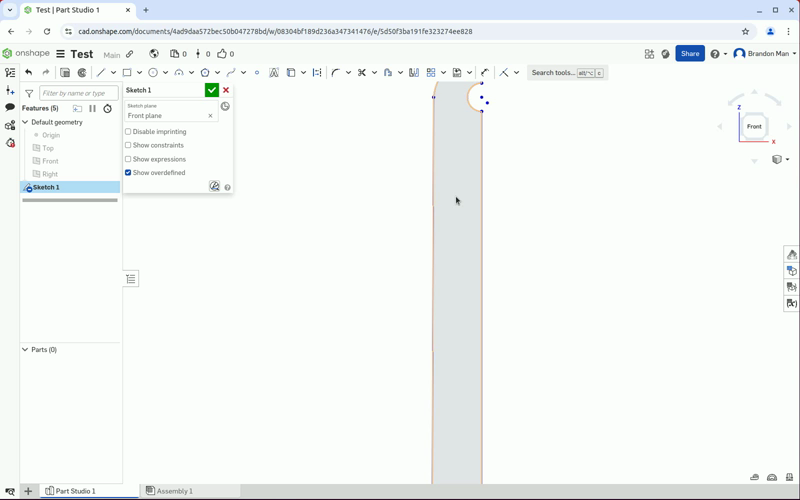
scroll(6)
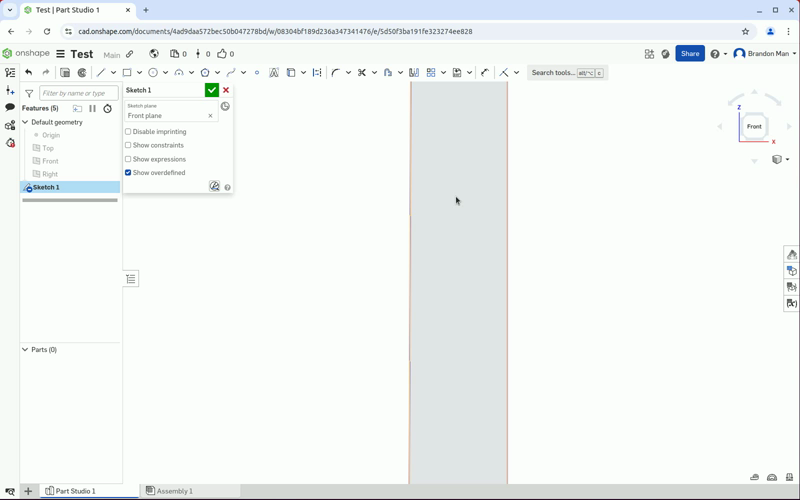
click(456, 196)
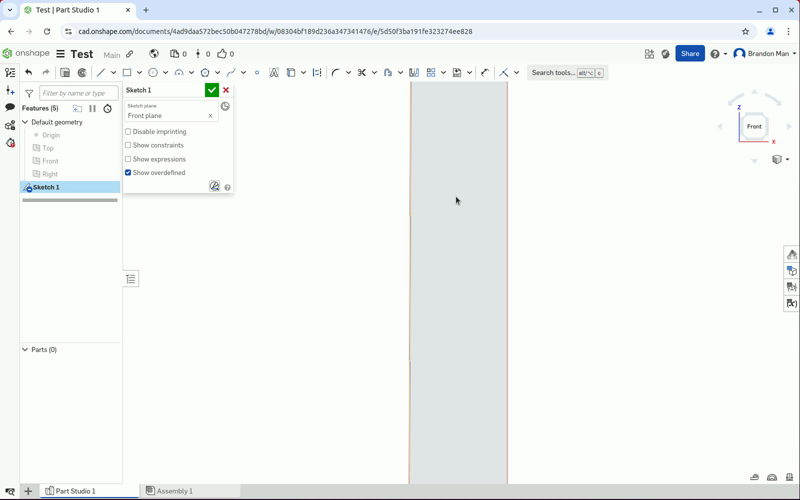
scroll(-6)
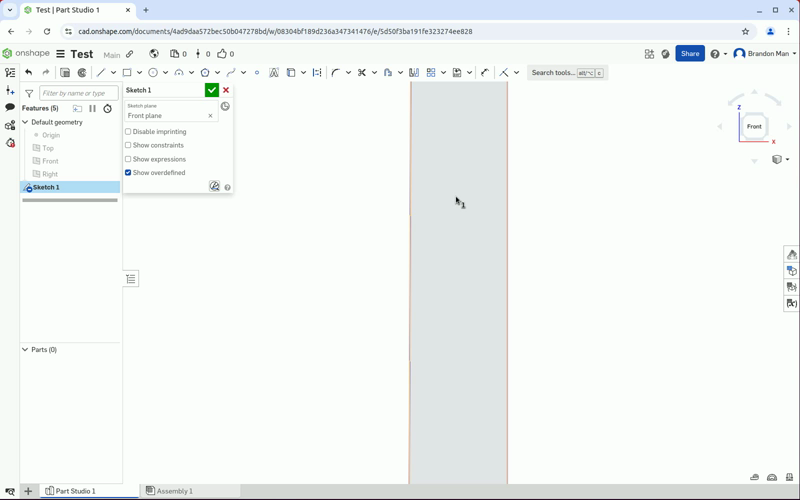
scroll(-6)
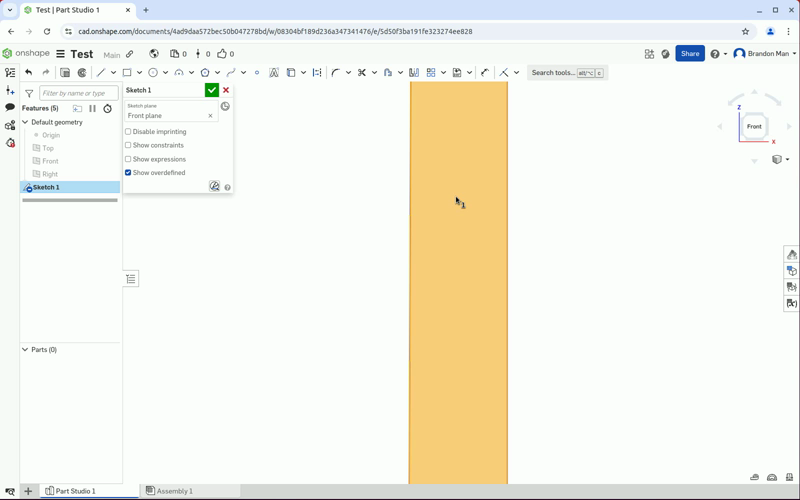
scroll(-6)
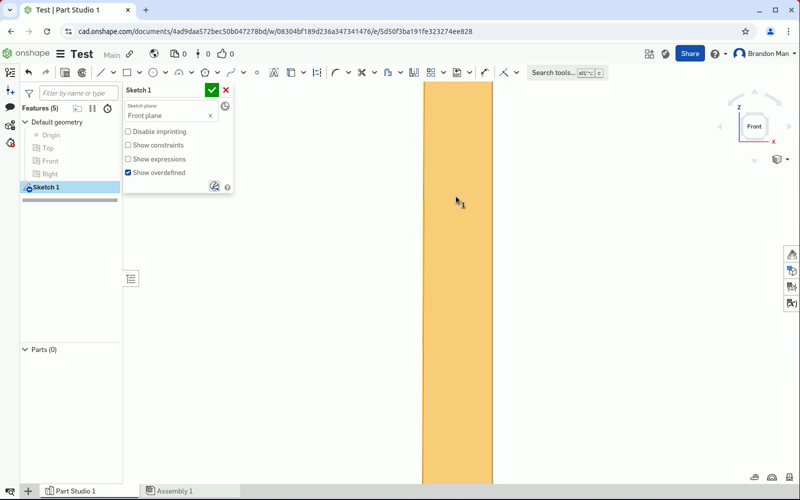
scroll(-6)
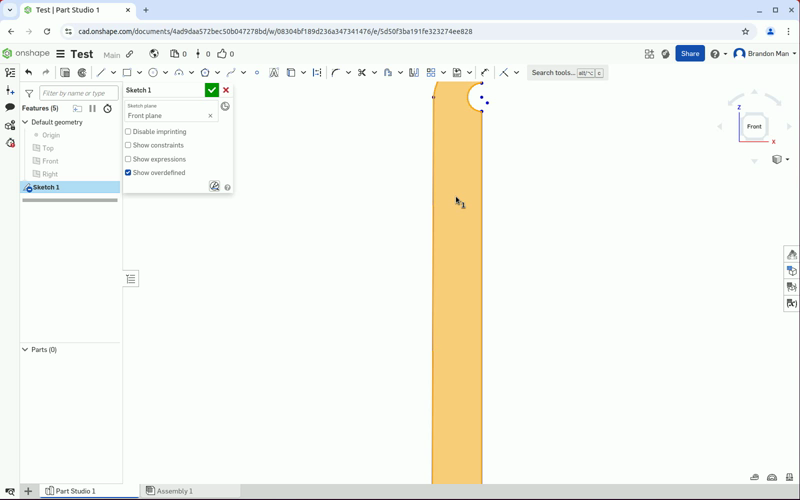
scroll(-6)
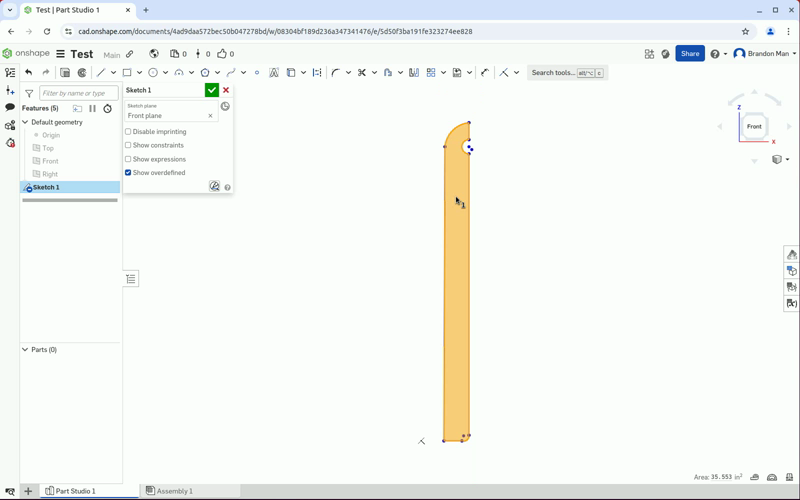
scroll(-6)
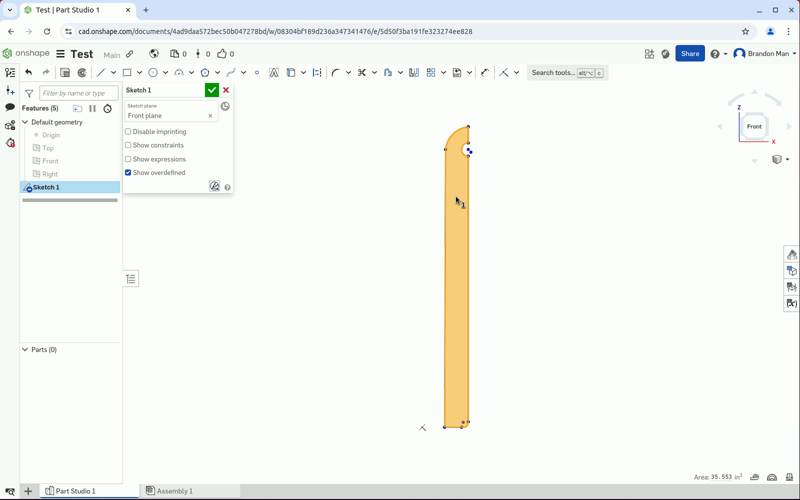
scroll(-6)
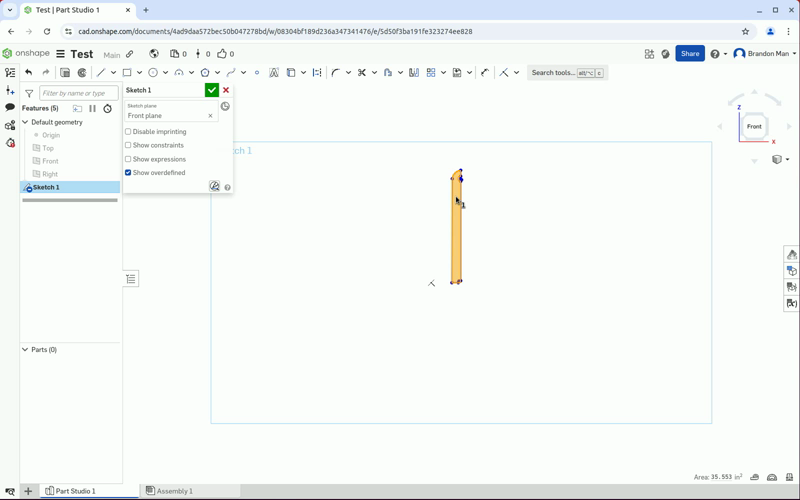
mouse_move(73, 352)
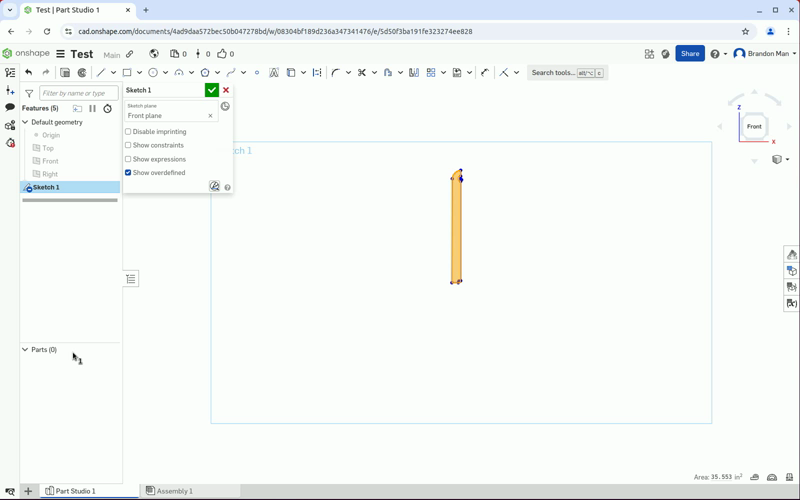
key(shift+y)
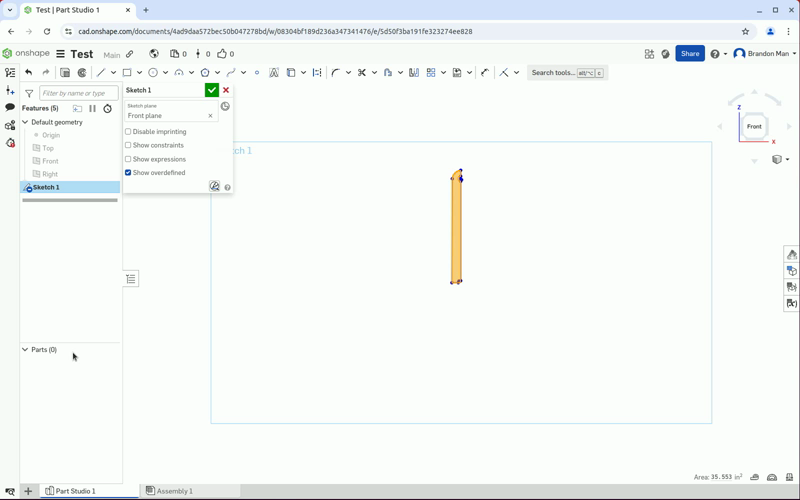
key(shift+e)
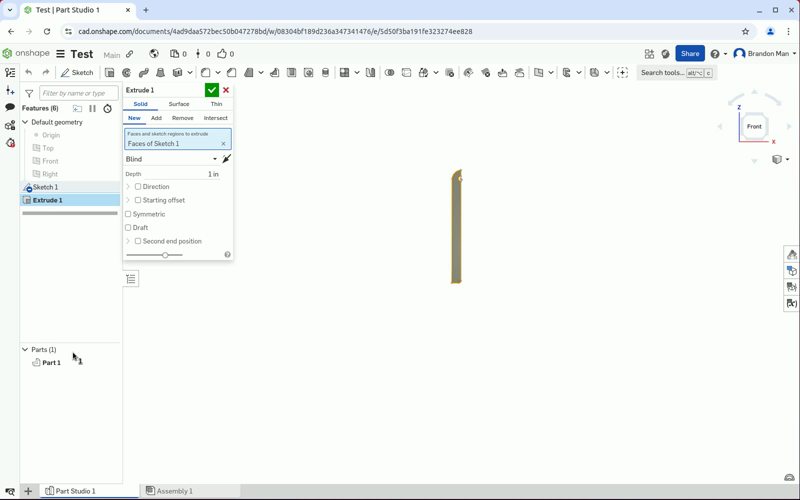
mouse_move(143, 106)
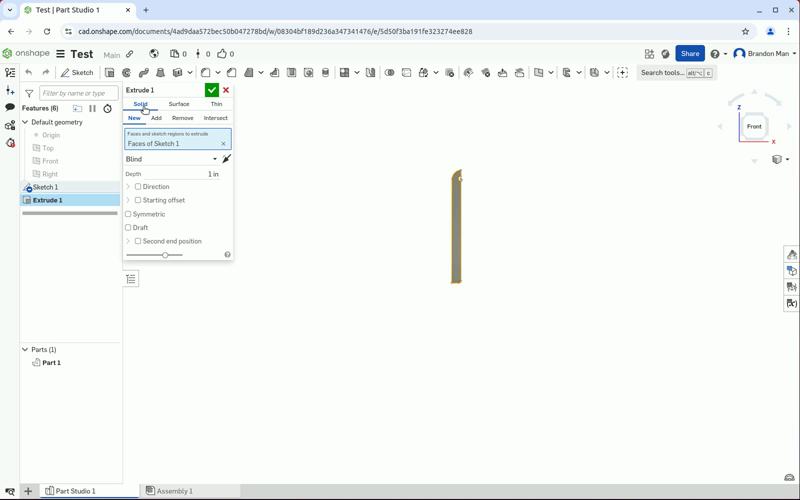
click(143, 106)
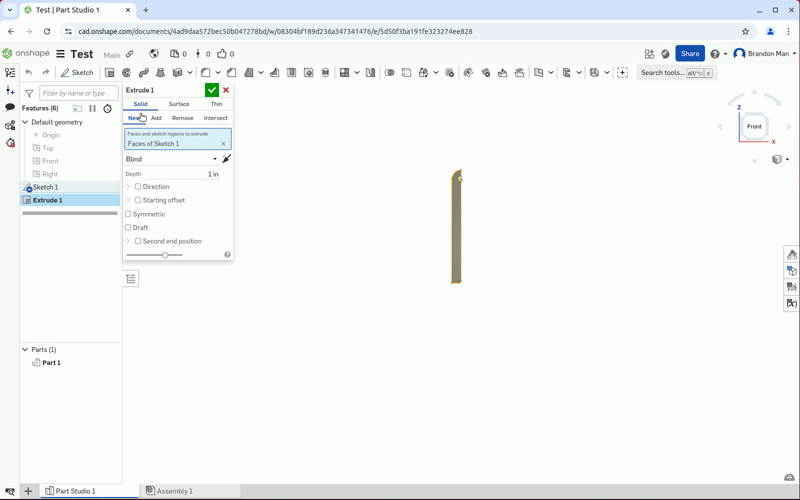
mouse_move(137, 120)
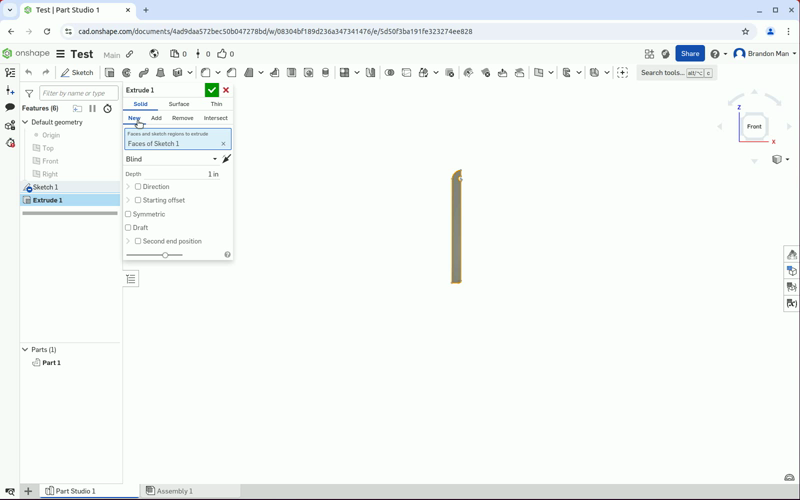
click(137, 120)
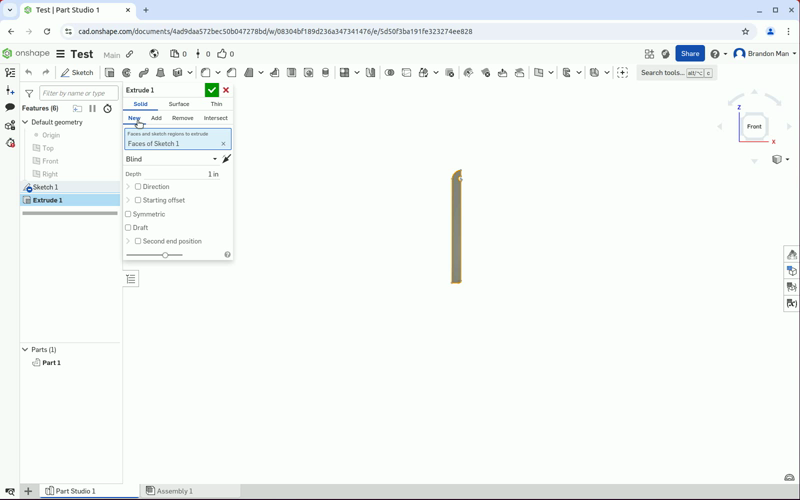
key(tab, 4)
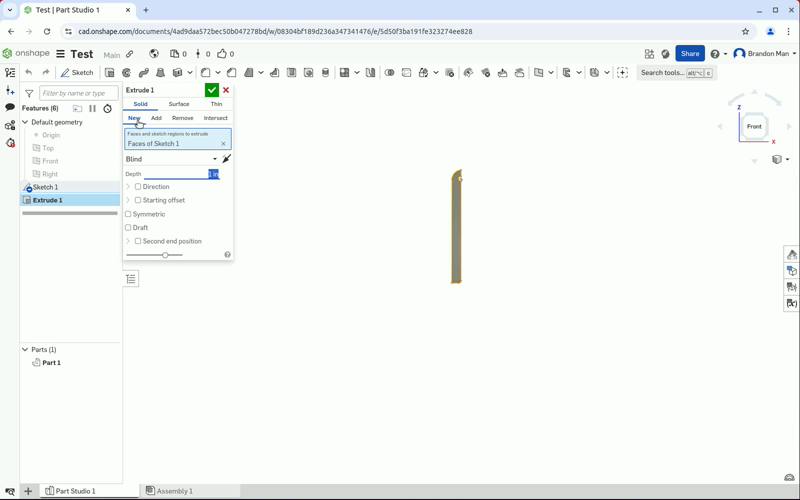
text(0.482)
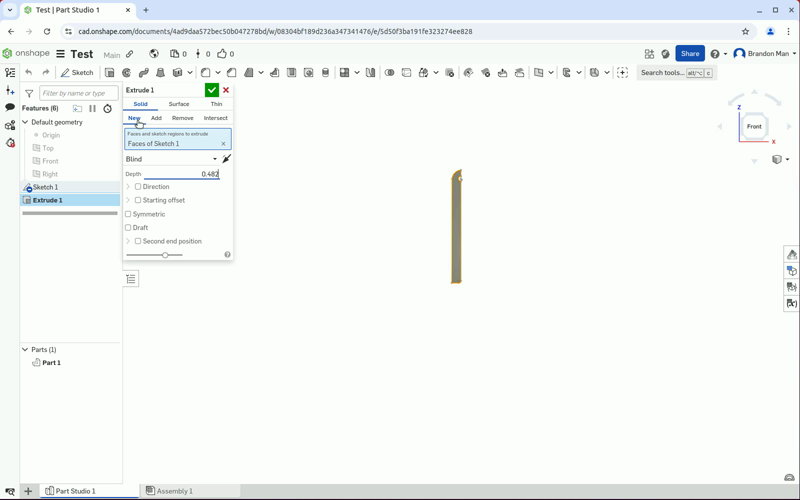
key(tab, 3)
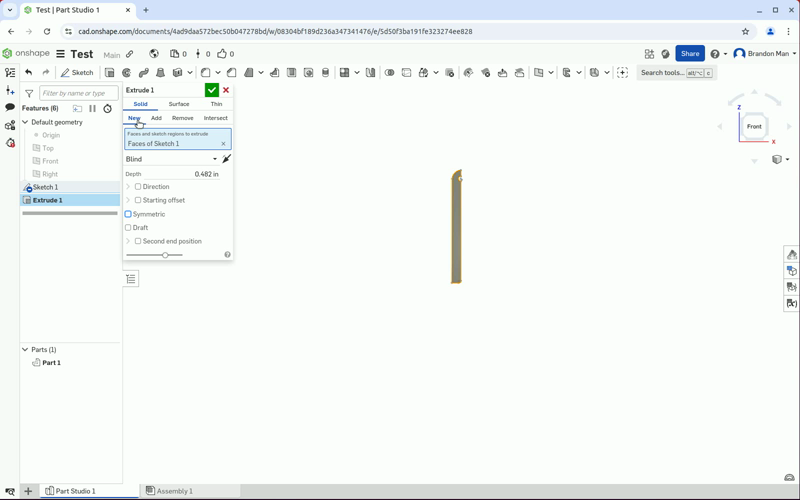
key(space)
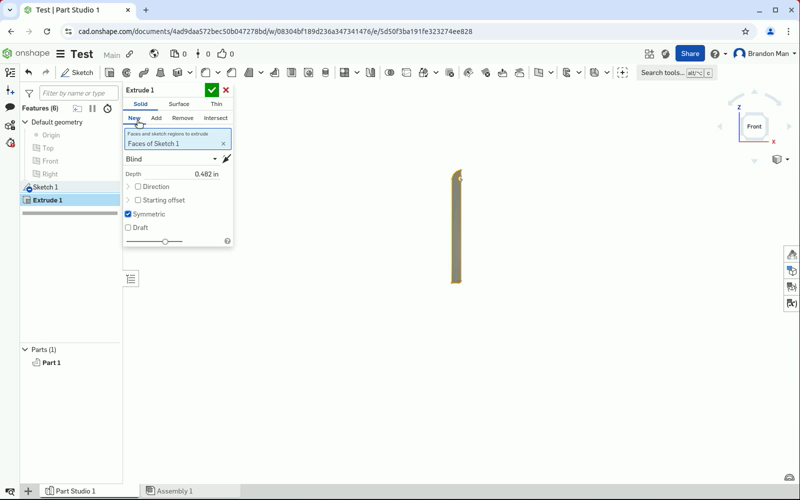
key(enter)
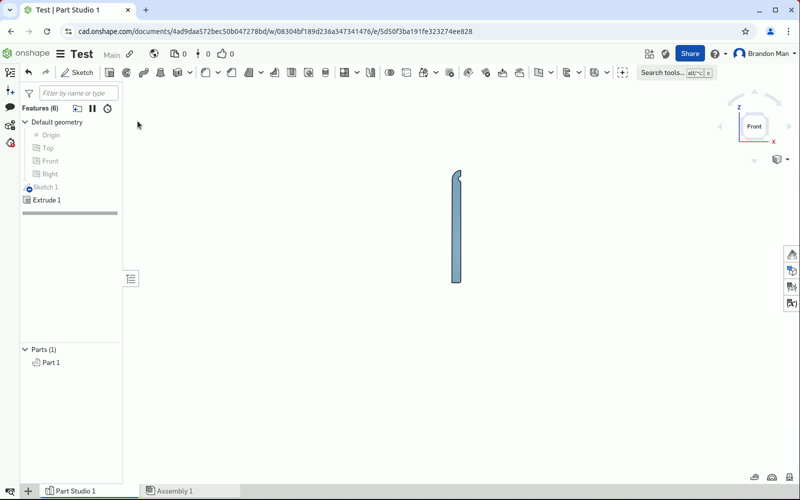
key(shift+h)
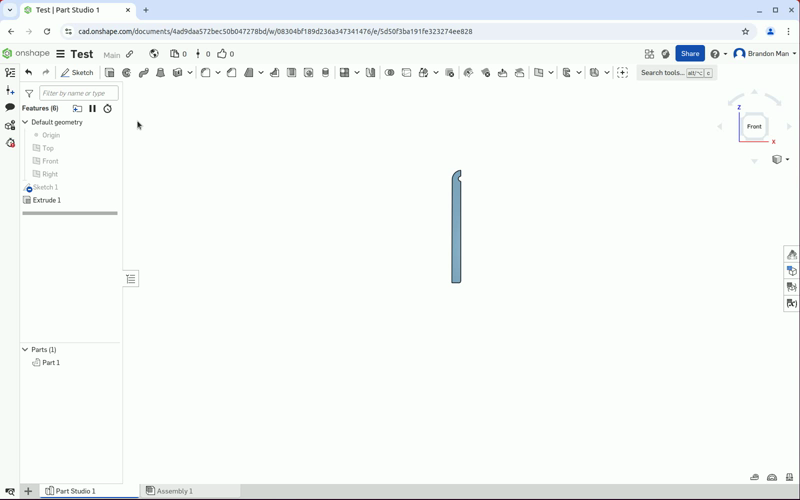
key(shift+h)
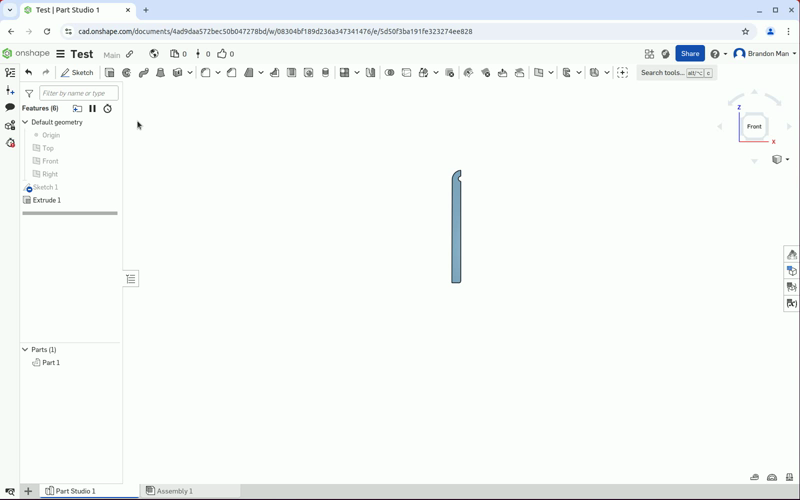
mouse_move(73, 189)
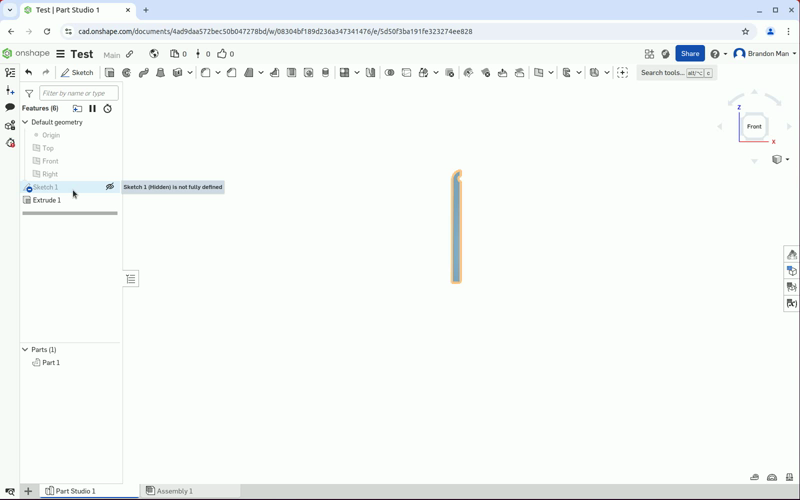
click(73, 189)
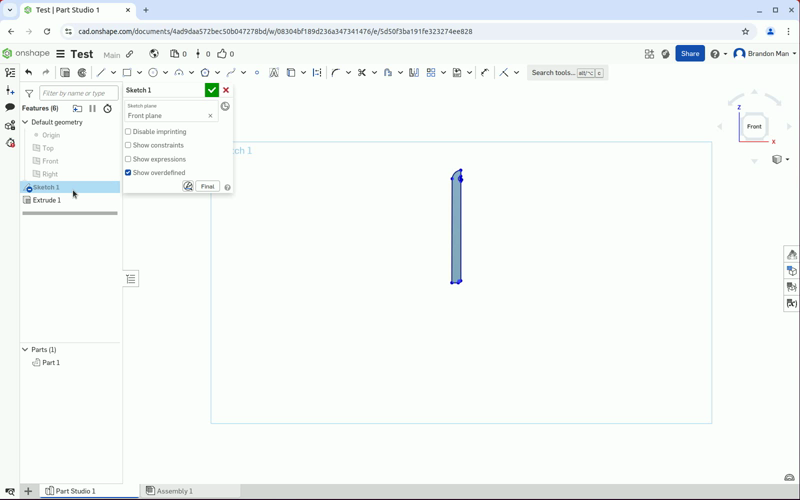
mouse_move(229, 92)
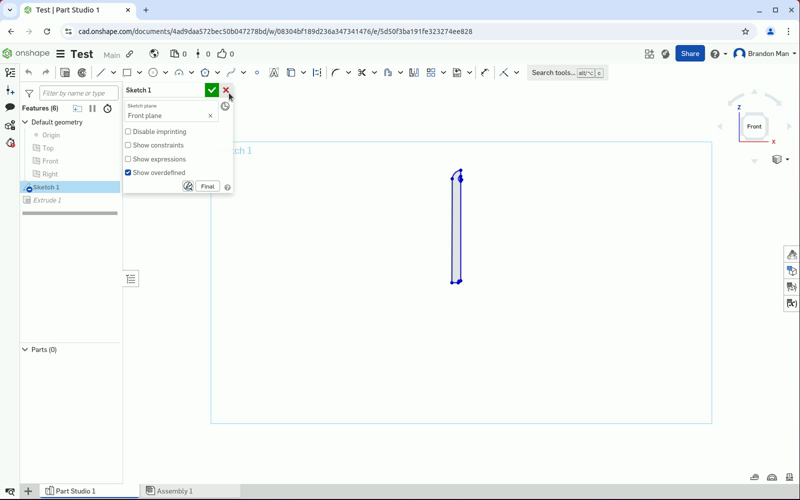
click(229, 92)
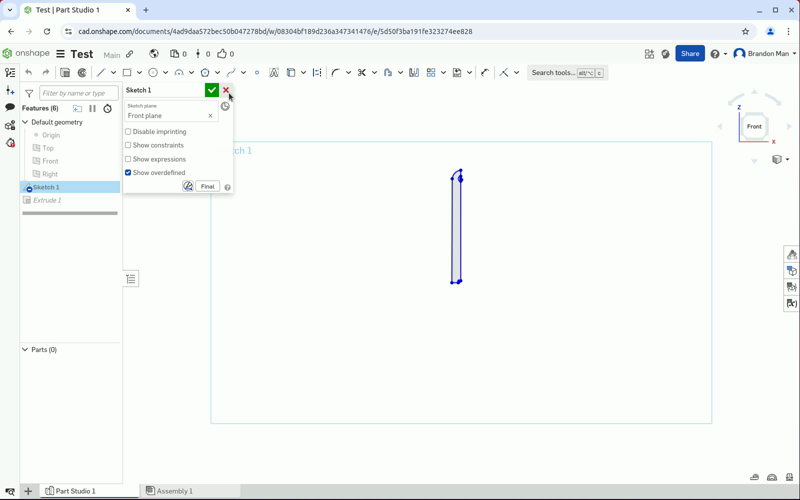
key(shift+s)
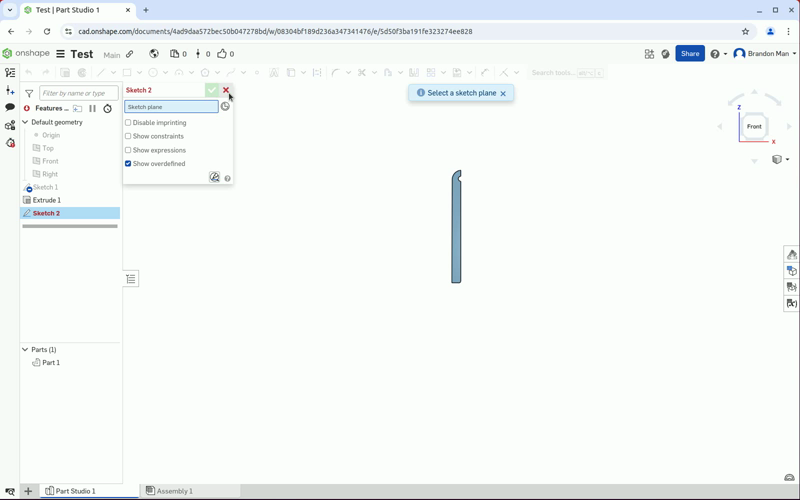
mouse_move(73, 163)
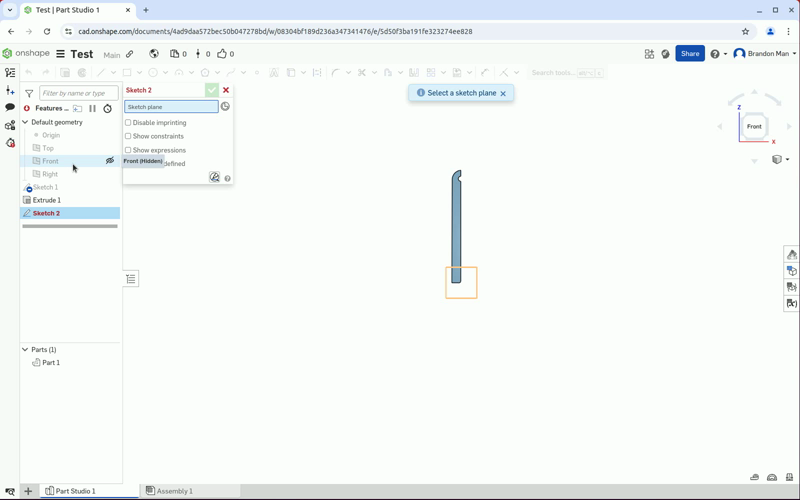
click(73, 163)
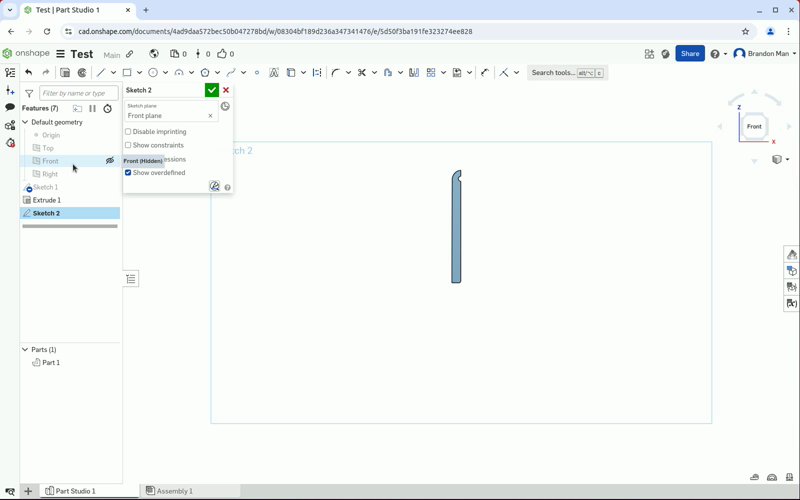
mouse_move(73, 352)
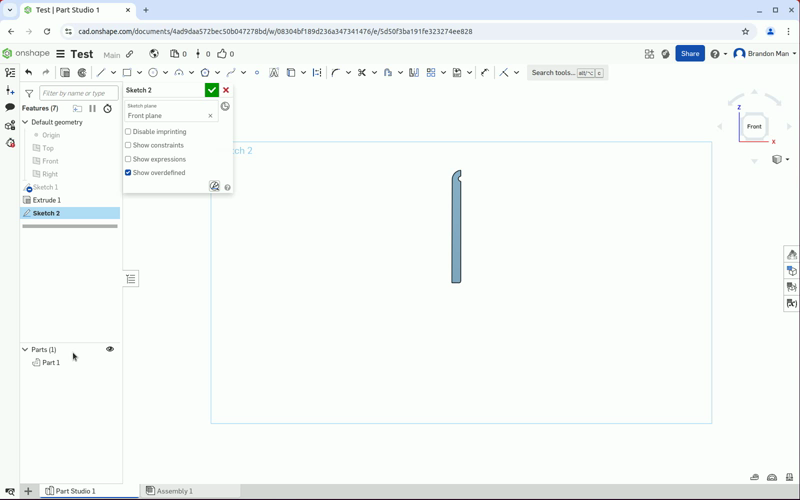
key(y)
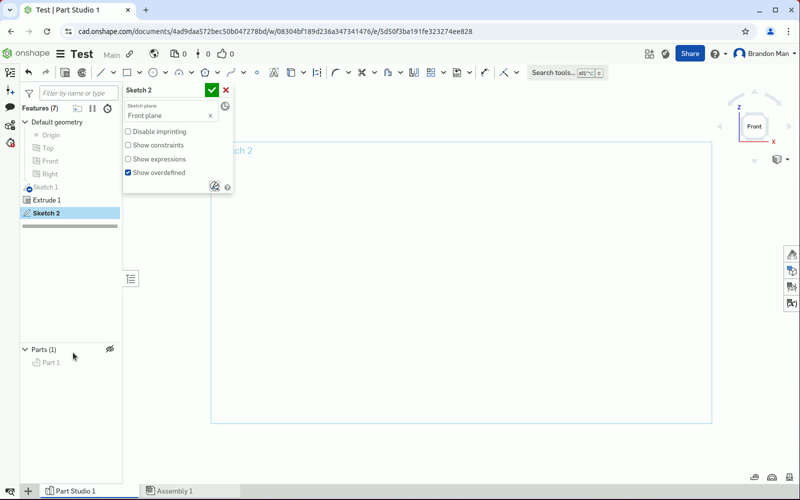
key(a)
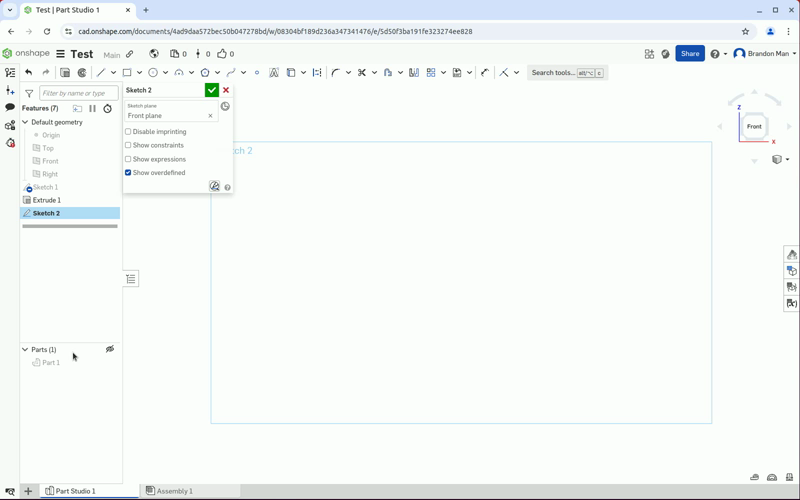
key_down(shift)
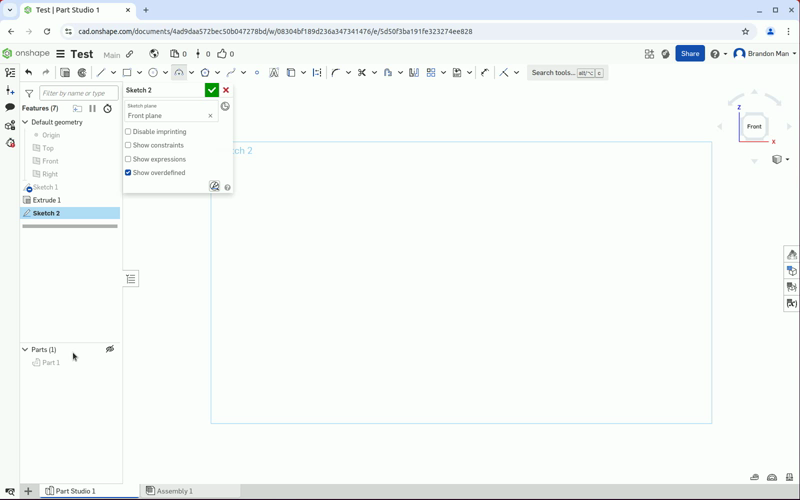
mouse_move(460, 280)
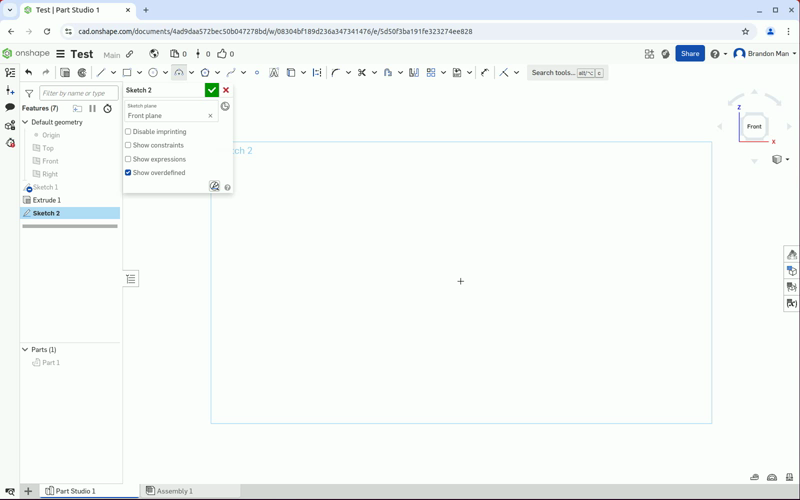
click(460, 280)
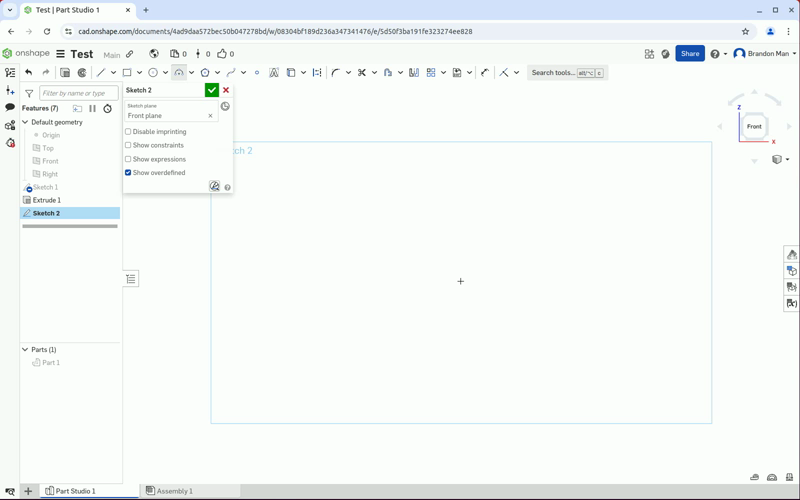
key_up(shift)
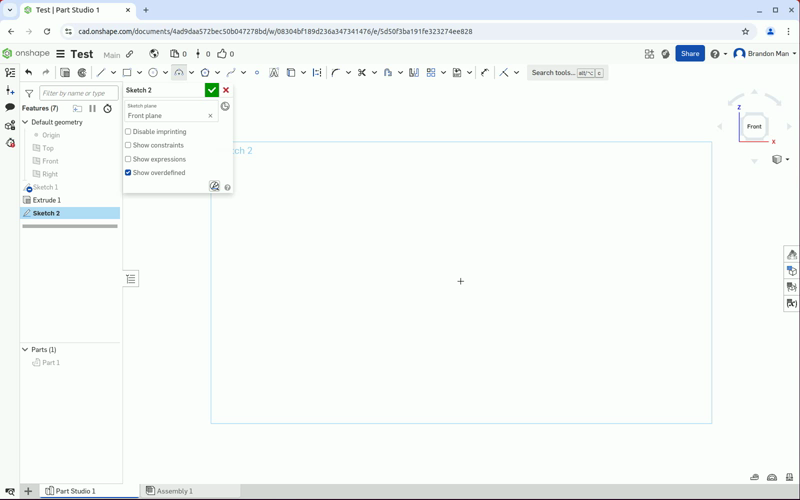
key_down(shift)
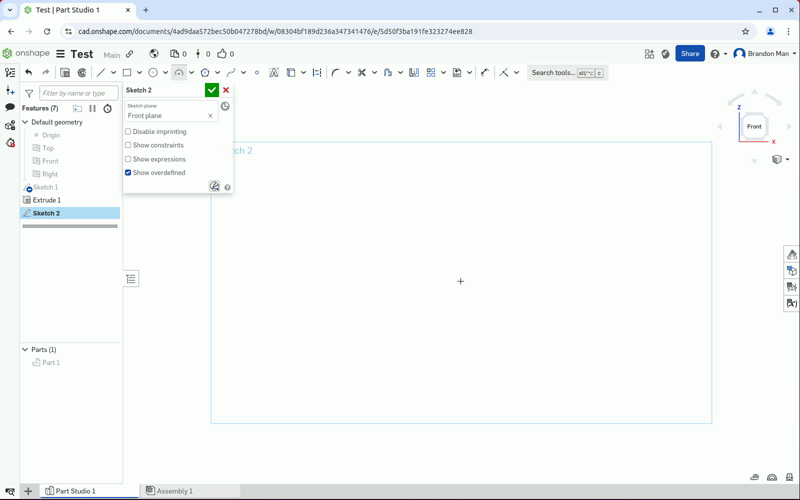
mouse_move(463, 282)
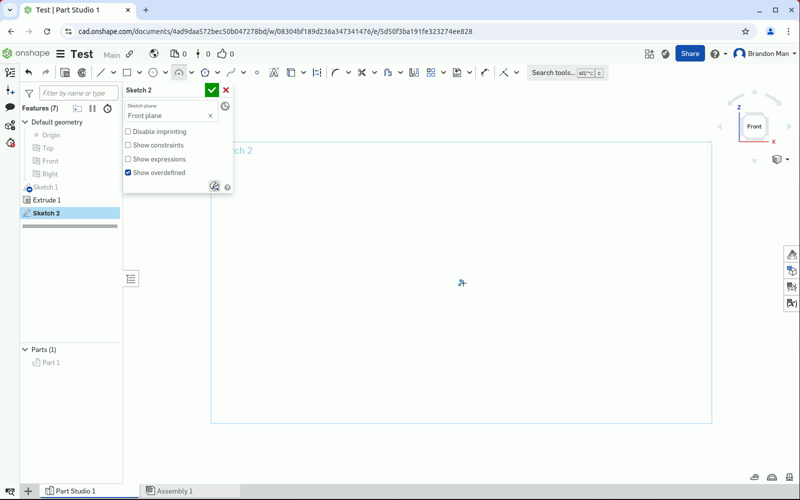
scroll(6)
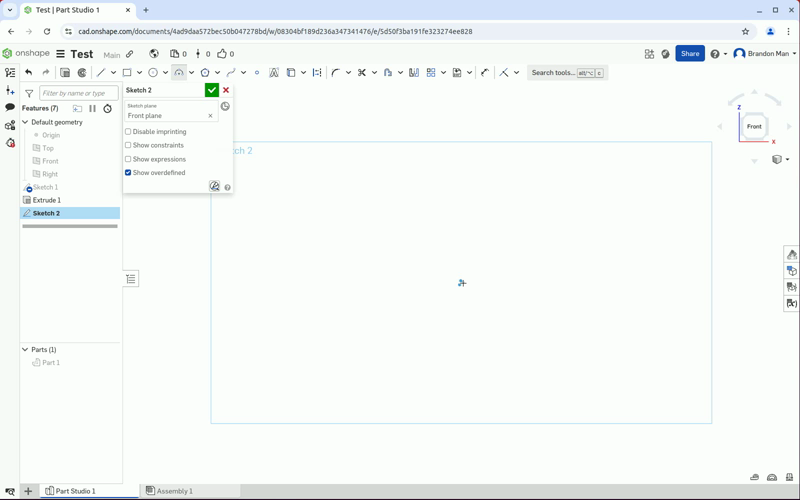
scroll(6)
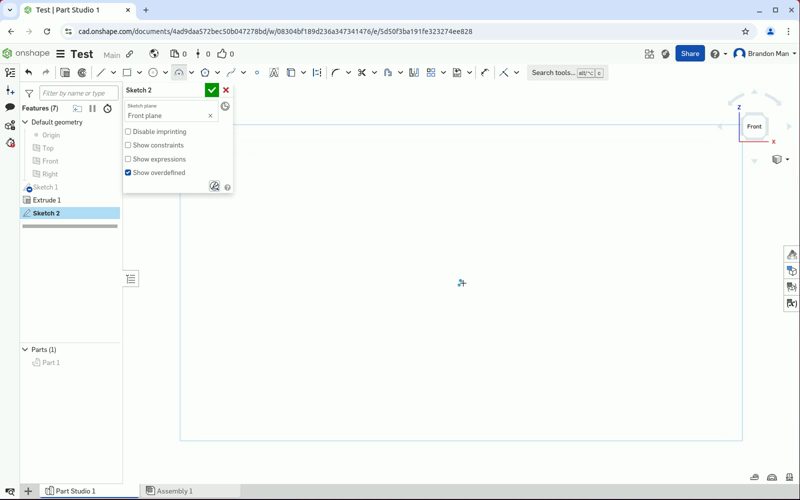
scroll(6)
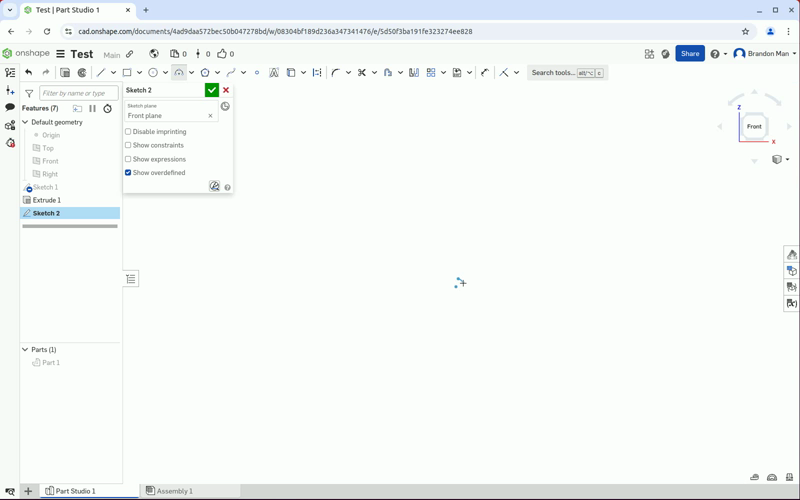
scroll(6)
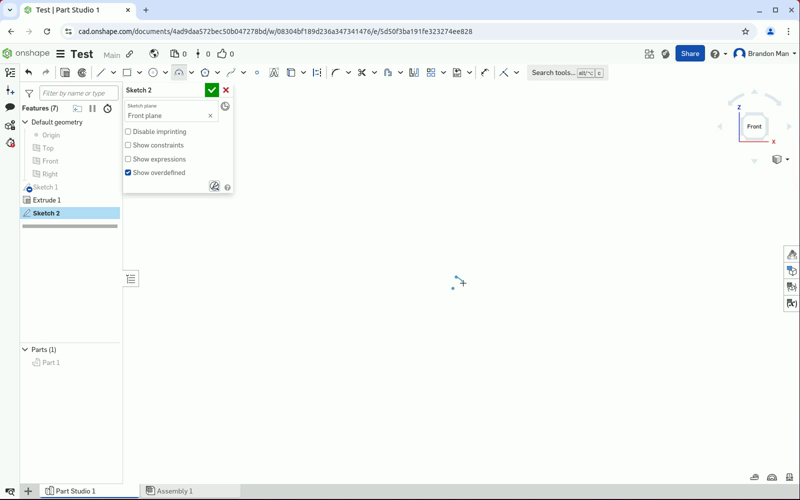
scroll(6)
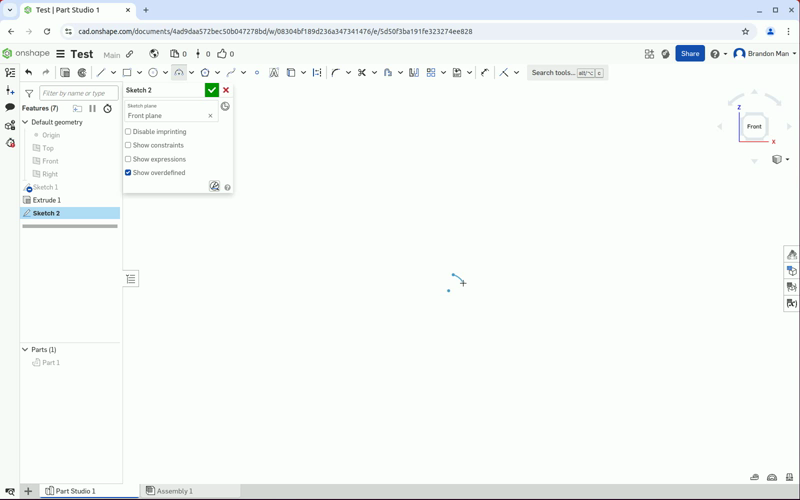
scroll(6)
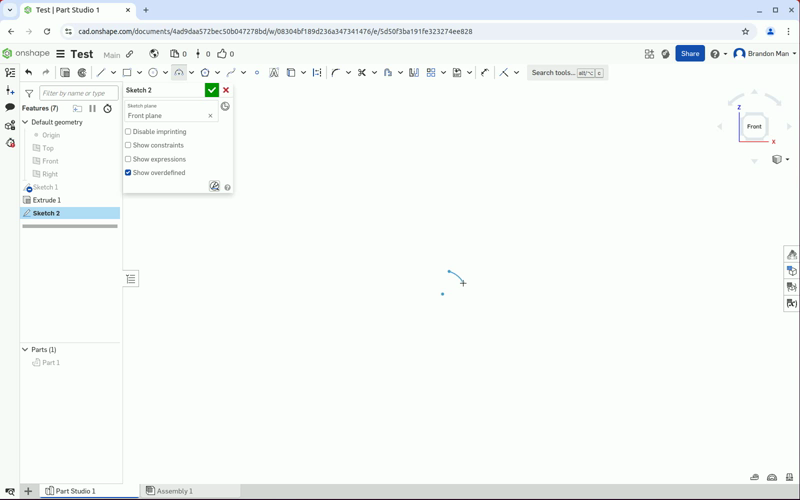
scroll(6)
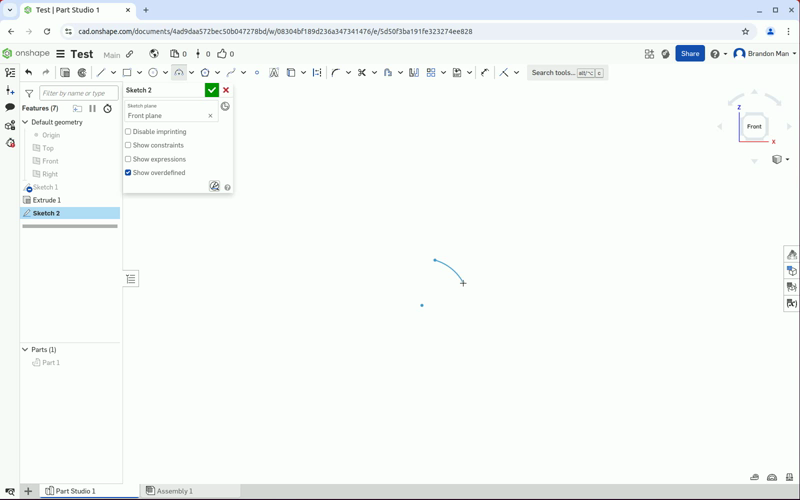
click(463, 282)
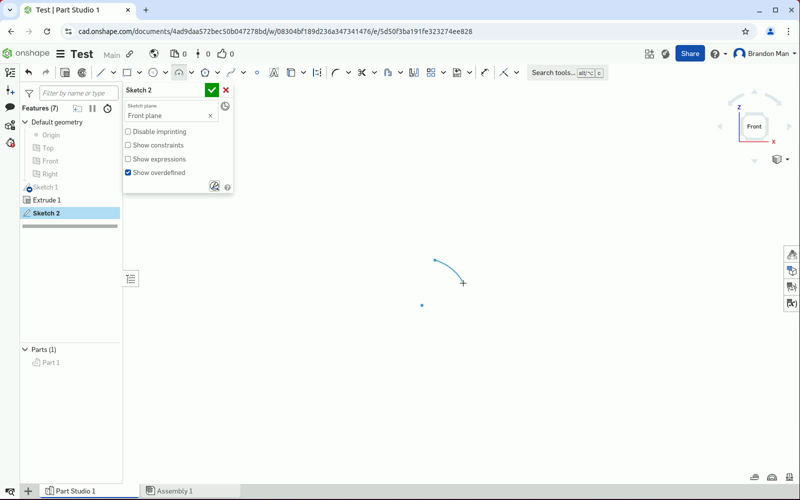
scroll(-6)
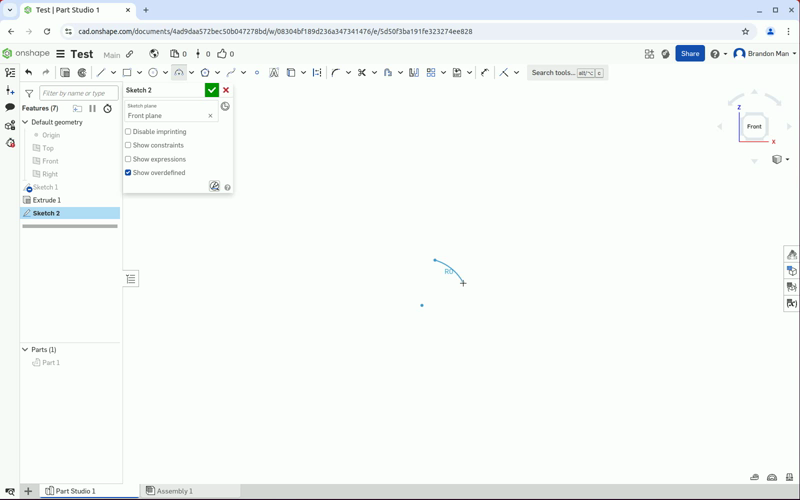
scroll(-6)
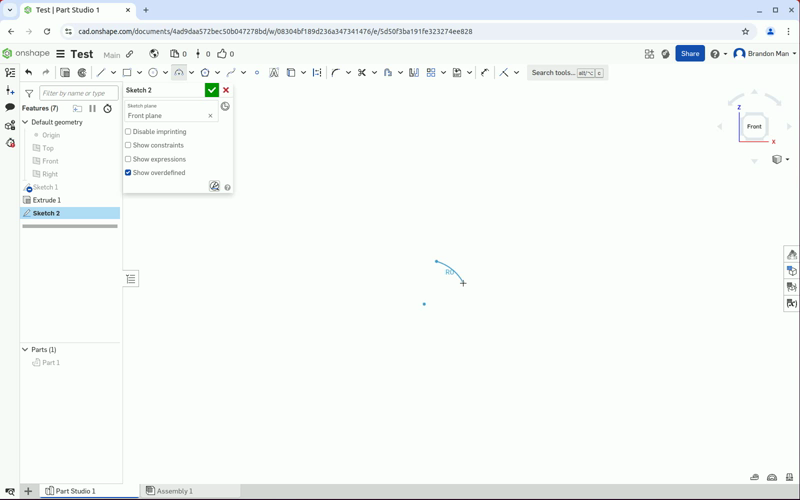
scroll(-6)
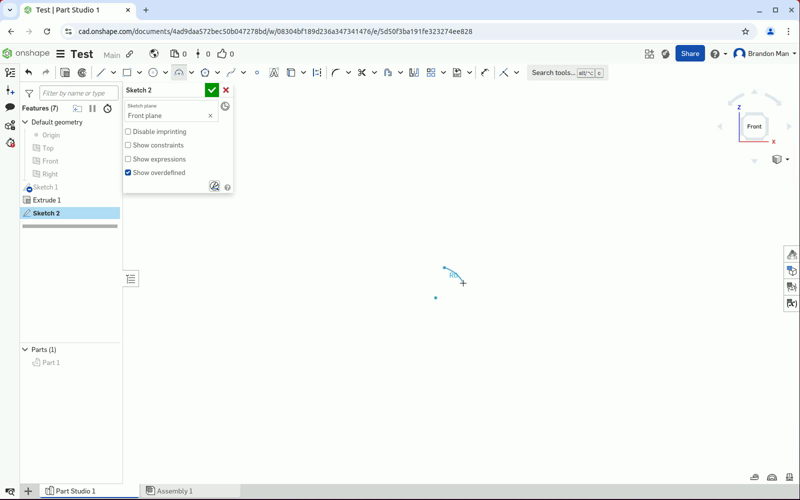
scroll(-6)
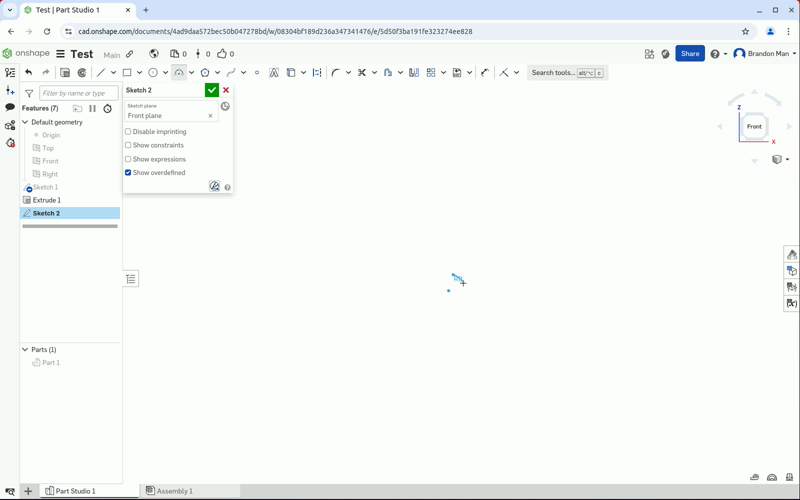
scroll(-6)
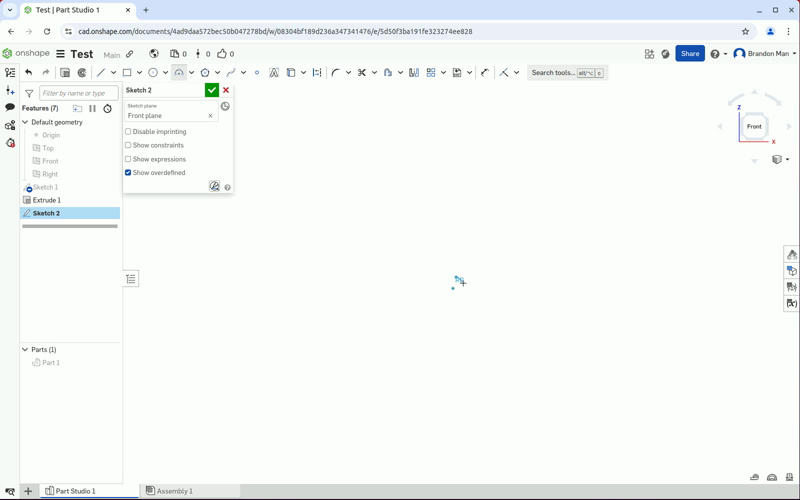
scroll(-6)
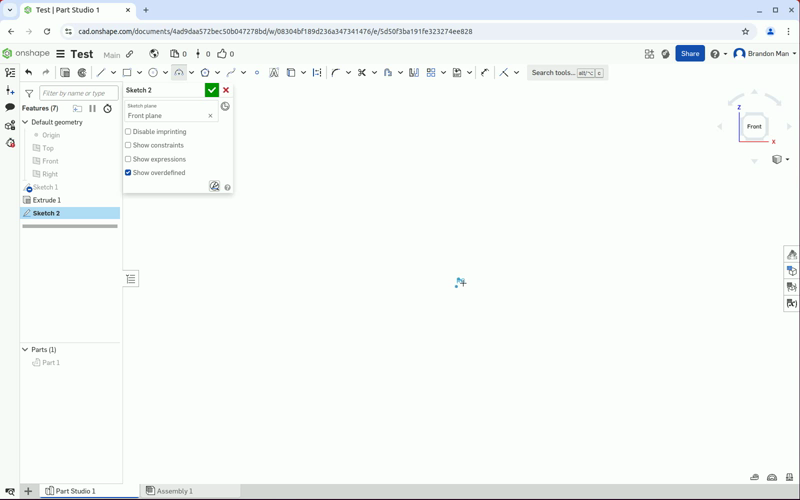
scroll(-6)
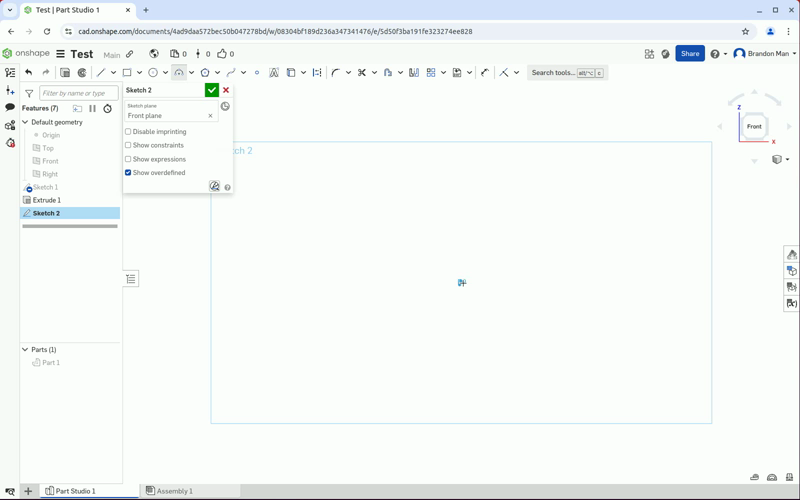
mouse_move(461, 282)
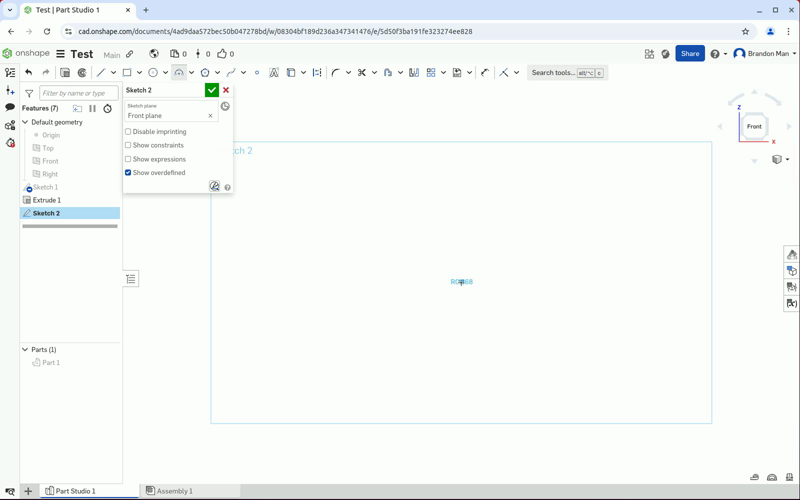
scroll(6)
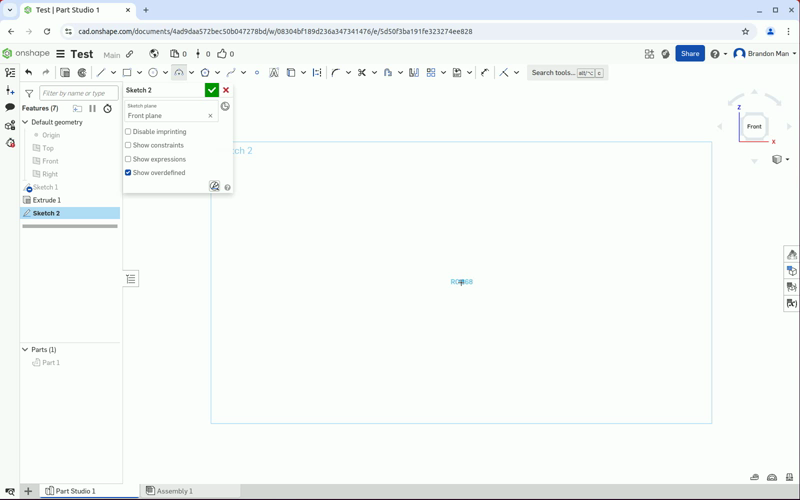
scroll(6)
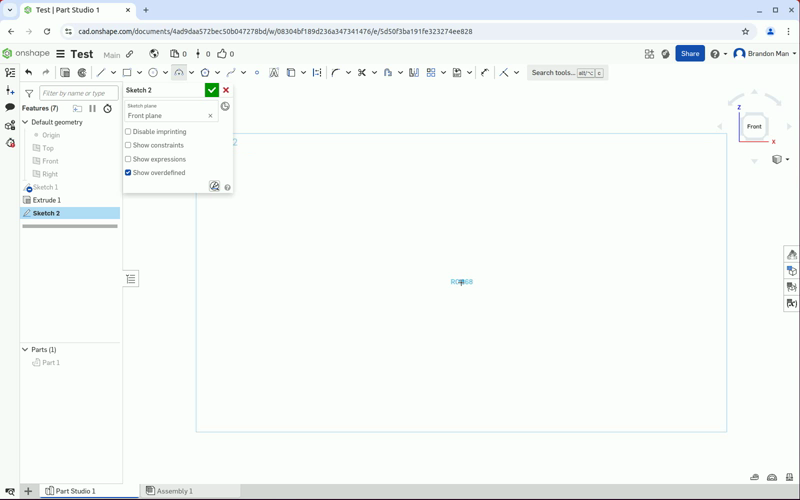
scroll(6)
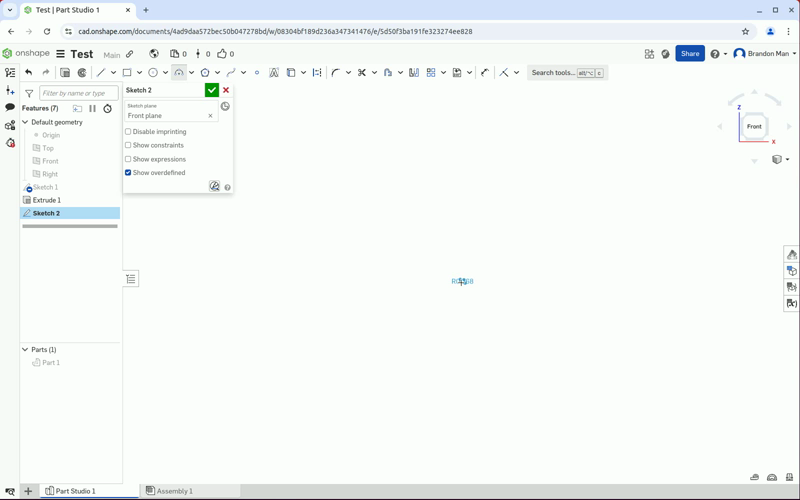
scroll(6)
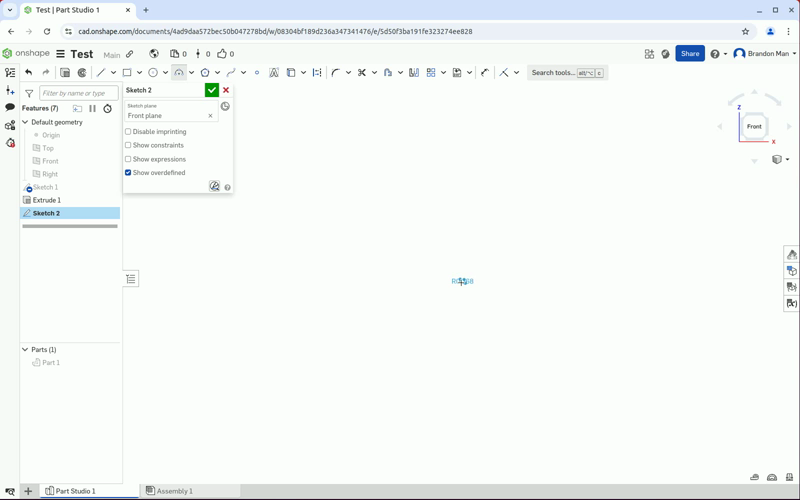
scroll(6)
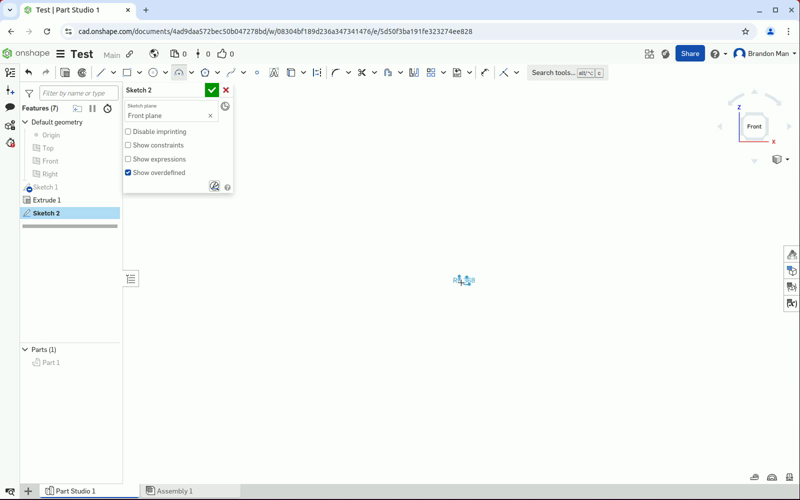
scroll(6)
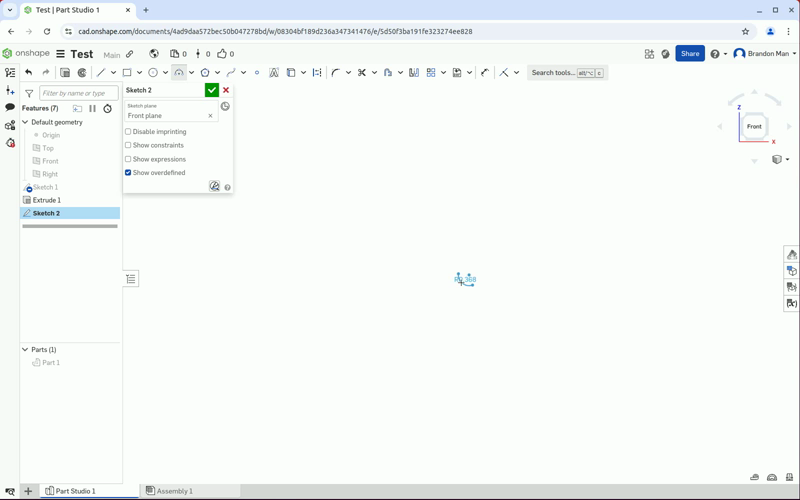
scroll(6)
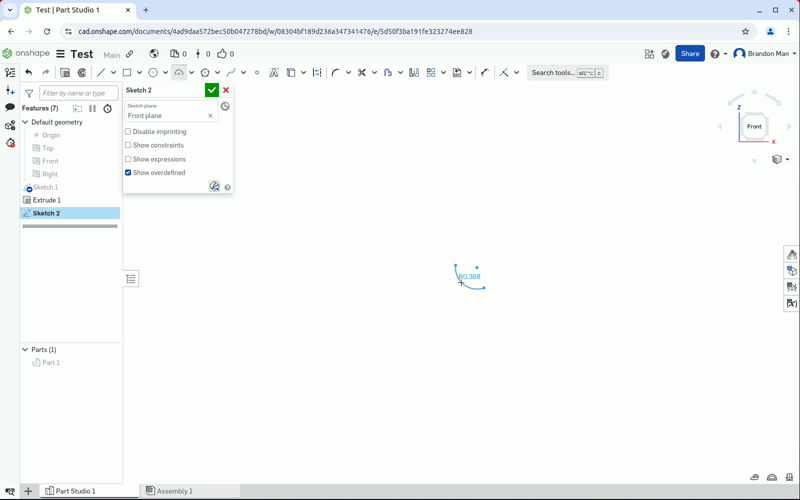
click(461, 282)
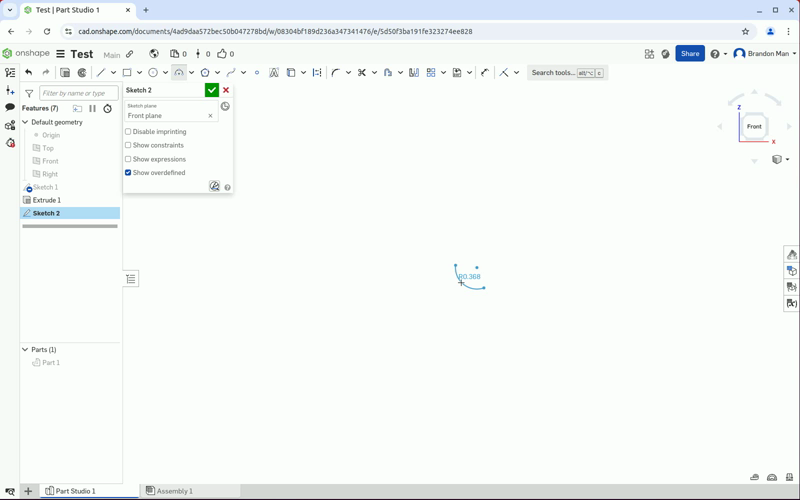
scroll(-6)
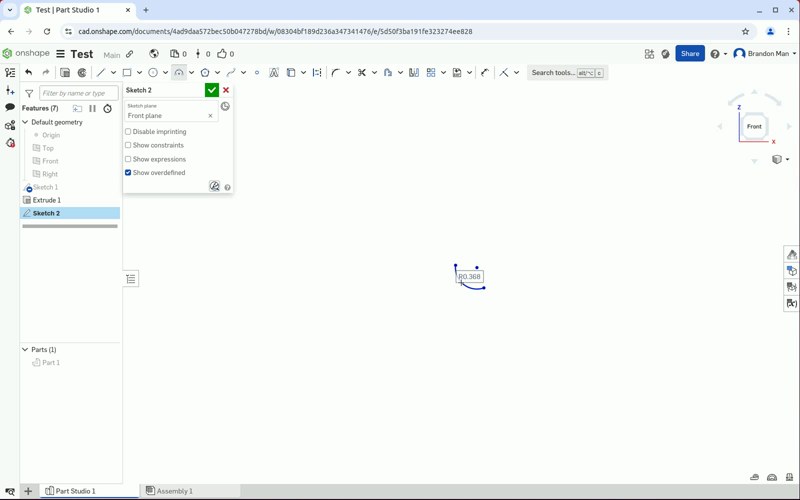
scroll(-6)
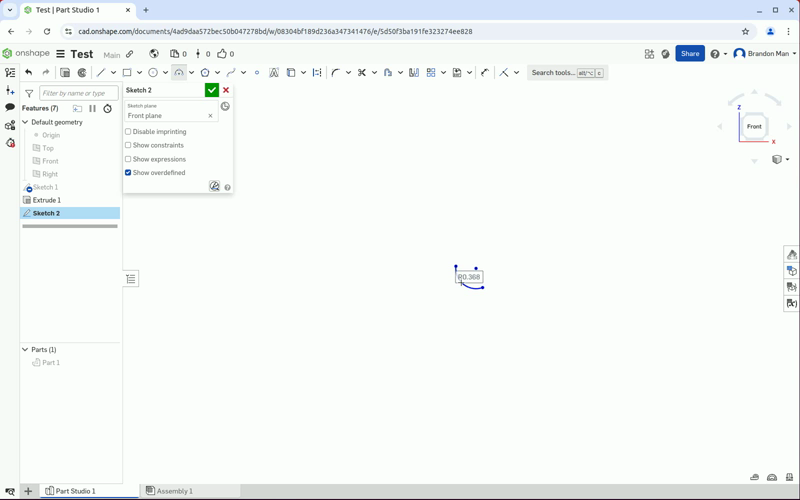
scroll(-6)
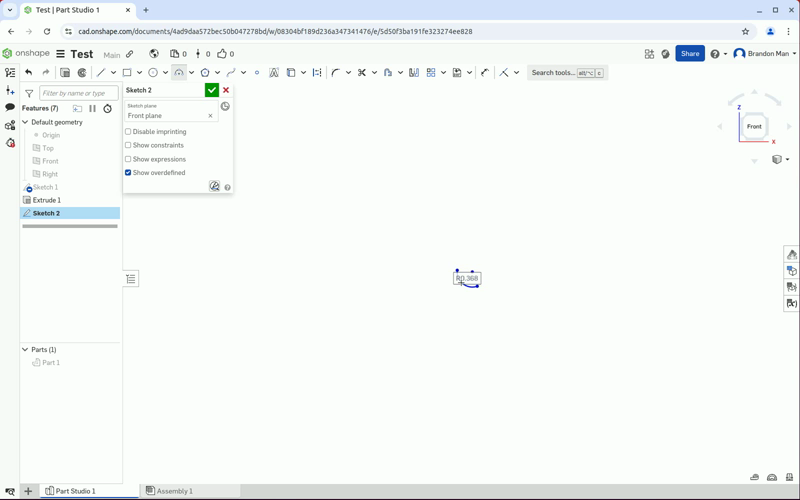
scroll(-6)
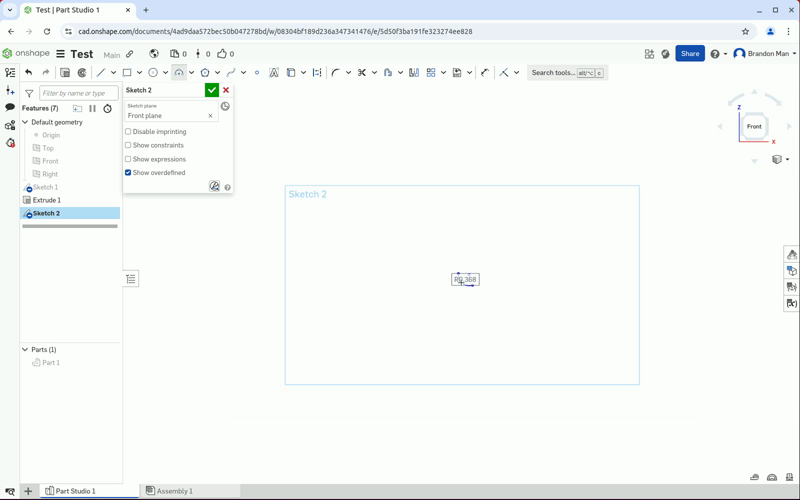
scroll(-6)
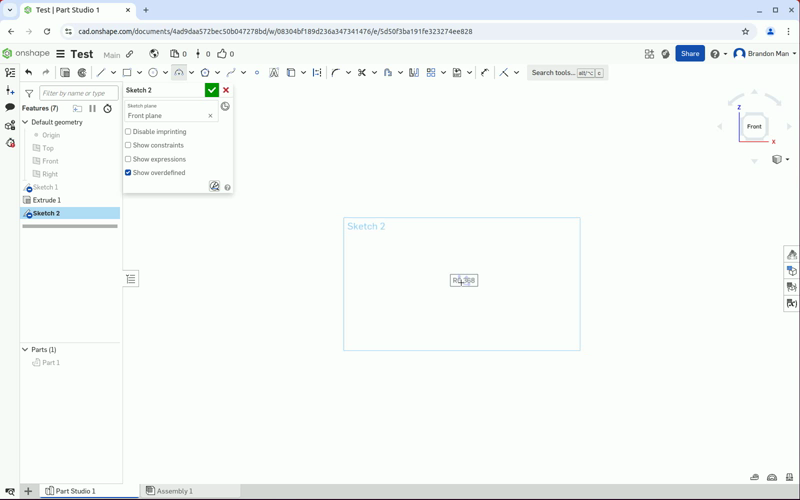
scroll(-6)
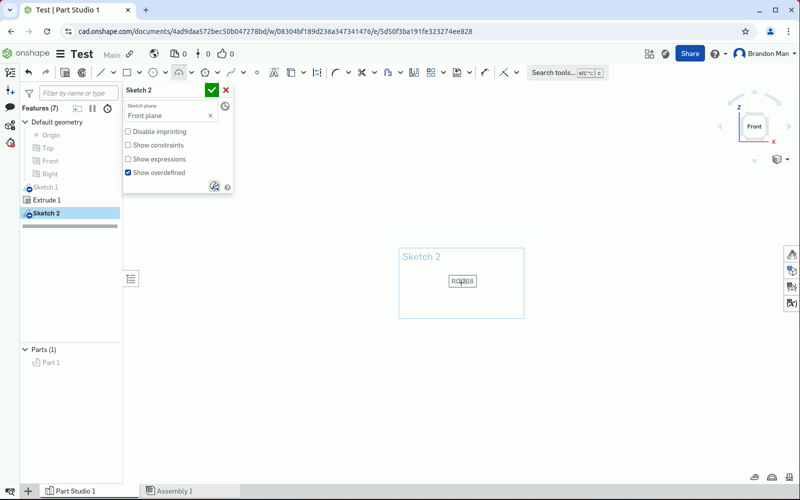
scroll(-6)
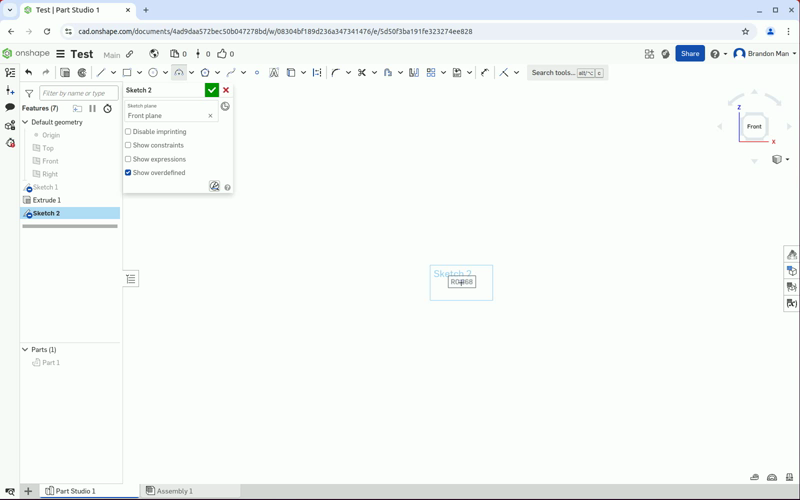
key_up(shift)
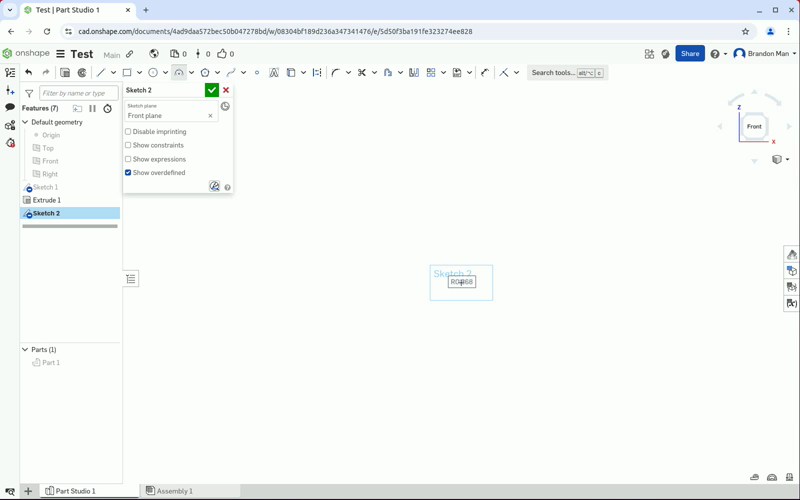
key(esc)
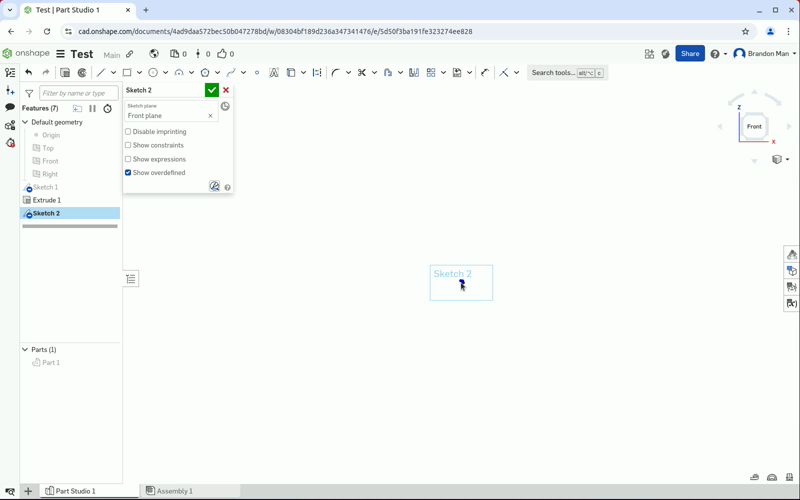
key(l)
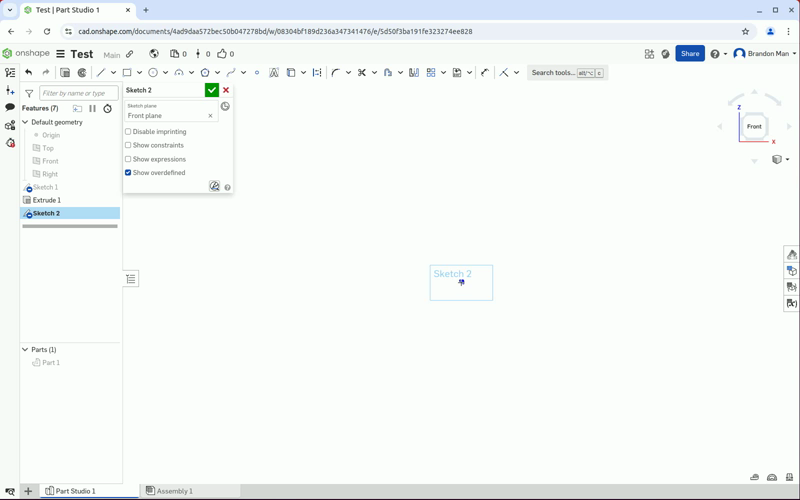
mouse_move(463, 282)
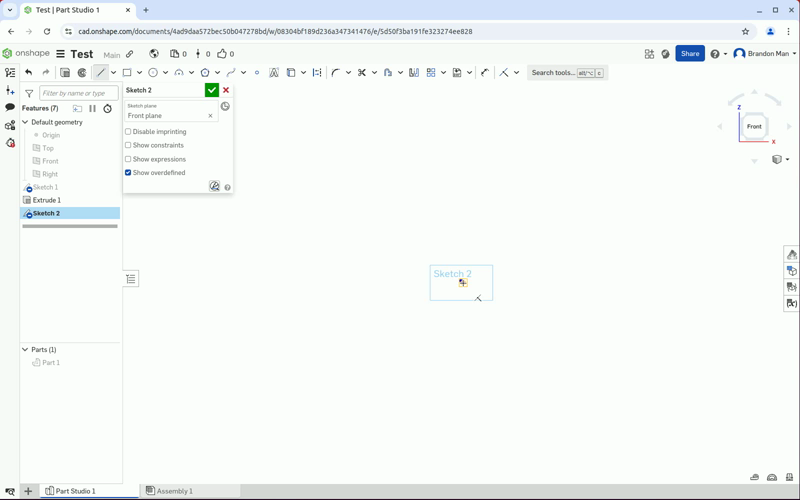
scroll(6)
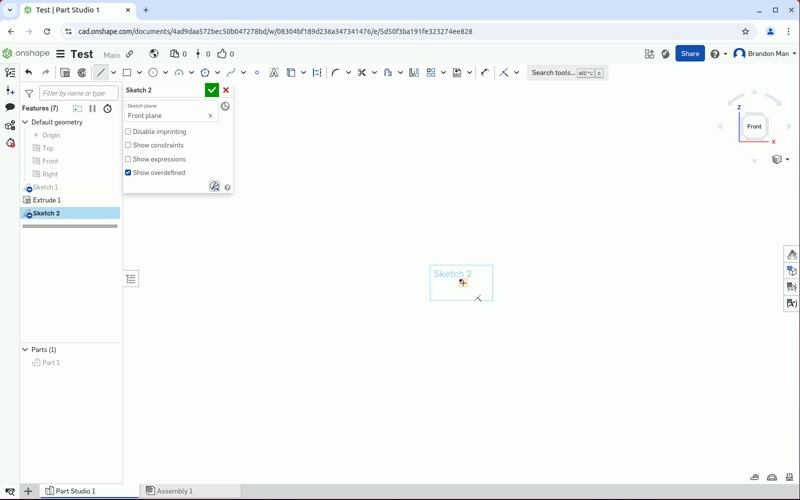
scroll(6)
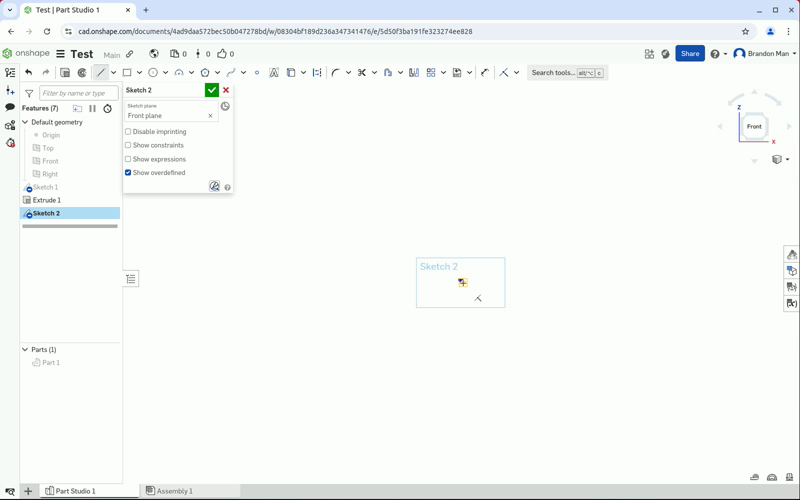
scroll(6)
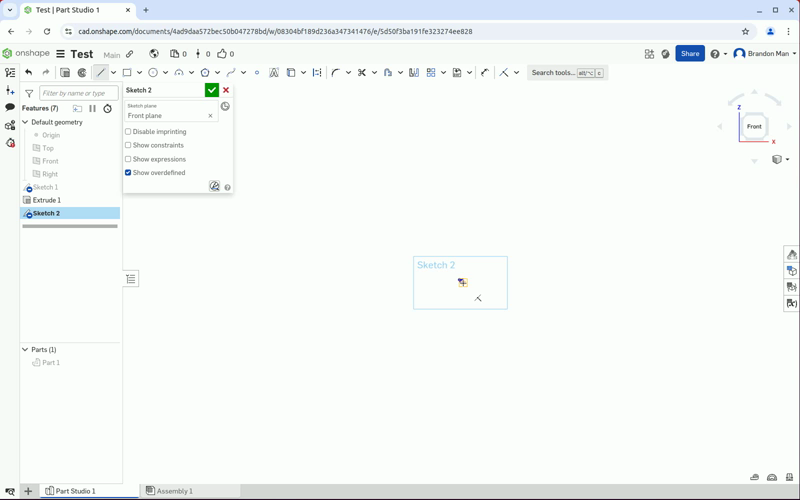
scroll(6)
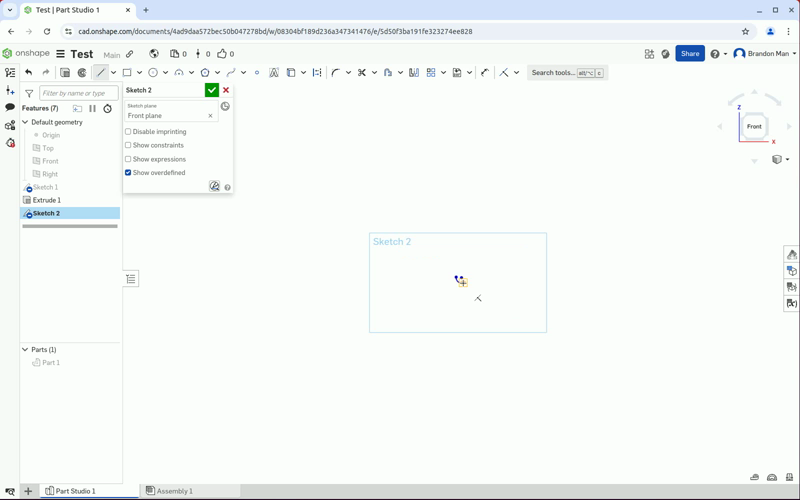
scroll(6)
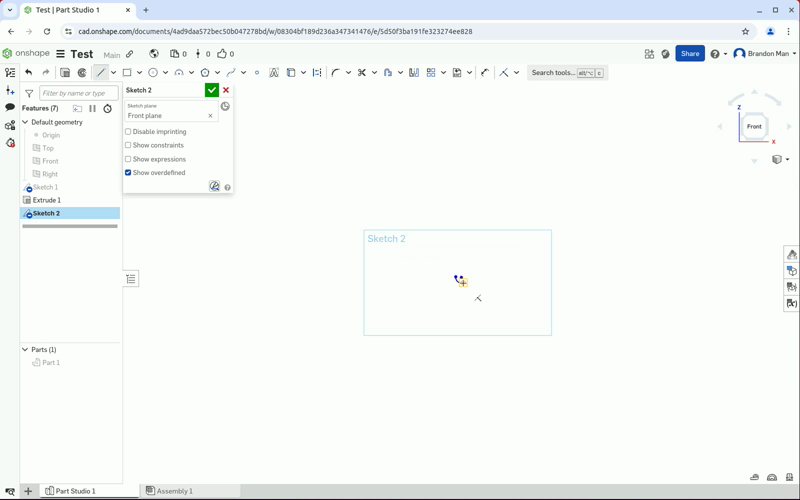
scroll(6)
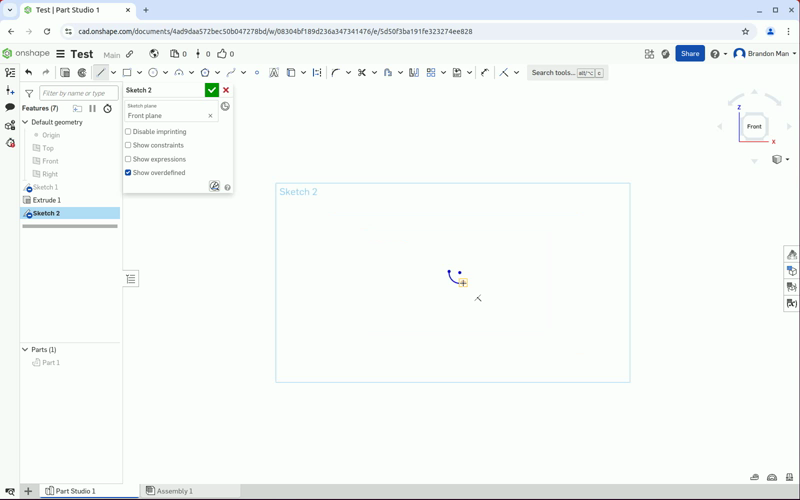
scroll(6)
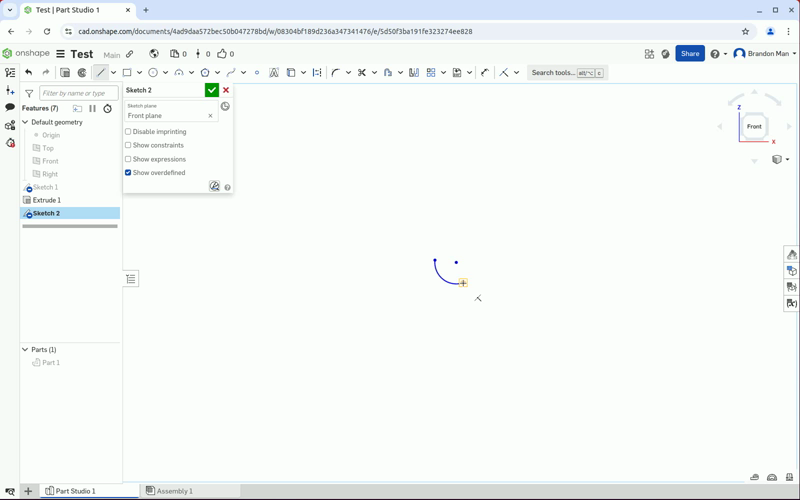
click(463, 282)
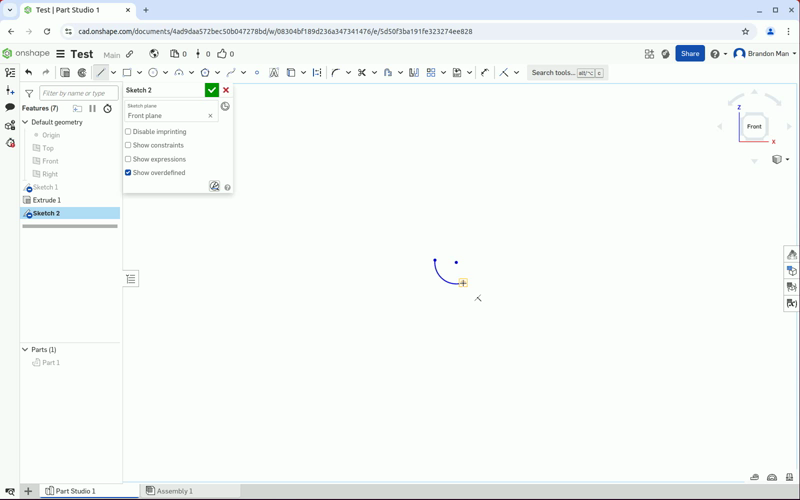
scroll(-6)
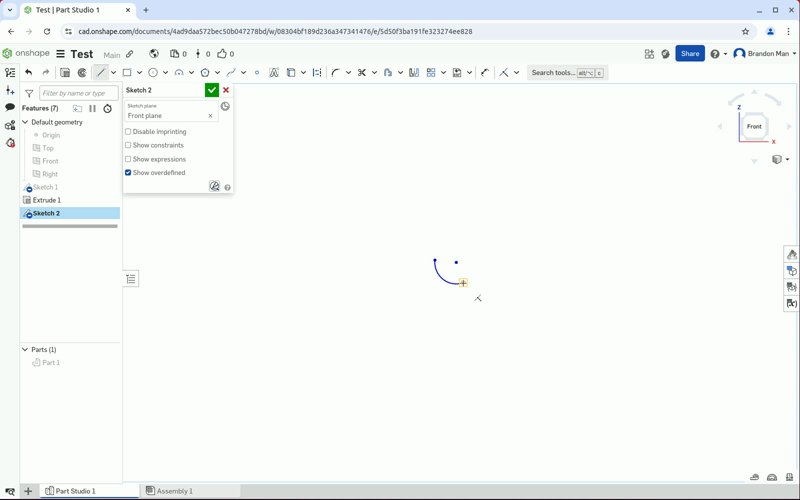
scroll(-6)
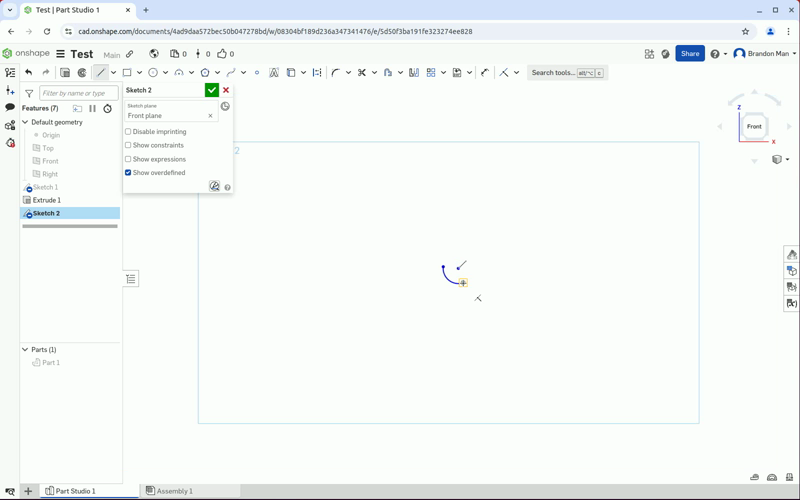
scroll(-6)
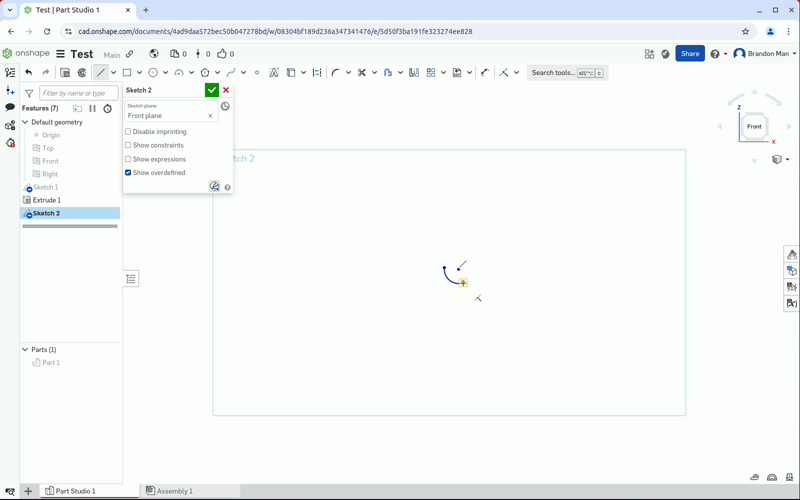
scroll(-6)
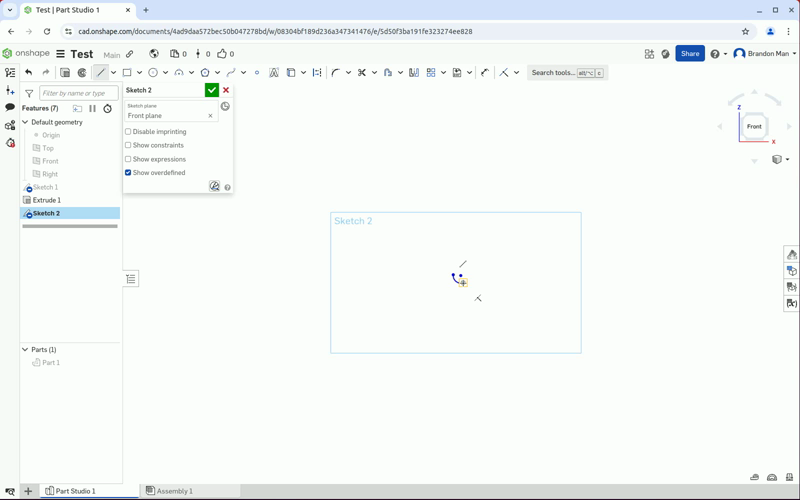
scroll(-6)
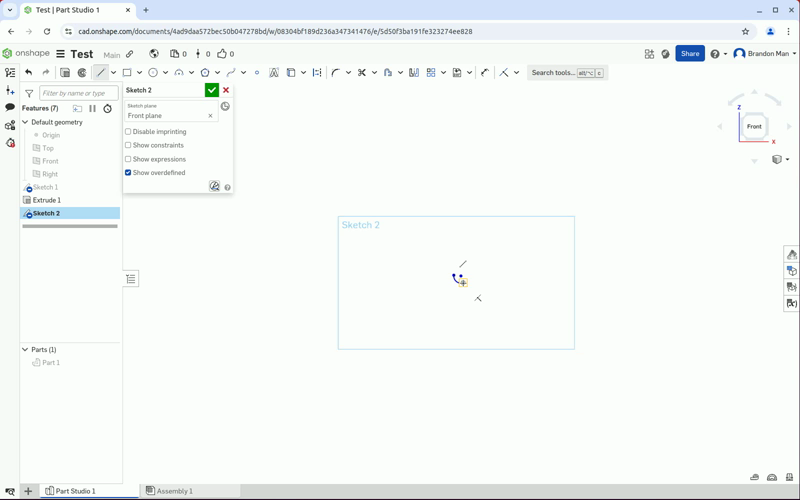
scroll(-6)
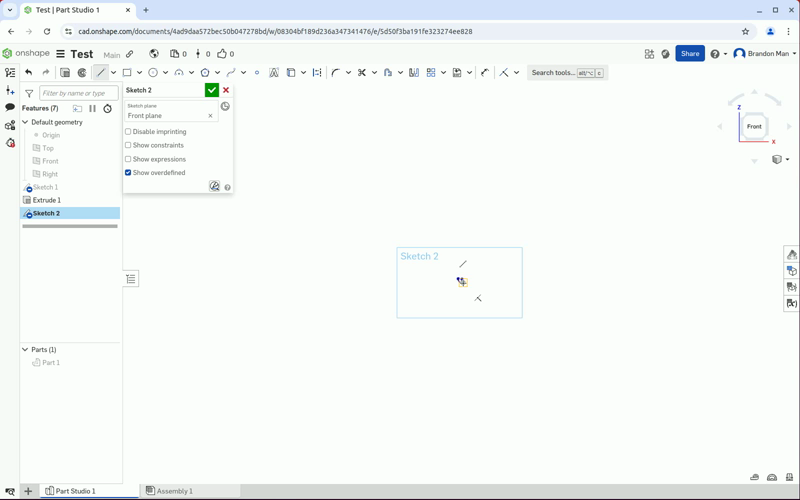
scroll(-6)
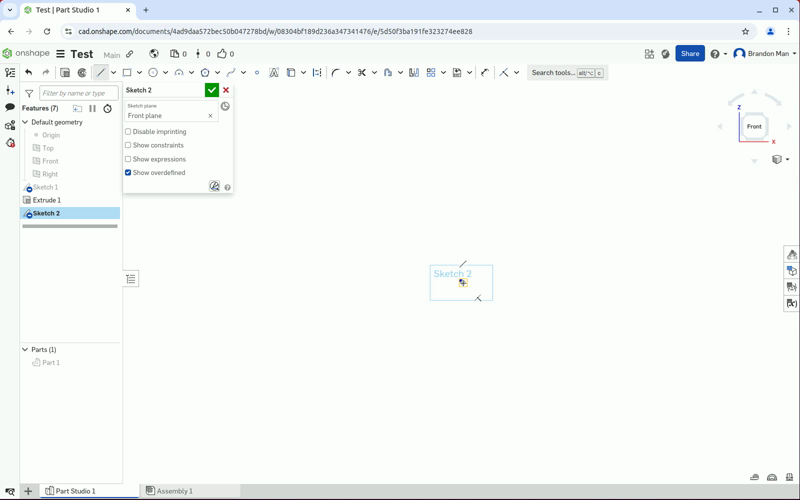
key_down(shift)
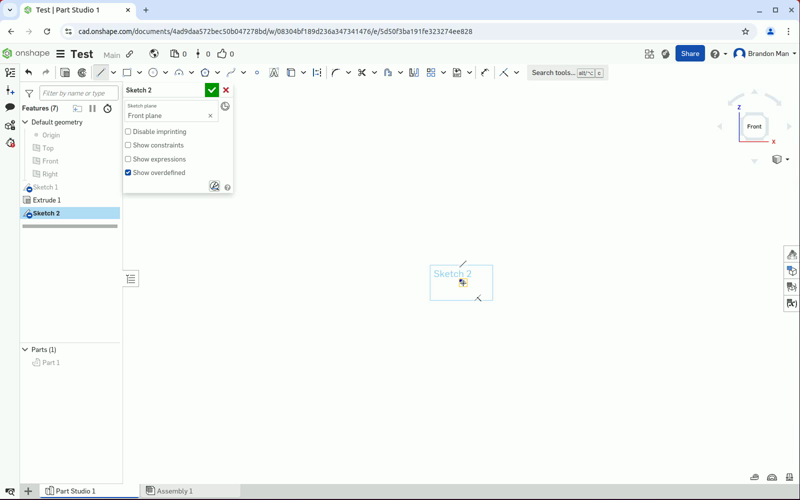
mouse_move(493, 282)
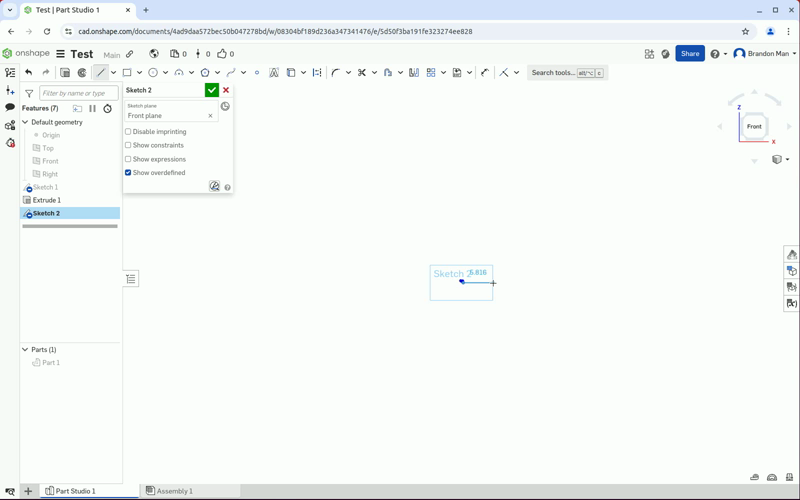
mouse_move(468, 282)
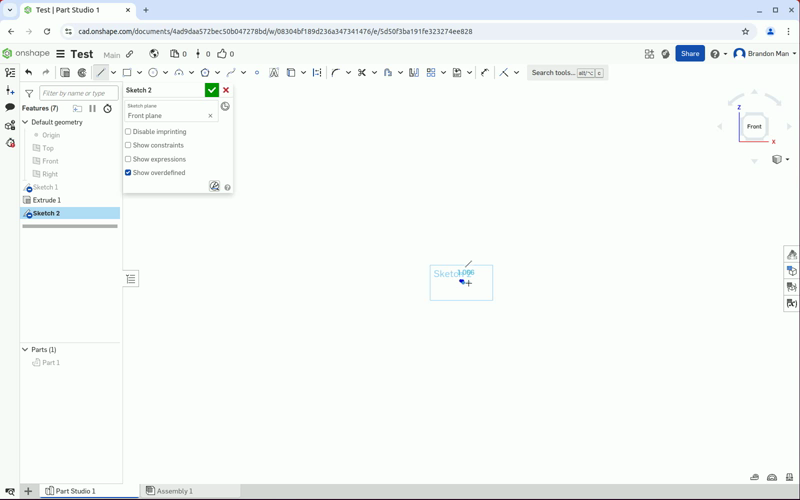
scroll(6)
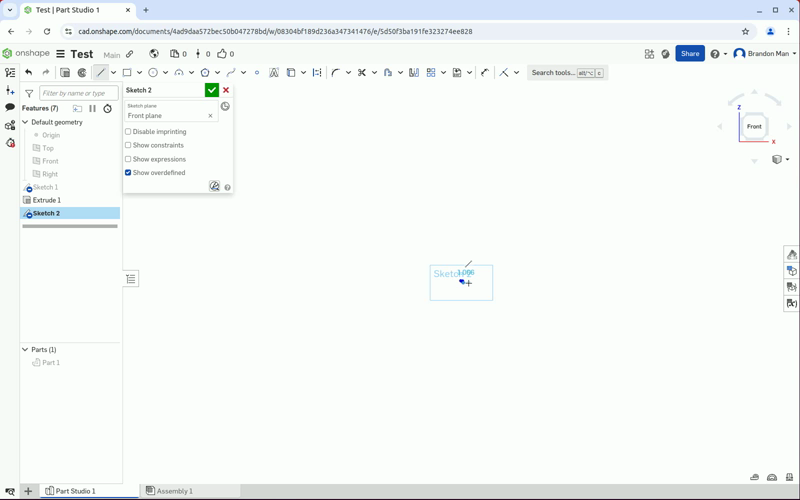
scroll(6)
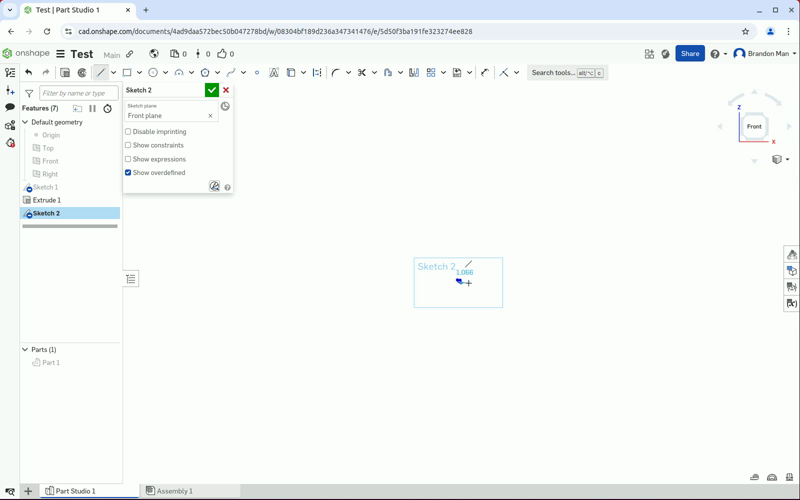
scroll(6)
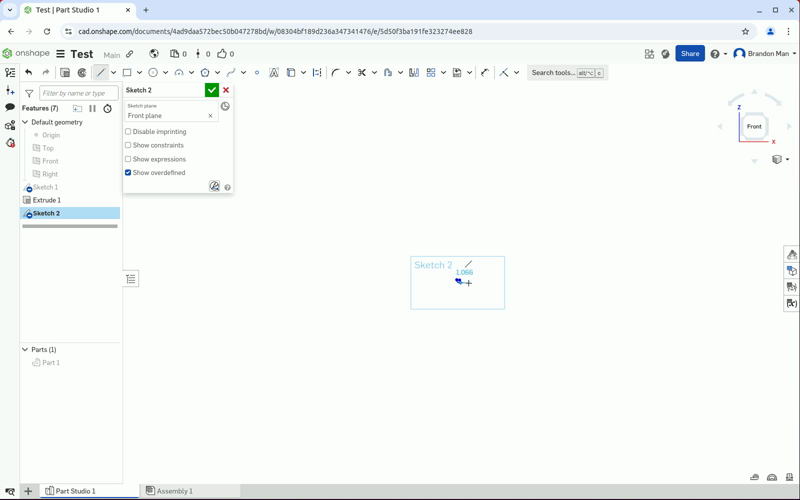
scroll(6)
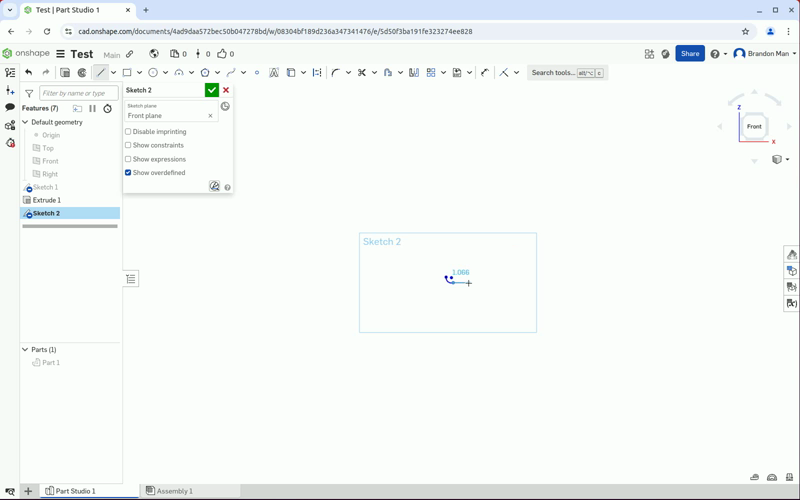
scroll(6)
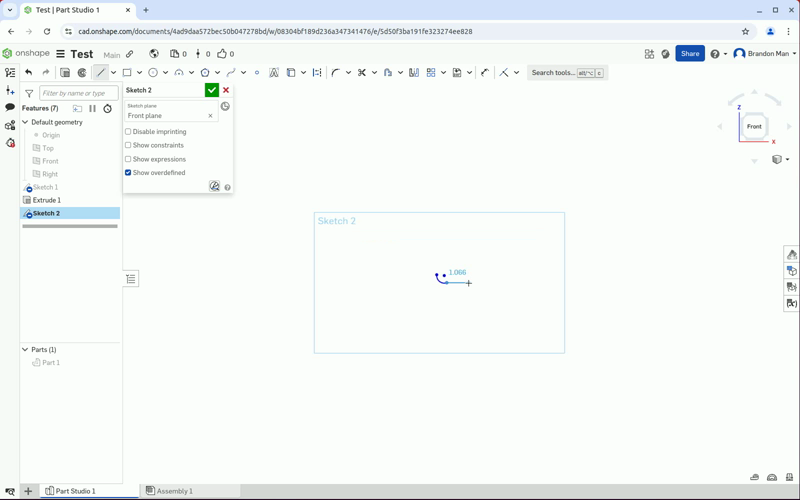
scroll(6)
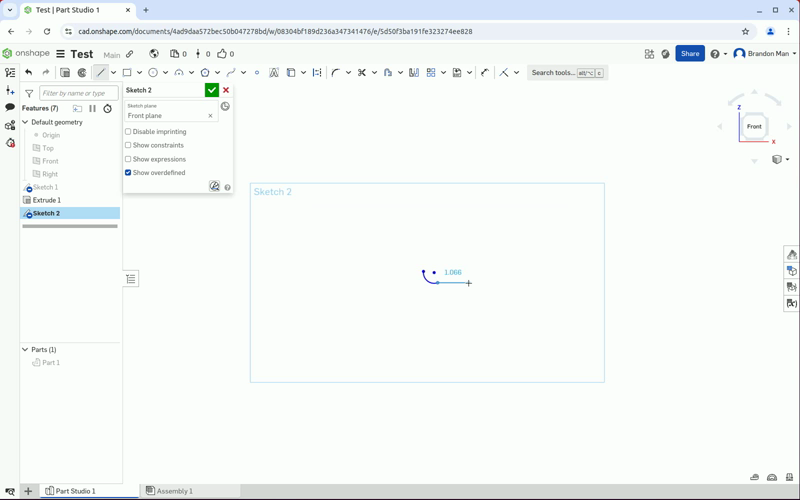
scroll(6)
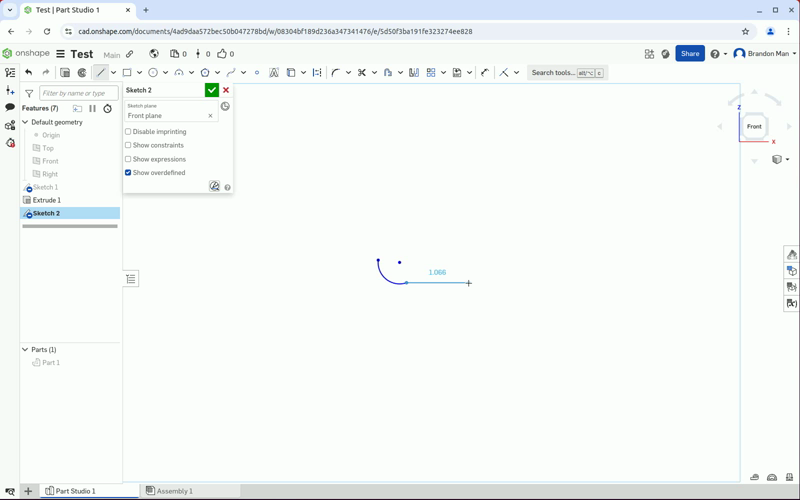
click(468, 282)
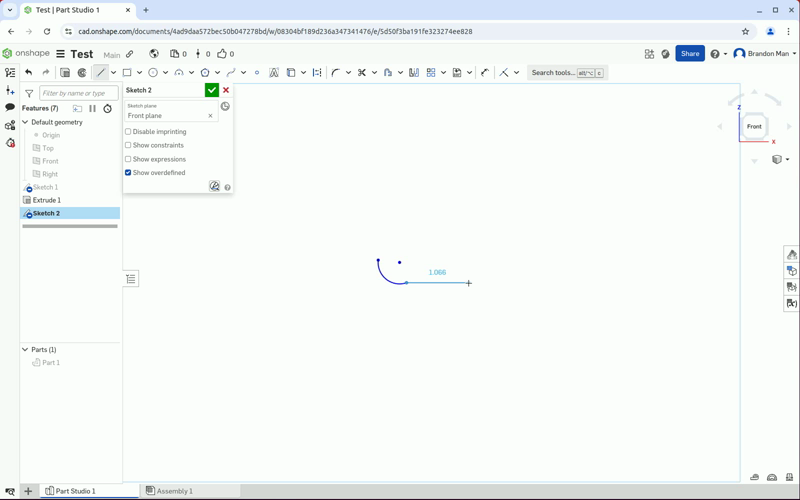
scroll(-6)
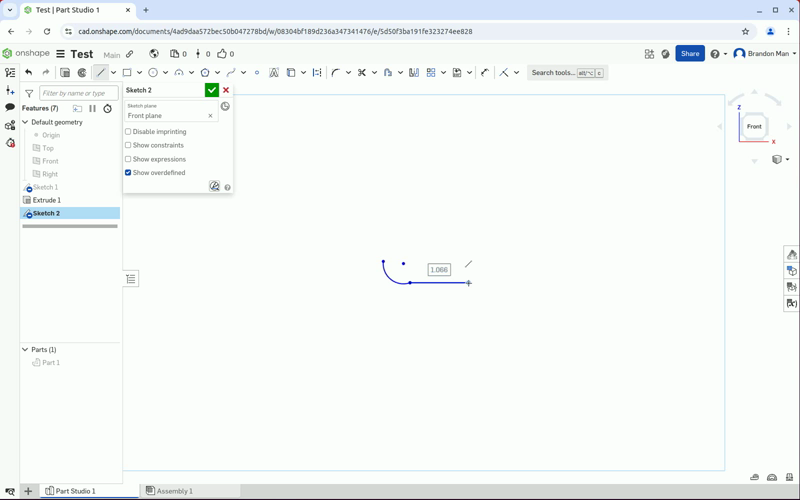
scroll(-6)
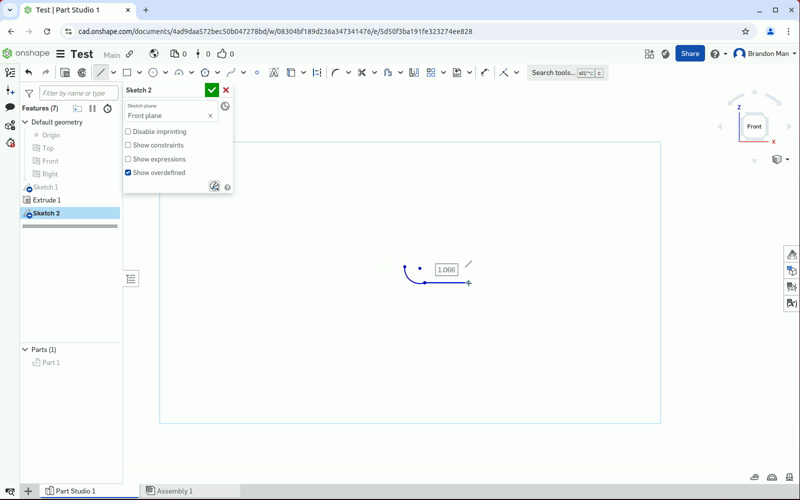
scroll(-6)
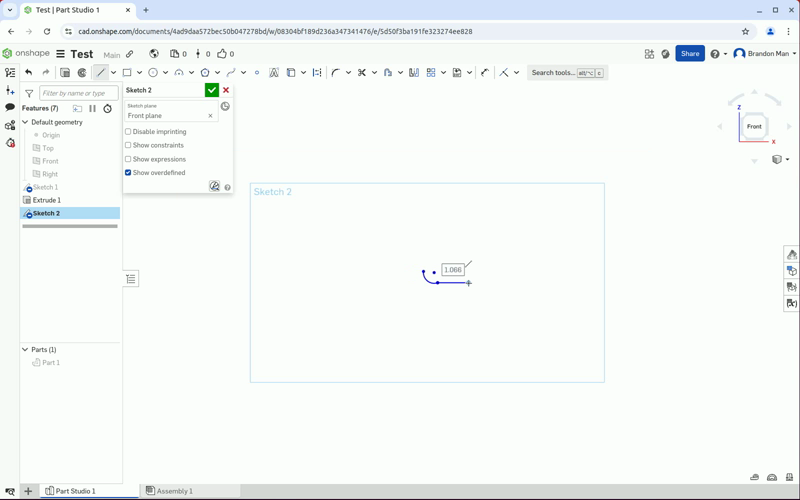
scroll(-6)
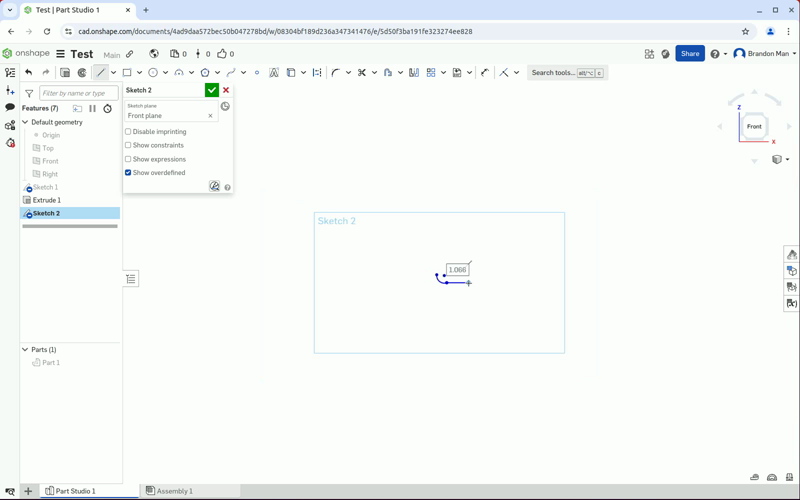
scroll(-6)
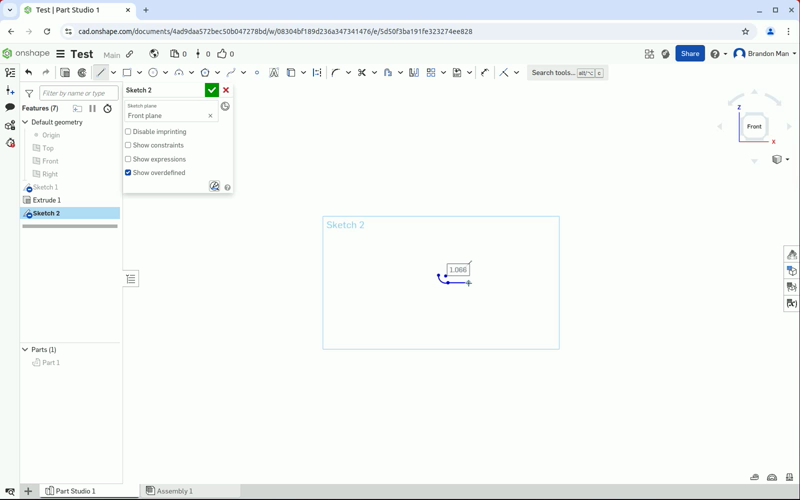
scroll(-6)
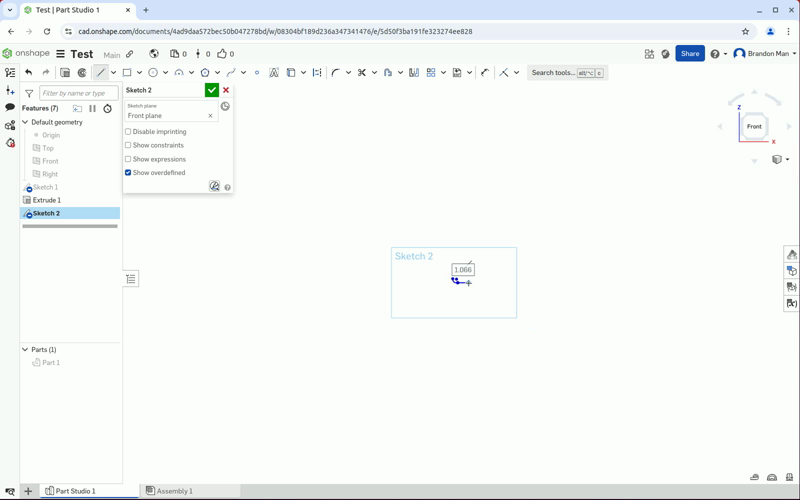
scroll(-6)
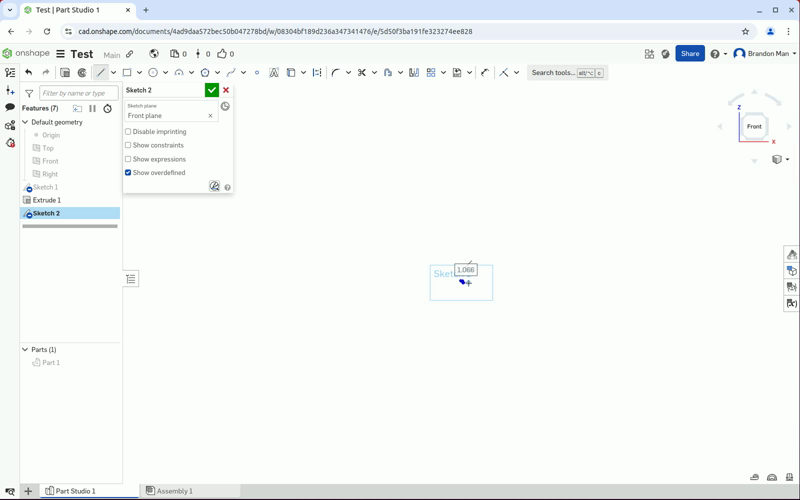
key_up(shift)
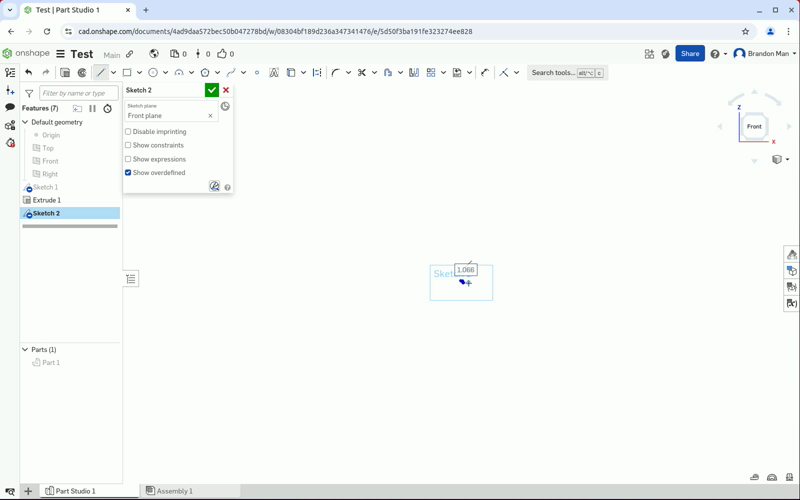
key_down(shift)
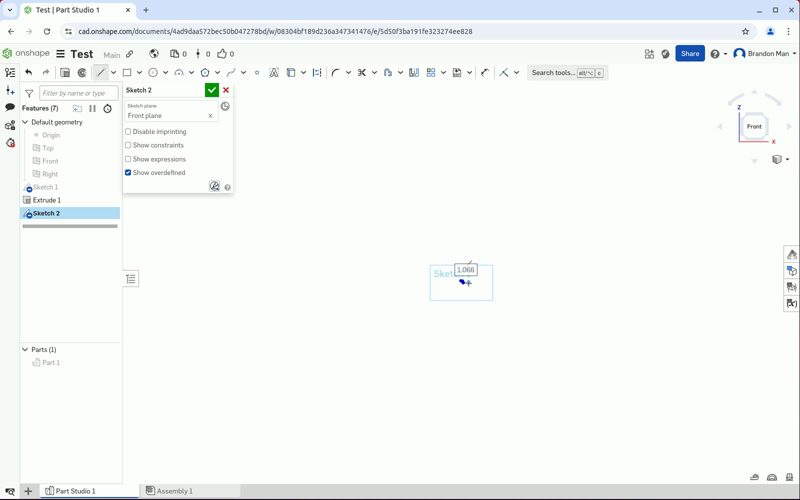
mouse_move(468, 178)
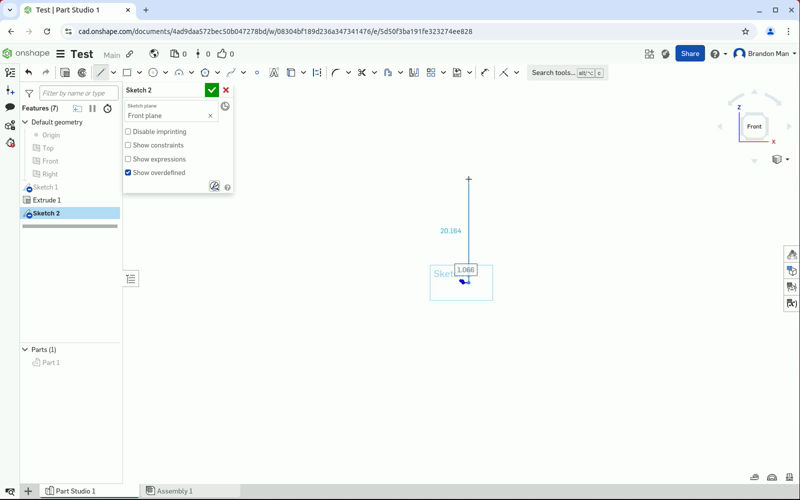
click(468, 178)
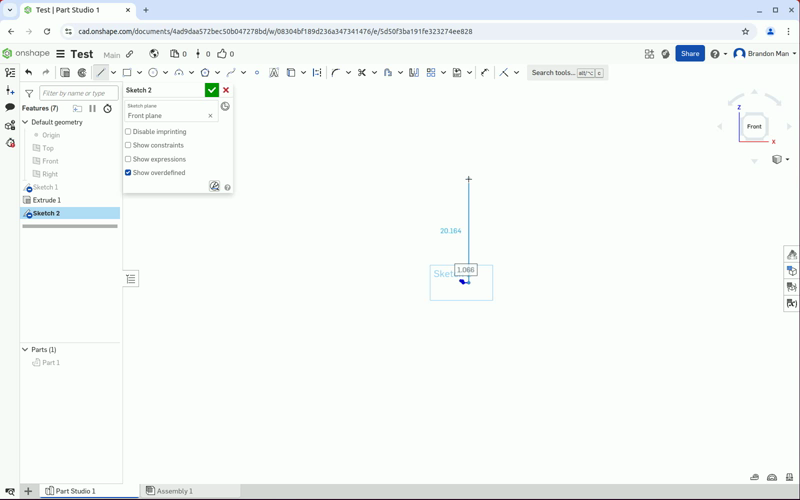
key_up(shift)
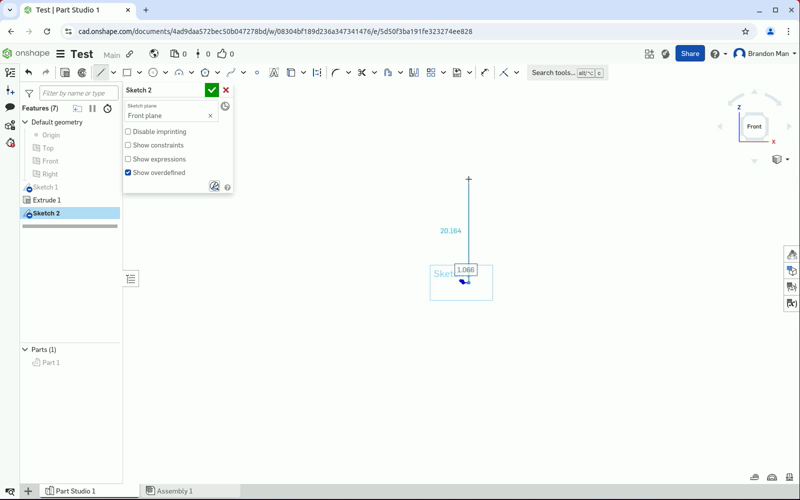
key(esc)
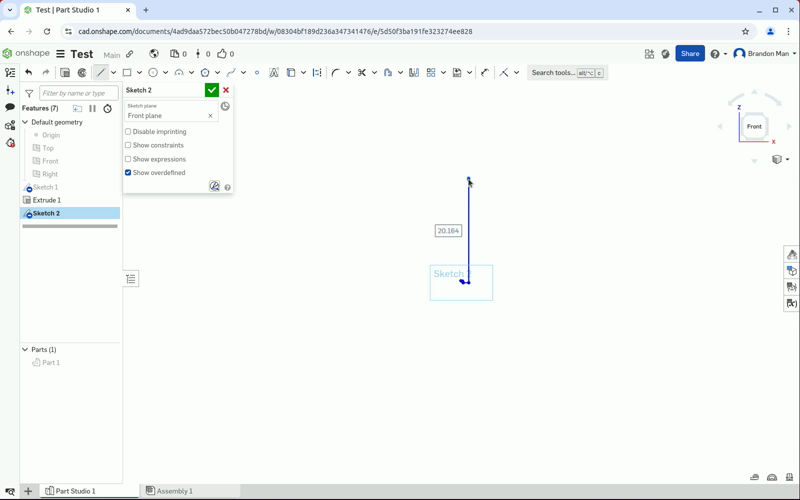
key(a)
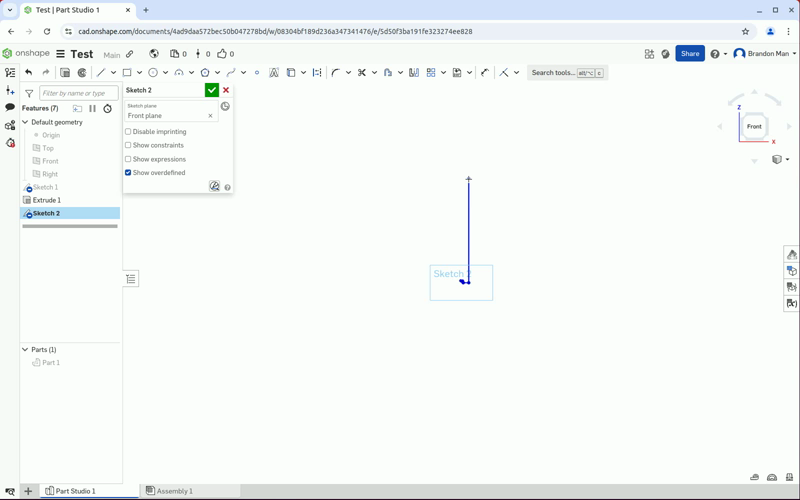
mouse_move(468, 178)
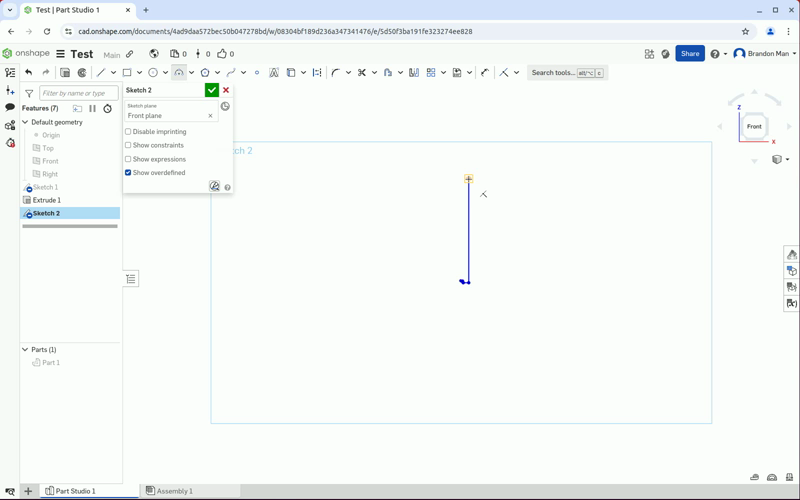
click(468, 178)
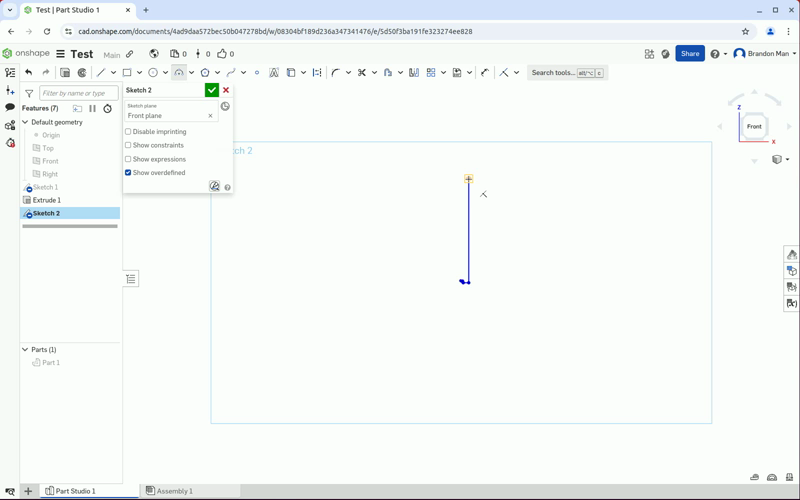
key_down(shift)
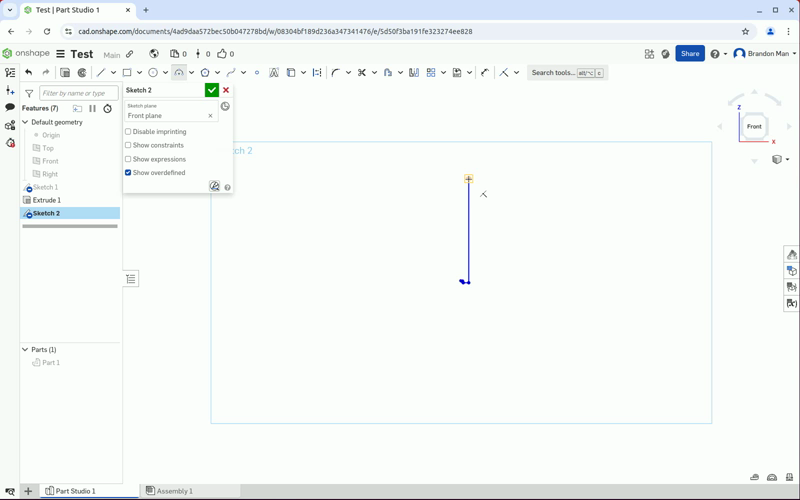
mouse_move(460, 170)
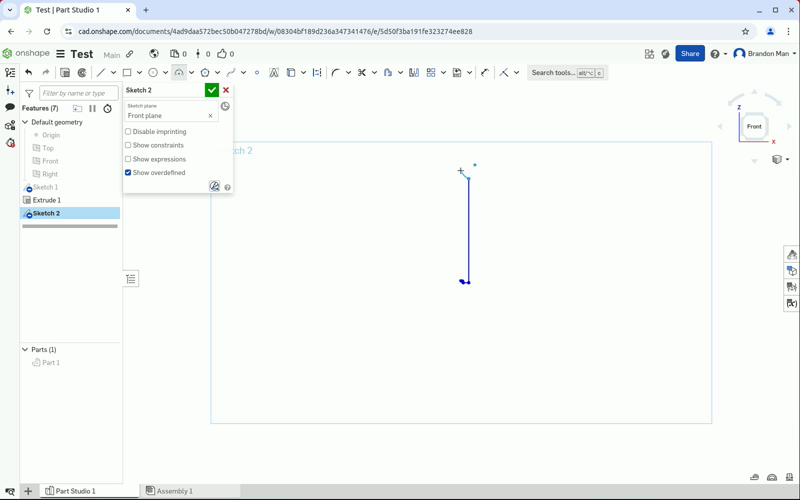
click(460, 170)
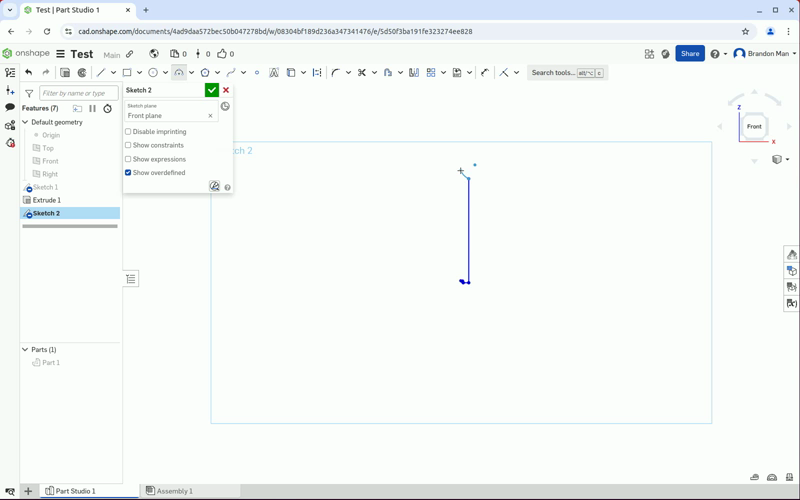
mouse_move(466, 172)
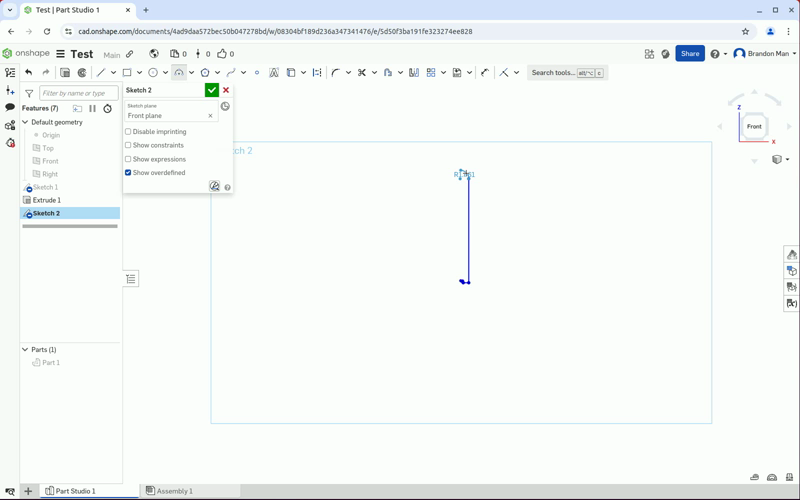
click(466, 172)
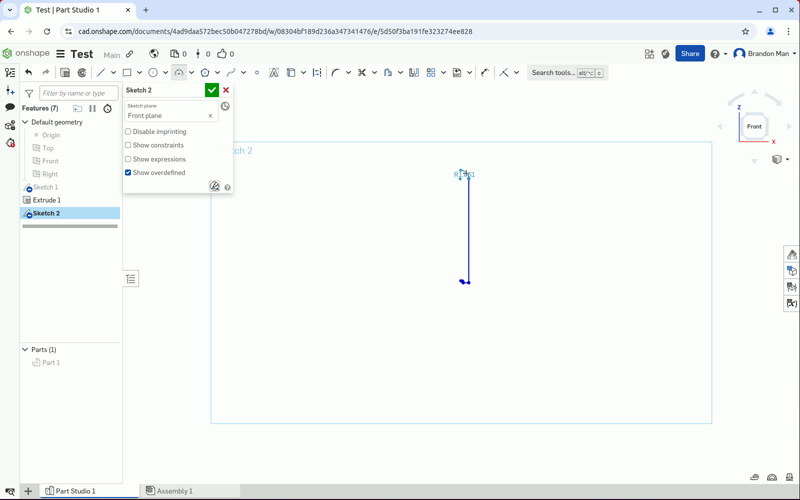
key_up(shift)
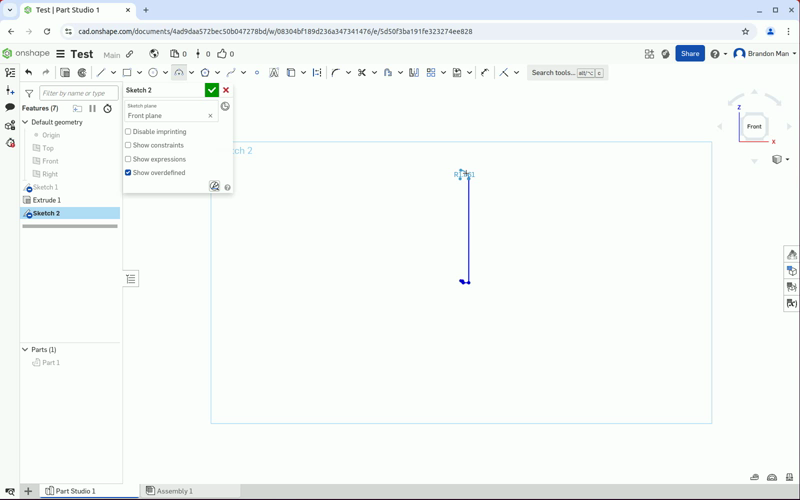
key(esc)
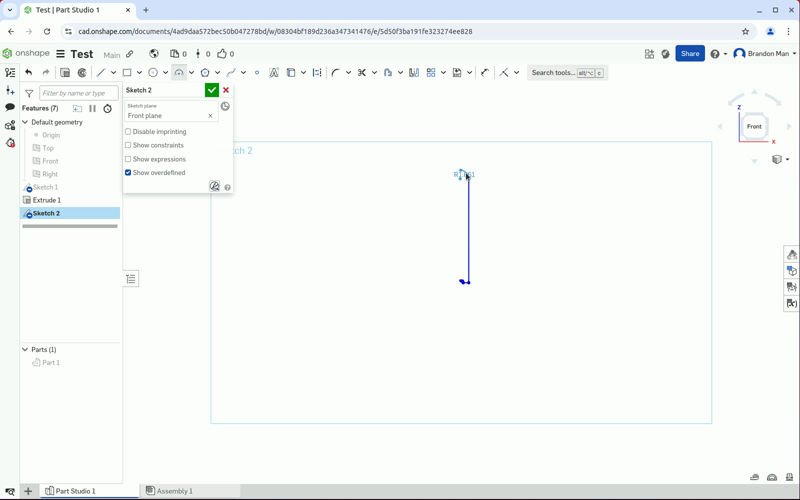
key(l)
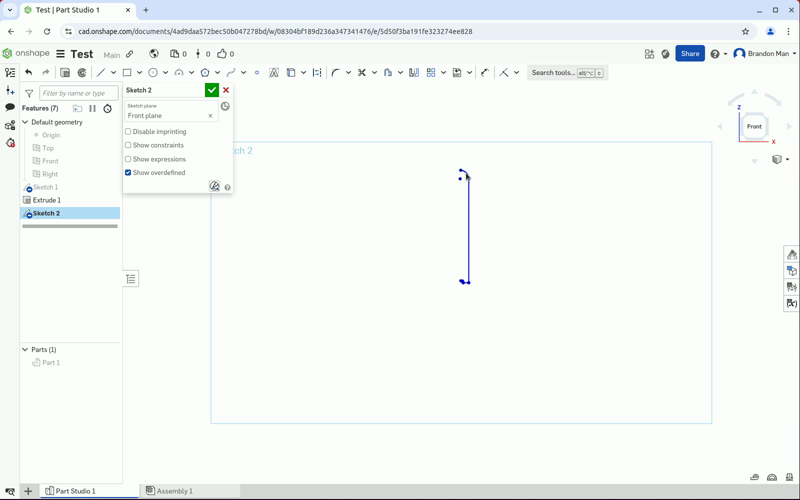
mouse_move(460, 170)
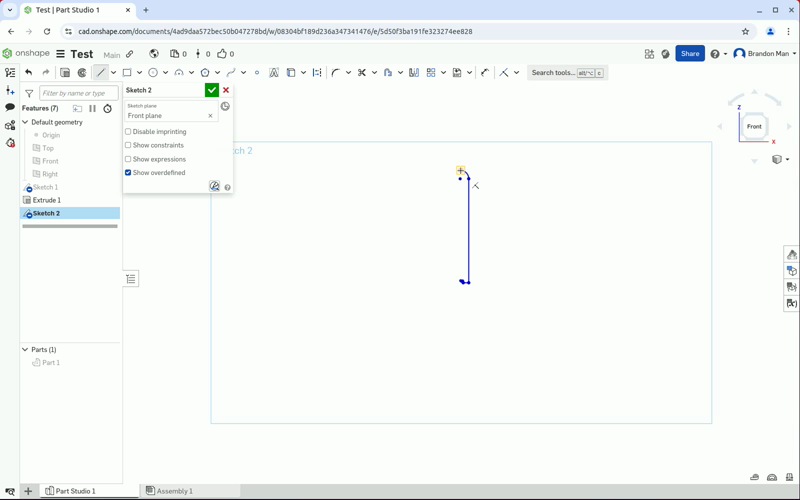
click(460, 170)
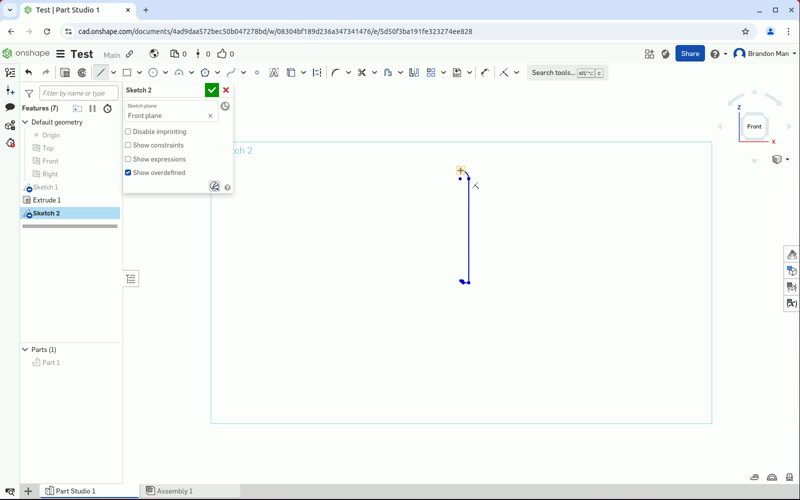
key_down(shift)
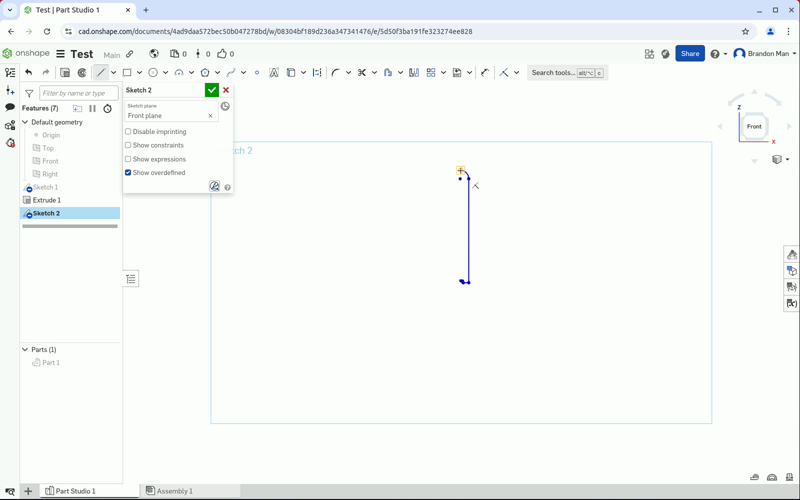
mouse_move(490, 170)
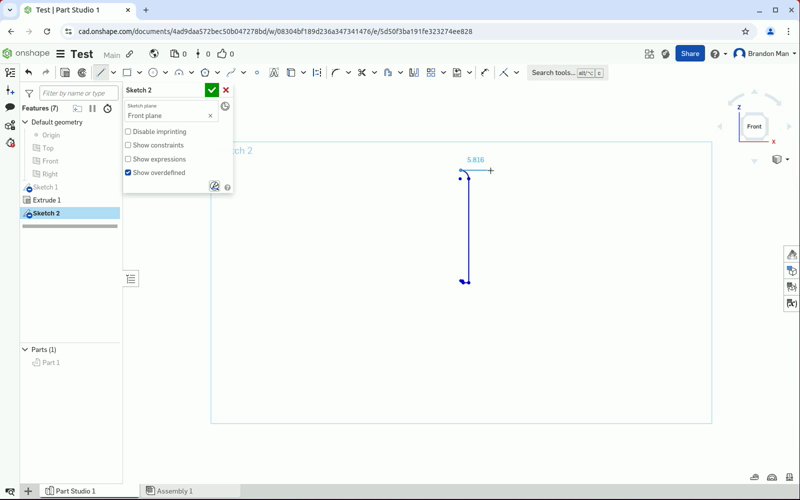
mouse_move(460, 176)
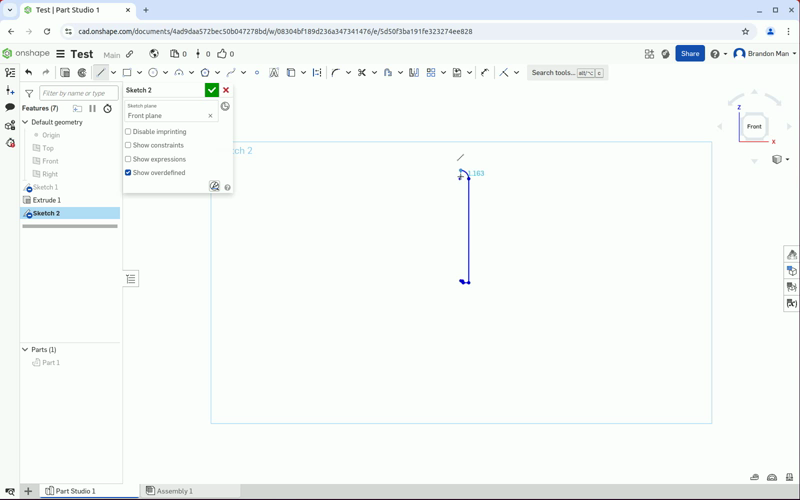
scroll(6)
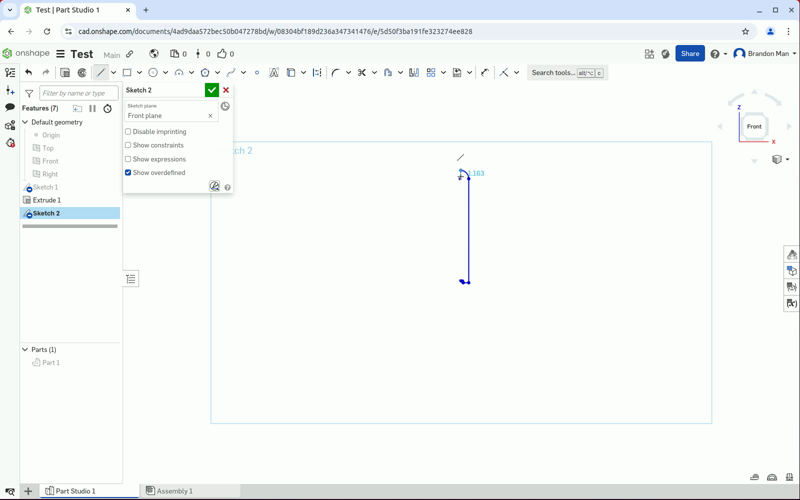
scroll(6)
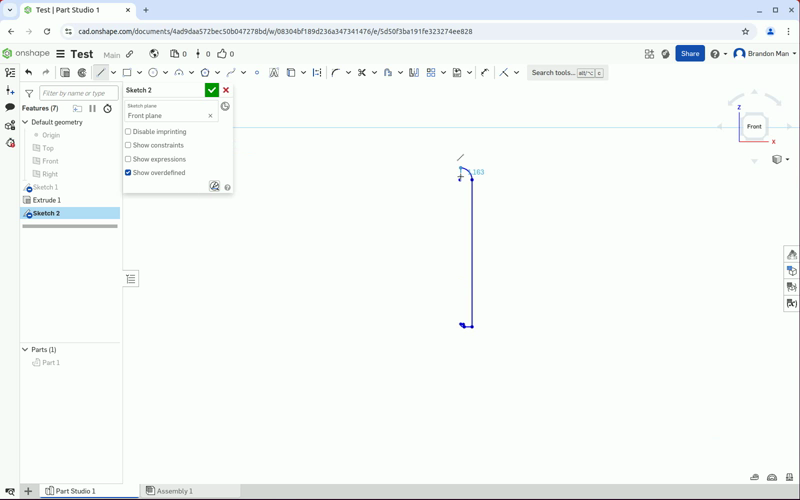
scroll(6)
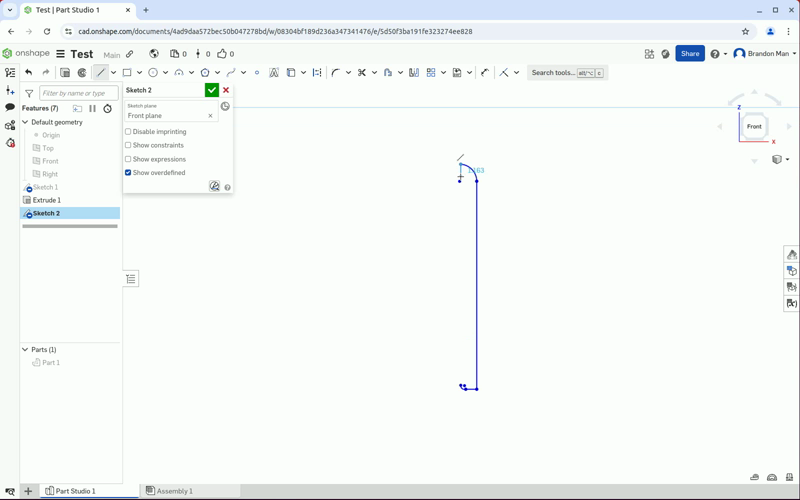
scroll(6)
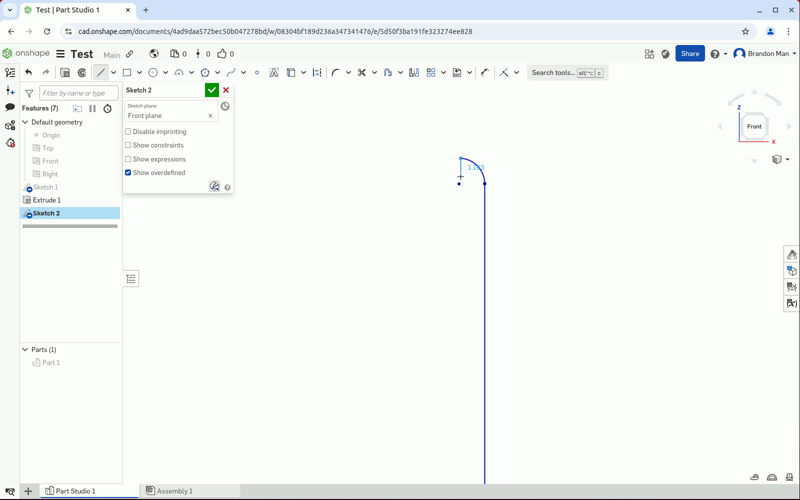
scroll(6)
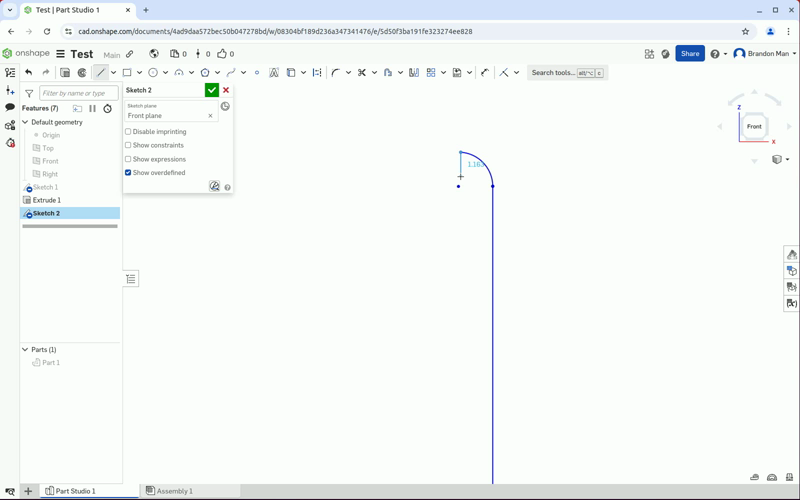
scroll(6)
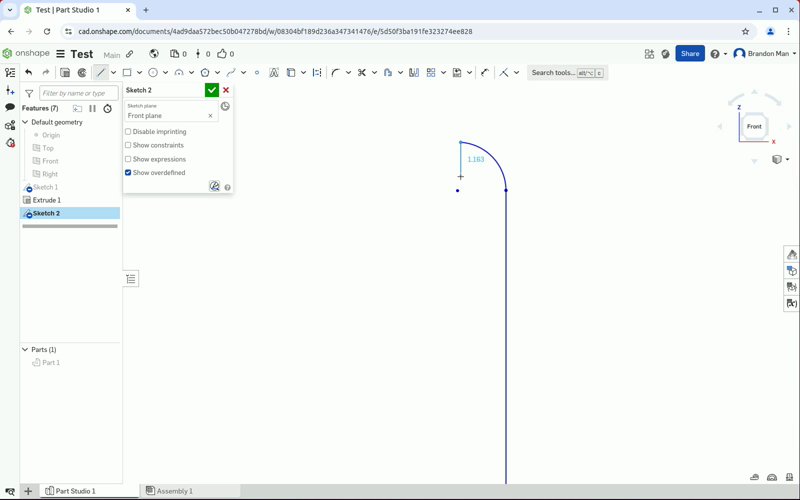
scroll(6)
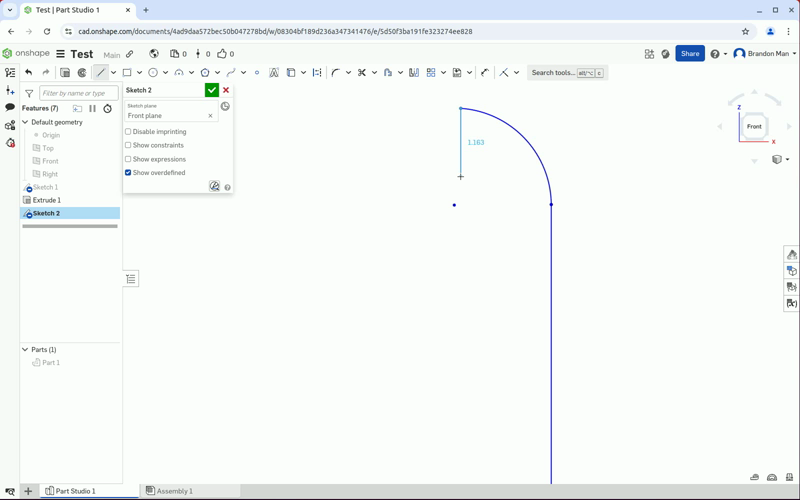
click(460, 176)
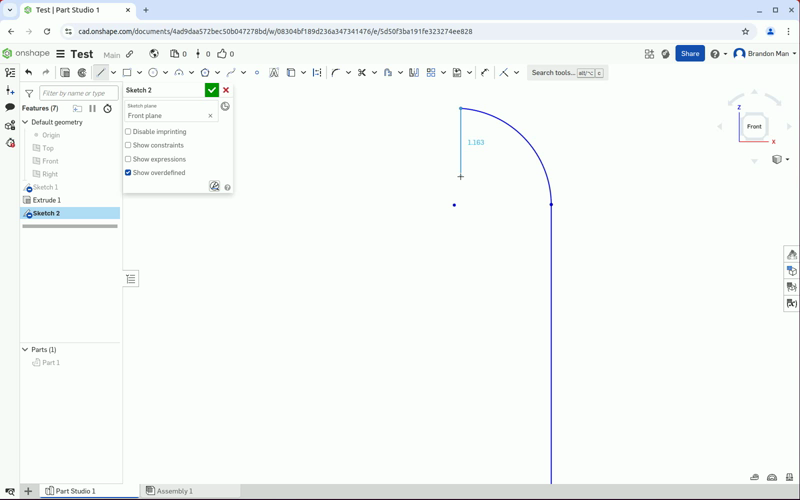
scroll(-6)
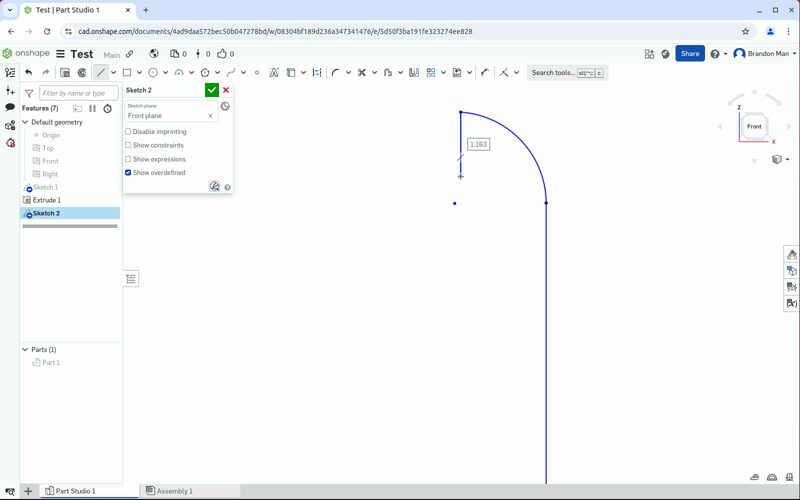
scroll(-6)
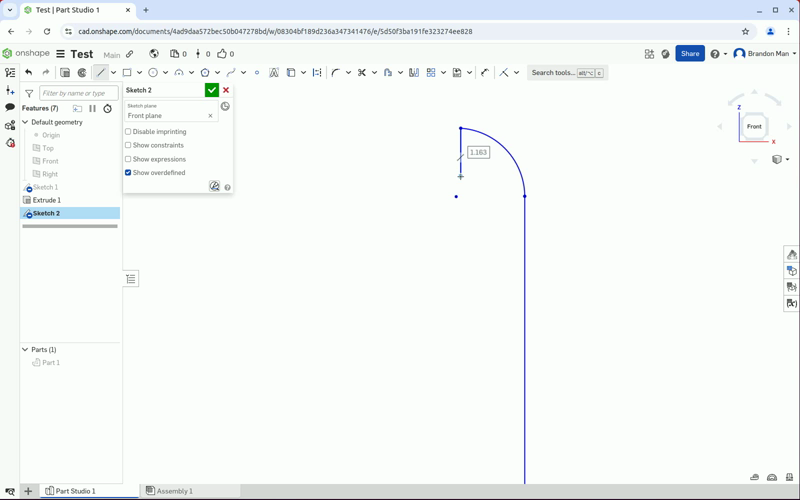
scroll(-6)
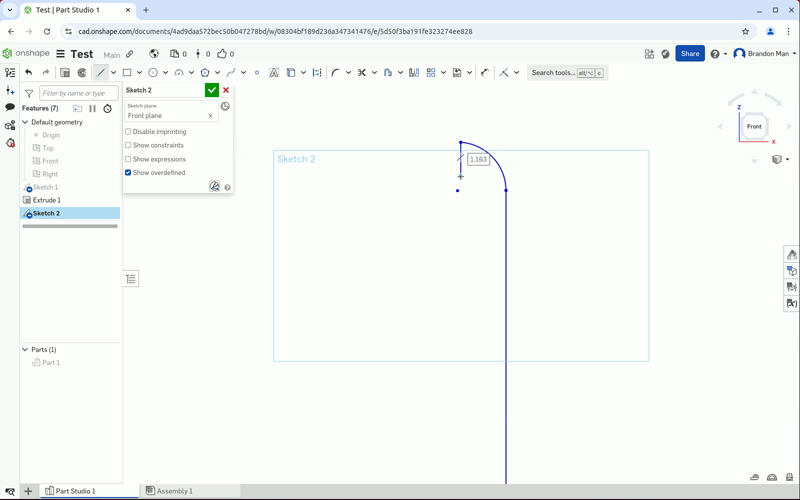
scroll(-6)
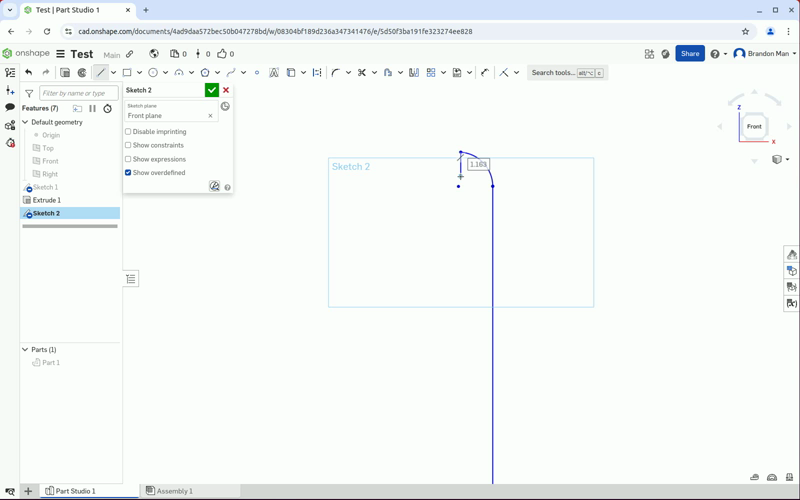
scroll(-6)
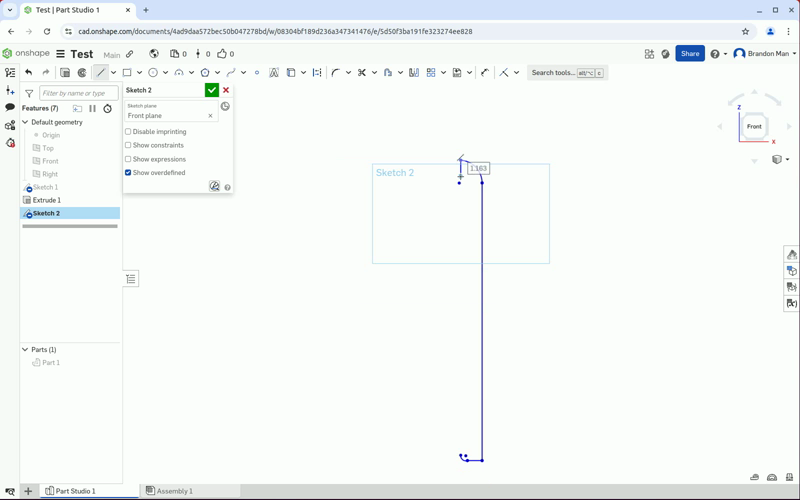
scroll(-6)
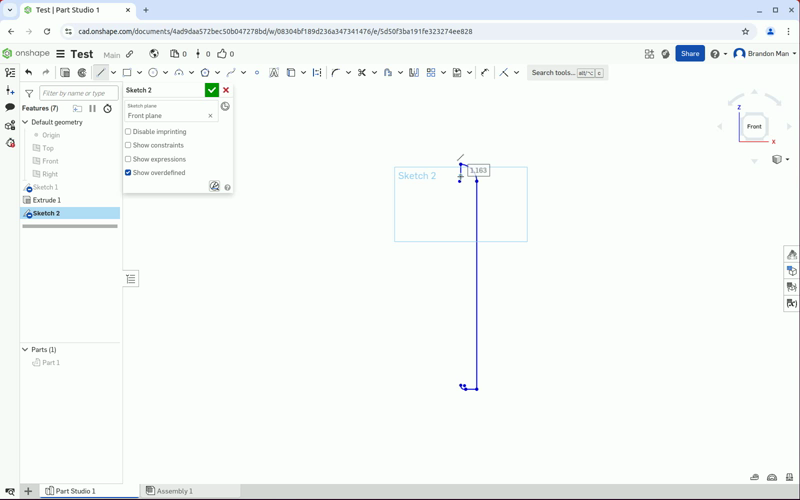
scroll(-6)
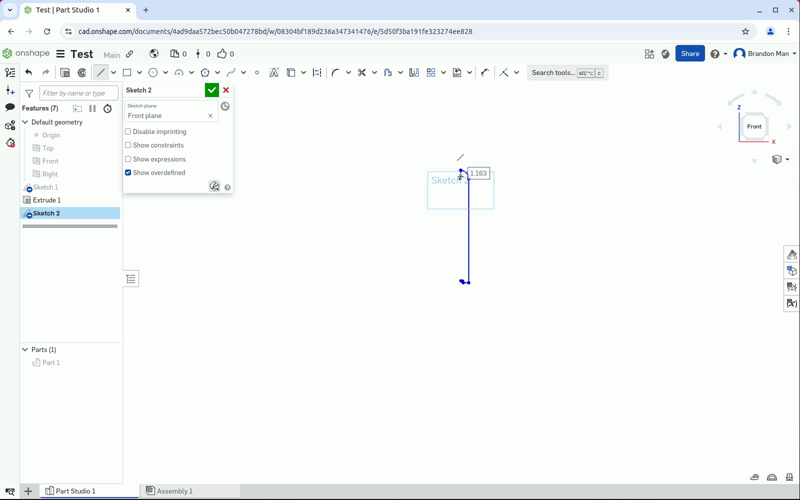
key_up(shift)
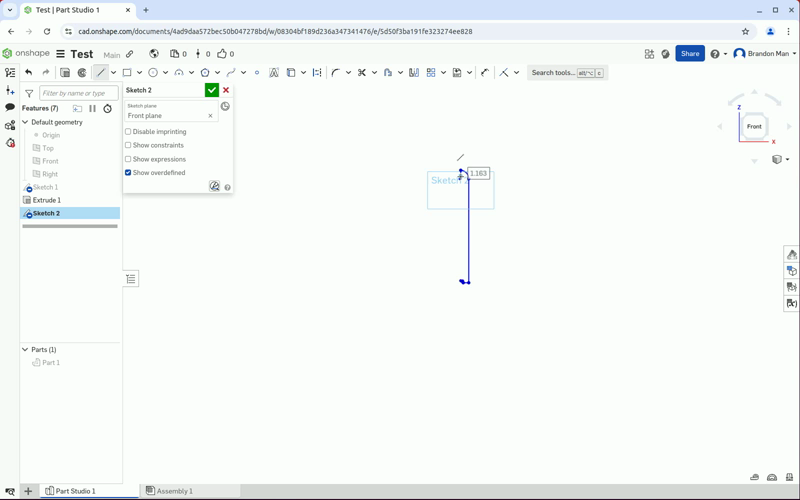
key(esc)
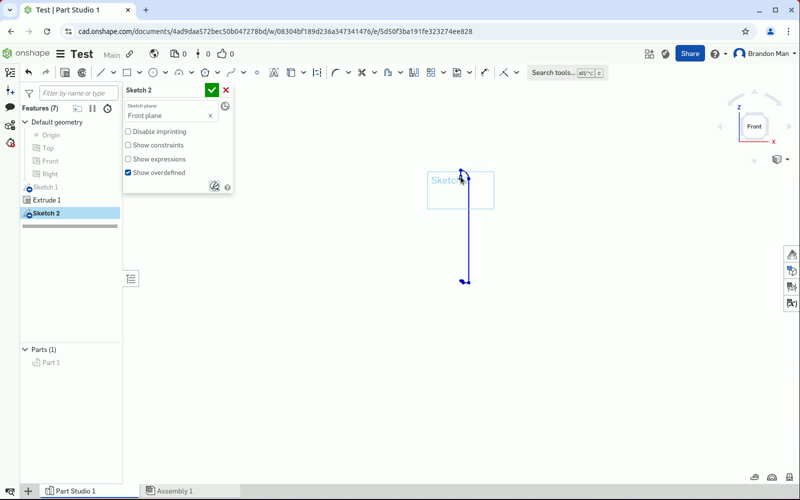
key(a)
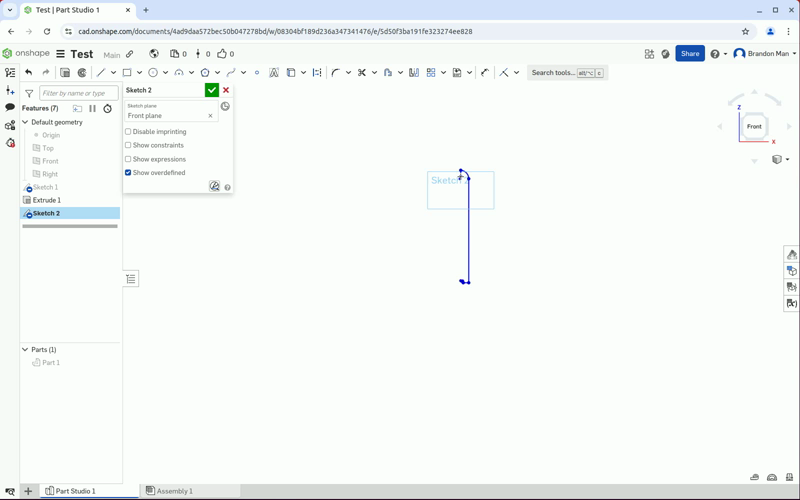
mouse_move(460, 176)
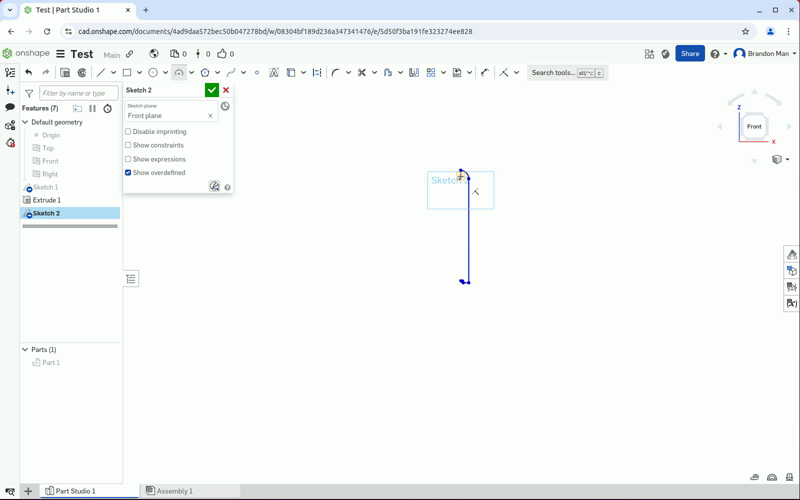
scroll(6)
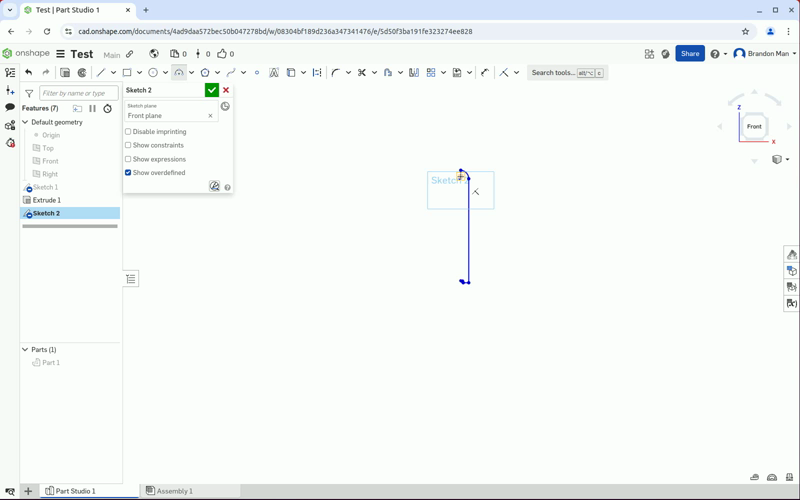
scroll(6)
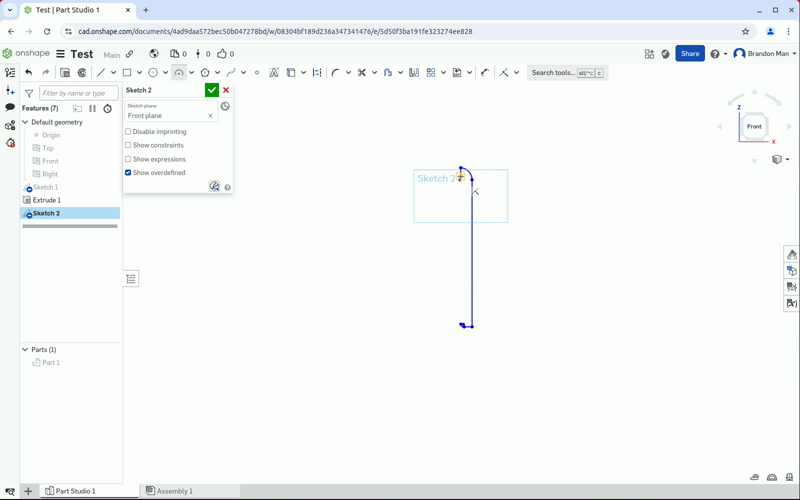
scroll(6)
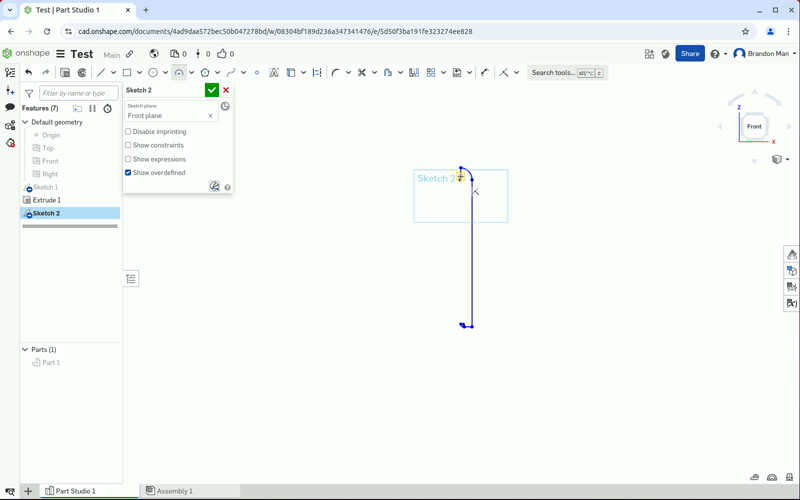
scroll(6)
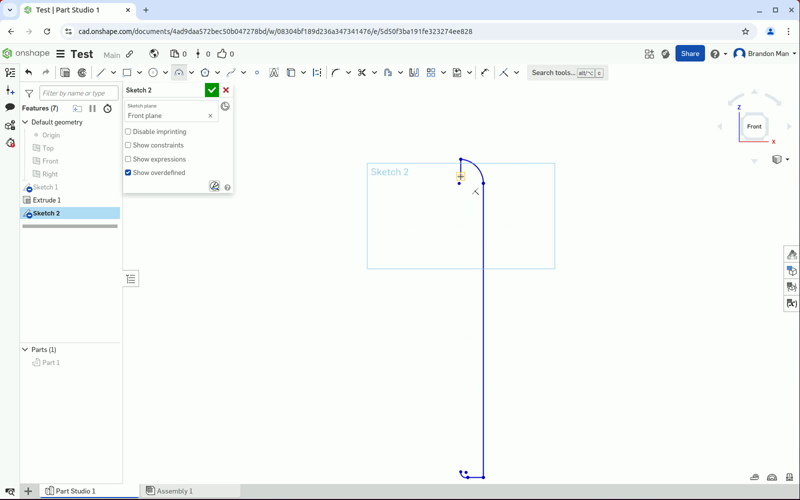
scroll(6)
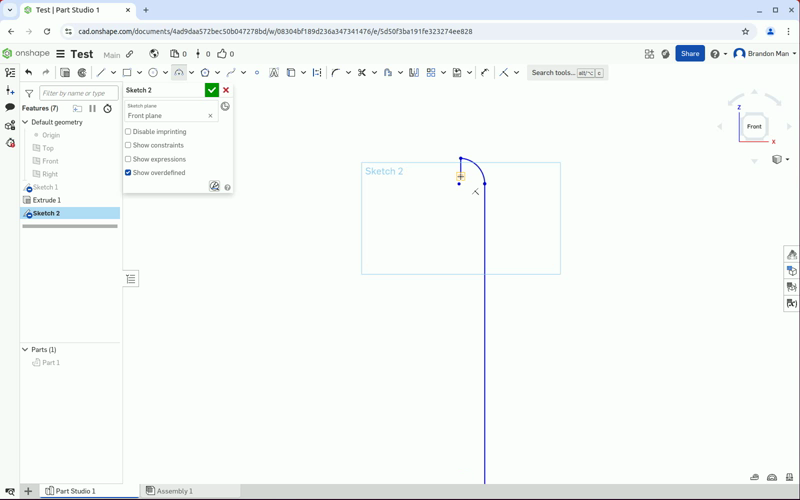
scroll(6)
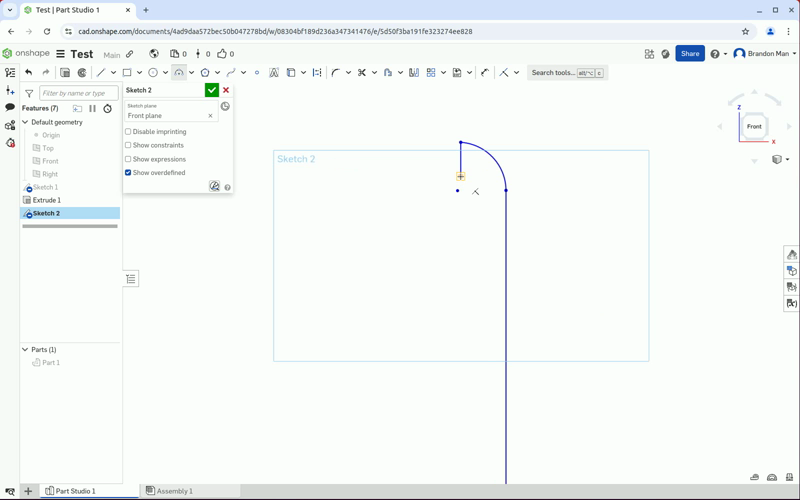
scroll(6)
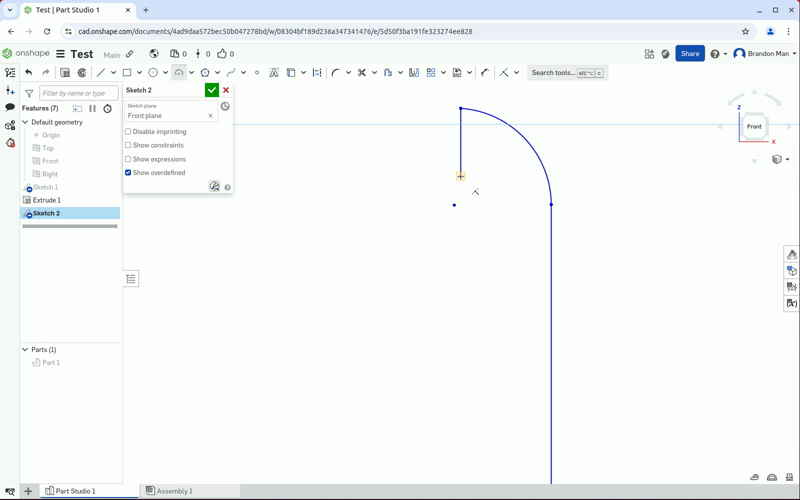
click(460, 176)
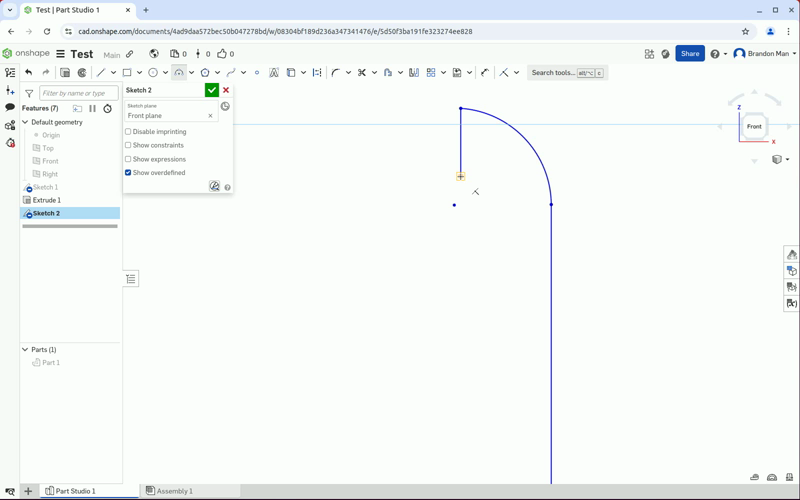
scroll(-6)
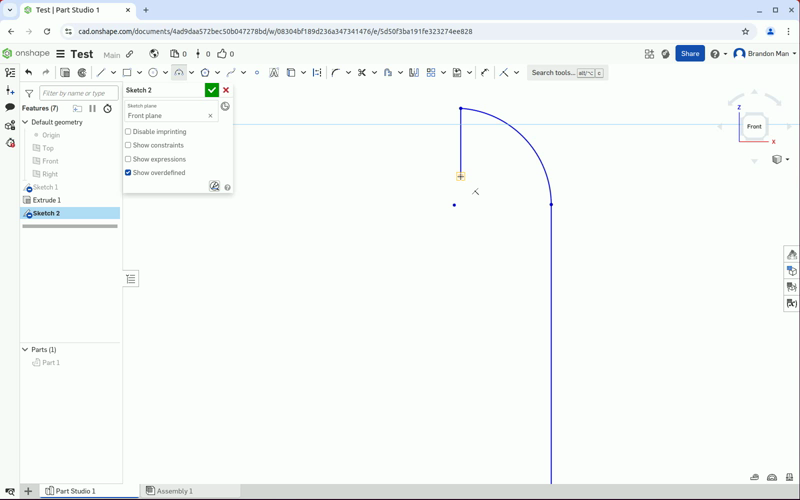
scroll(-6)
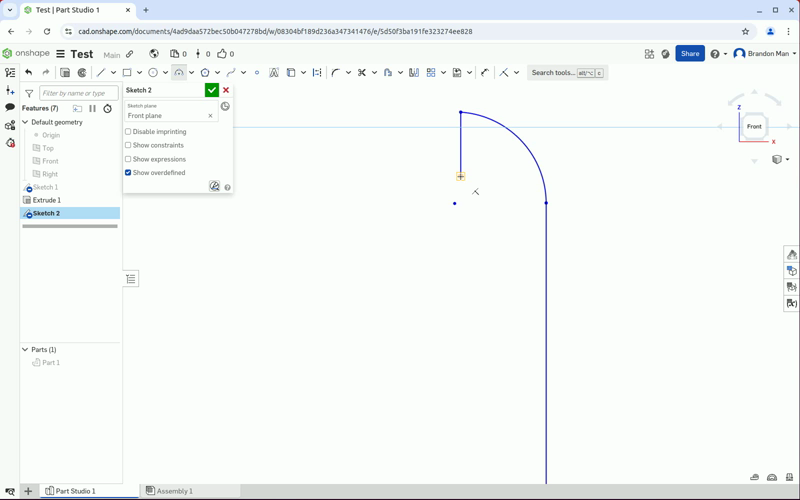
scroll(-6)
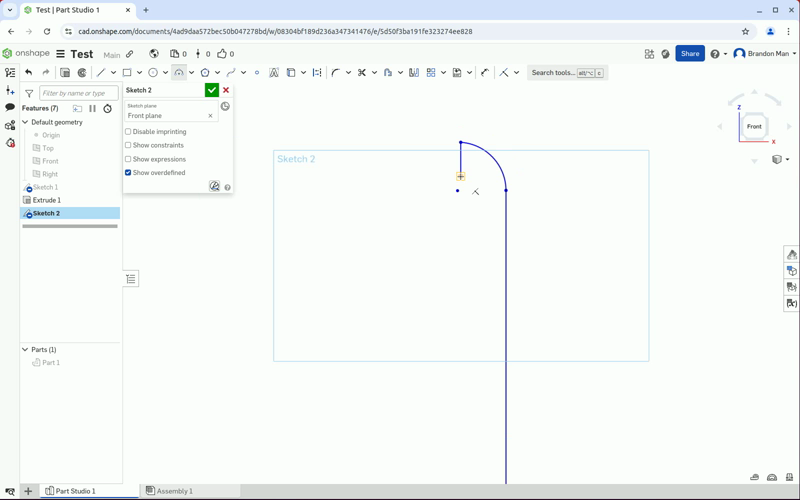
scroll(-6)
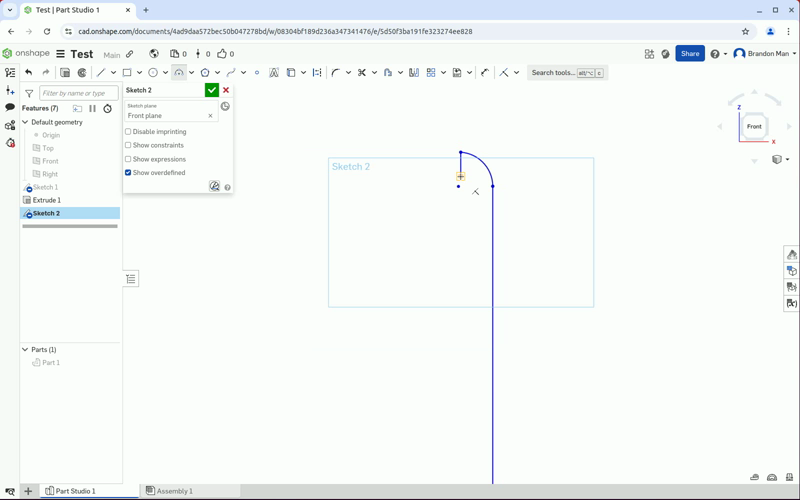
scroll(-6)
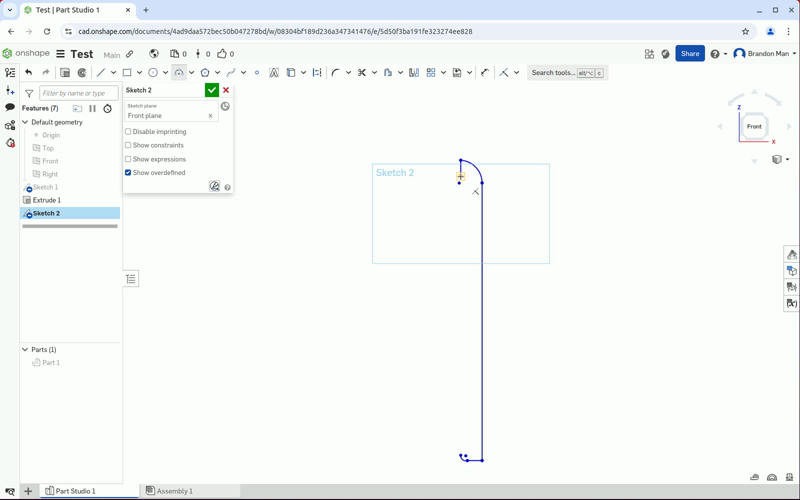
scroll(-6)
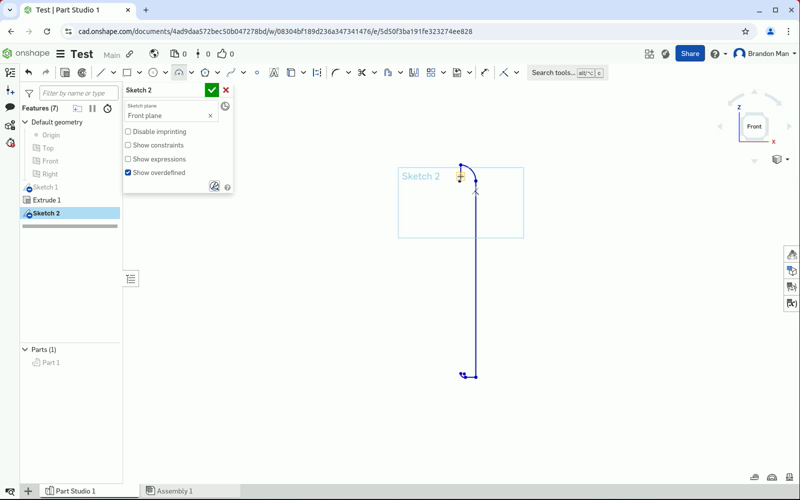
scroll(-6)
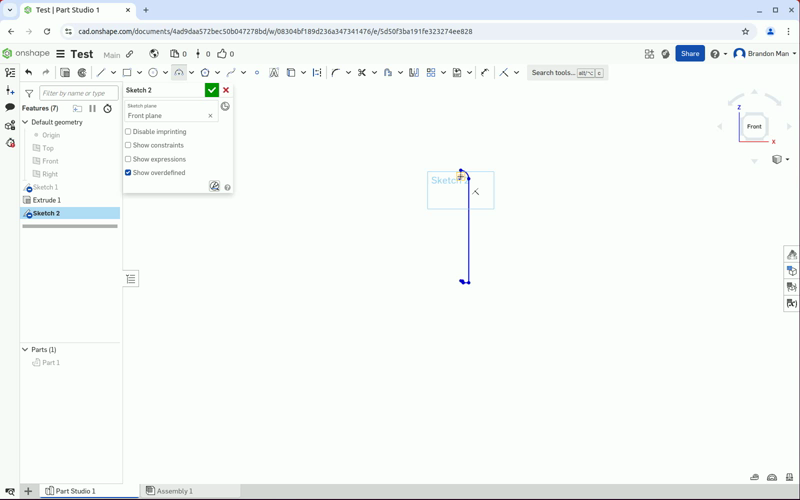
key_down(shift)
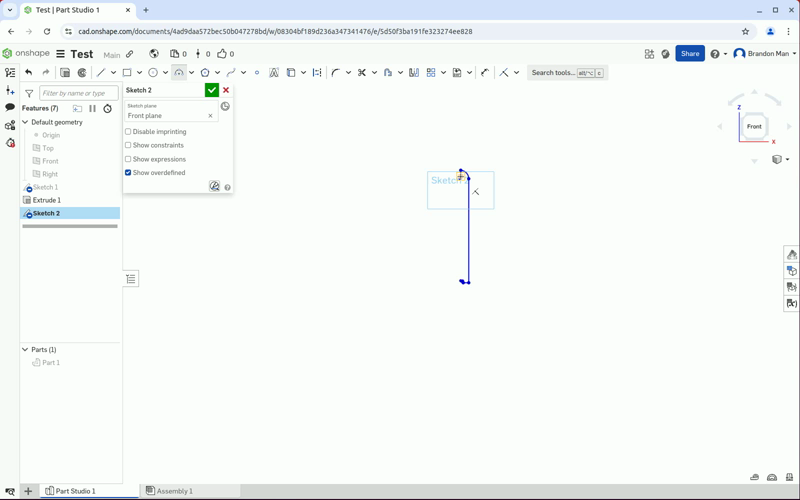
mouse_move(460, 180)
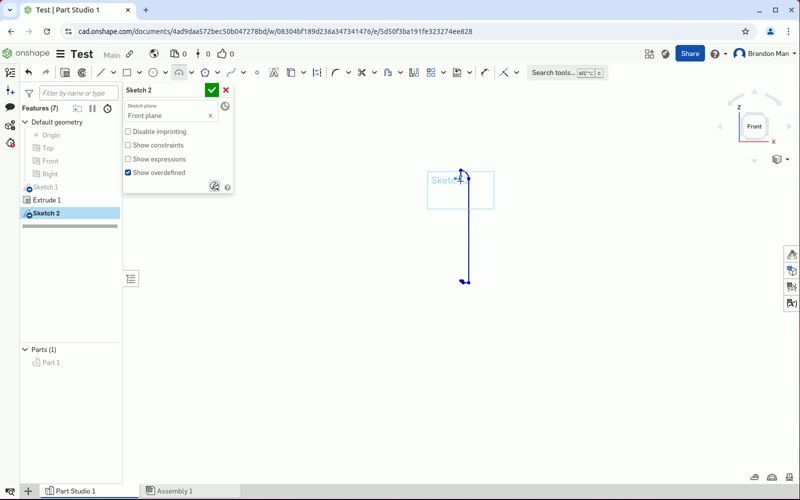
scroll(6)
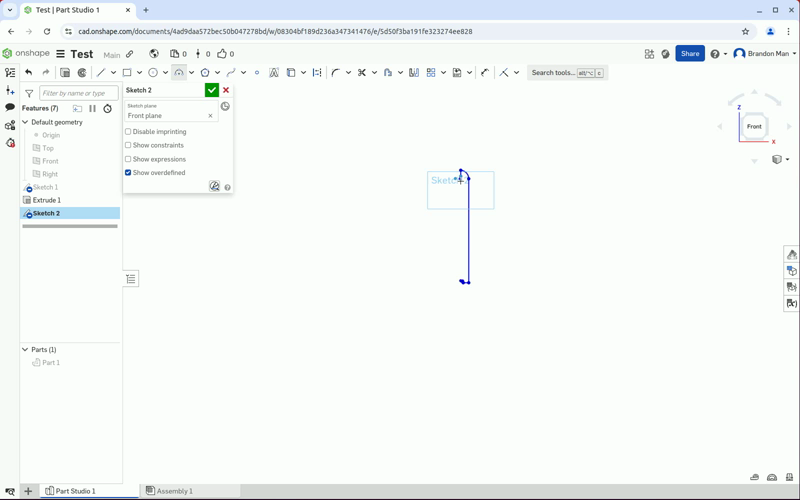
scroll(6)
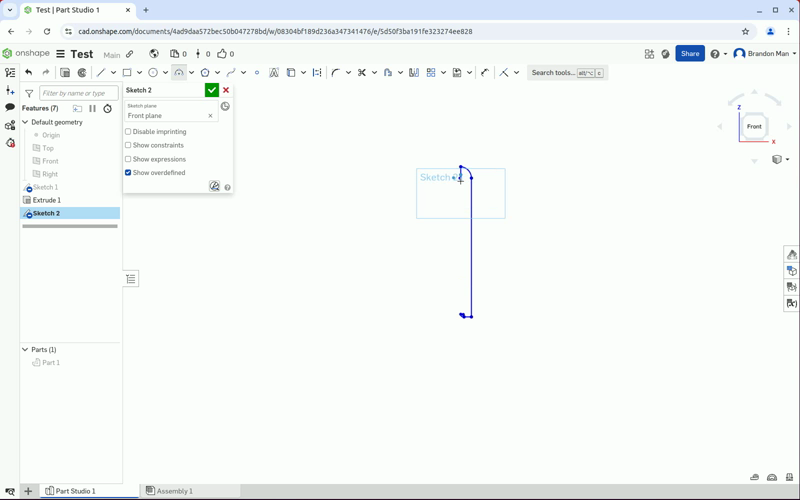
scroll(6)
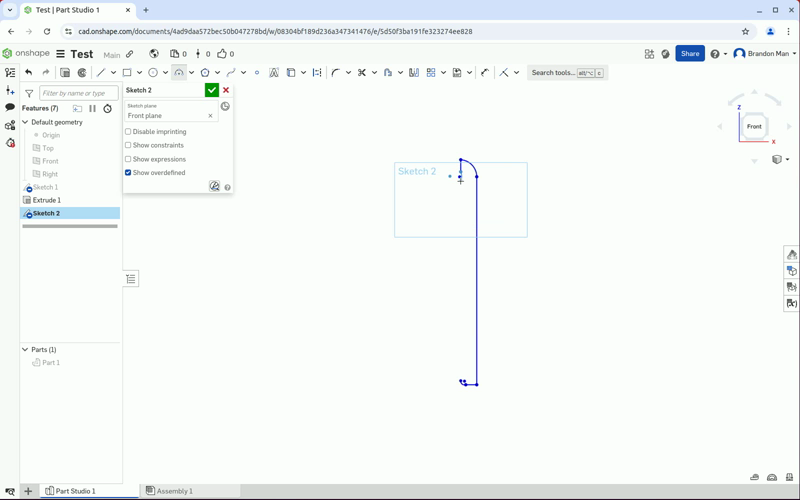
scroll(6)
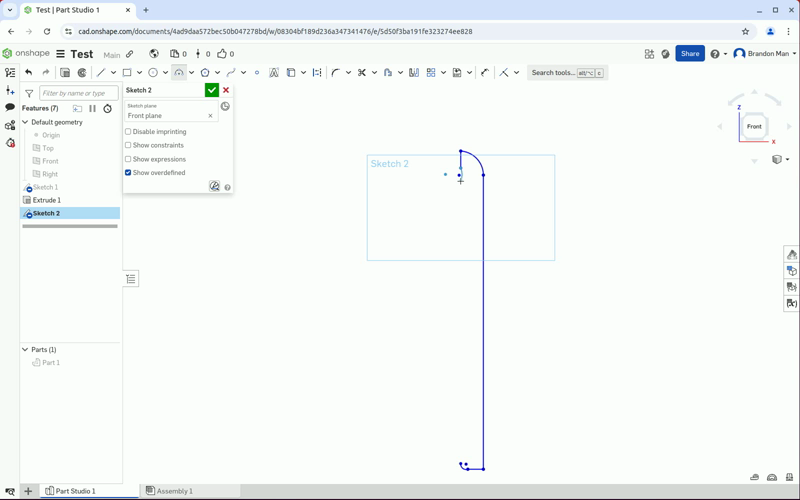
scroll(6)
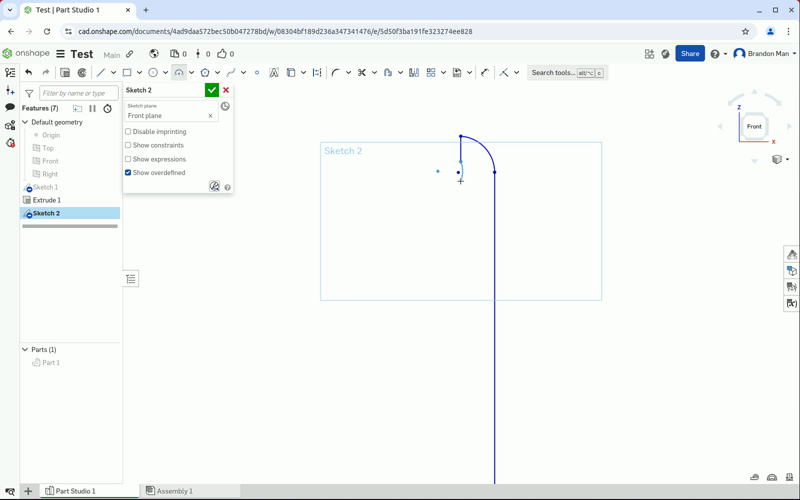
scroll(6)
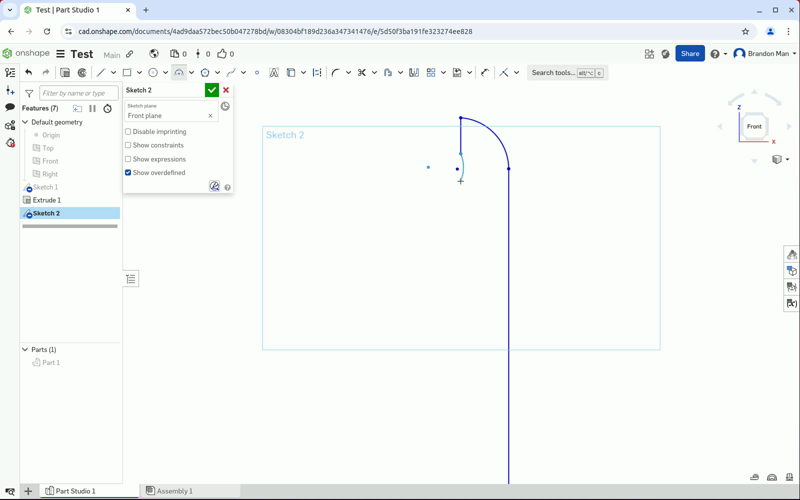
scroll(6)
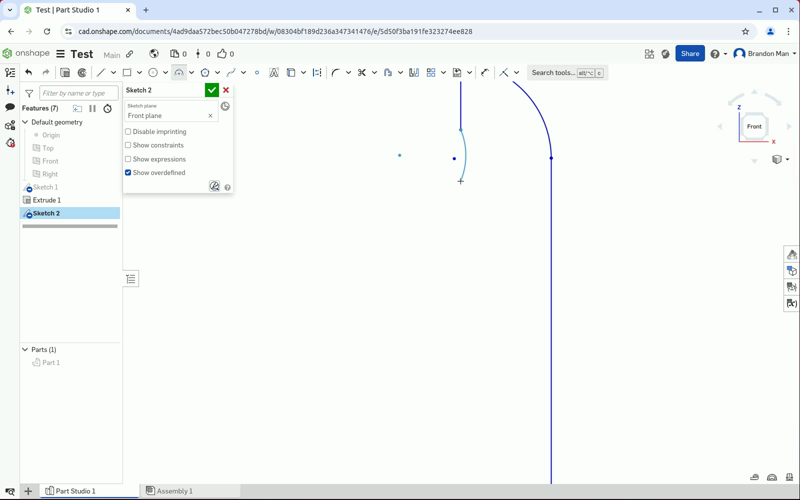
click(460, 180)
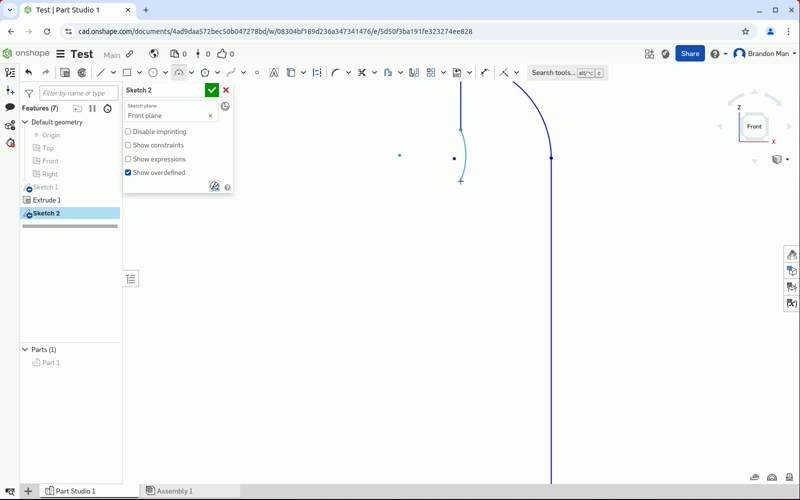
scroll(-6)
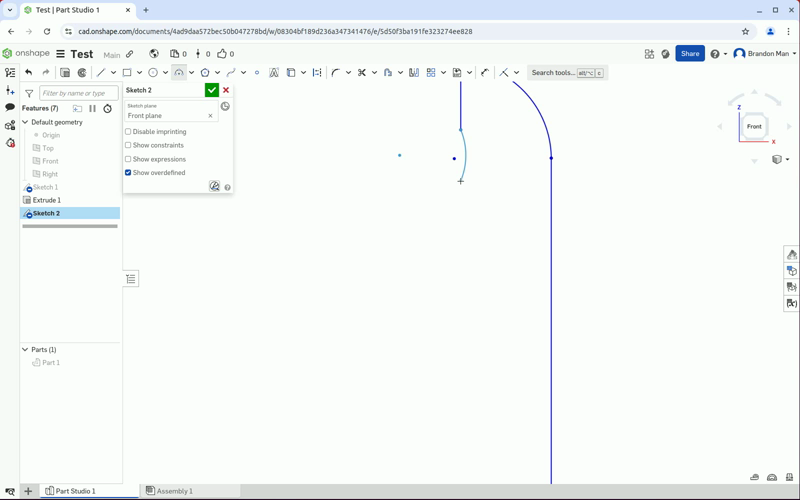
scroll(-6)
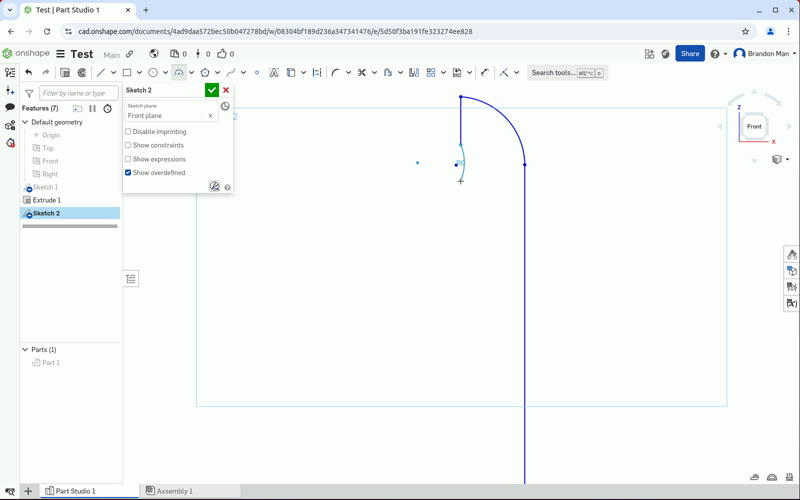
scroll(-6)
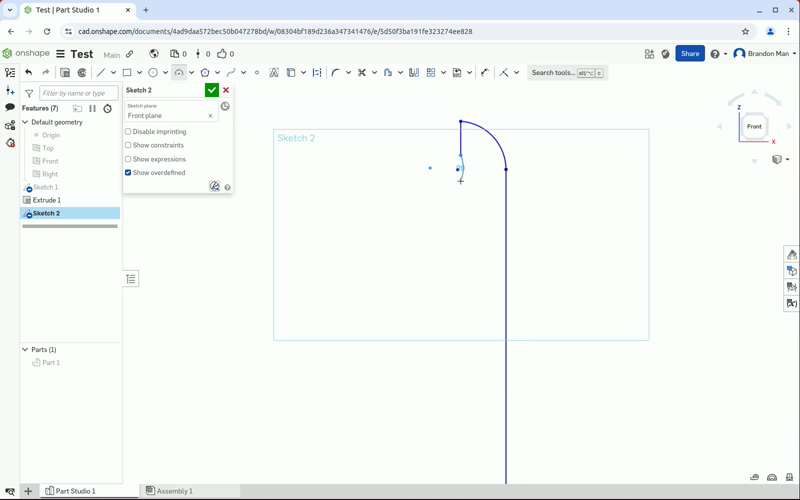
scroll(-6)
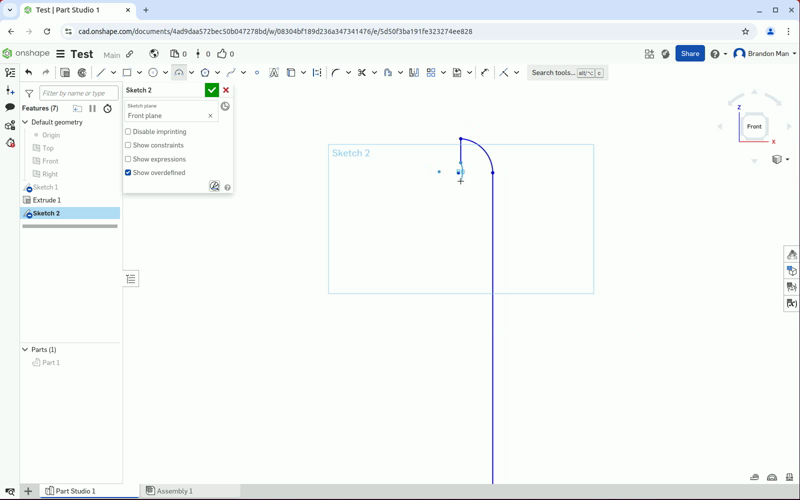
scroll(-6)
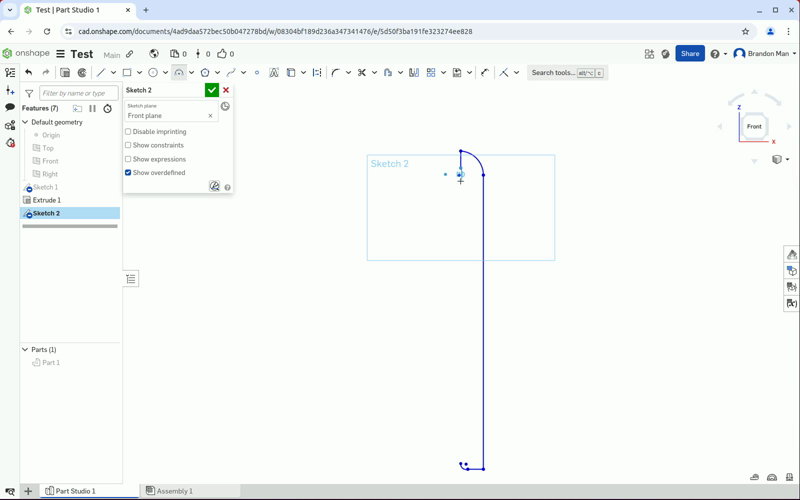
scroll(-6)
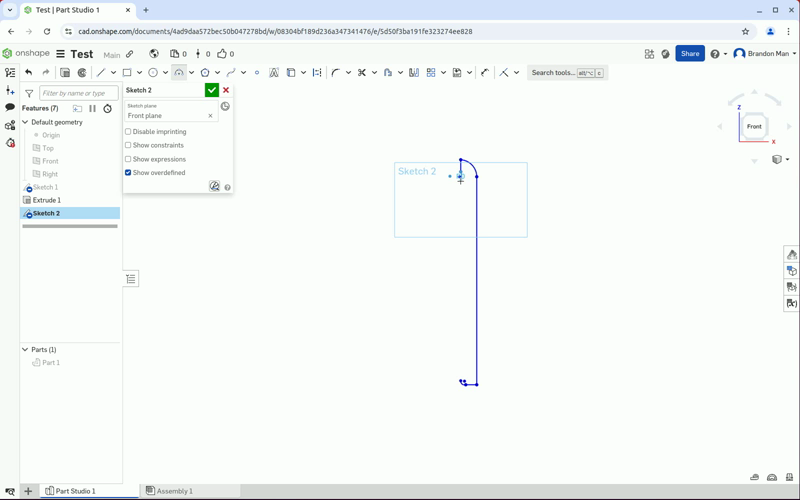
scroll(-6)
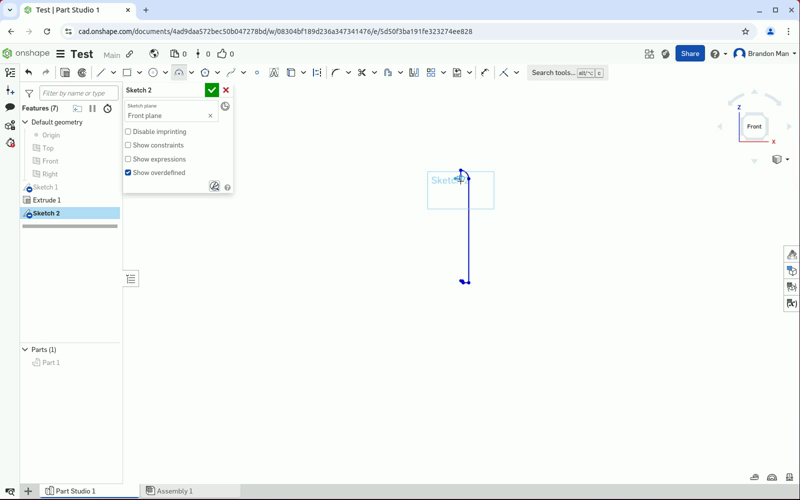
mouse_move(463, 178)
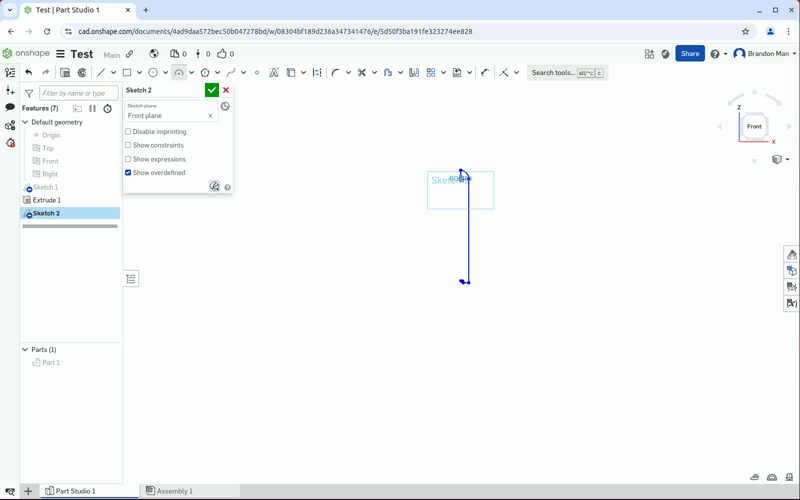
scroll(6)
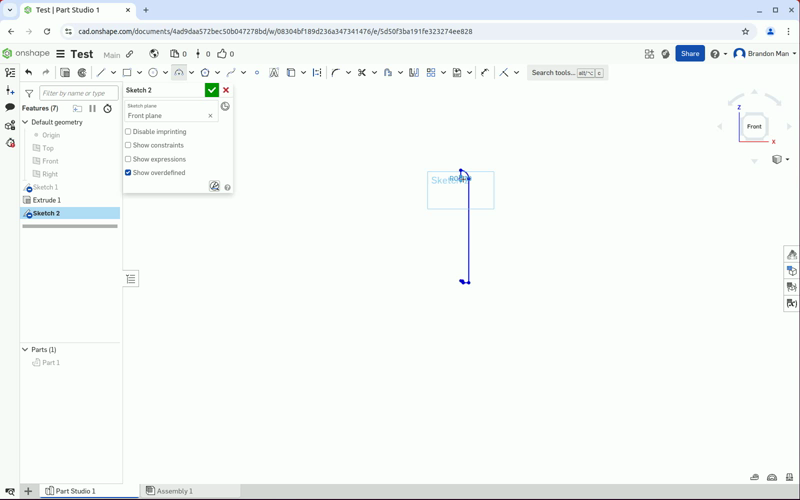
scroll(6)
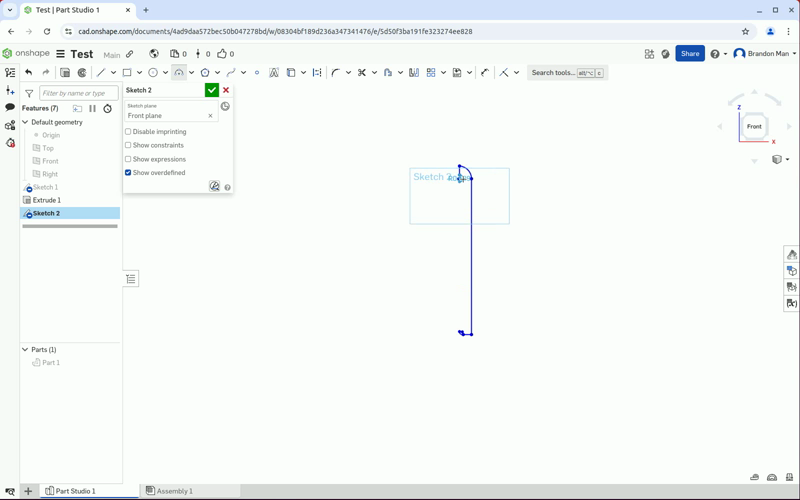
scroll(6)
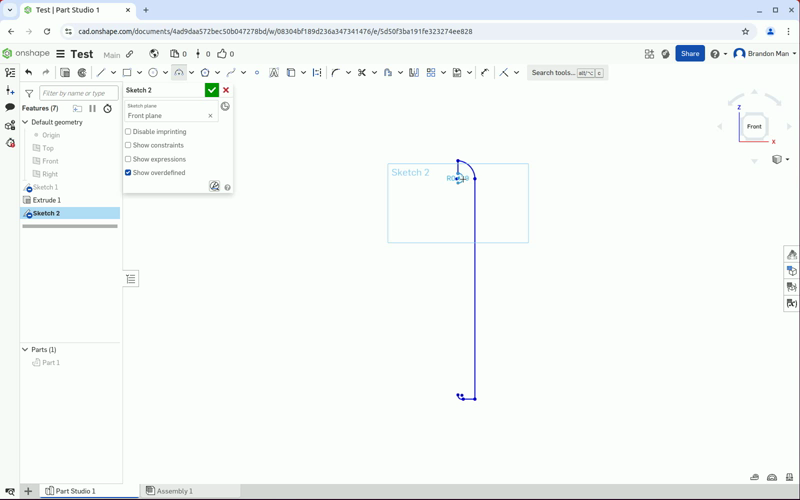
scroll(6)
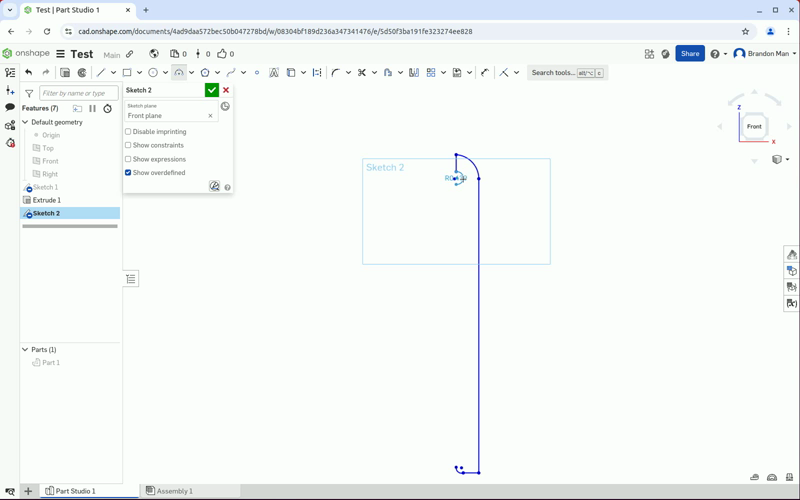
scroll(6)
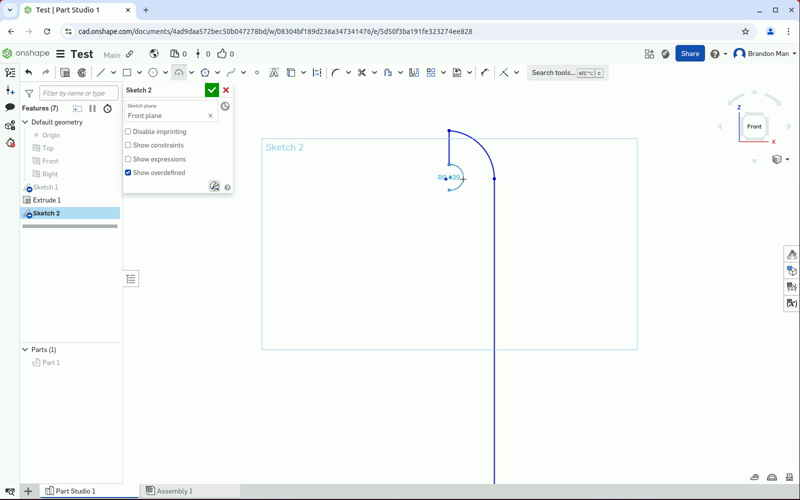
scroll(6)
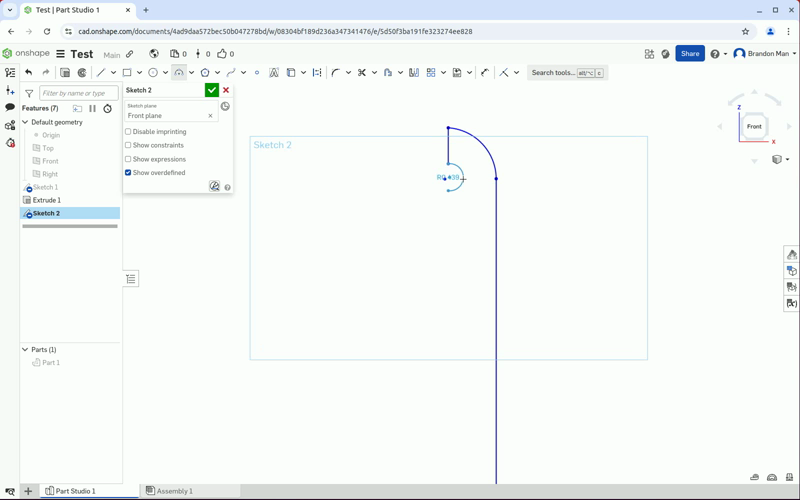
scroll(6)
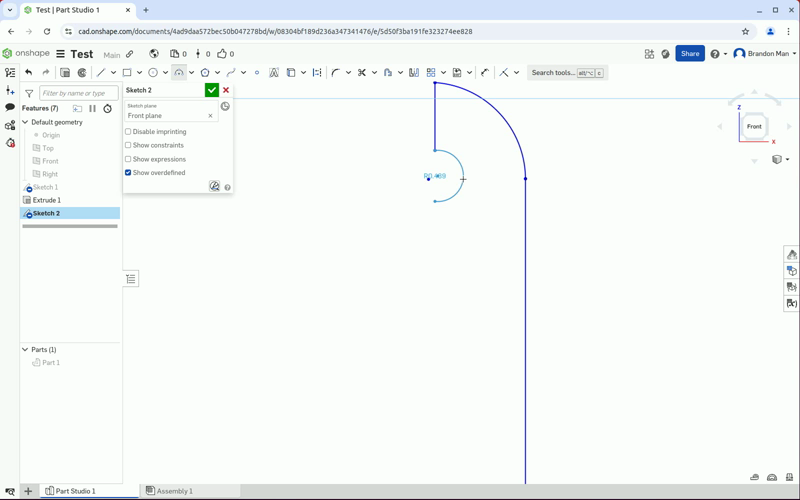
click(463, 178)
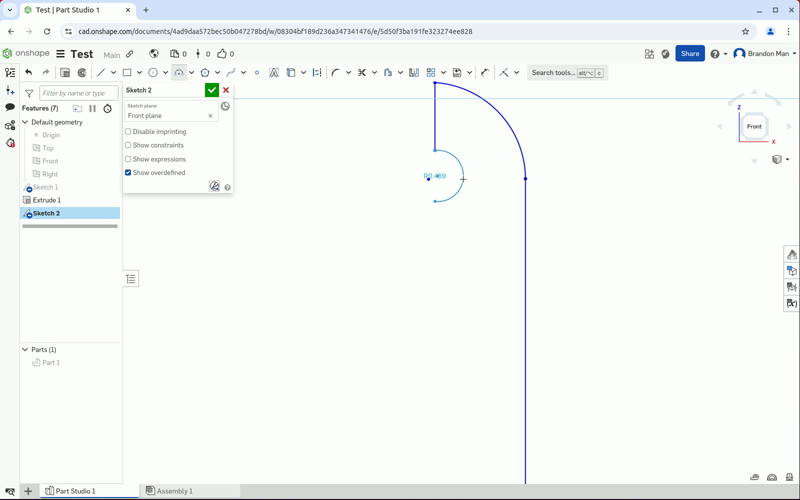
scroll(-6)
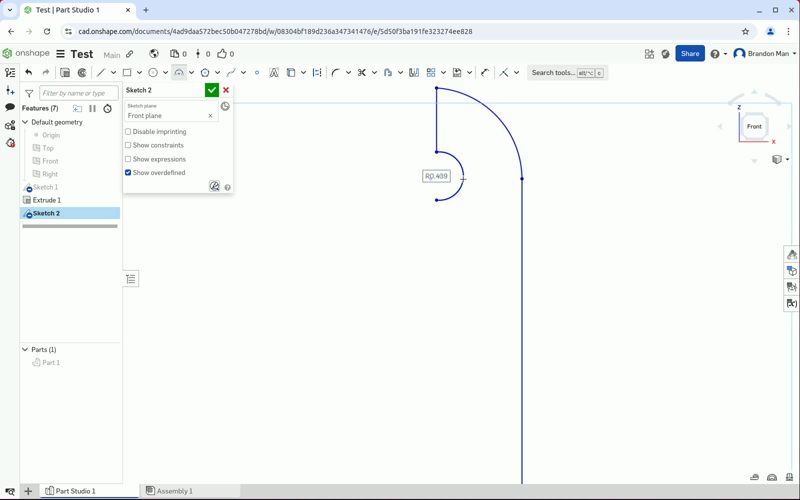
scroll(-6)
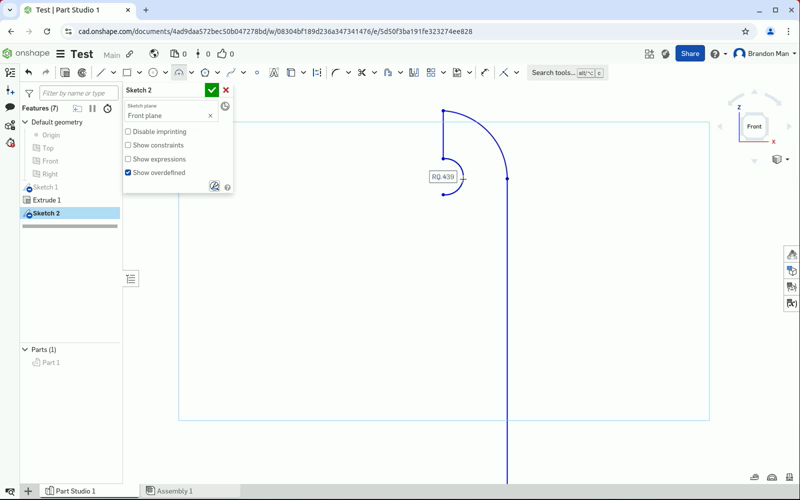
scroll(-6)
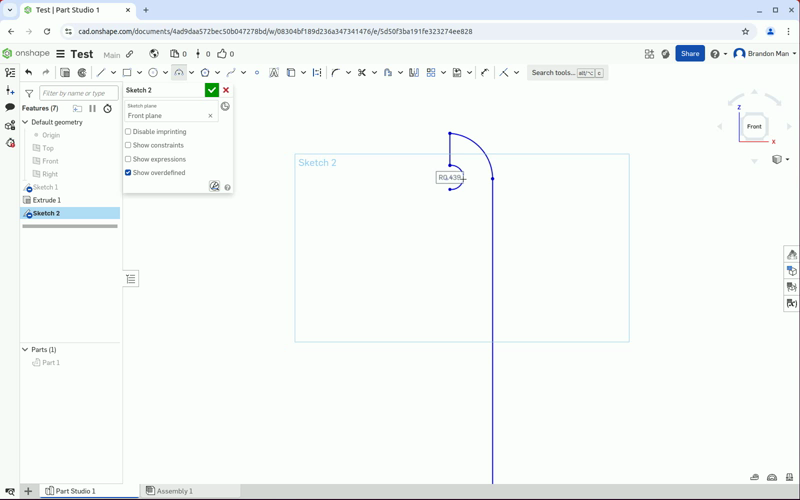
scroll(-6)
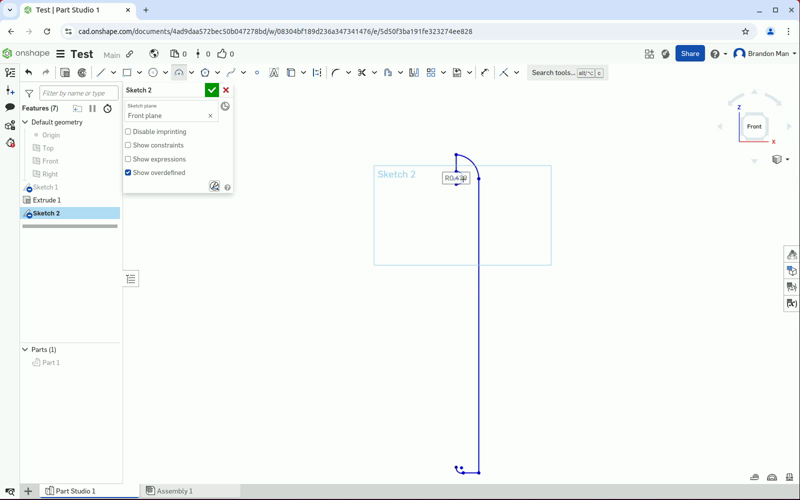
scroll(-6)
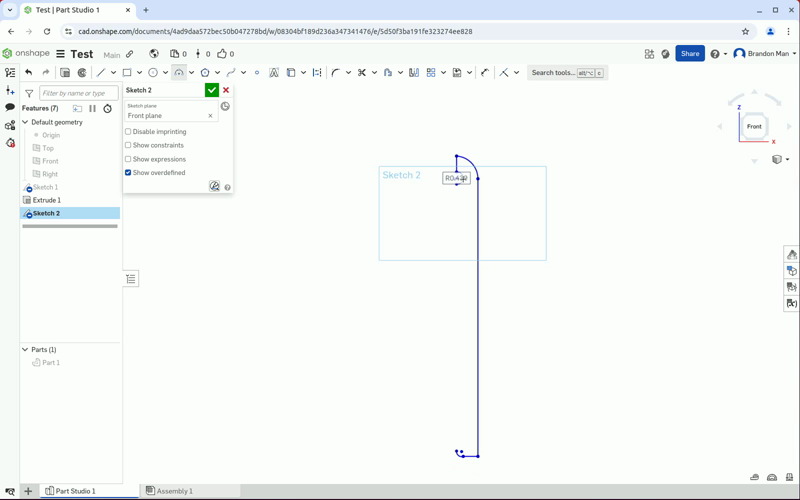
scroll(-6)
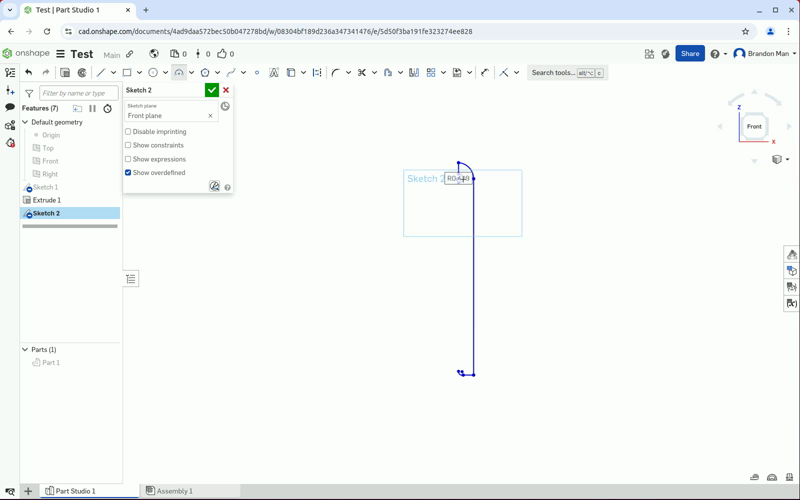
scroll(-6)
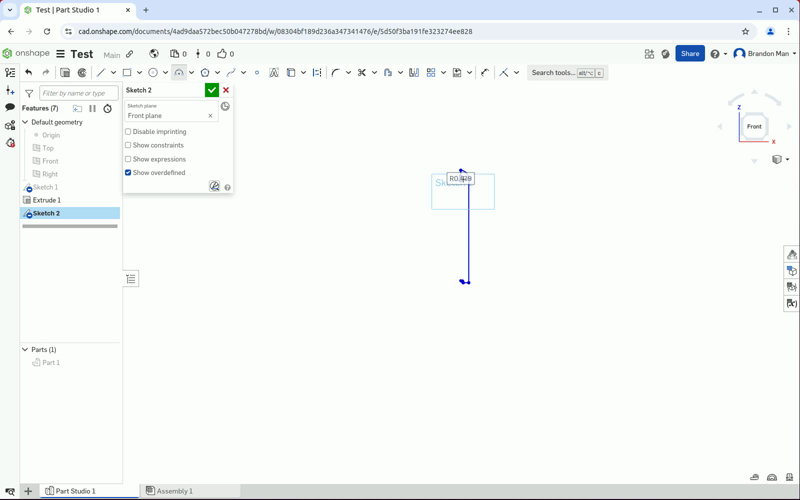
key_up(shift)
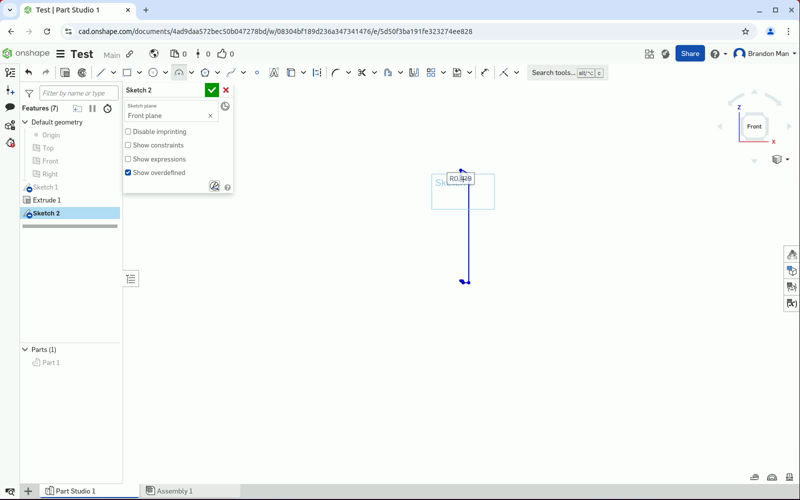
key(esc)
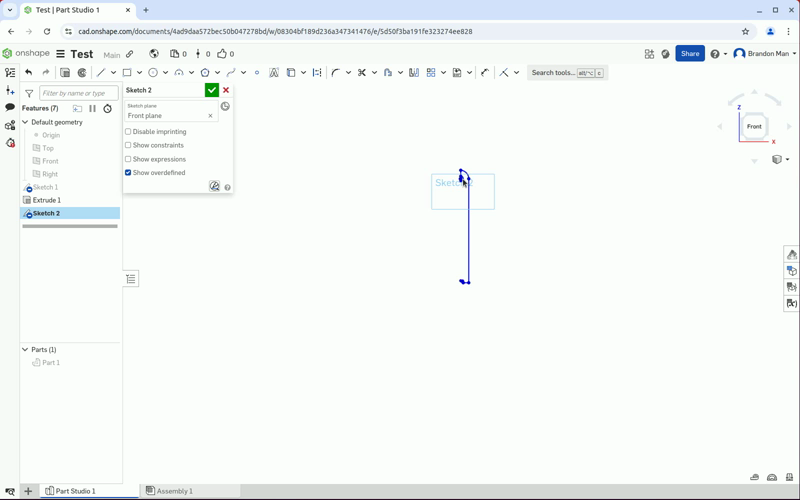
key(l)
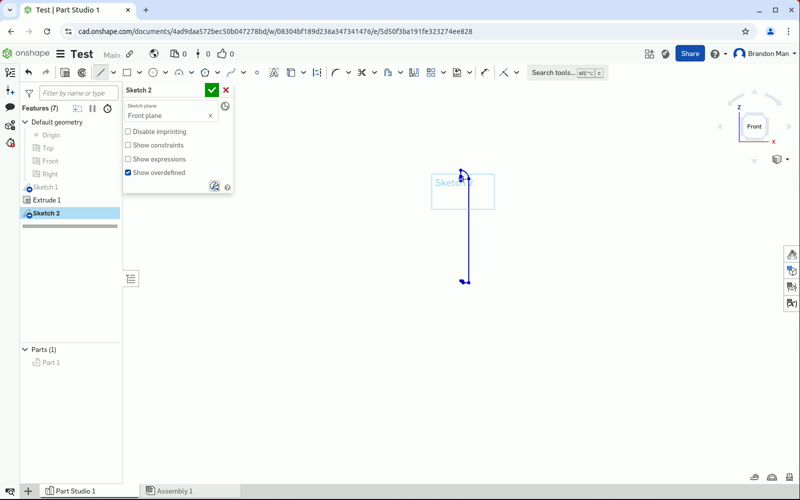
mouse_move(460, 180)
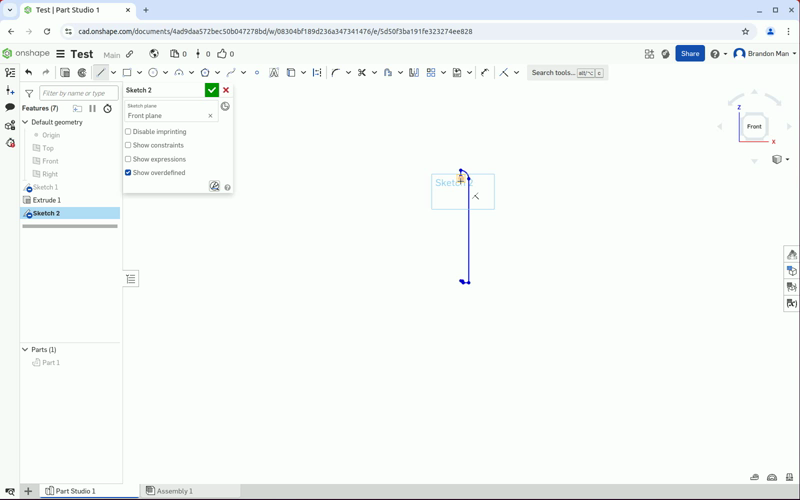
scroll(6)
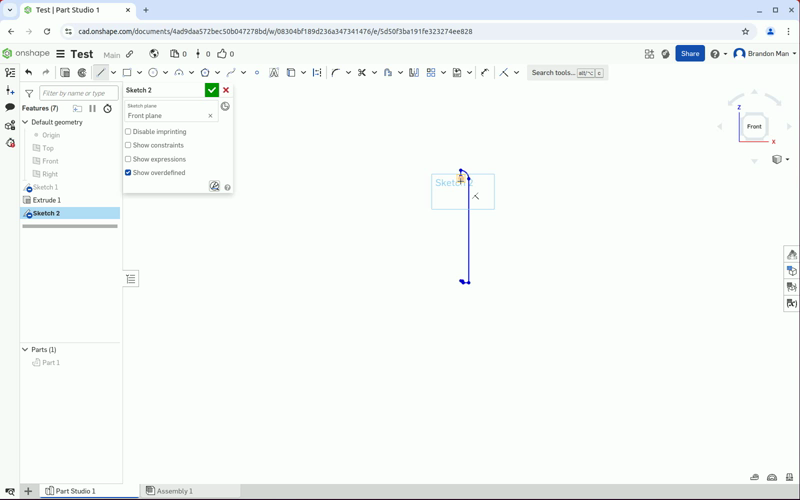
scroll(6)
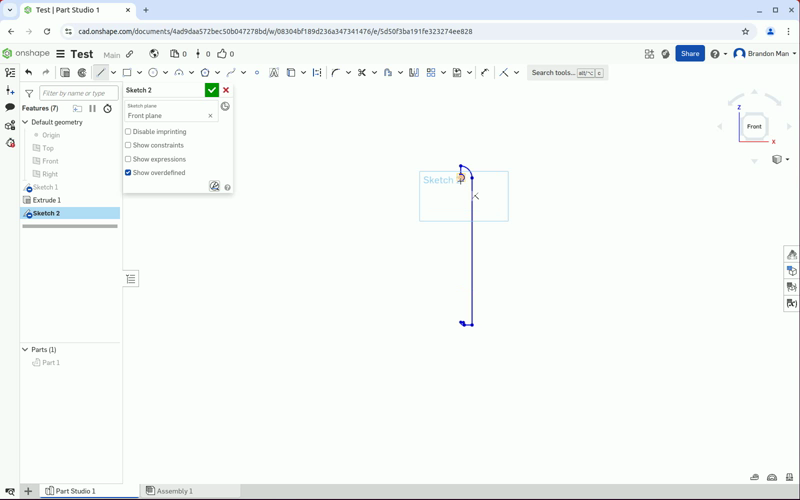
scroll(6)
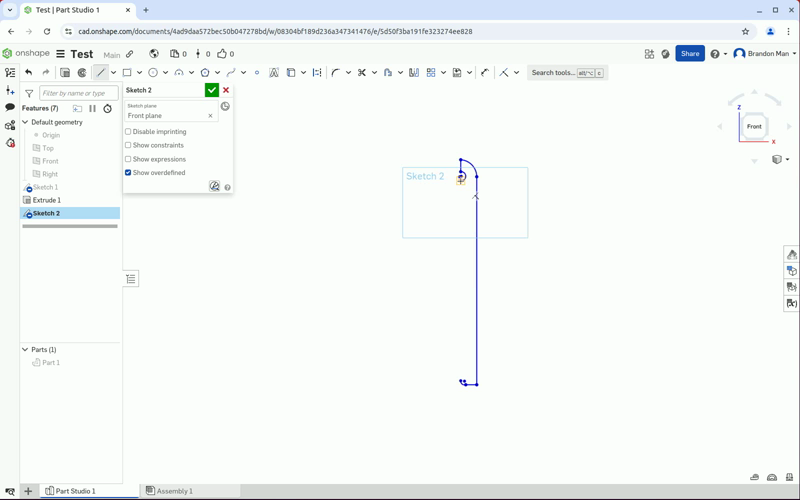
scroll(6)
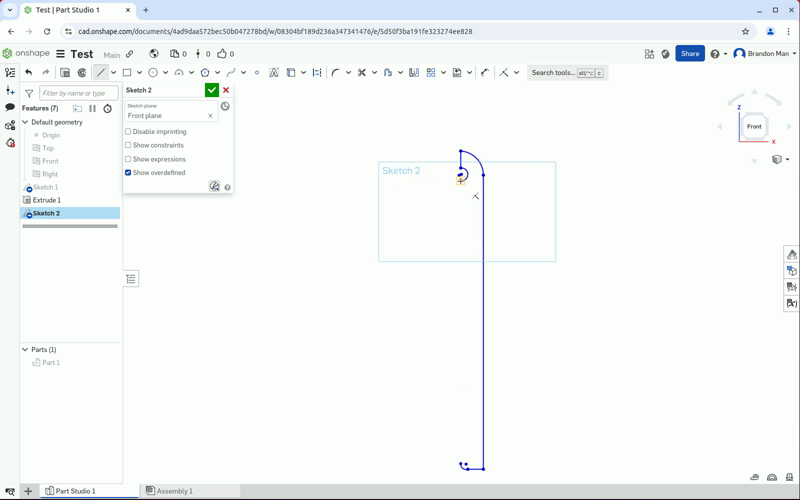
scroll(6)
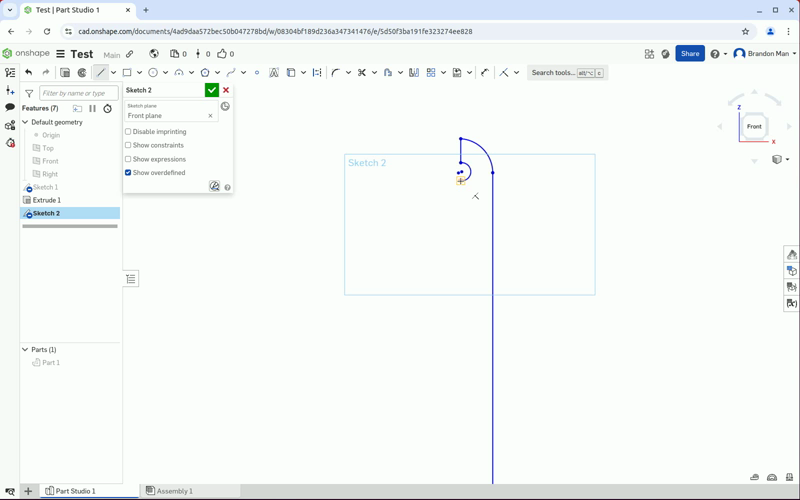
scroll(6)
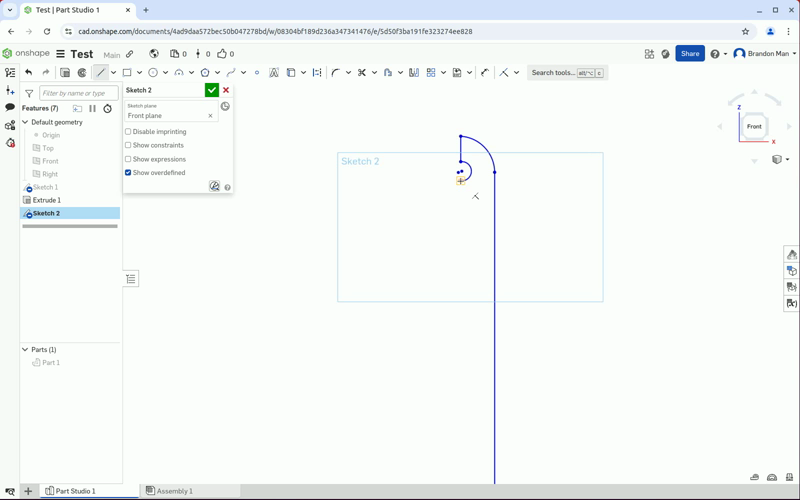
scroll(6)
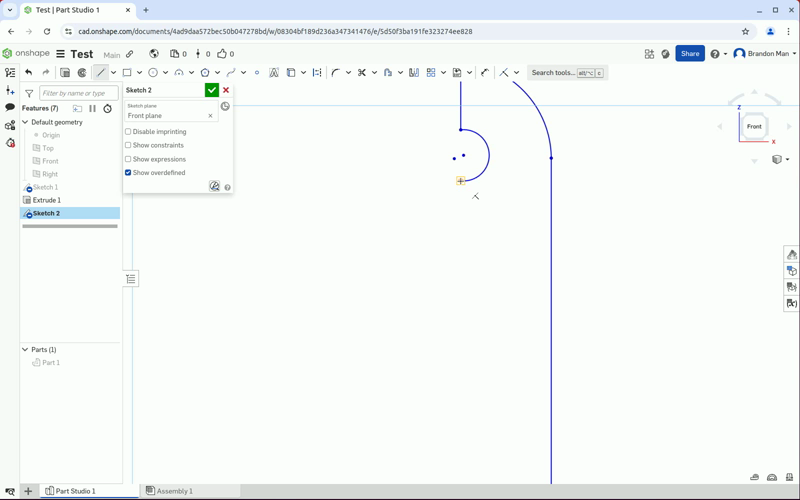
click(460, 180)
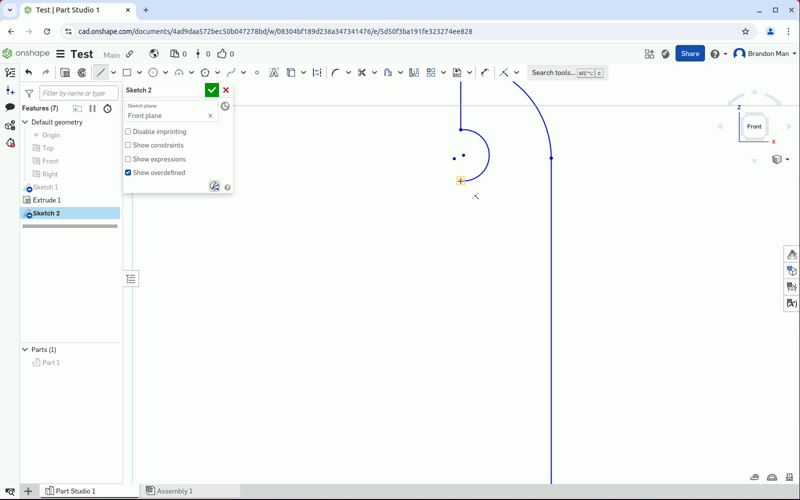
scroll(-6)
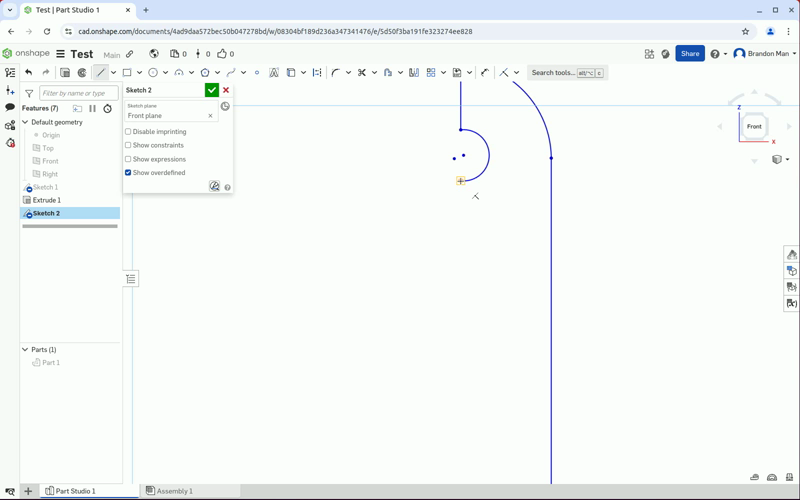
scroll(-6)
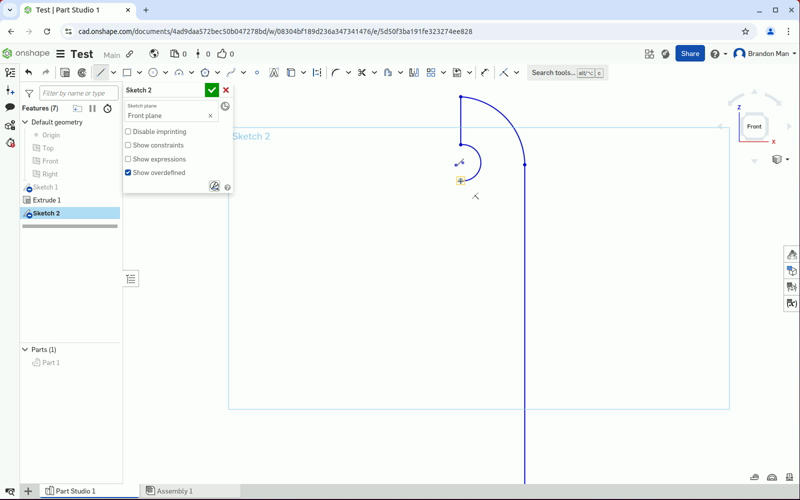
scroll(-6)
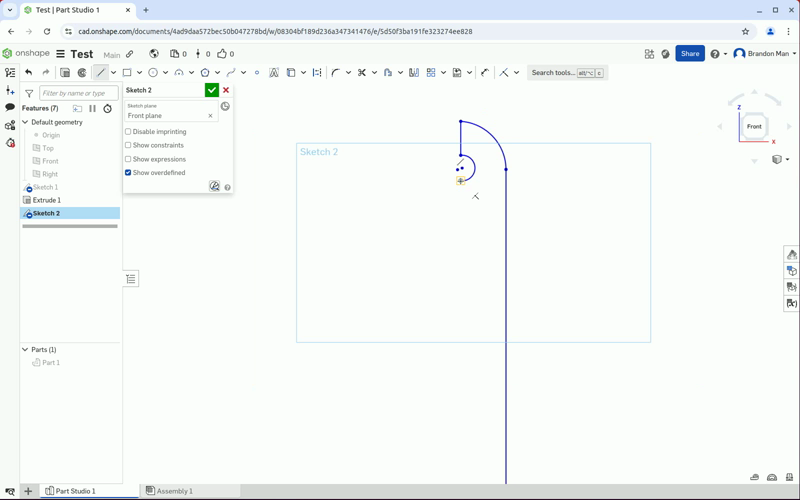
scroll(-6)
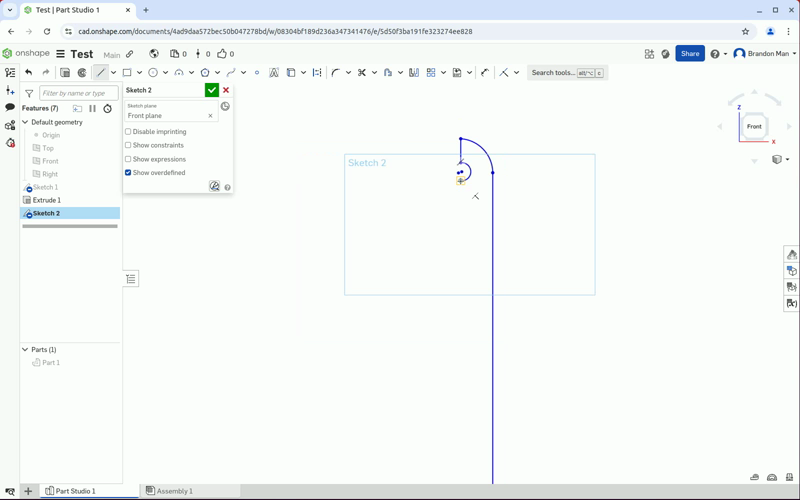
scroll(-6)
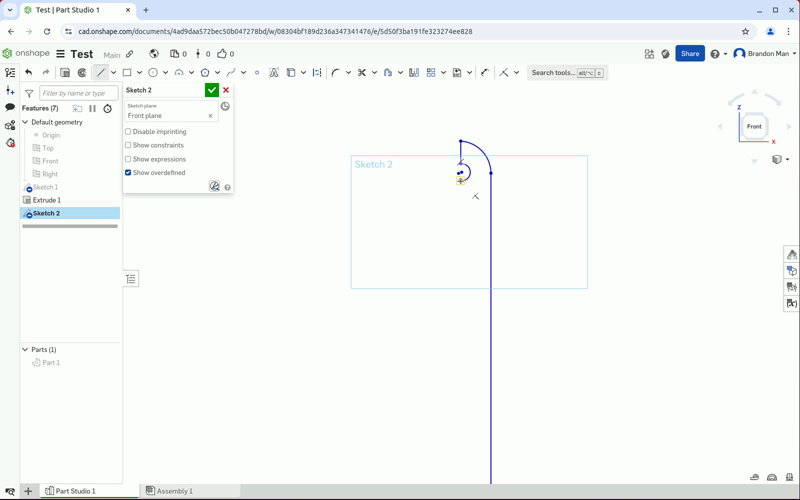
scroll(-6)
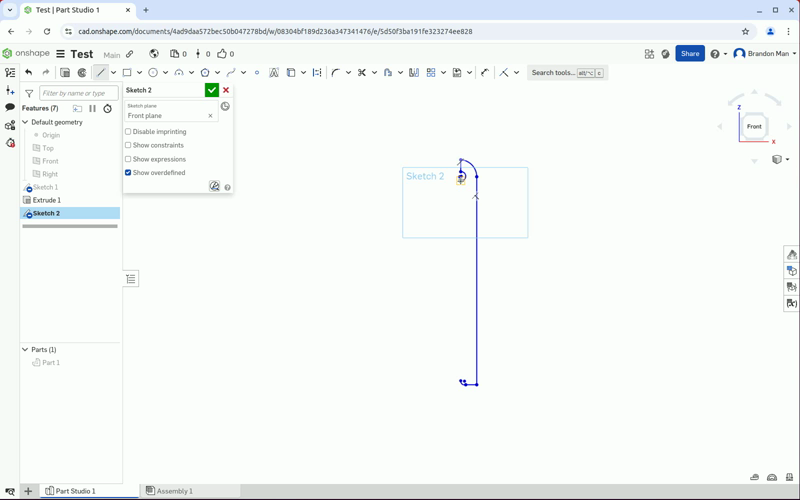
scroll(-6)
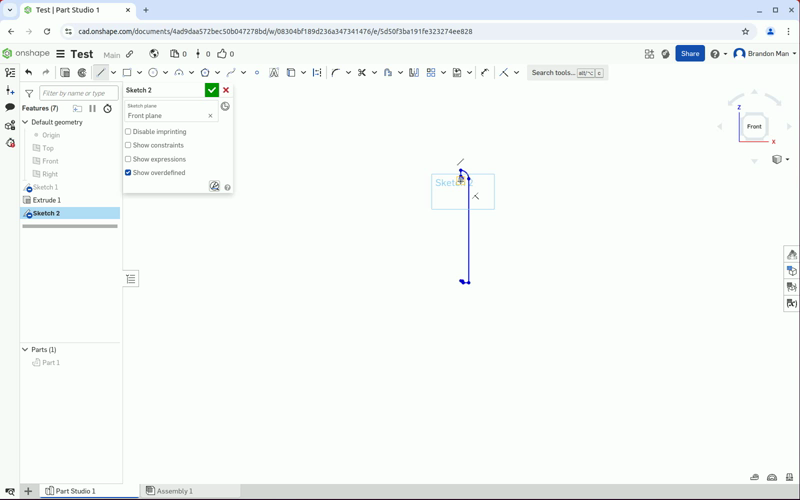
key_down(shift)
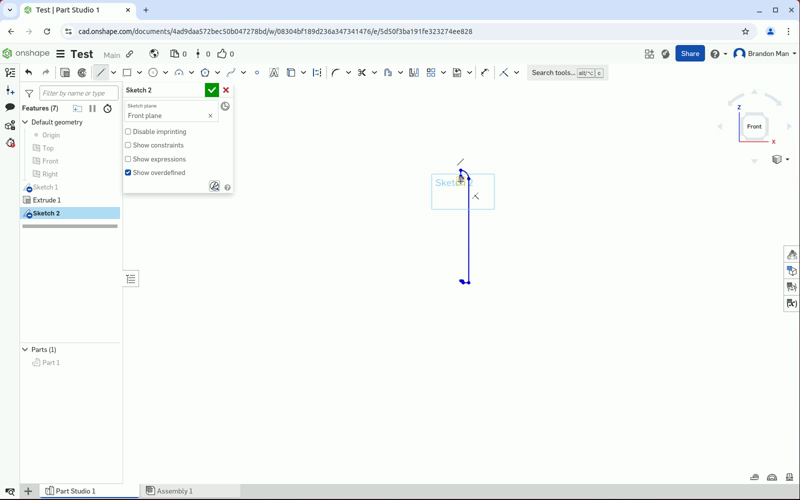
mouse_move(460, 280)
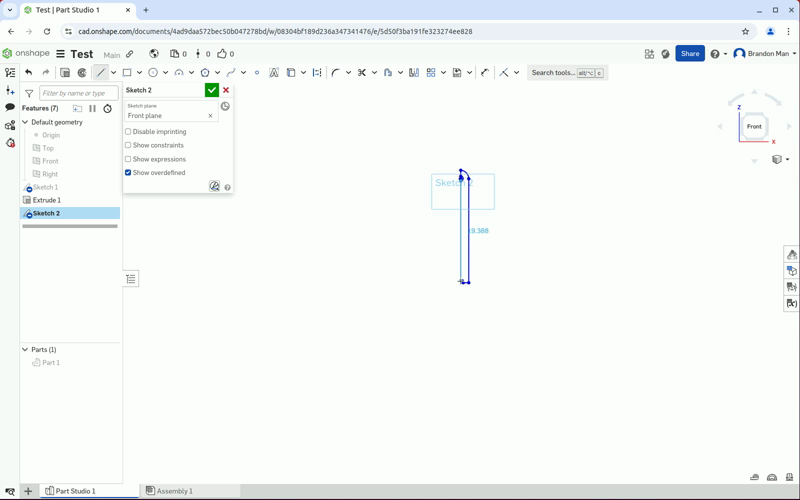
scroll(6)
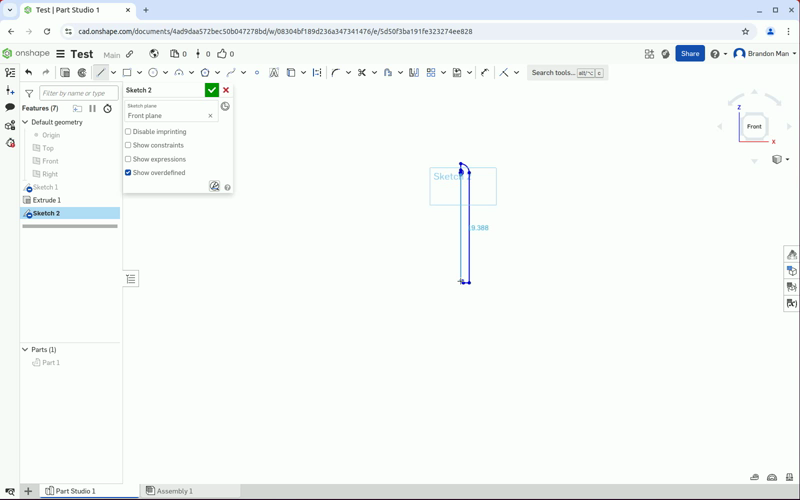
scroll(6)
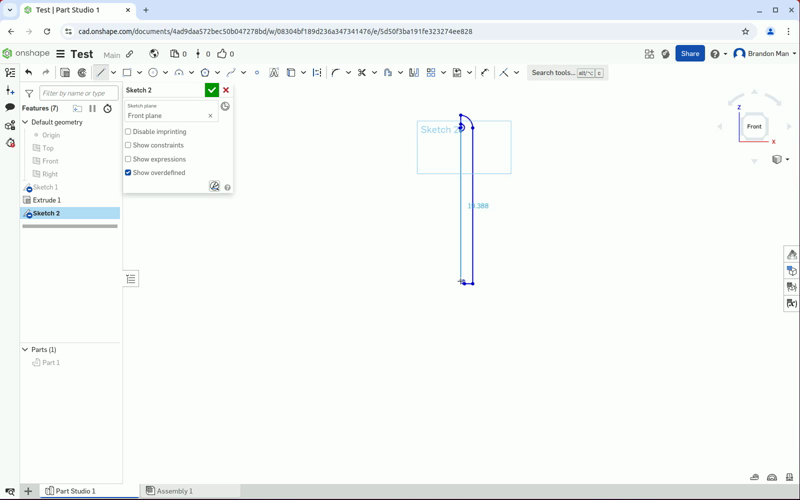
scroll(6)
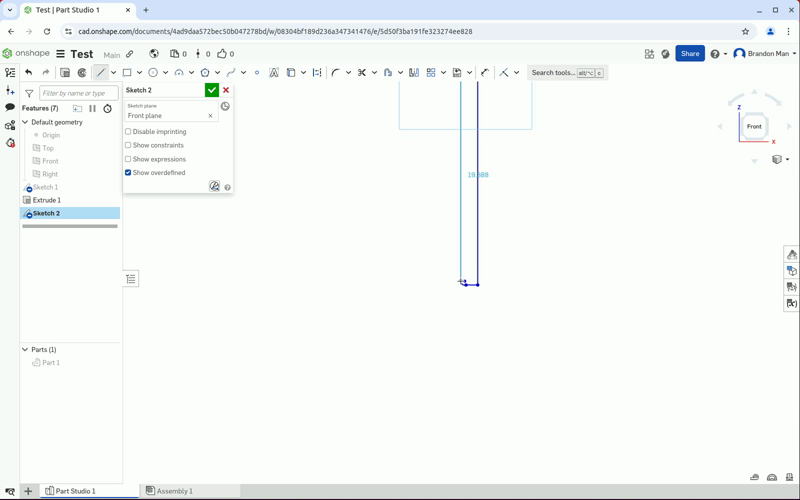
scroll(6)
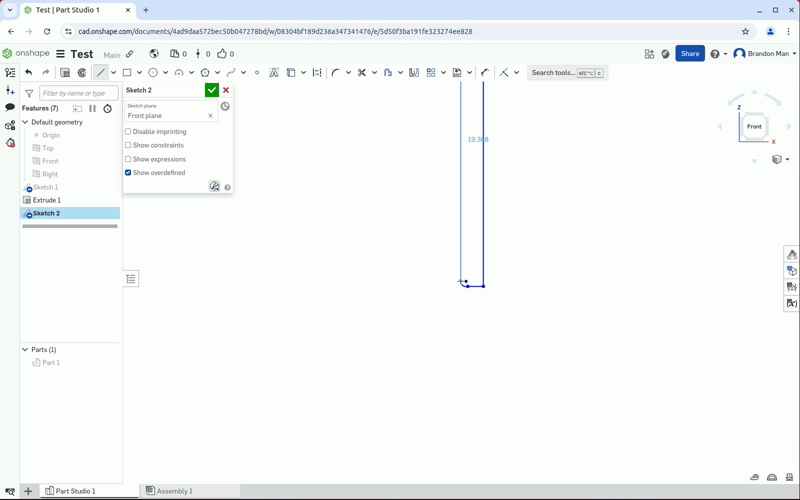
scroll(6)
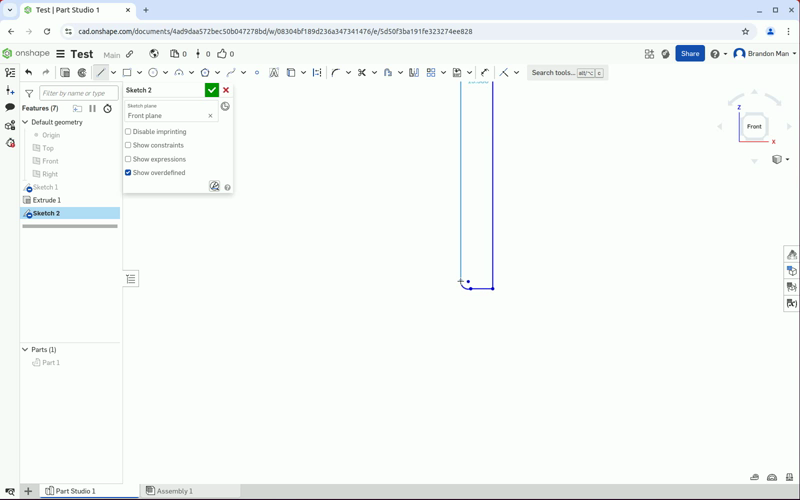
scroll(6)
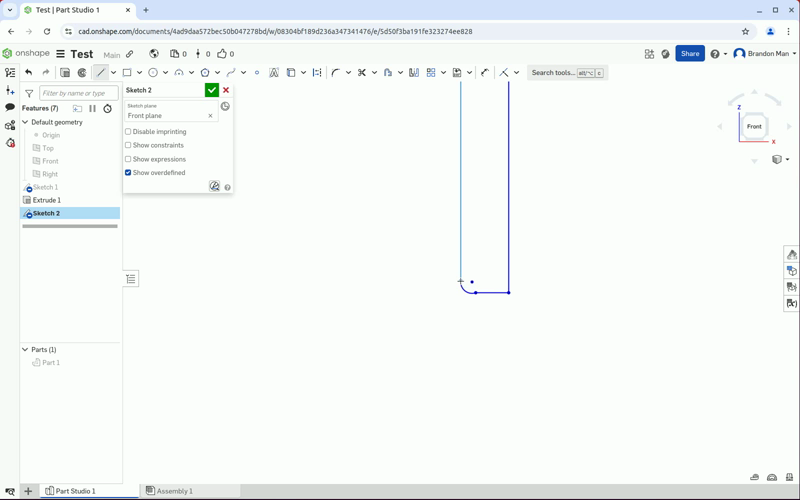
scroll(6)
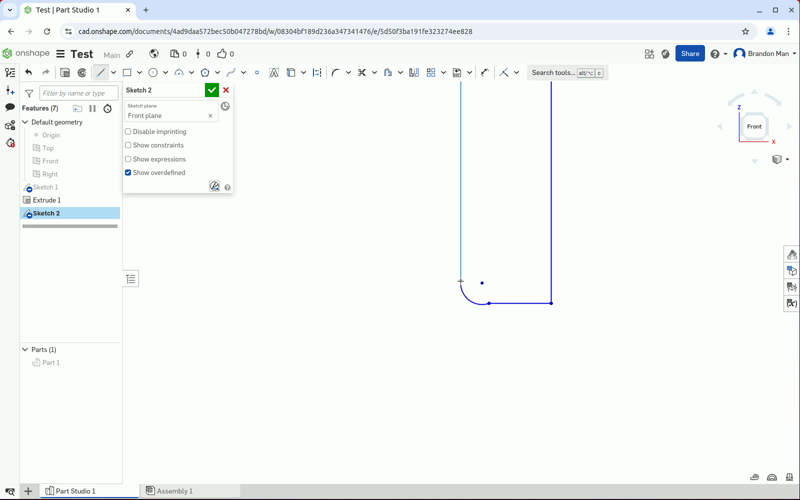
key_up(shift)
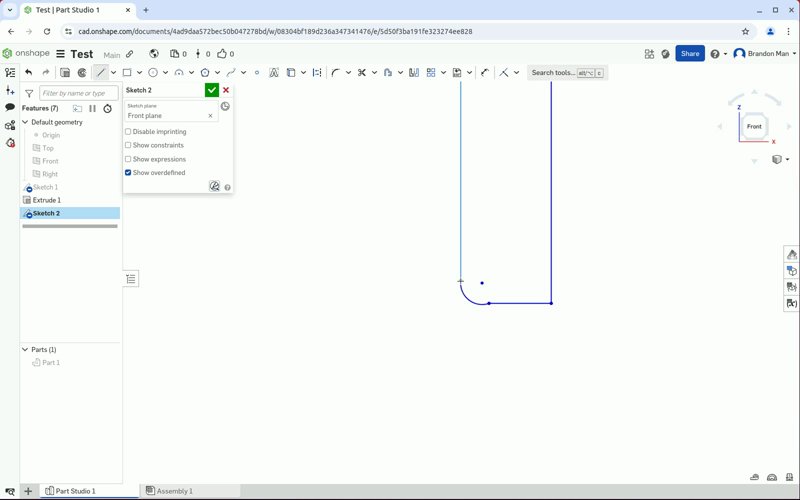
click(460, 280)
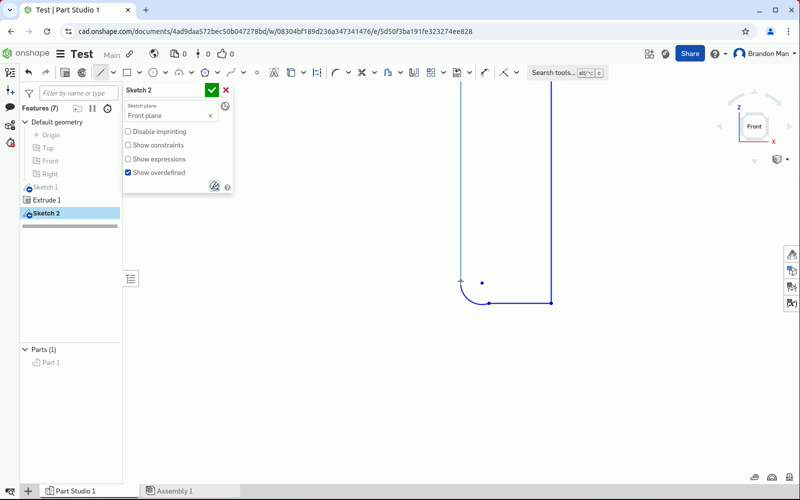
scroll(-6)
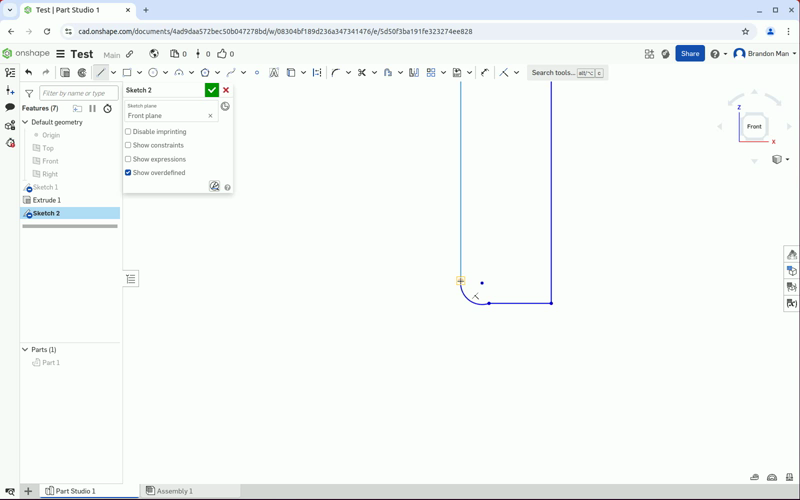
scroll(-6)
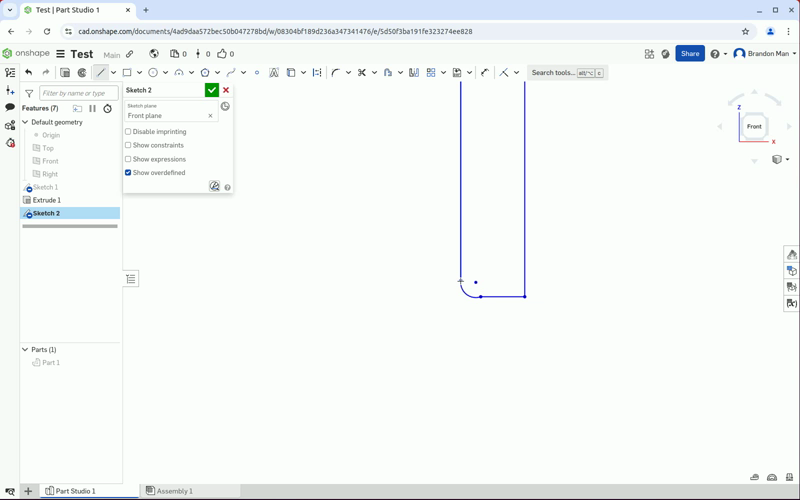
scroll(-6)
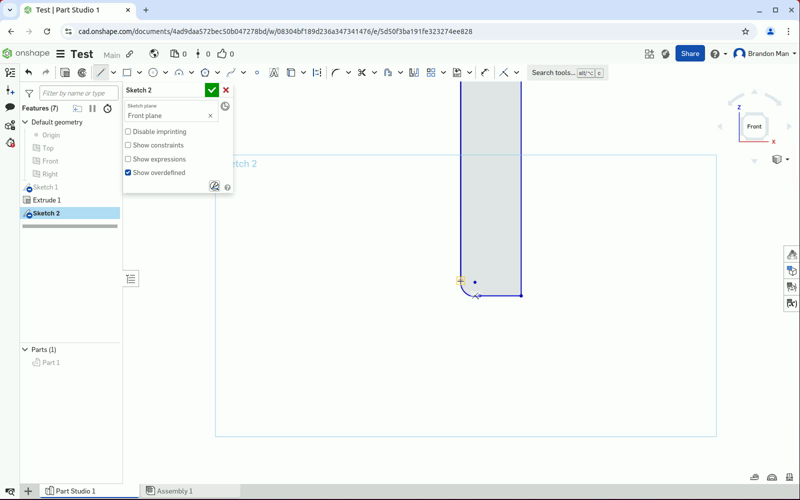
scroll(-6)
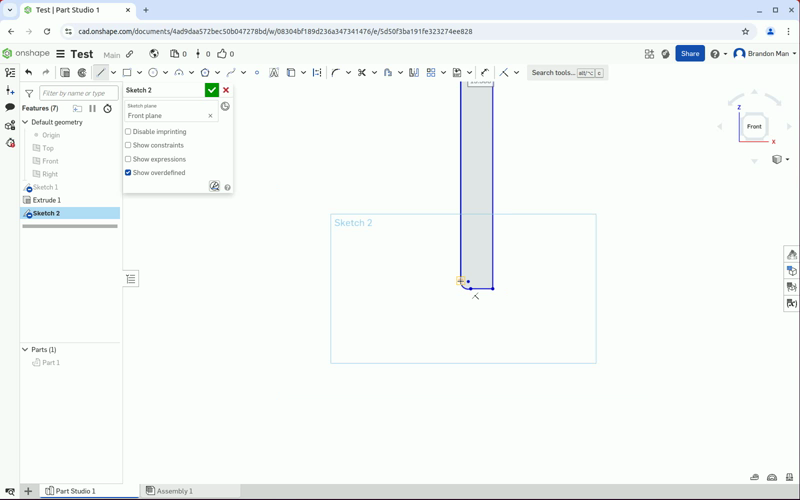
scroll(-6)
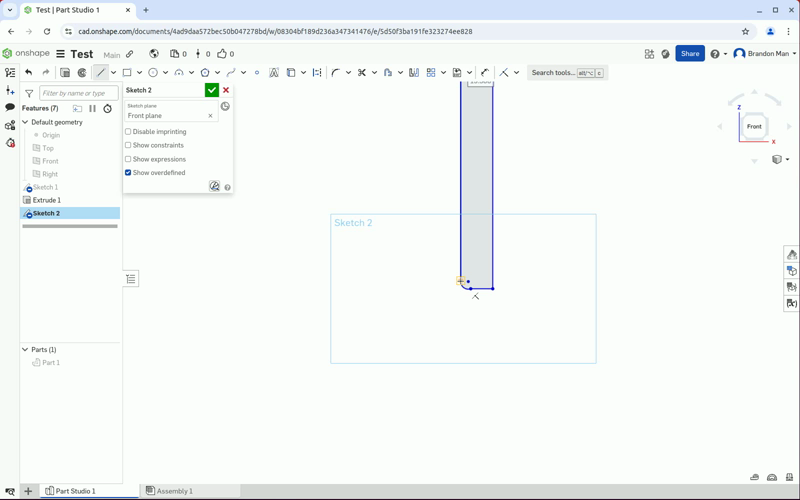
scroll(-6)
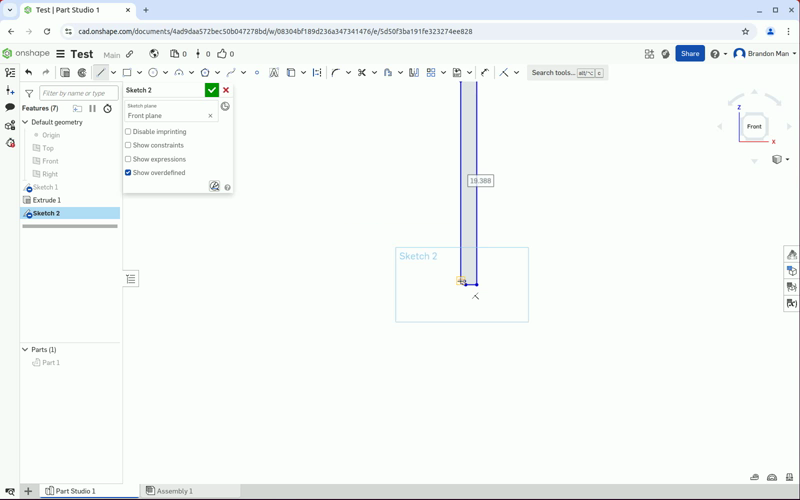
scroll(-6)
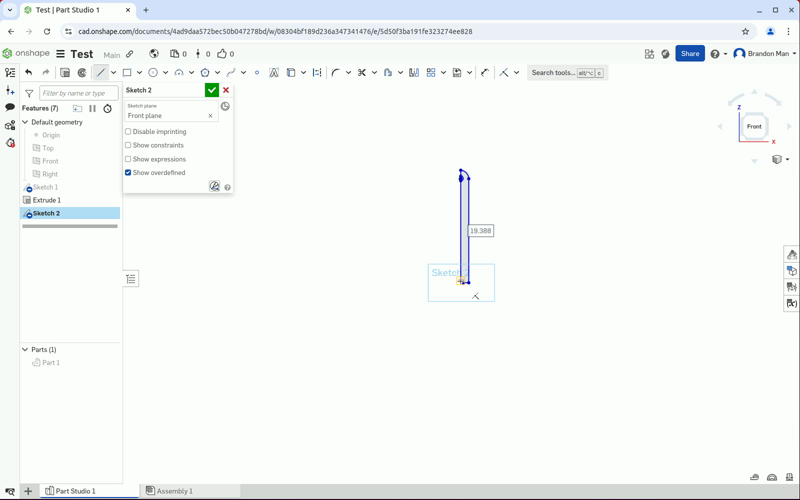
key(esc)
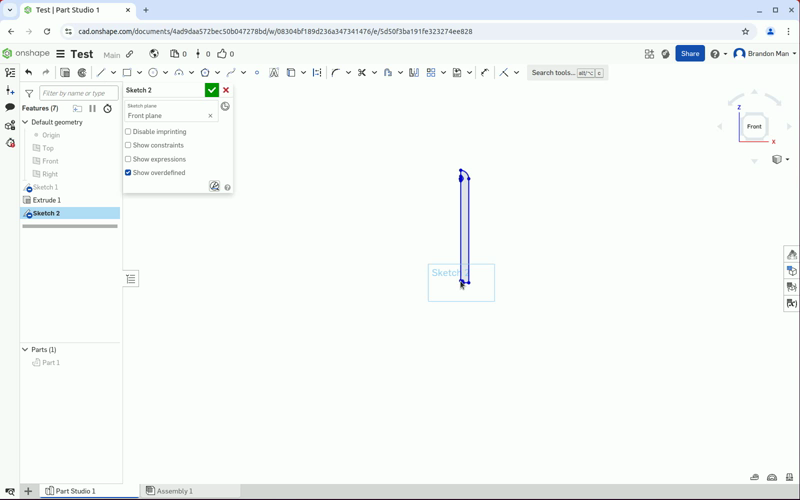
mouse_move(468, 272)
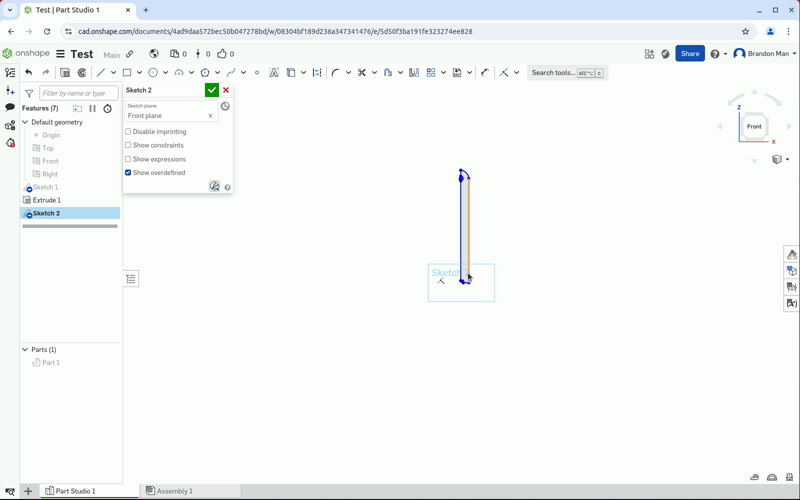
scroll(6)
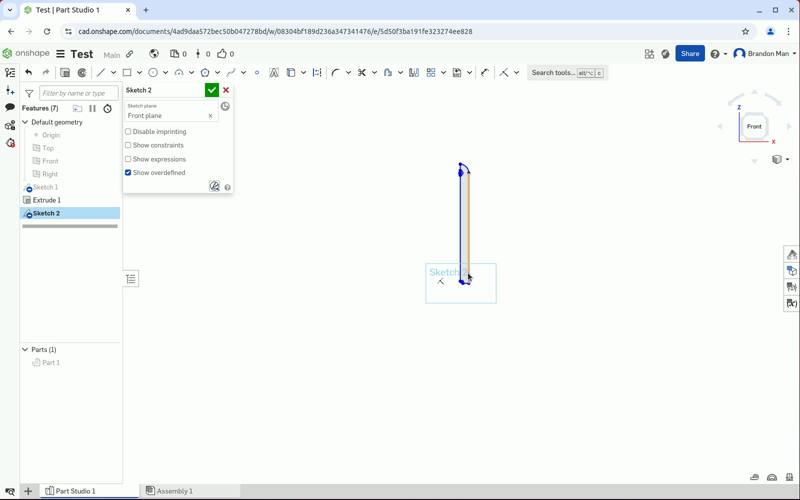
scroll(6)
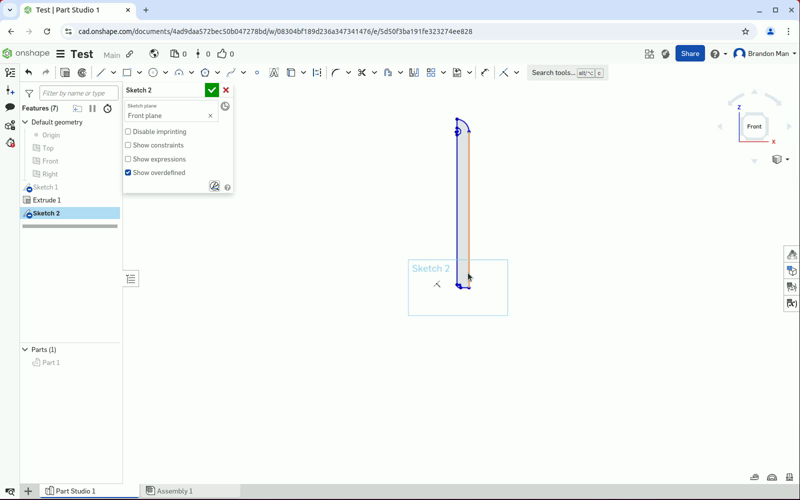
scroll(6)
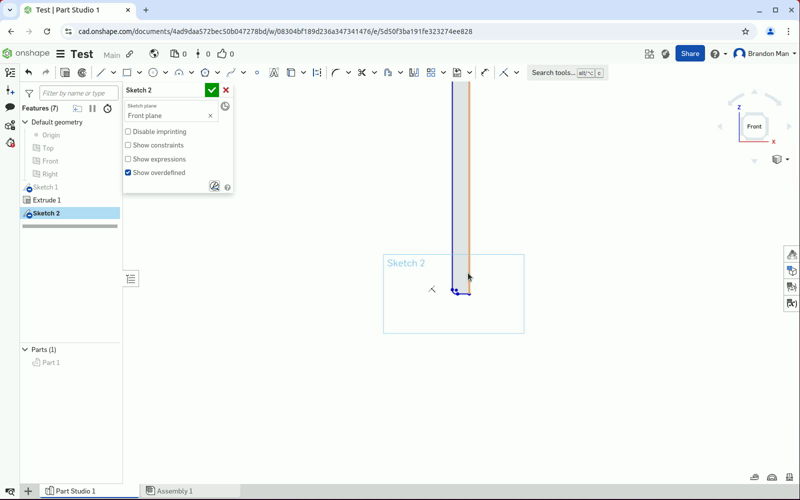
scroll(6)
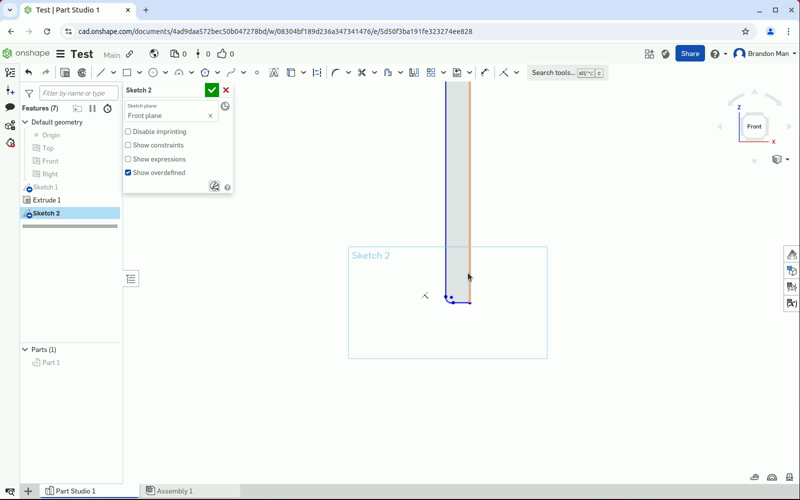
scroll(6)
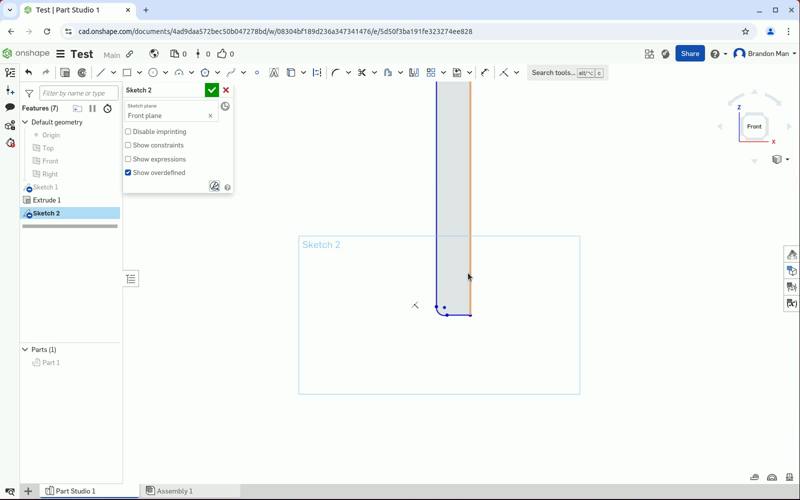
scroll(6)
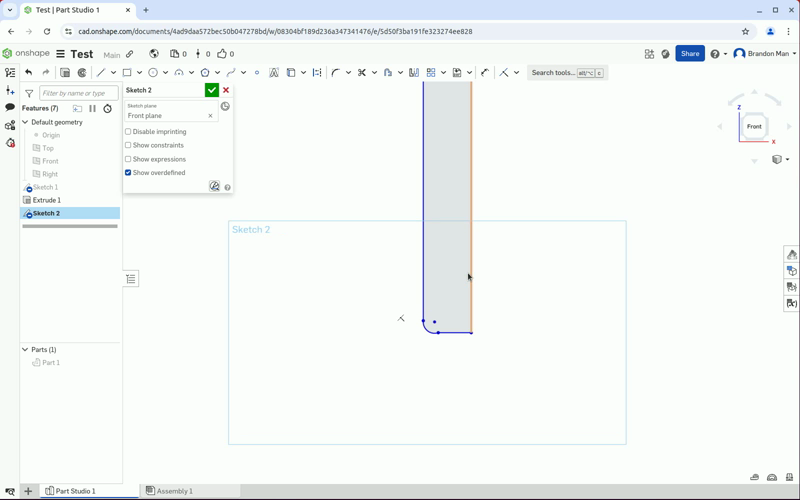
scroll(6)
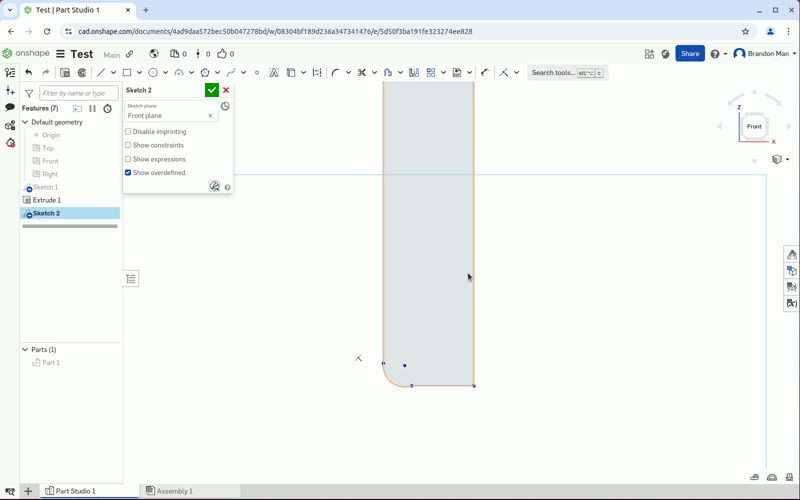
click(468, 272)
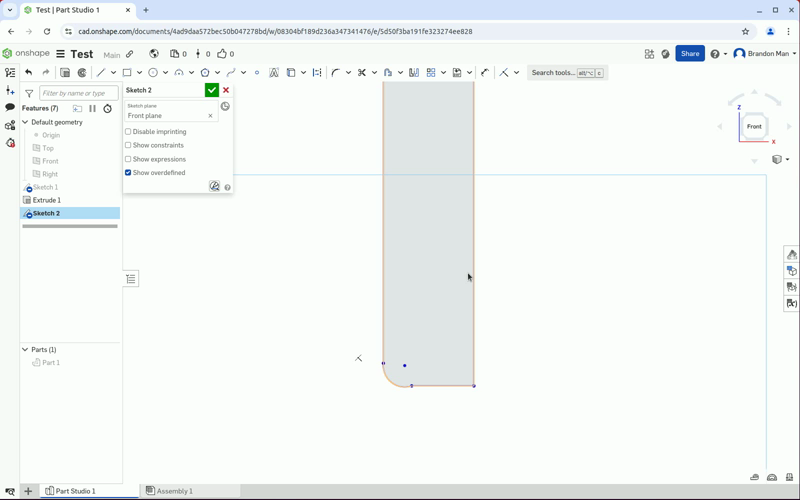
scroll(-6)
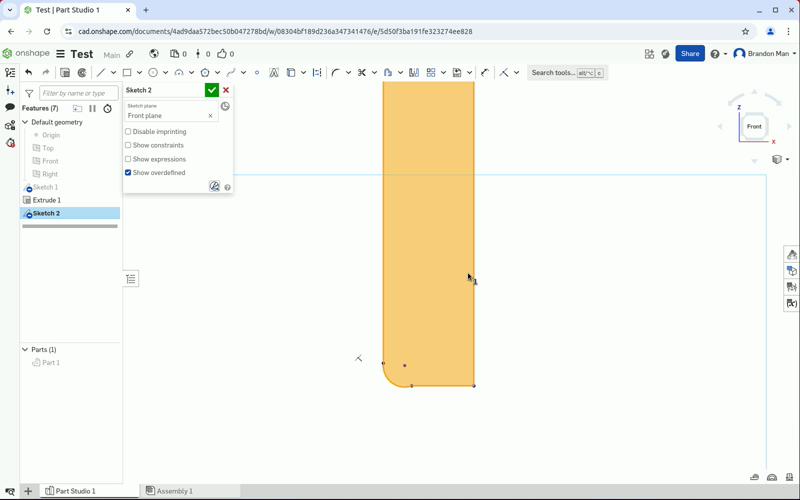
scroll(-6)
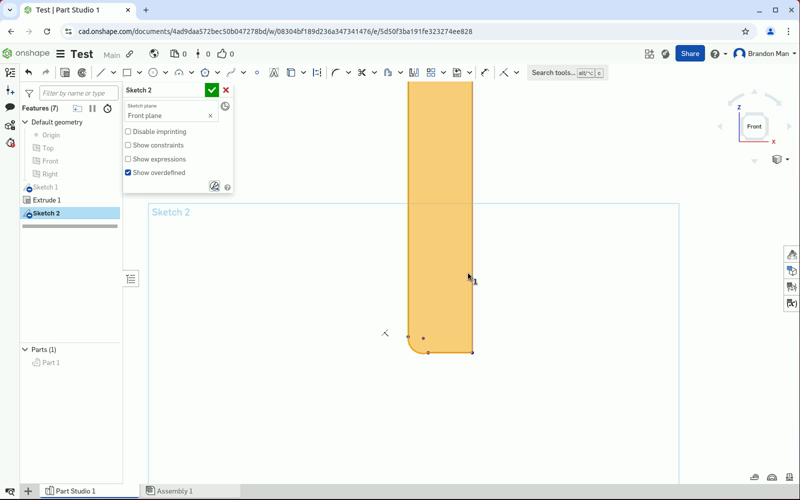
scroll(-6)
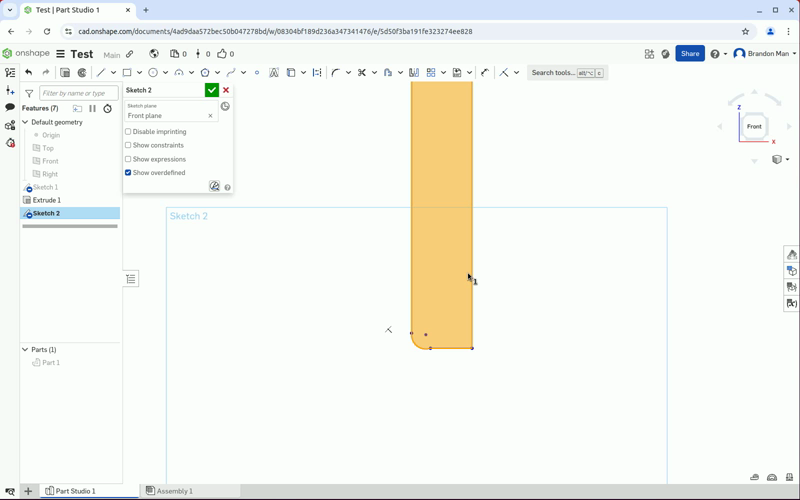
scroll(-6)
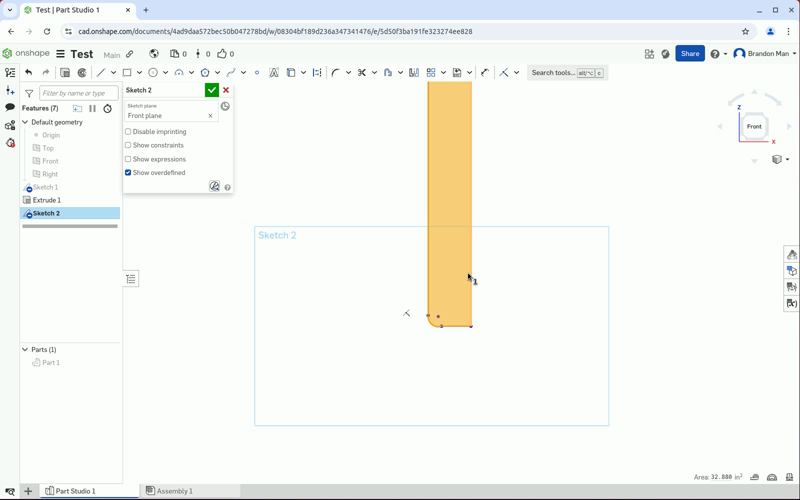
scroll(-6)
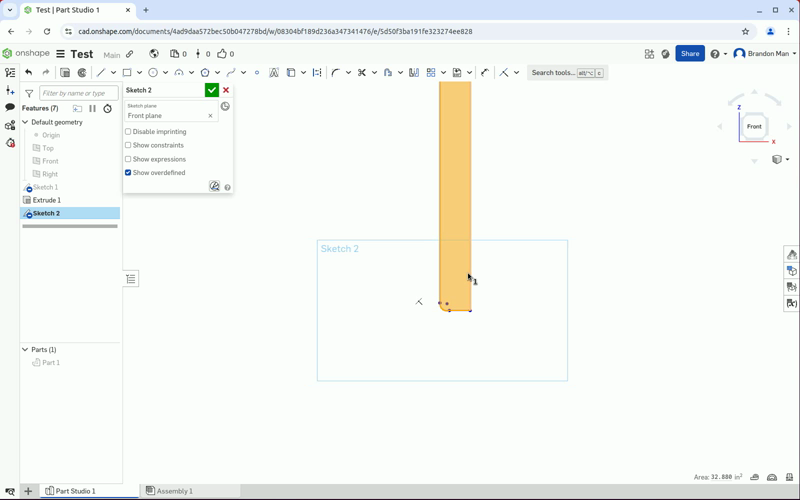
scroll(-6)
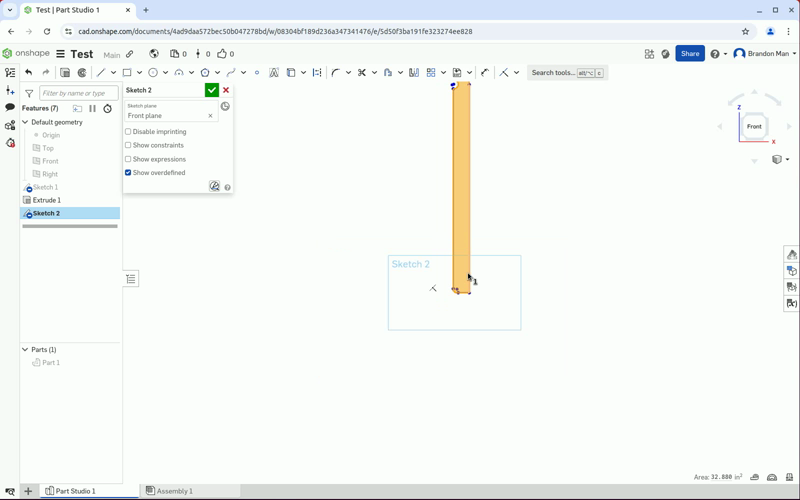
scroll(-6)
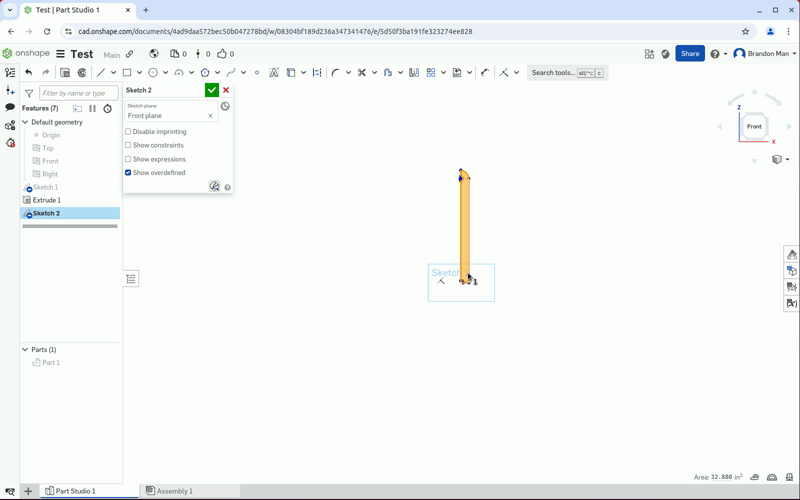
mouse_move(73, 352)
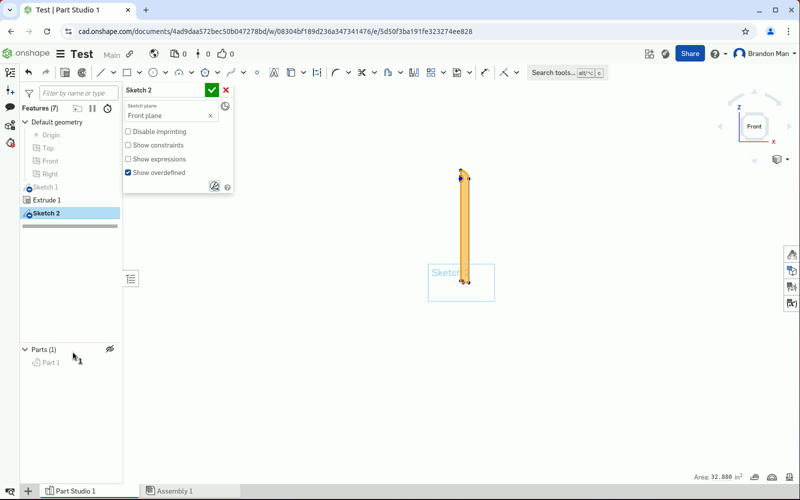
key(shift+y)
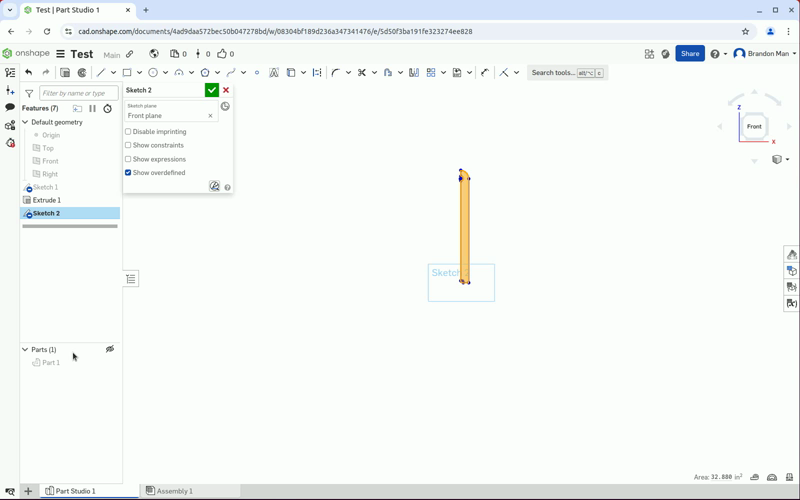
key(shift+e)
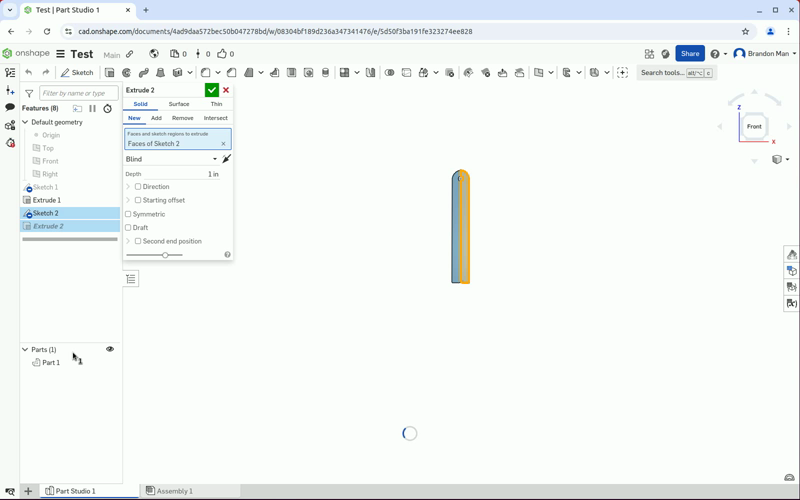
mouse_move(143, 106)
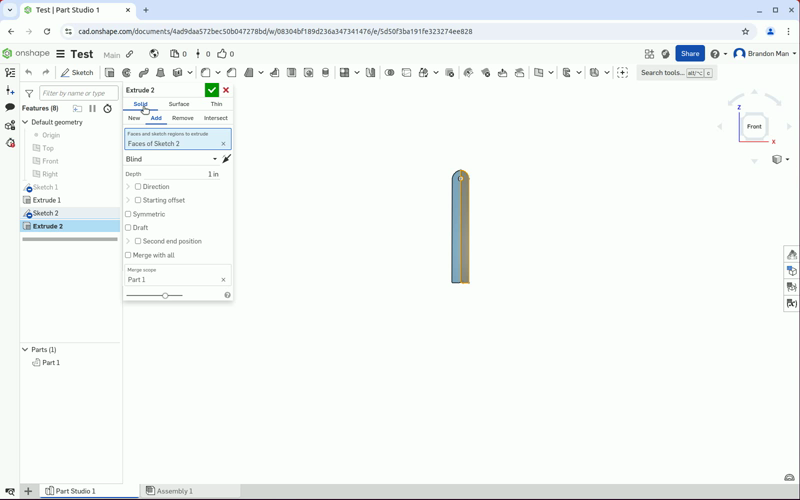
click(143, 106)
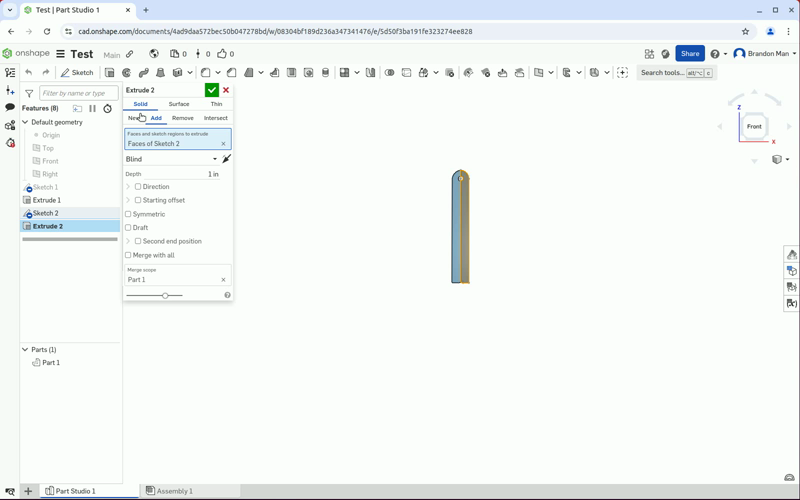
mouse_move(137, 120)
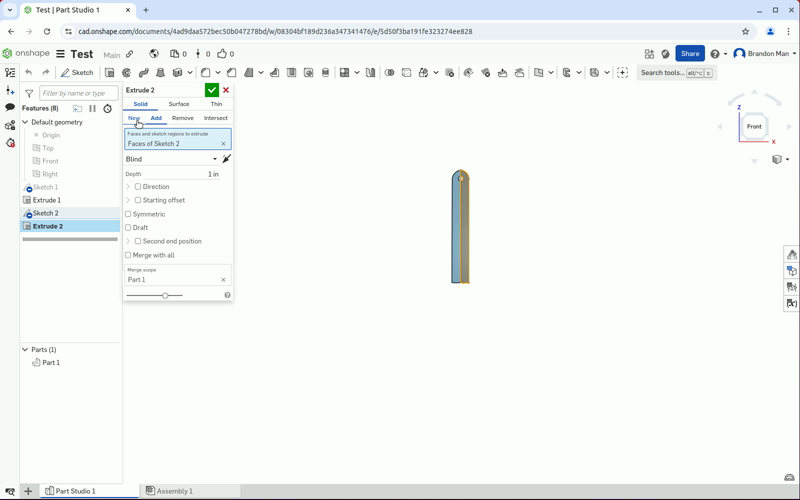
click(137, 120)
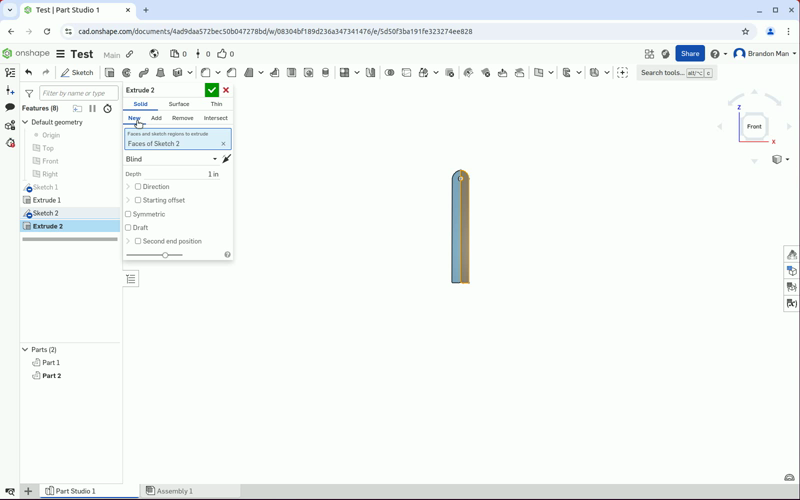
key(tab, 4)
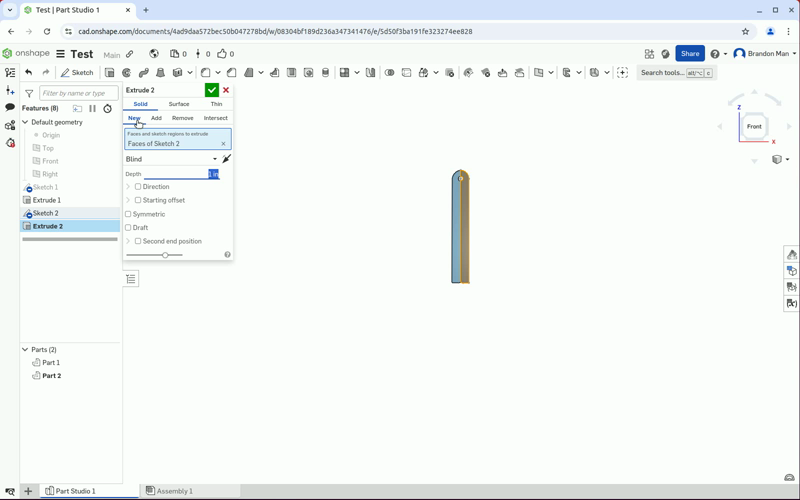
text(0.482)
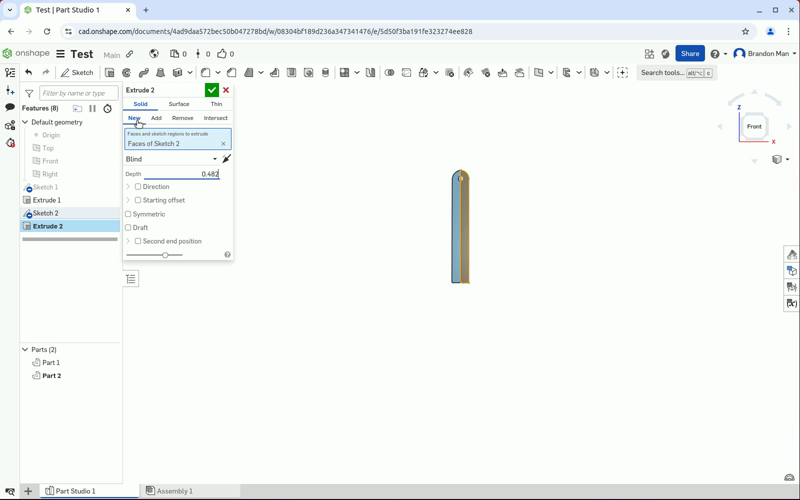
key(tab, 3)
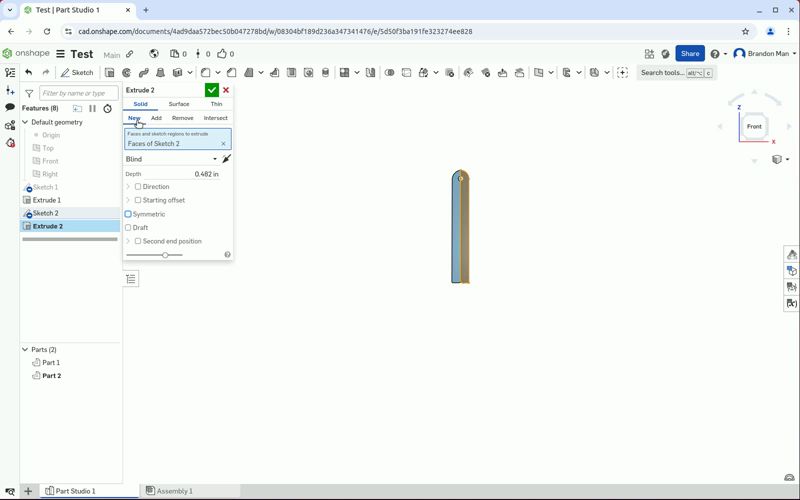
key(space)
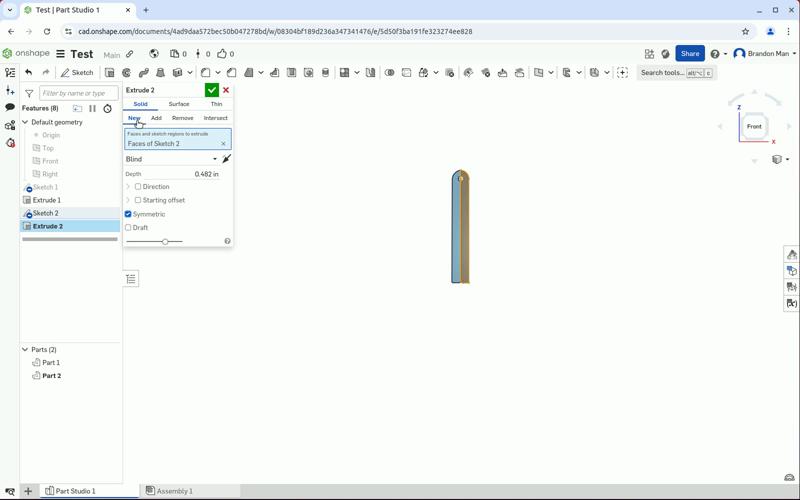
key(enter)
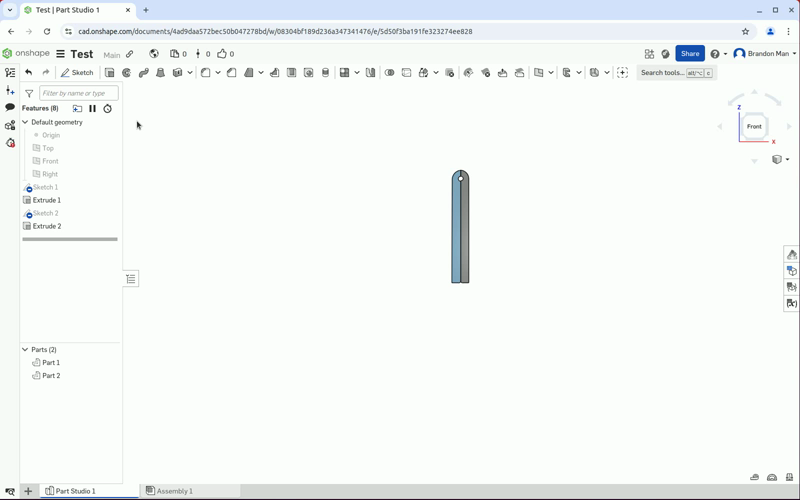
key(shift+h)
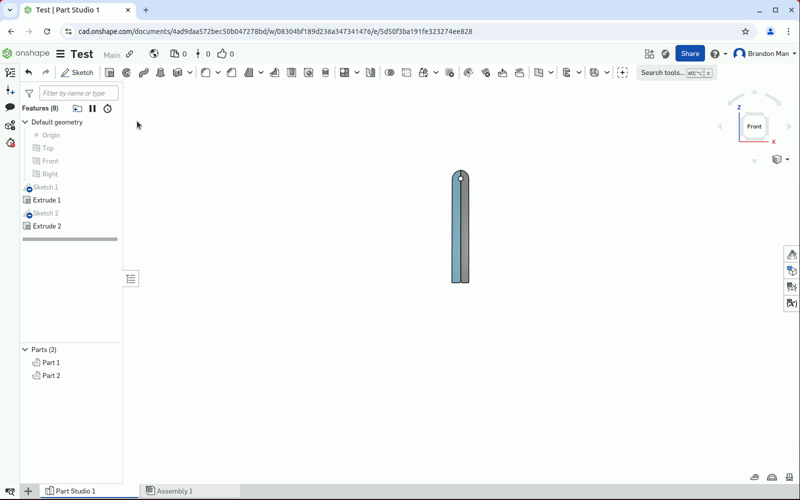
key(shift+h)
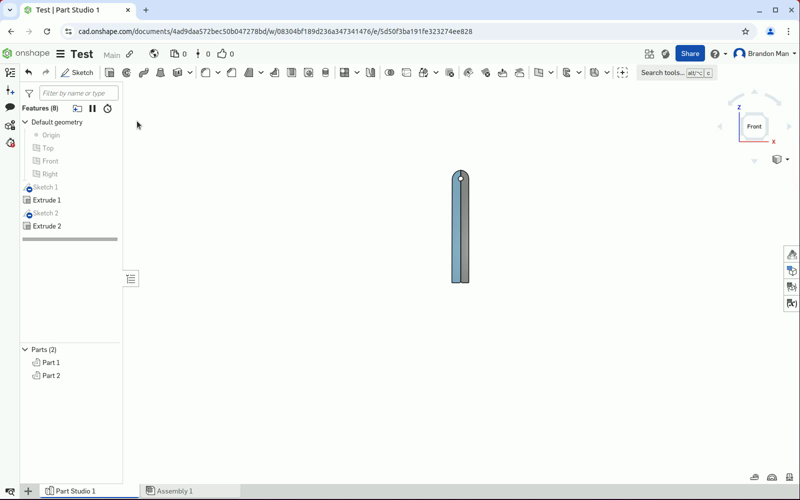
mouse_move(73, 189)
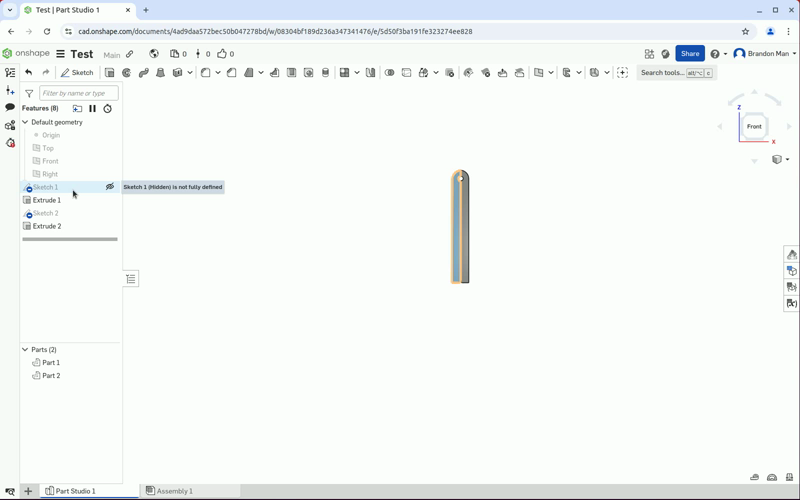
click(73, 189)
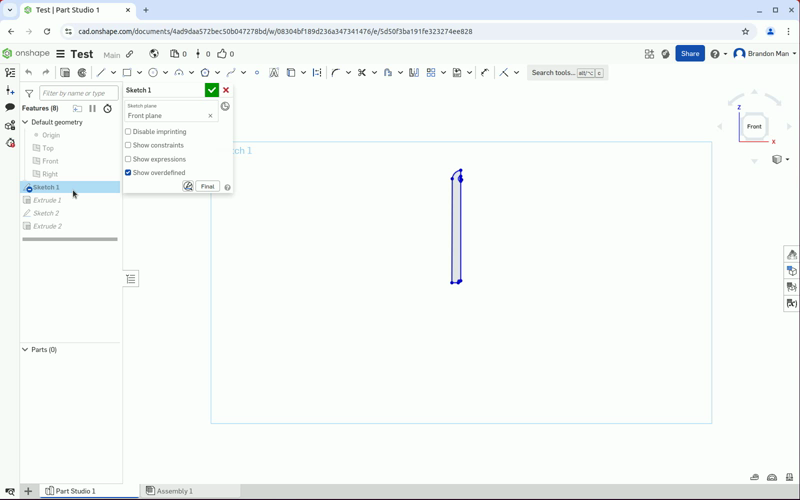
mouse_move(229, 92)
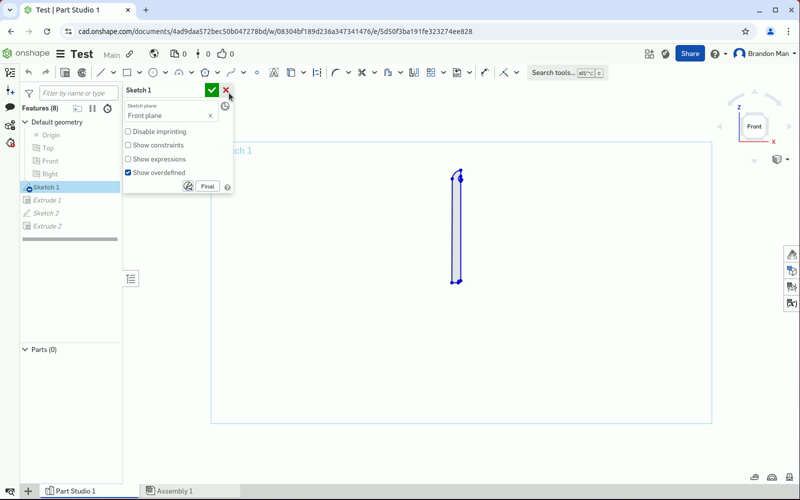
click(229, 92)
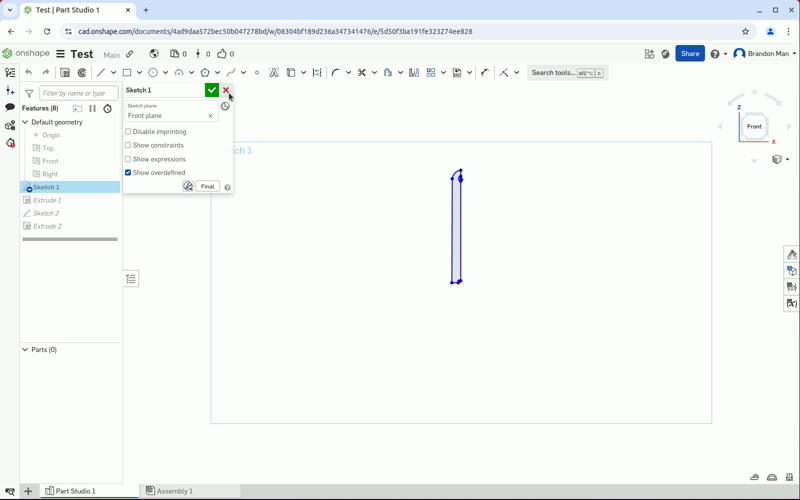
key(shift+s)
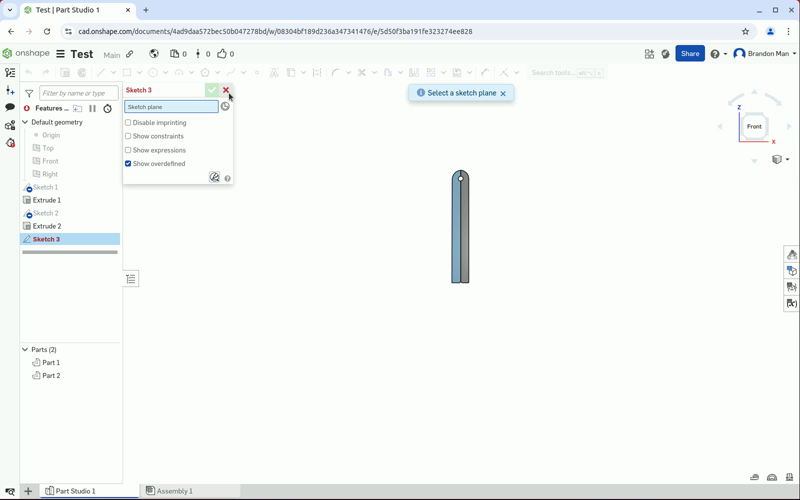
mouse_move(73, 163)
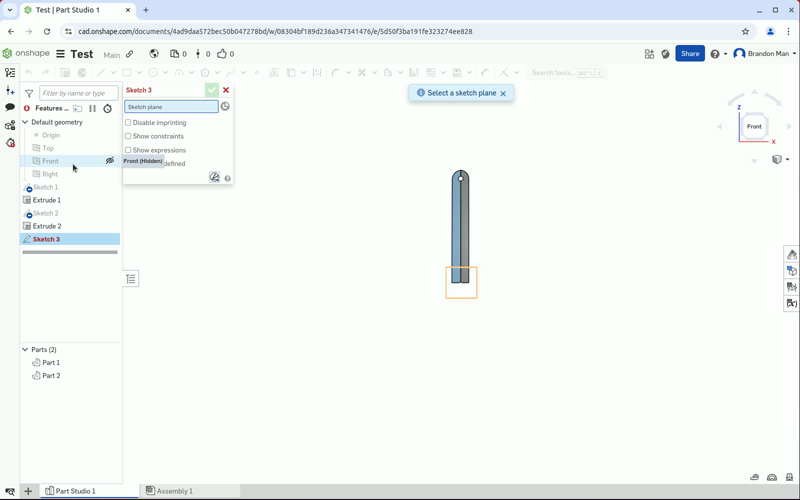
click(73, 163)
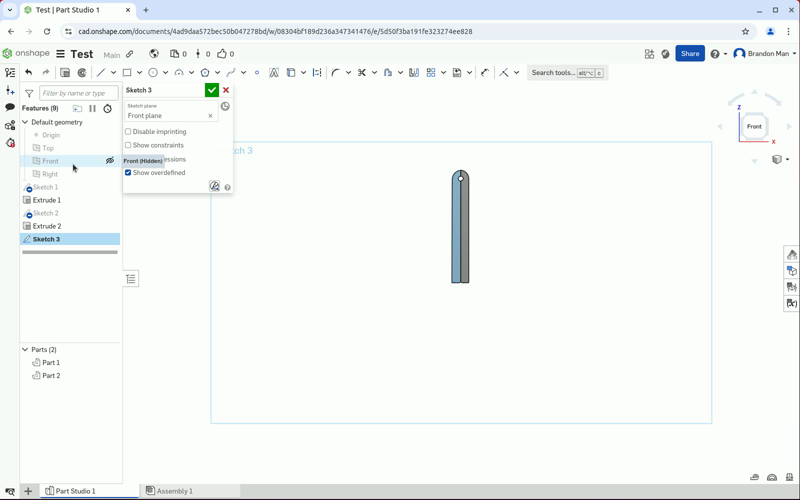
mouse_move(73, 352)
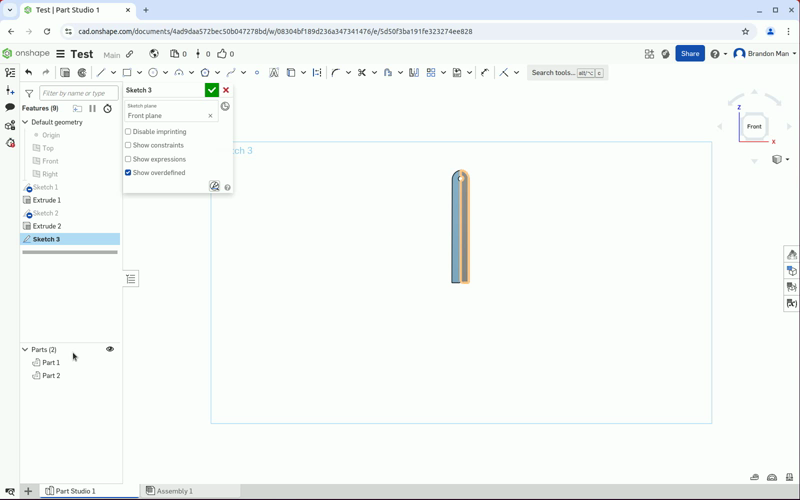
key(y)
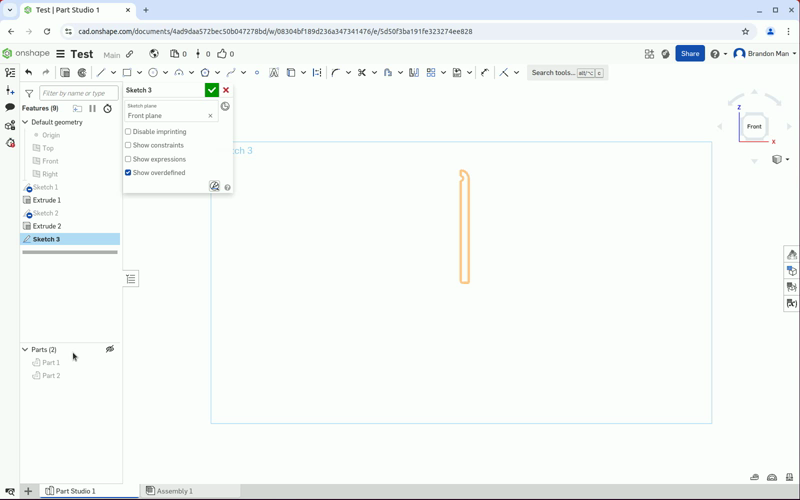
key(a)
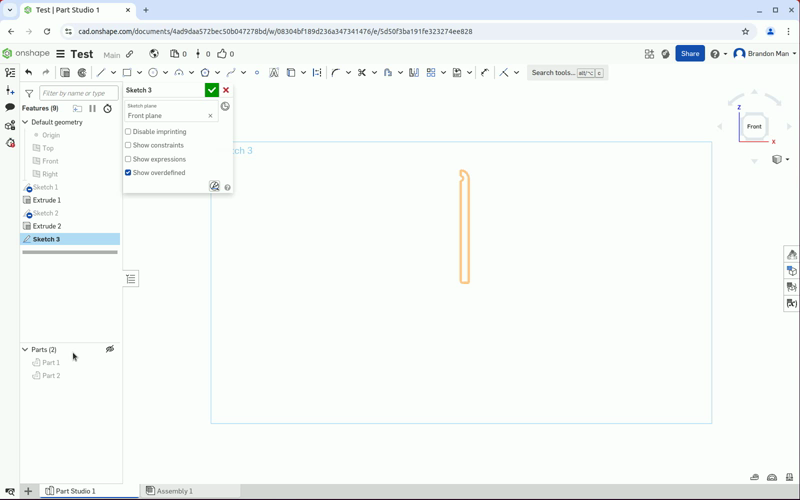
key_down(shift)
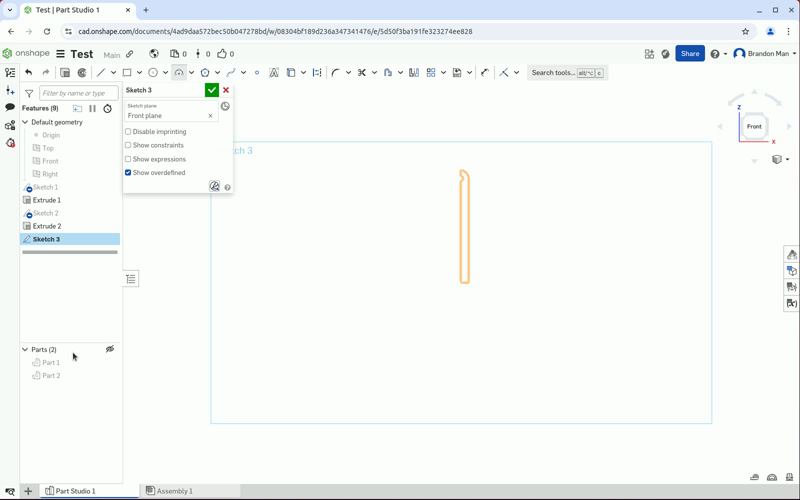
mouse_move(452, 387)
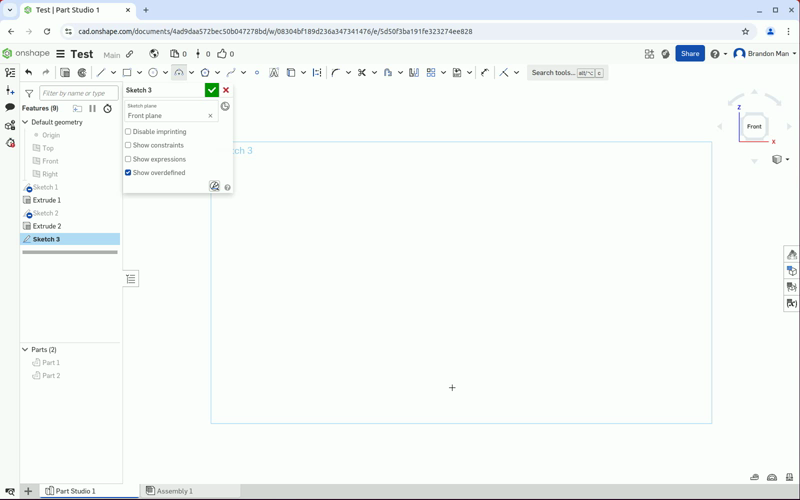
click(452, 387)
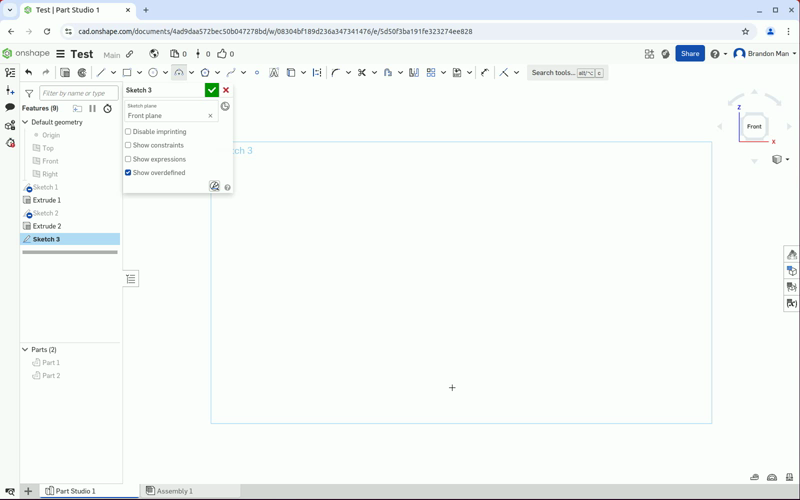
key_up(shift)
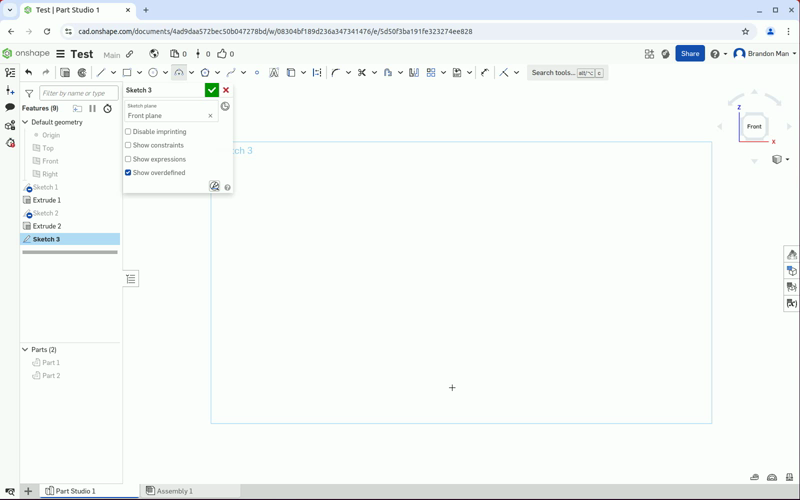
key_down(shift)
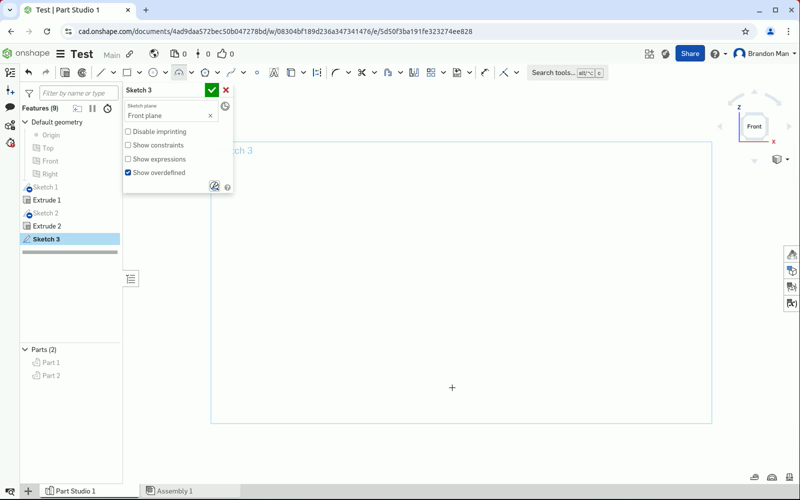
mouse_move(461, 396)
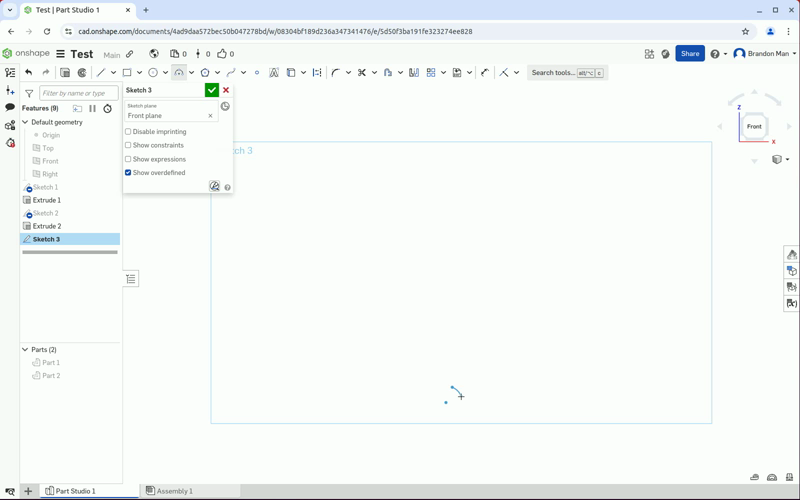
click(461, 396)
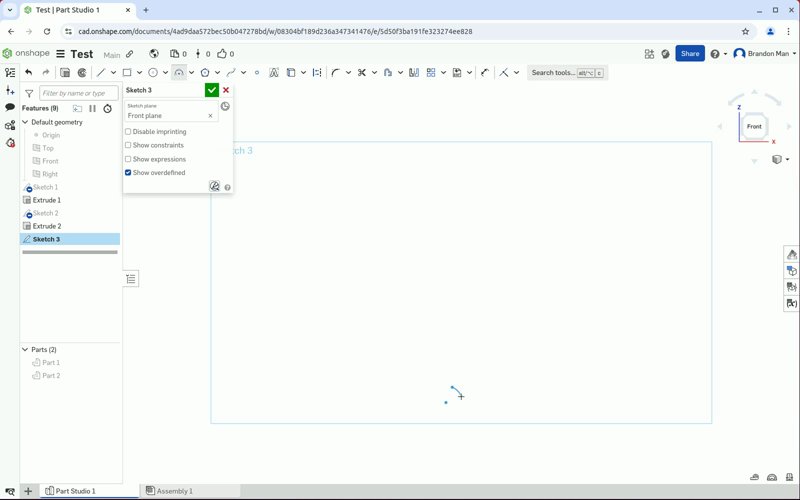
mouse_move(455, 393)
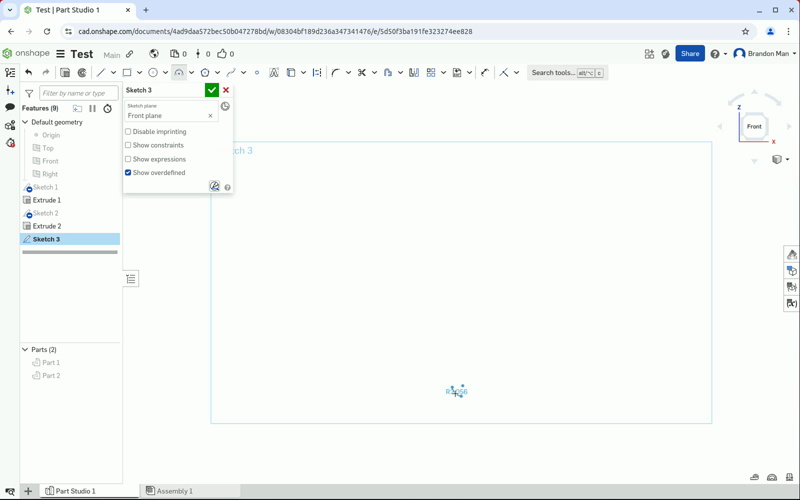
click(455, 393)
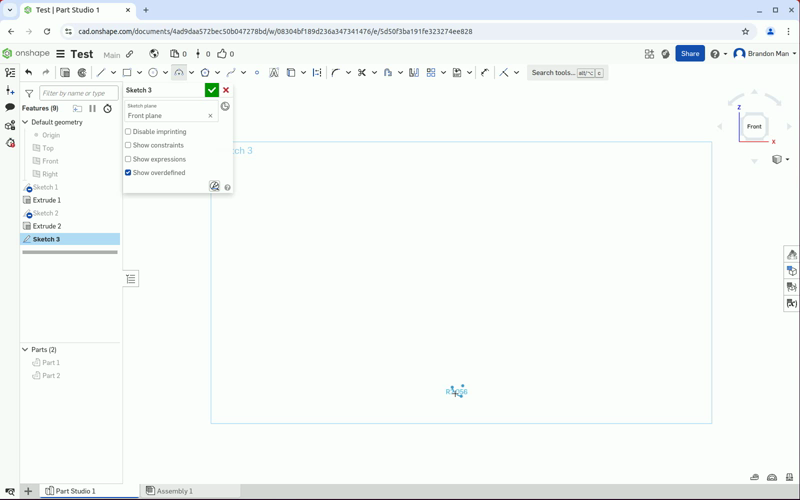
key_up(shift)
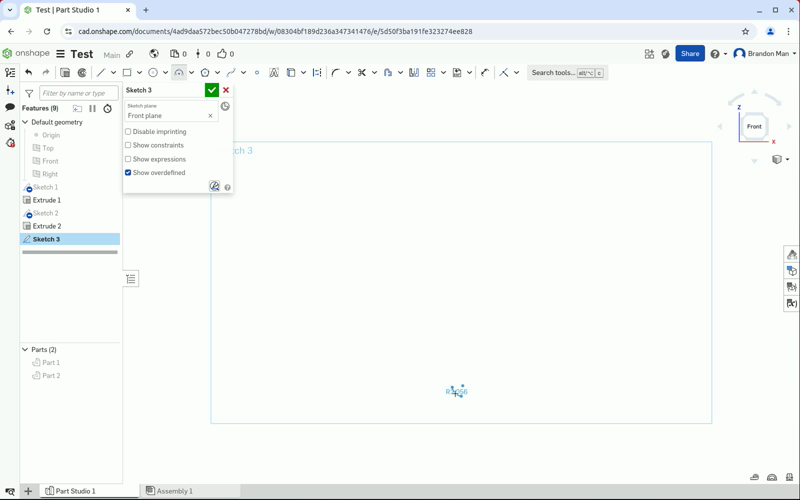
key(esc)
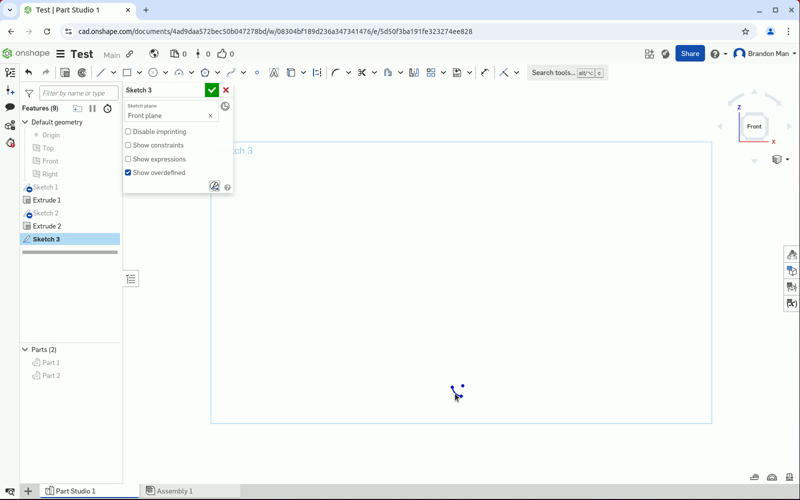
key(l)
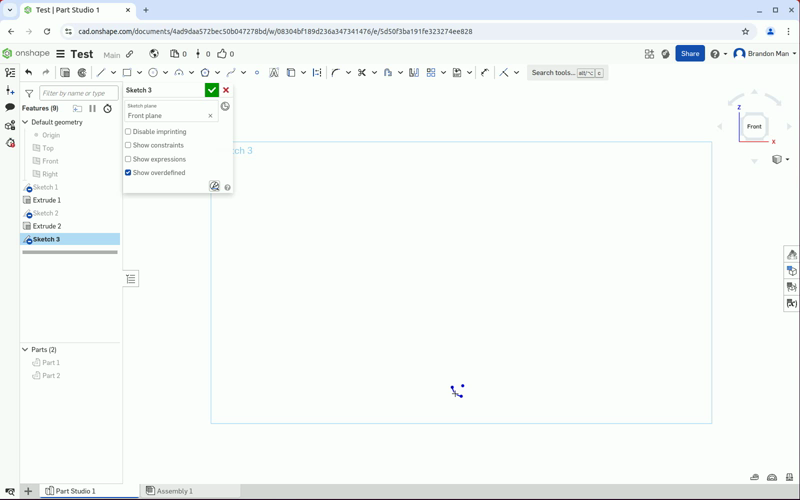
mouse_move(461, 396)
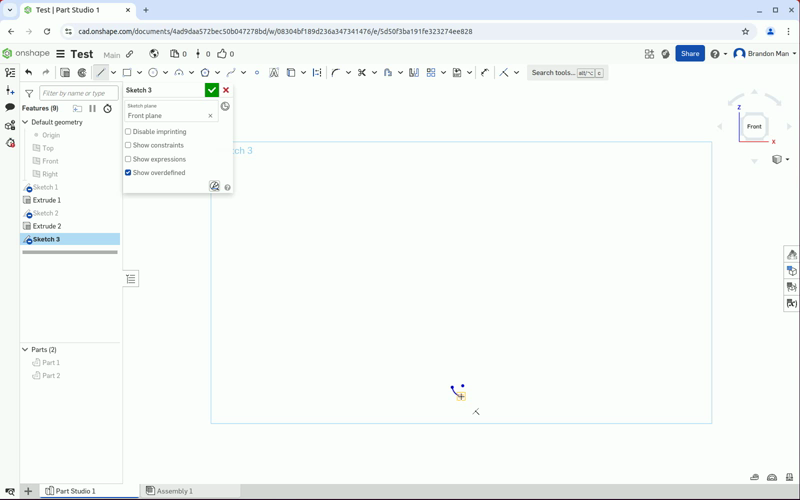
click(461, 396)
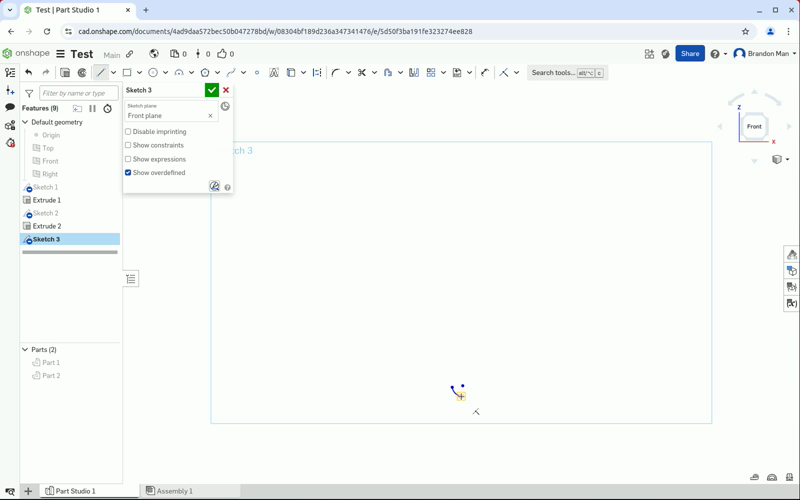
key_down(shift)
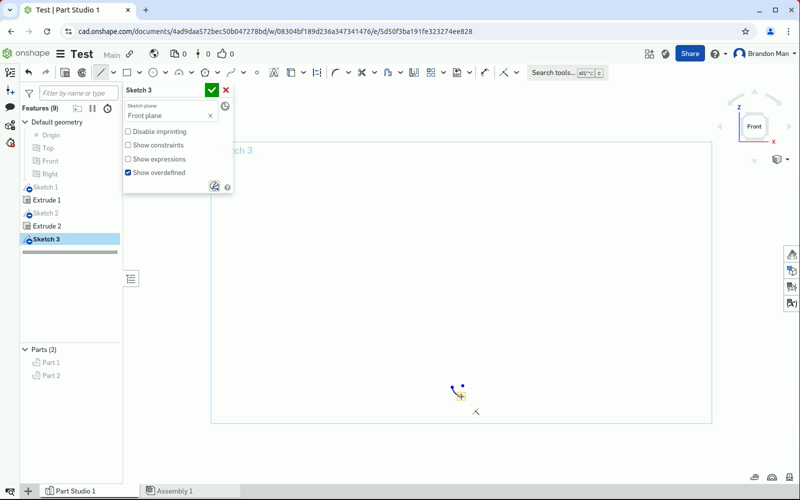
mouse_move(491, 396)
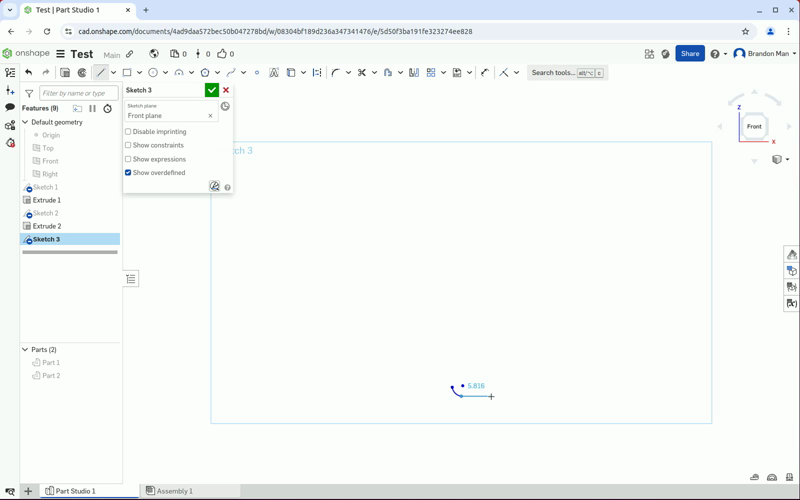
mouse_move(461, 389)
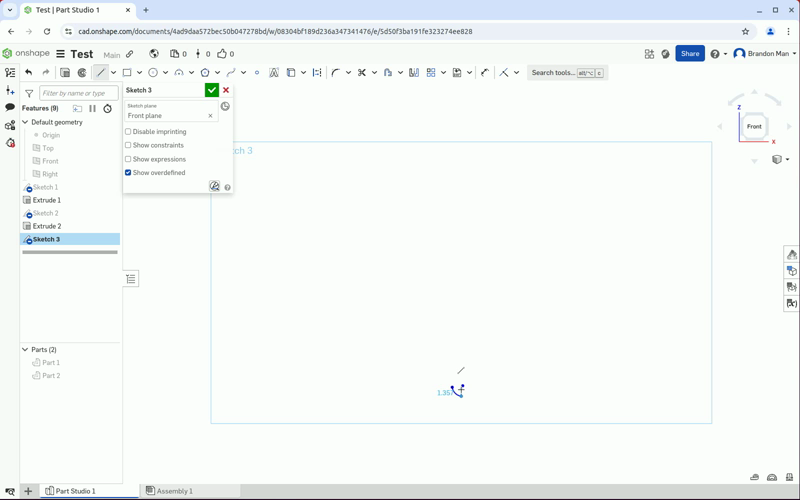
scroll(6)
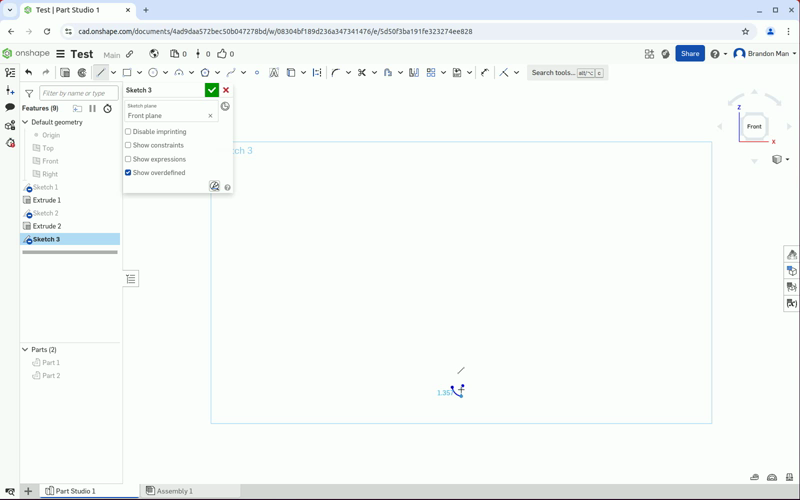
scroll(6)
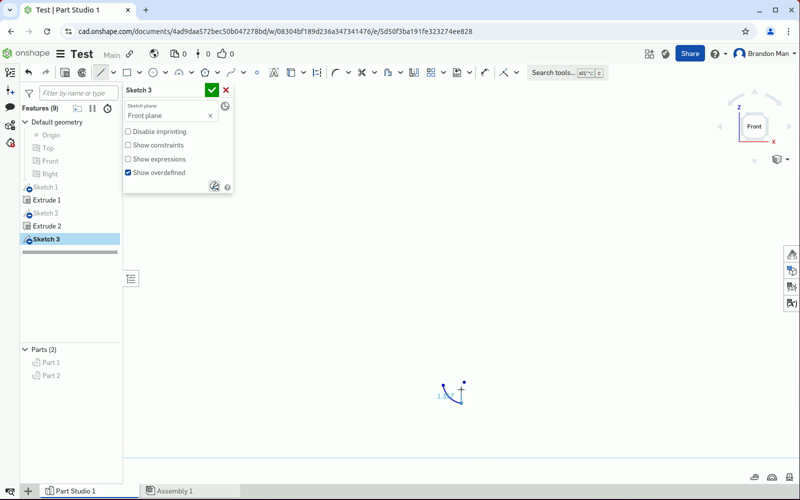
scroll(6)
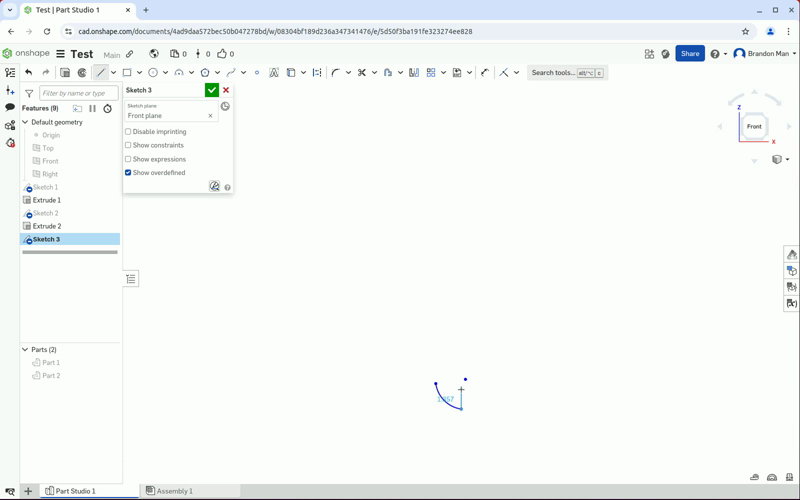
scroll(6)
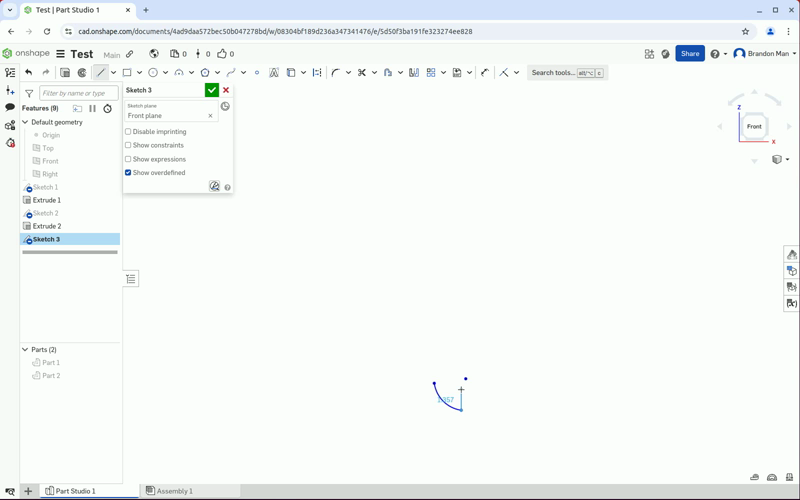
scroll(6)
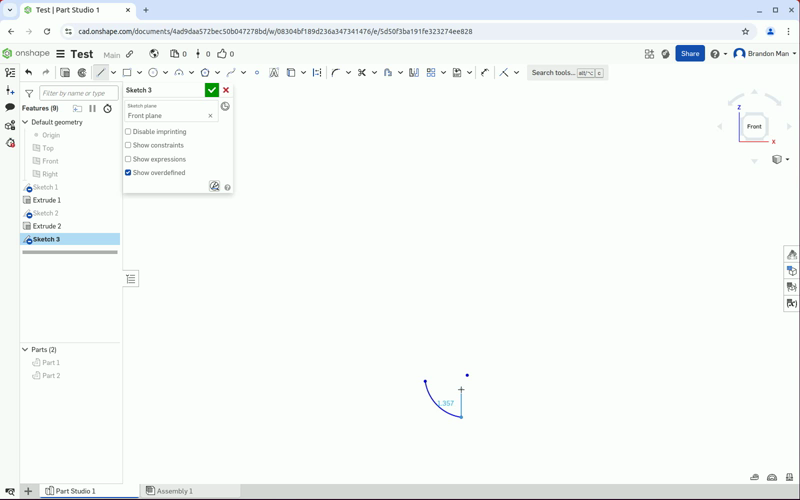
scroll(6)
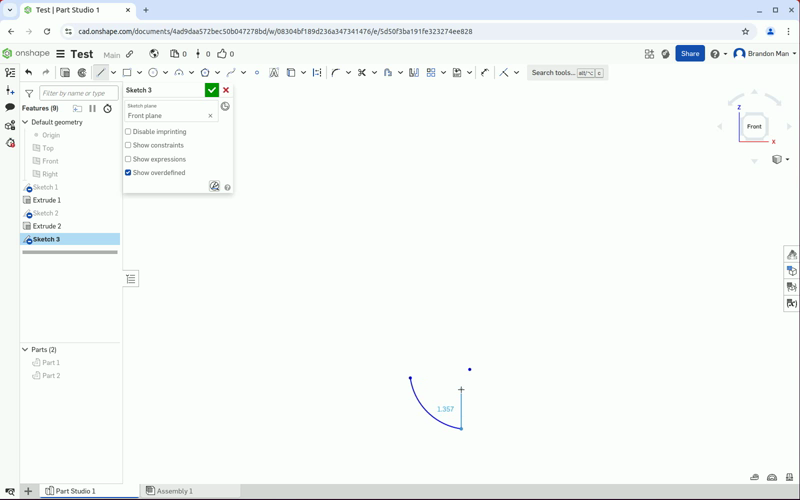
scroll(6)
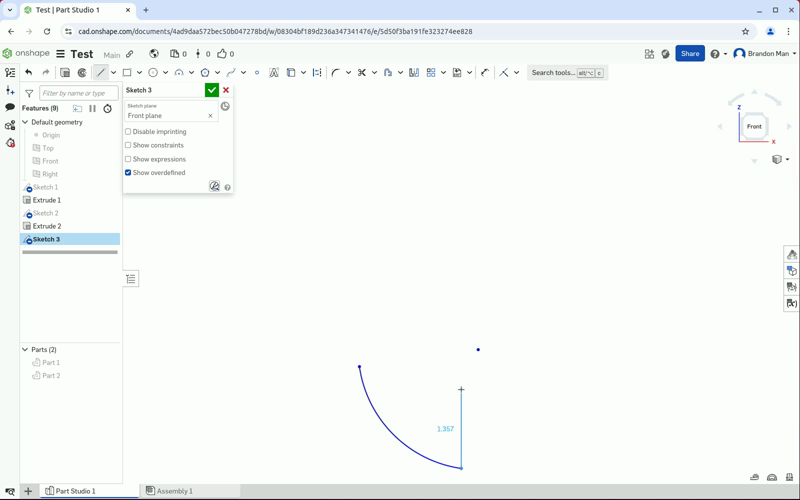
click(461, 389)
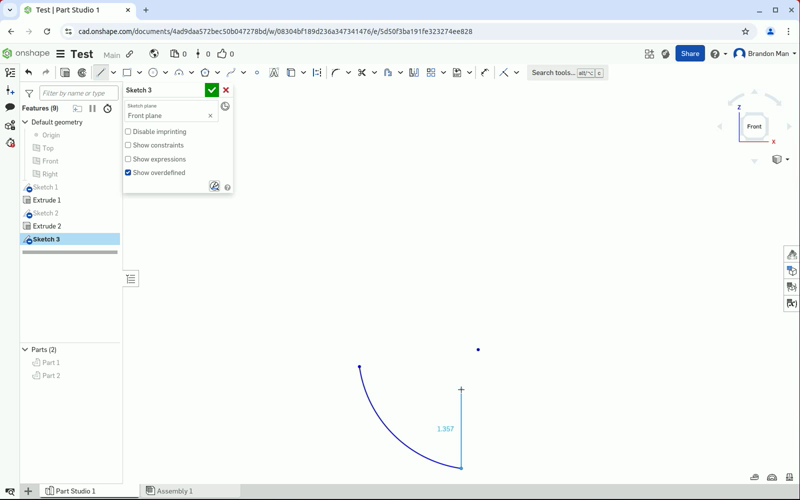
scroll(-6)
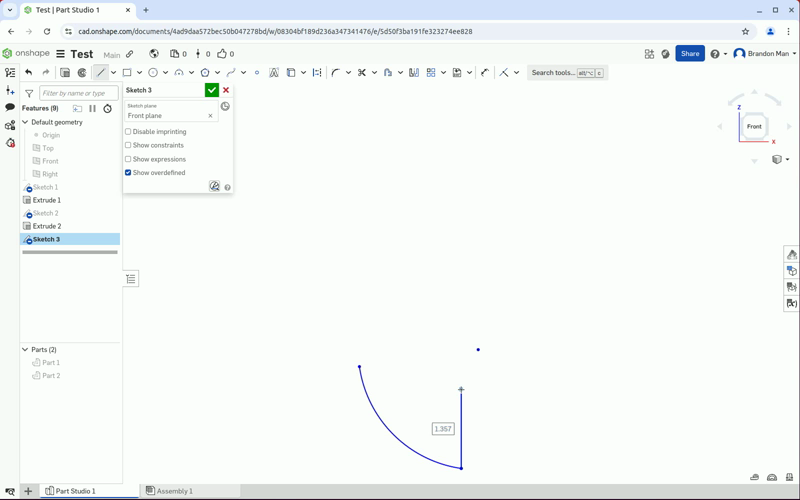
scroll(-6)
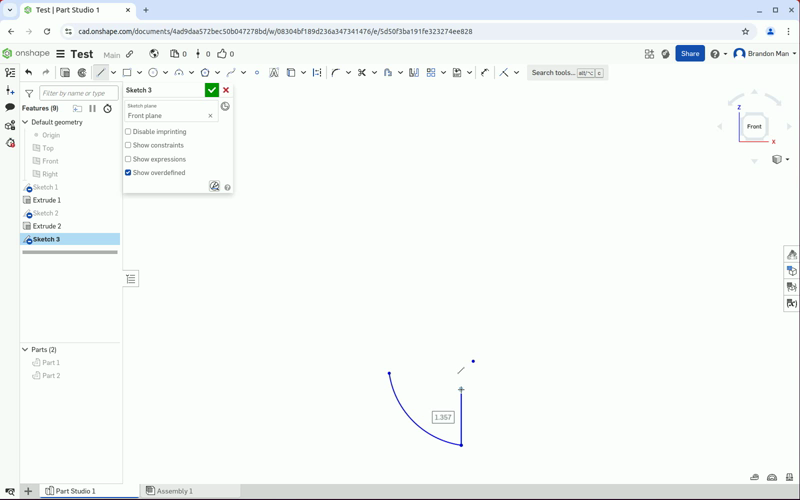
scroll(-6)
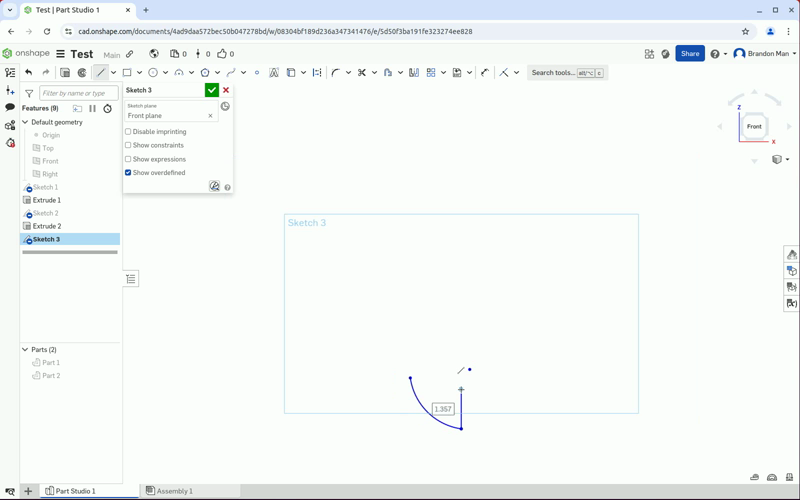
scroll(-6)
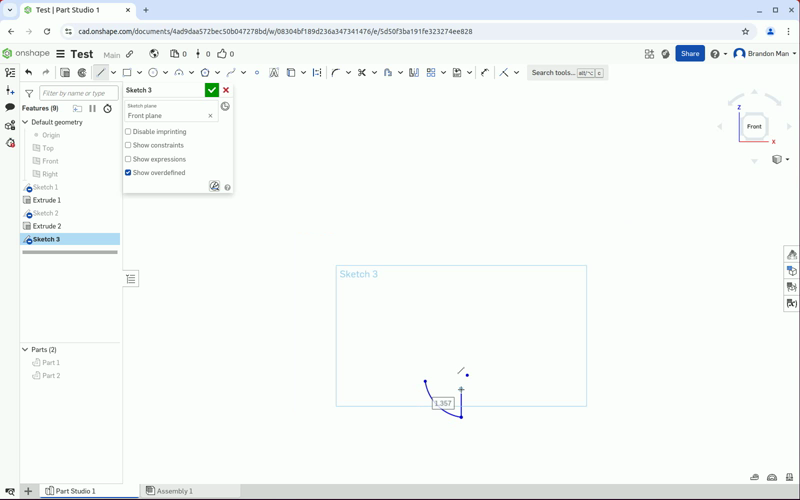
scroll(-6)
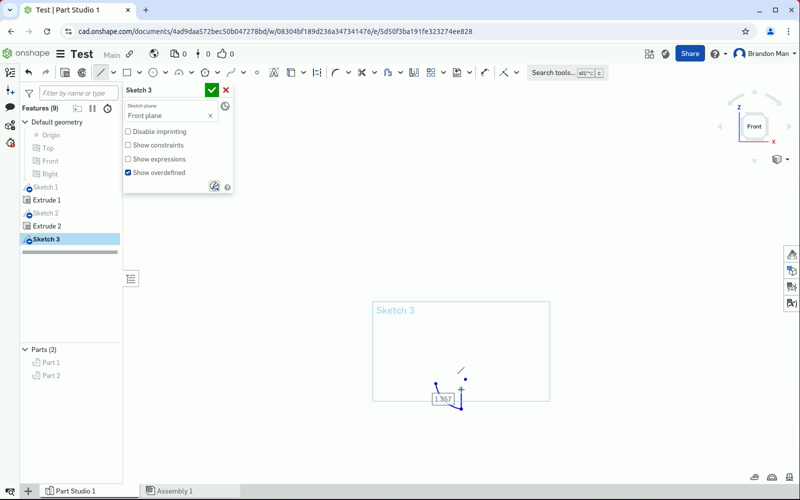
scroll(-6)
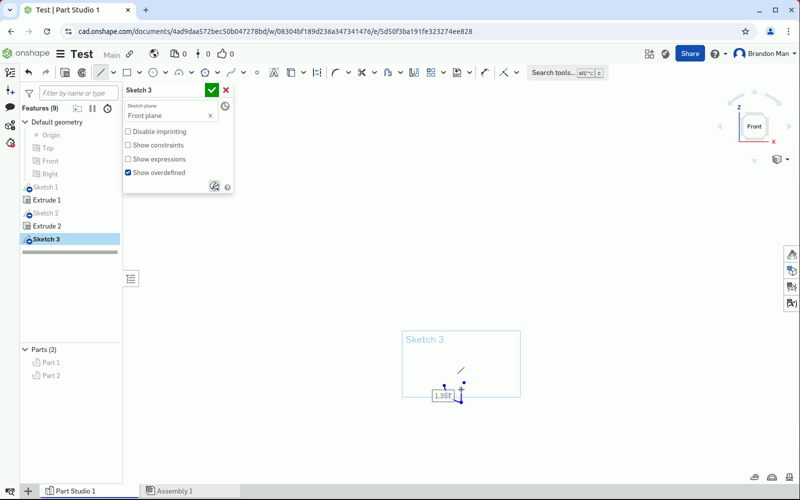
scroll(-6)
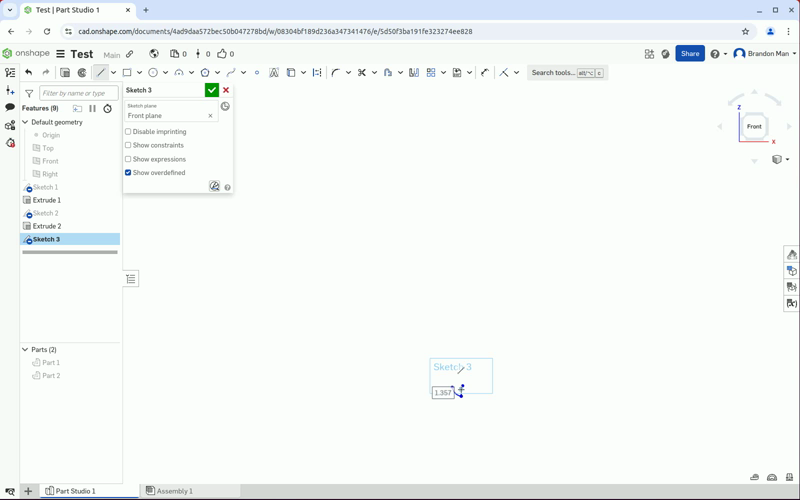
key_up(shift)
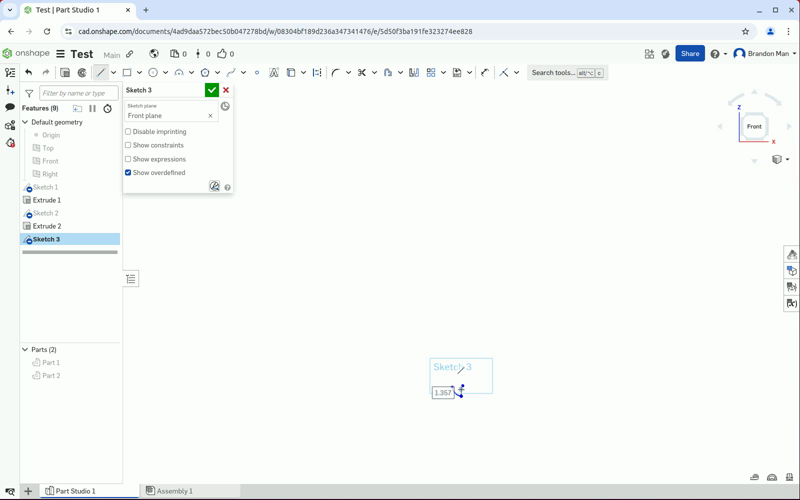
key(esc)
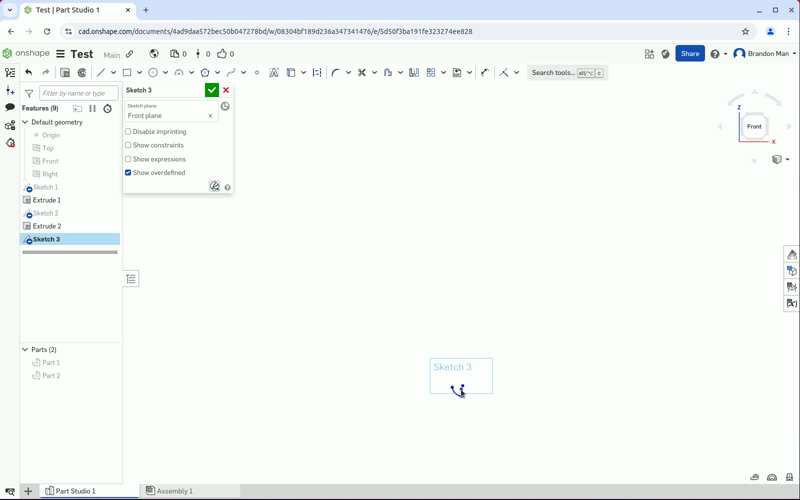
key(a)
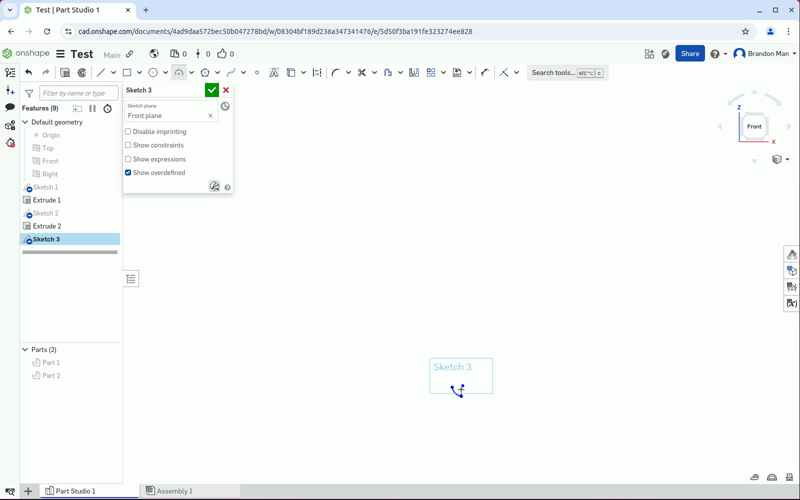
mouse_move(461, 389)
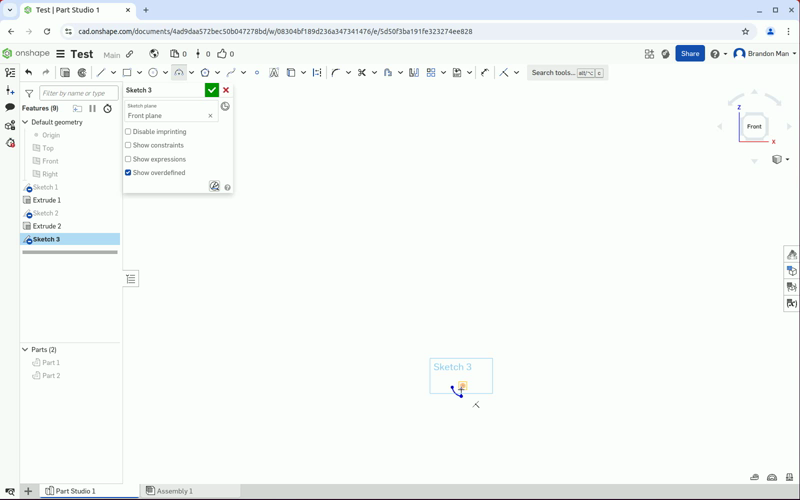
scroll(6)
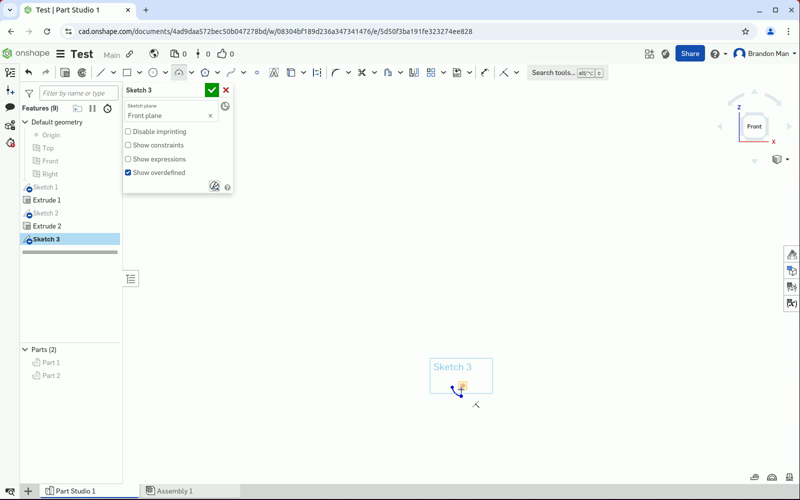
scroll(6)
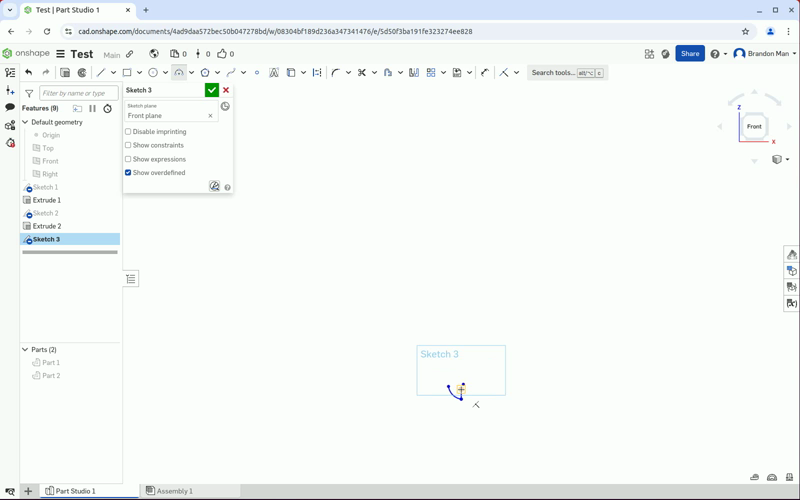
scroll(6)
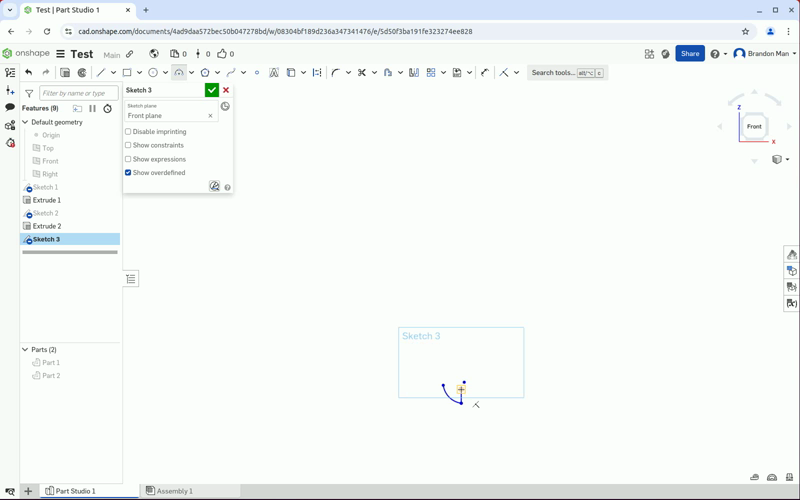
scroll(6)
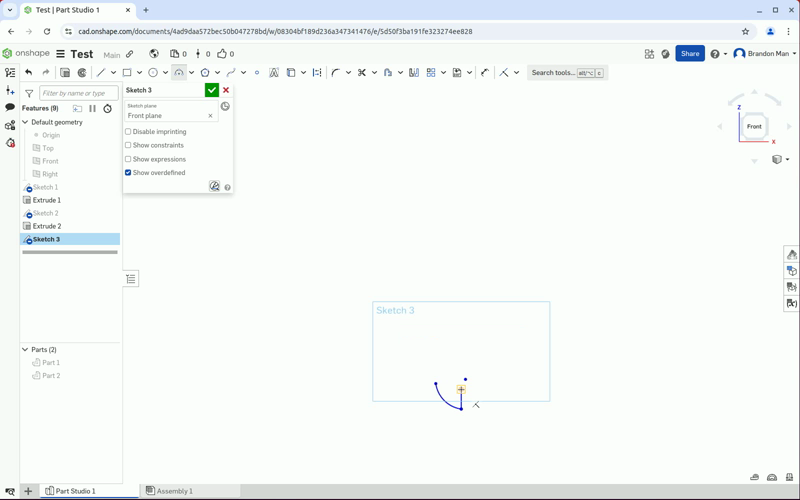
scroll(6)
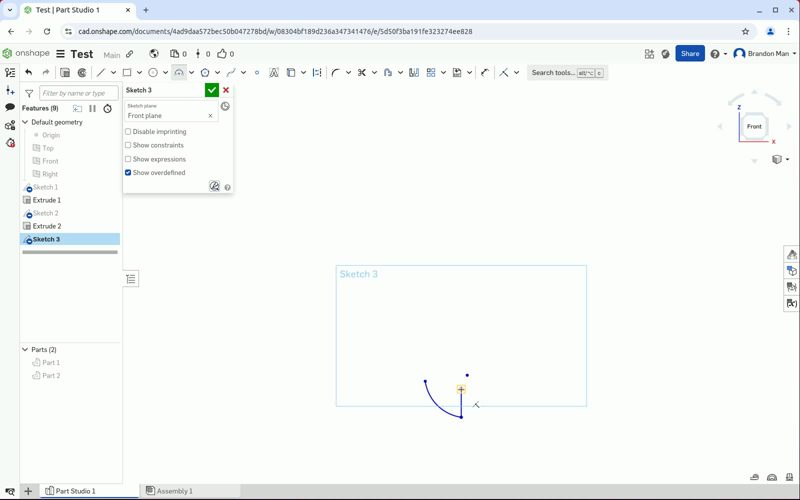
scroll(6)
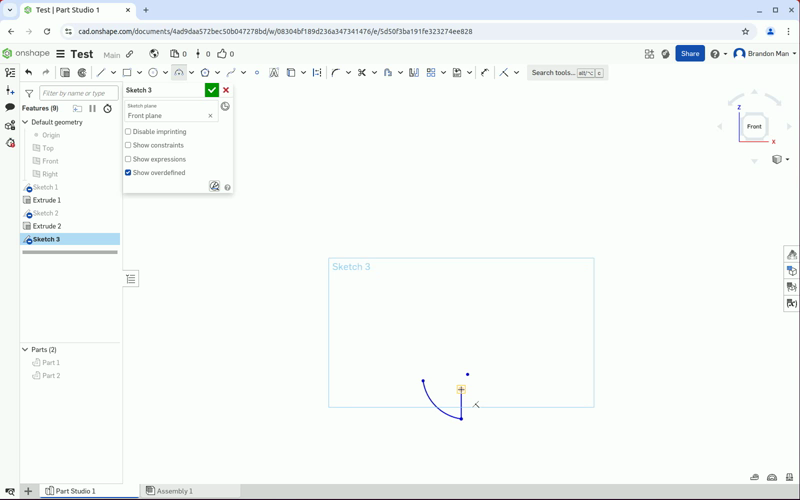
scroll(6)
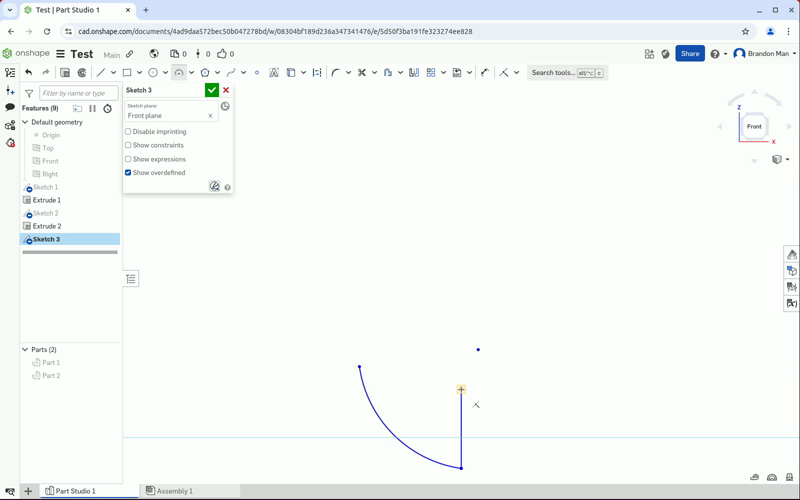
click(461, 389)
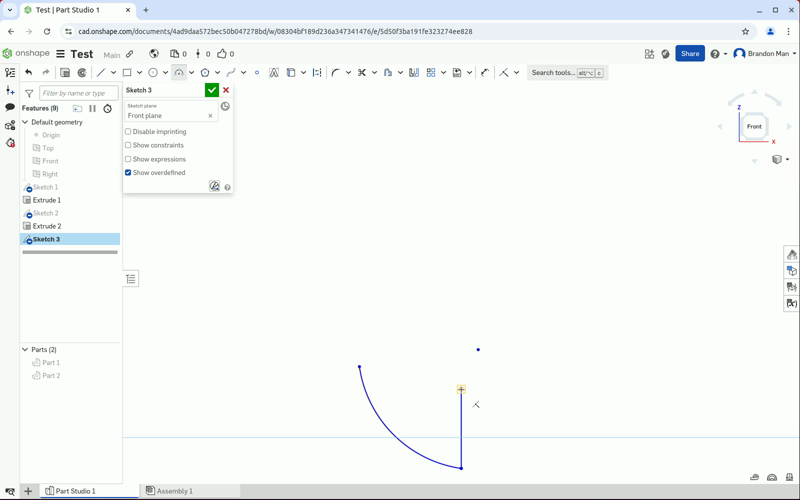
scroll(-6)
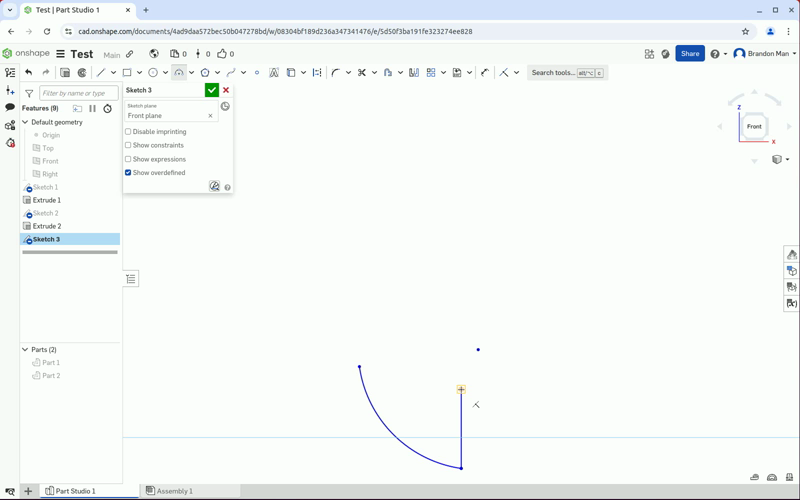
scroll(-6)
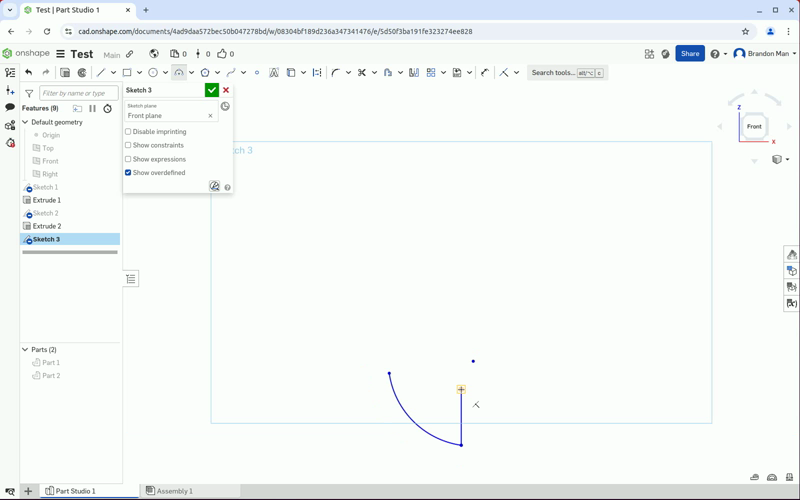
scroll(-6)
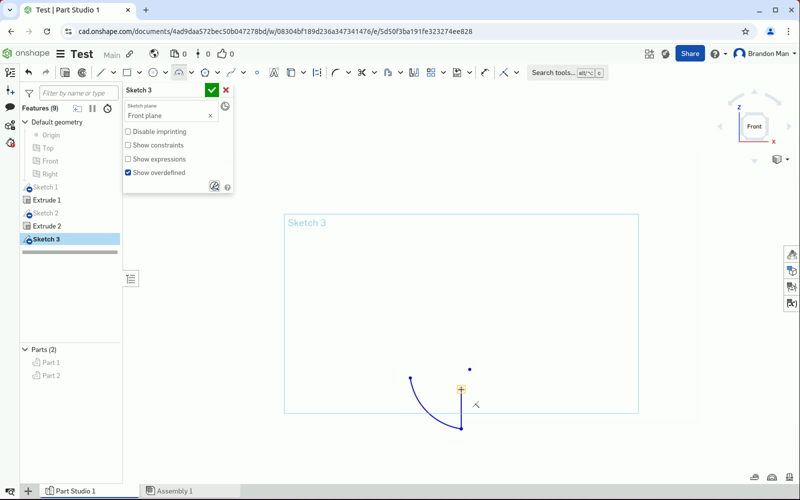
scroll(-6)
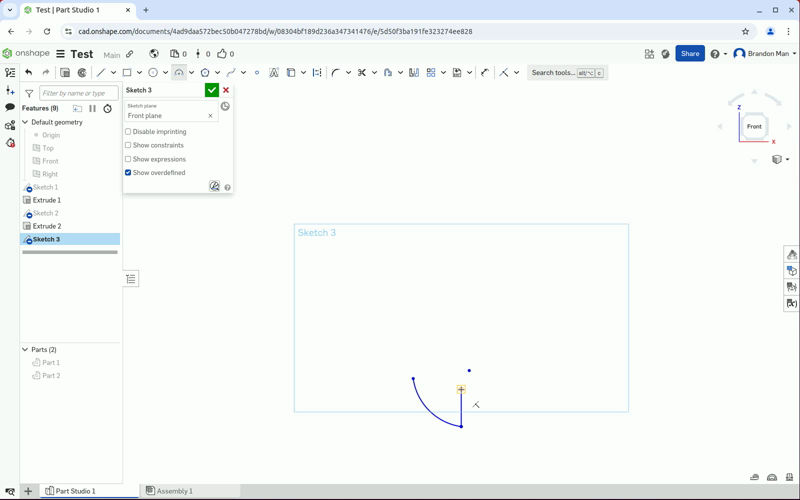
scroll(-6)
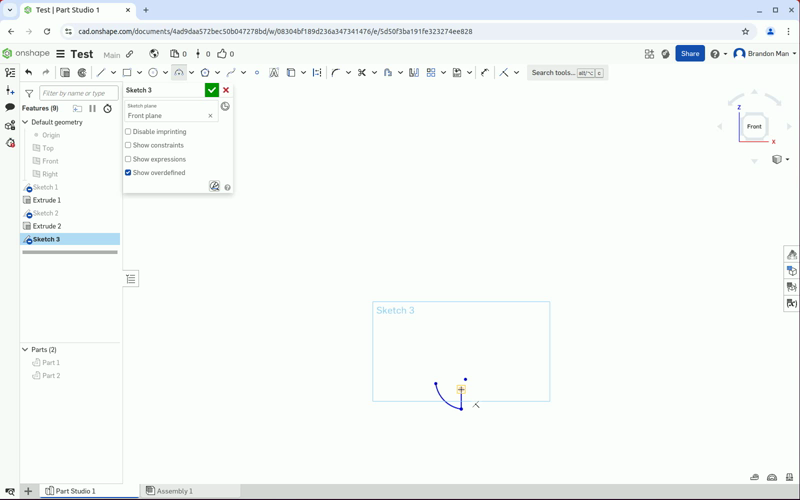
scroll(-6)
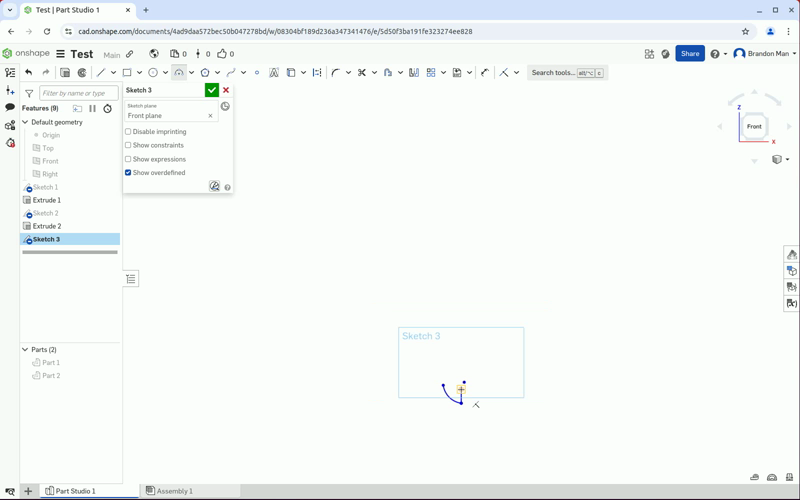
scroll(-6)
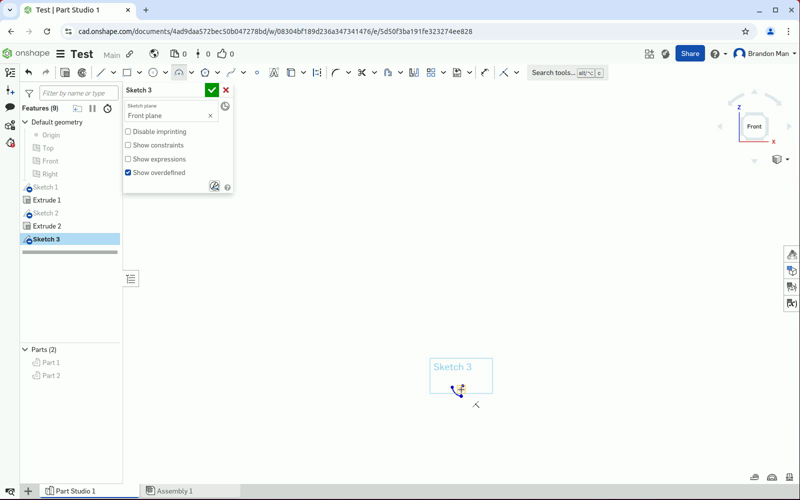
key_down(shift)
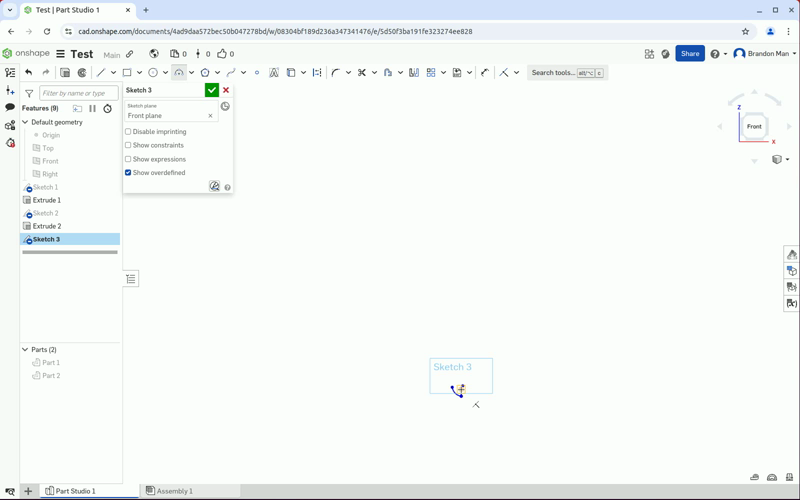
mouse_move(461, 384)
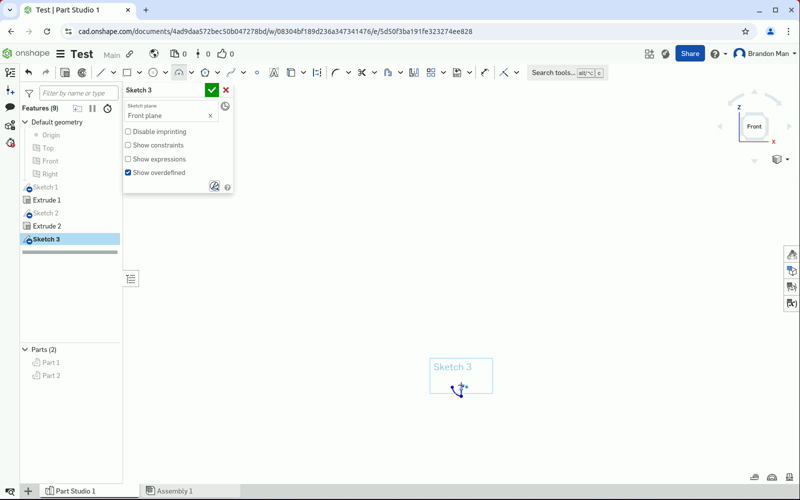
scroll(6)
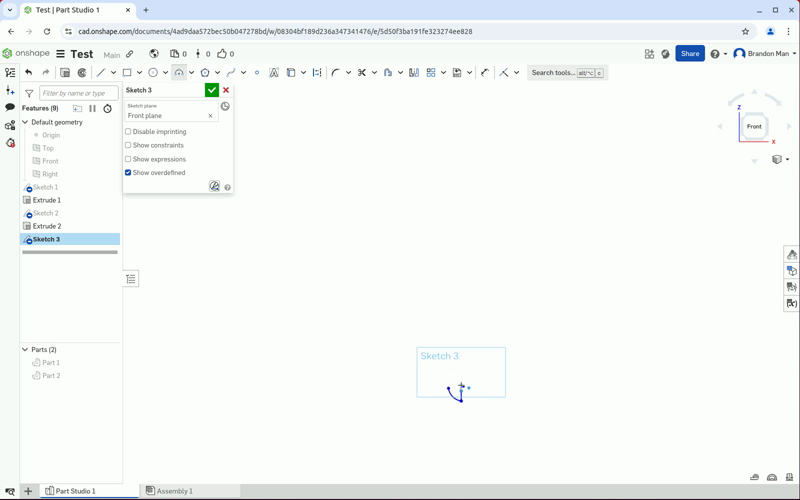
scroll(6)
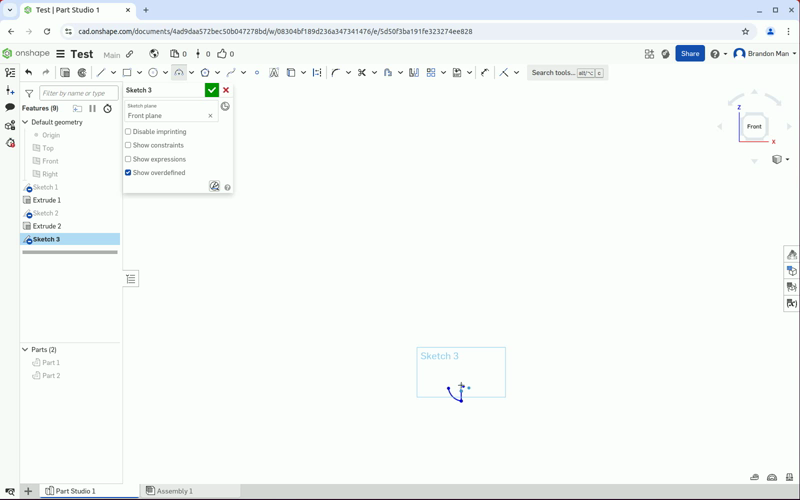
scroll(6)
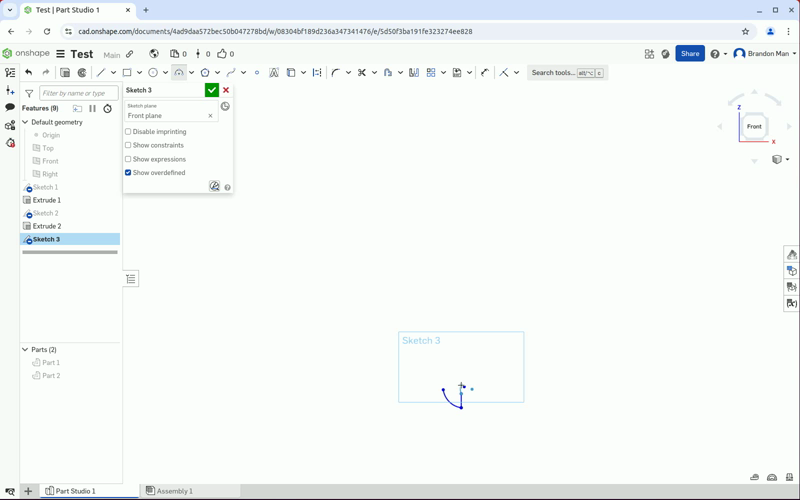
scroll(6)
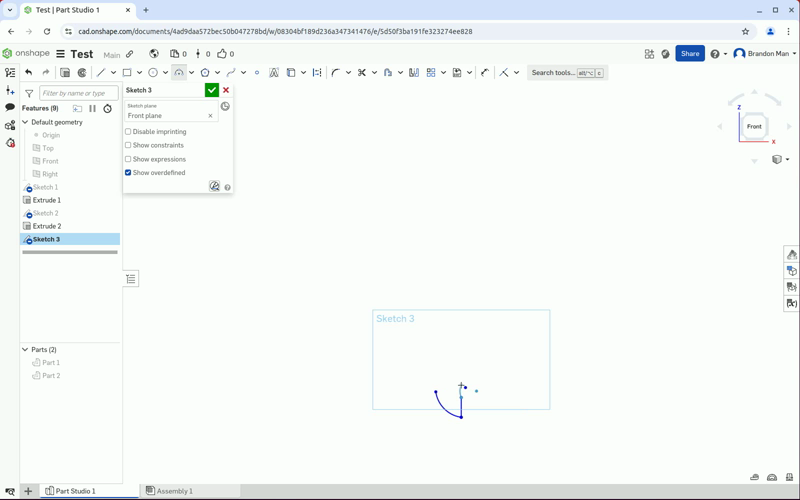
scroll(6)
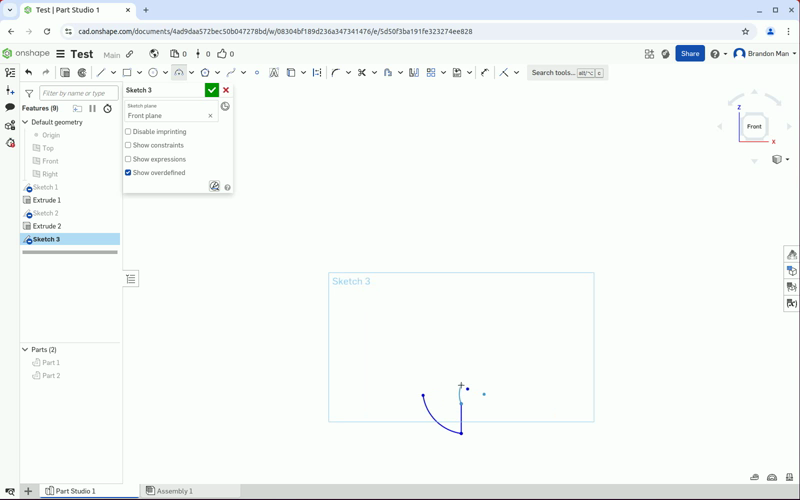
scroll(6)
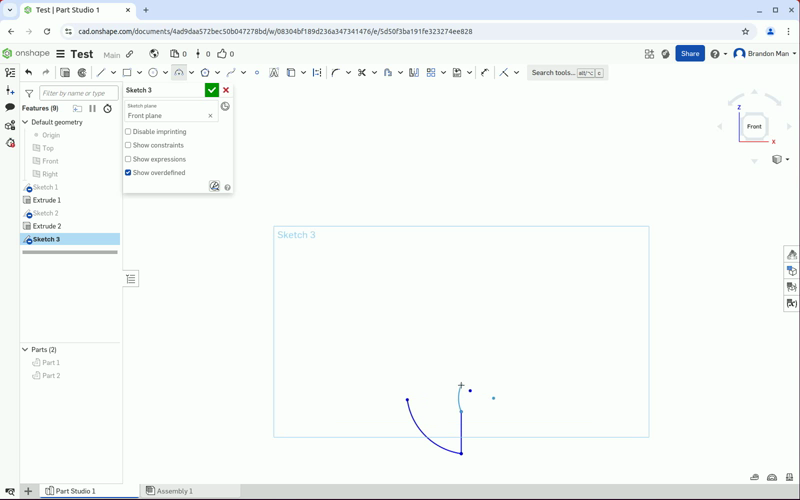
scroll(6)
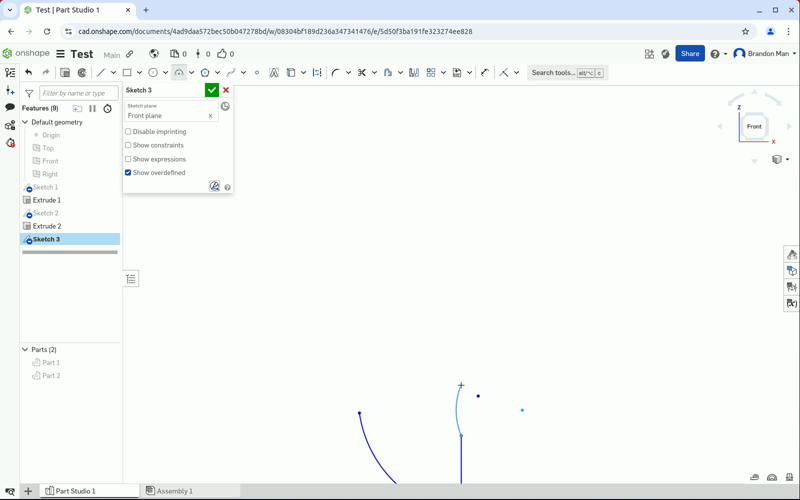
click(461, 384)
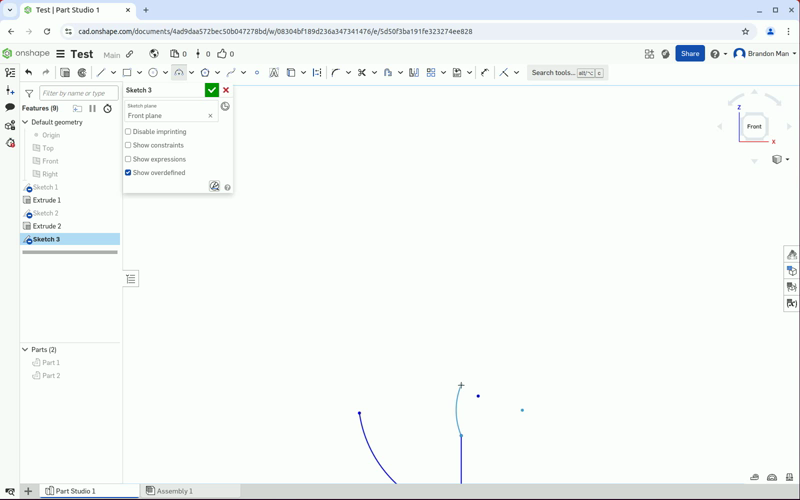
scroll(-6)
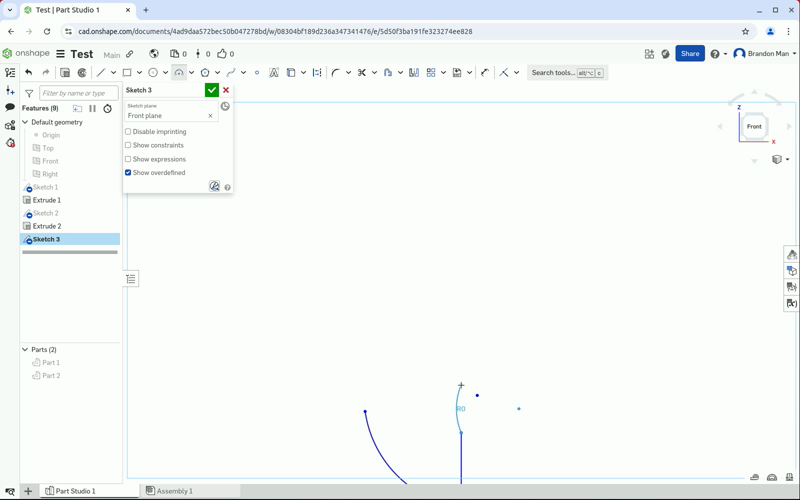
scroll(-6)
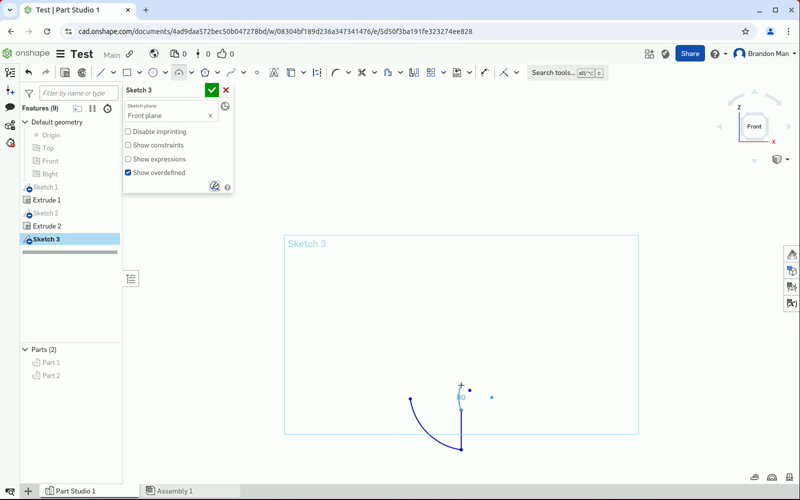
scroll(-6)
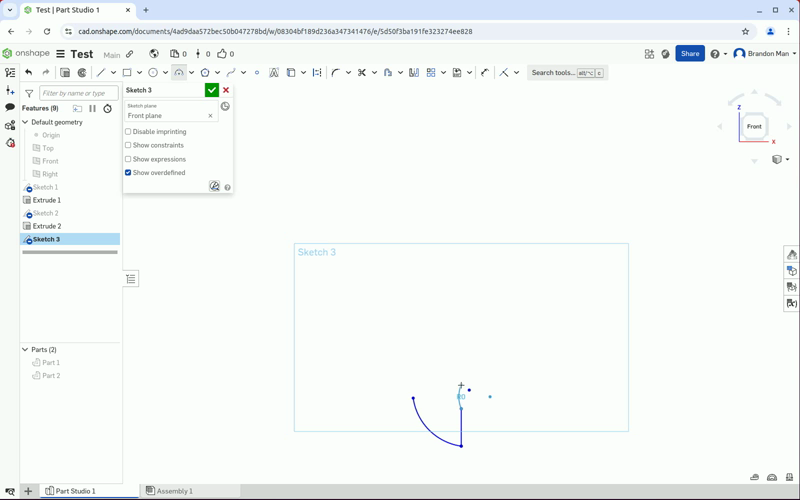
scroll(-6)
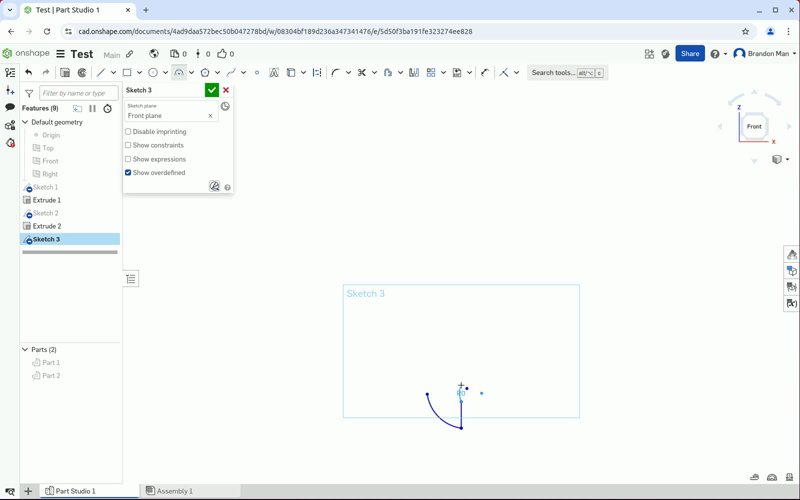
scroll(-6)
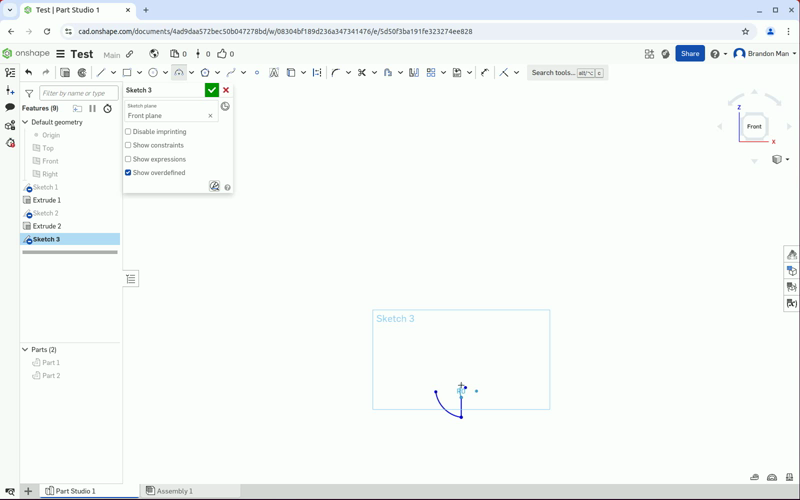
scroll(-6)
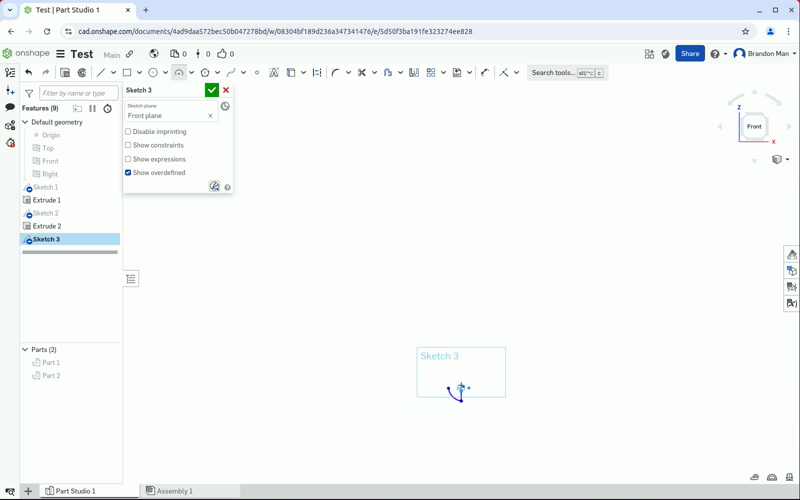
scroll(-6)
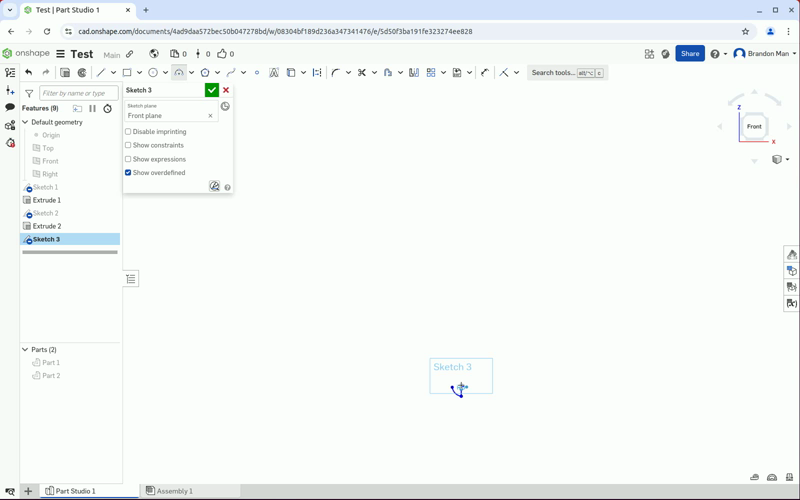
mouse_move(458, 387)
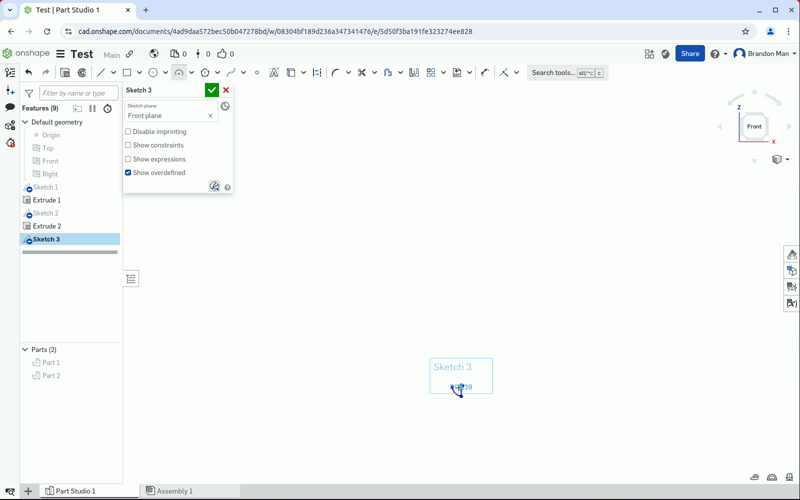
scroll(6)
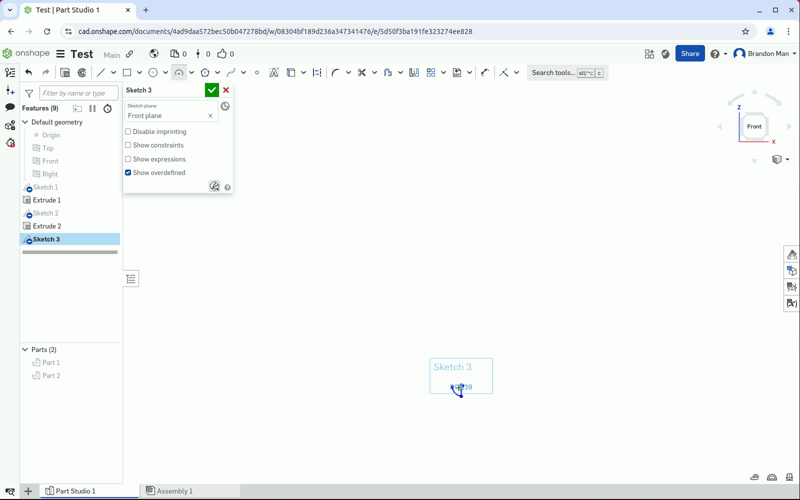
scroll(6)
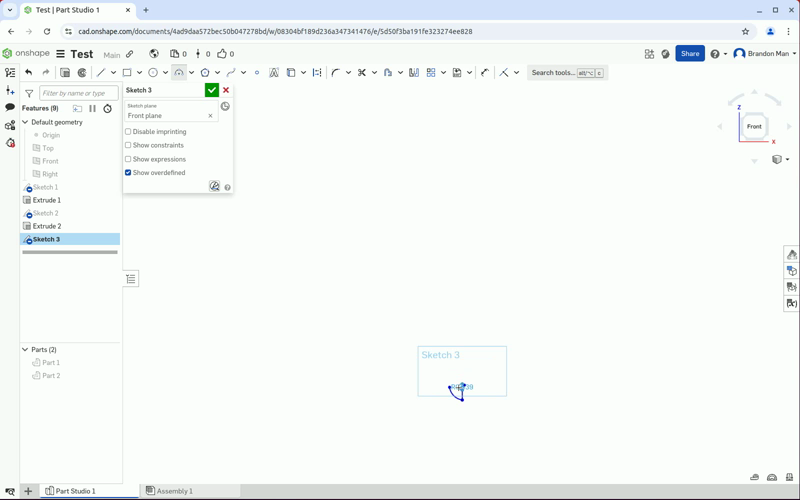
scroll(6)
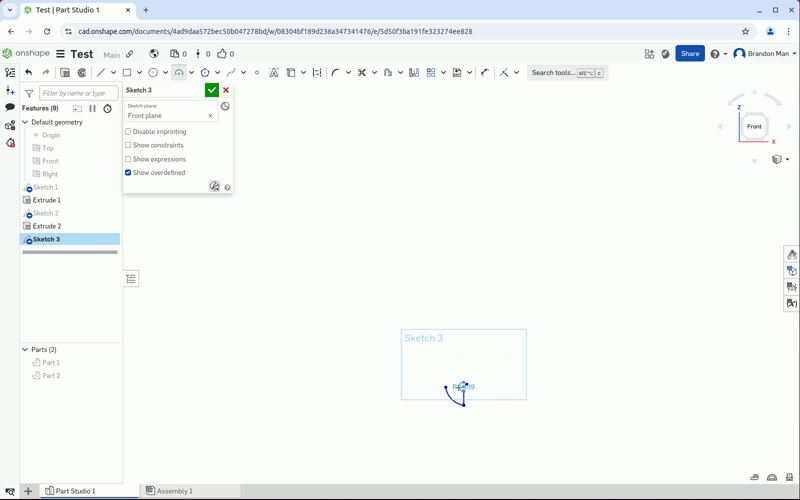
scroll(6)
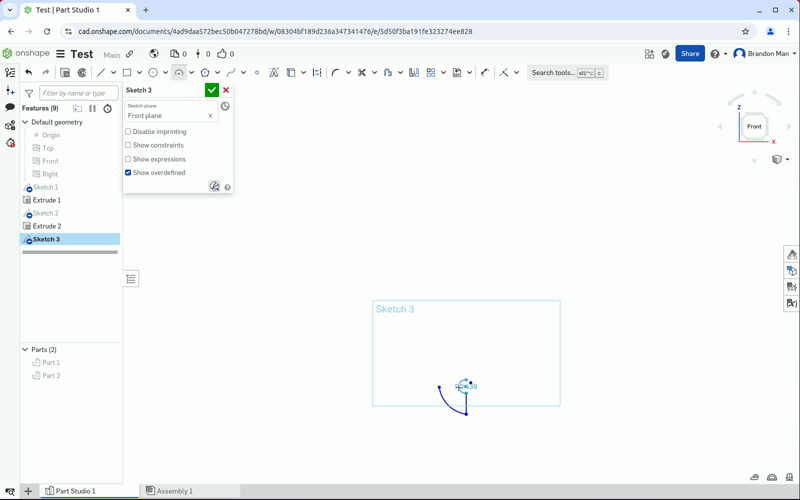
scroll(6)
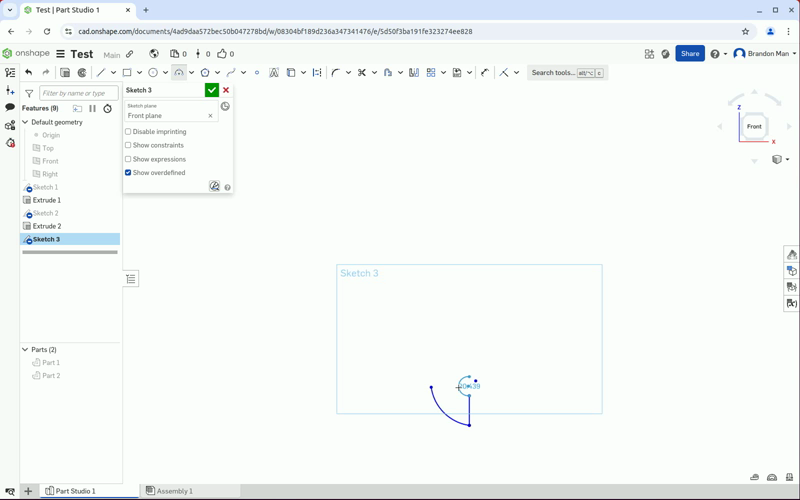
scroll(6)
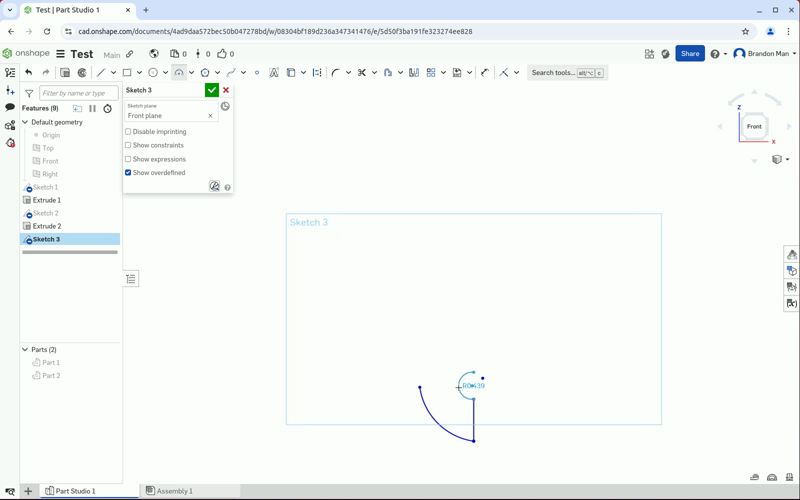
scroll(6)
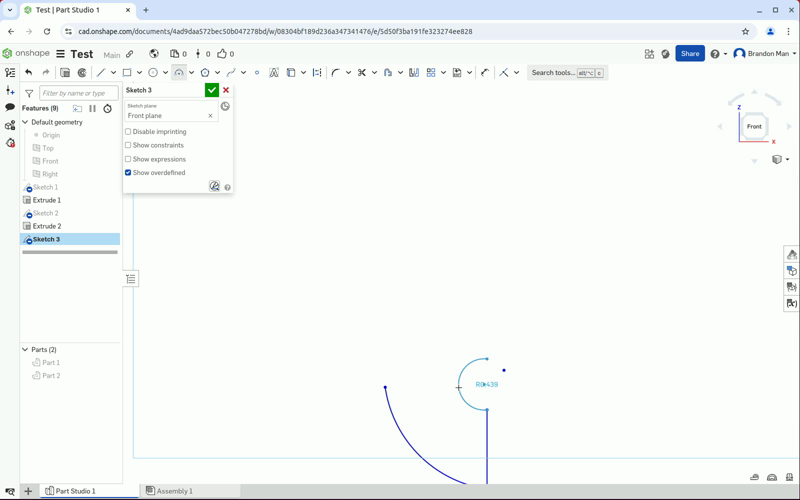
click(458, 387)
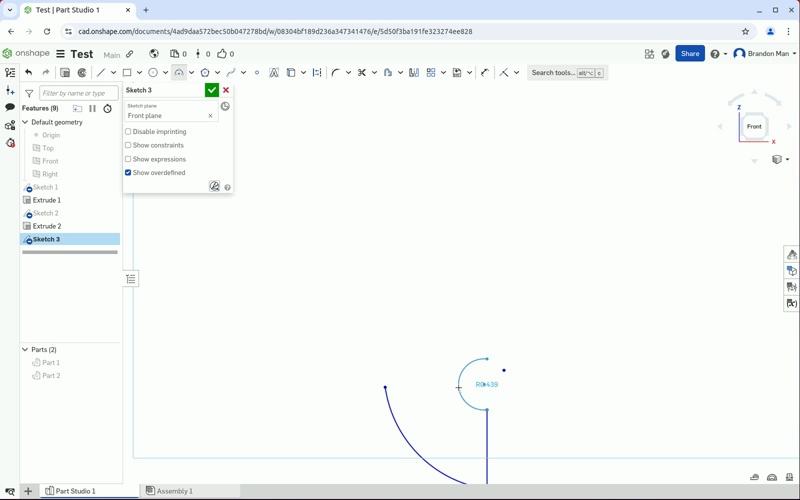
scroll(-6)
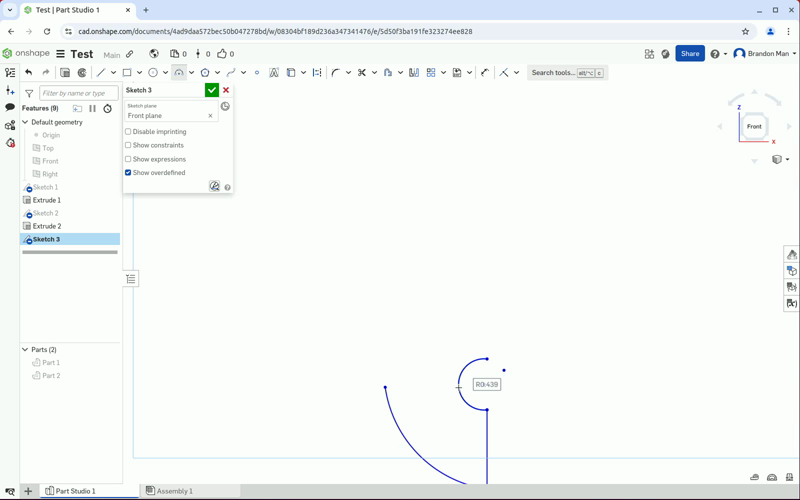
scroll(-6)
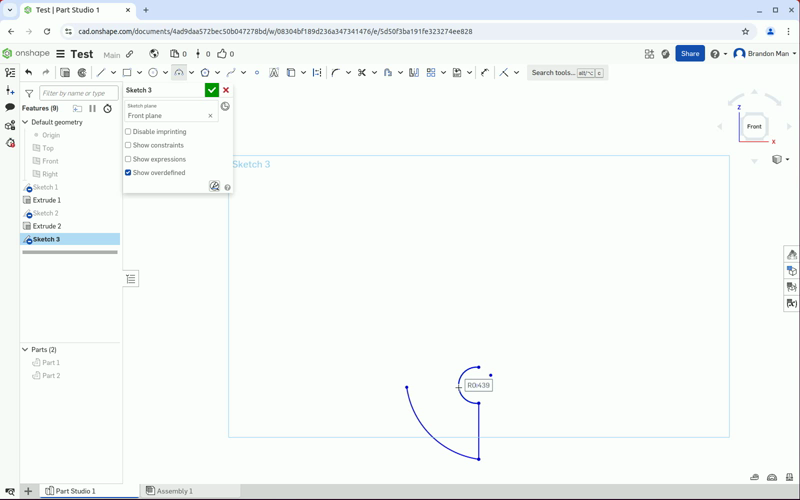
scroll(-6)
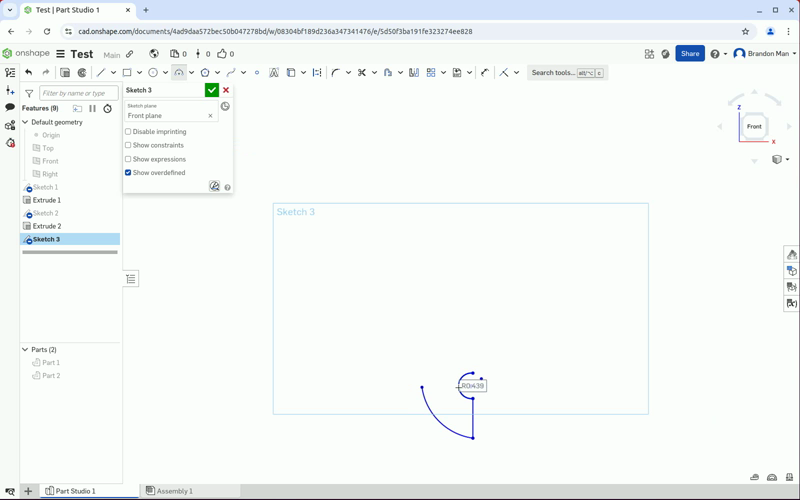
scroll(-6)
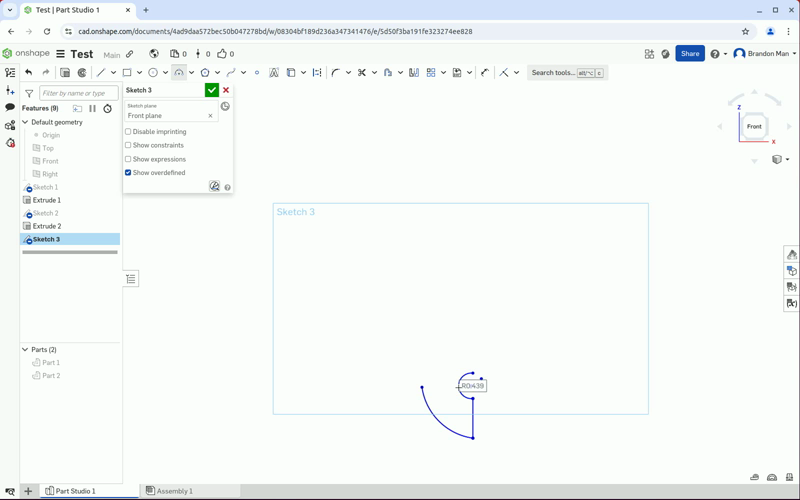
scroll(-6)
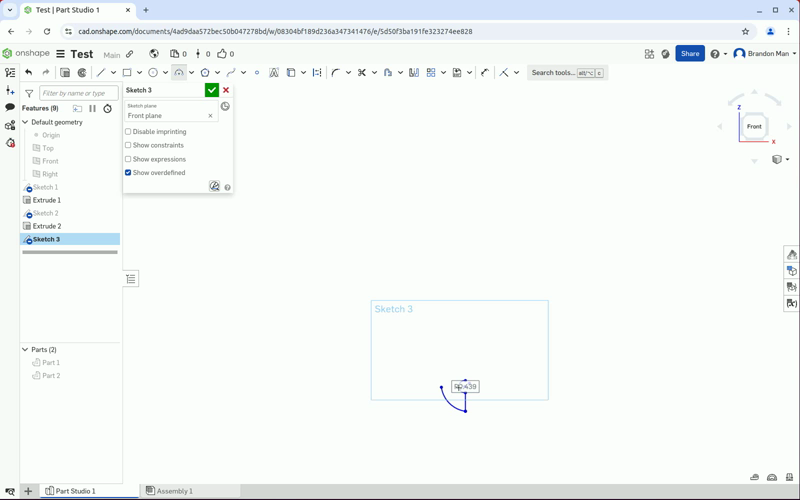
scroll(-6)
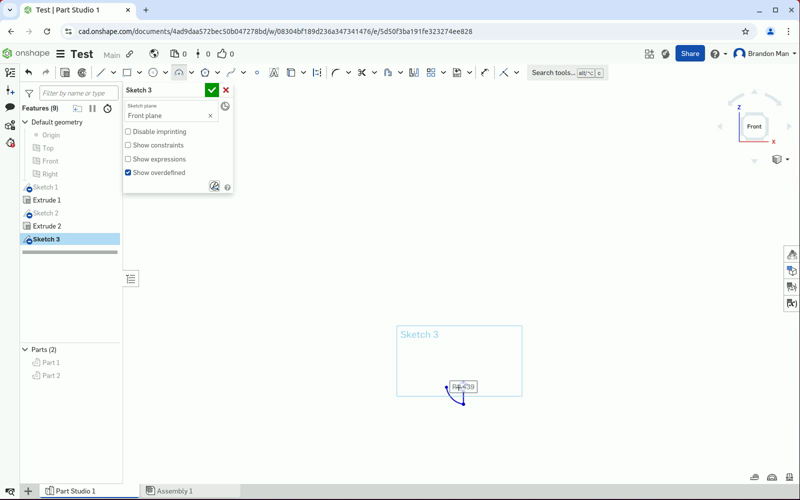
scroll(-6)
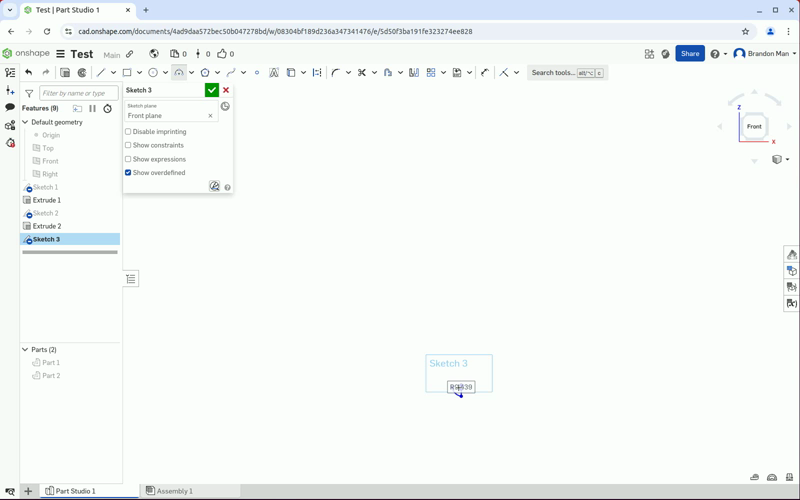
key_up(shift)
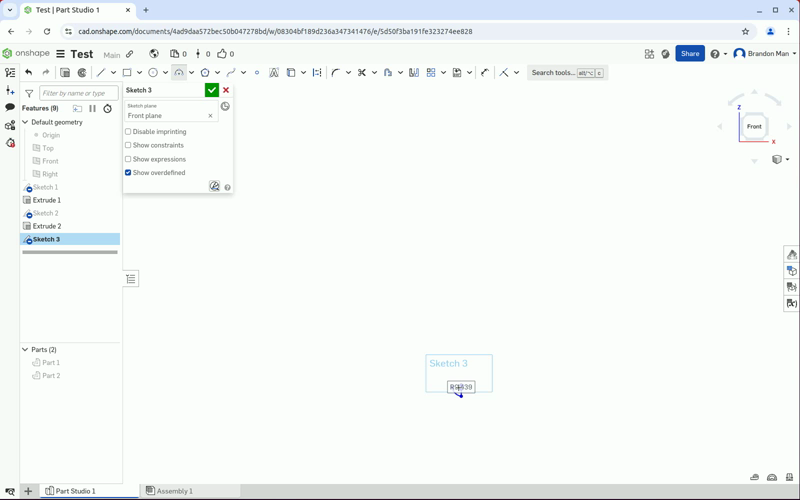
key(esc)
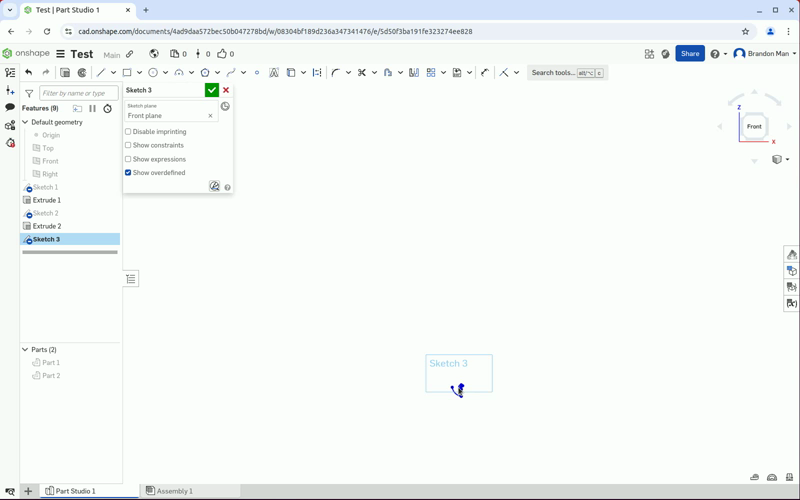
key(l)
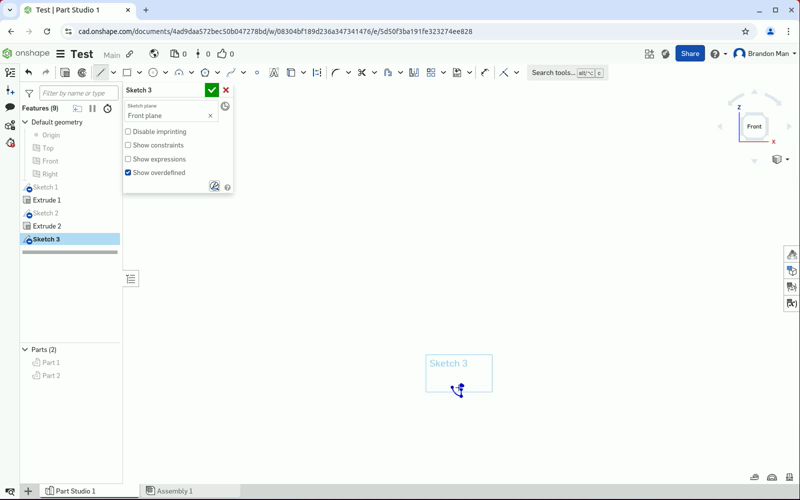
mouse_move(461, 384)
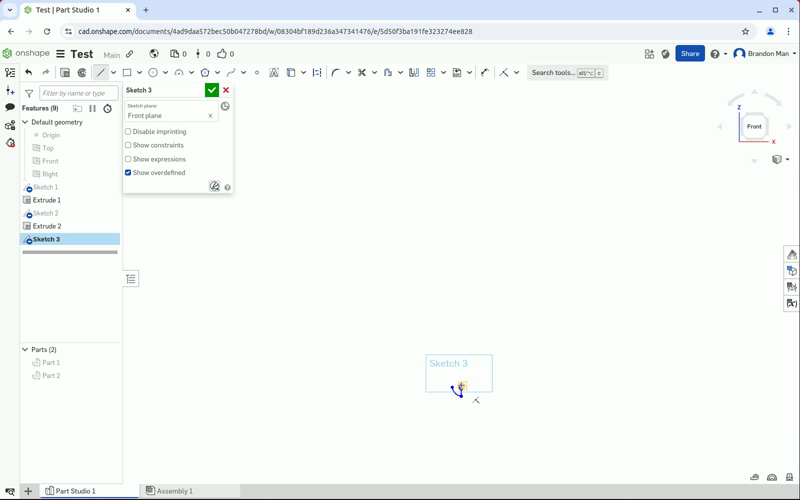
scroll(6)
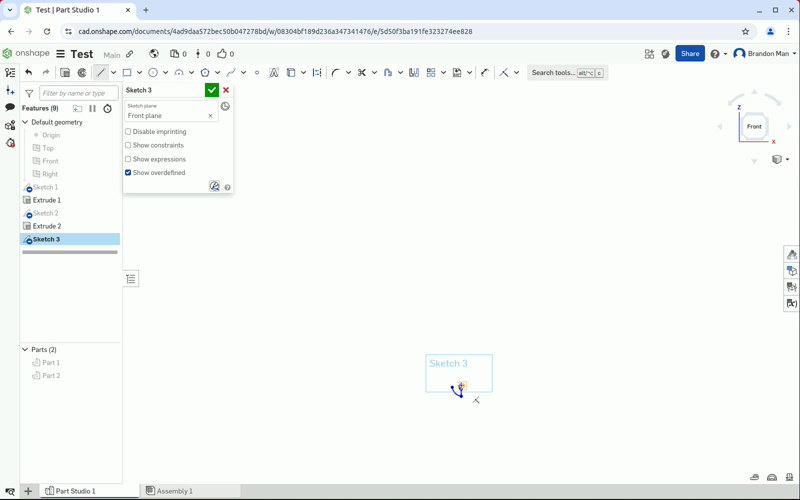
scroll(6)
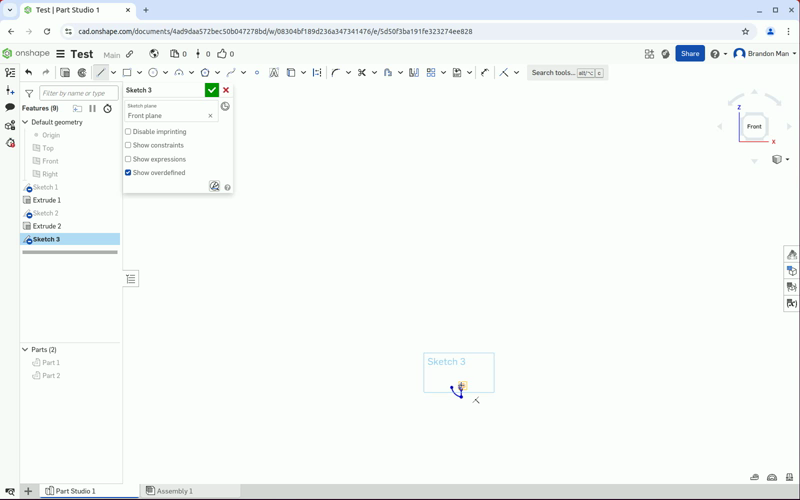
scroll(6)
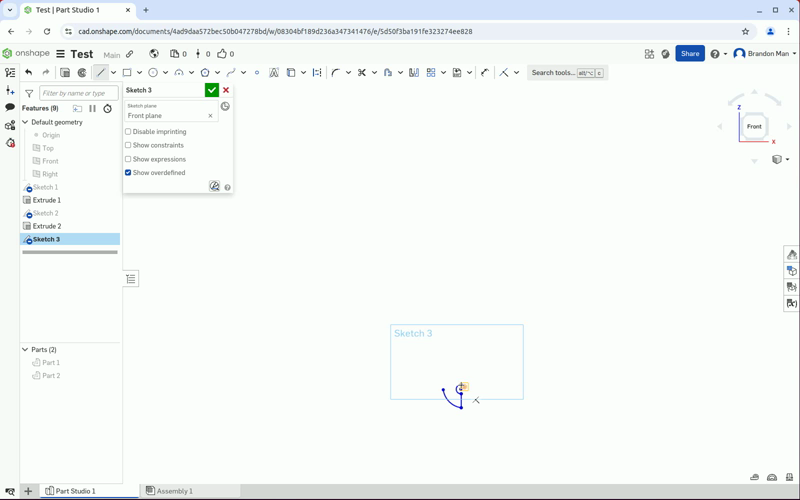
scroll(6)
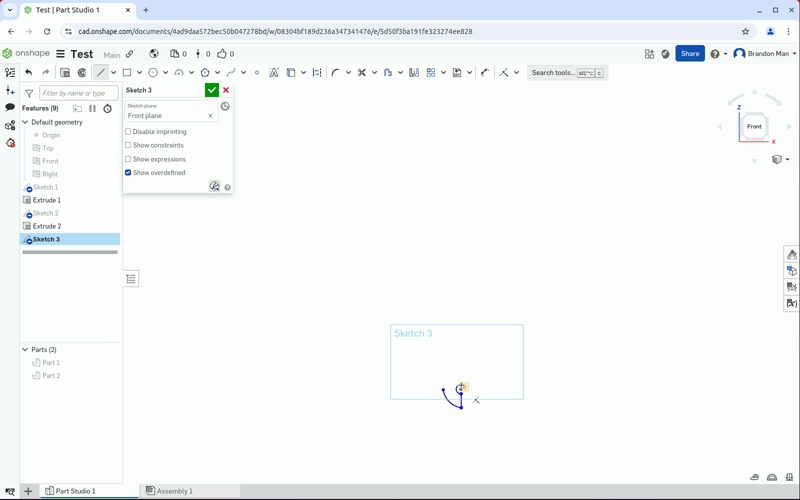
scroll(6)
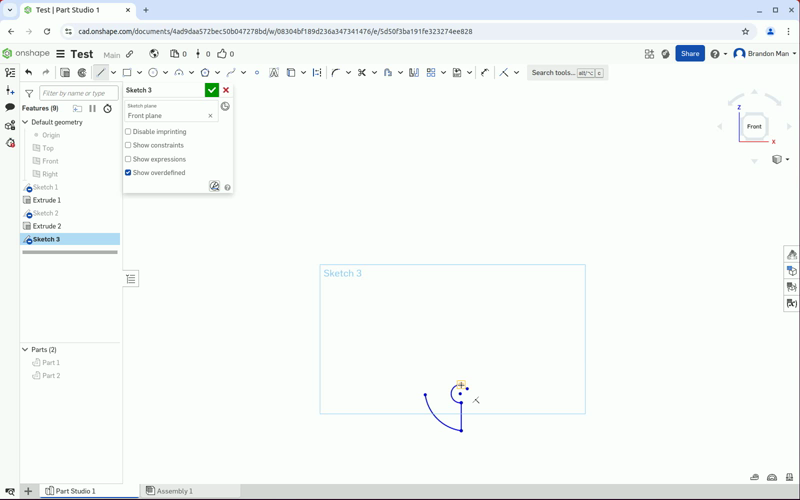
scroll(6)
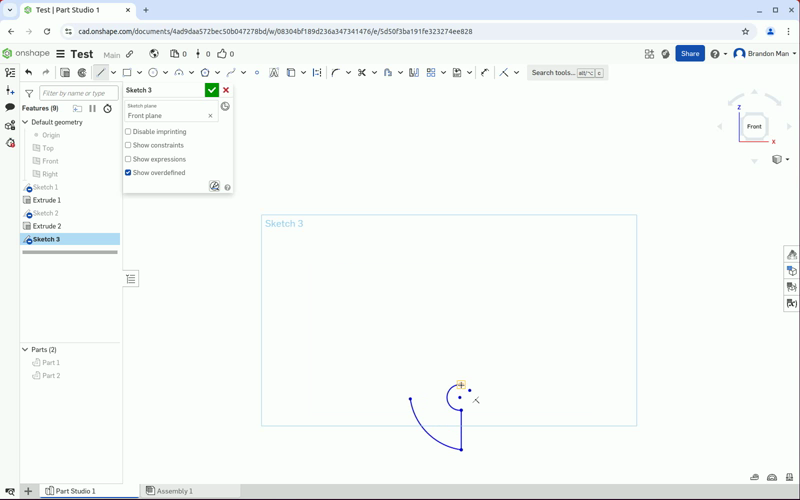
scroll(6)
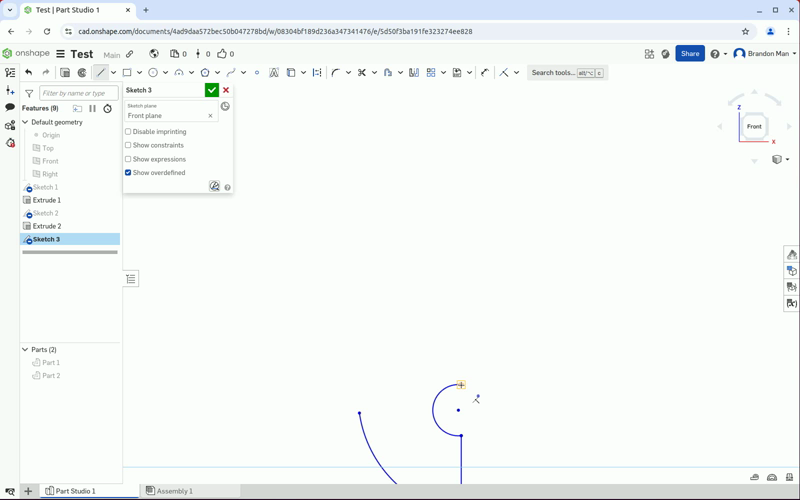
click(461, 384)
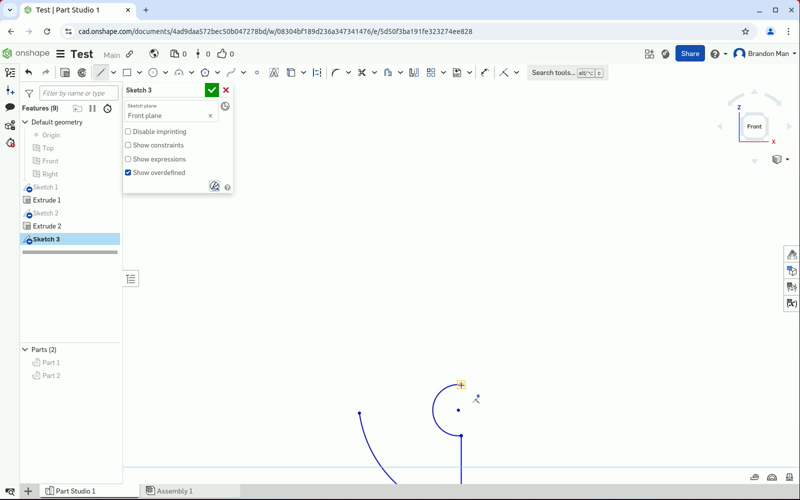
scroll(-6)
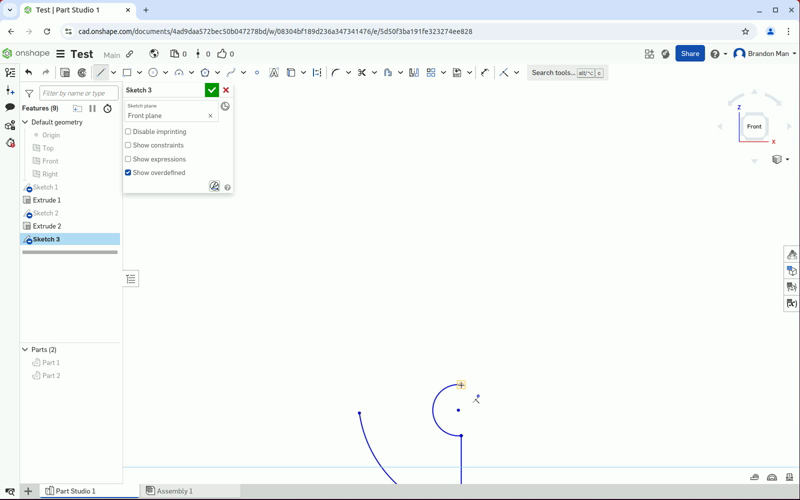
scroll(-6)
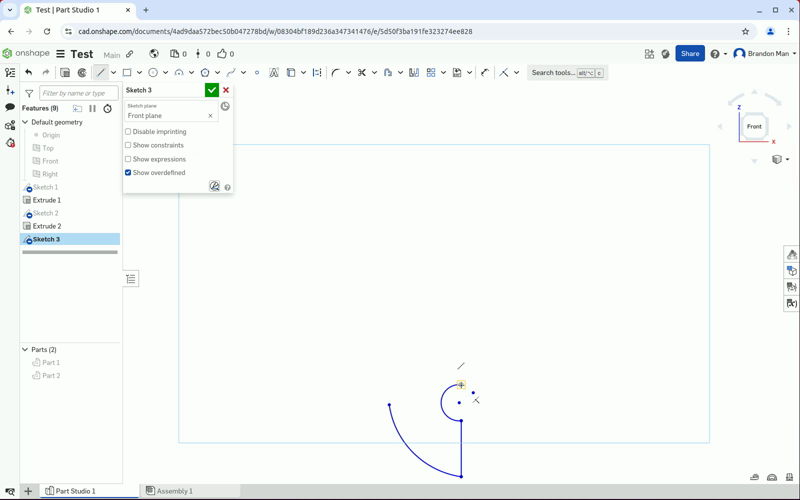
scroll(-6)
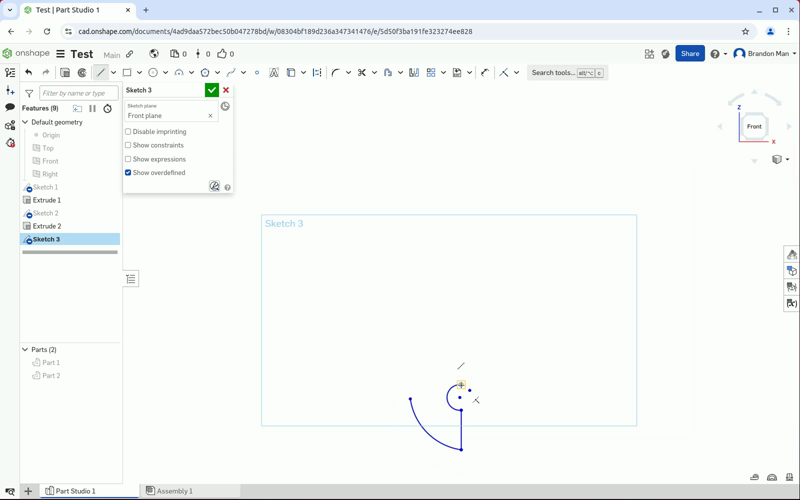
scroll(-6)
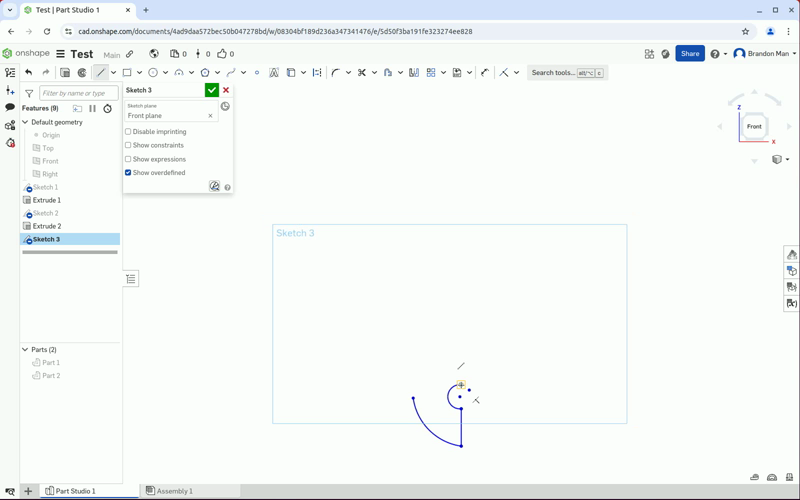
scroll(-6)
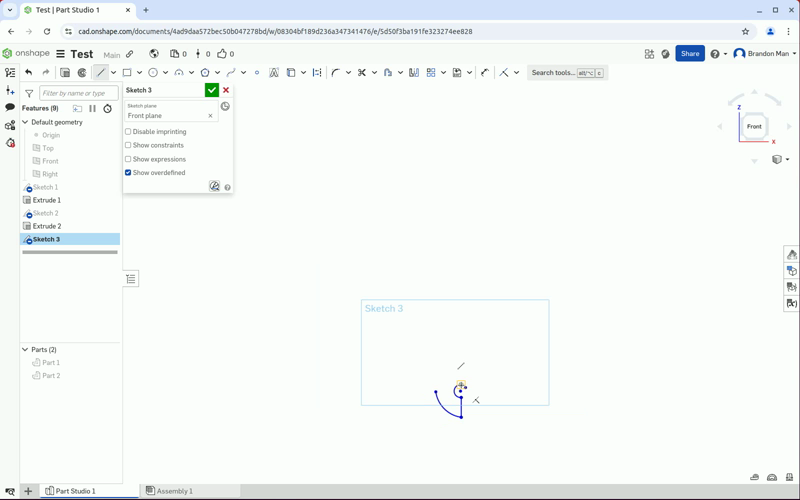
scroll(-6)
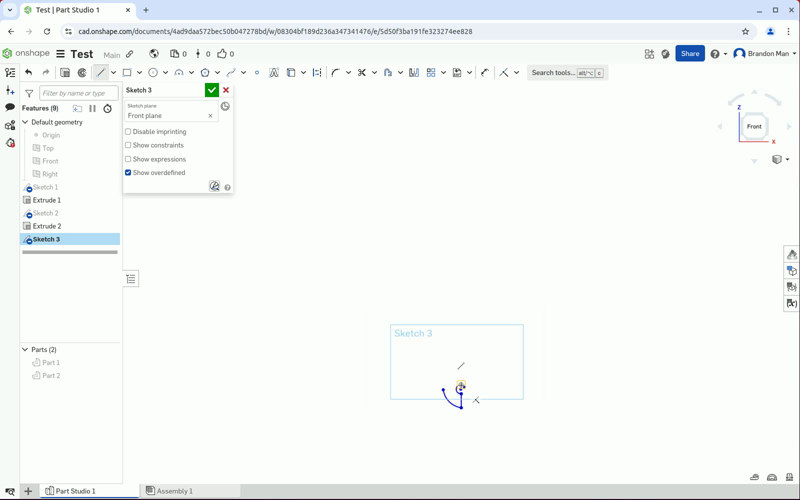
scroll(-6)
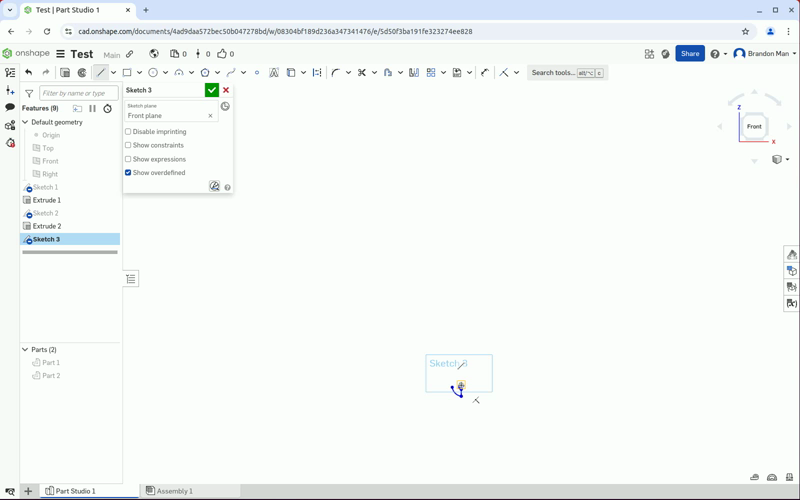
key_down(shift)
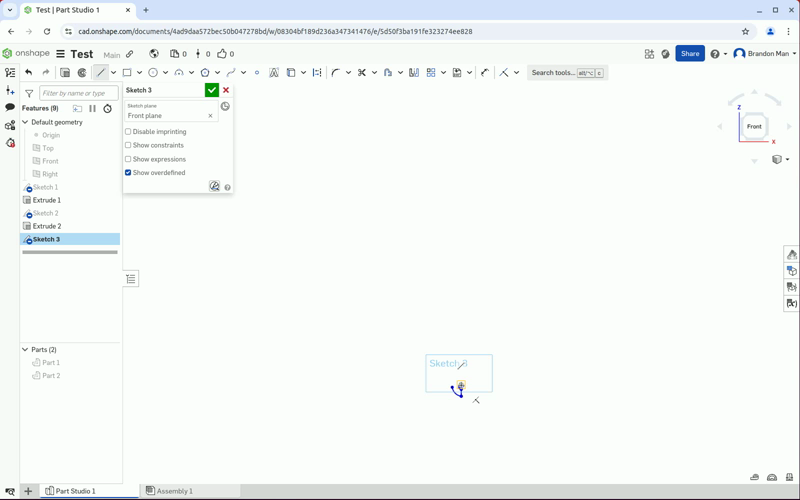
mouse_move(461, 285)
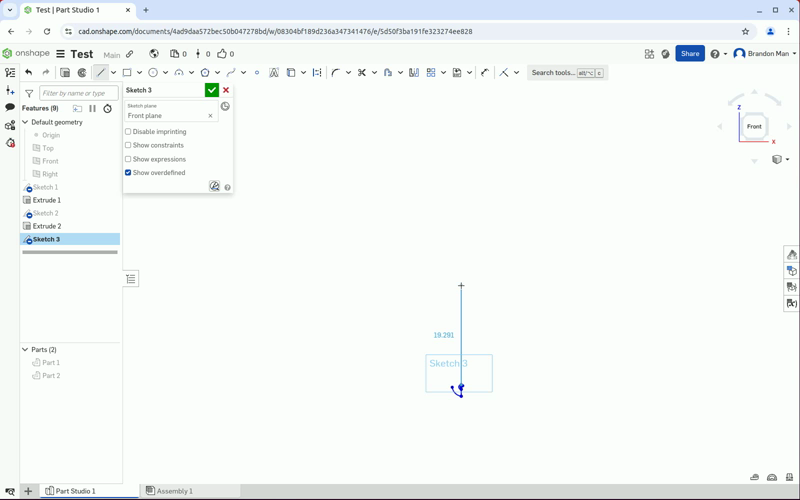
click(461, 285)
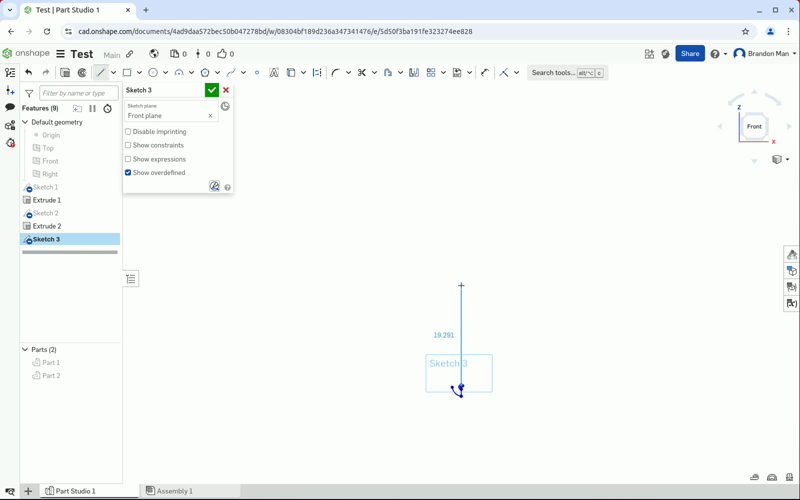
key_up(shift)
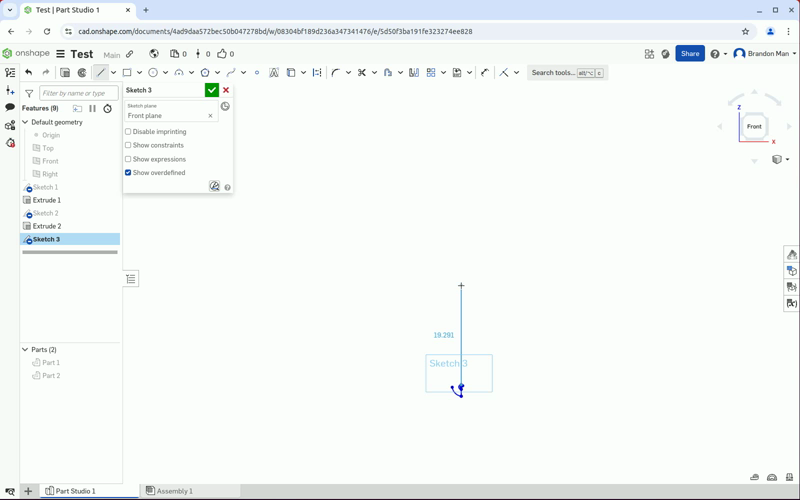
key(esc)
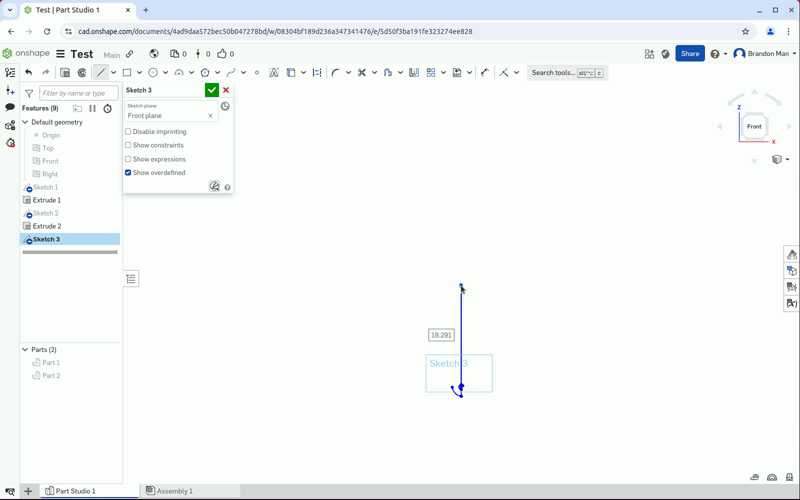
key(a)
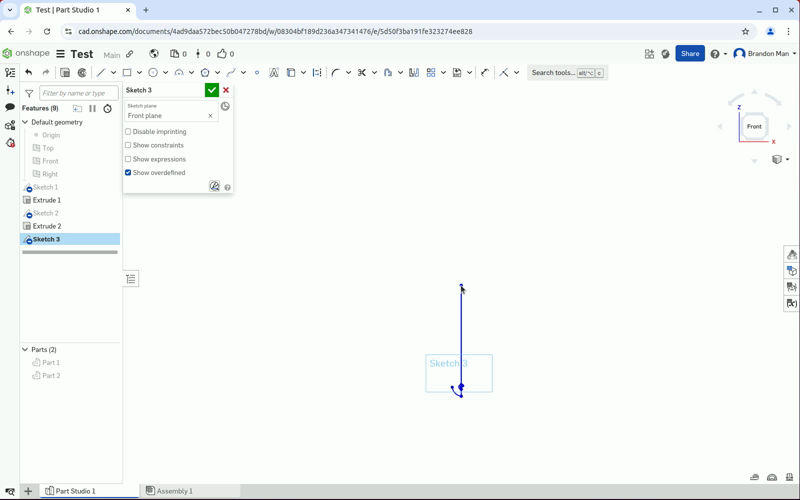
mouse_move(461, 285)
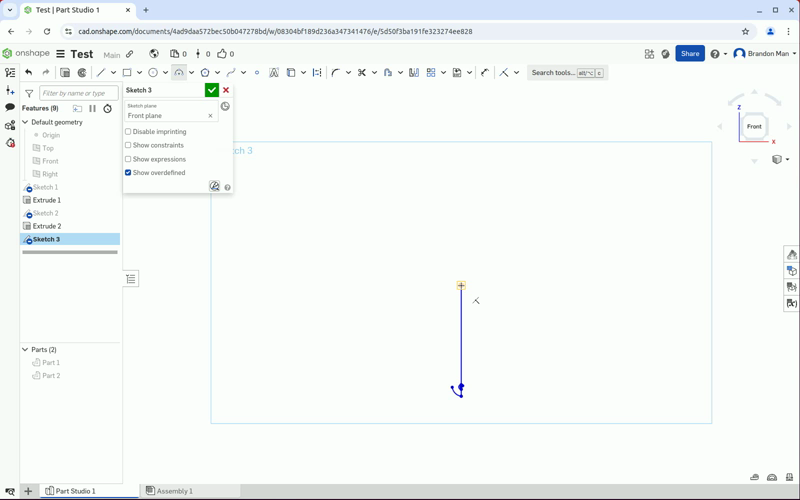
click(461, 285)
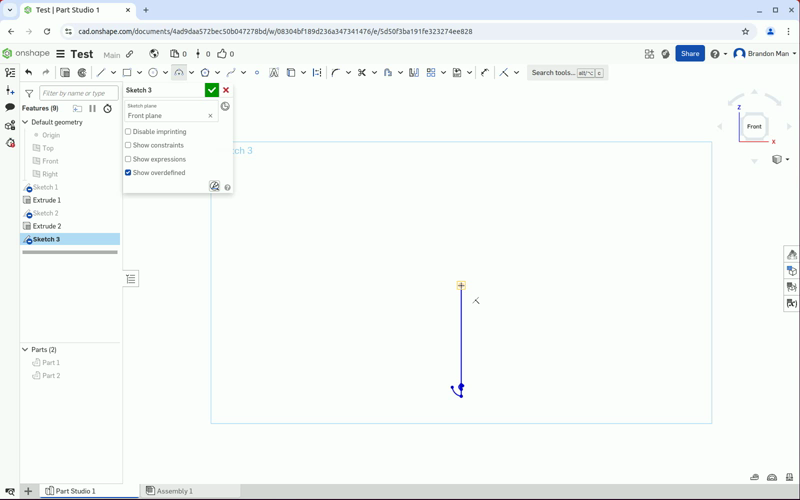
key_down(shift)
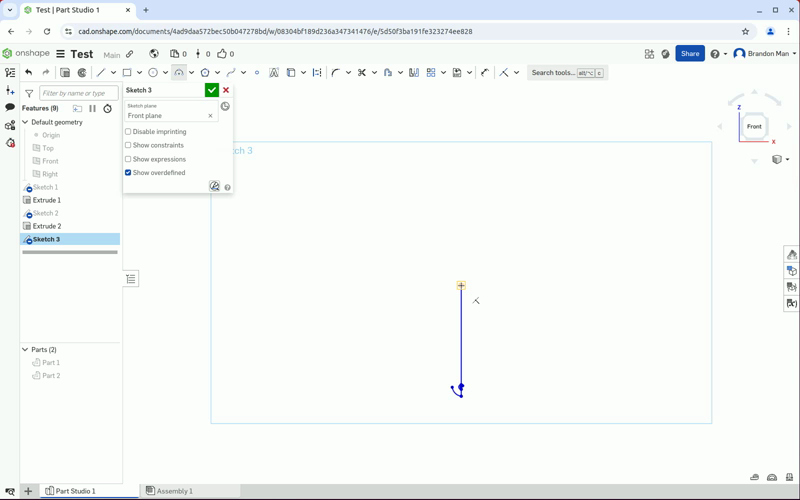
mouse_move(458, 282)
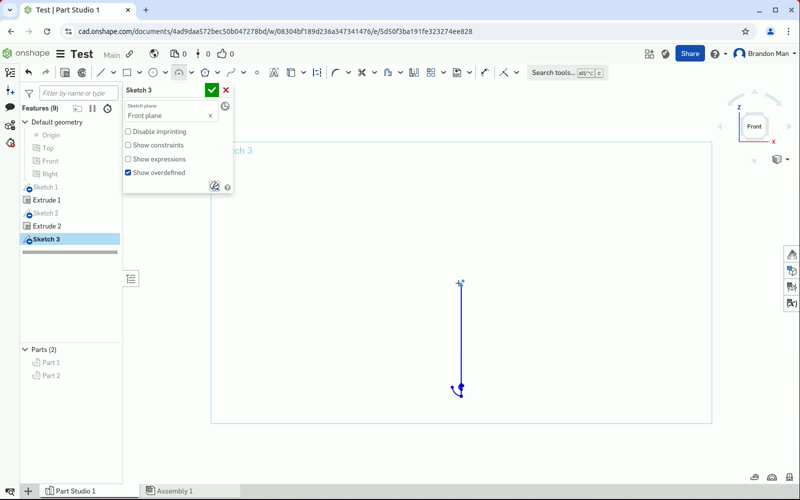
scroll(6)
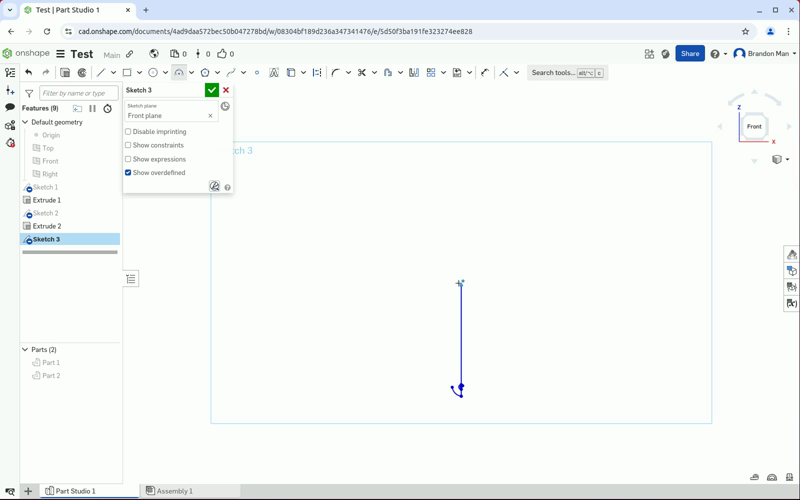
scroll(6)
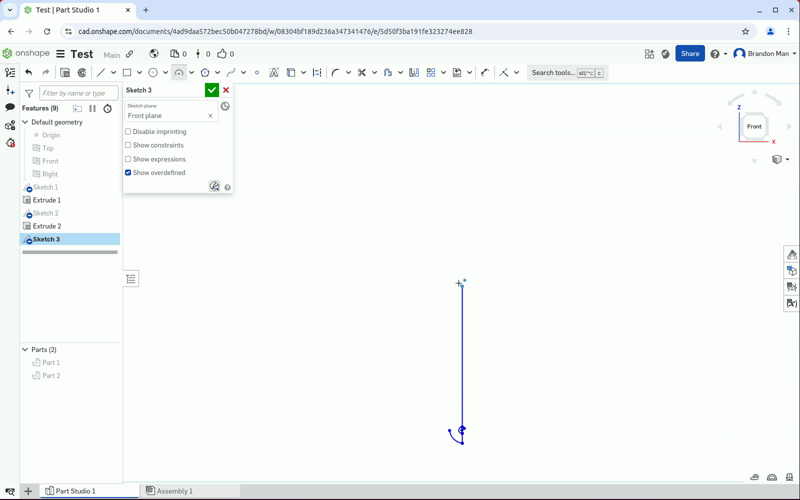
scroll(6)
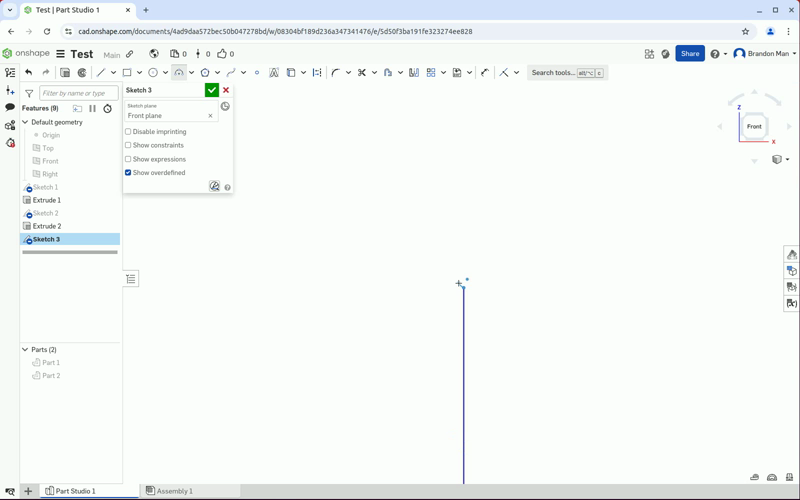
scroll(6)
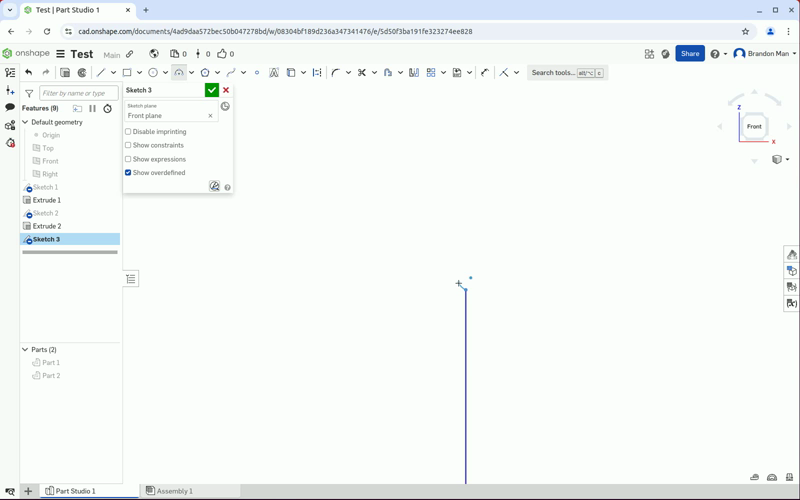
scroll(6)
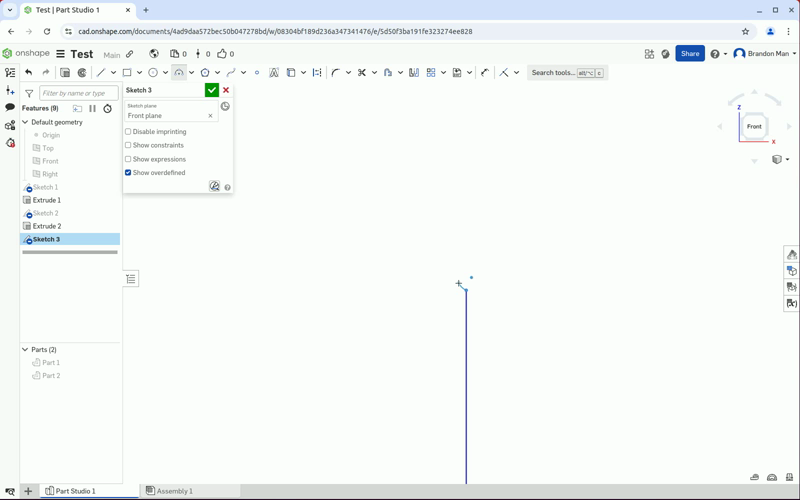
scroll(6)
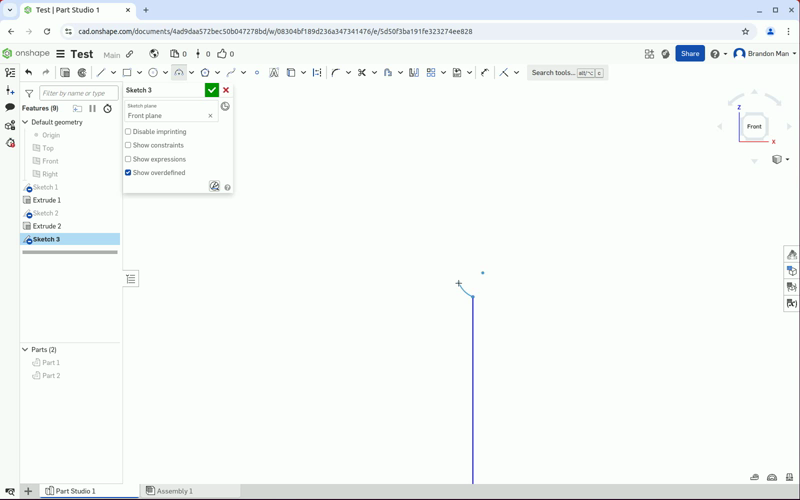
scroll(6)
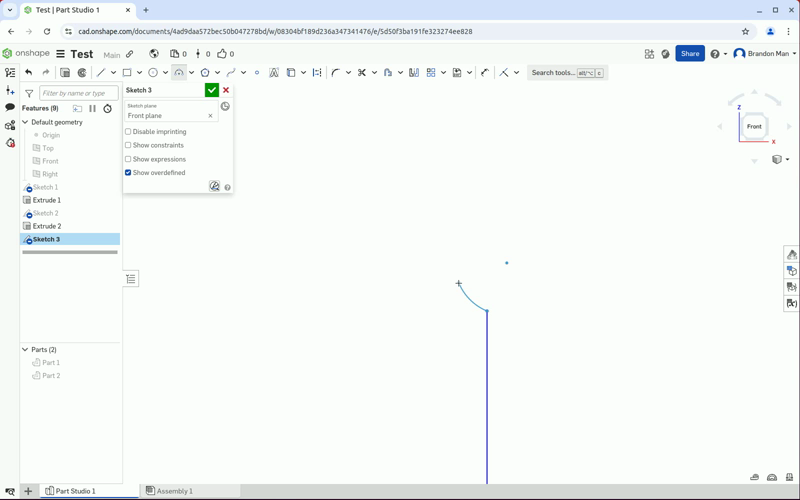
click(458, 282)
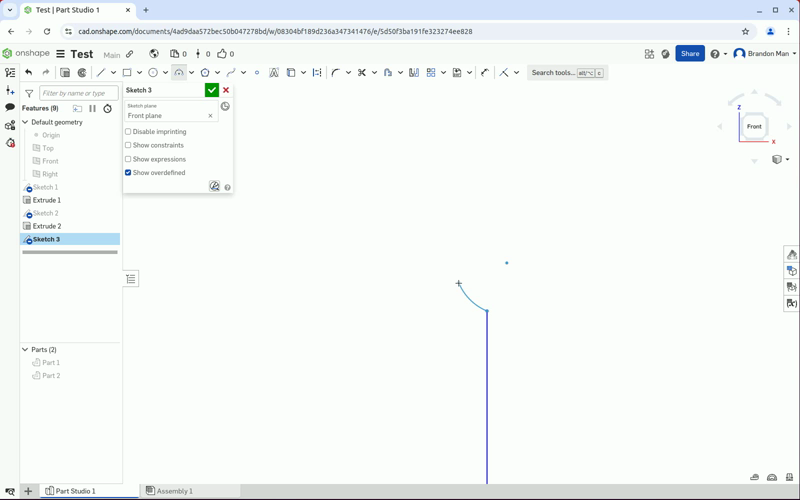
scroll(-6)
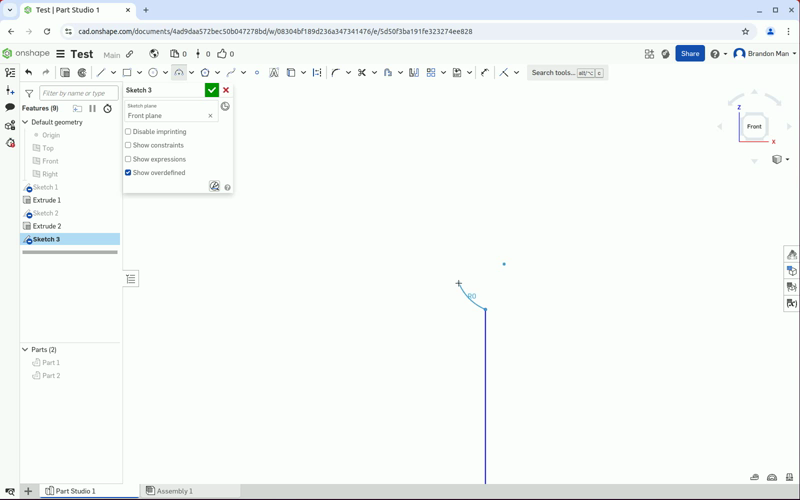
scroll(-6)
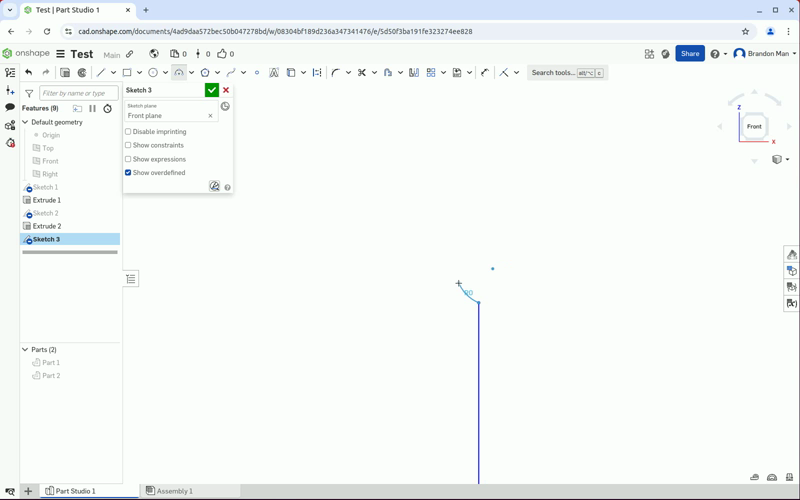
scroll(-6)
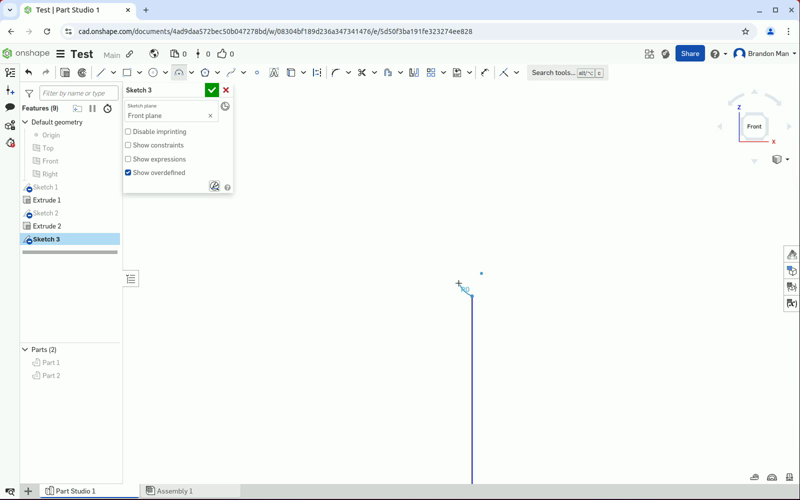
scroll(-6)
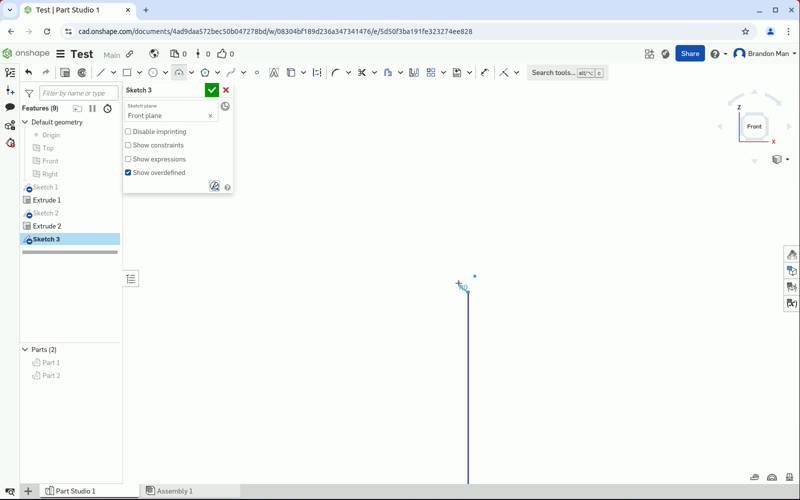
scroll(-6)
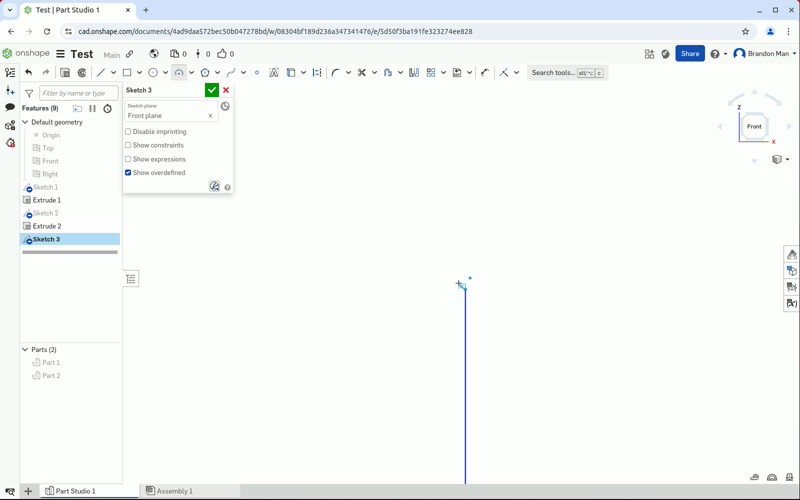
scroll(-6)
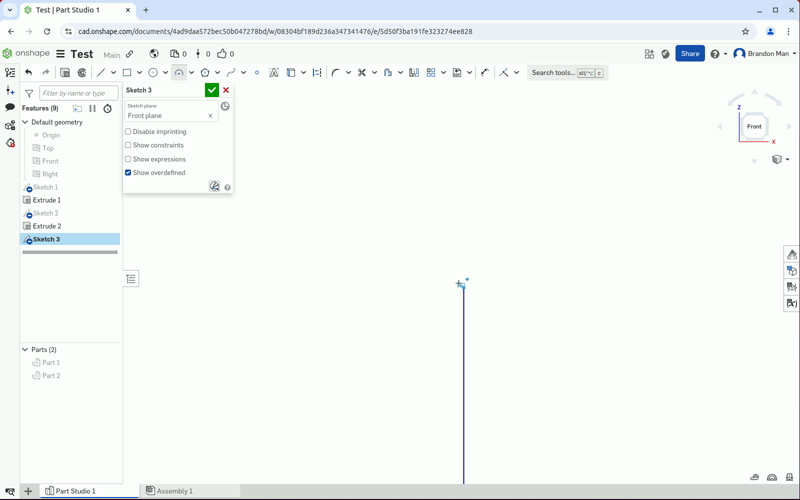
scroll(-6)
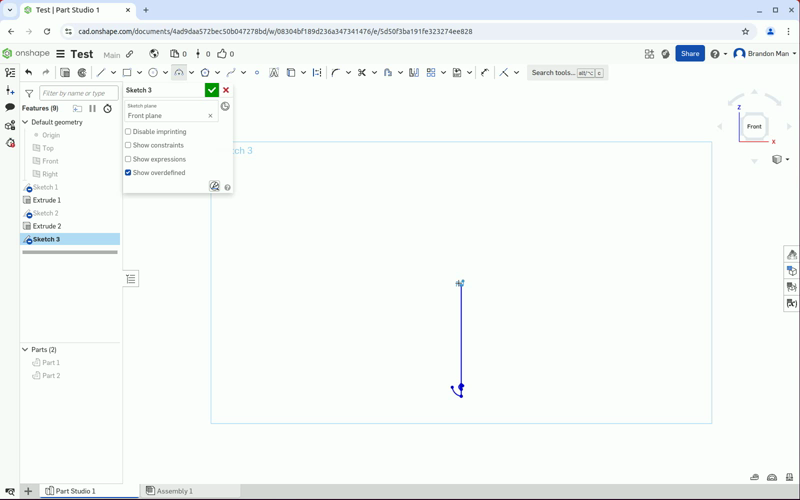
mouse_move(459, 284)
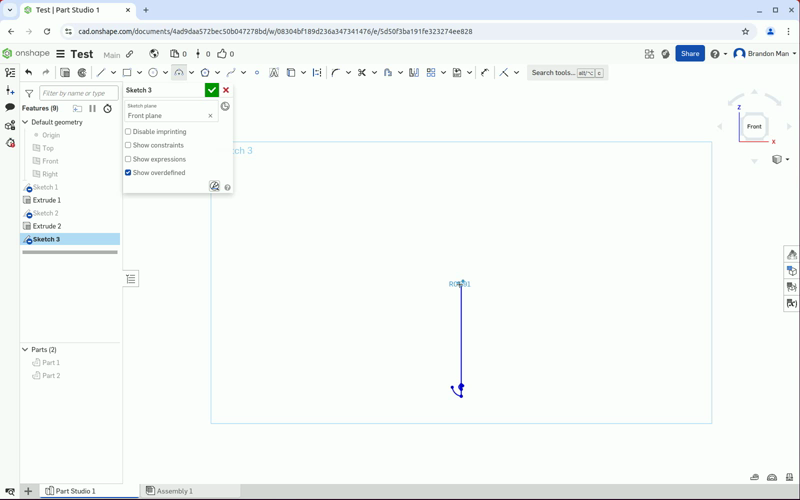
scroll(6)
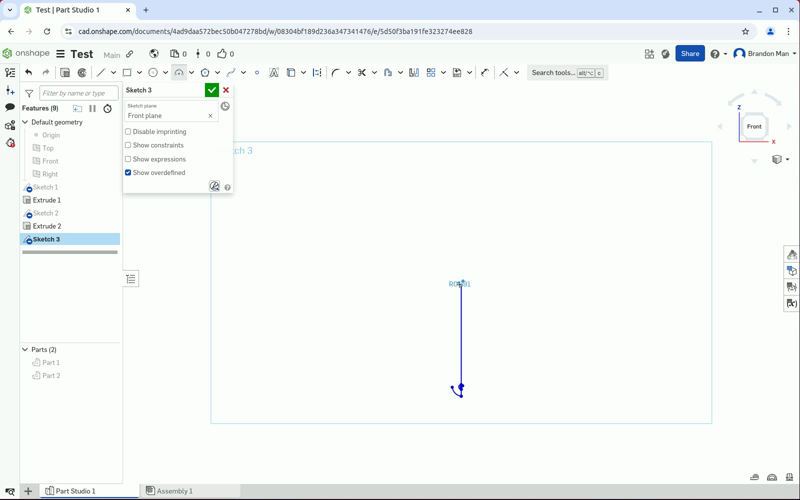
scroll(6)
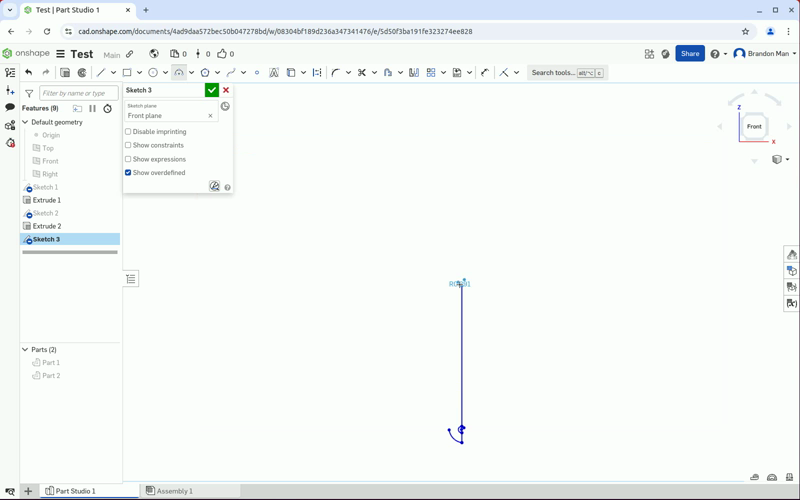
scroll(6)
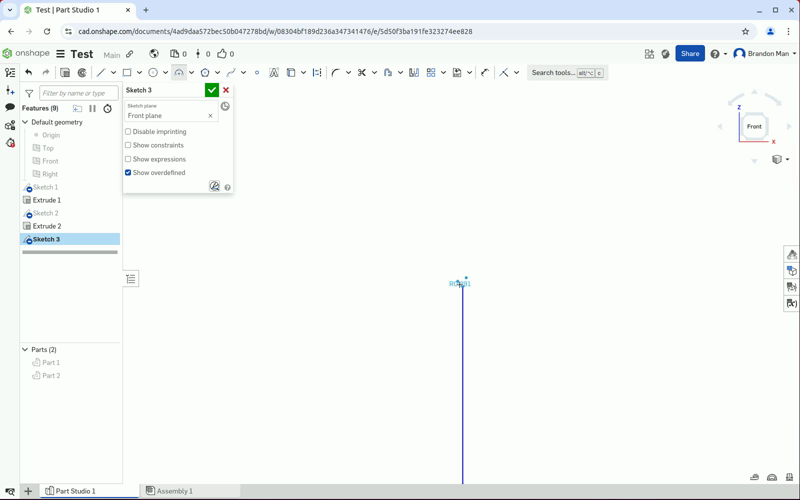
scroll(6)
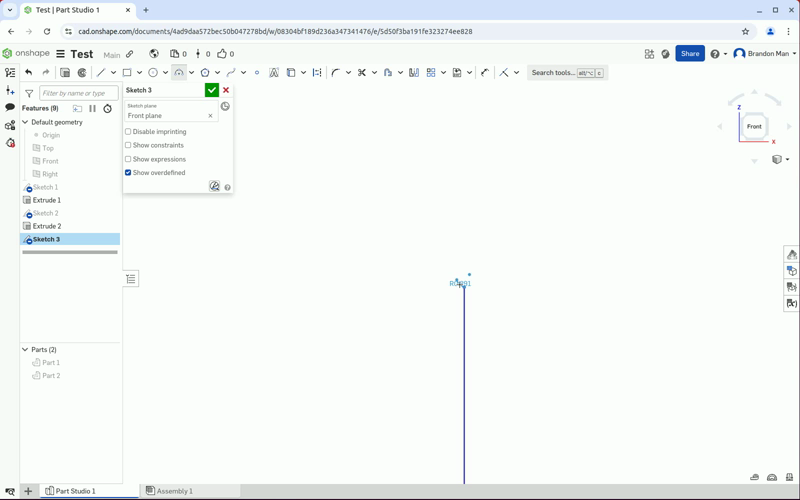
scroll(6)
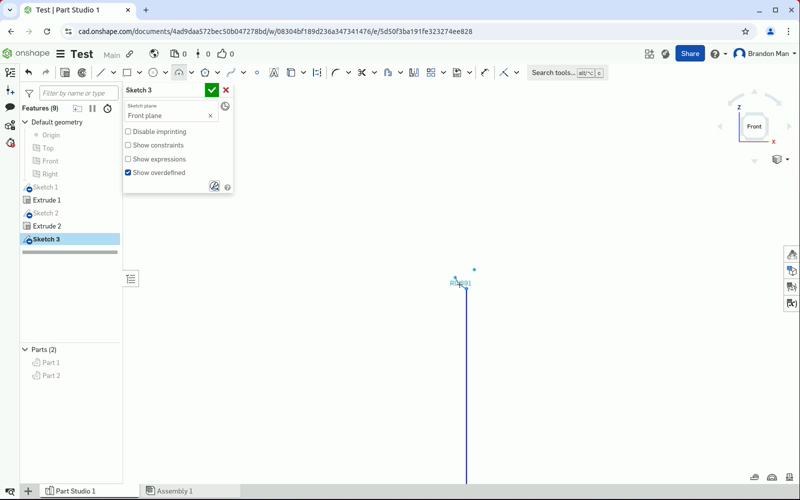
scroll(6)
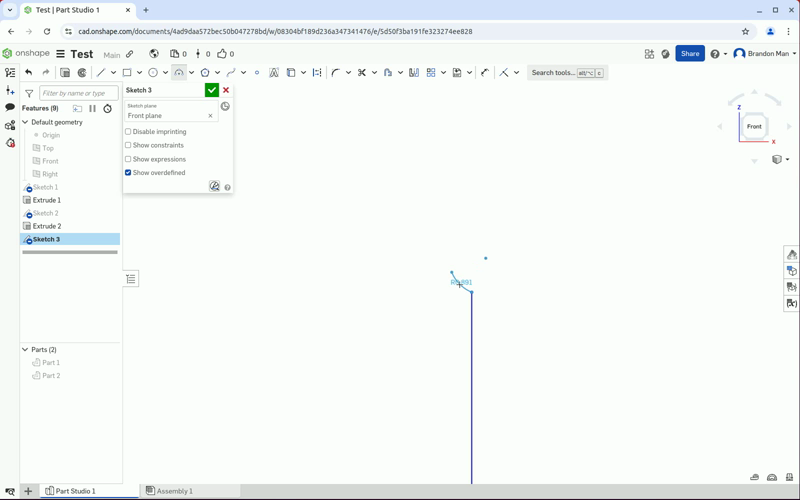
scroll(6)
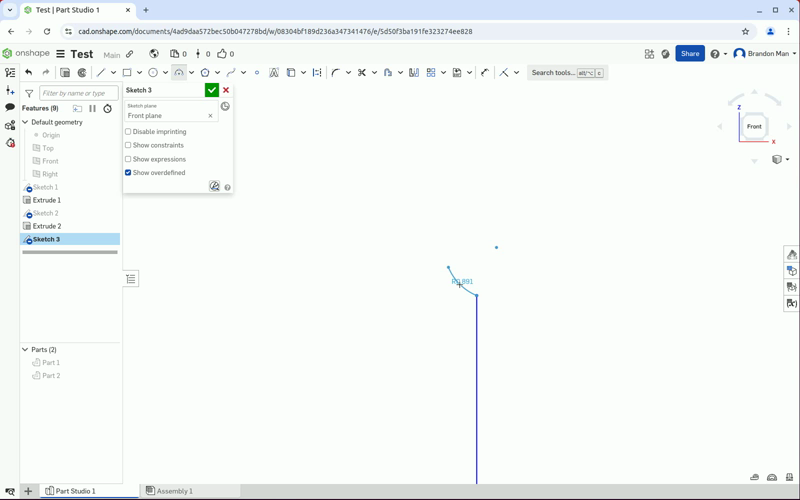
click(459, 284)
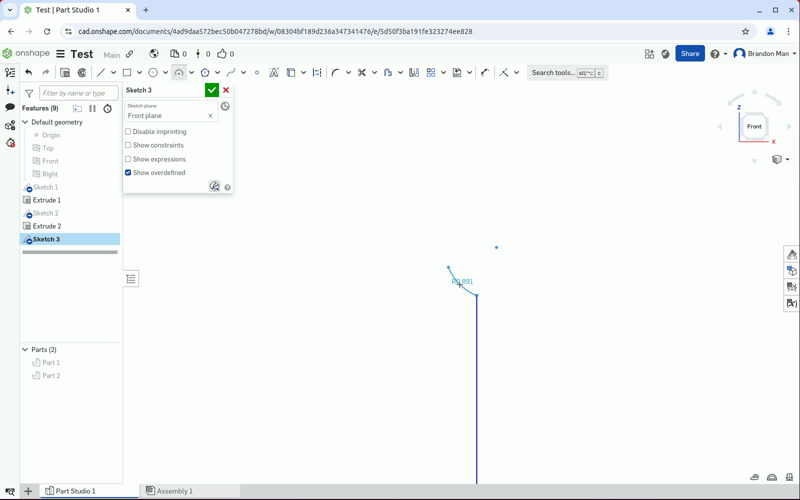
scroll(-6)
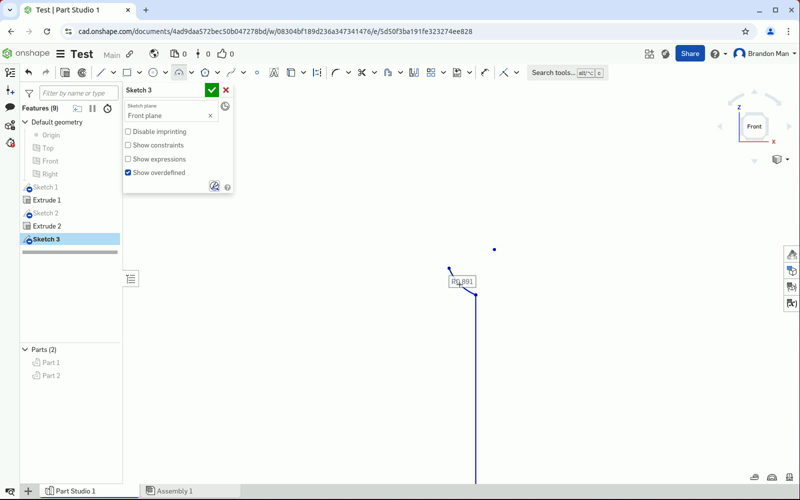
scroll(-6)
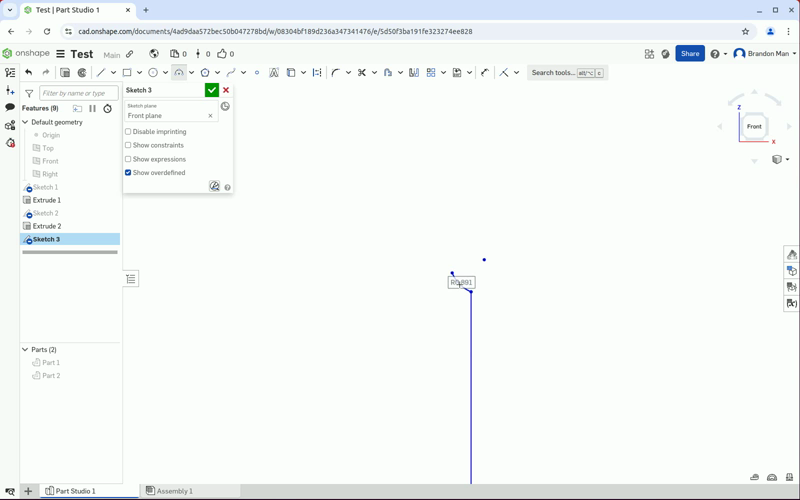
scroll(-6)
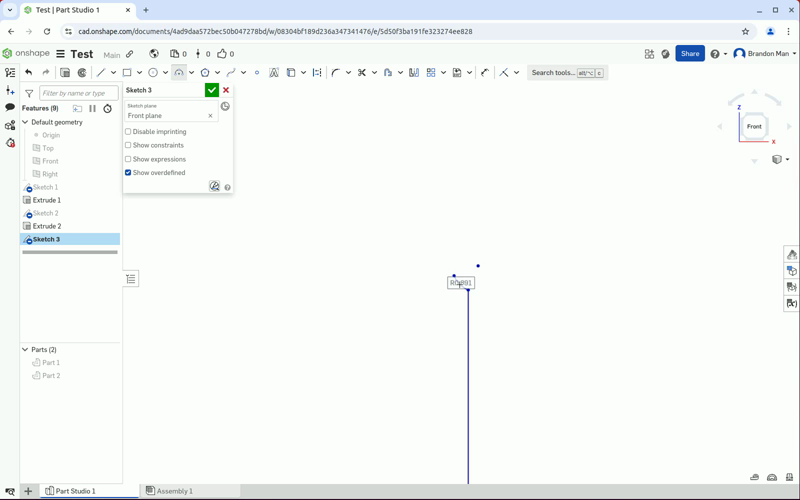
scroll(-6)
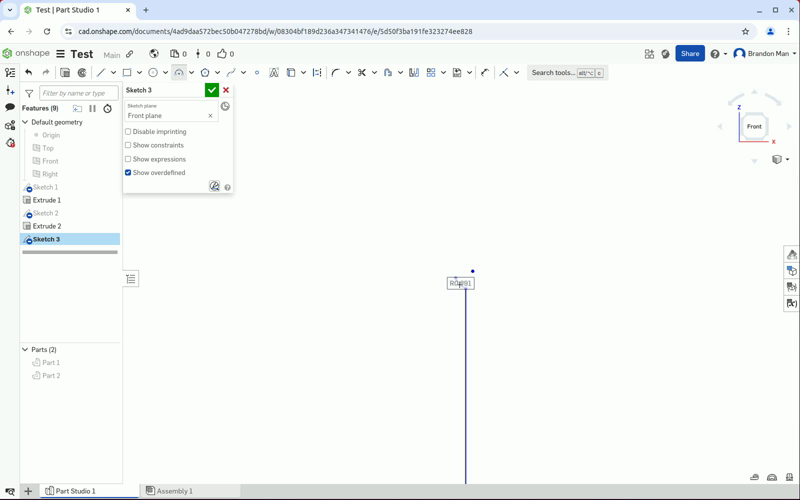
scroll(-6)
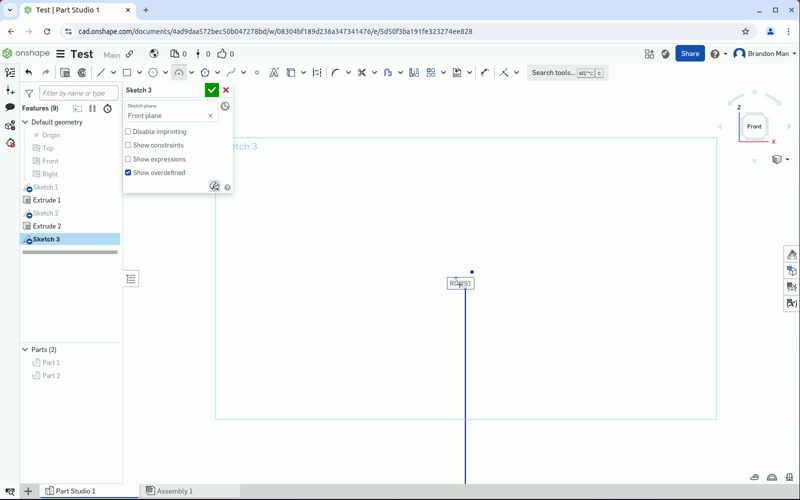
scroll(-6)
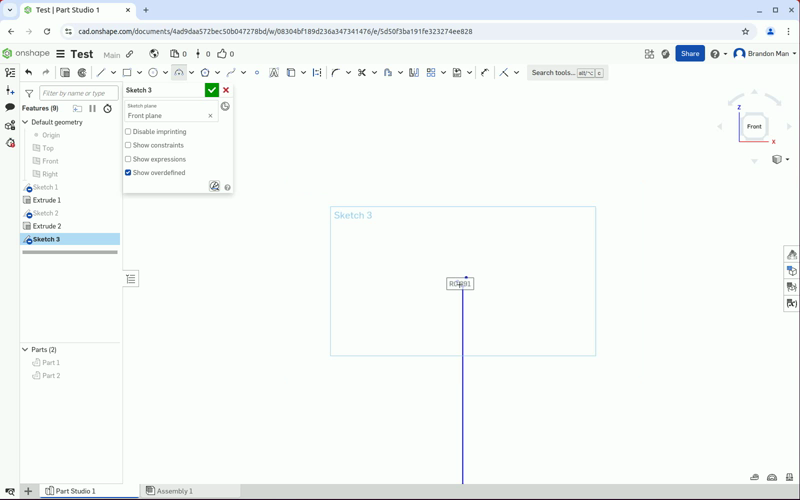
scroll(-6)
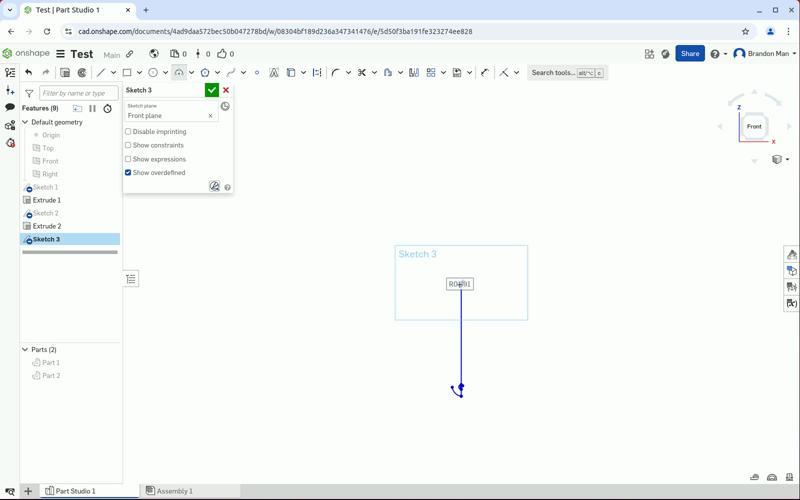
key_up(shift)
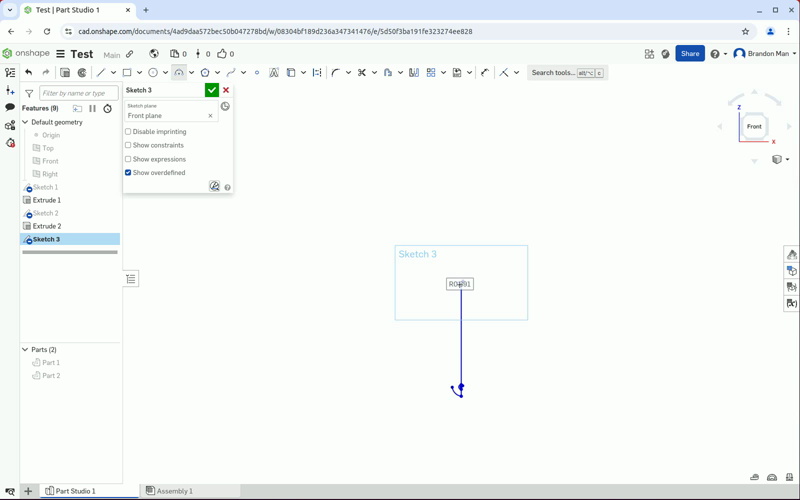
key(esc)
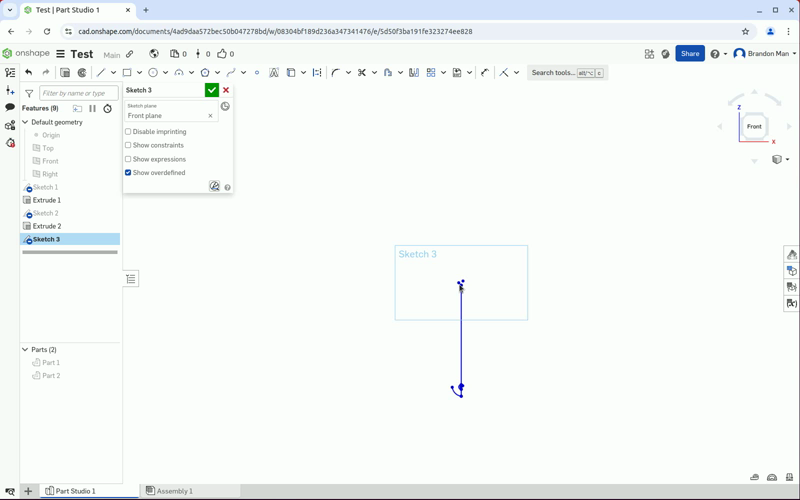
key(l)
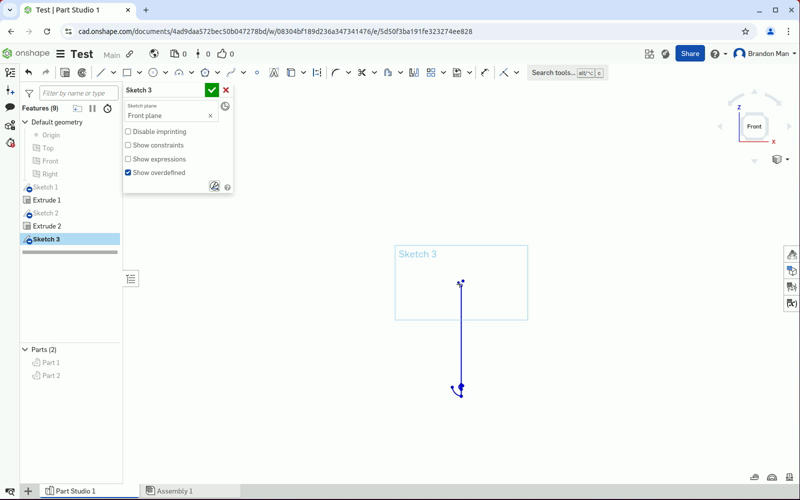
mouse_move(458, 282)
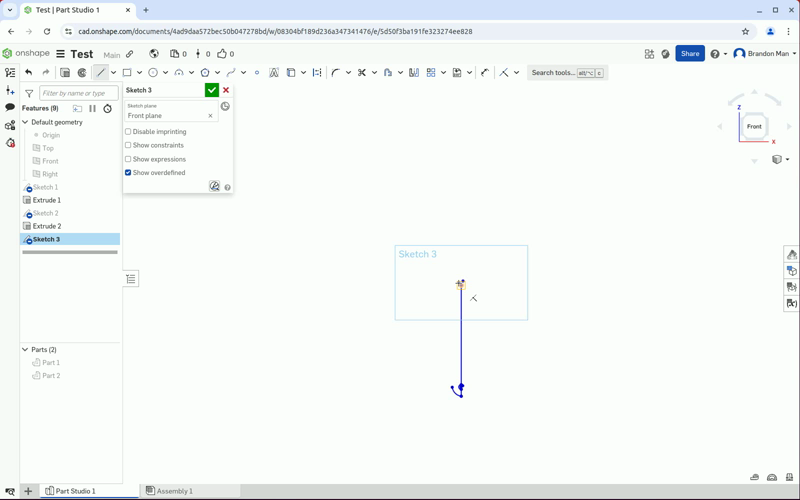
scroll(6)
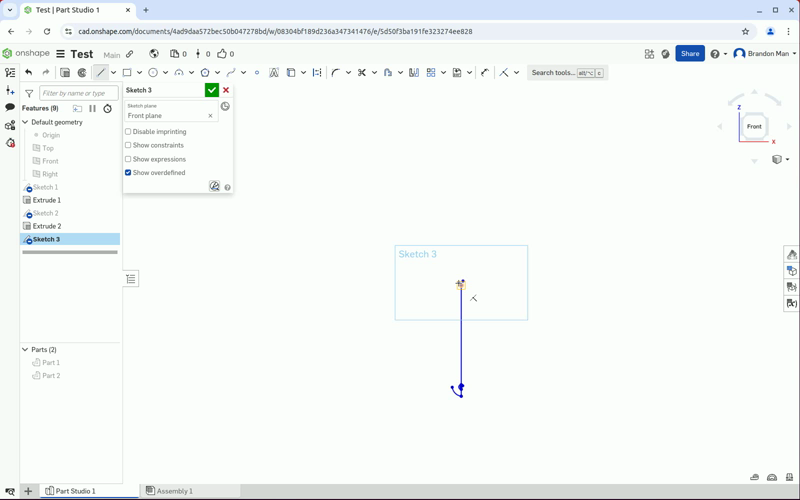
scroll(6)
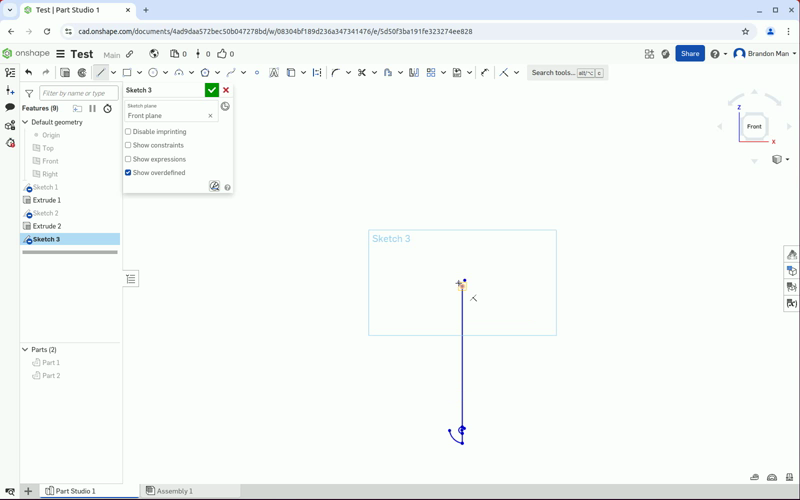
scroll(6)
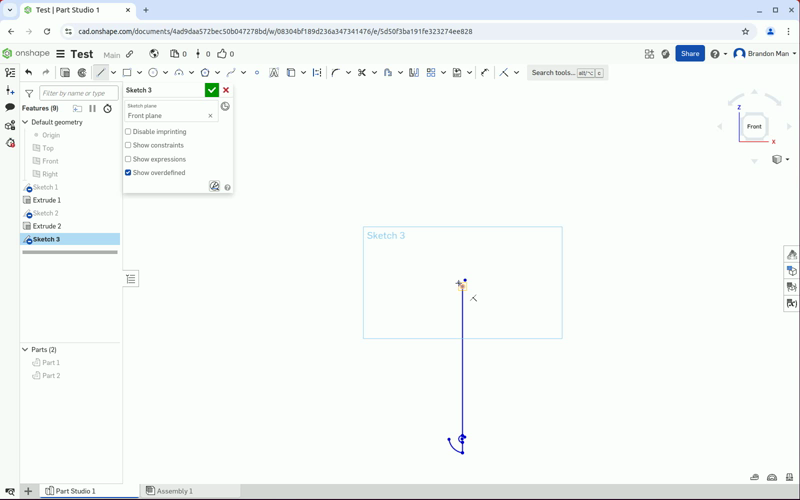
scroll(6)
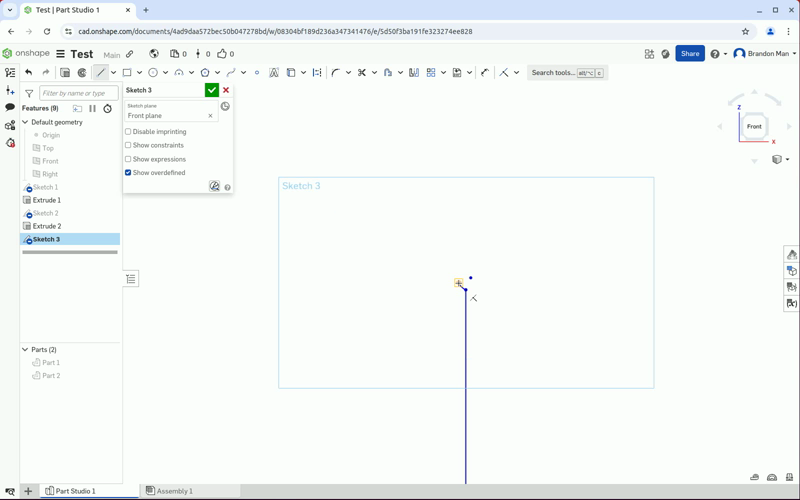
scroll(6)
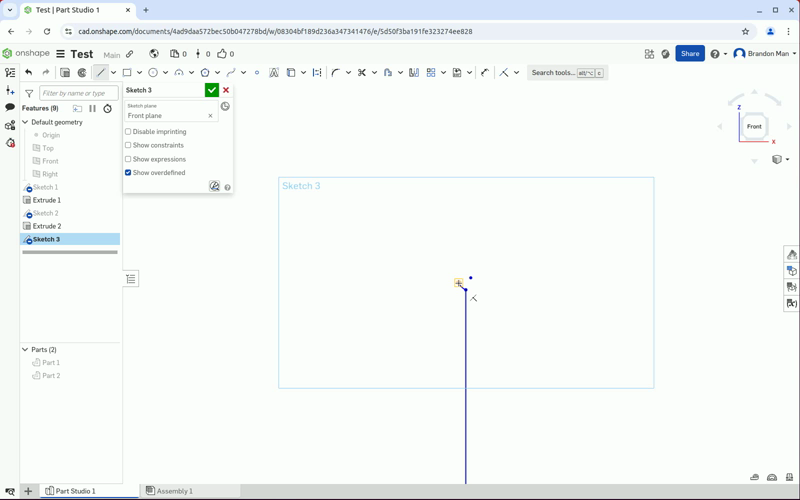
scroll(6)
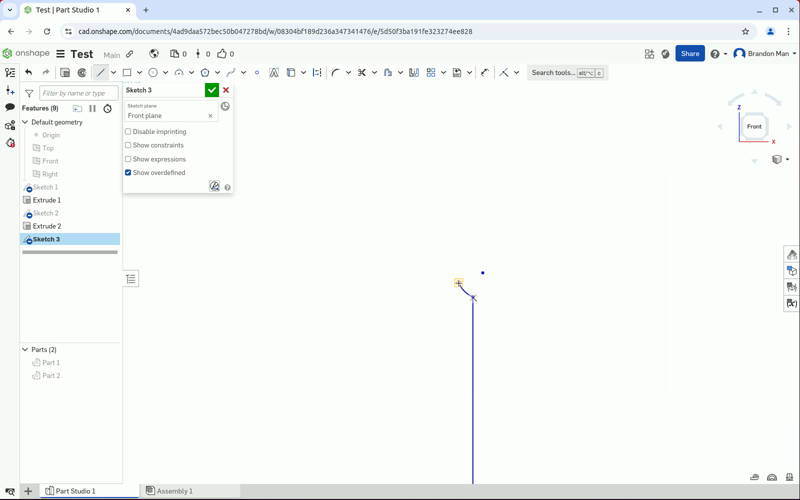
scroll(6)
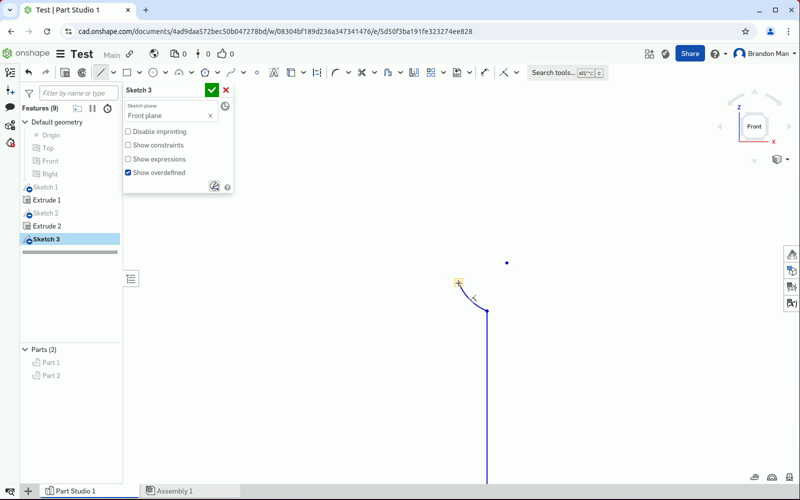
click(458, 282)
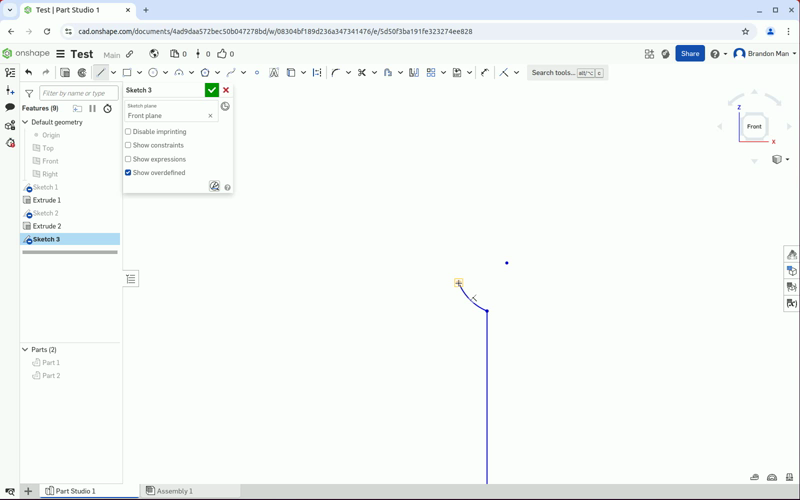
scroll(-6)
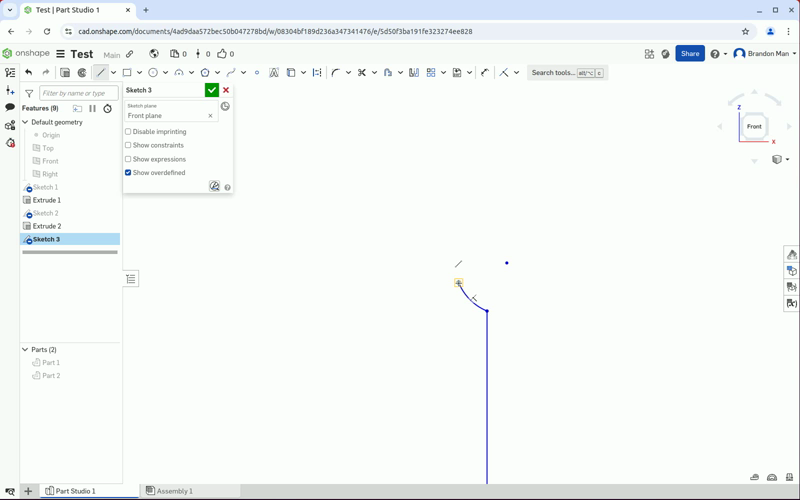
scroll(-6)
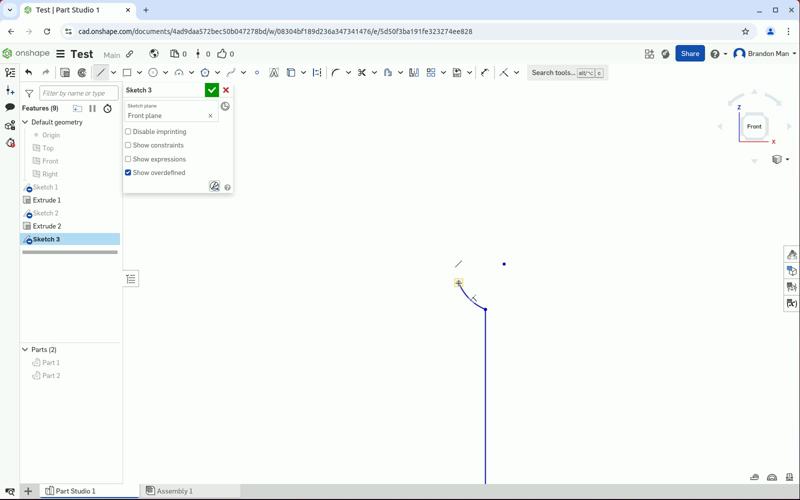
scroll(-6)
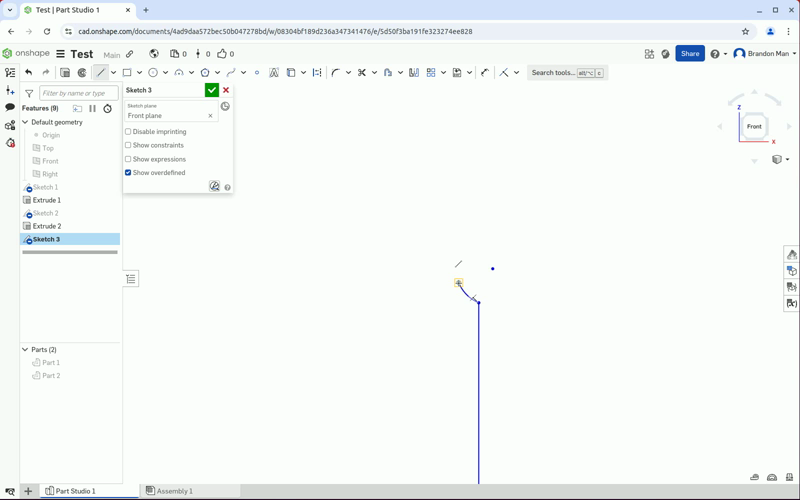
scroll(-6)
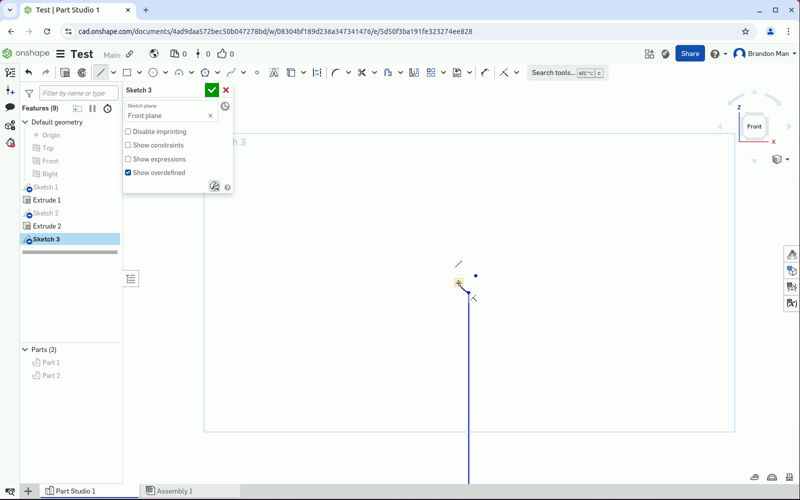
scroll(-6)
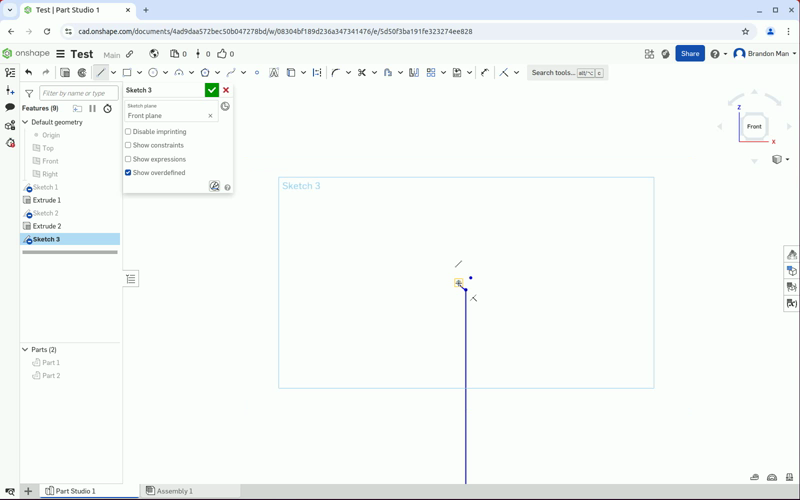
scroll(-6)
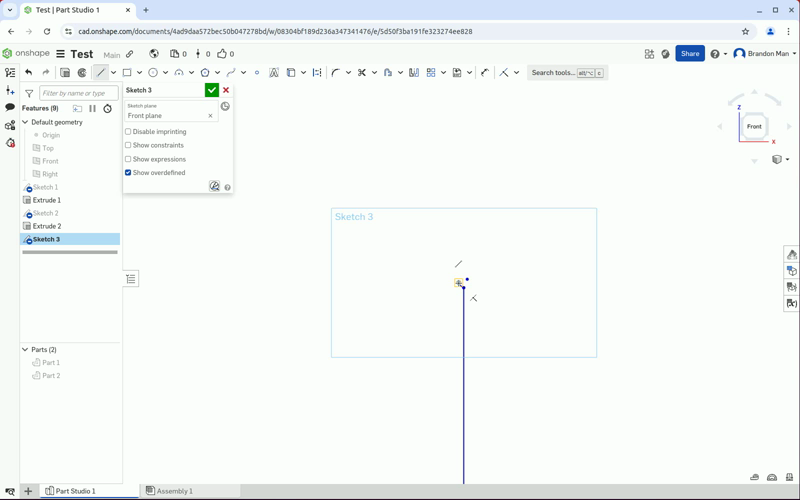
scroll(-6)
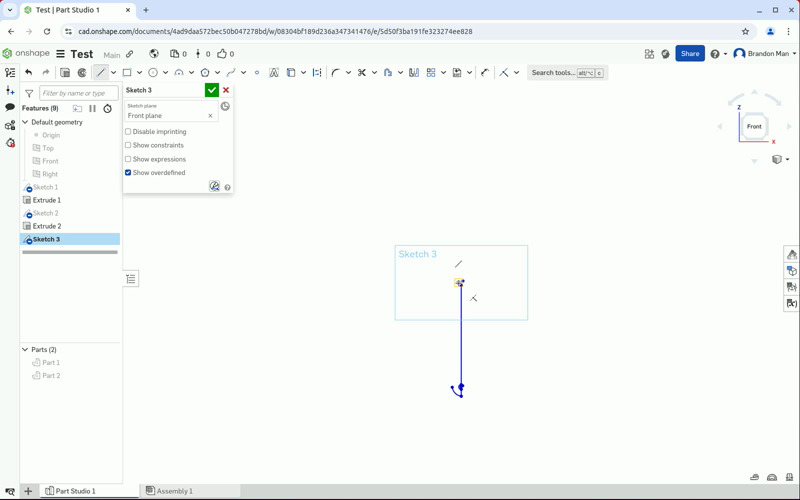
key_down(shift)
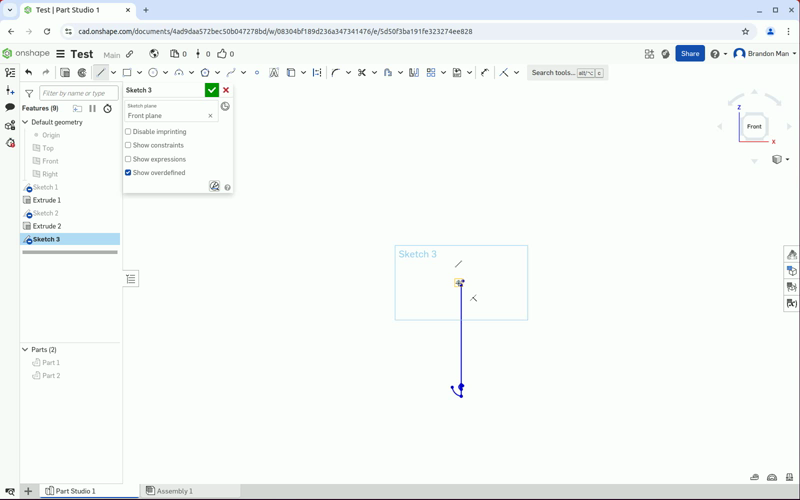
mouse_move(489, 282)
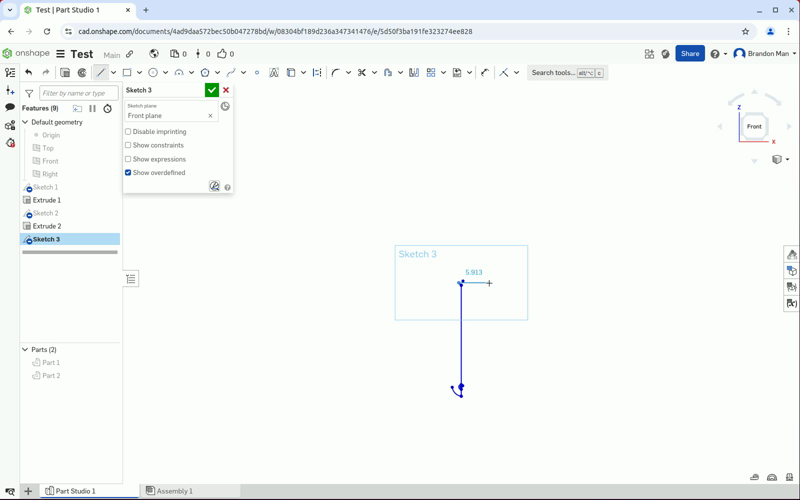
mouse_move(452, 282)
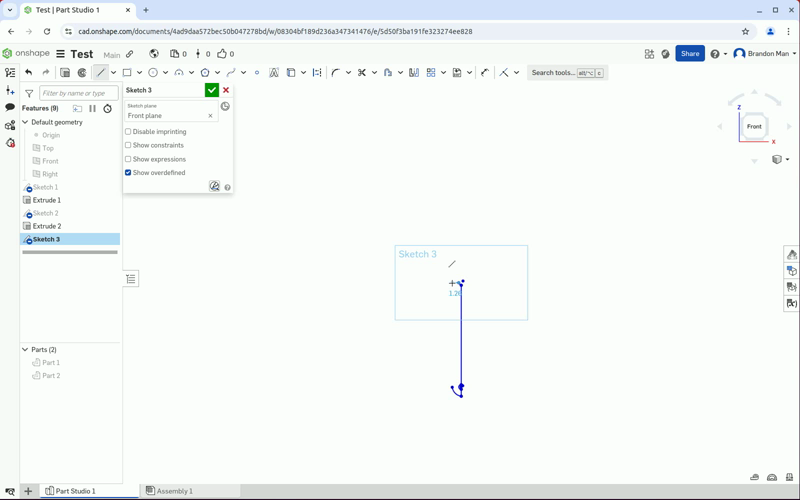
scroll(6)
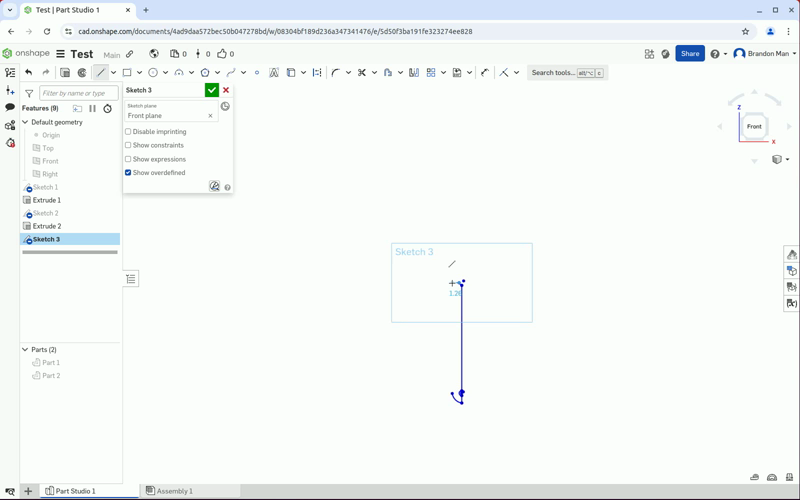
scroll(6)
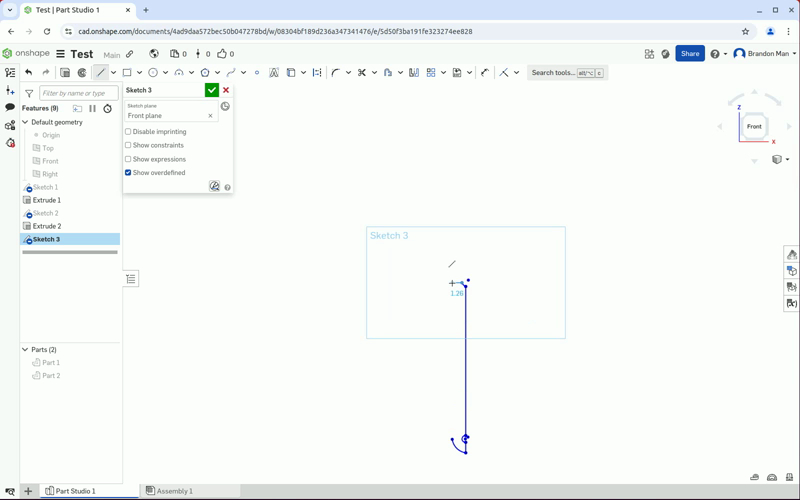
scroll(6)
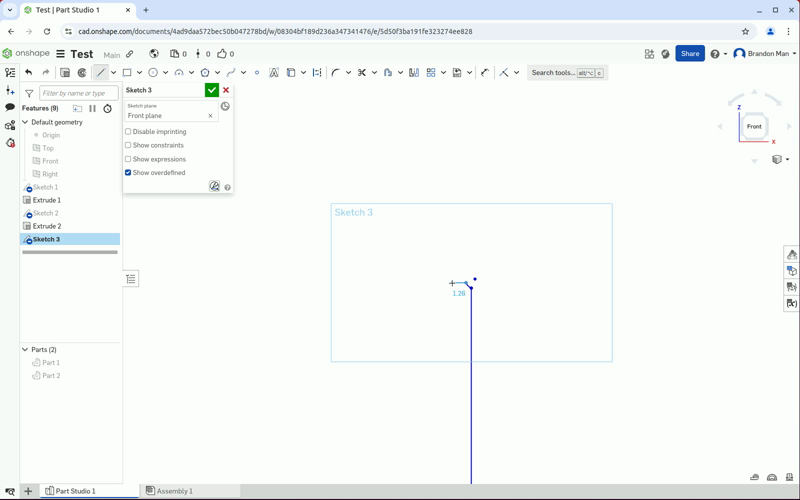
scroll(6)
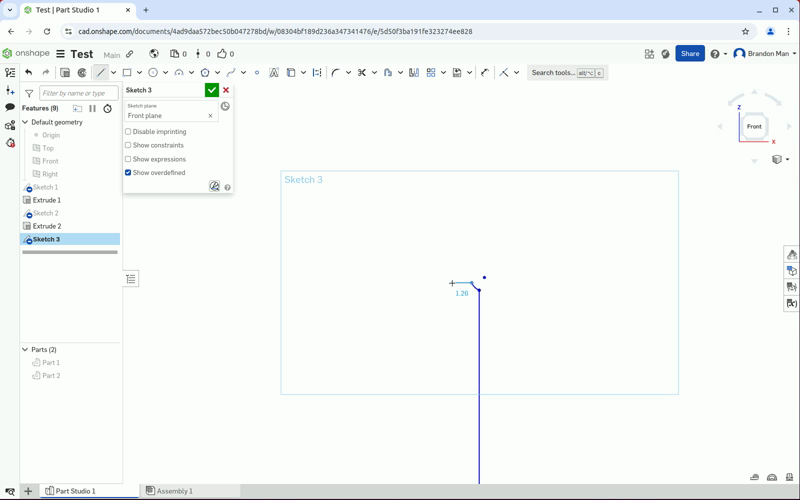
scroll(6)
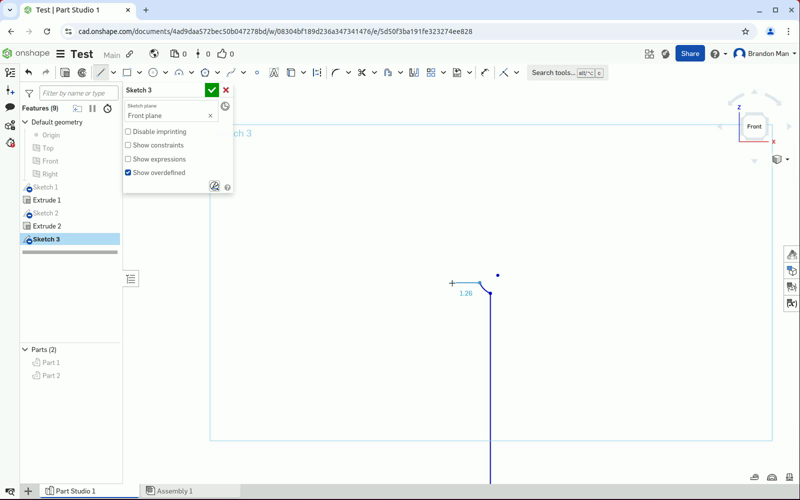
scroll(6)
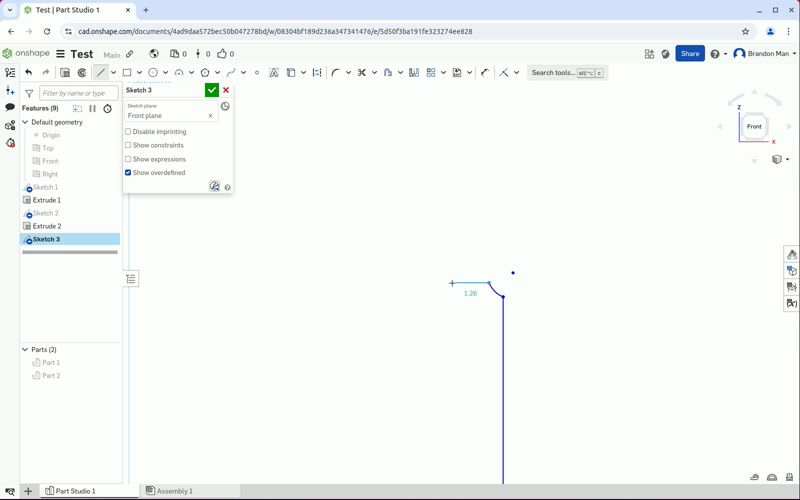
scroll(6)
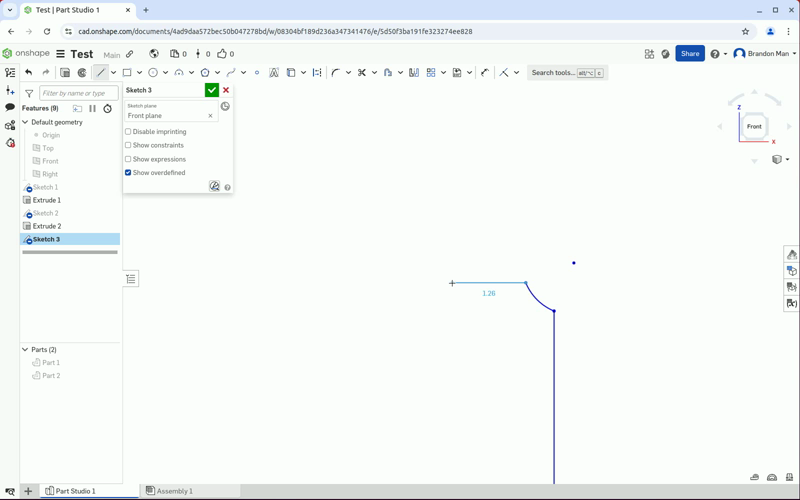
click(452, 282)
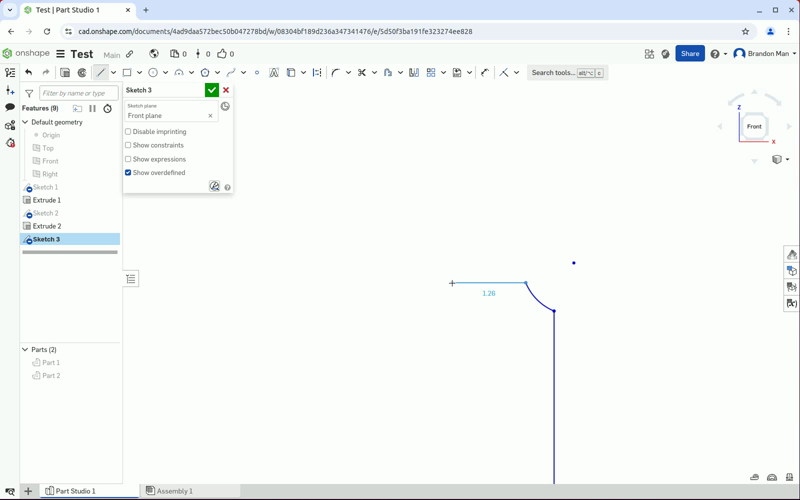
scroll(-6)
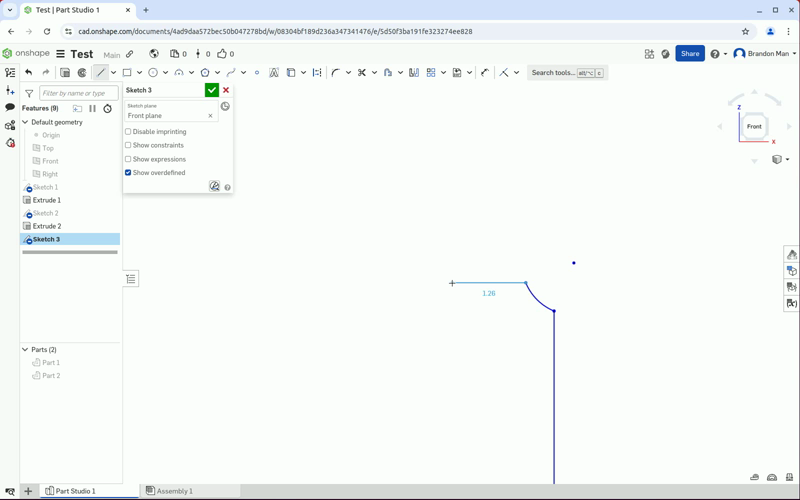
scroll(-6)
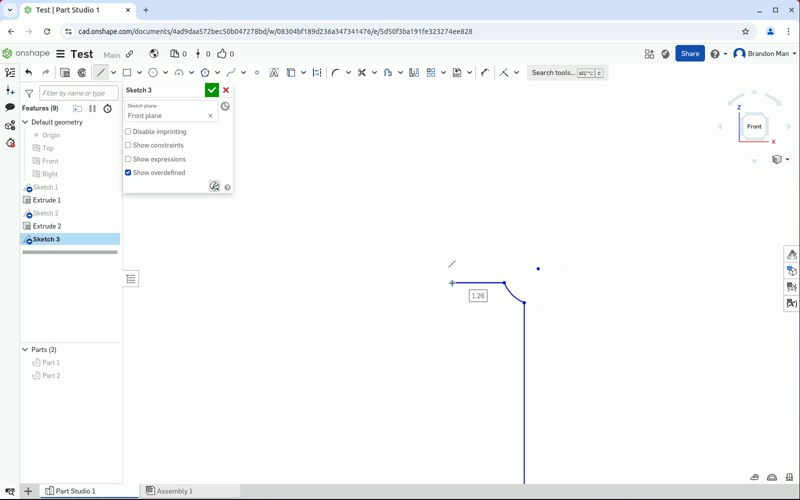
scroll(-6)
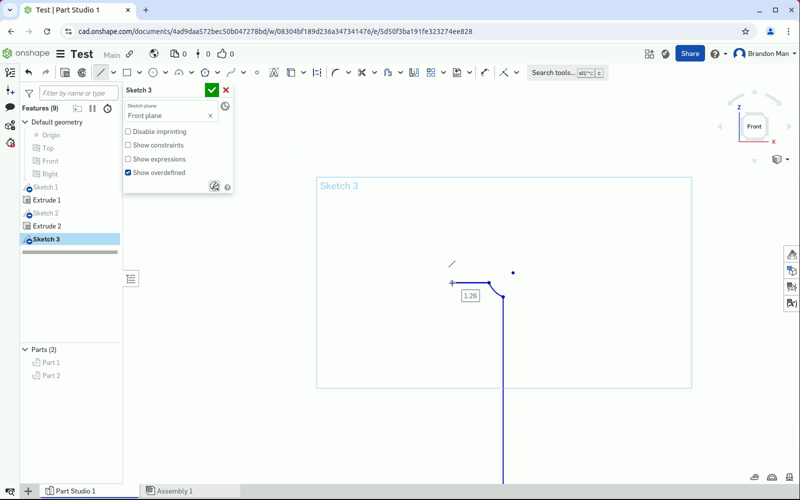
scroll(-6)
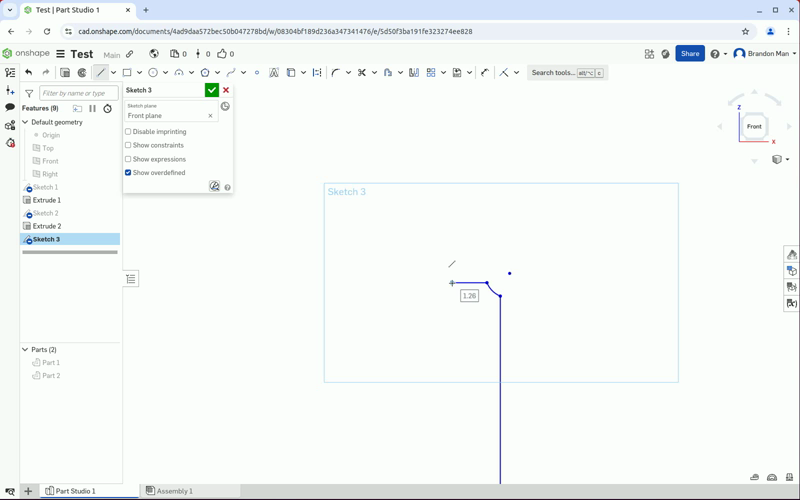
scroll(-6)
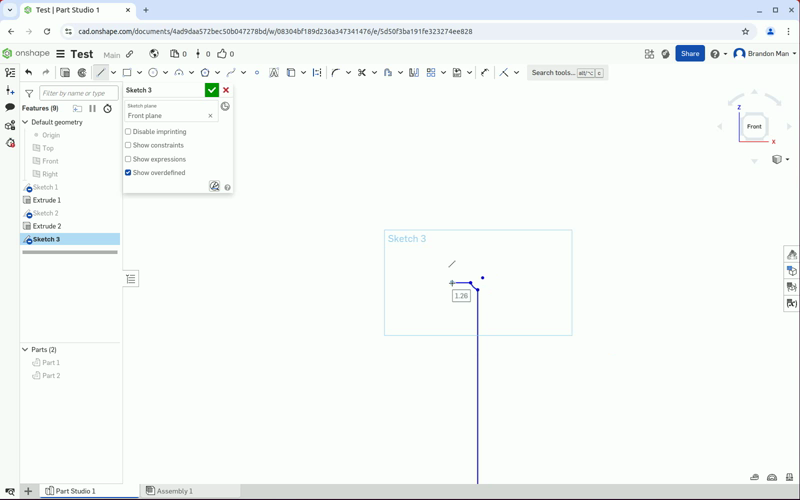
scroll(-6)
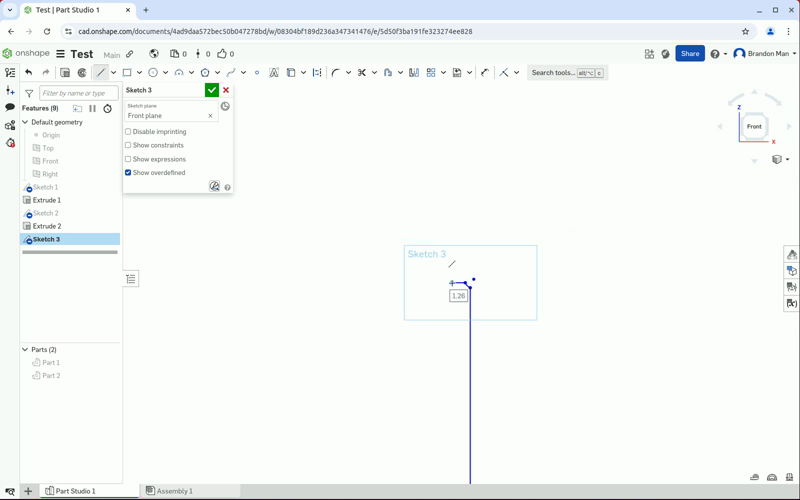
scroll(-6)
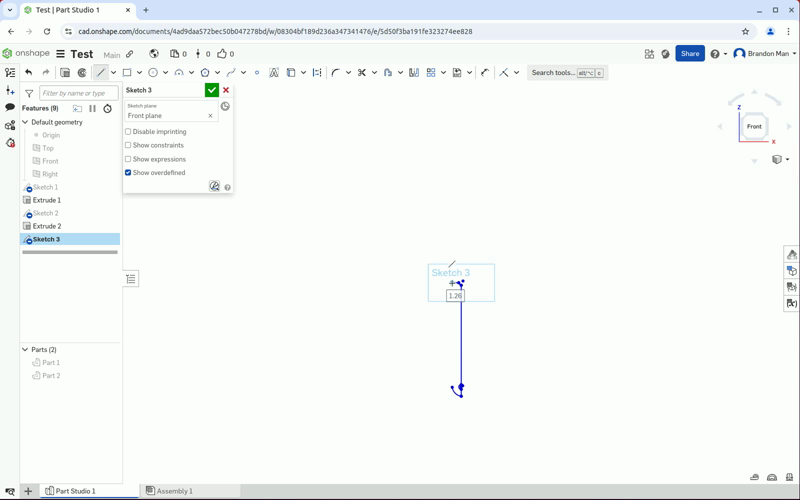
key_up(shift)
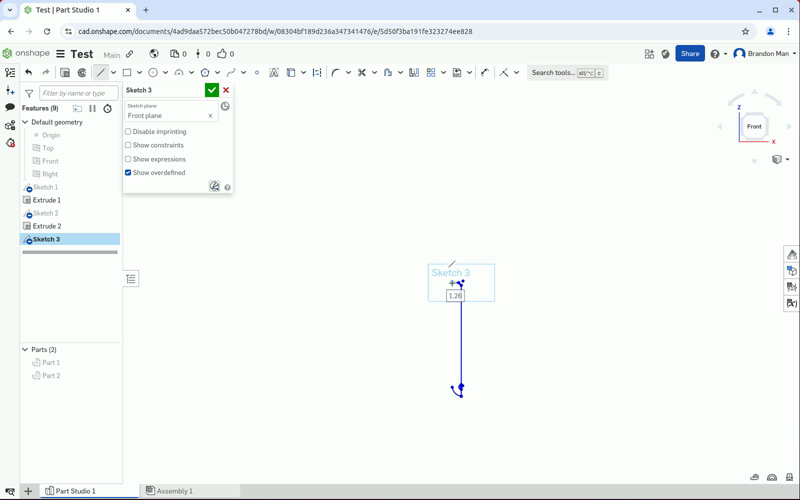
key_down(shift)
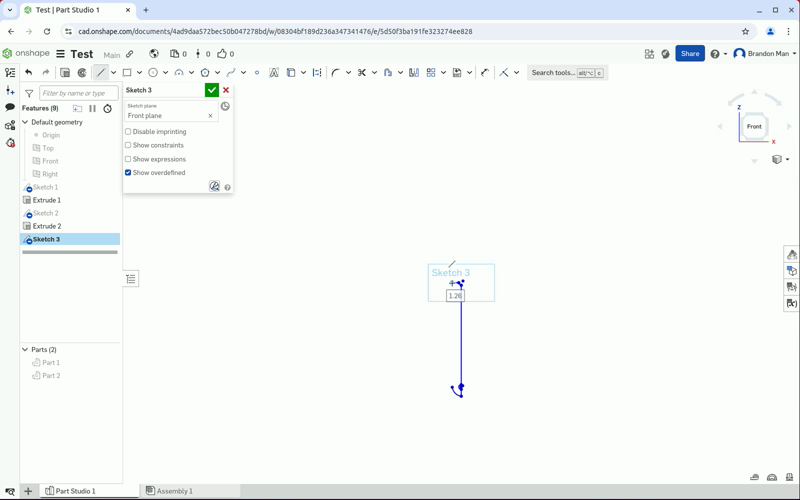
mouse_move(452, 387)
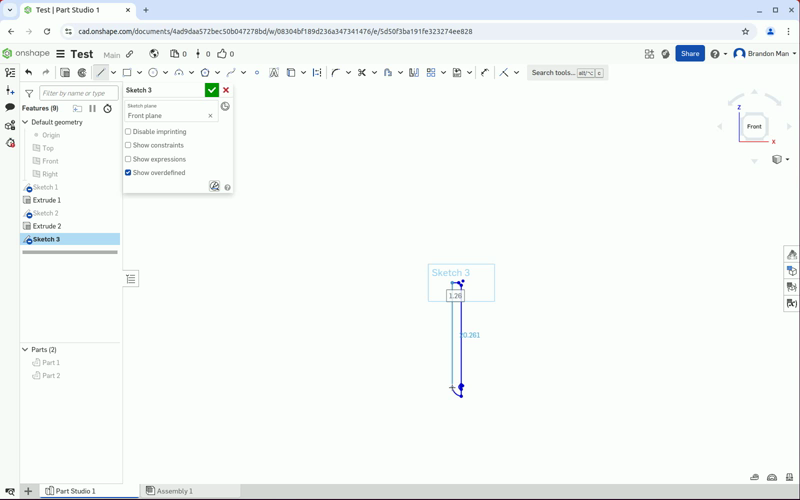
key_up(shift)
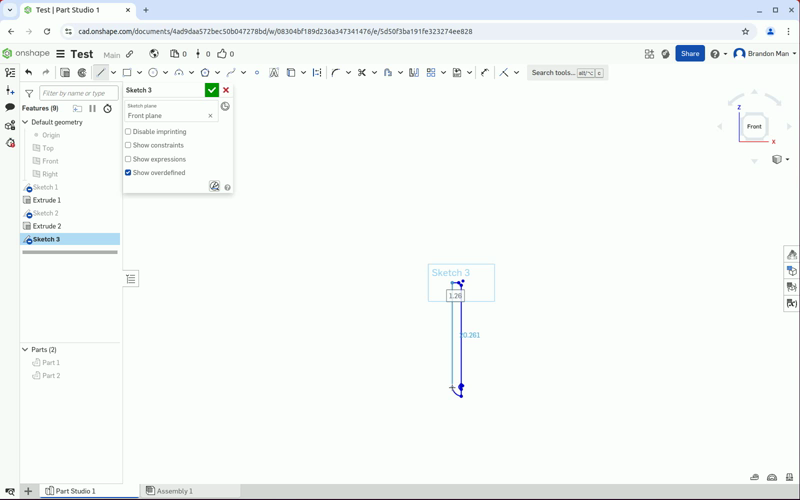
click(452, 387)
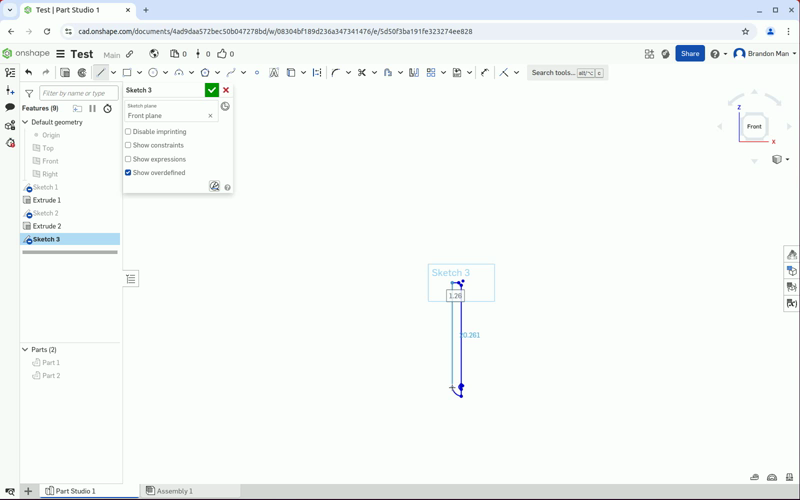
key(esc)
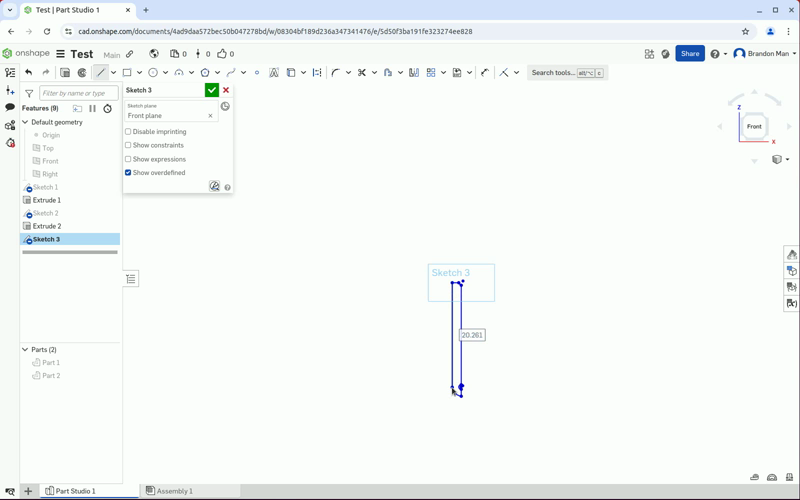
mouse_move(453, 313)
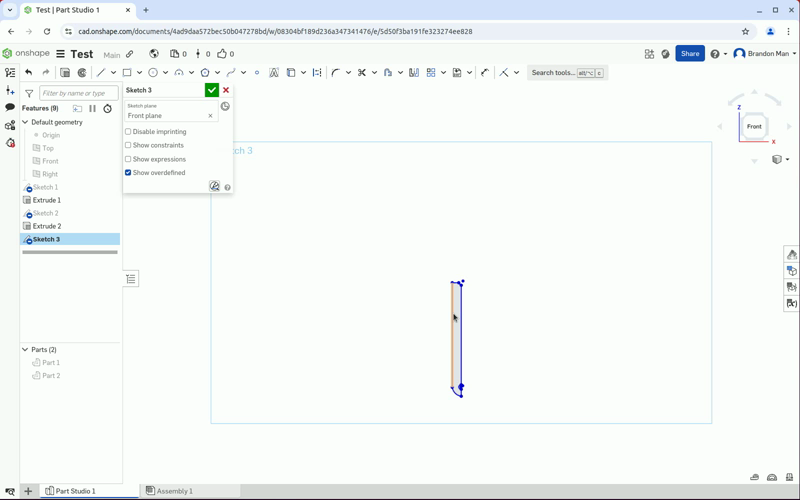
scroll(6)
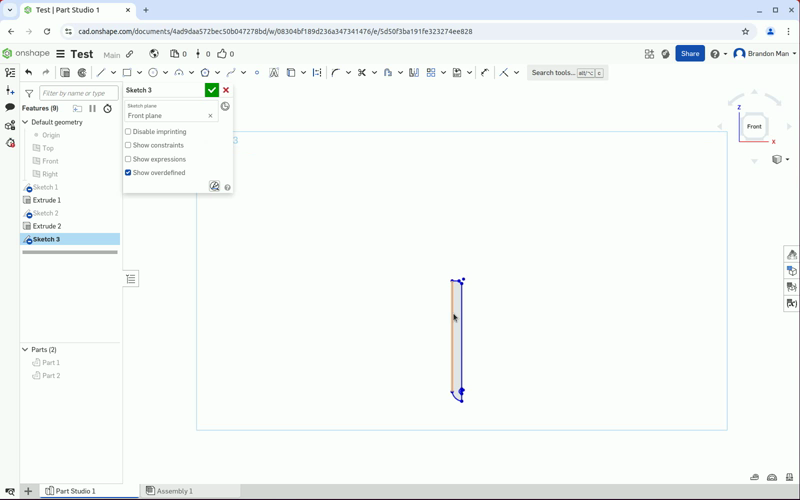
scroll(6)
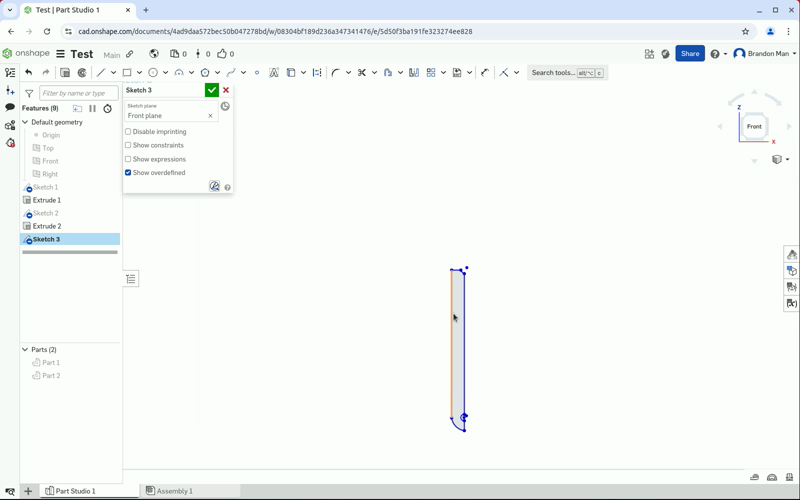
scroll(6)
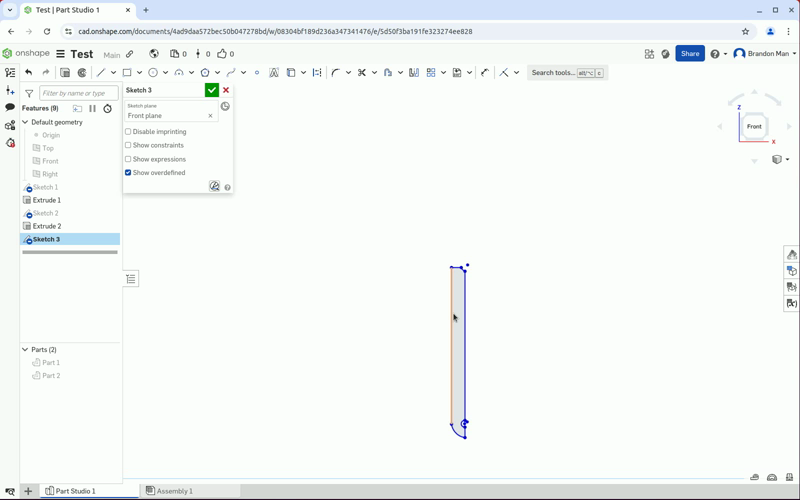
scroll(6)
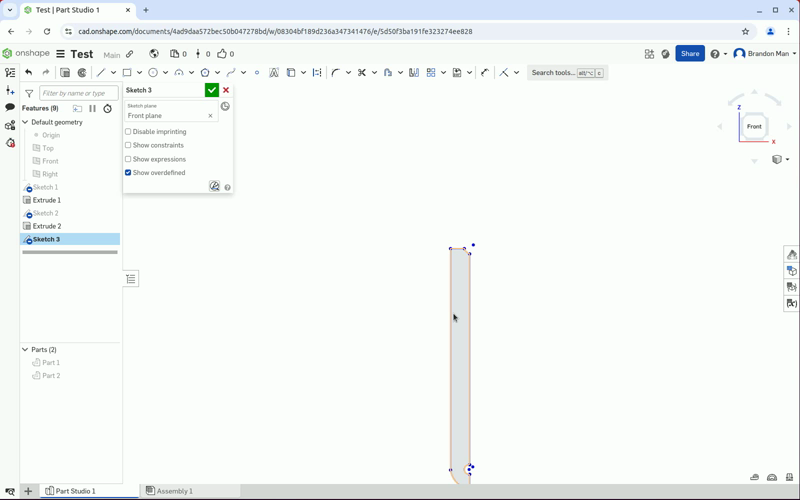
scroll(6)
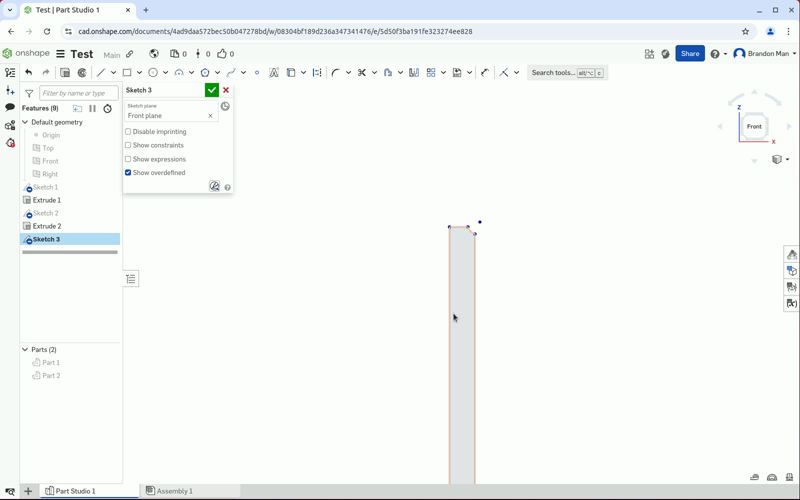
scroll(6)
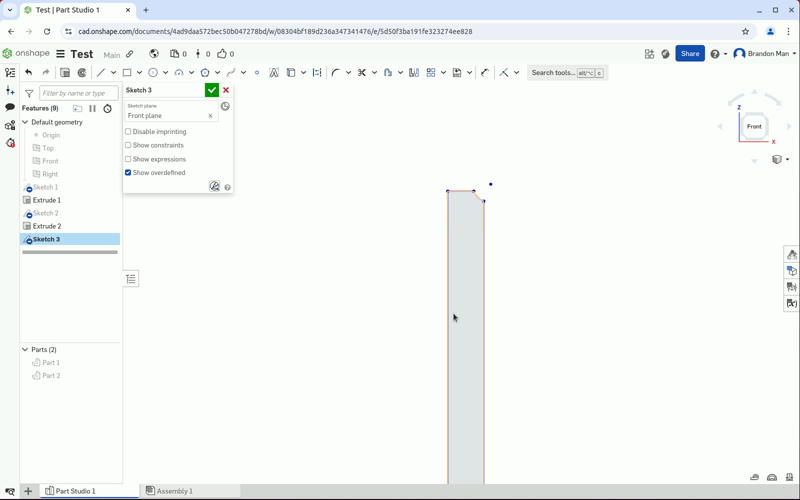
scroll(6)
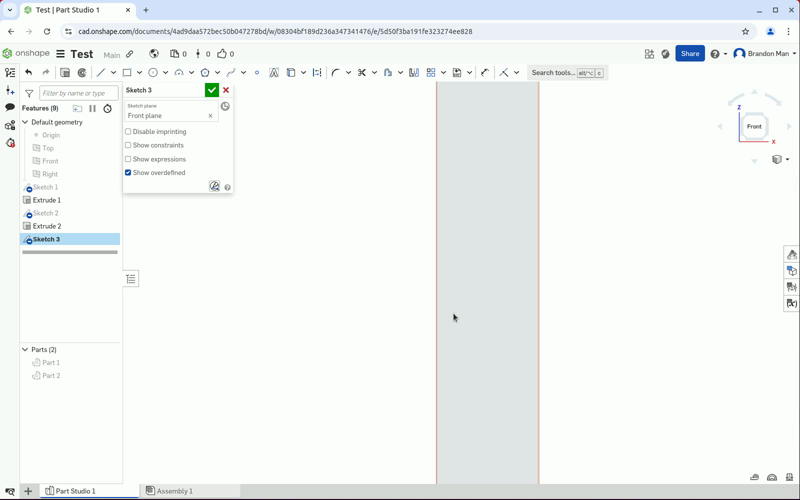
click(453, 313)
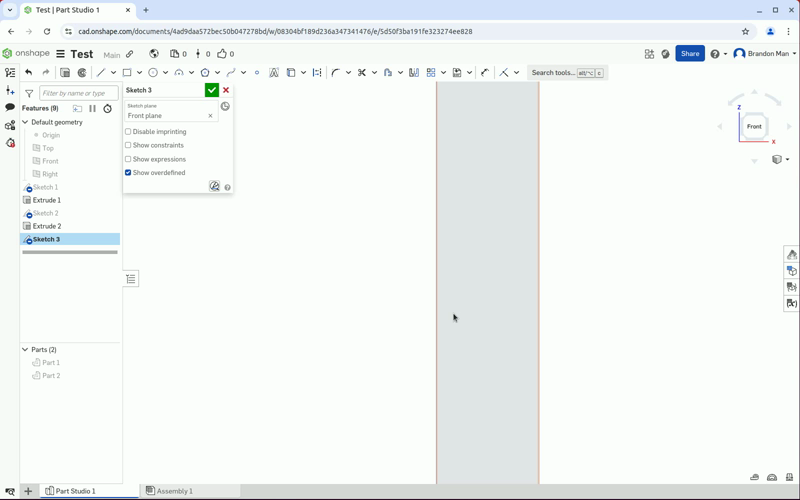
scroll(-6)
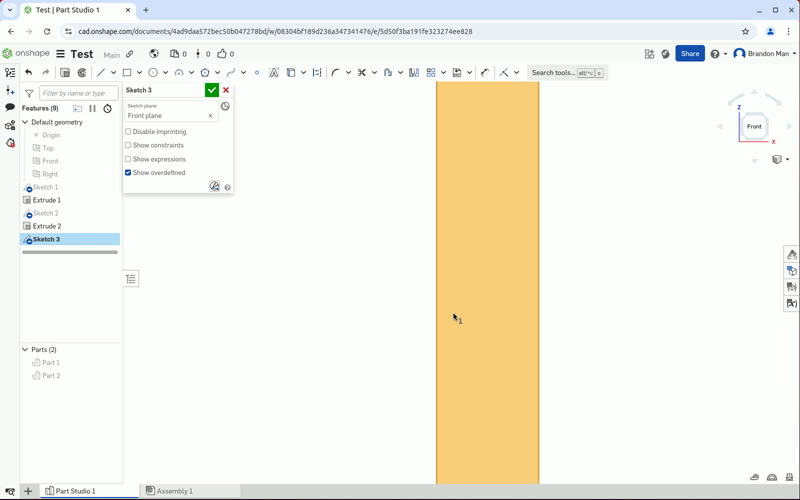
scroll(-6)
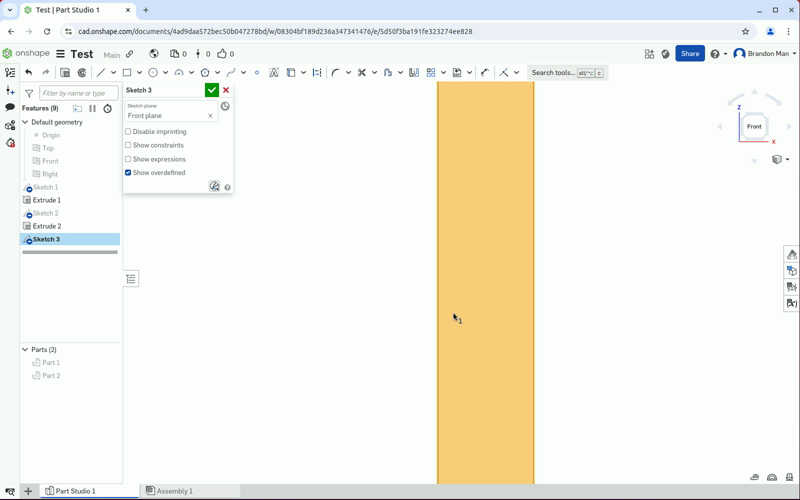
scroll(-6)
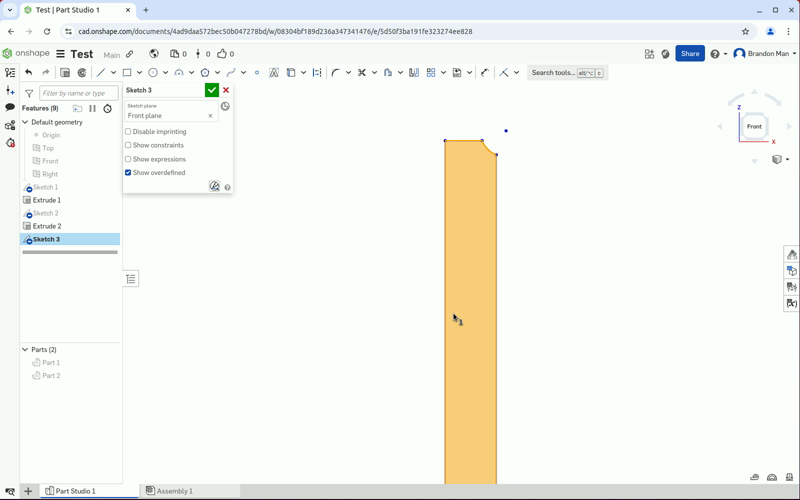
scroll(-6)
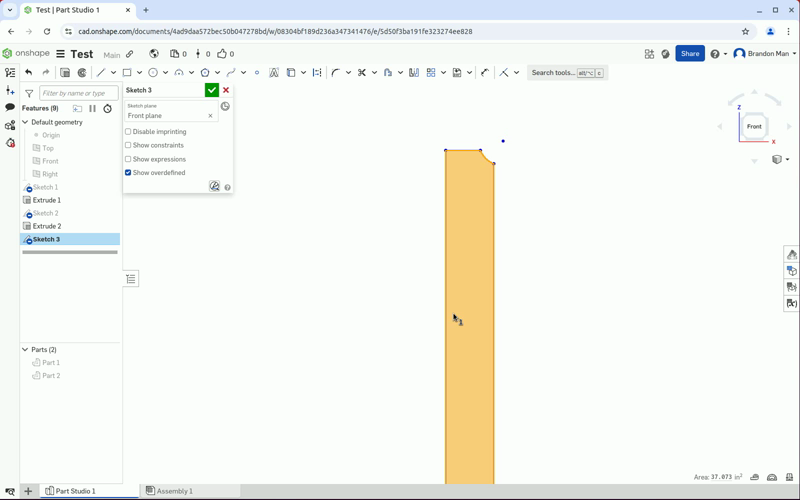
scroll(-6)
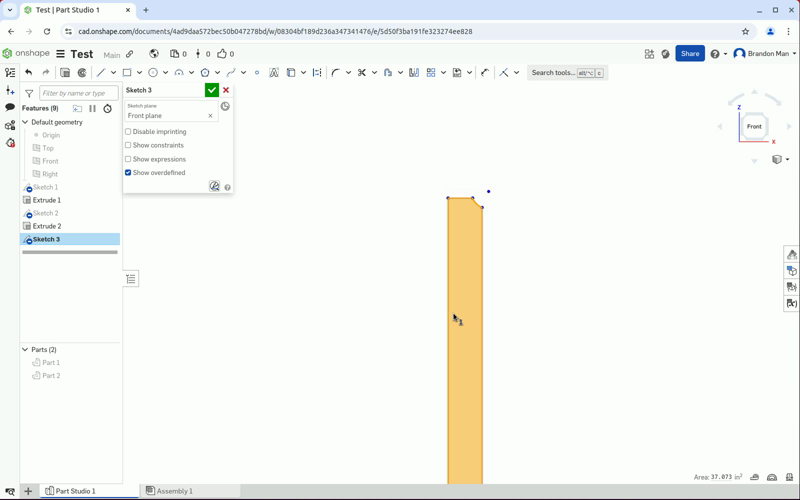
scroll(-6)
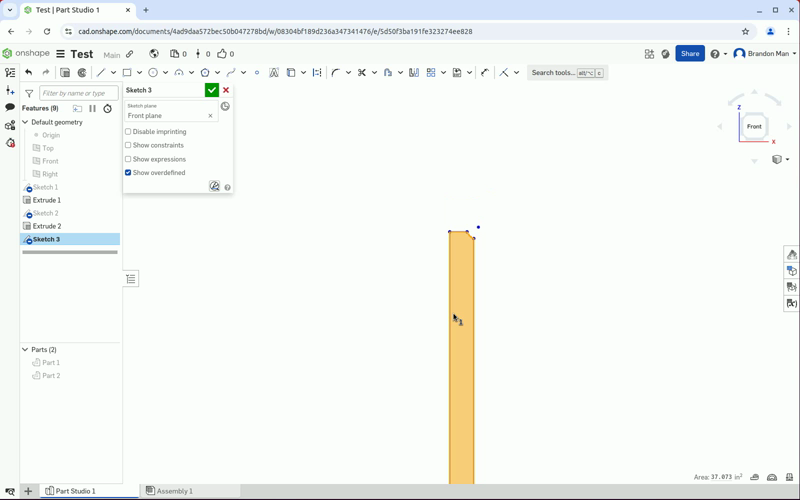
scroll(-6)
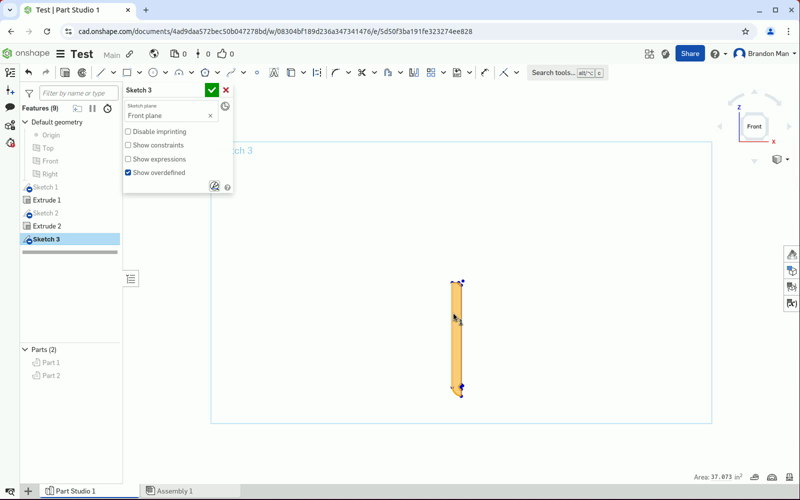
mouse_move(73, 352)
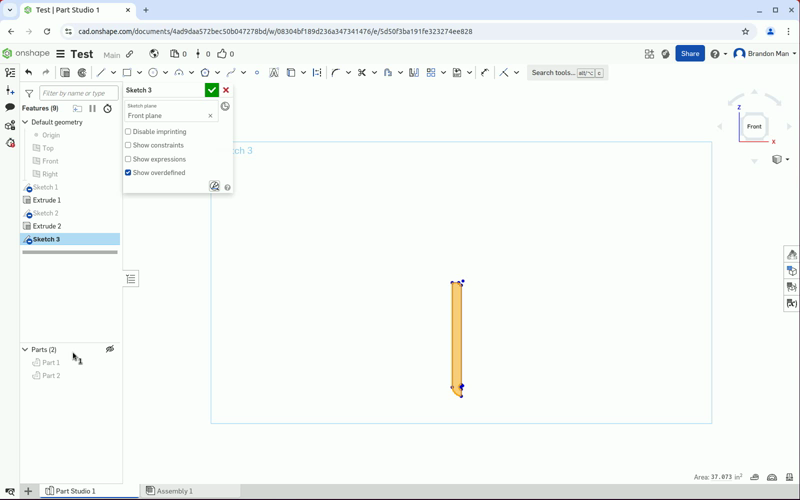
key(shift+y)
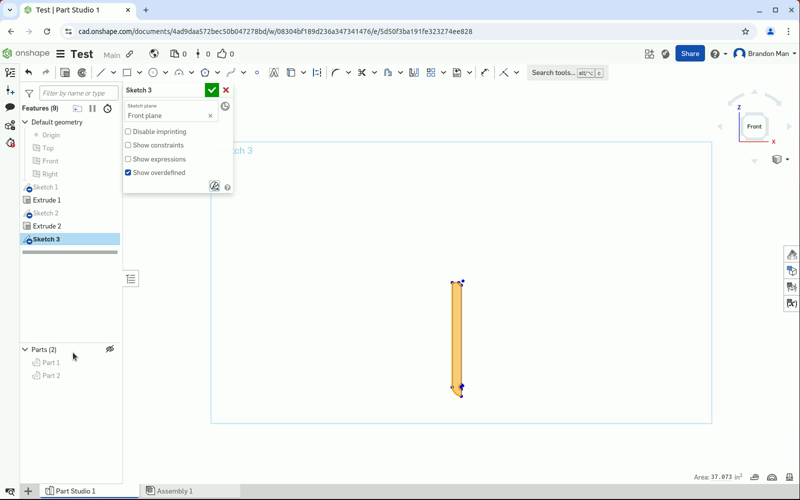
key(shift+e)
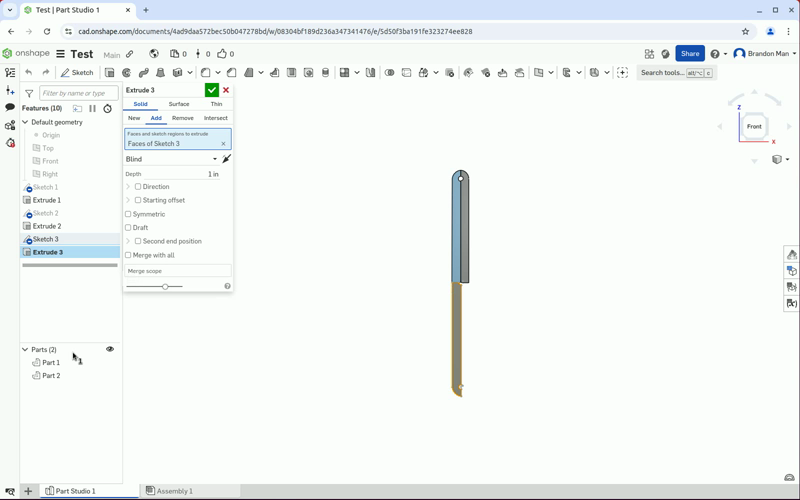
mouse_move(143, 106)
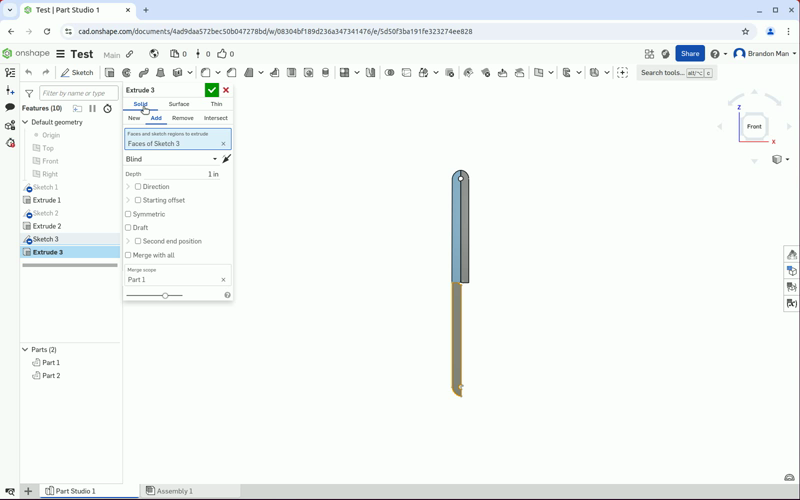
click(143, 106)
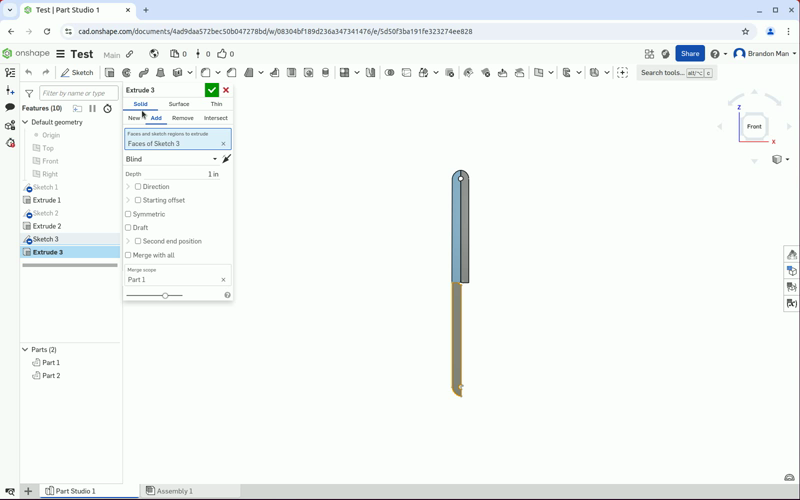
mouse_move(137, 120)
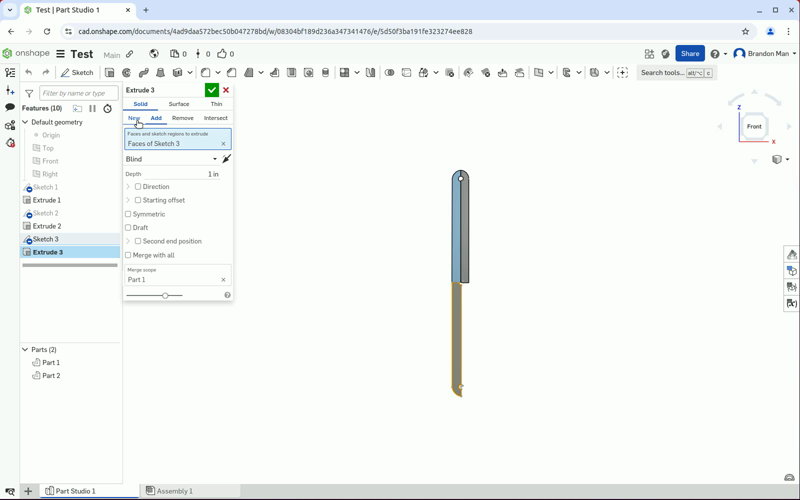
click(137, 120)
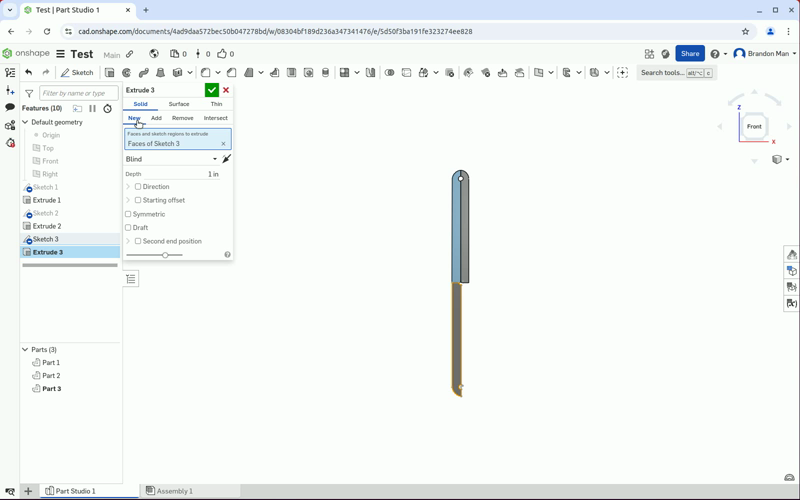
key(tab, 4)
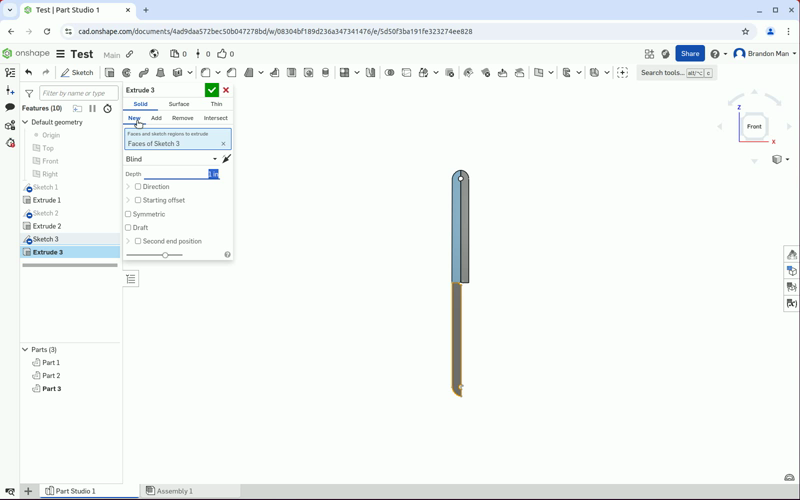
text(0.482)
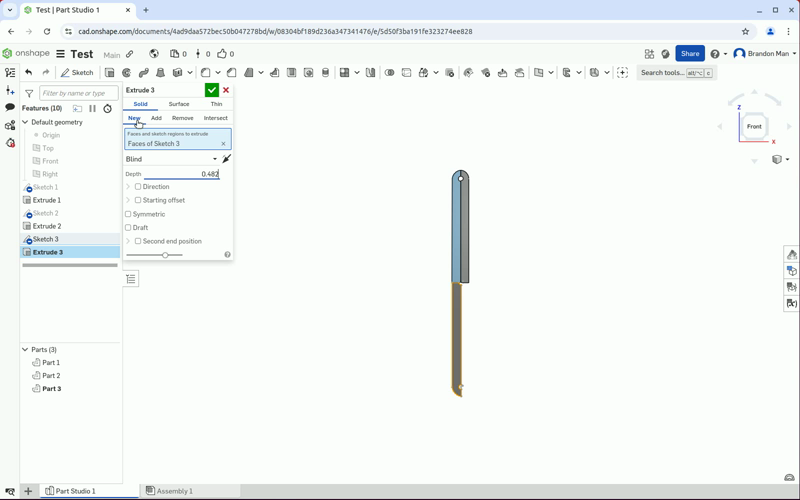
key(tab, 3)
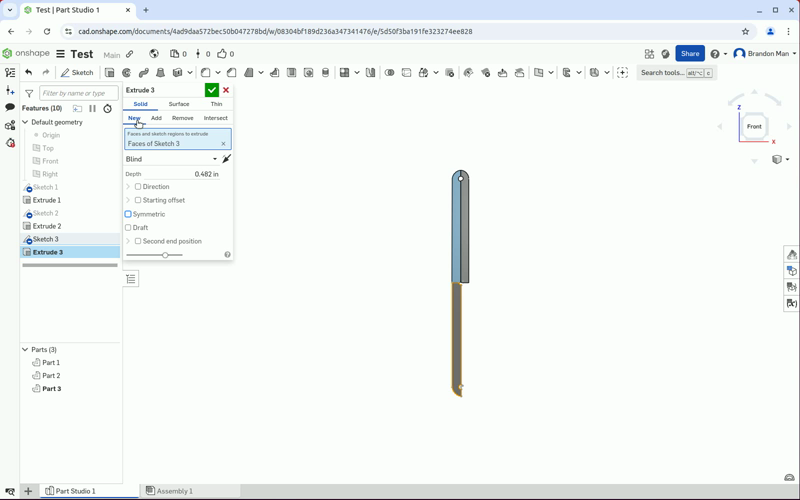
key(space)
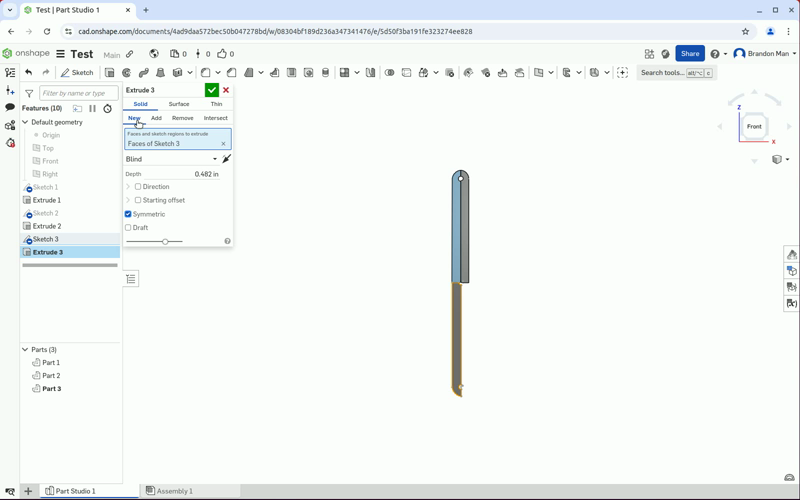
key(enter)
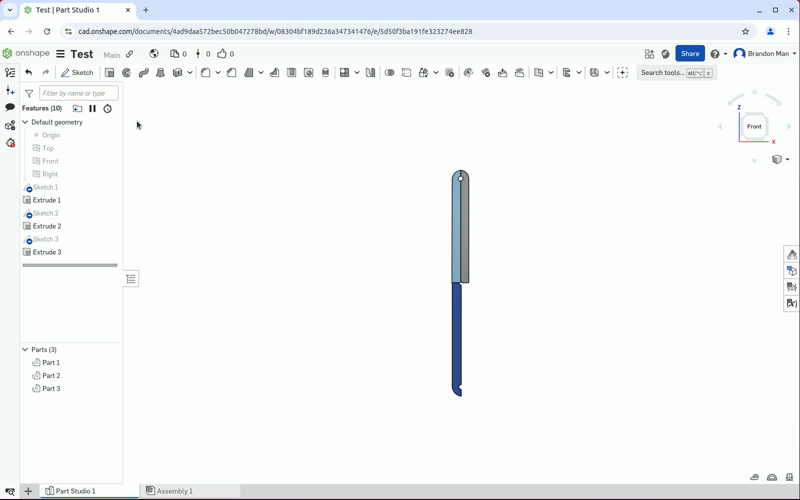
key(shift+h)
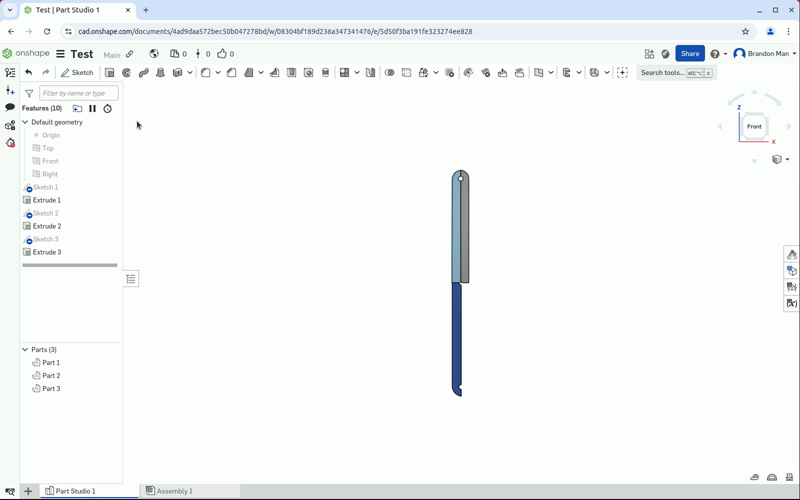
key(shift+h)
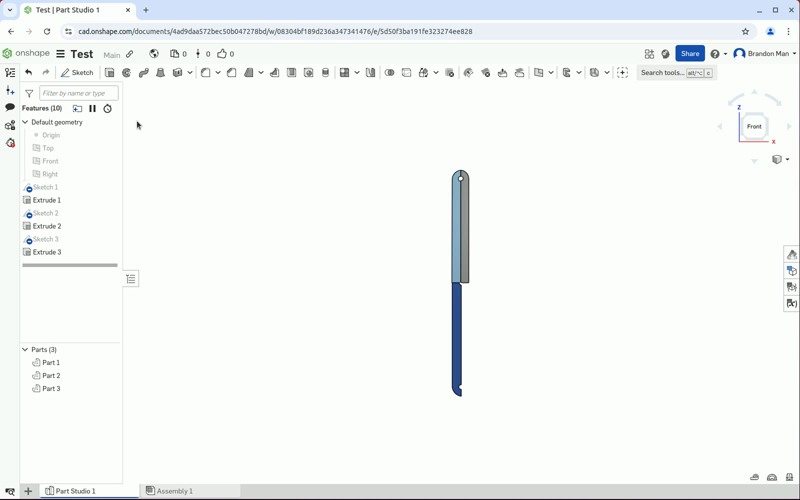
mouse_move(73, 189)
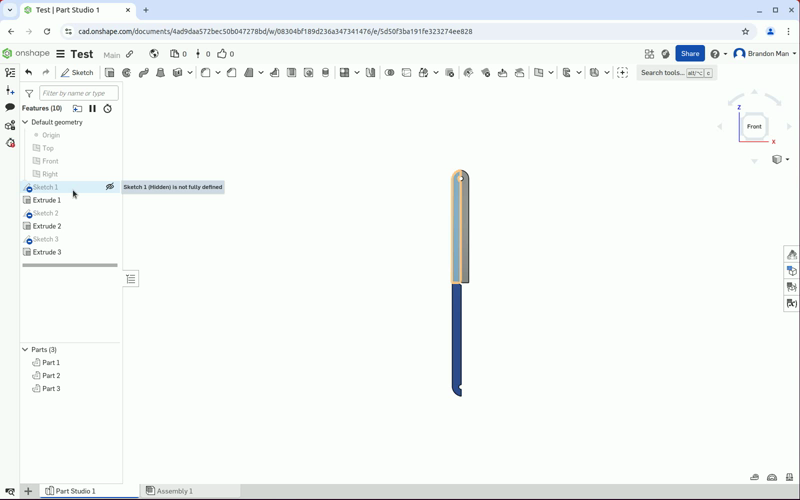
click(73, 189)
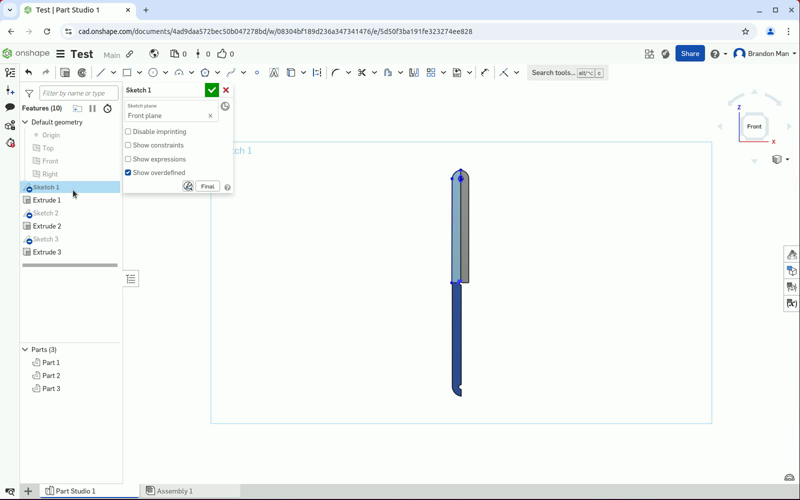
mouse_move(229, 92)
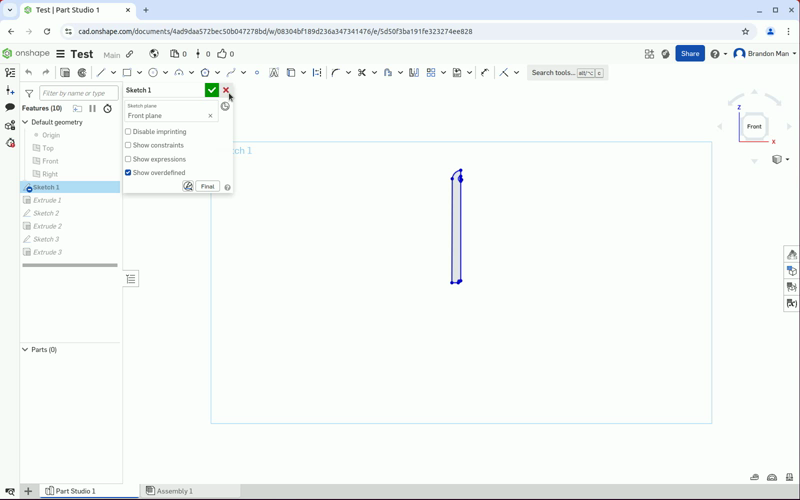
click(229, 92)
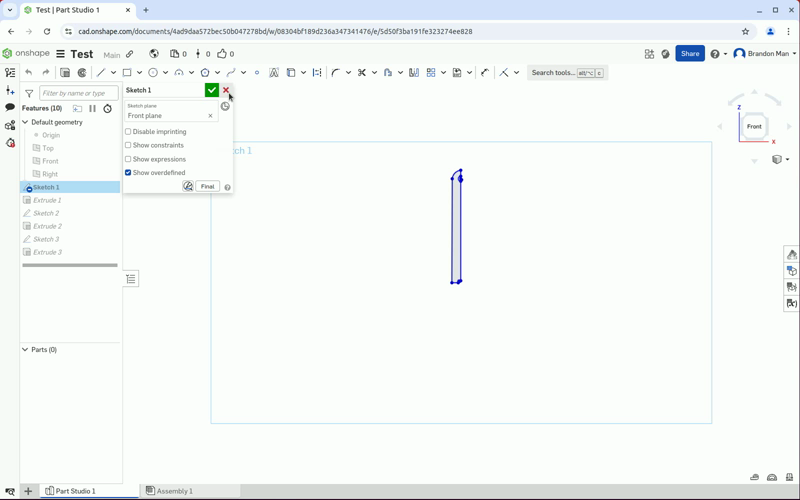
key(shift+s)
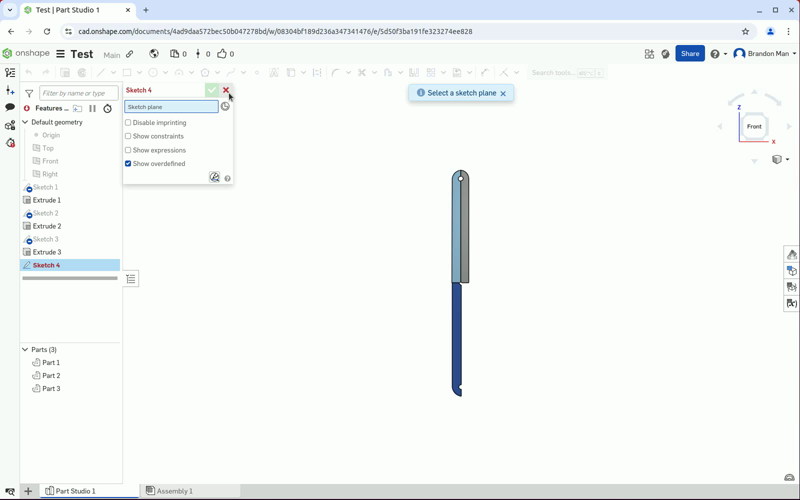
mouse_move(73, 163)
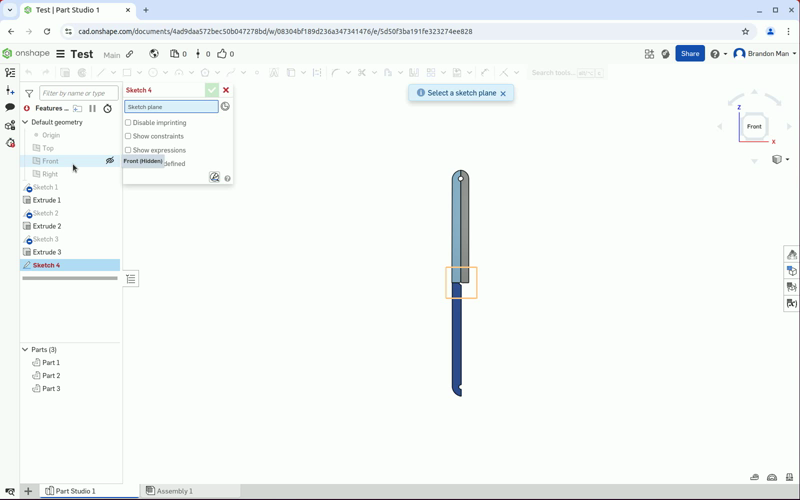
click(73, 163)
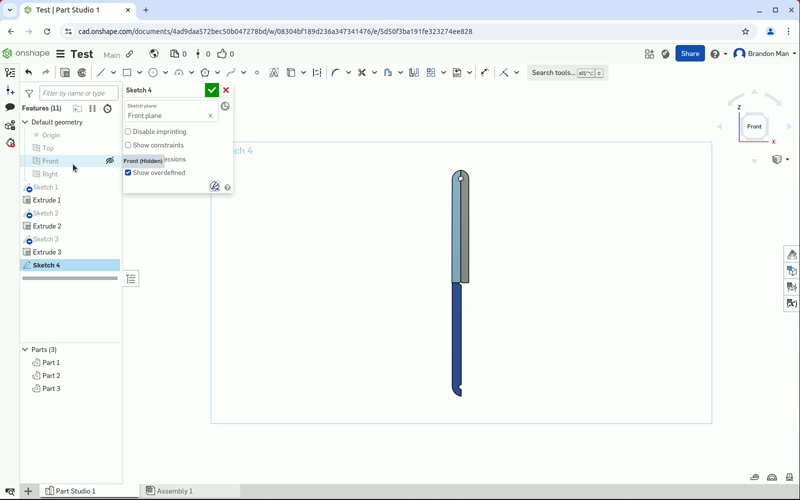
mouse_move(73, 352)
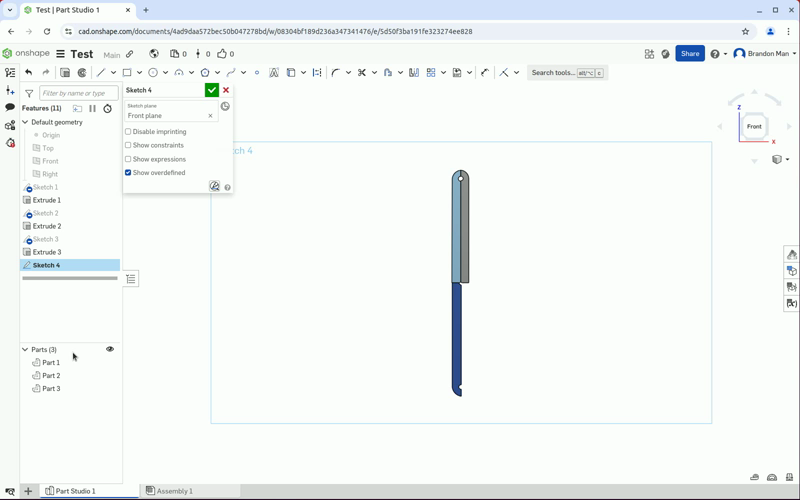
key(y)
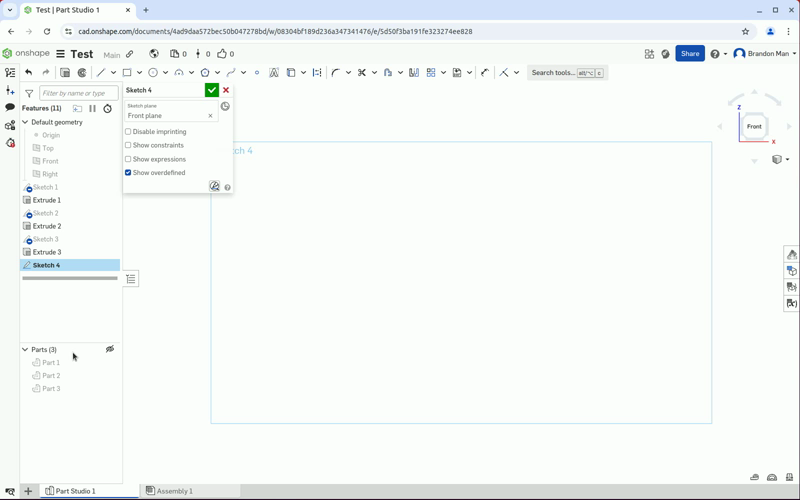
key(a)
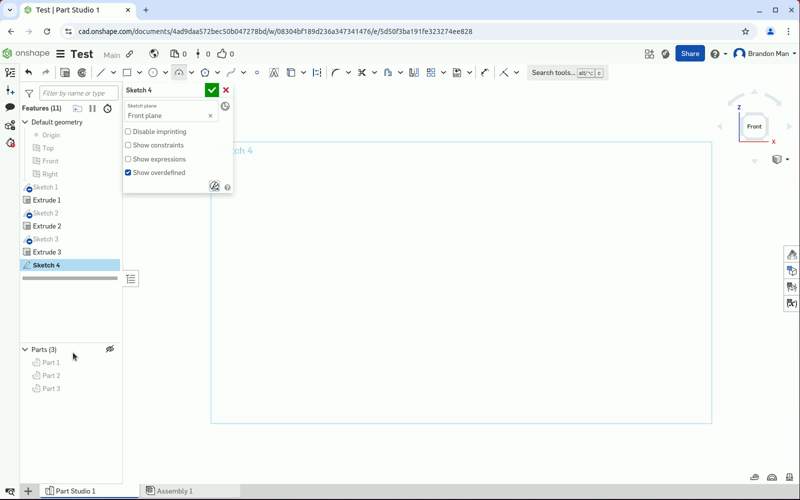
key_down(shift)
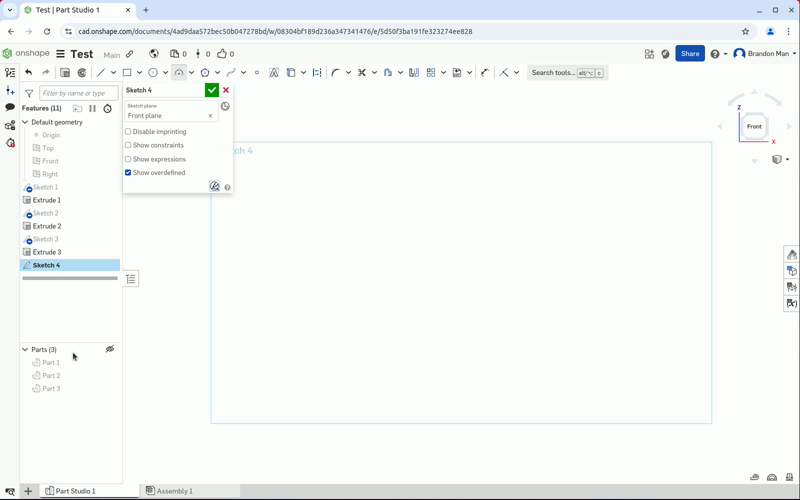
mouse_move(460, 395)
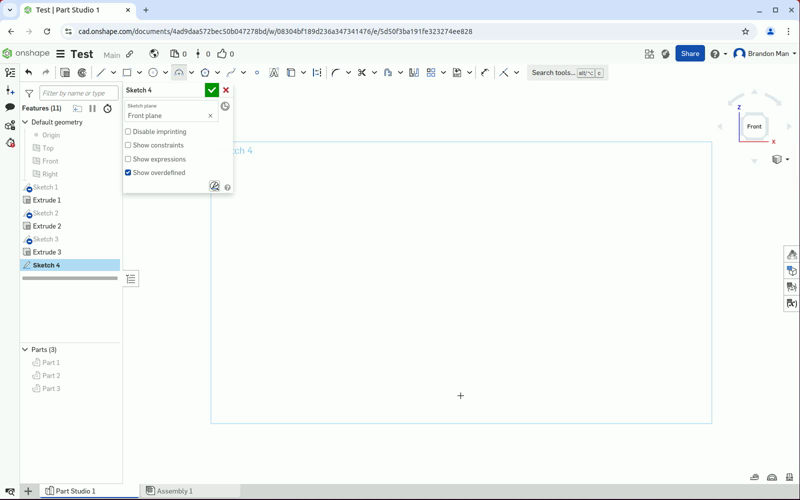
click(460, 395)
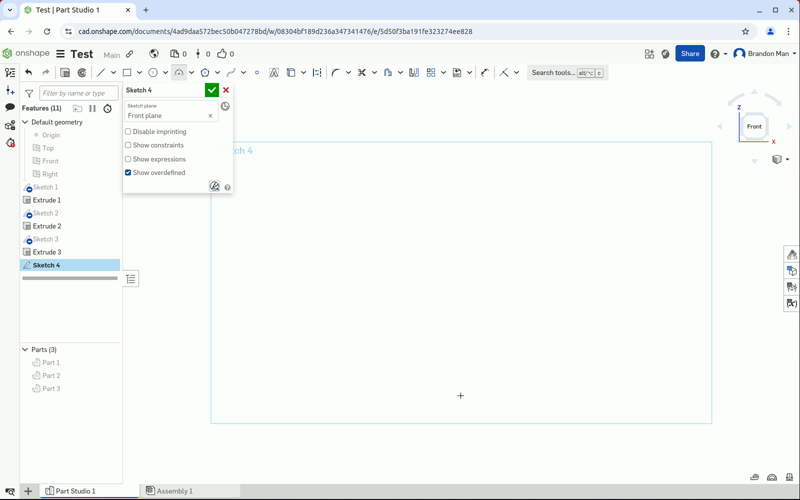
key_up(shift)
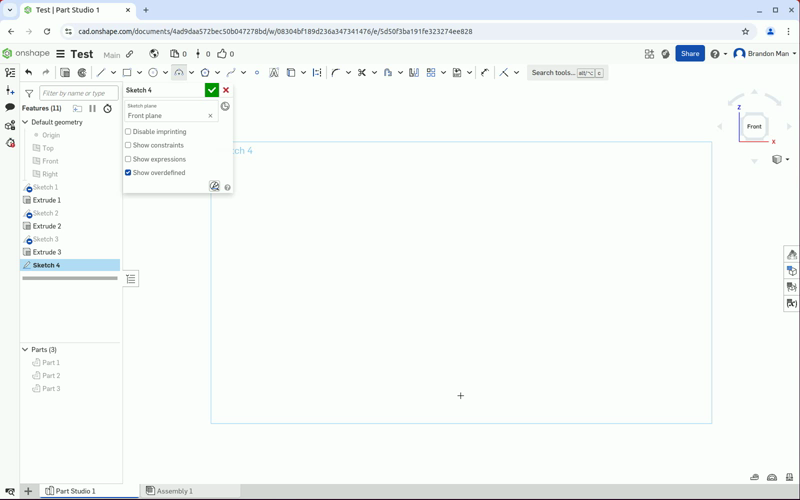
key_down(shift)
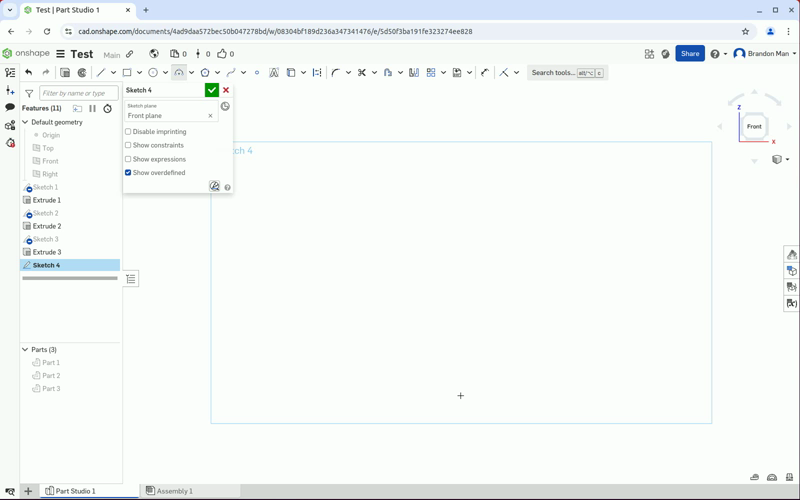
mouse_move(469, 387)
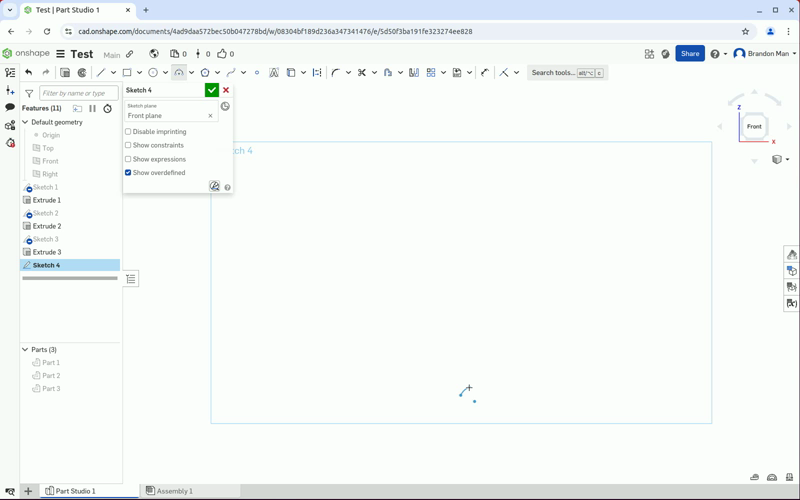
click(469, 387)
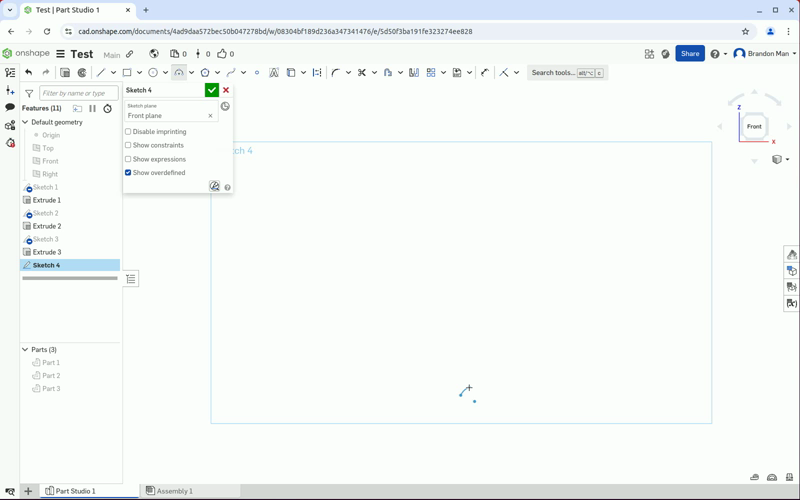
mouse_move(466, 393)
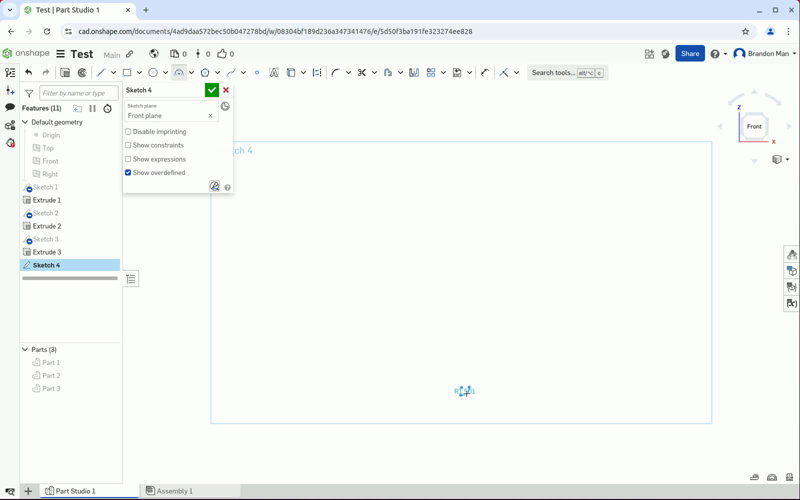
click(466, 393)
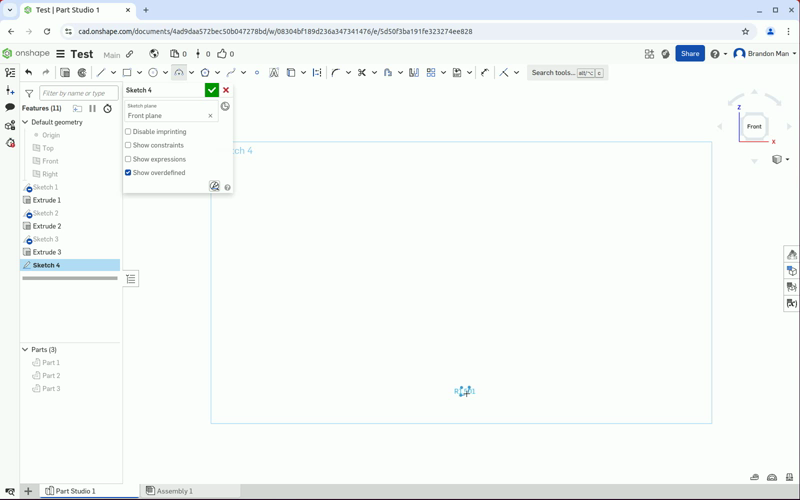
key_up(shift)
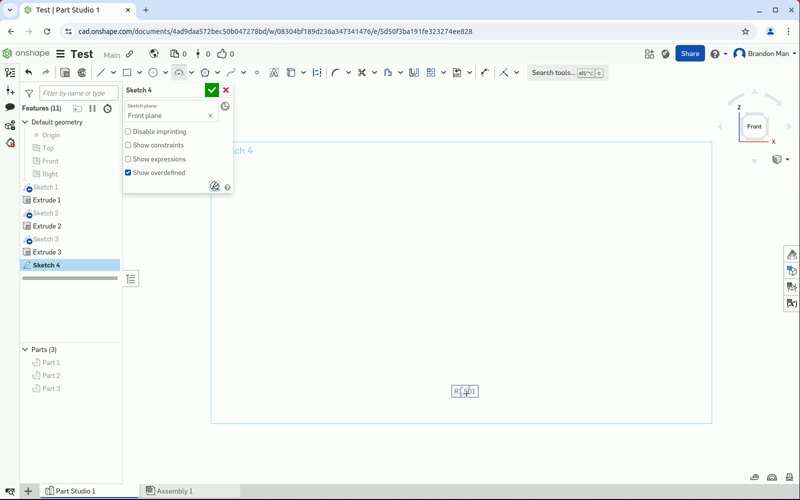
key(esc)
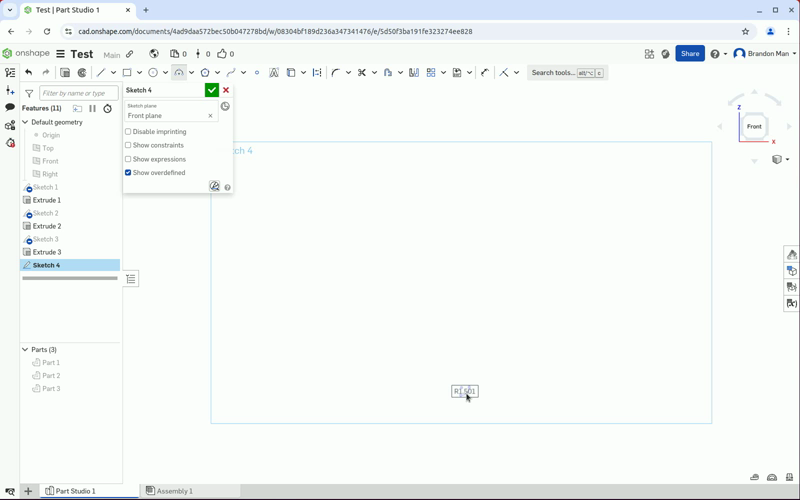
key(l)
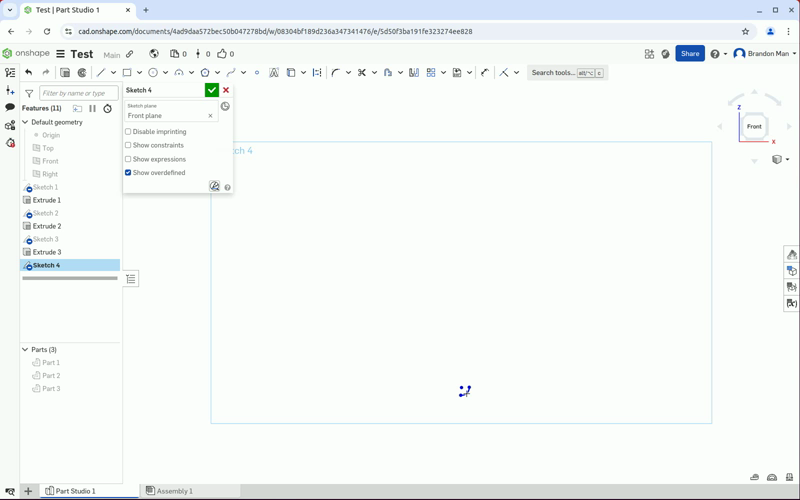
mouse_move(469, 387)
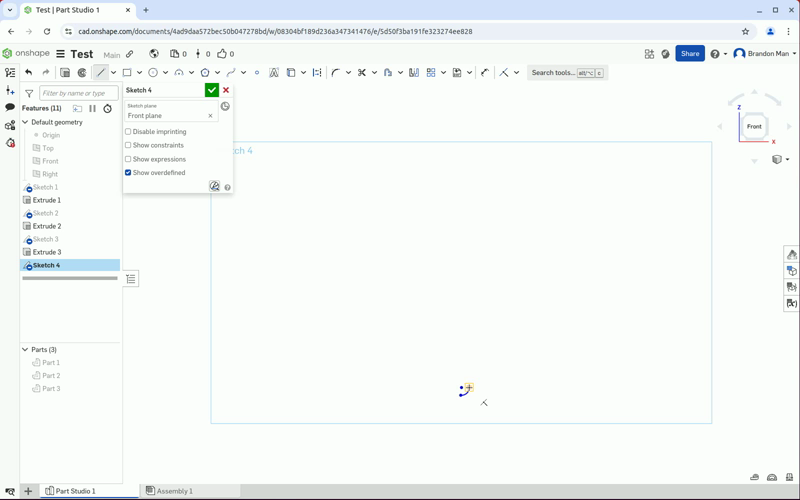
click(469, 387)
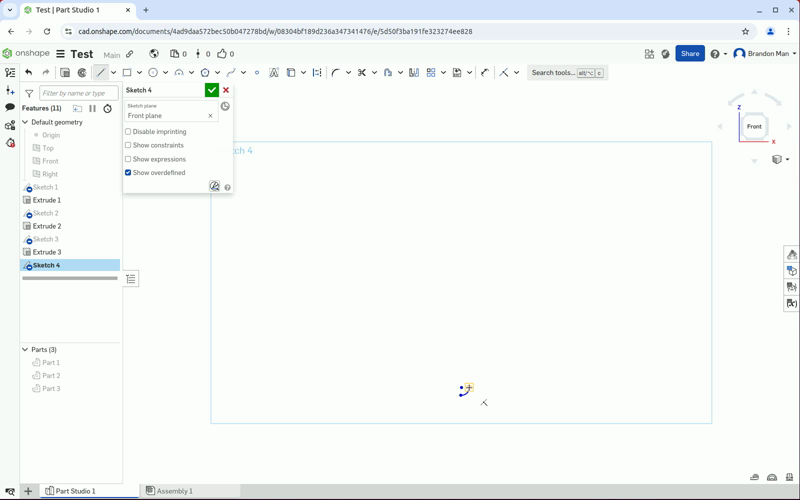
key_down(shift)
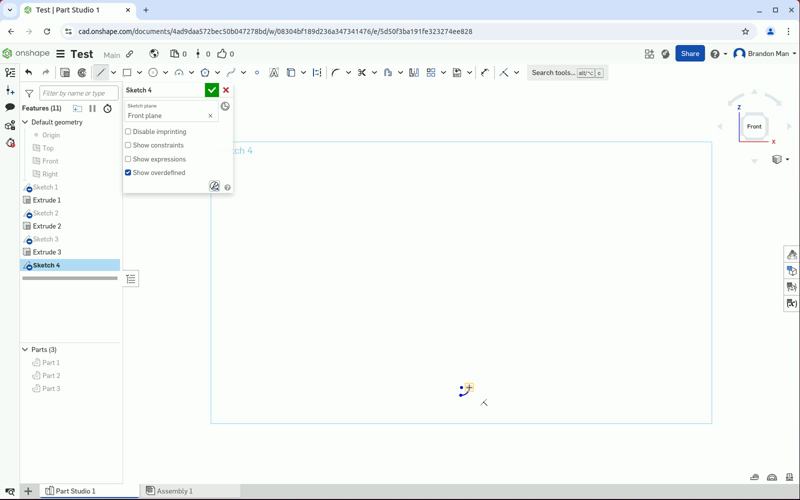
mouse_move(469, 282)
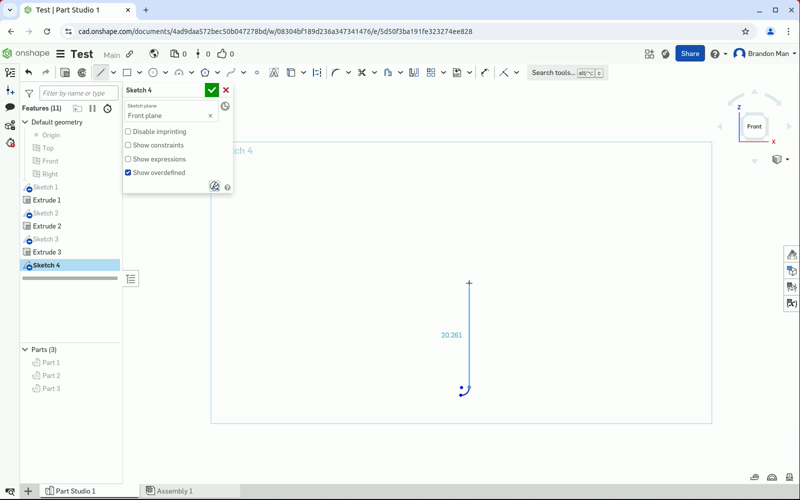
click(469, 282)
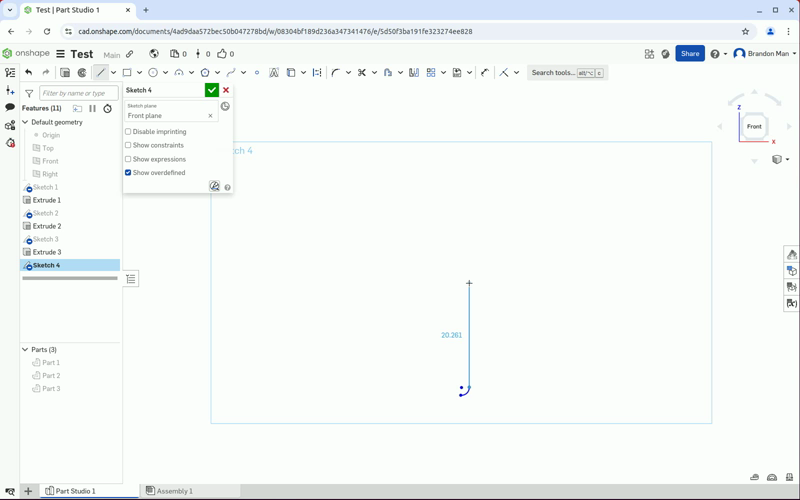
key_up(shift)
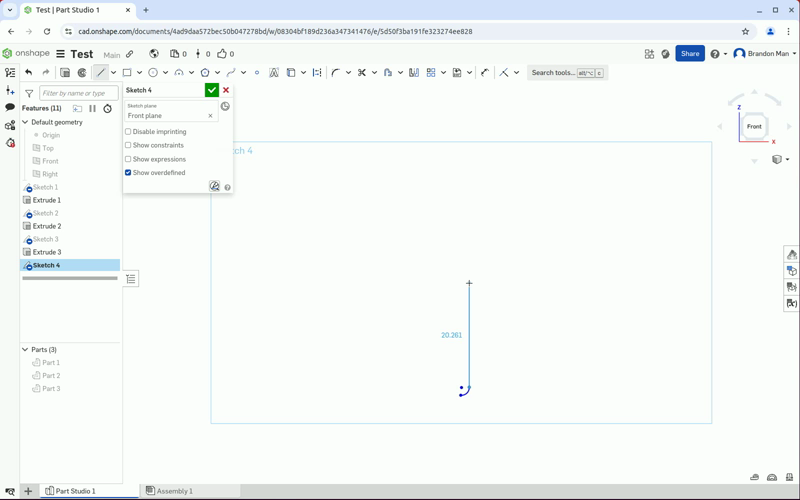
key_down(shift)
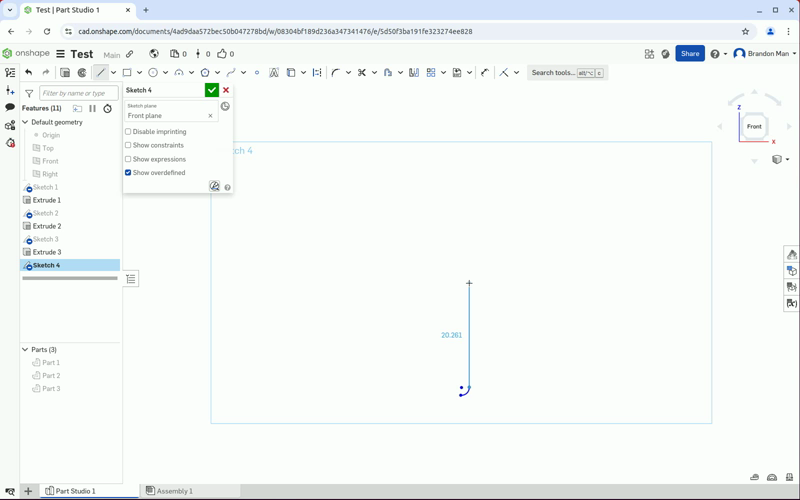
mouse_move(499, 282)
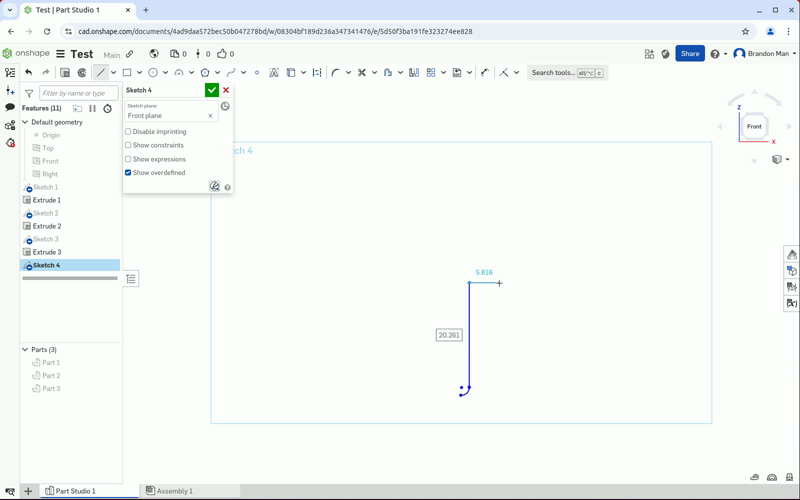
mouse_move(463, 282)
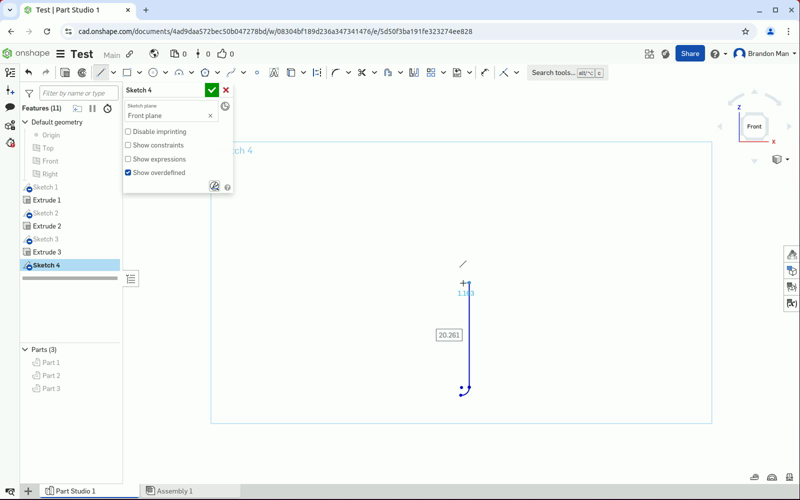
scroll(6)
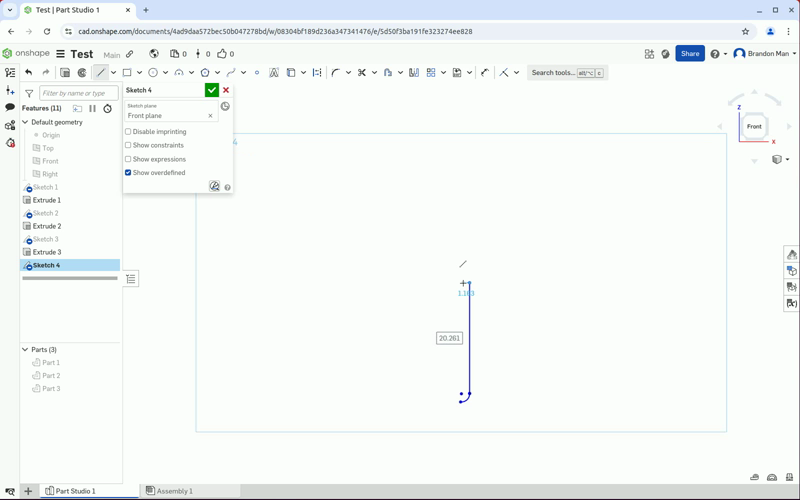
scroll(6)
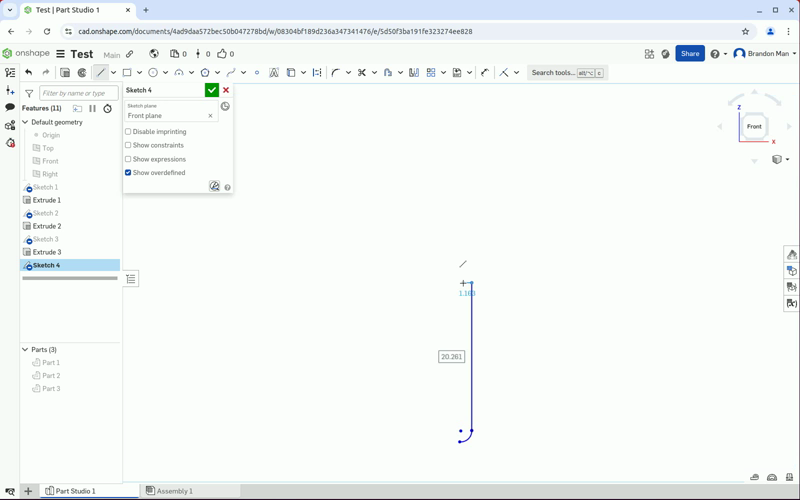
scroll(6)
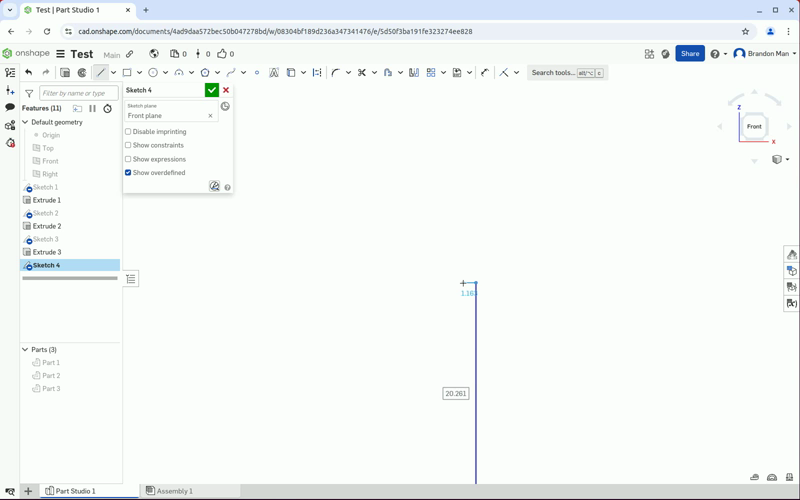
scroll(6)
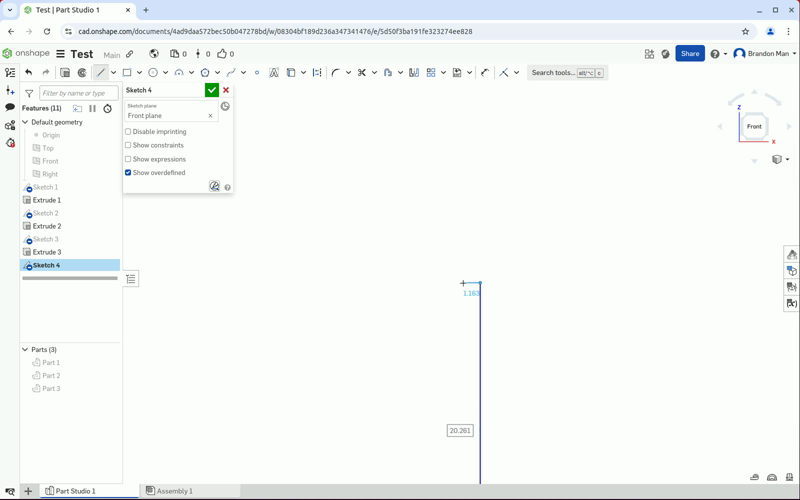
scroll(6)
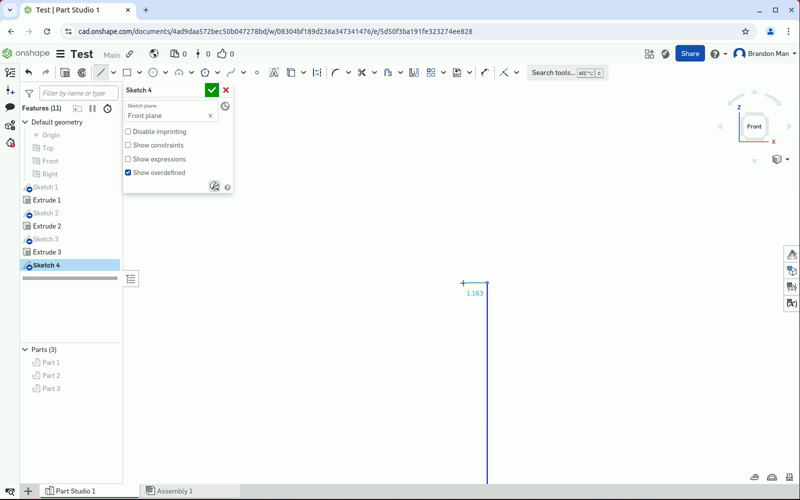
scroll(6)
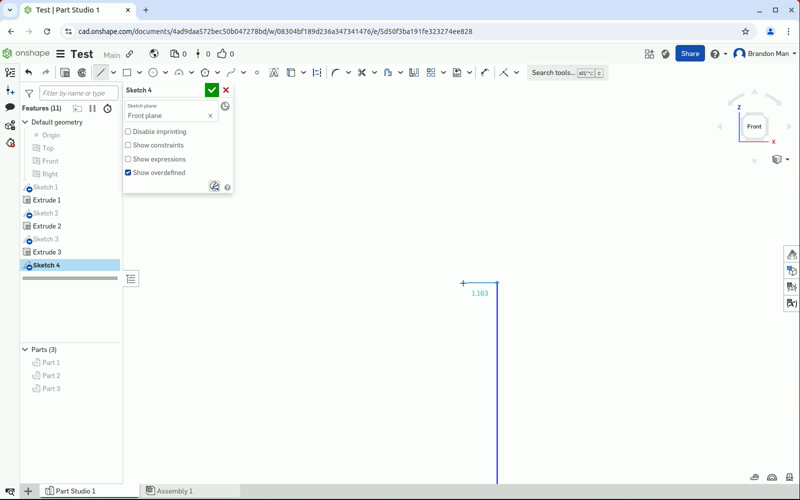
scroll(6)
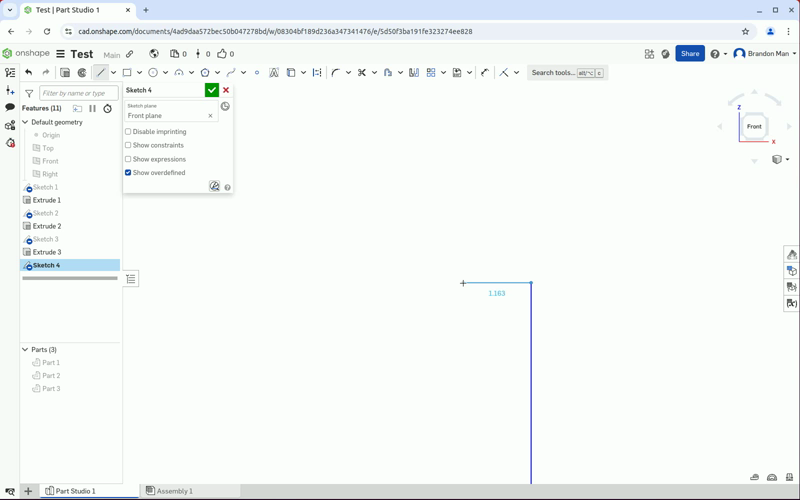
click(463, 282)
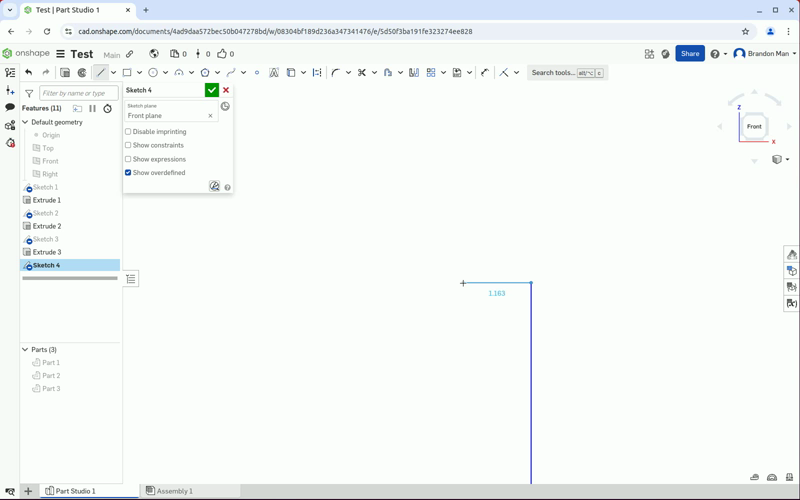
scroll(-6)
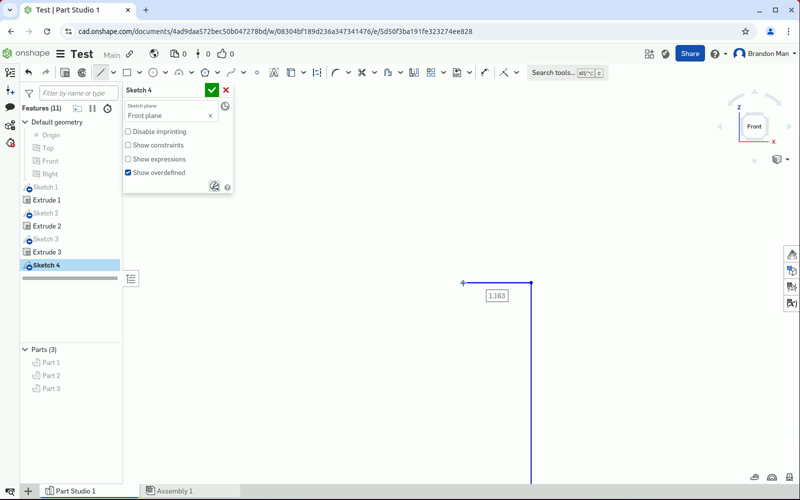
scroll(-6)
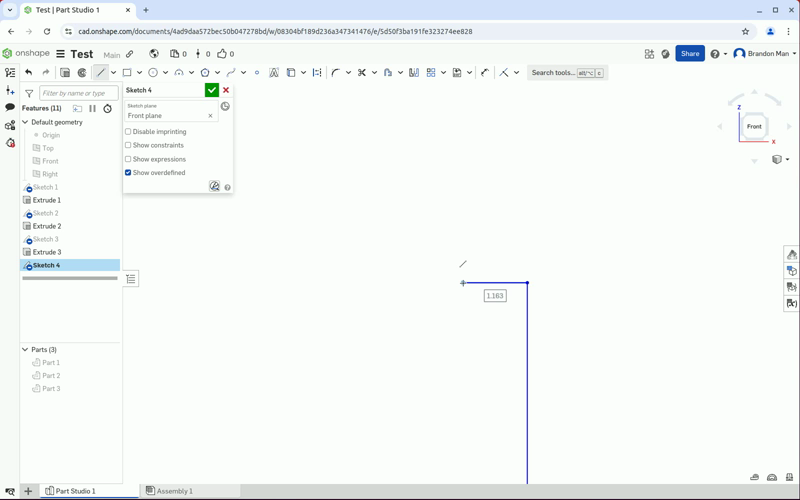
scroll(-6)
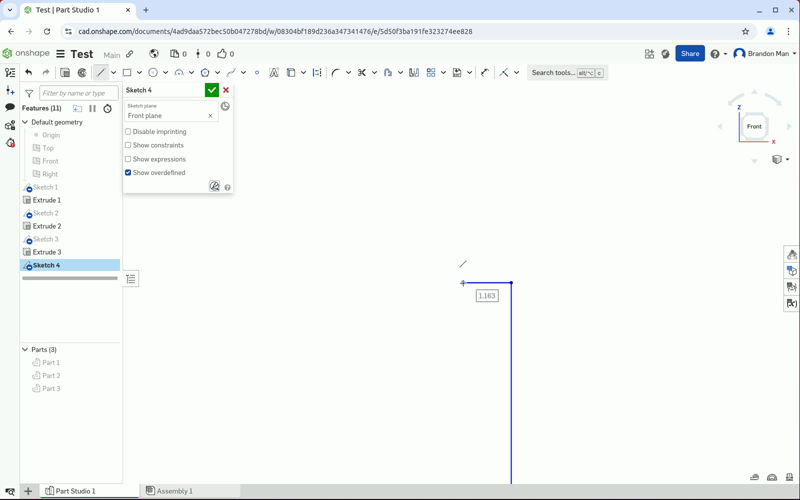
scroll(-6)
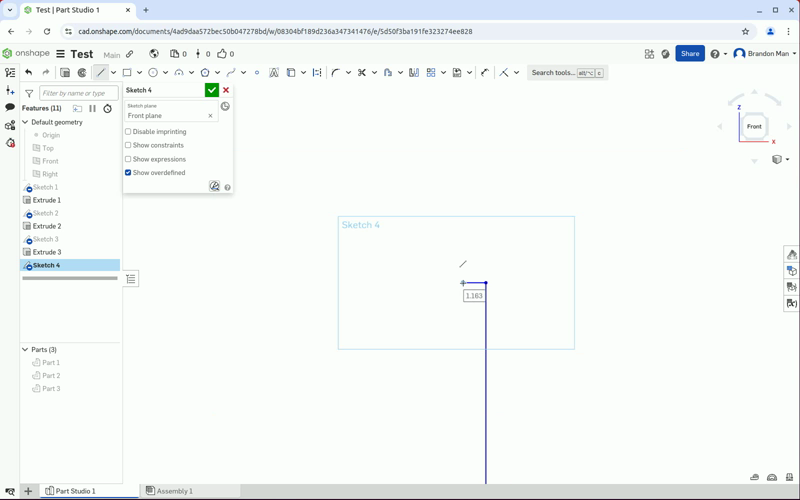
scroll(-6)
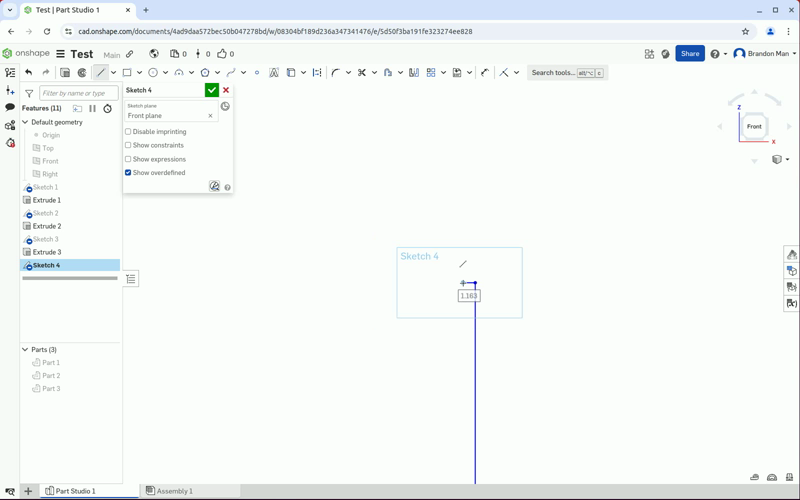
scroll(-6)
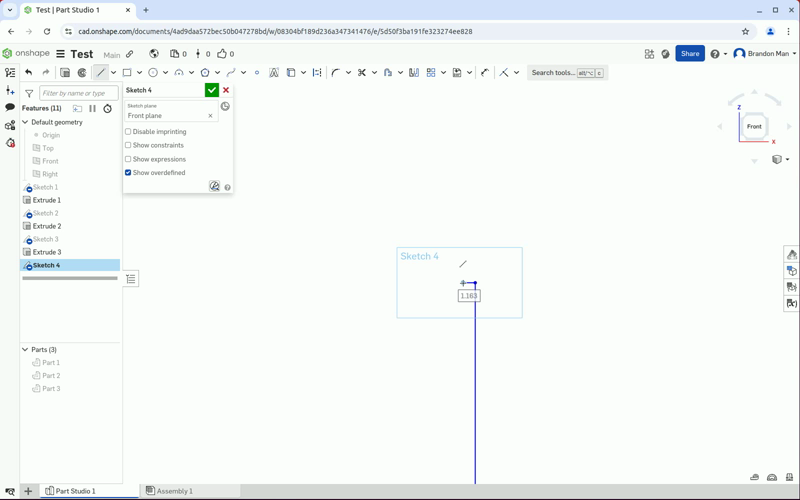
scroll(-6)
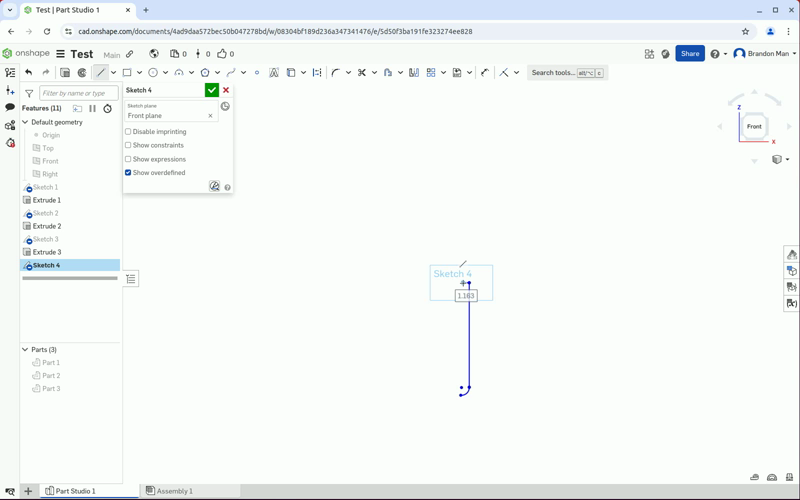
key_up(shift)
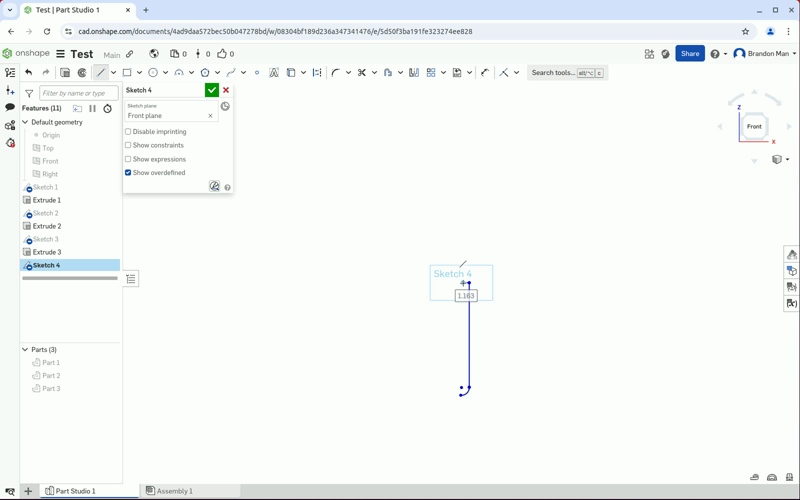
key(esc)
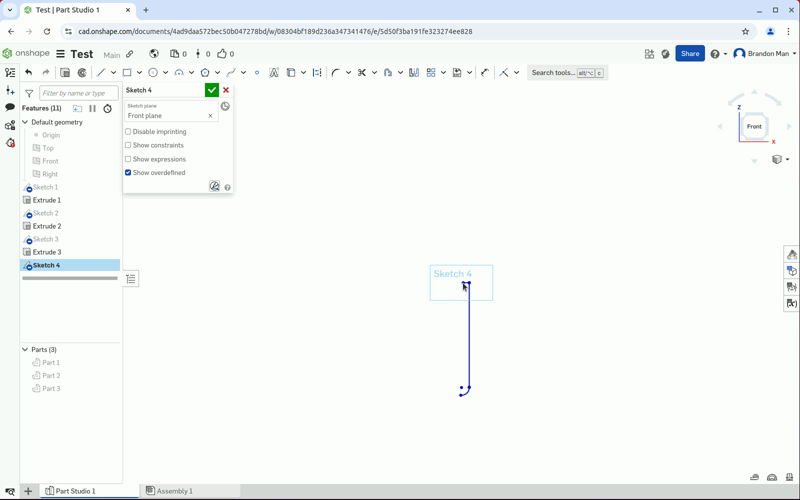
key(a)
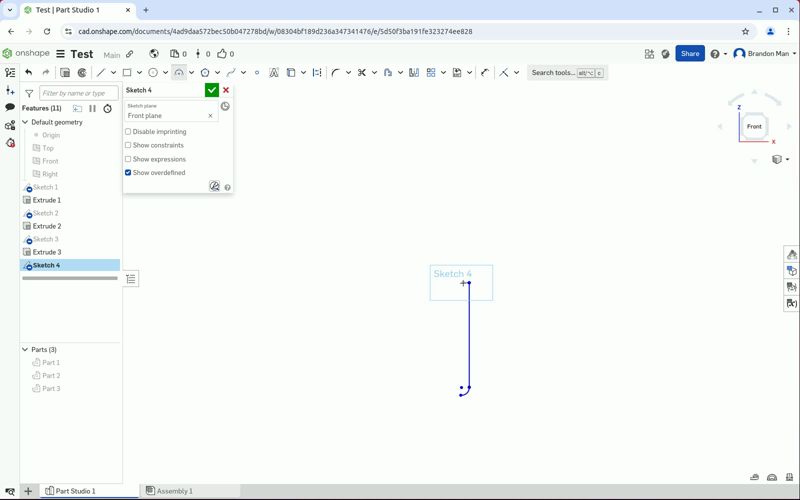
mouse_move(463, 282)
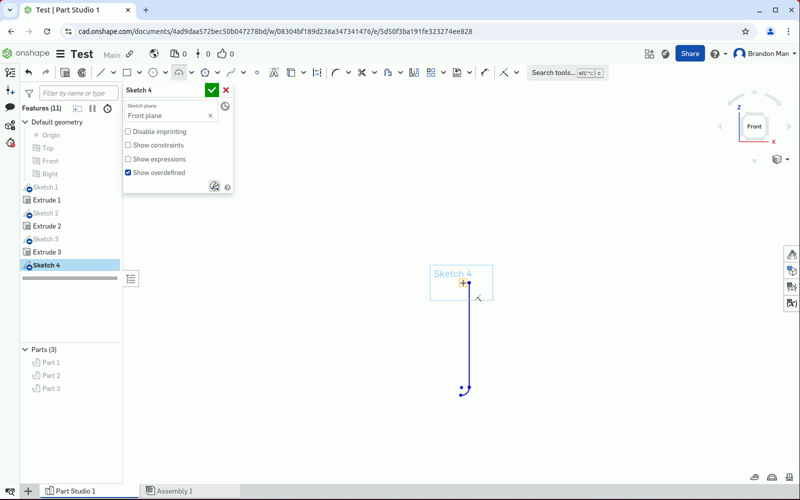
click(463, 282)
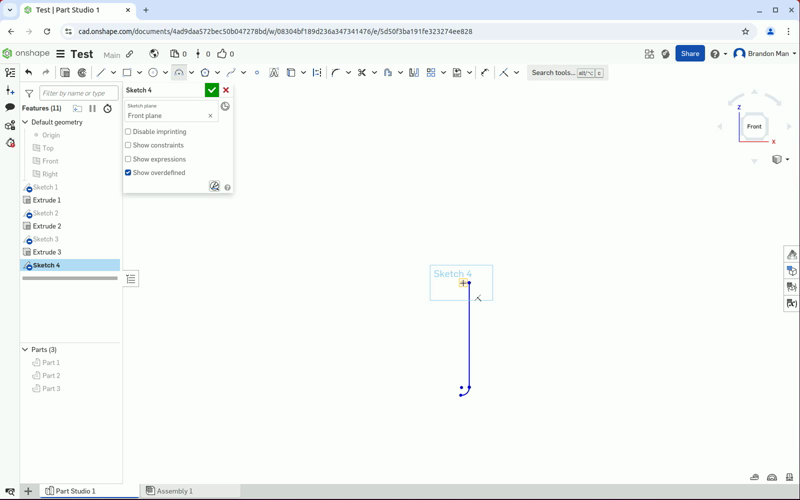
key_down(shift)
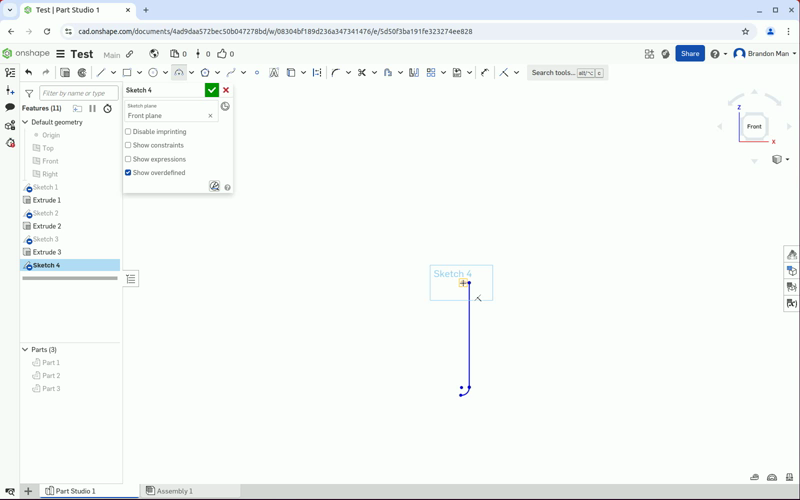
mouse_move(460, 285)
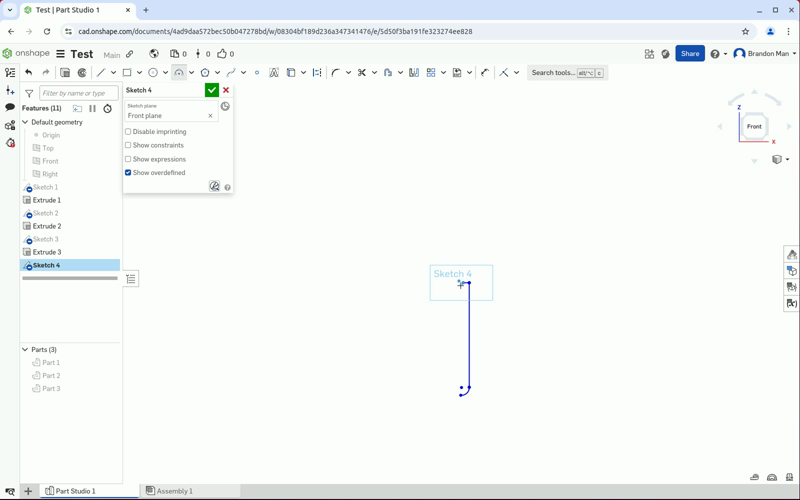
scroll(6)
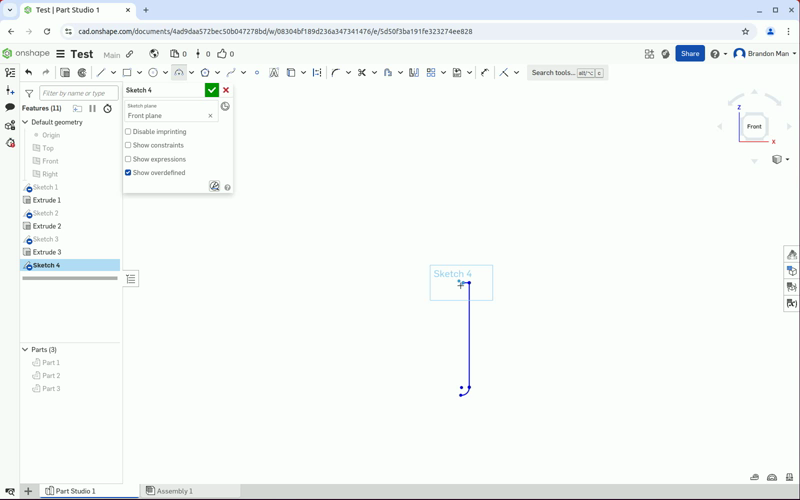
scroll(6)
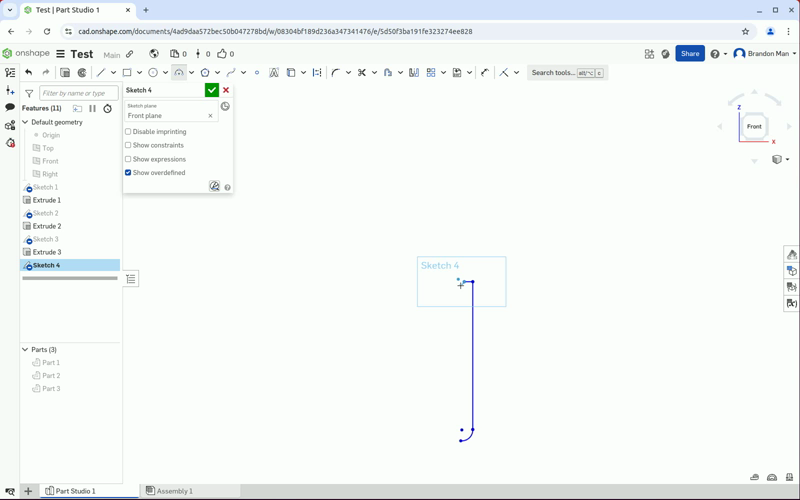
scroll(6)
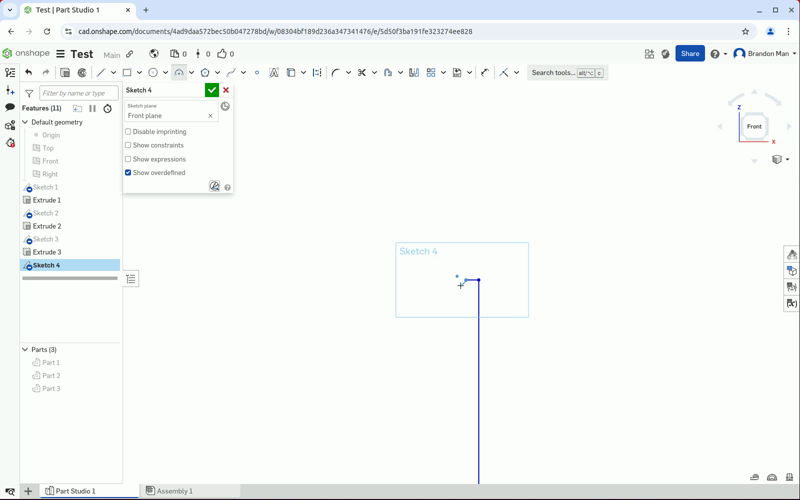
scroll(6)
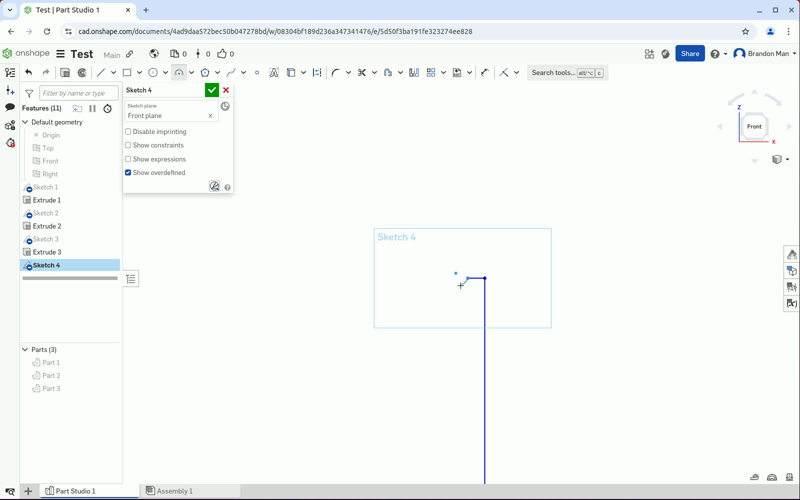
scroll(6)
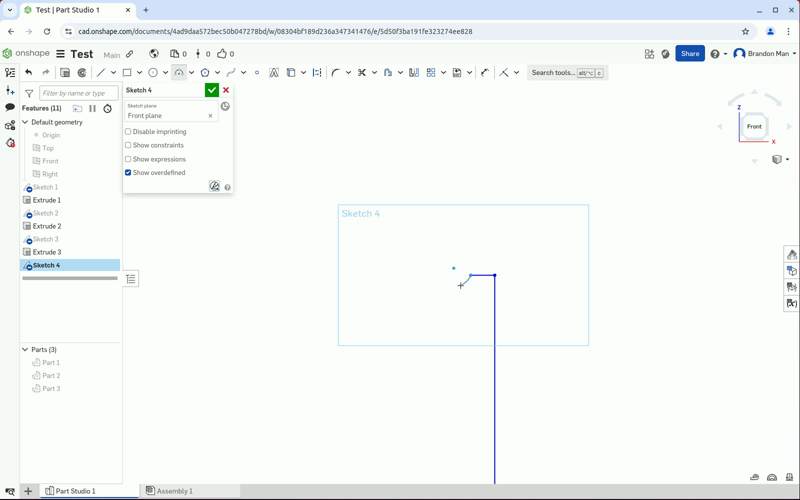
scroll(6)
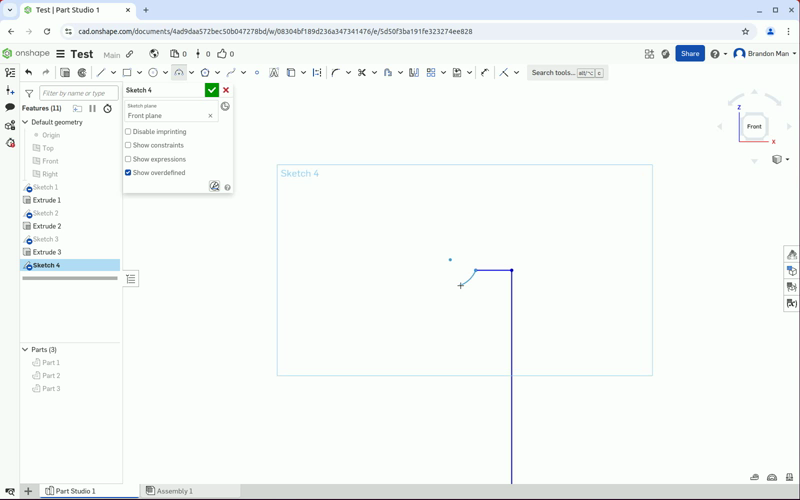
scroll(6)
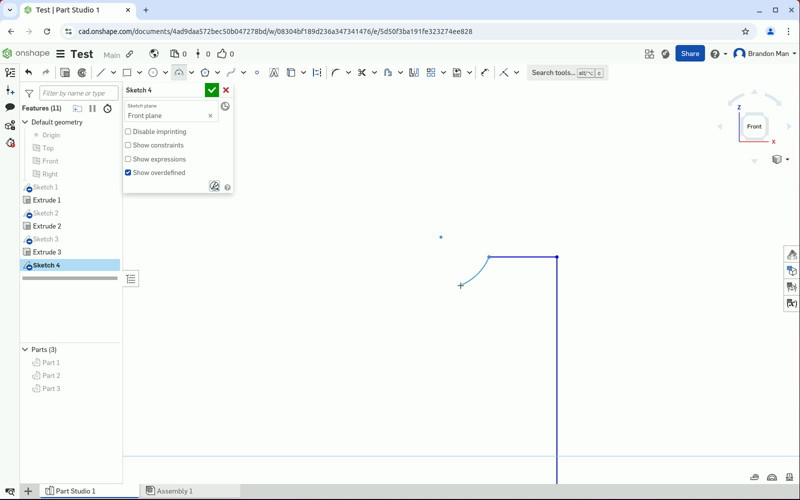
click(460, 285)
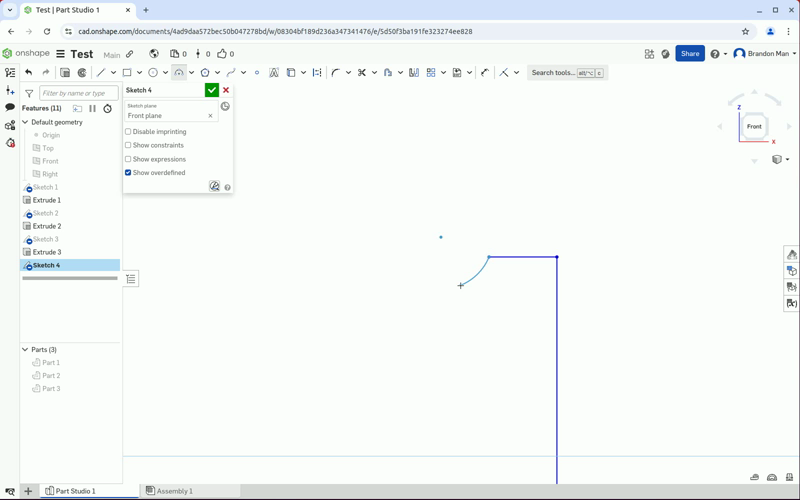
scroll(-6)
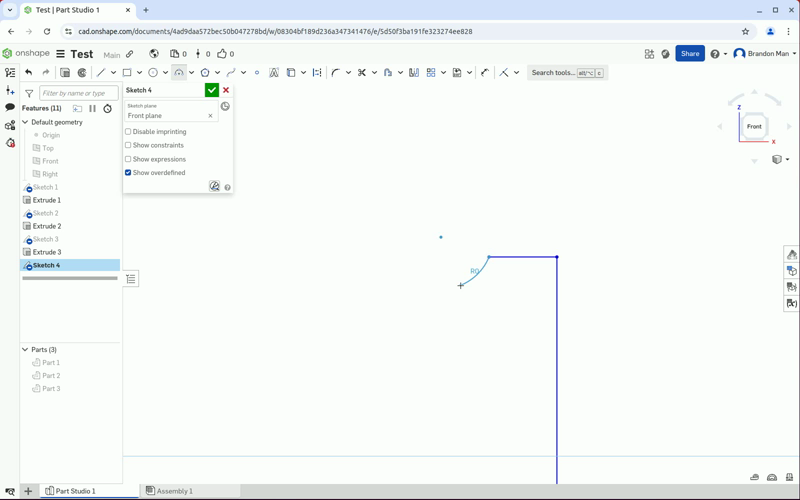
scroll(-6)
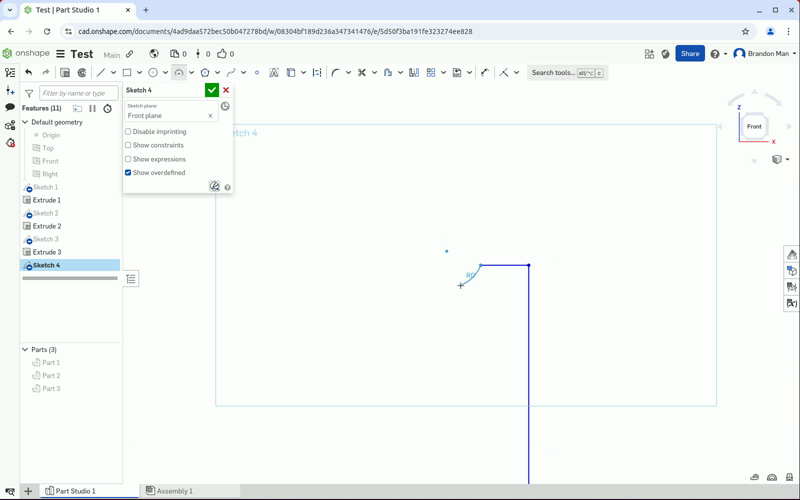
scroll(-6)
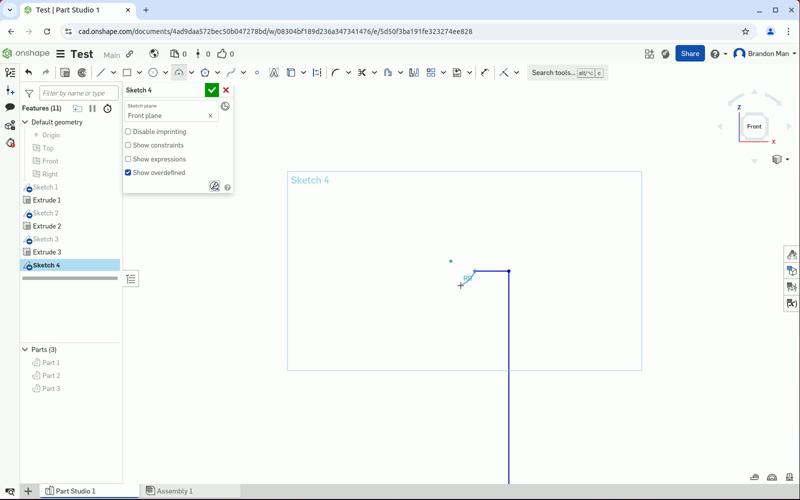
scroll(-6)
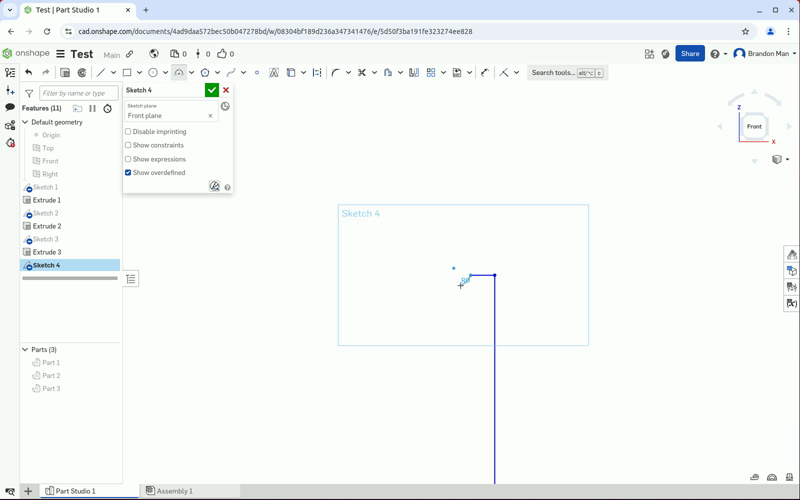
scroll(-6)
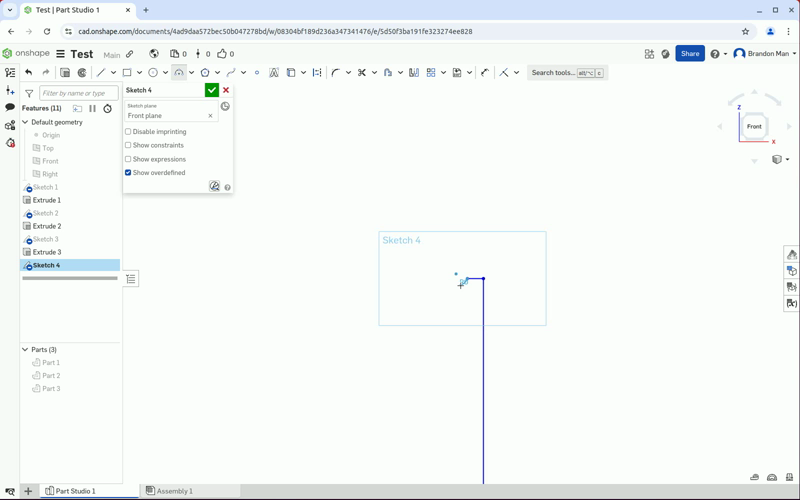
scroll(-6)
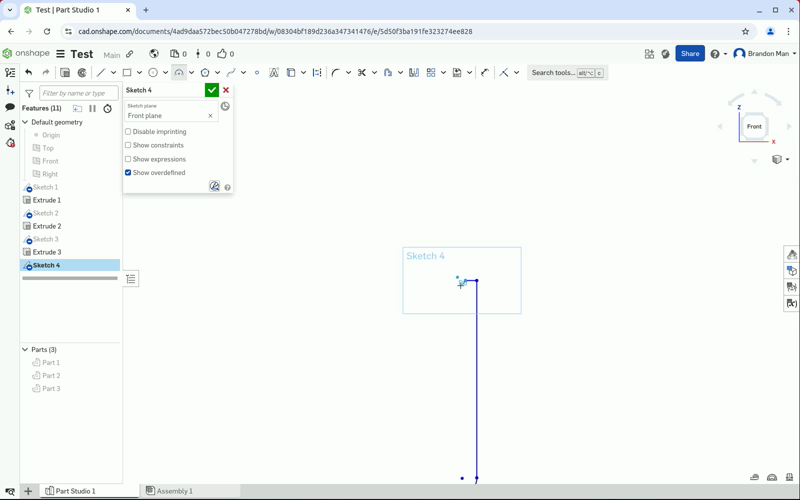
scroll(-6)
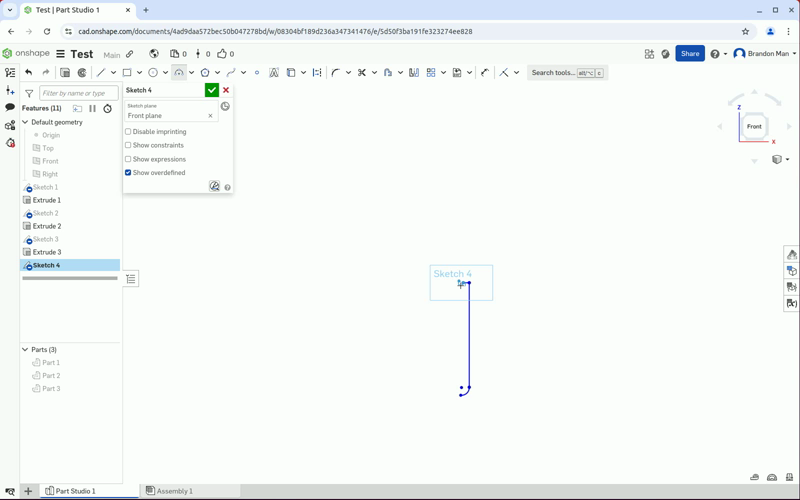
mouse_move(461, 283)
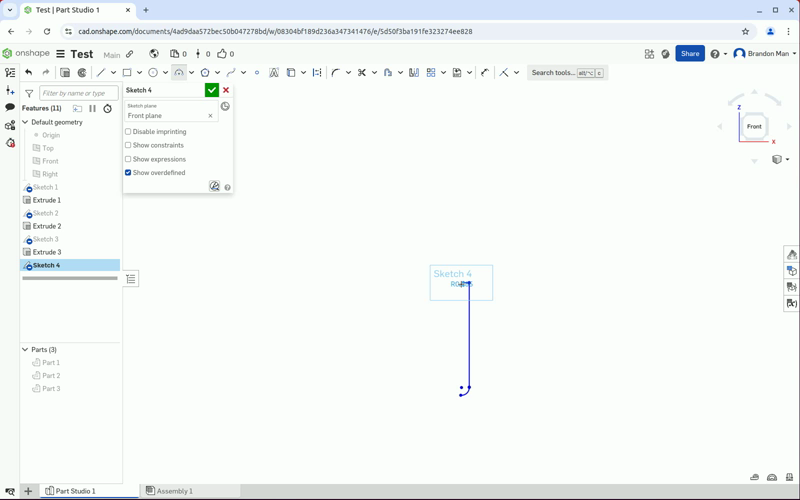
scroll(6)
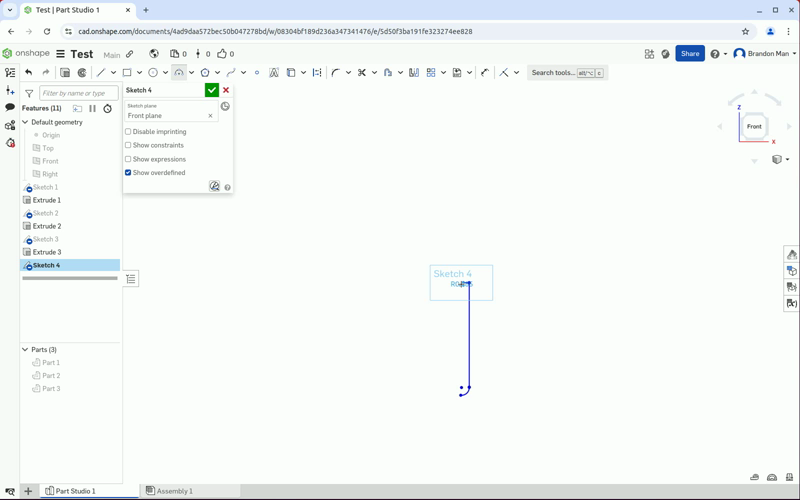
scroll(6)
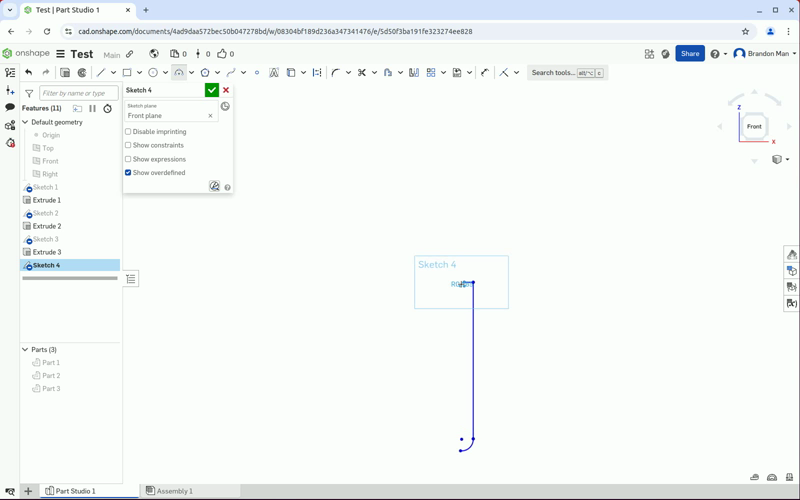
scroll(6)
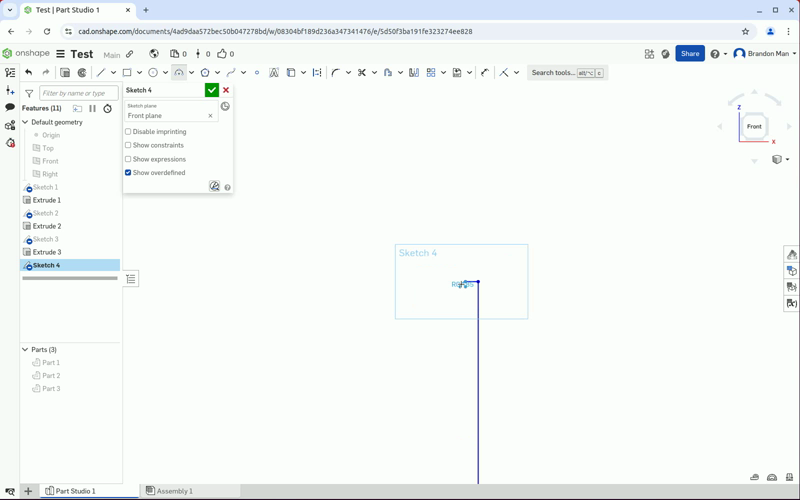
scroll(6)
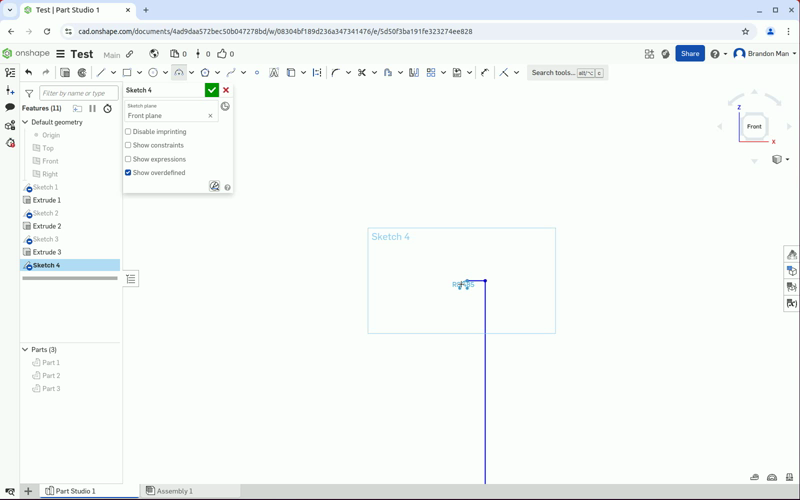
scroll(6)
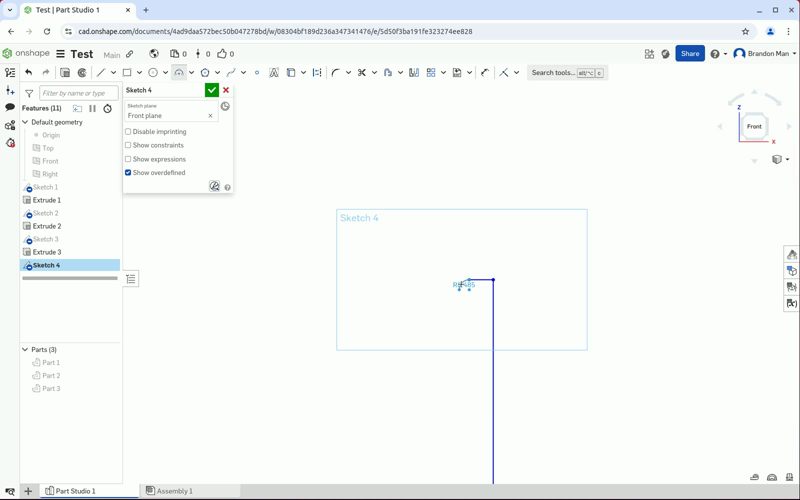
scroll(6)
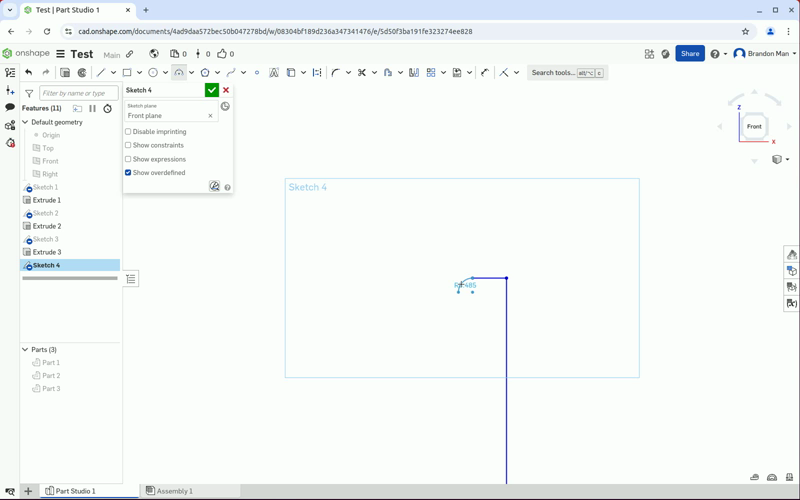
scroll(6)
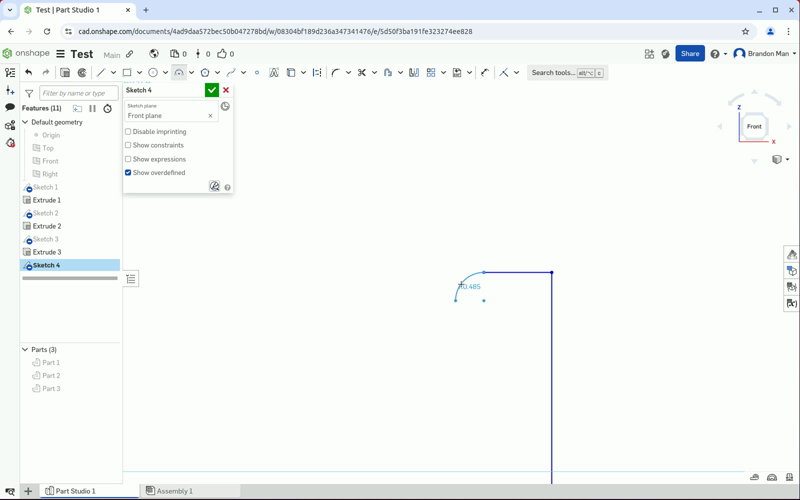
click(461, 283)
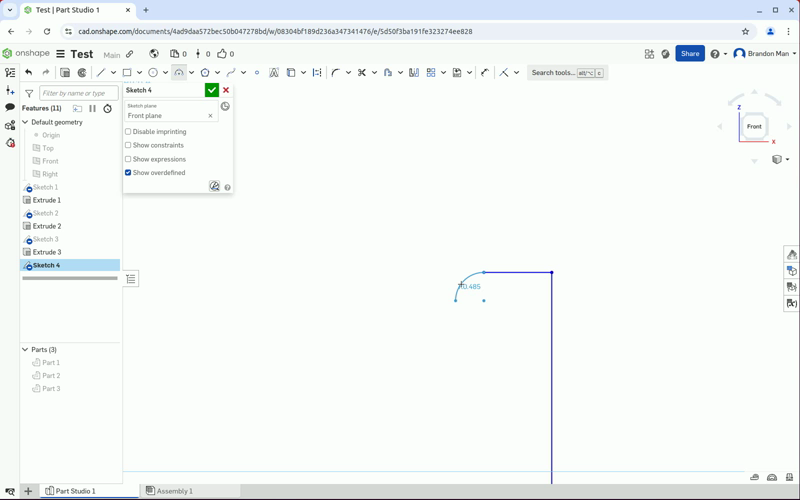
scroll(-6)
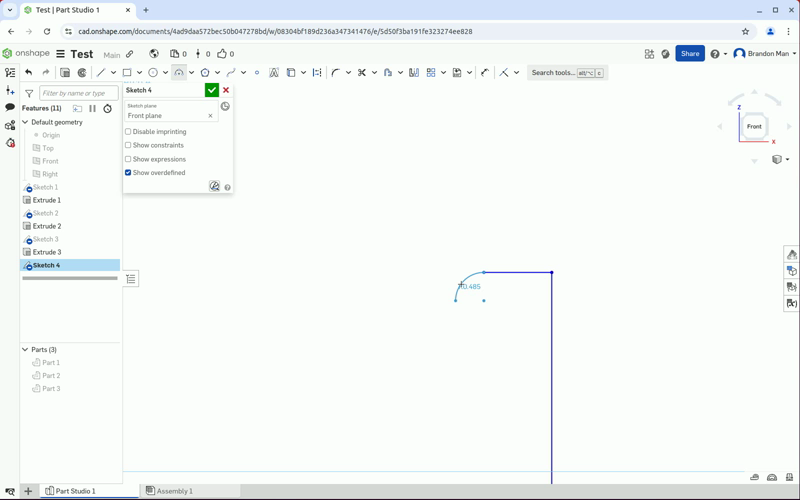
scroll(-6)
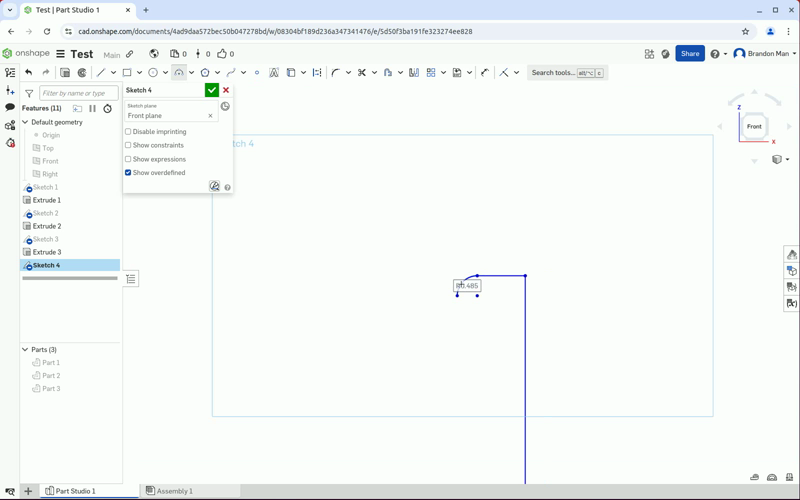
scroll(-6)
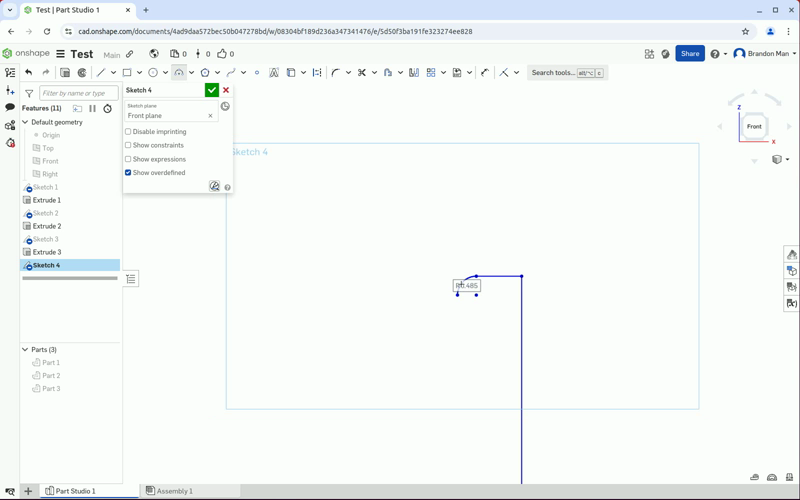
scroll(-6)
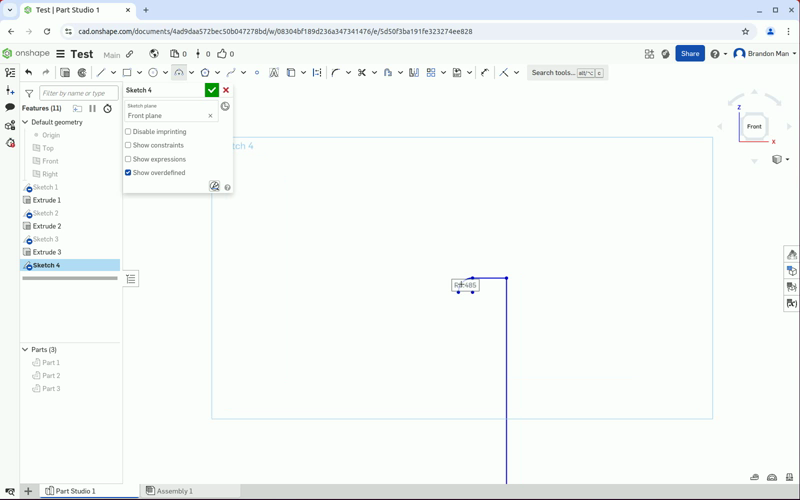
scroll(-6)
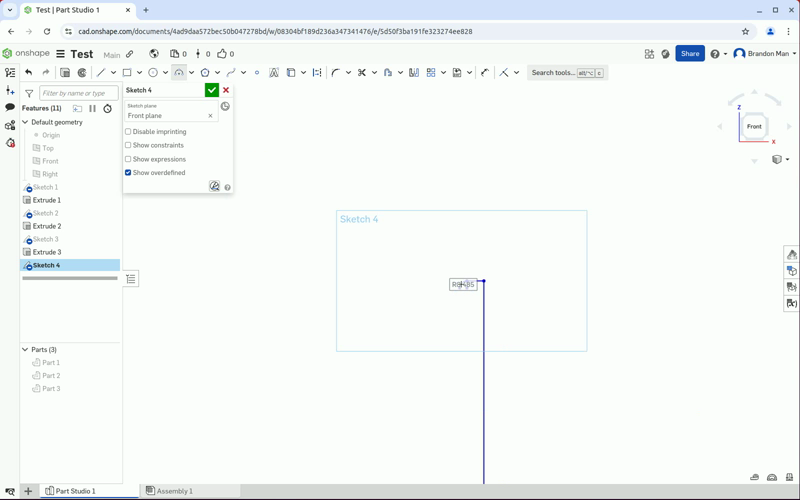
scroll(-6)
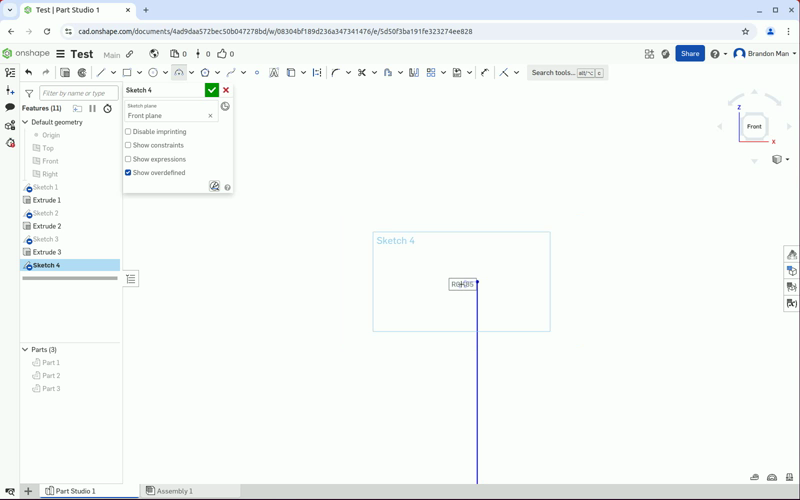
scroll(-6)
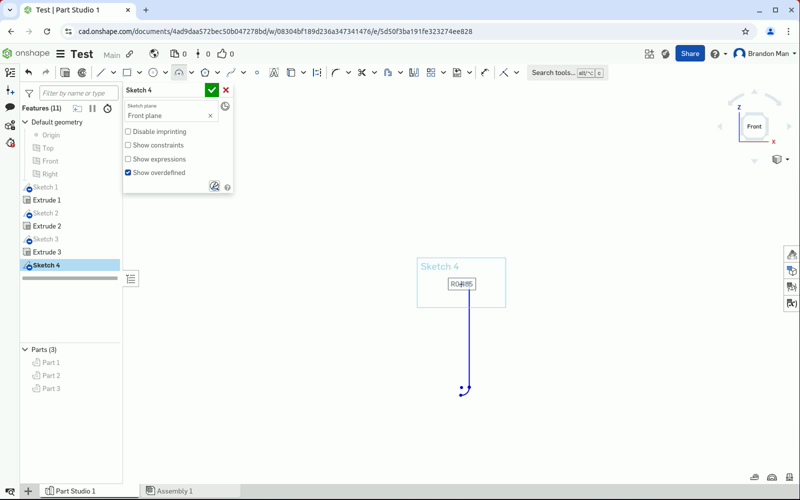
key_up(shift)
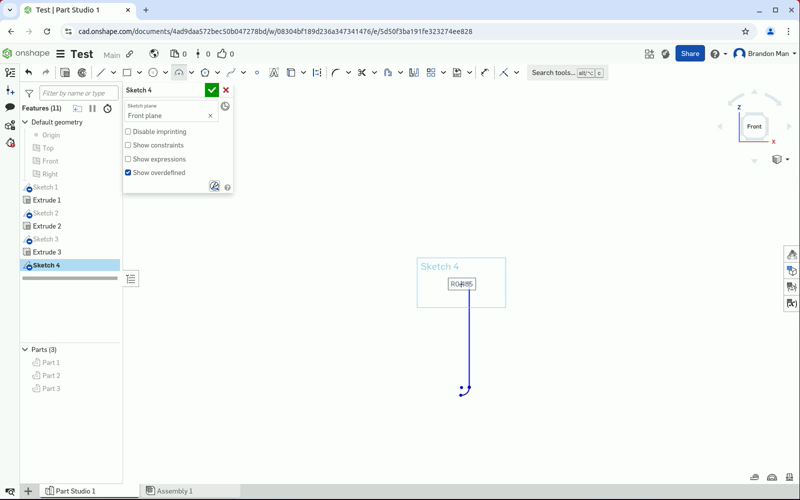
key(esc)
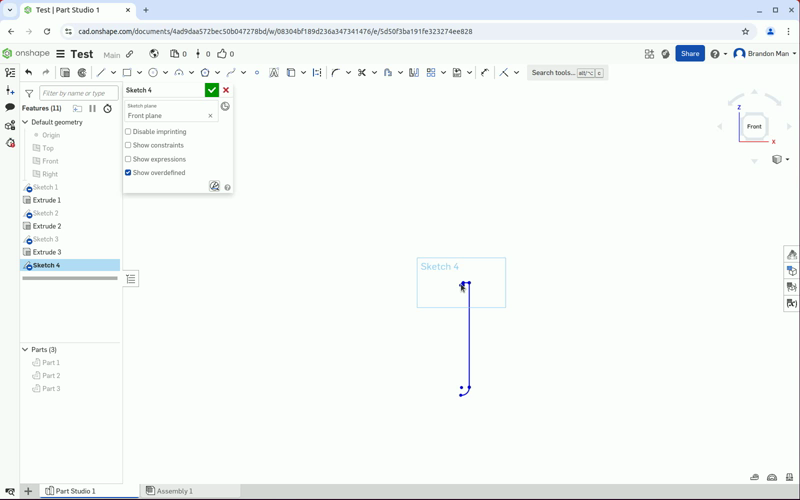
key(l)
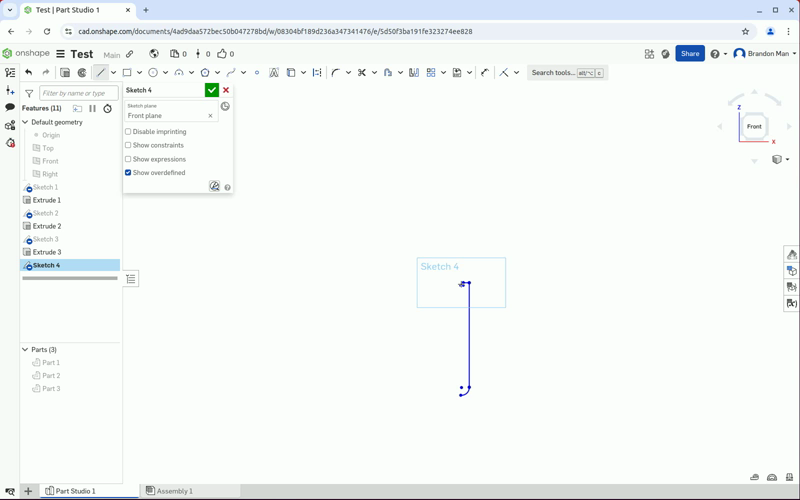
mouse_move(460, 285)
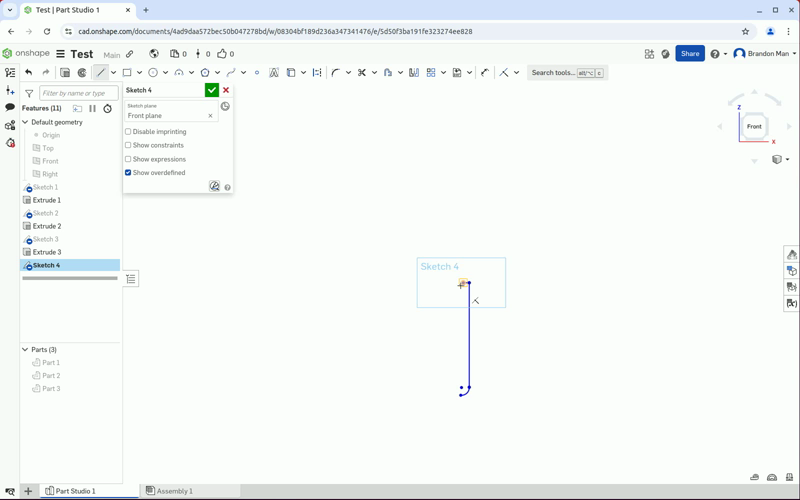
scroll(6)
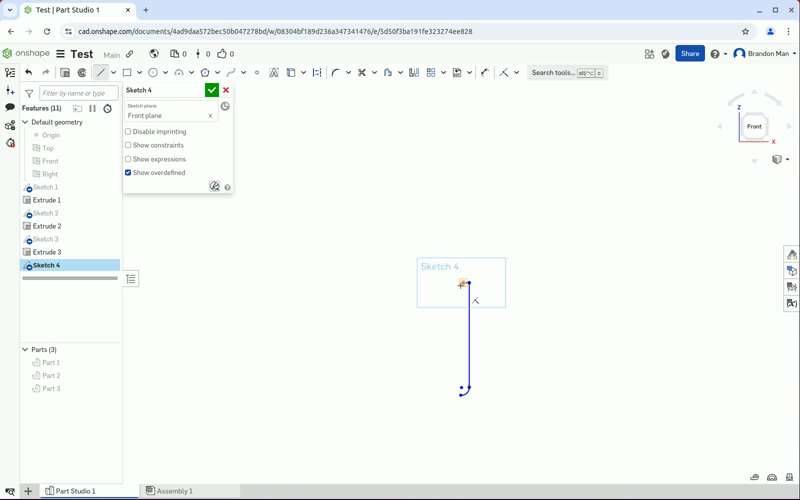
scroll(6)
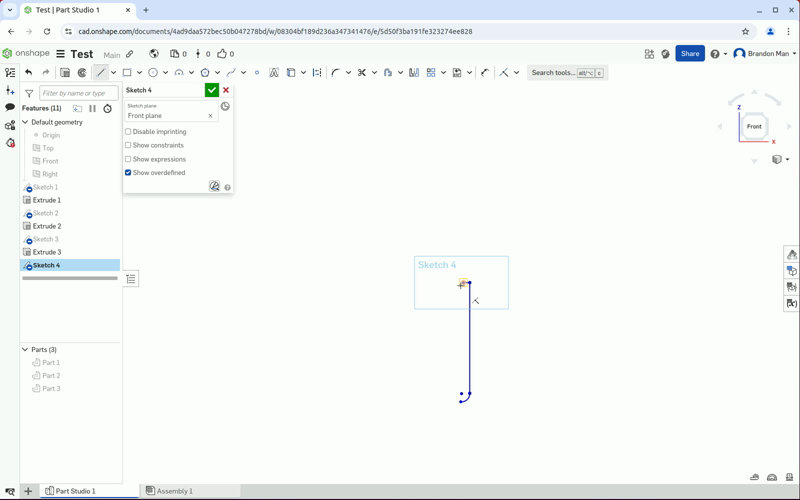
scroll(6)
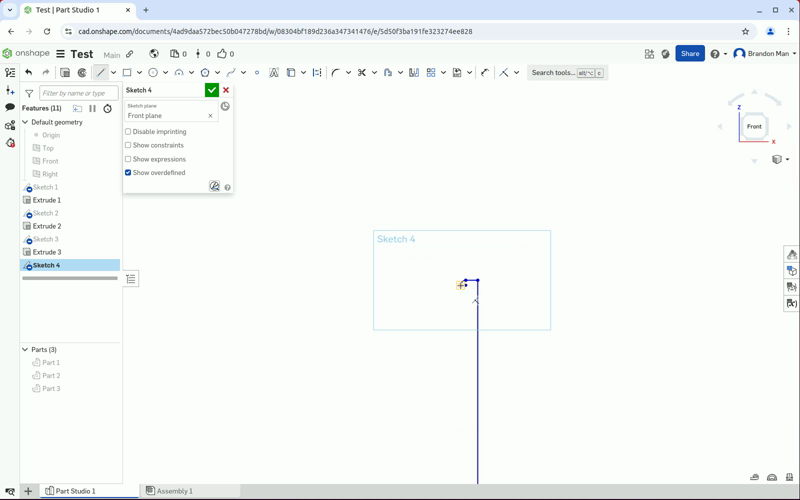
scroll(6)
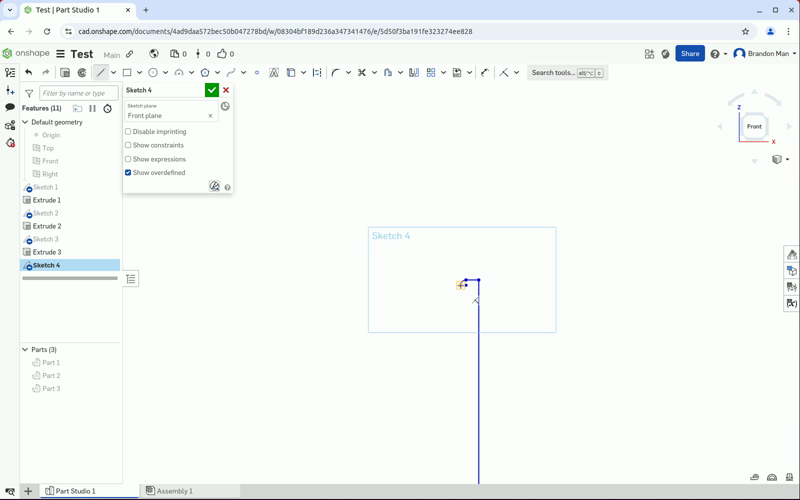
scroll(6)
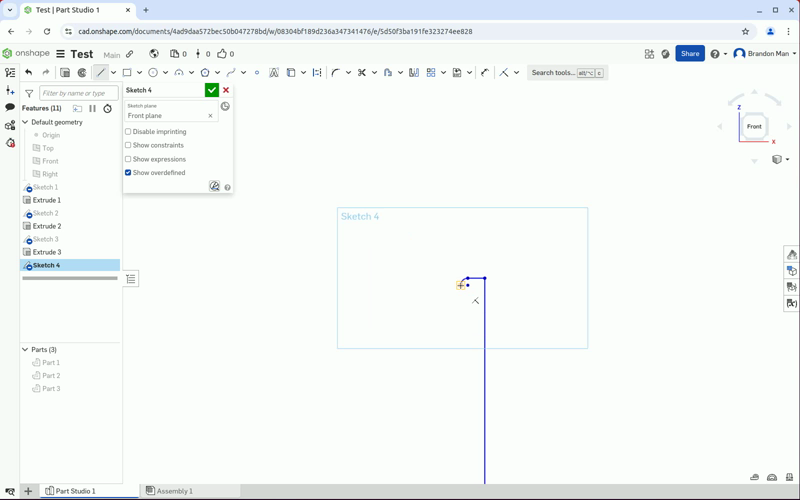
scroll(6)
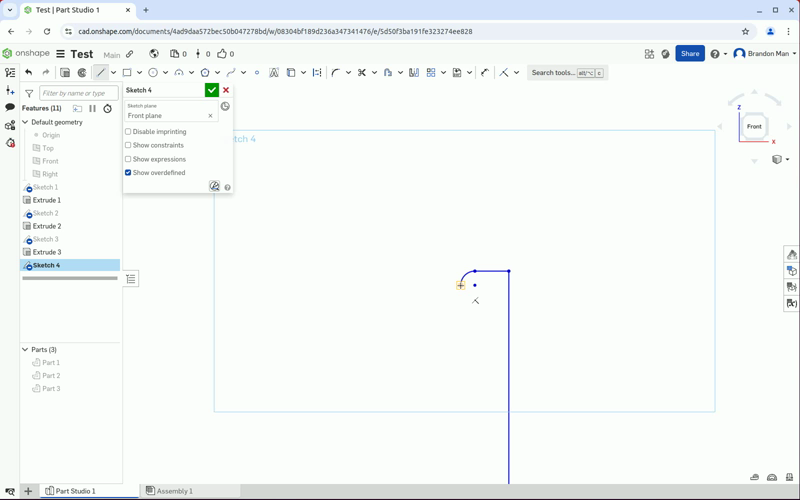
scroll(6)
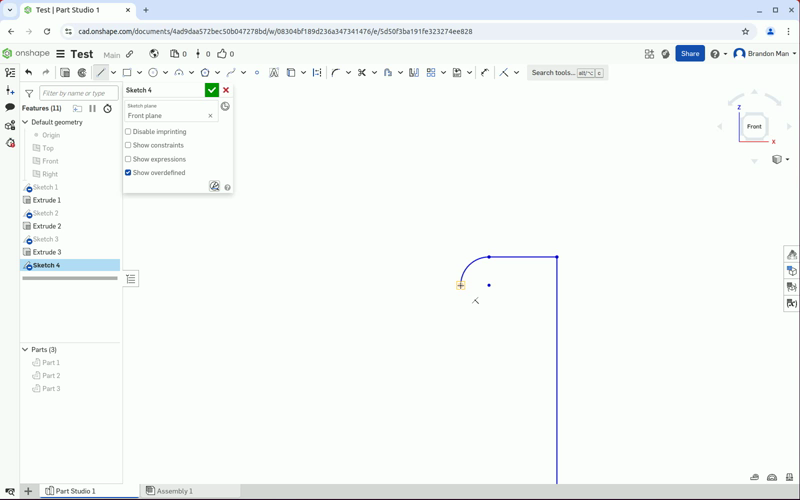
click(460, 285)
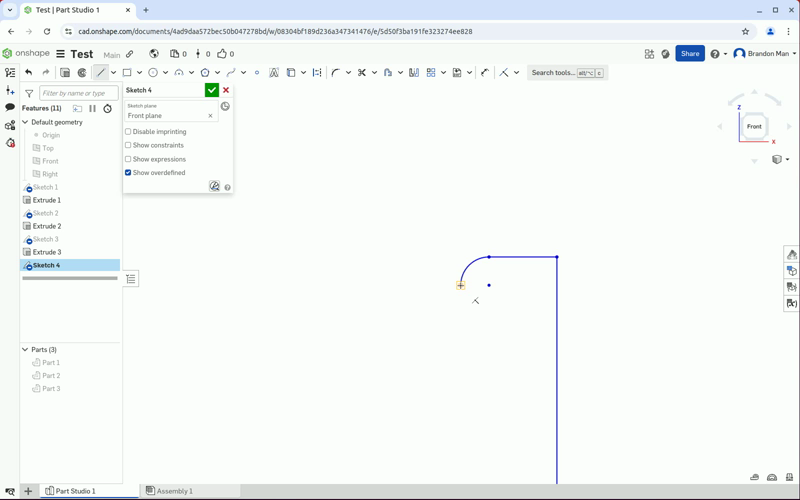
scroll(-6)
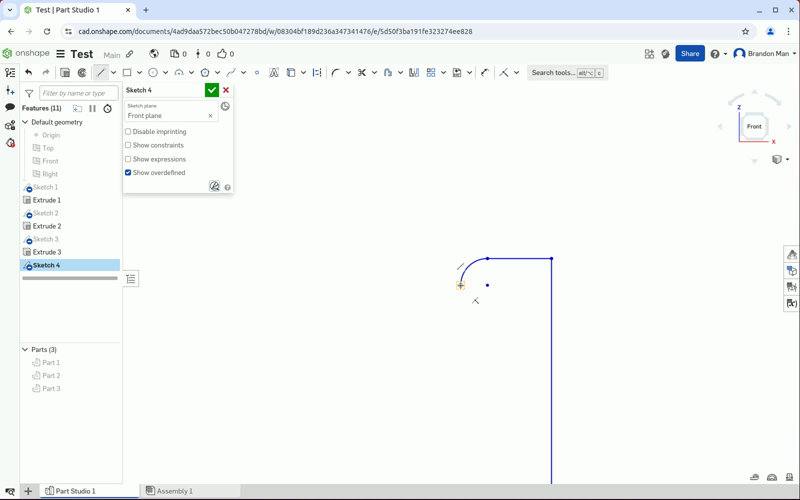
scroll(-6)
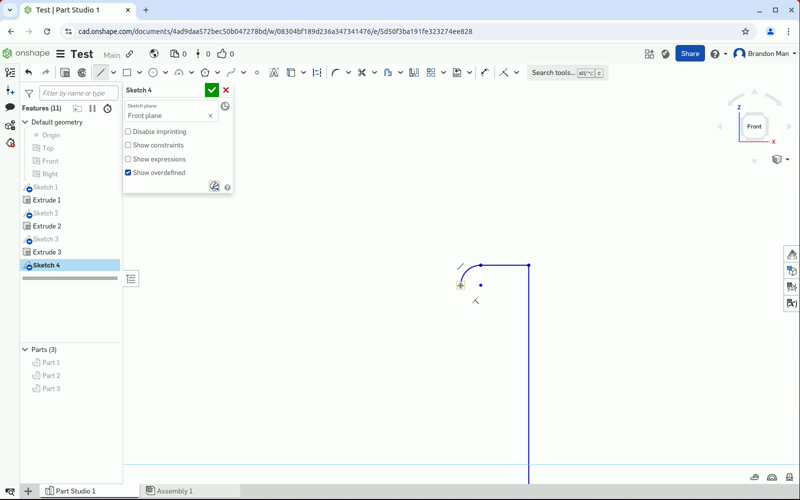
scroll(-6)
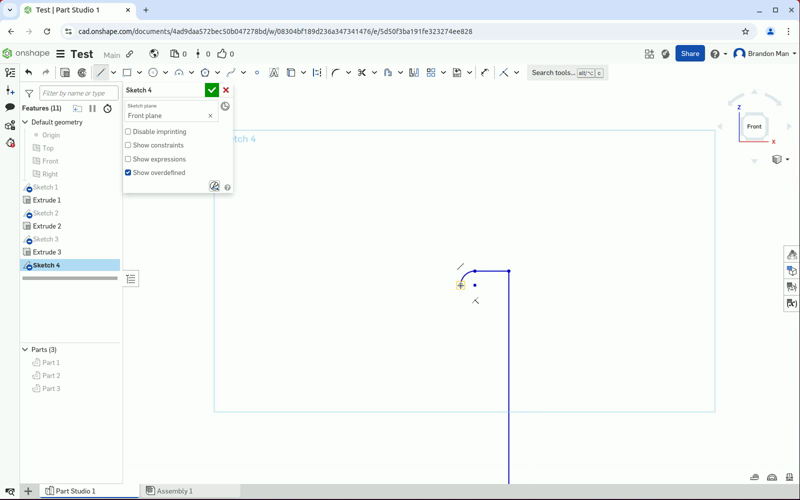
scroll(-6)
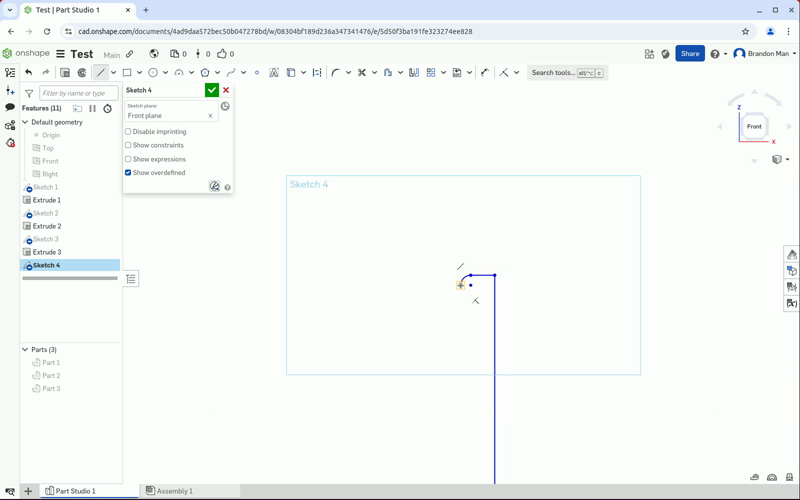
scroll(-6)
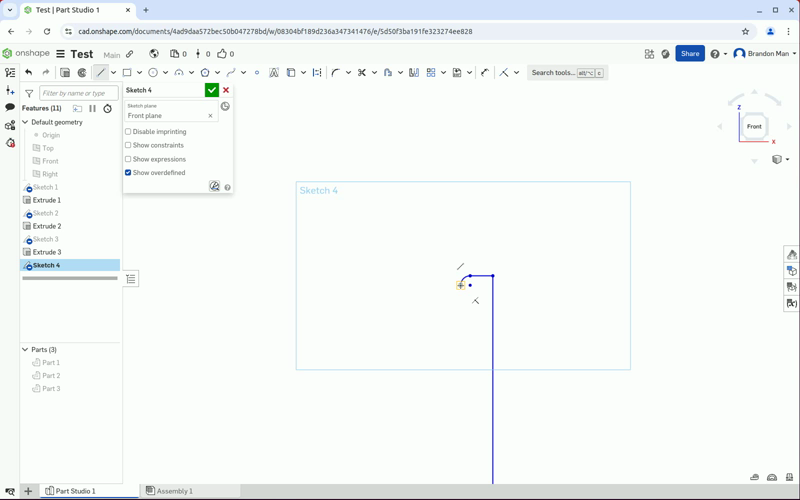
scroll(-6)
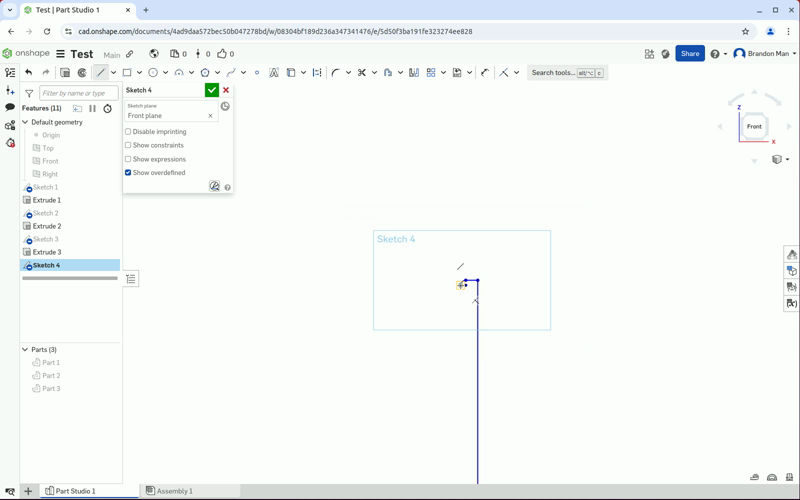
scroll(-6)
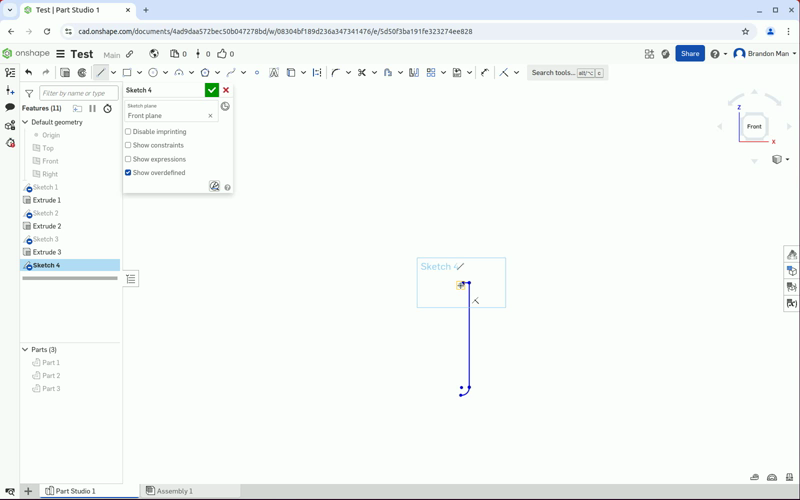
key_down(shift)
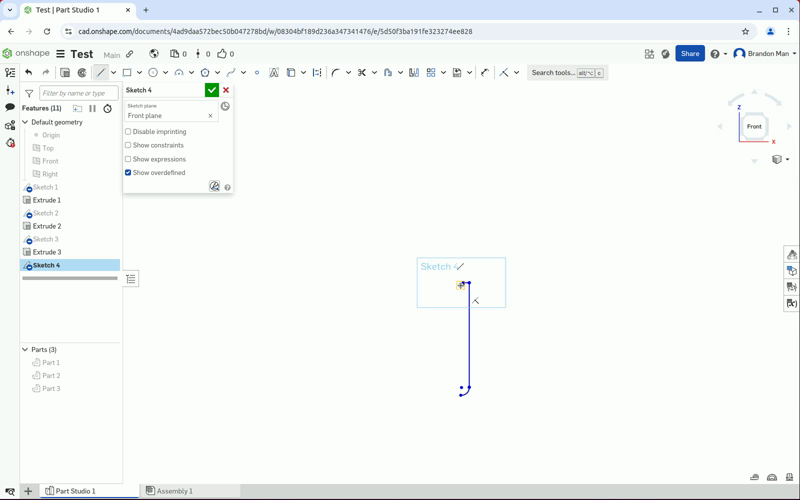
mouse_move(460, 384)
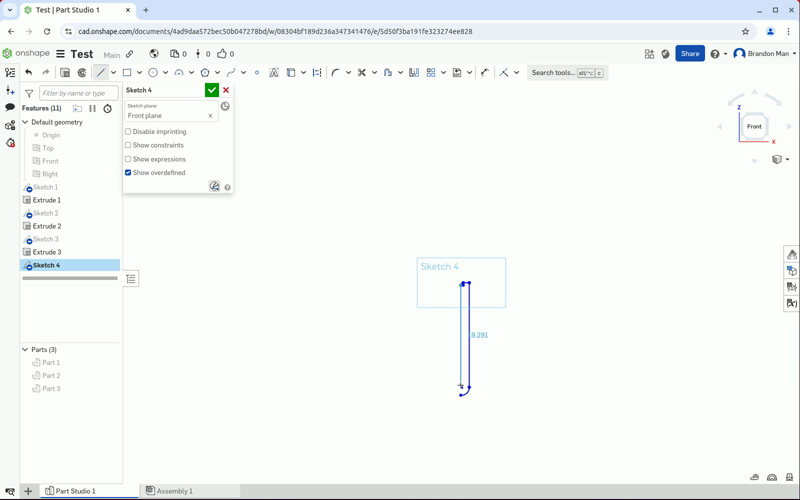
scroll(6)
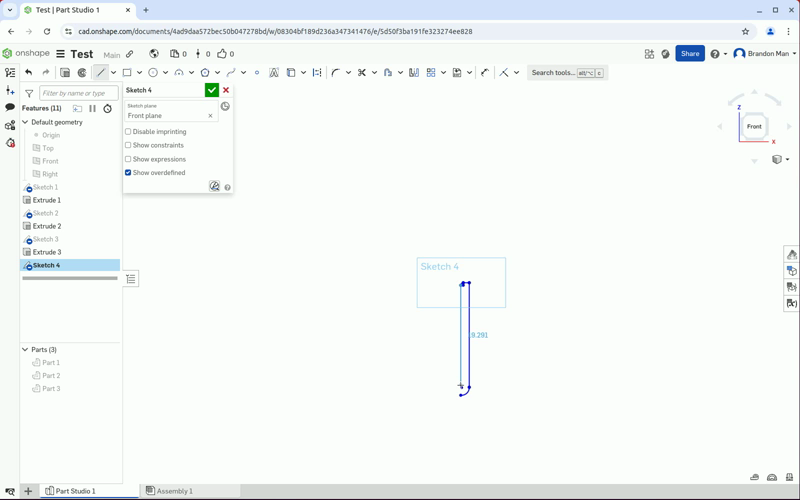
scroll(6)
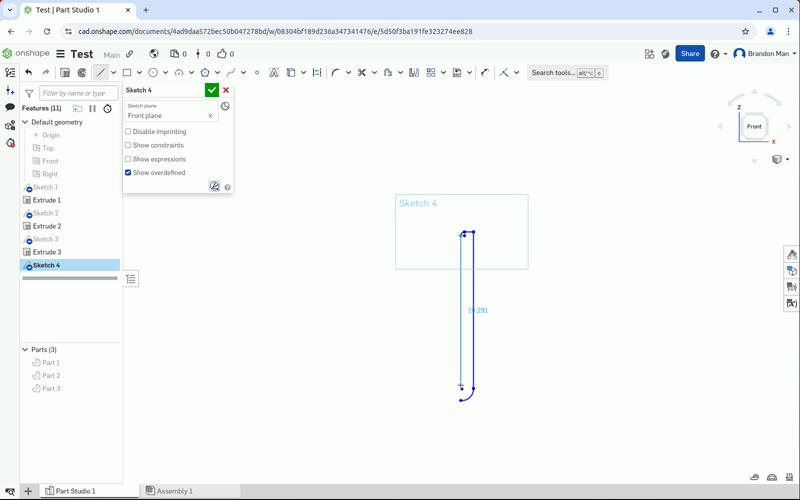
scroll(6)
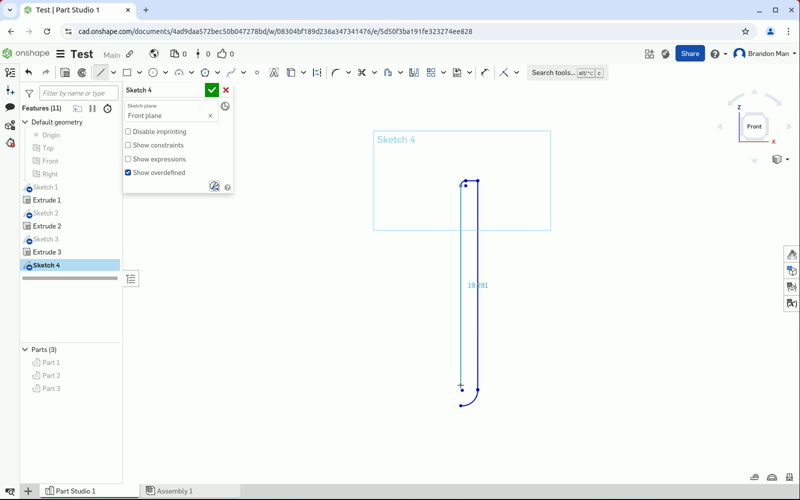
scroll(6)
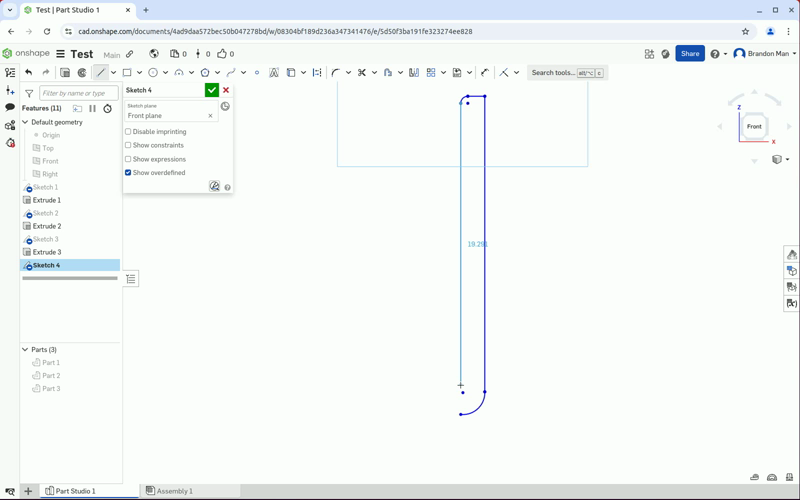
scroll(6)
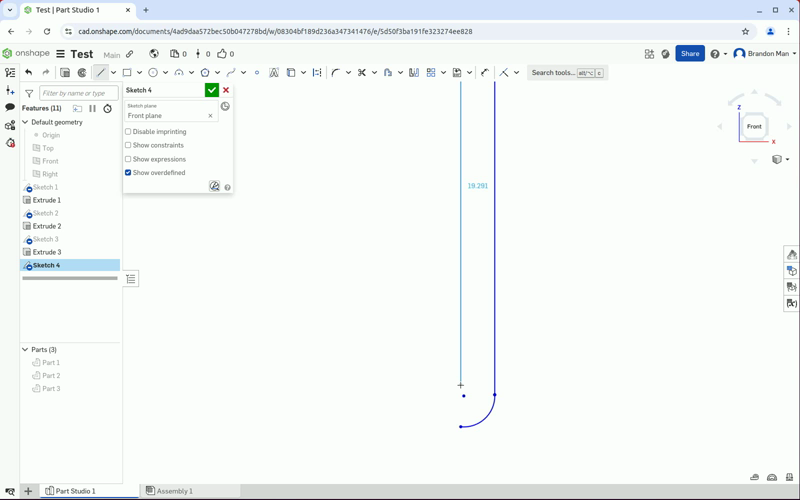
scroll(6)
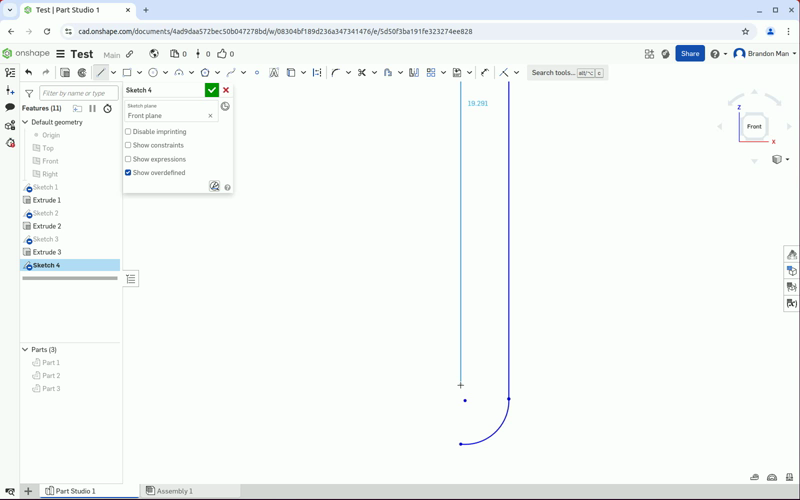
scroll(6)
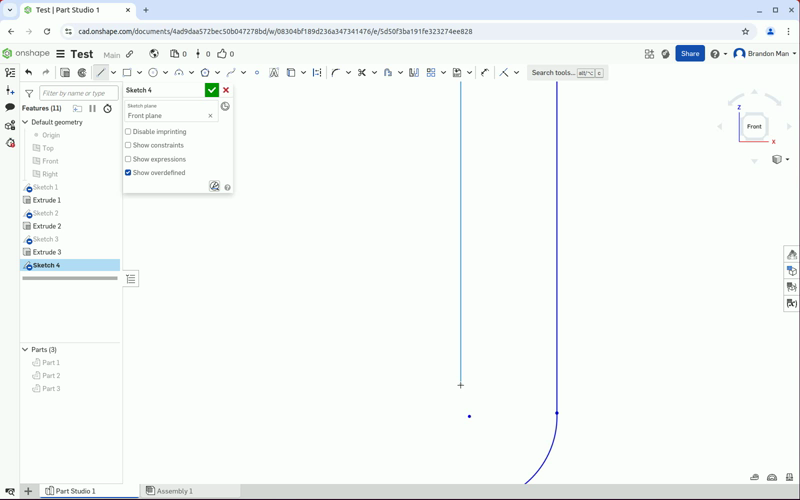
click(460, 384)
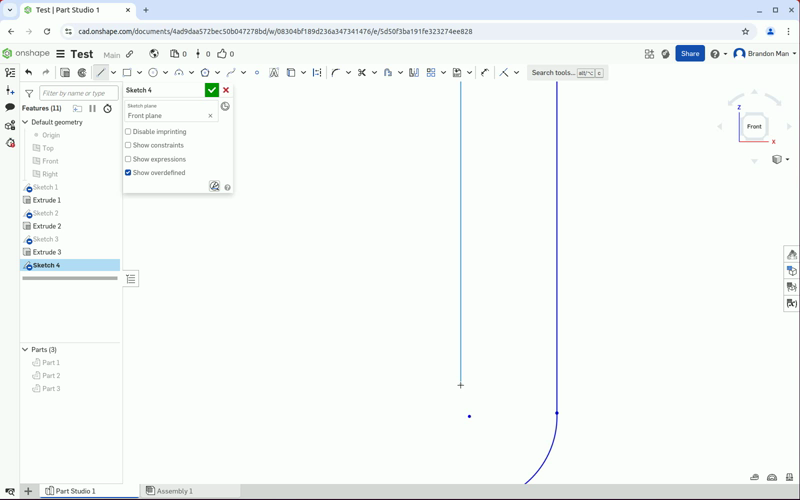
scroll(-6)
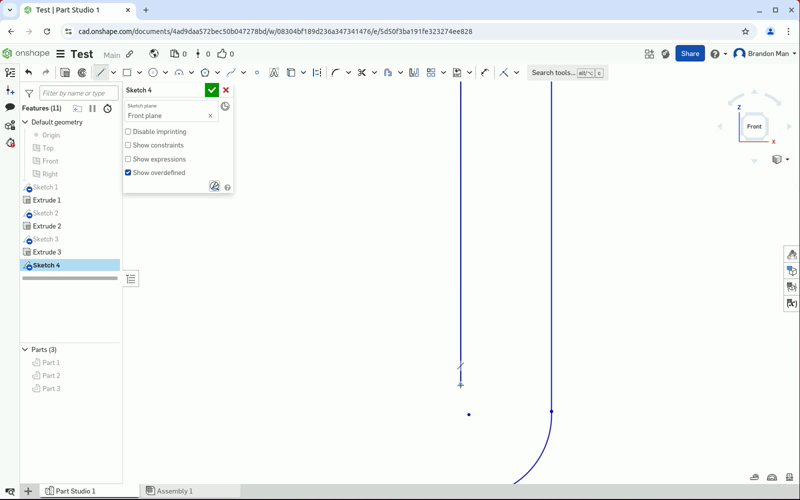
scroll(-6)
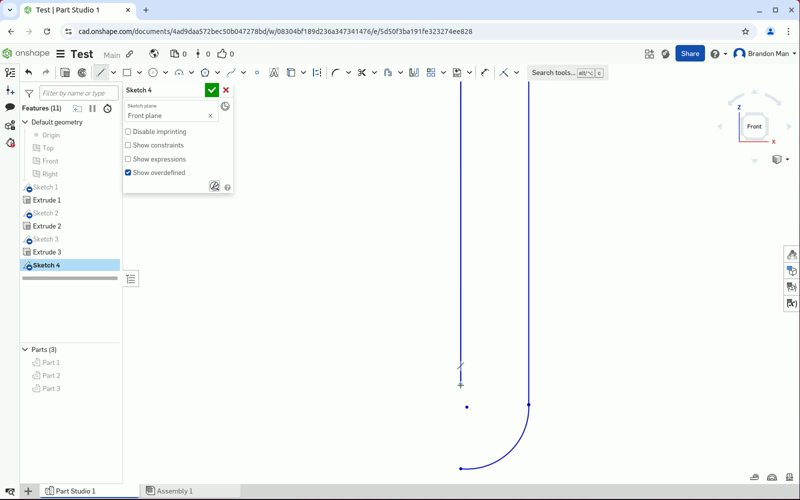
scroll(-6)
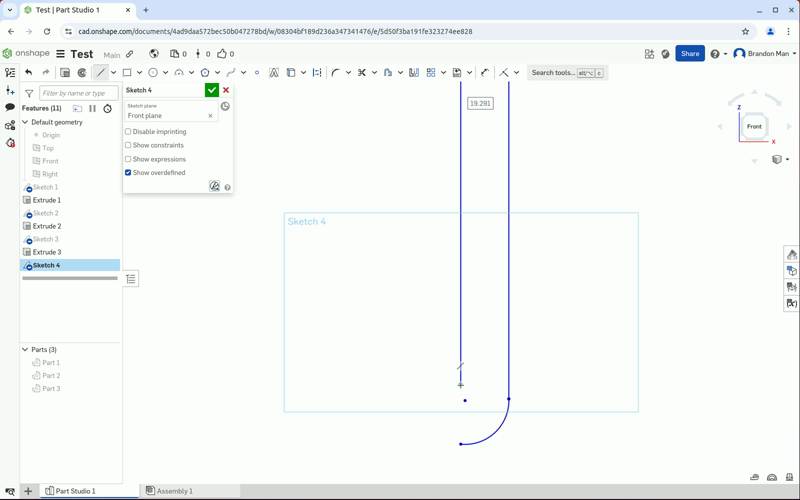
scroll(-6)
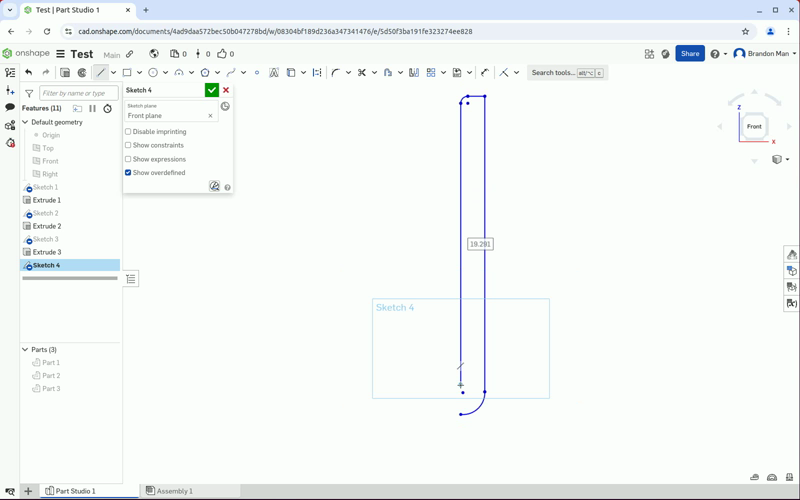
scroll(-6)
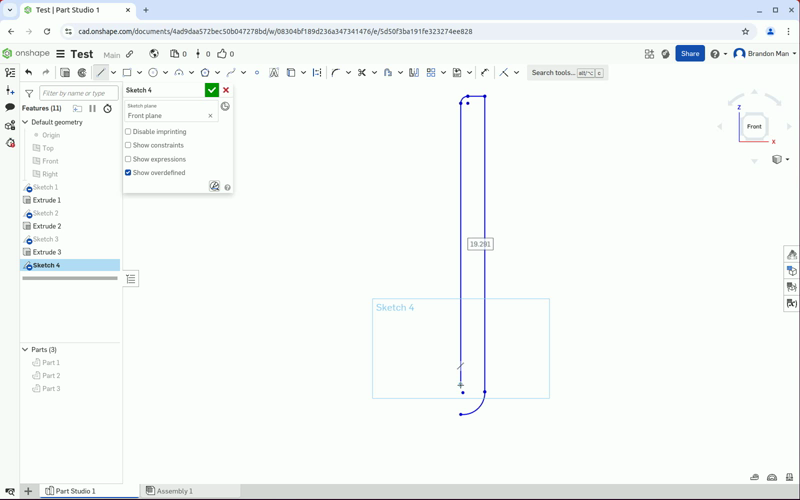
scroll(-6)
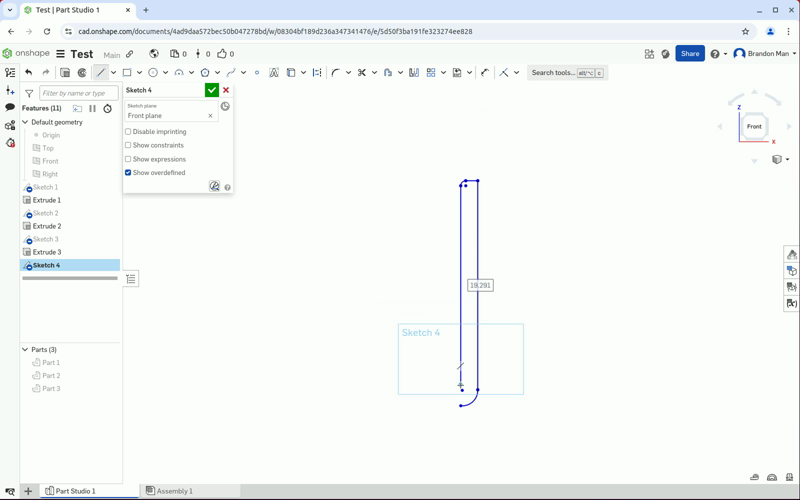
scroll(-6)
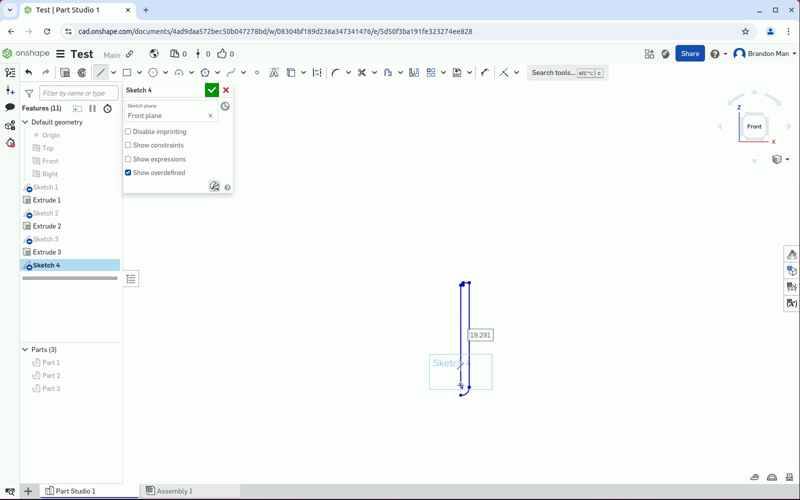
key_up(shift)
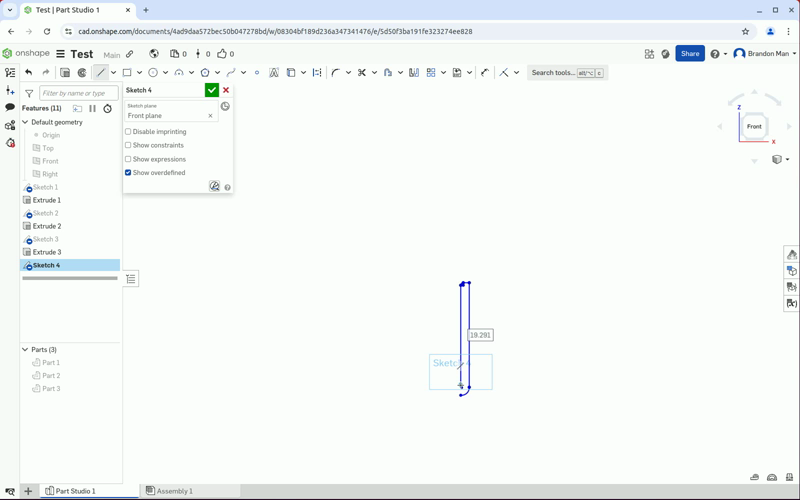
key(esc)
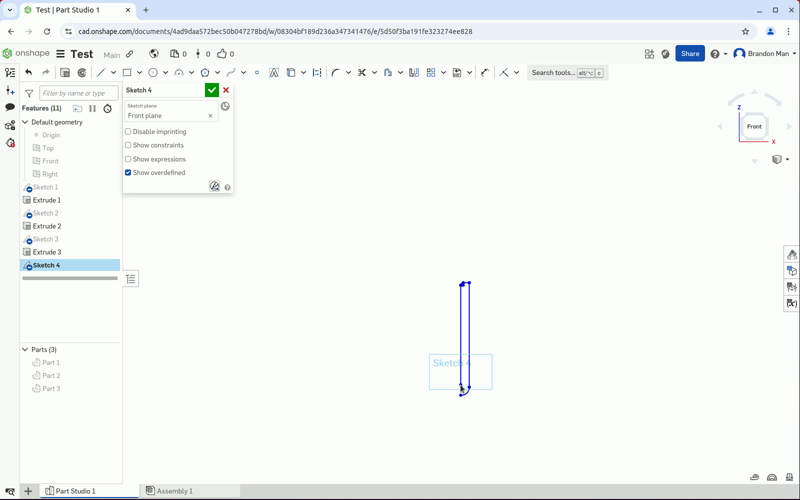
key(a)
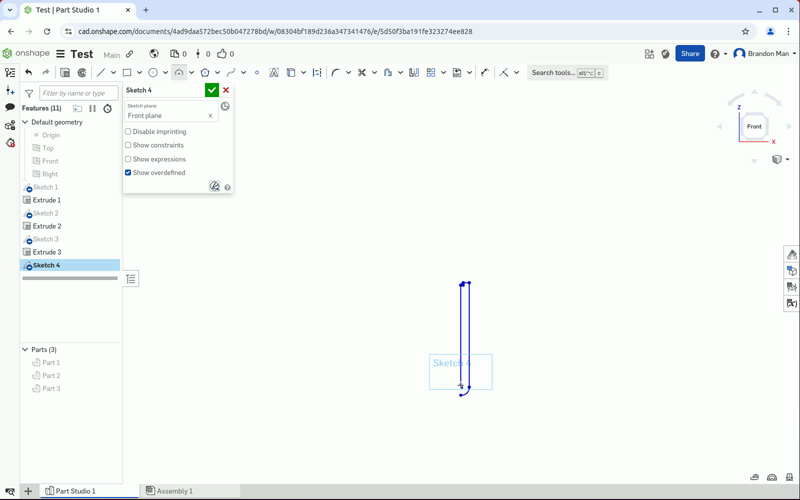
mouse_move(460, 384)
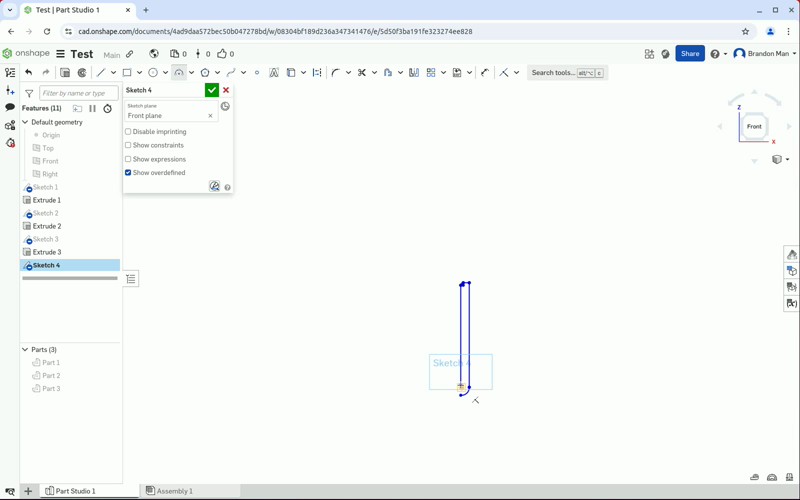
scroll(6)
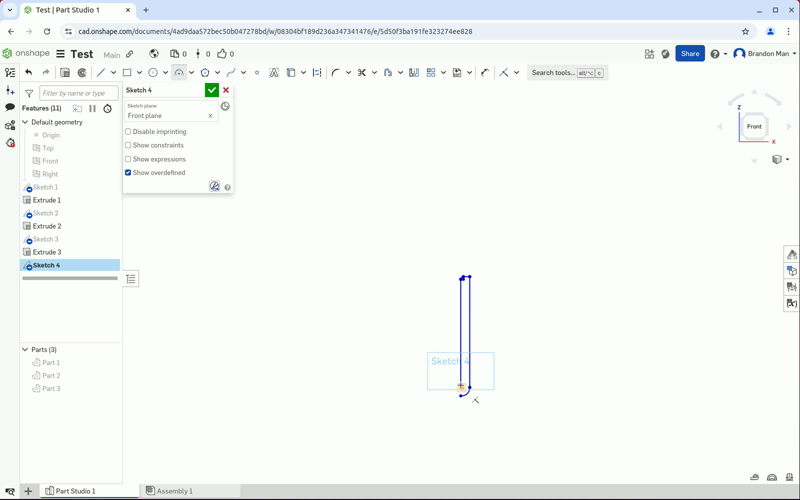
scroll(6)
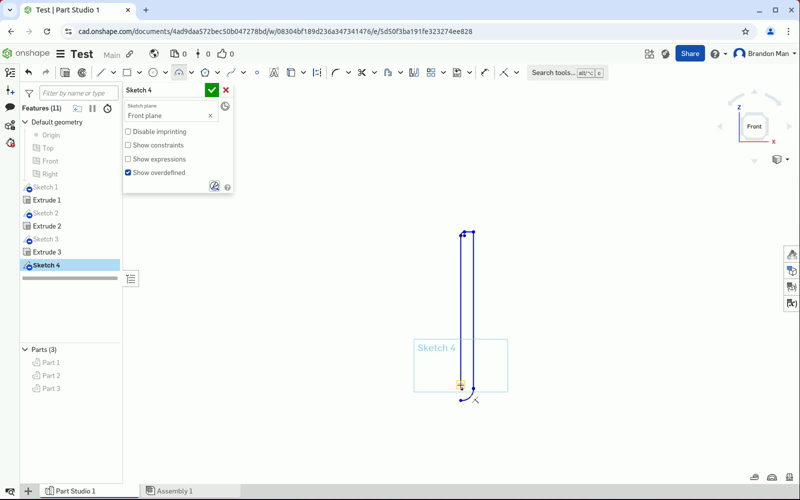
scroll(6)
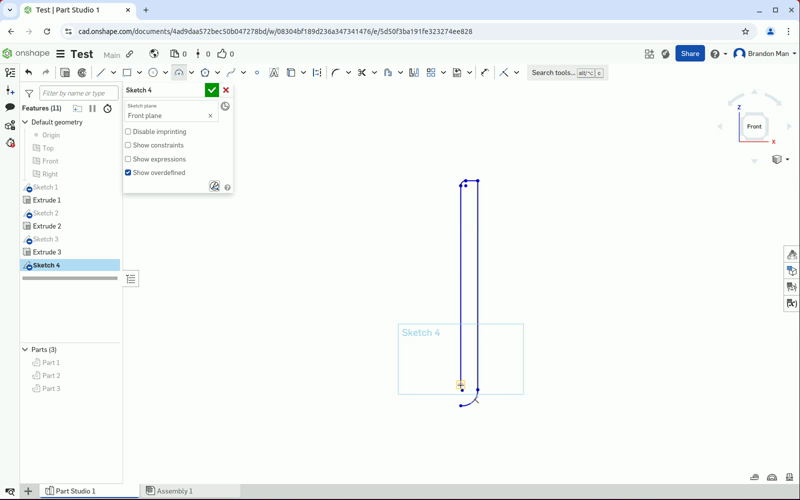
scroll(6)
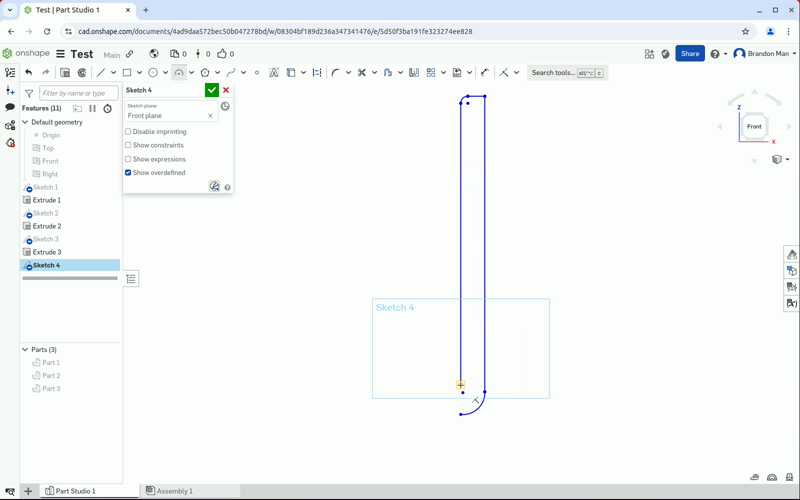
scroll(6)
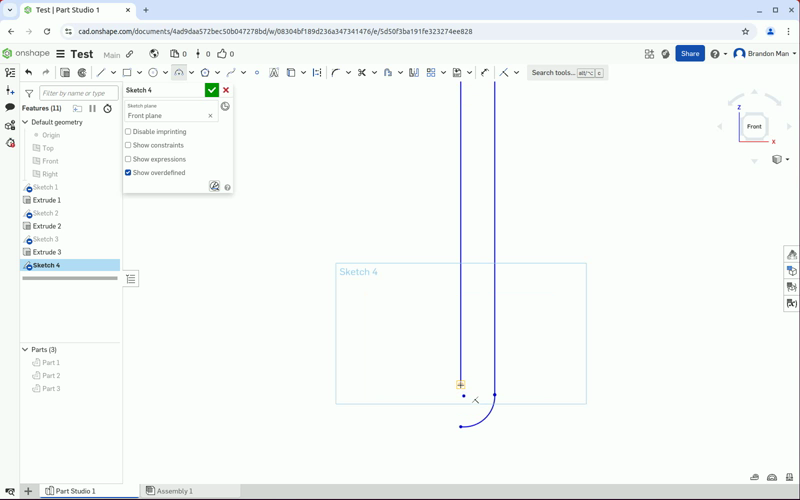
scroll(6)
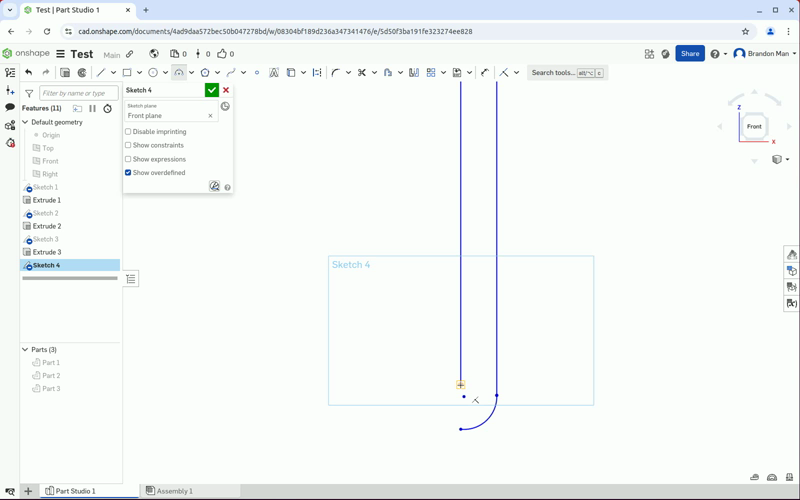
scroll(6)
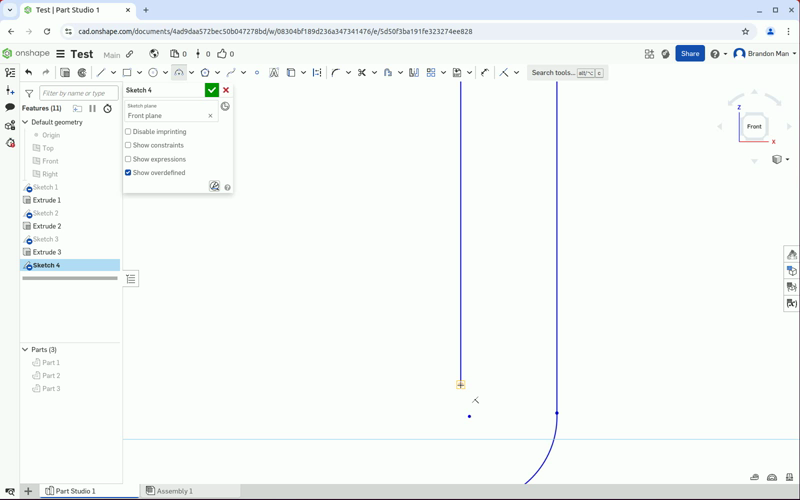
click(460, 384)
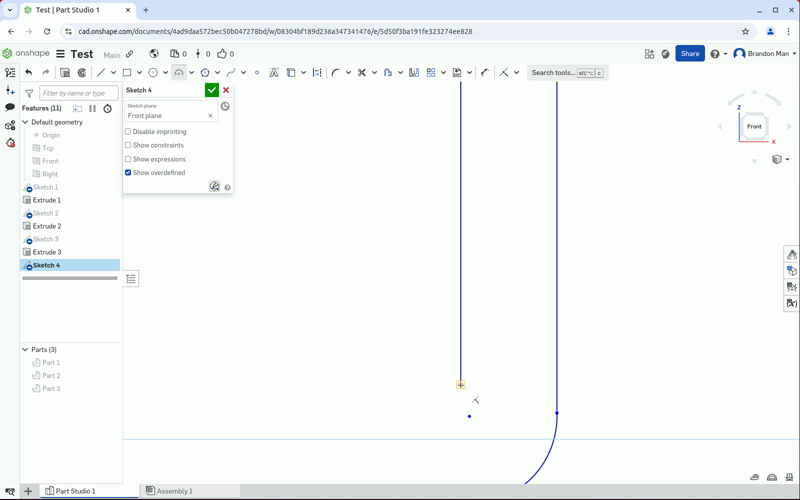
scroll(-6)
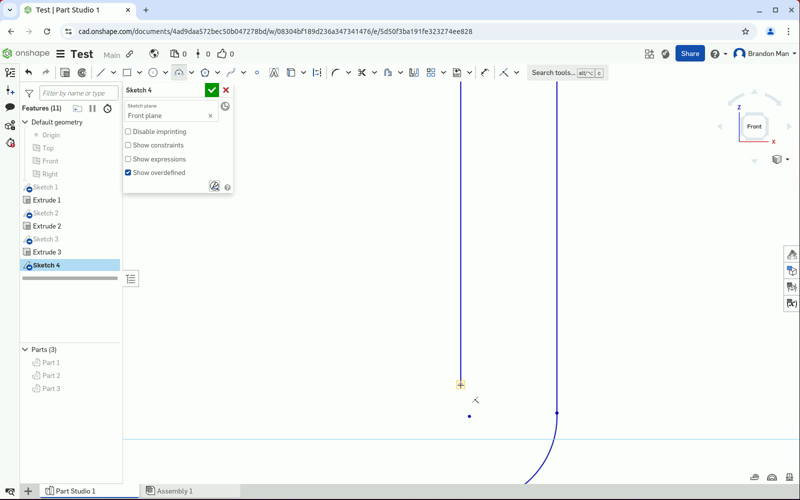
scroll(-6)
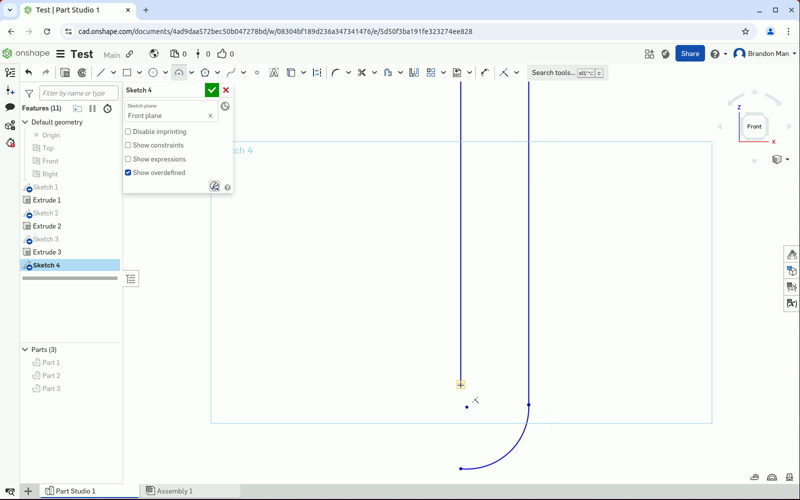
scroll(-6)
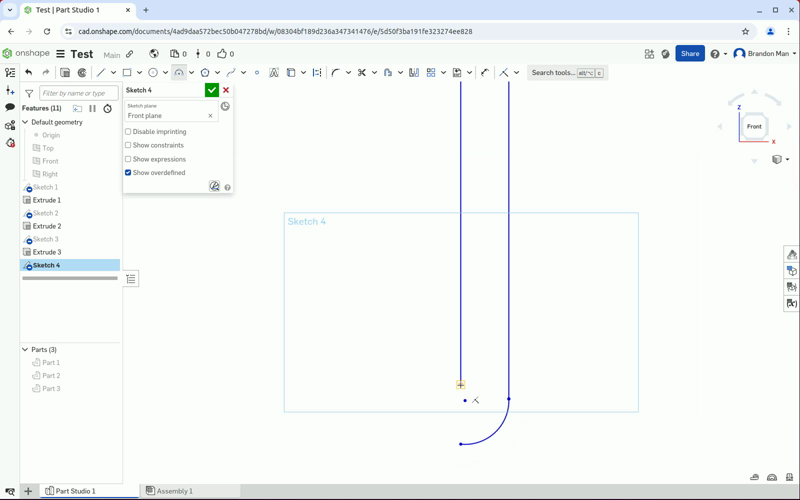
scroll(-6)
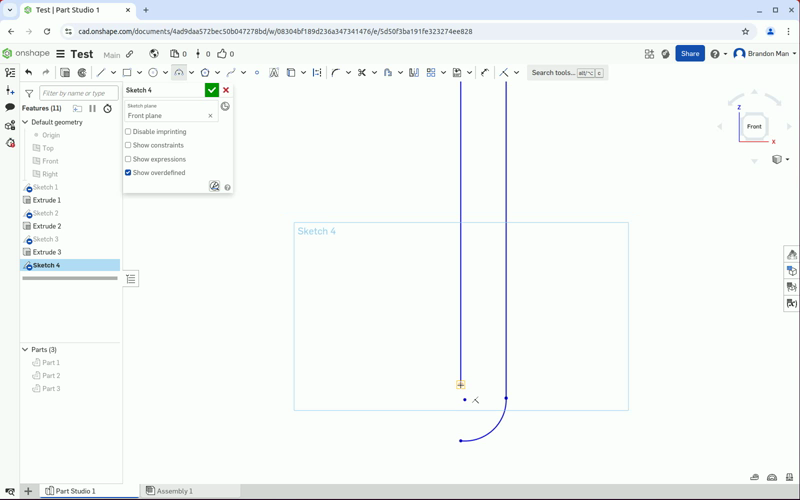
scroll(-6)
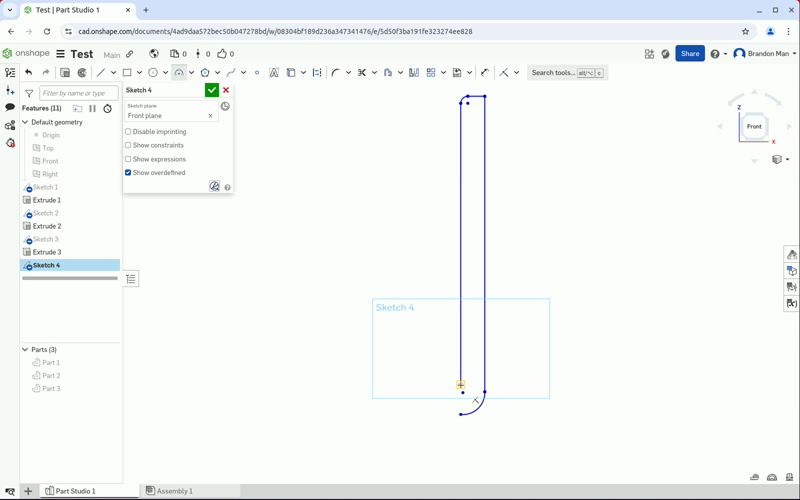
scroll(-6)
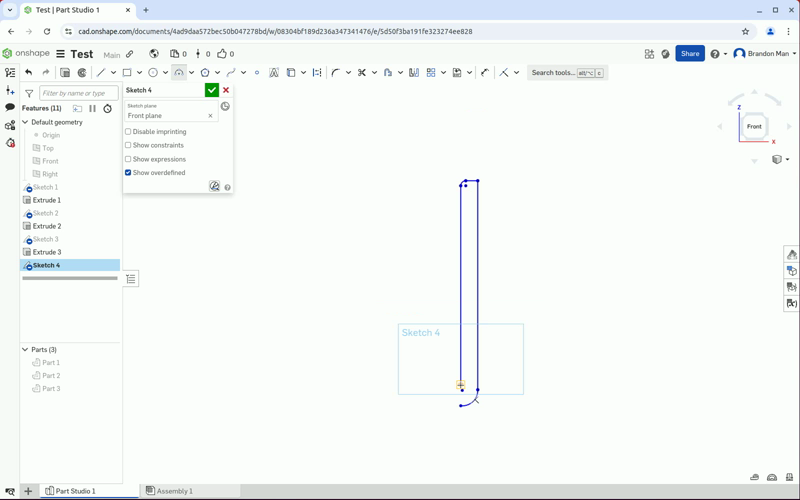
scroll(-6)
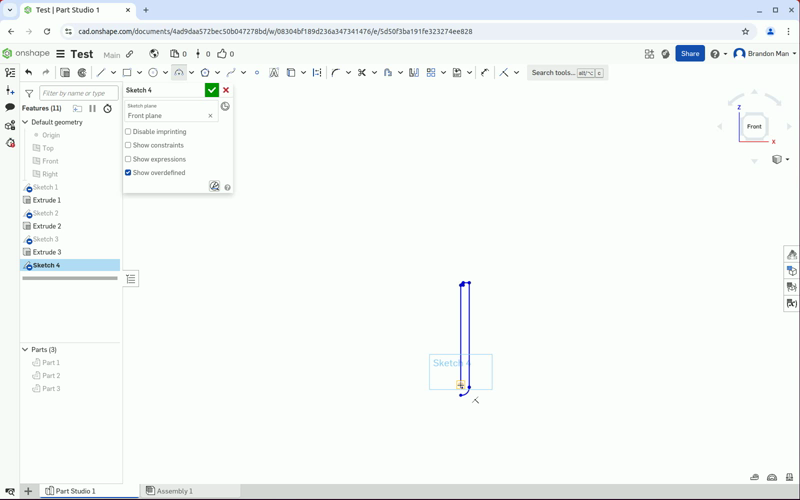
key_down(shift)
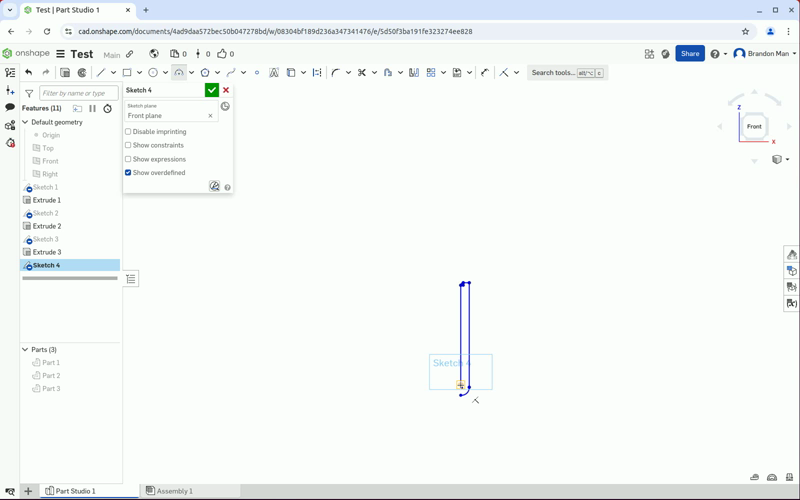
mouse_move(460, 389)
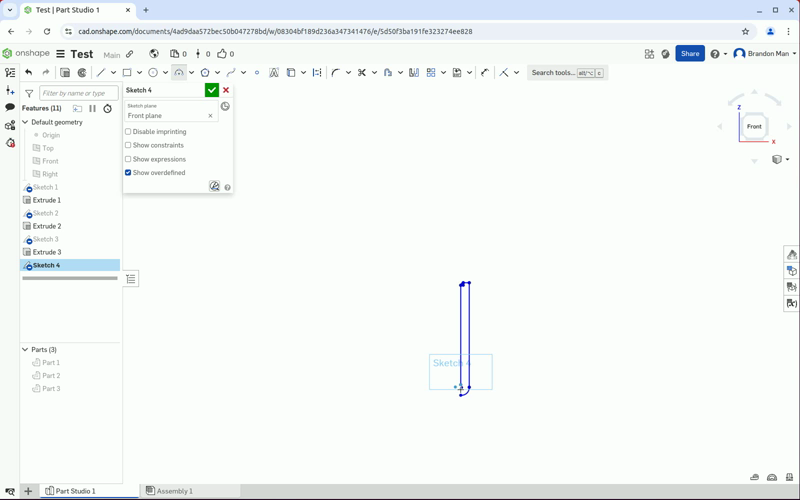
scroll(6)
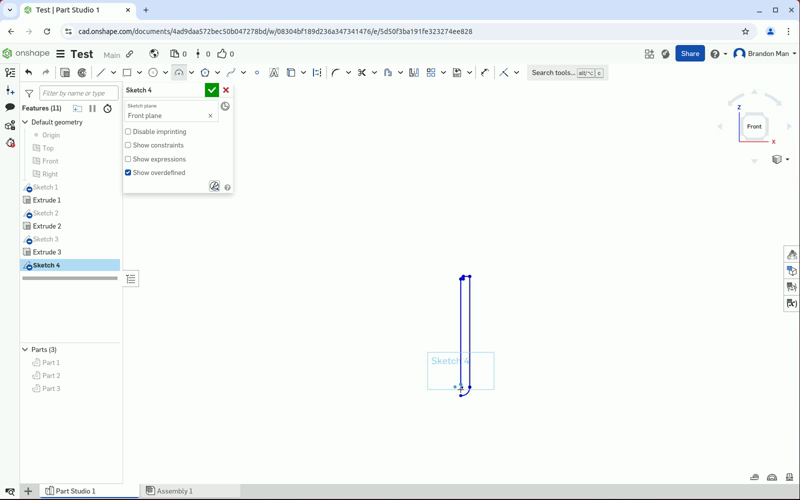
scroll(6)
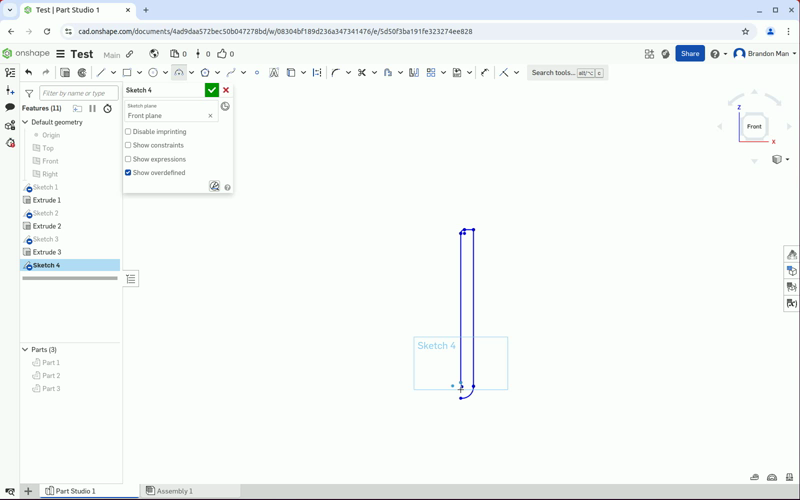
scroll(6)
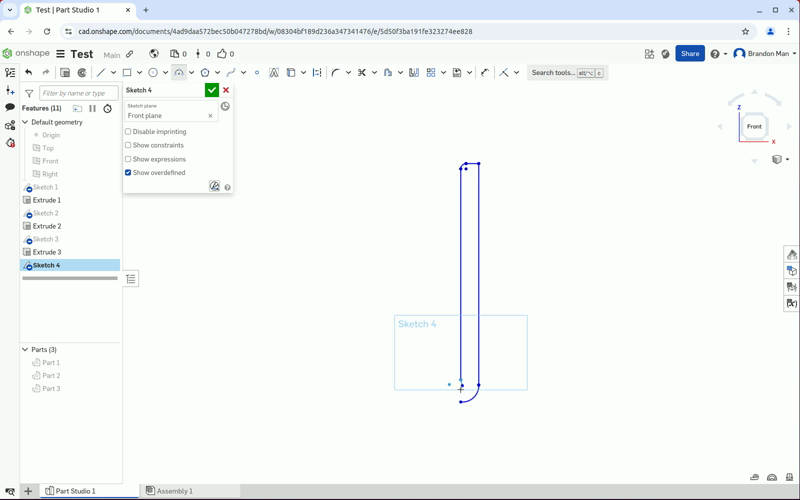
scroll(6)
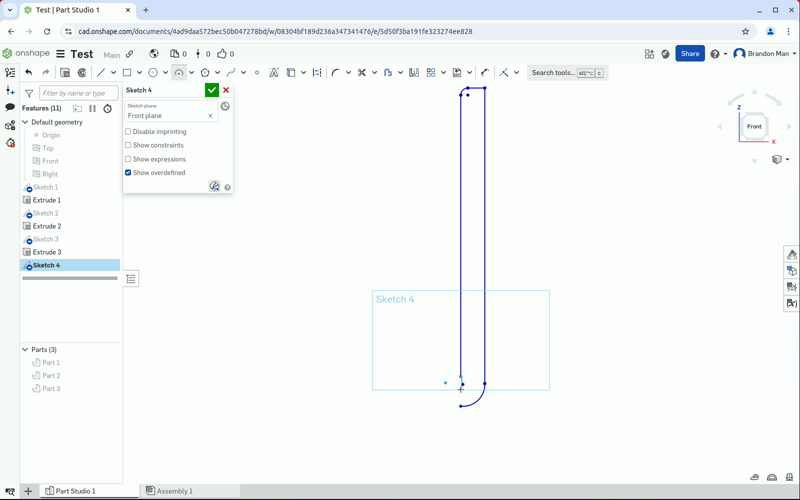
scroll(6)
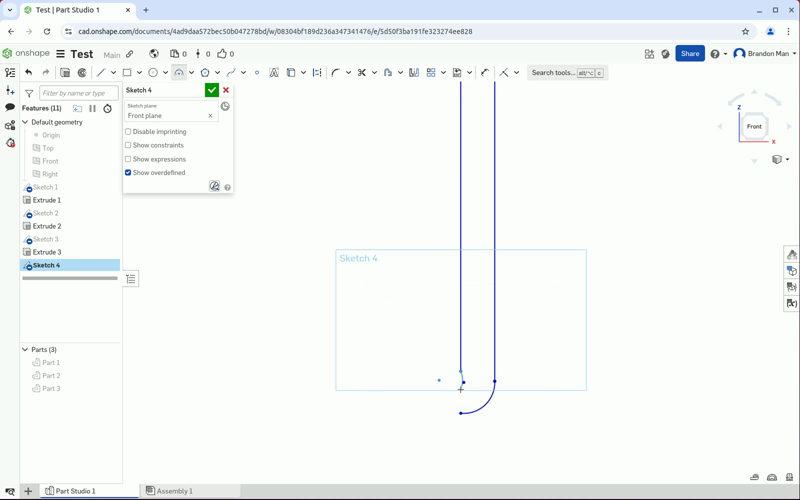
scroll(6)
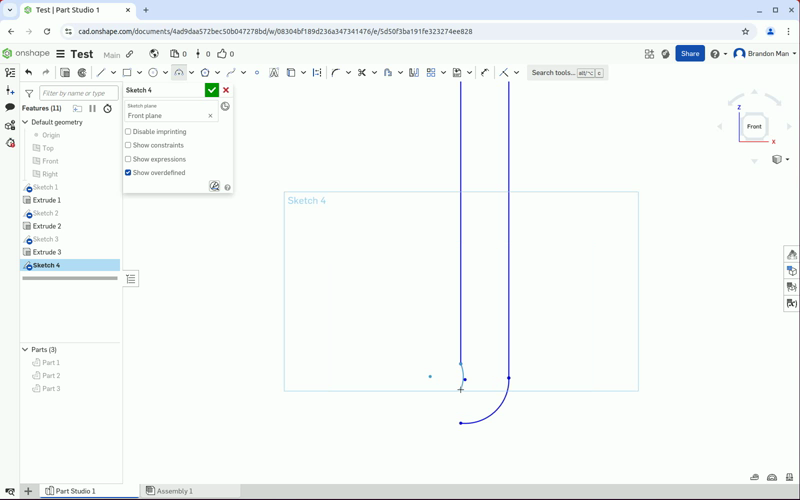
scroll(6)
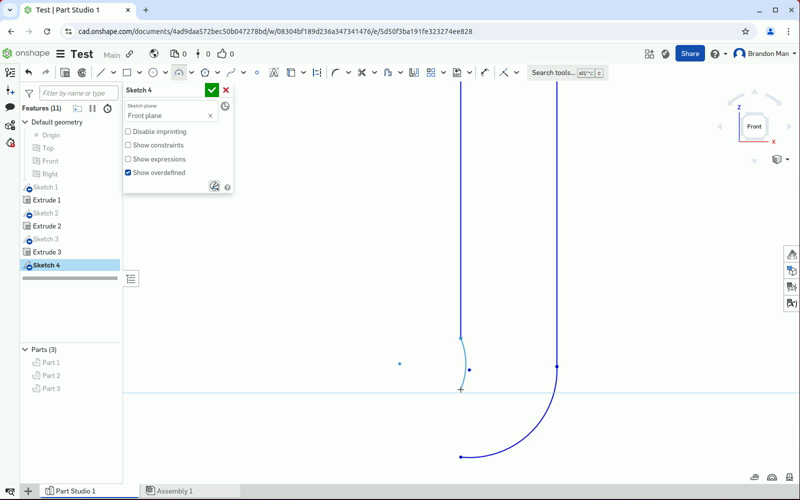
click(460, 389)
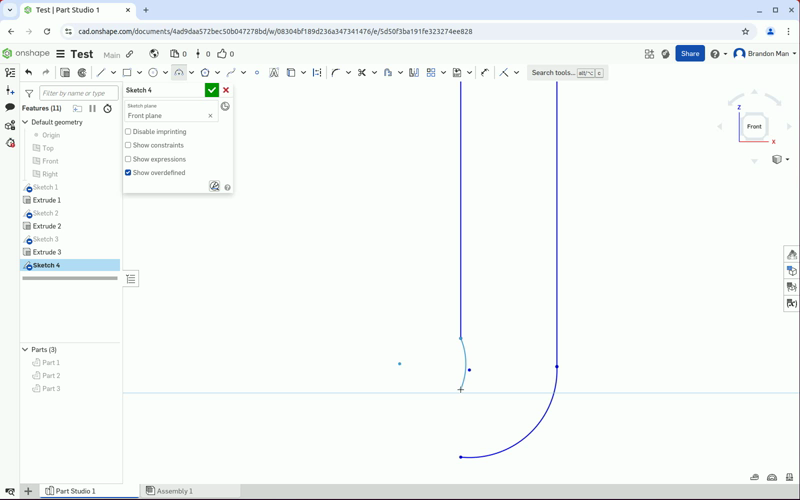
scroll(-6)
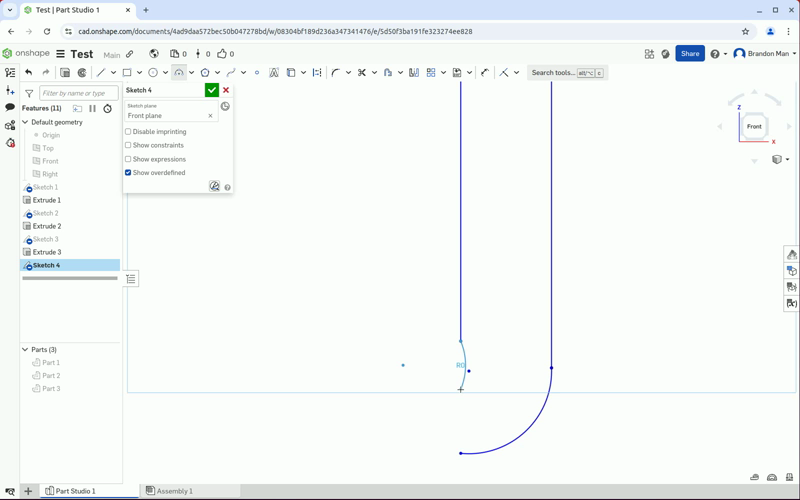
scroll(-6)
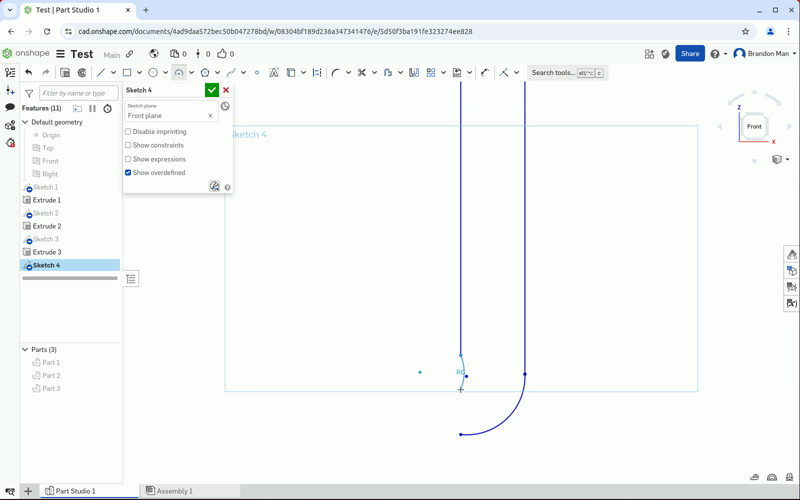
scroll(-6)
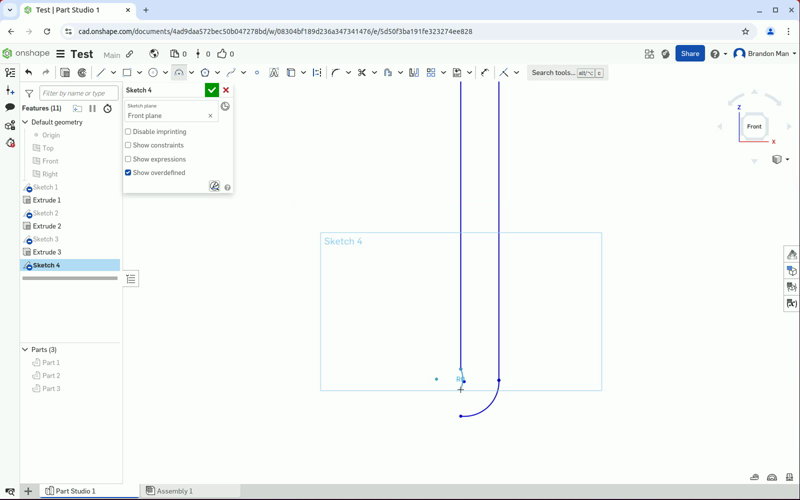
scroll(-6)
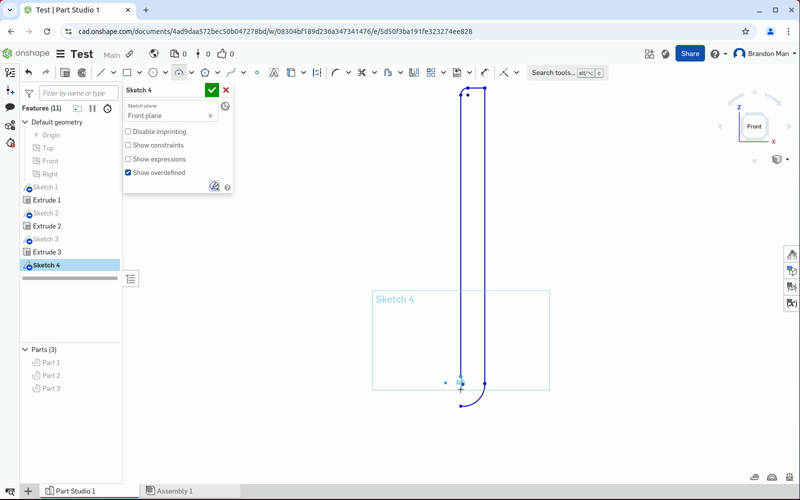
scroll(-6)
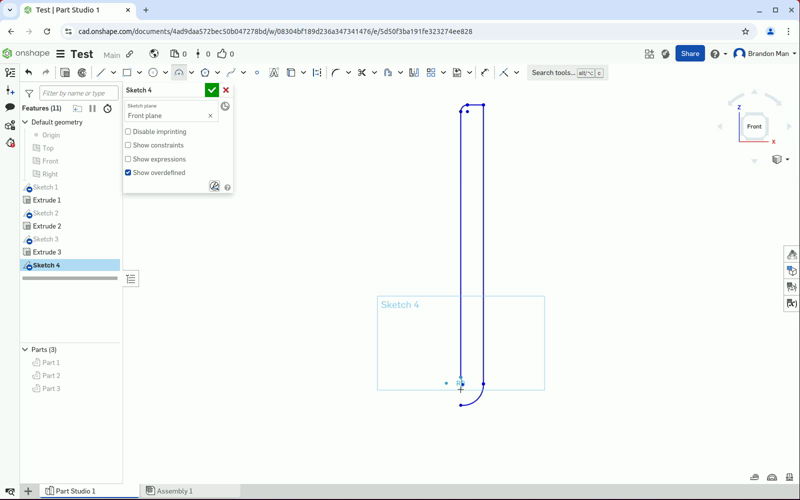
scroll(-6)
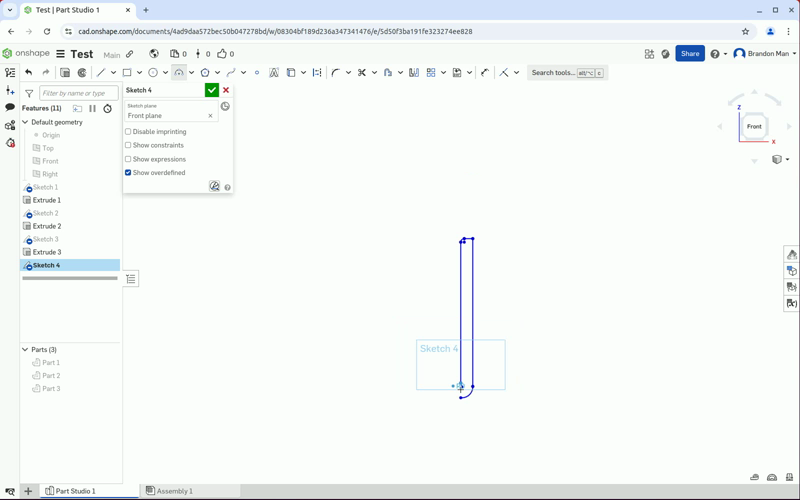
scroll(-6)
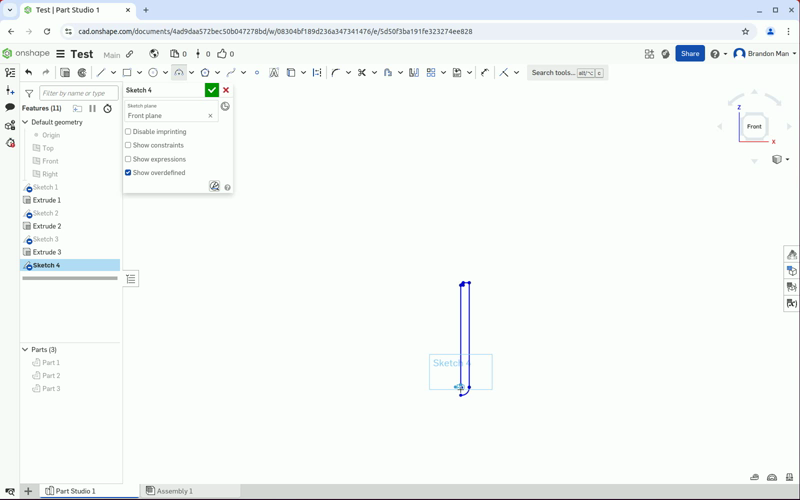
mouse_move(463, 387)
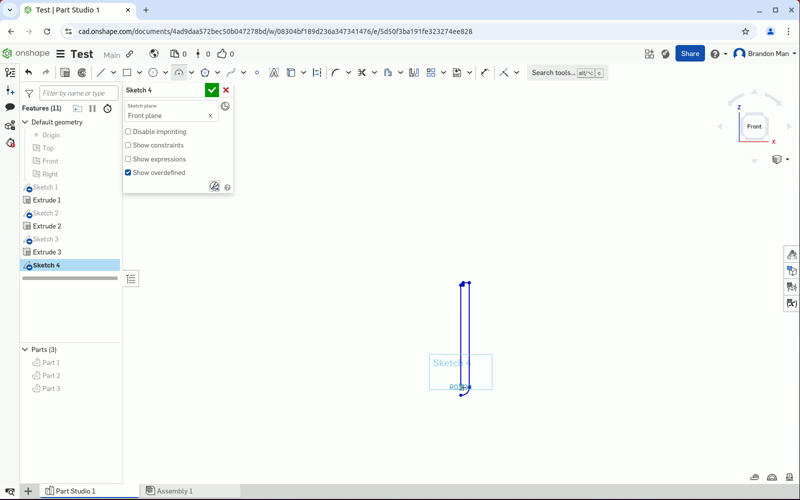
scroll(6)
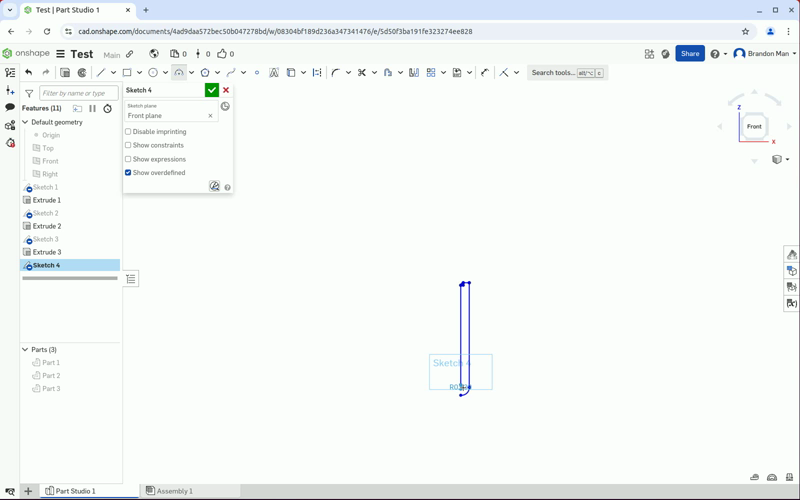
scroll(6)
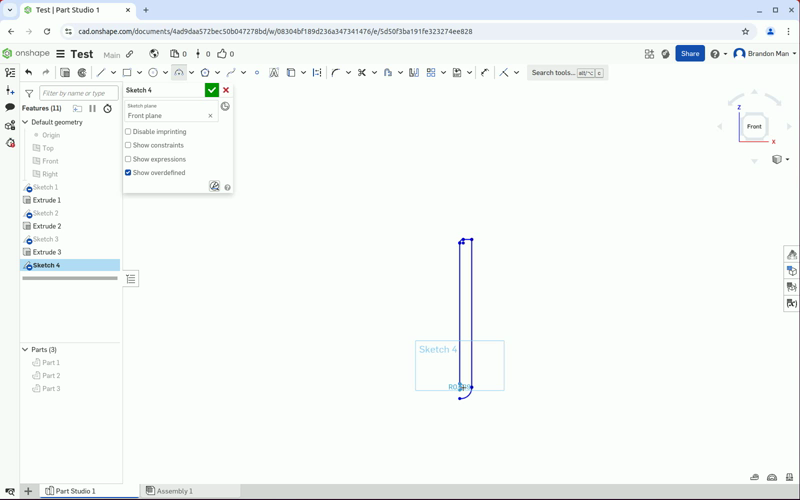
scroll(6)
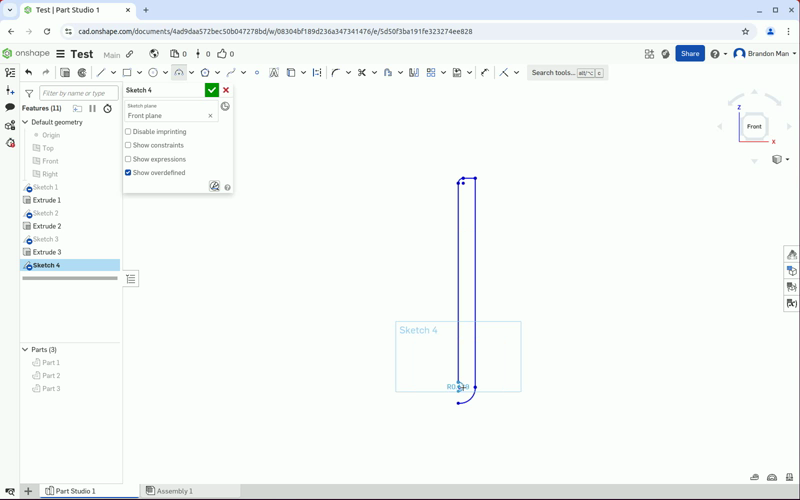
scroll(6)
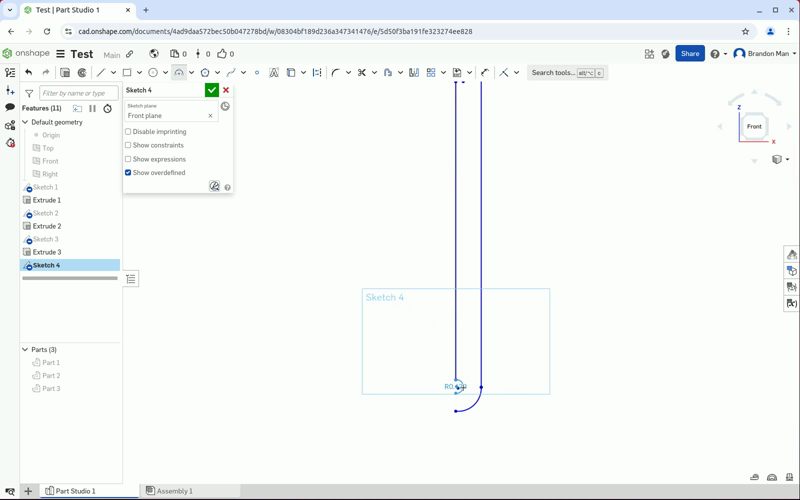
scroll(6)
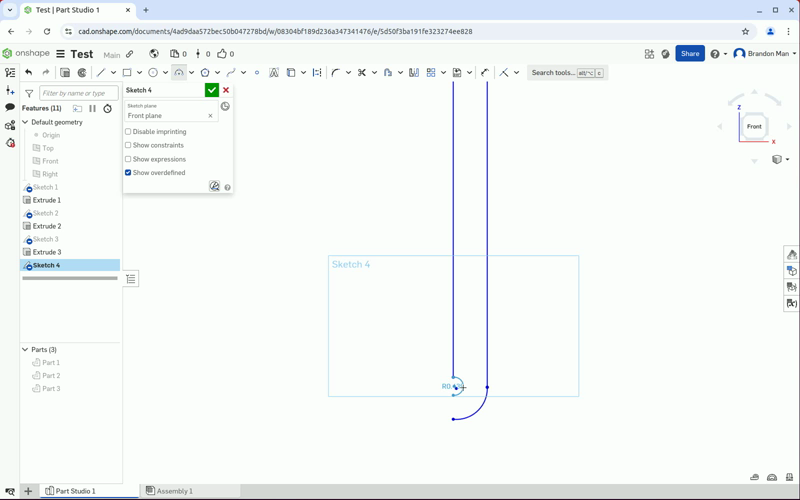
scroll(6)
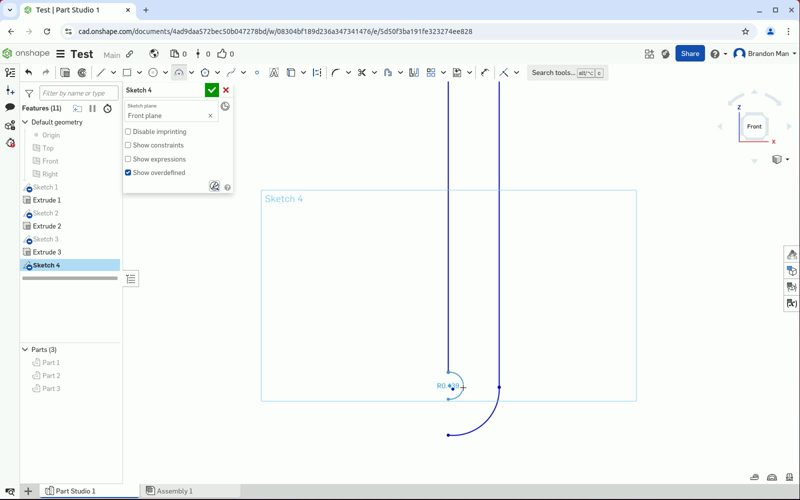
scroll(6)
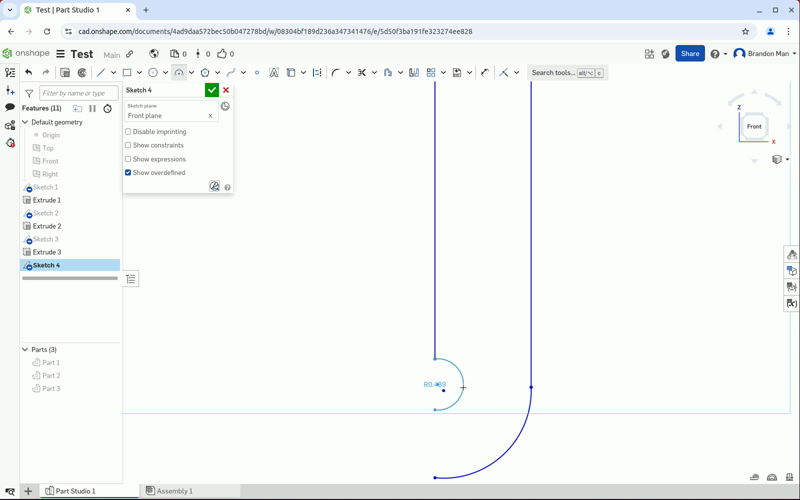
click(463, 387)
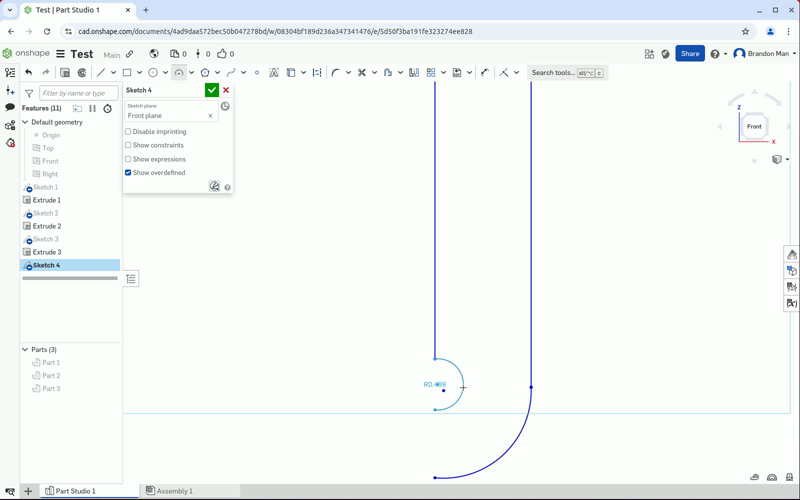
scroll(-6)
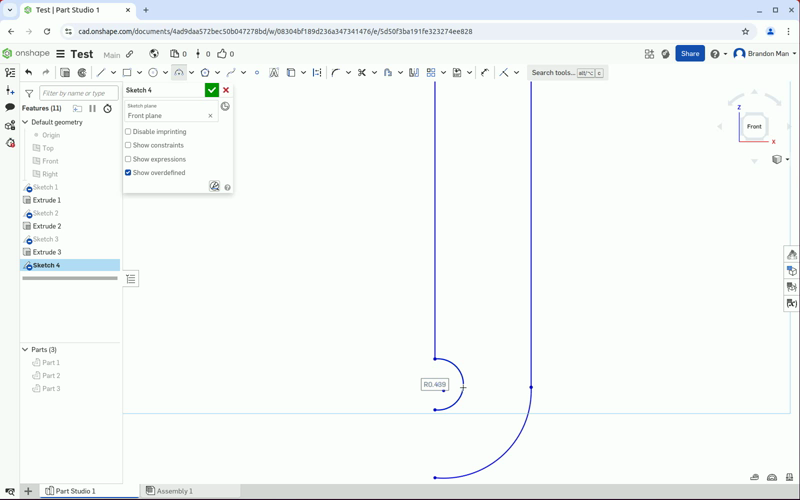
scroll(-6)
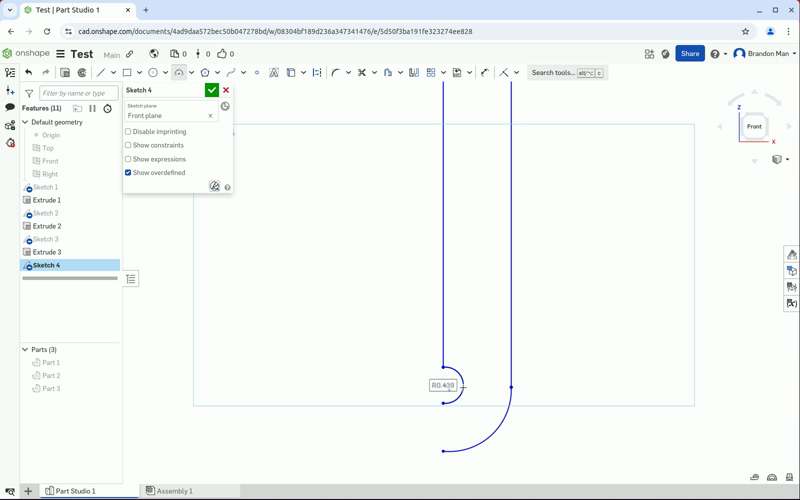
scroll(-6)
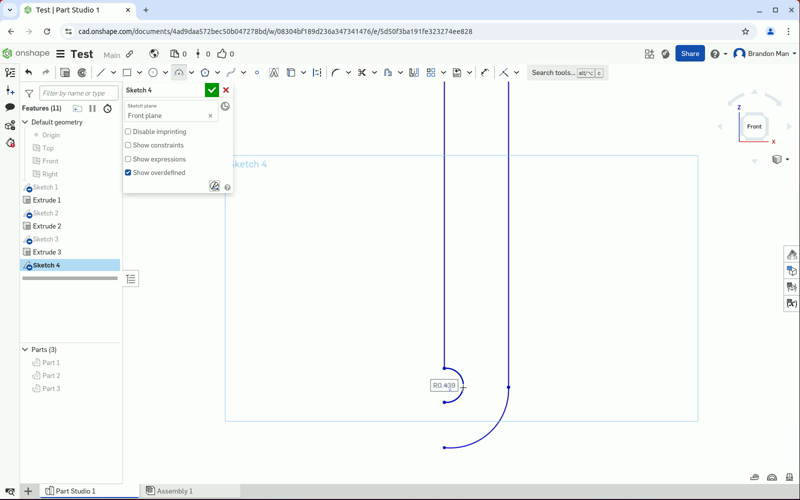
scroll(-6)
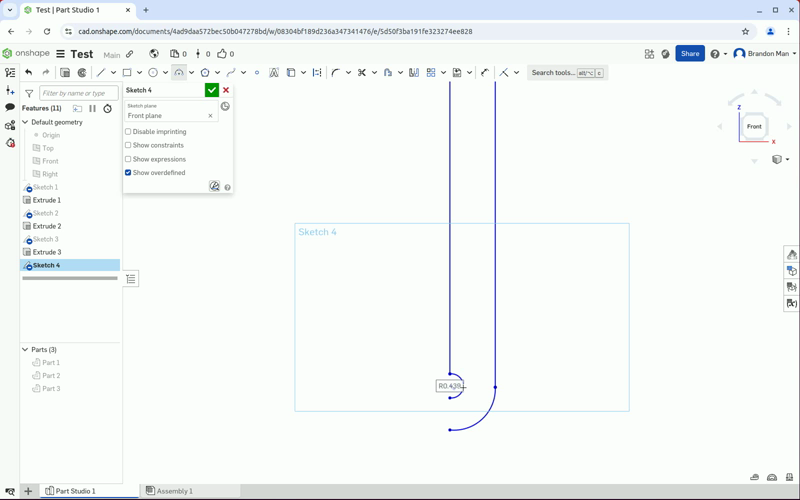
scroll(-6)
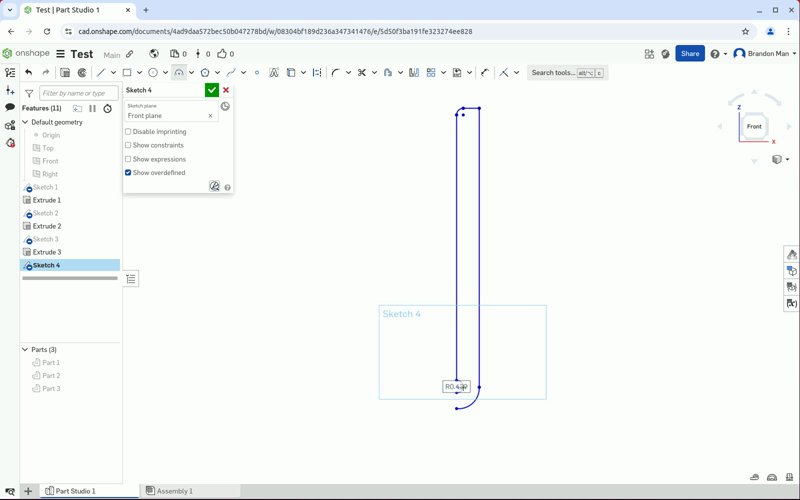
scroll(-6)
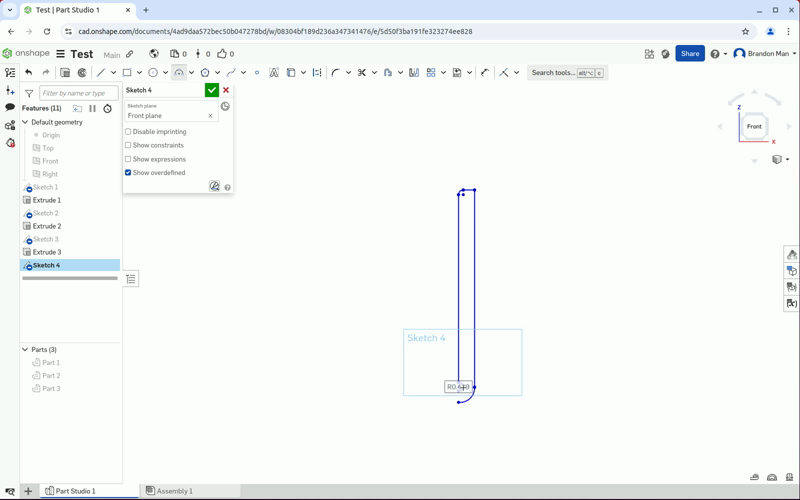
scroll(-6)
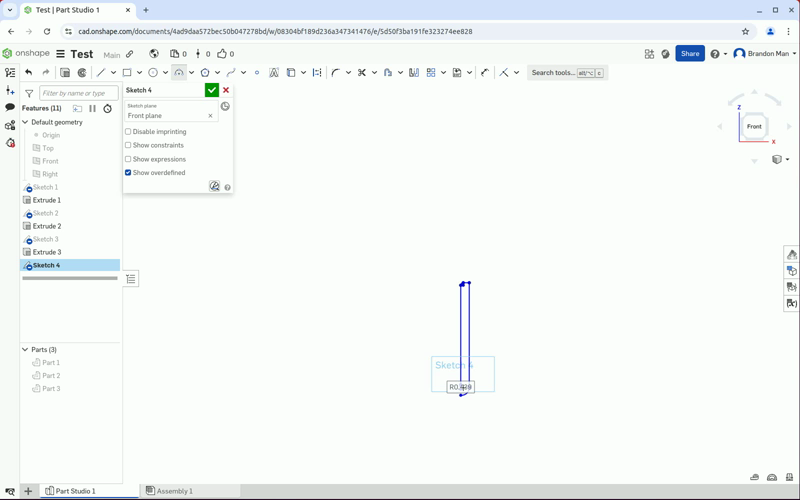
key_up(shift)
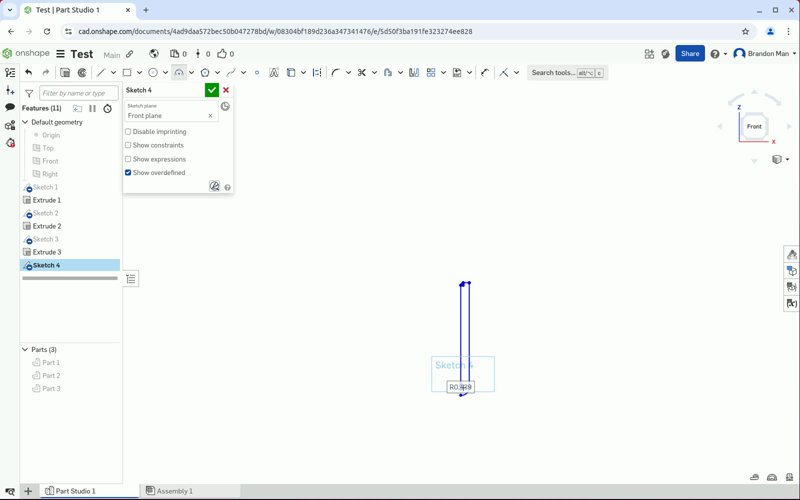
key(esc)
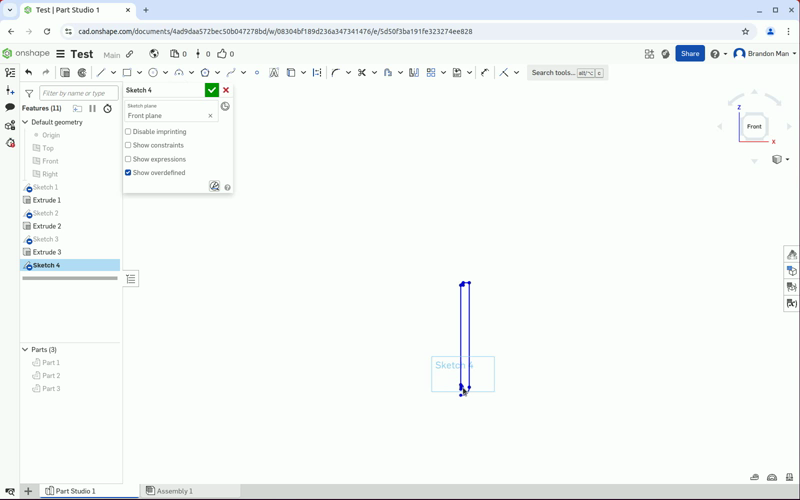
key(l)
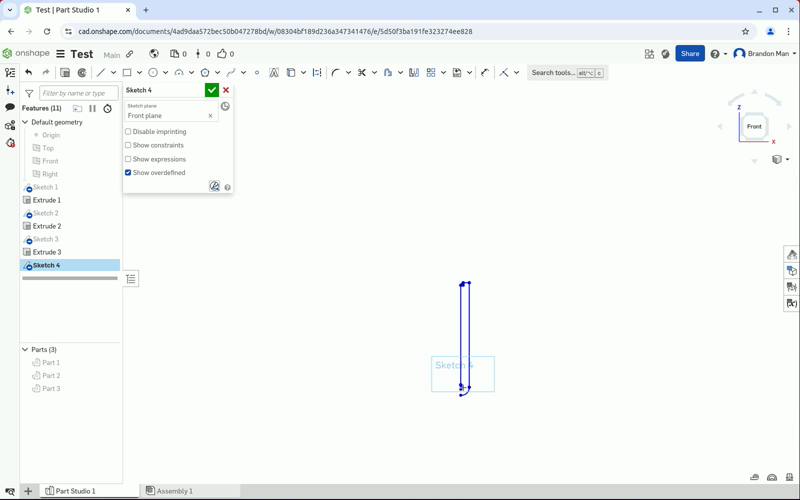
mouse_move(460, 389)
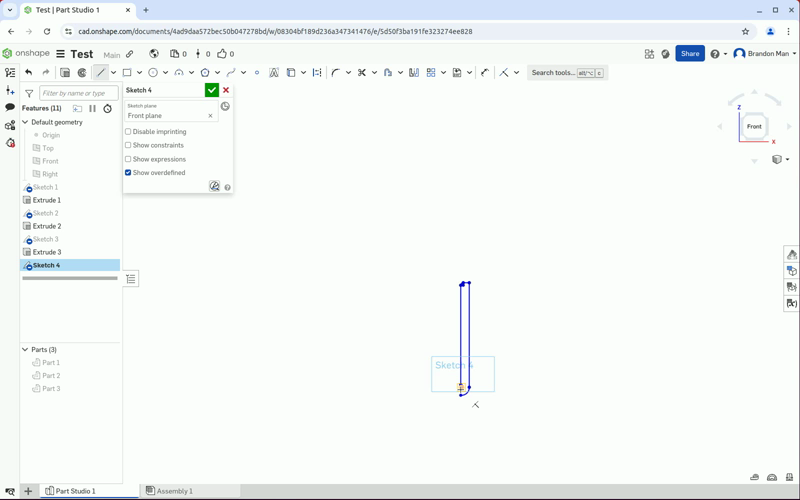
scroll(6)
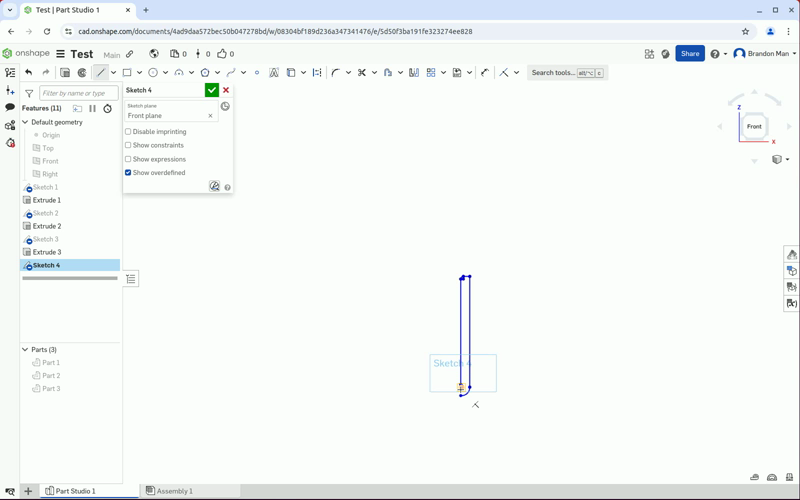
scroll(6)
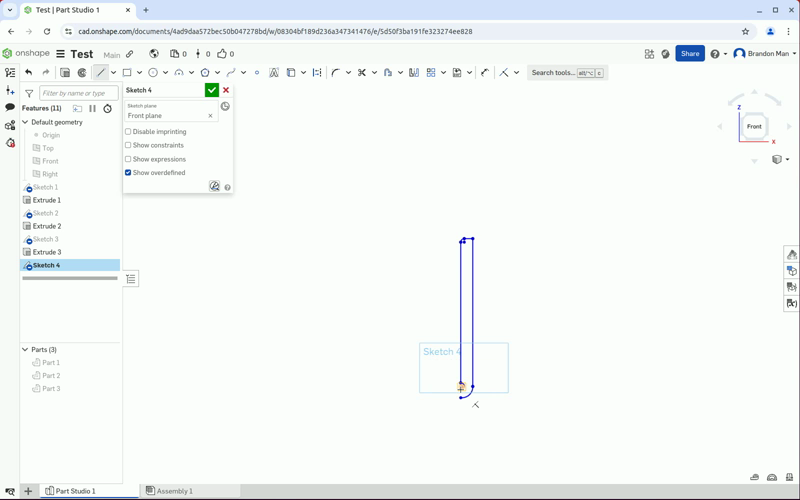
scroll(6)
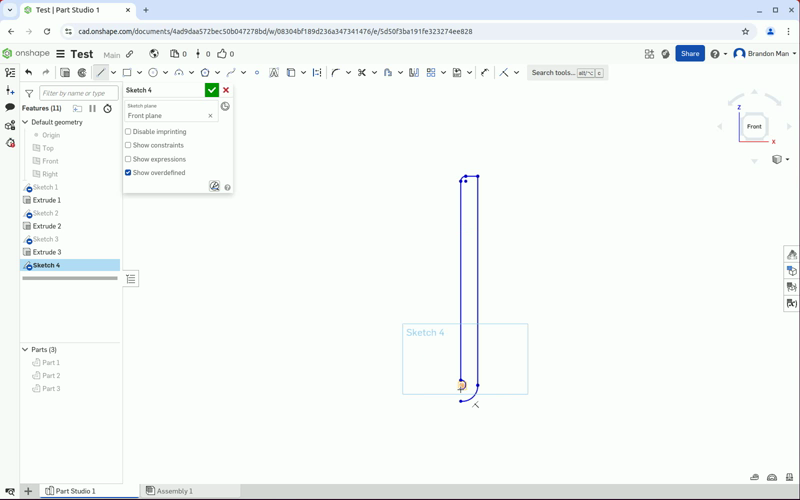
scroll(6)
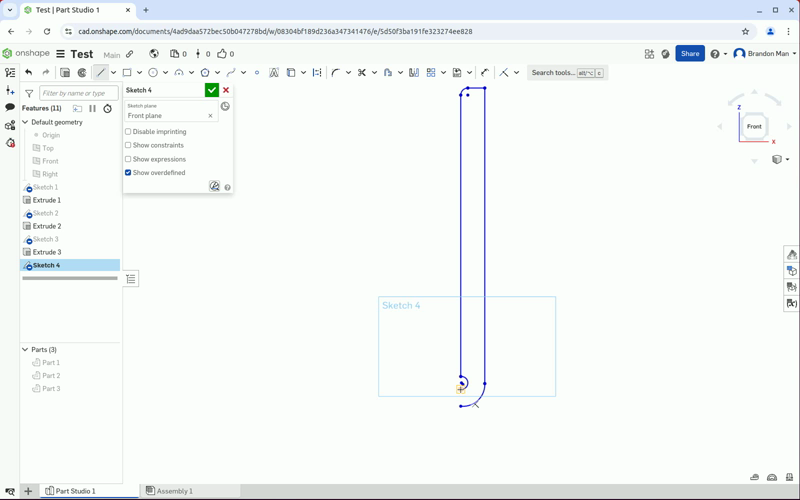
scroll(6)
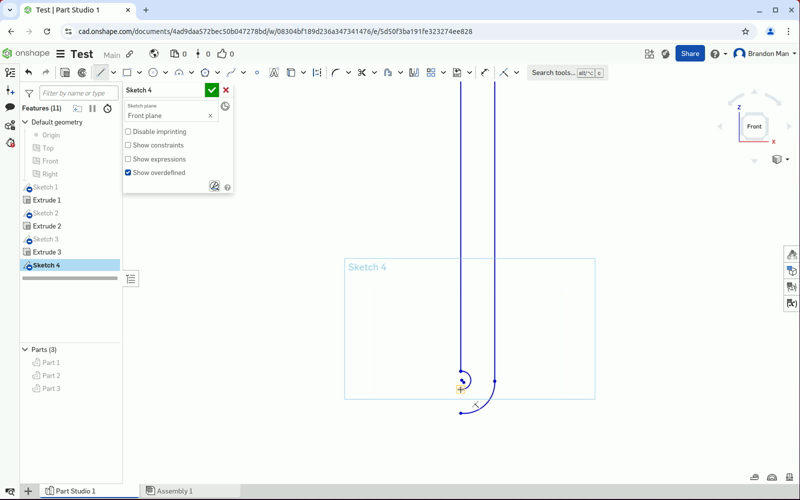
scroll(6)
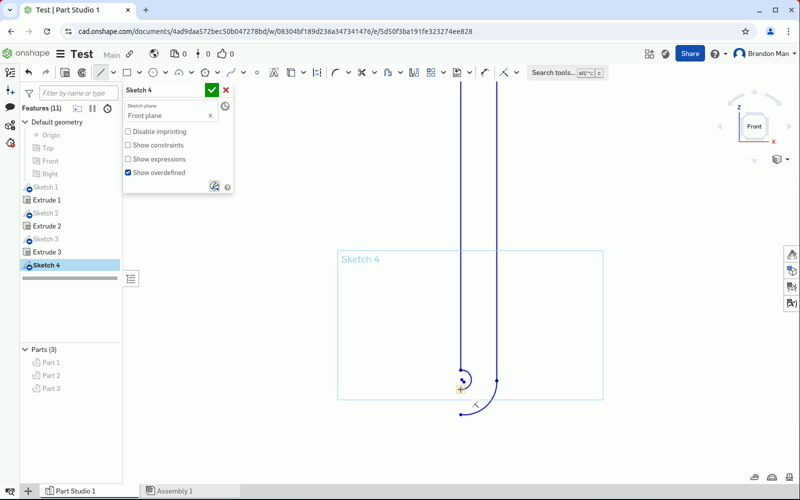
scroll(6)
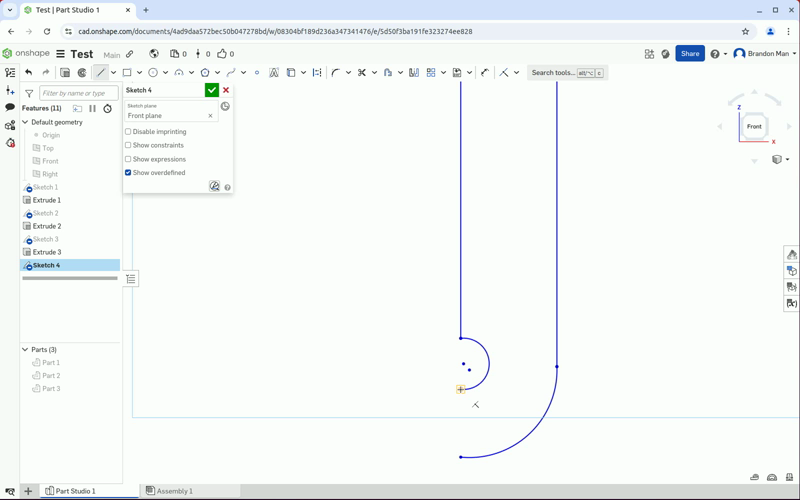
click(460, 389)
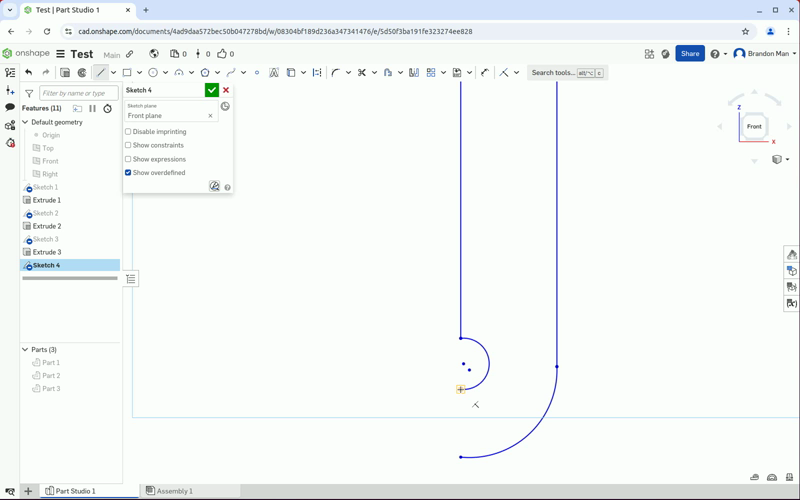
scroll(-6)
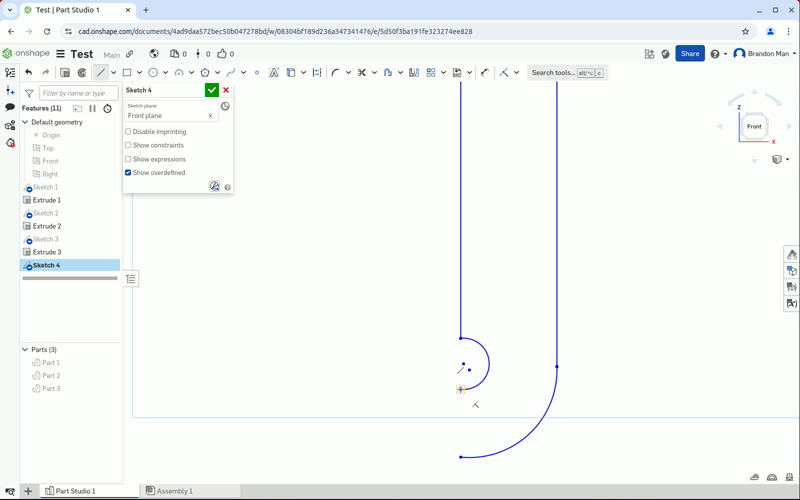
scroll(-6)
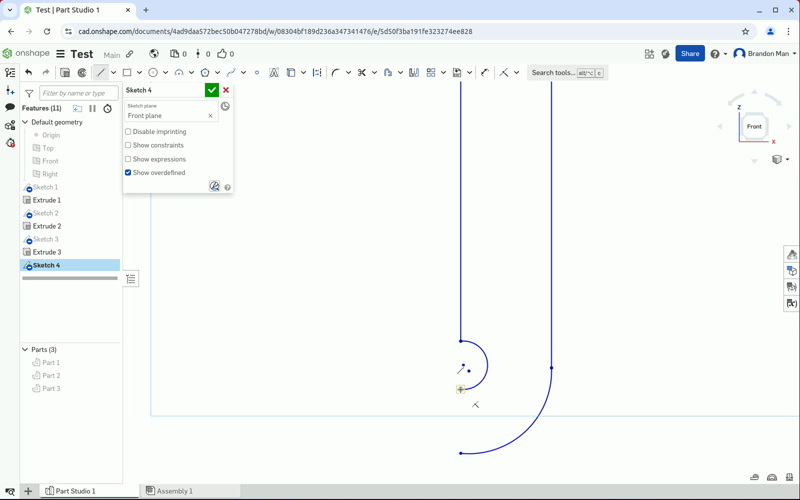
scroll(-6)
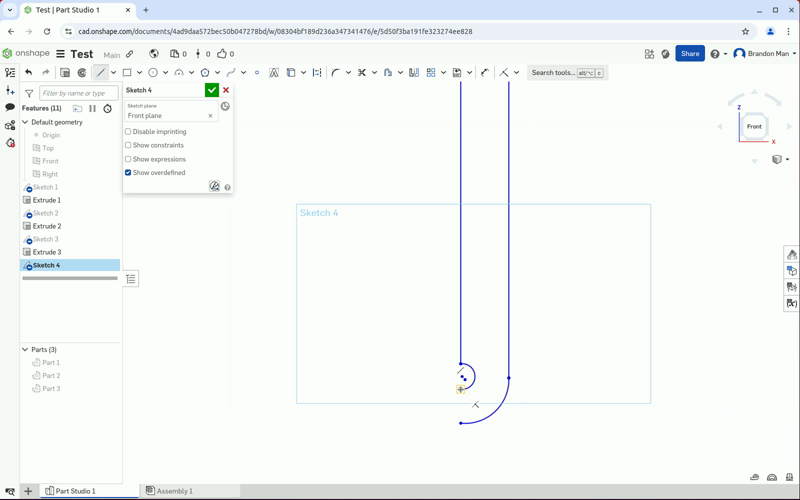
scroll(-6)
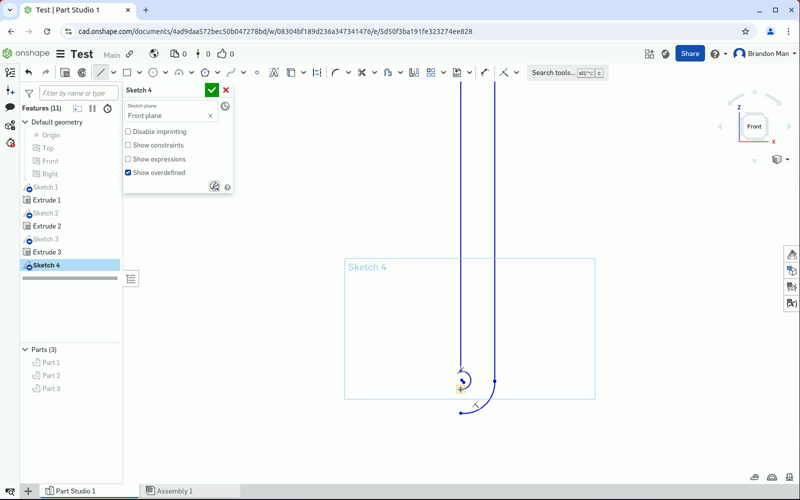
scroll(-6)
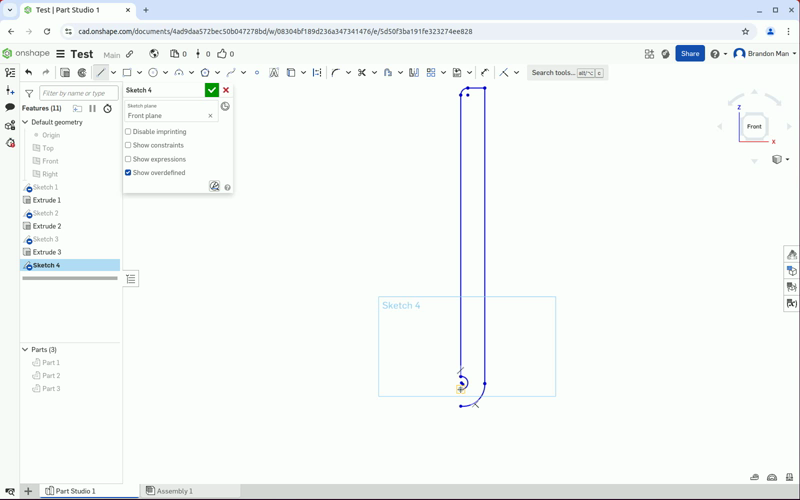
scroll(-6)
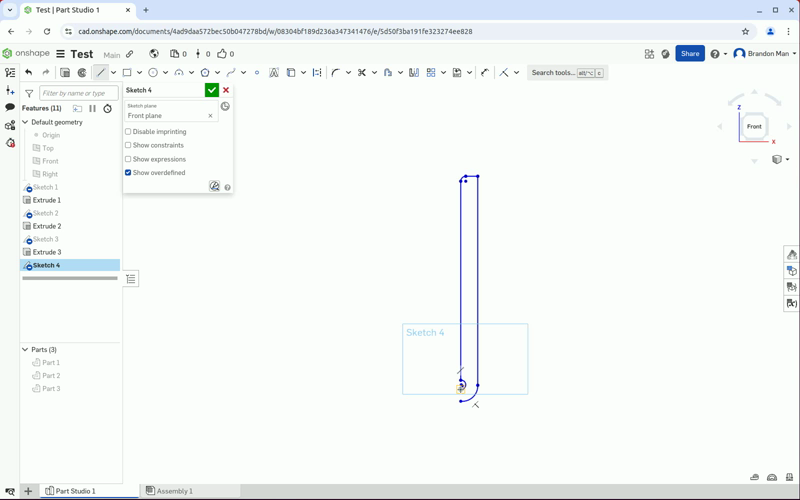
scroll(-6)
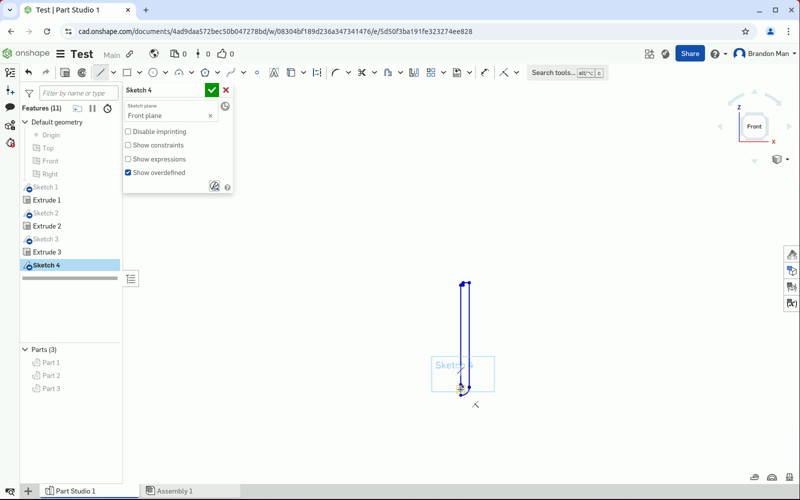
mouse_move(490, 389)
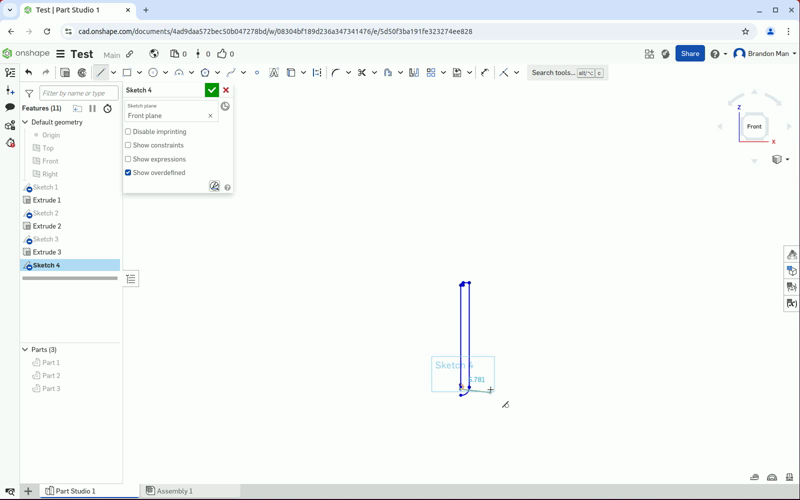
key_down(shift)
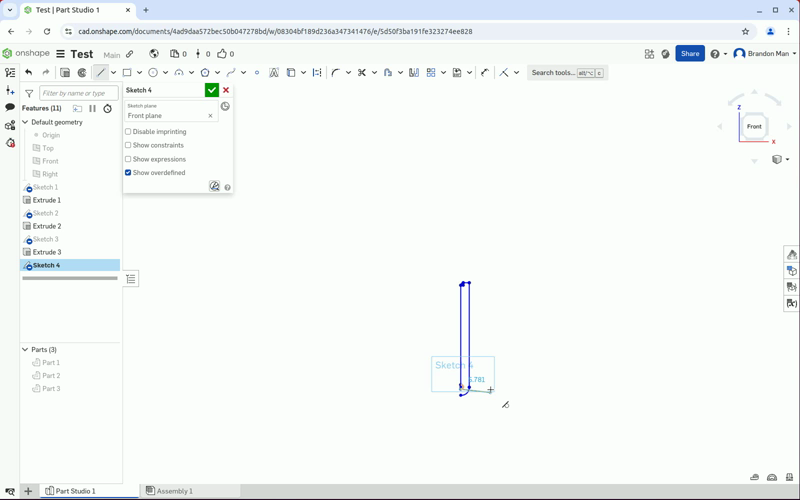
mouse_move(460, 395)
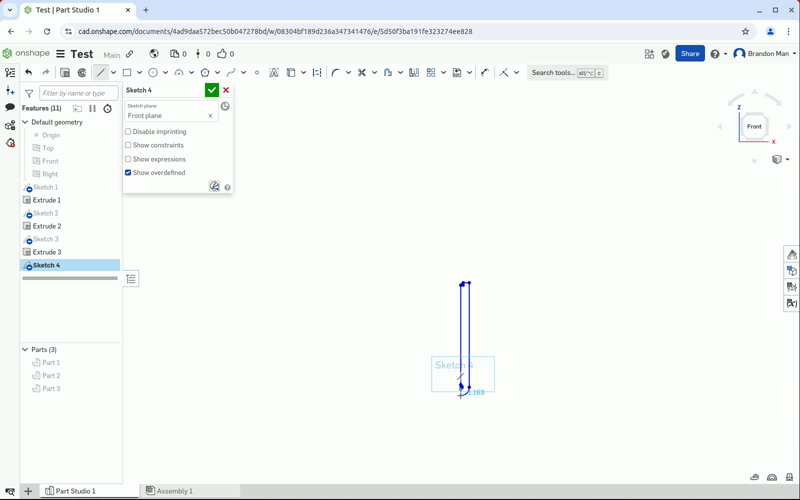
scroll(6)
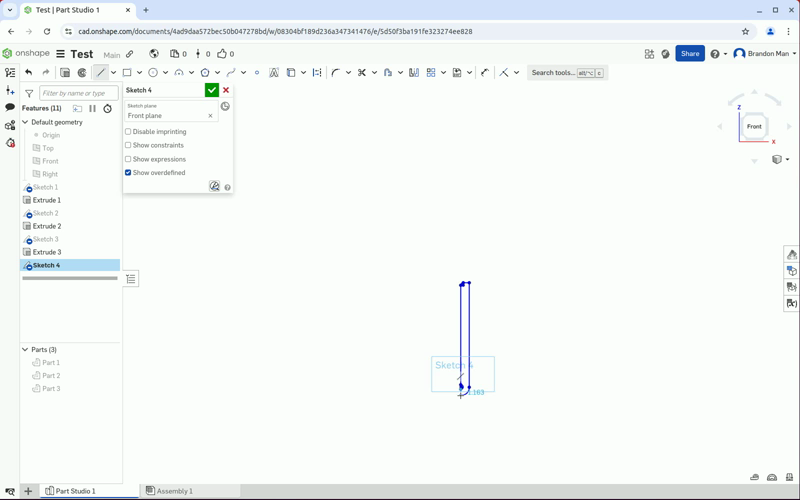
scroll(6)
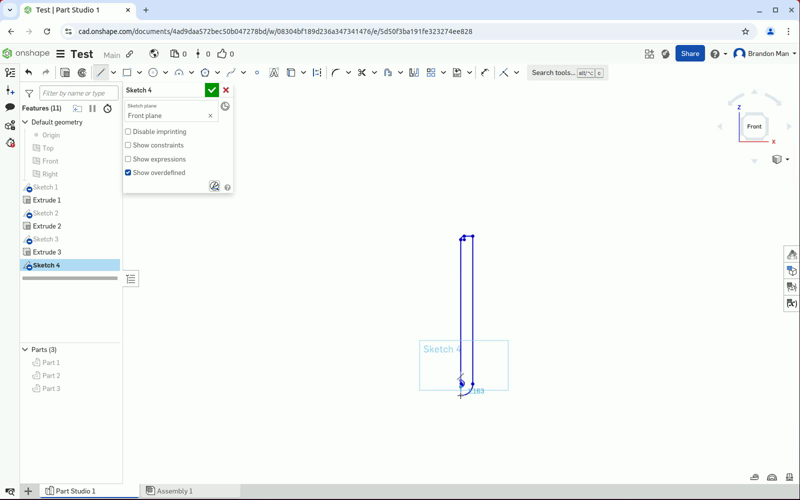
scroll(6)
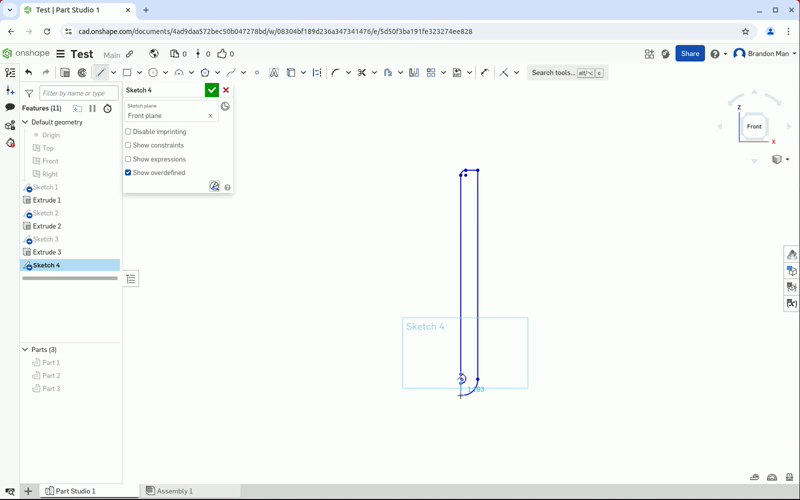
scroll(6)
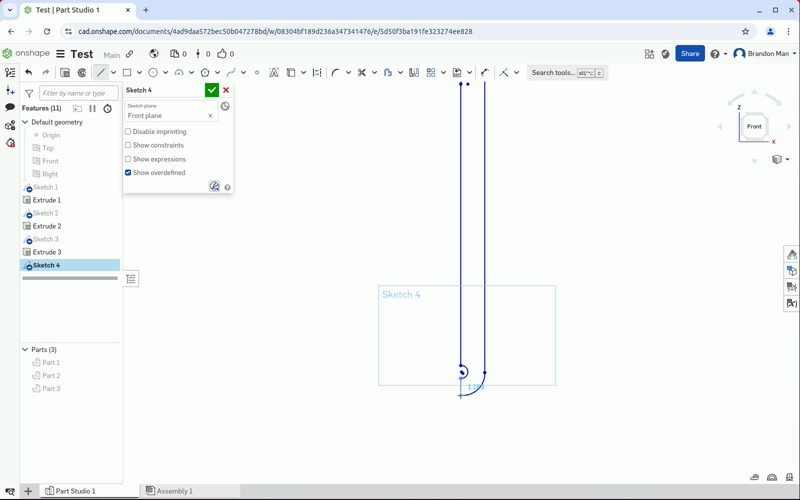
scroll(6)
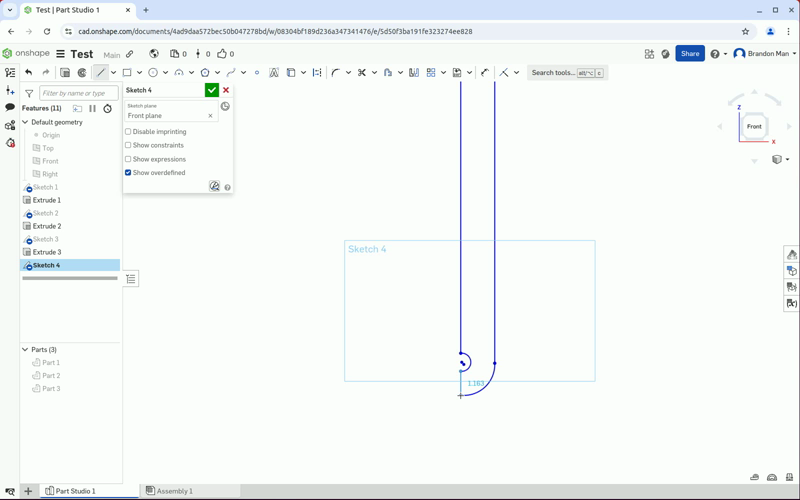
scroll(6)
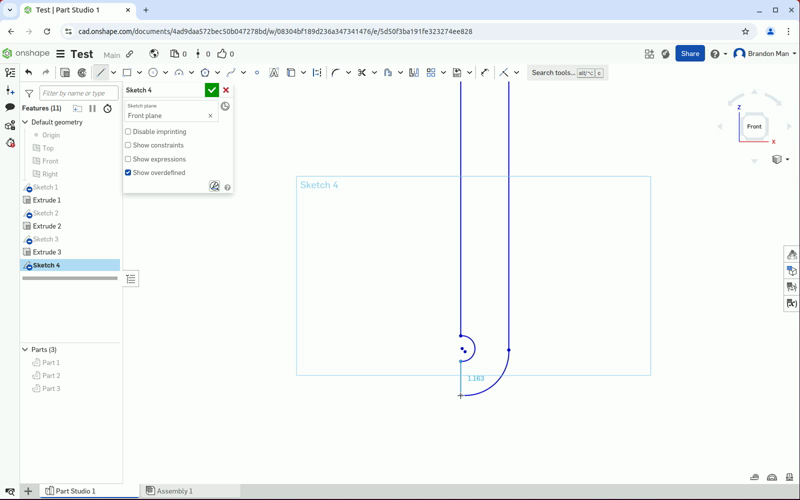
scroll(6)
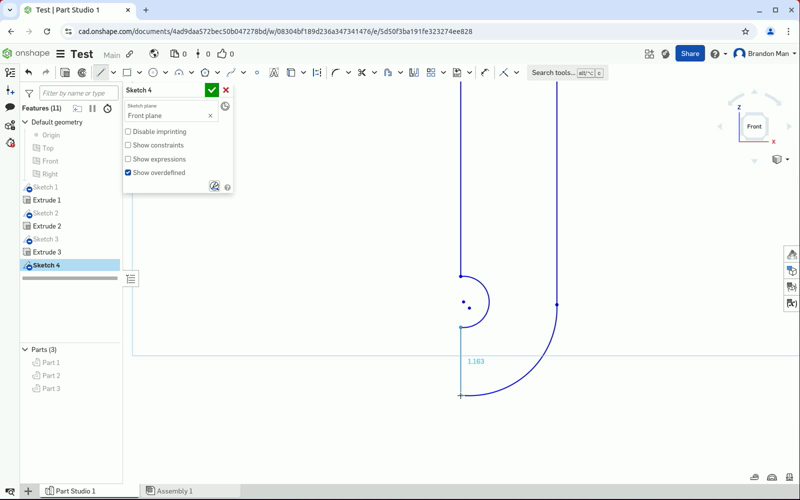
key_up(shift)
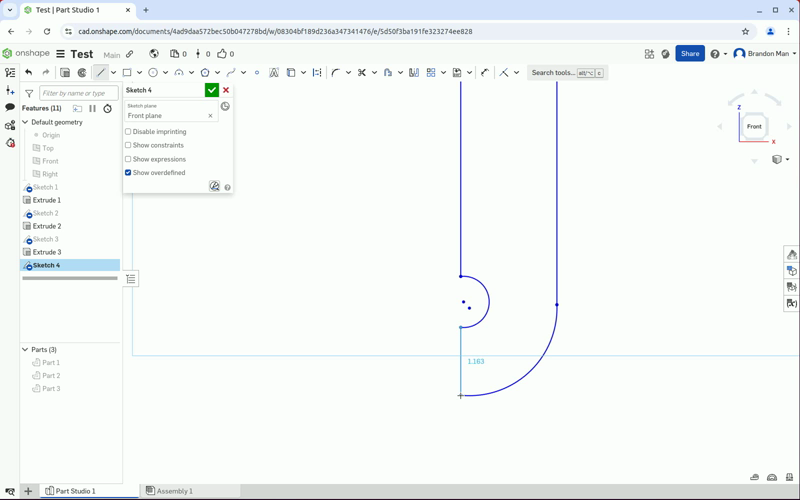
click(460, 395)
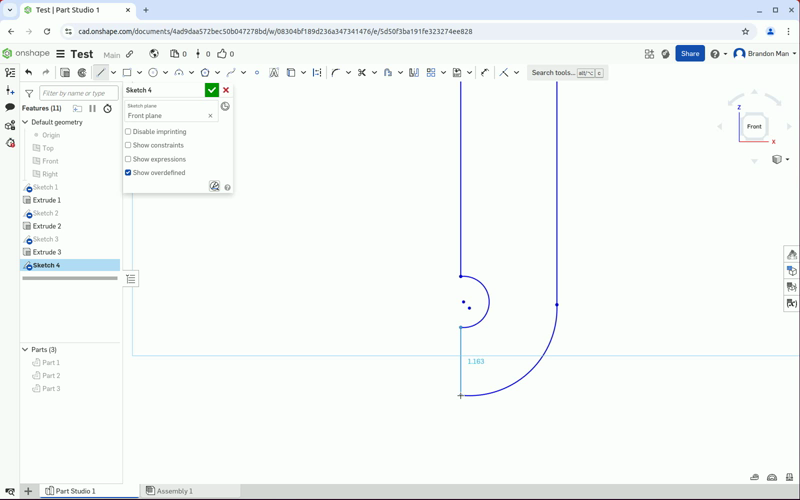
scroll(-6)
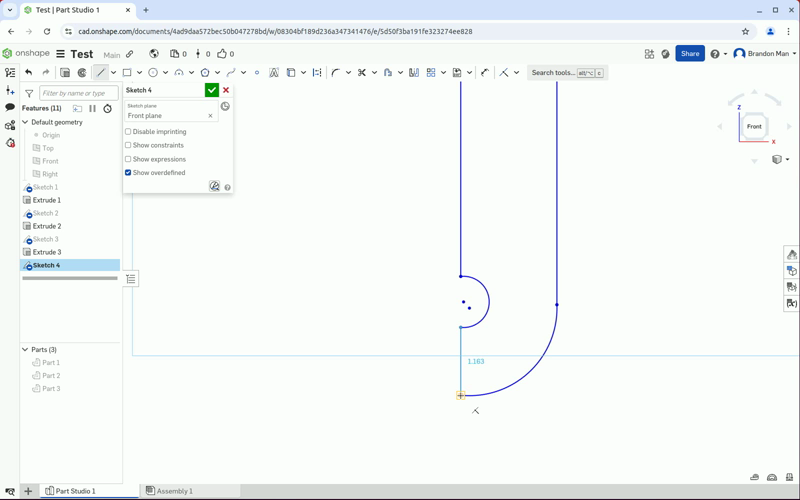
scroll(-6)
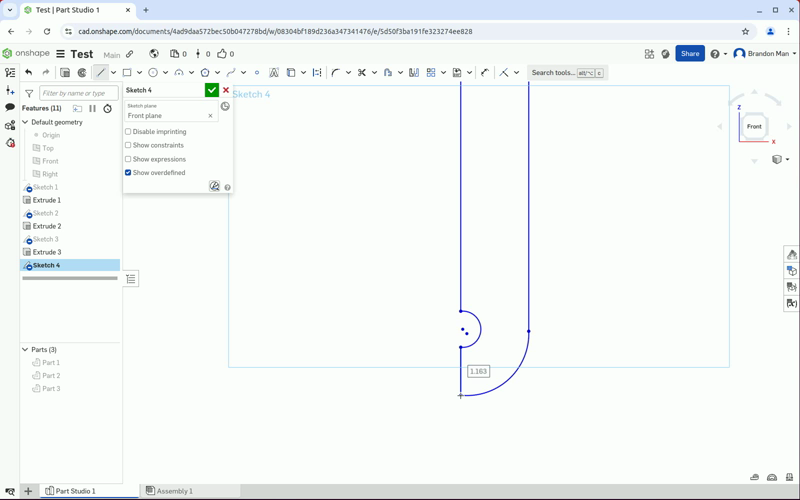
scroll(-6)
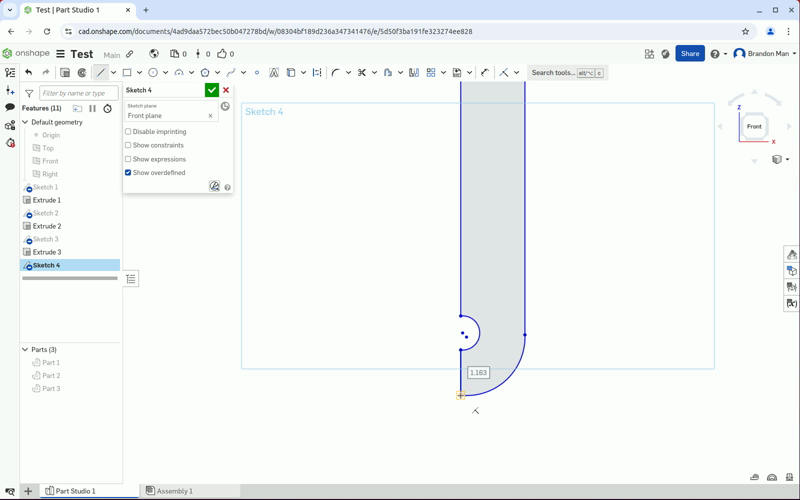
scroll(-6)
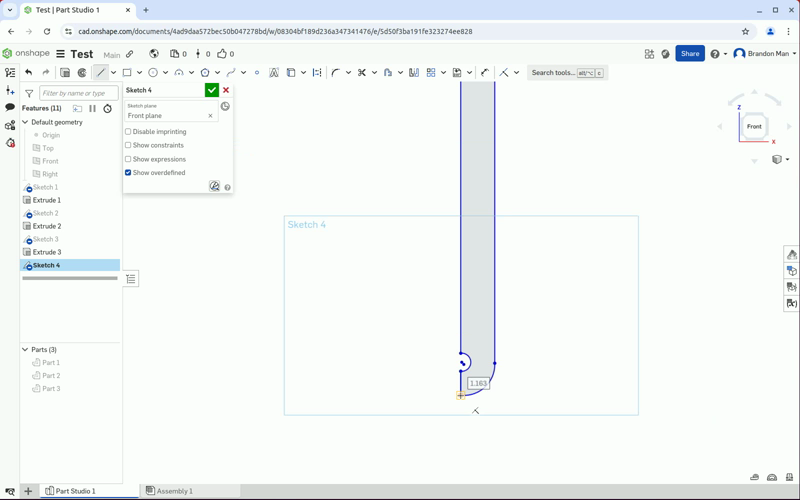
scroll(-6)
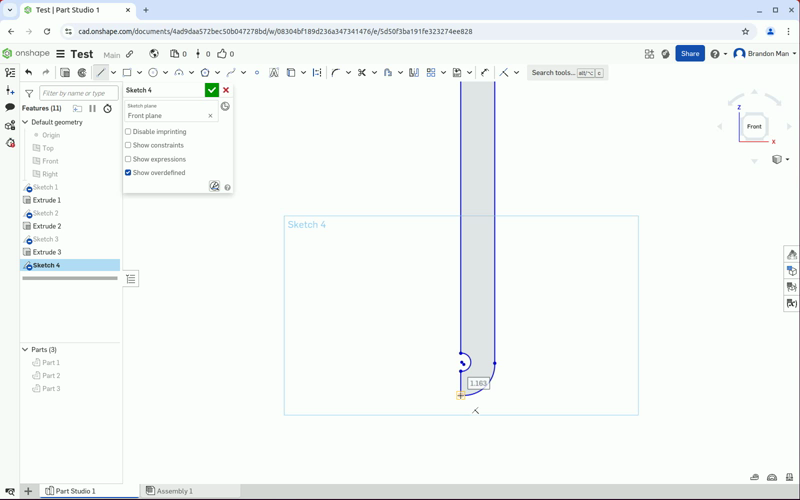
scroll(-6)
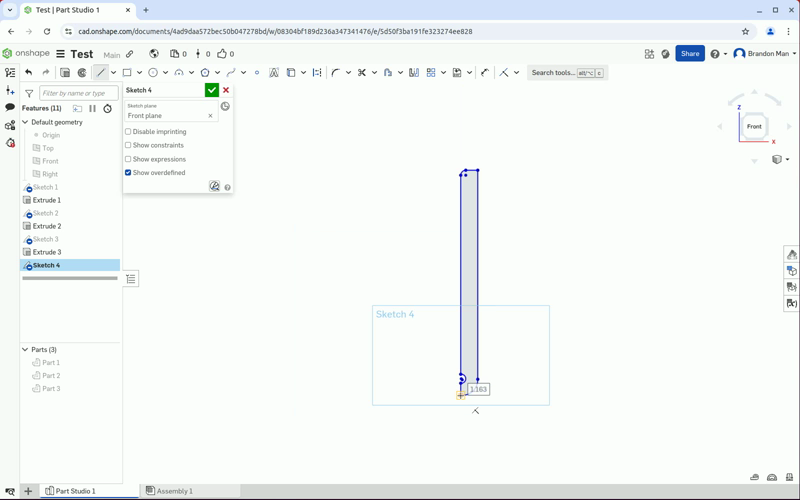
scroll(-6)
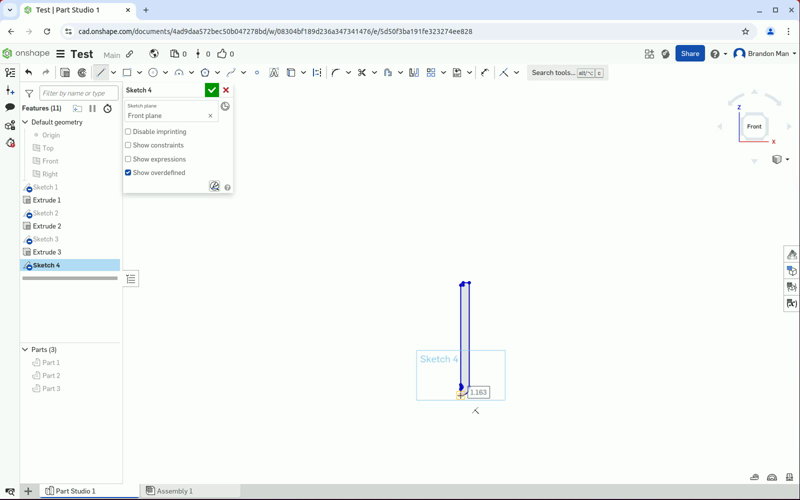
key(esc)
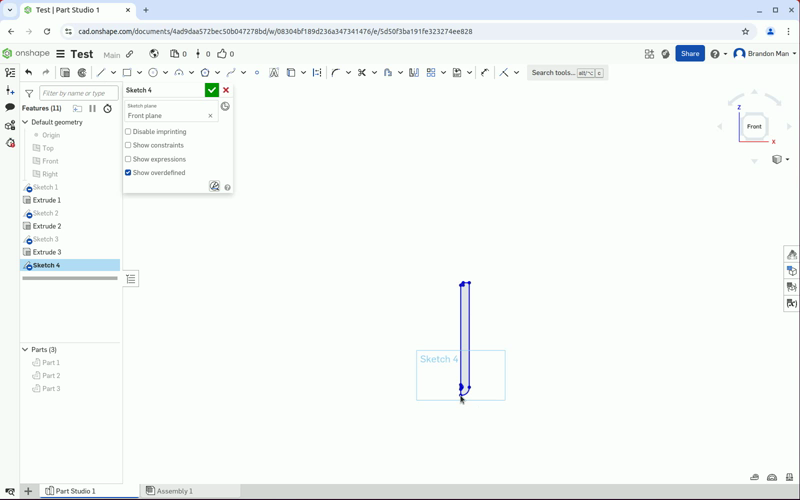
mouse_move(467, 347)
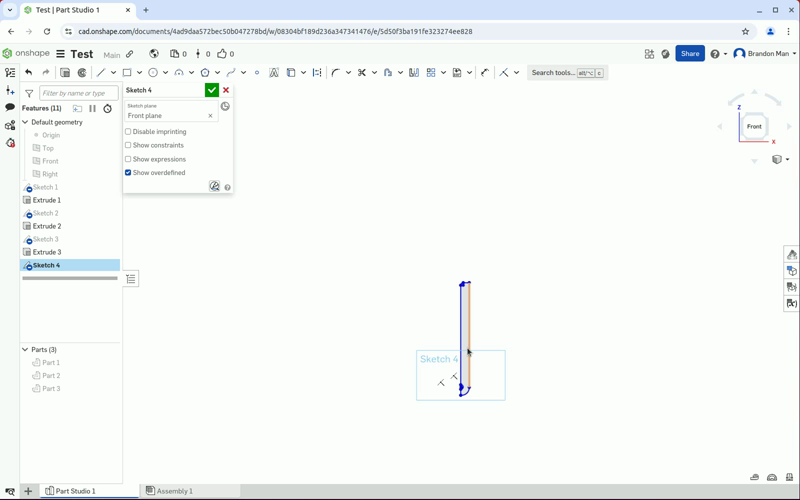
scroll(6)
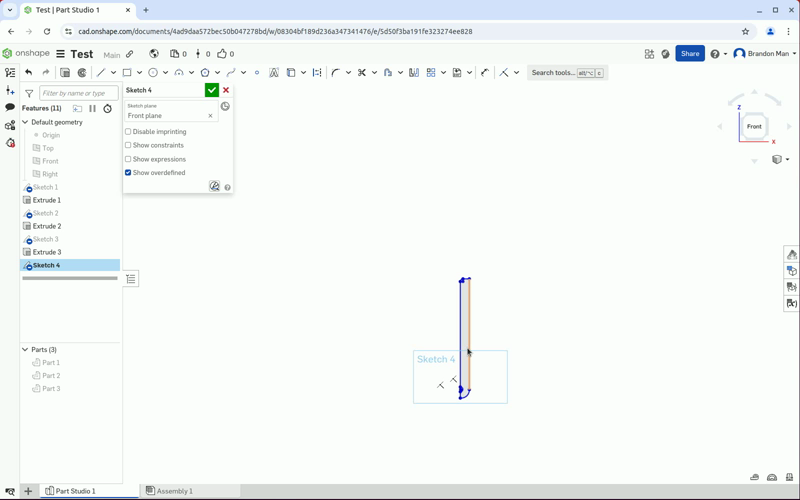
scroll(6)
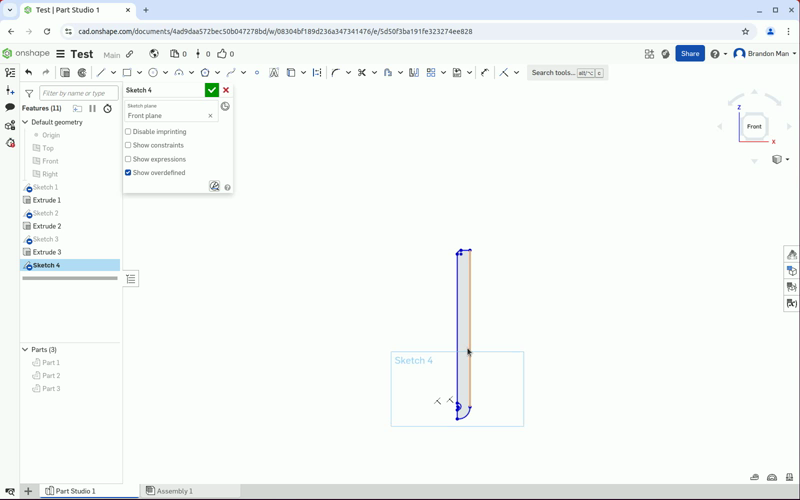
scroll(6)
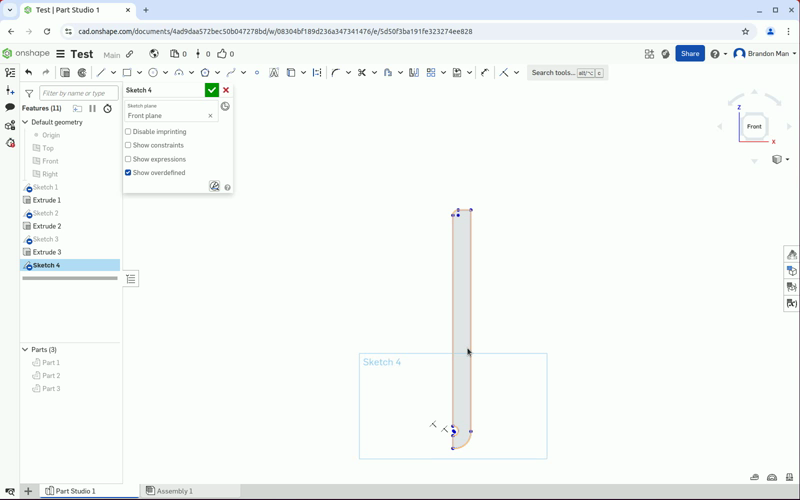
scroll(6)
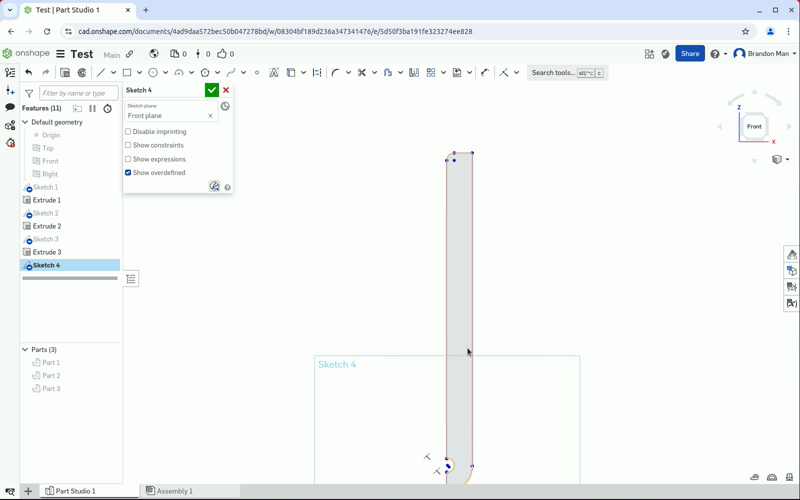
scroll(6)
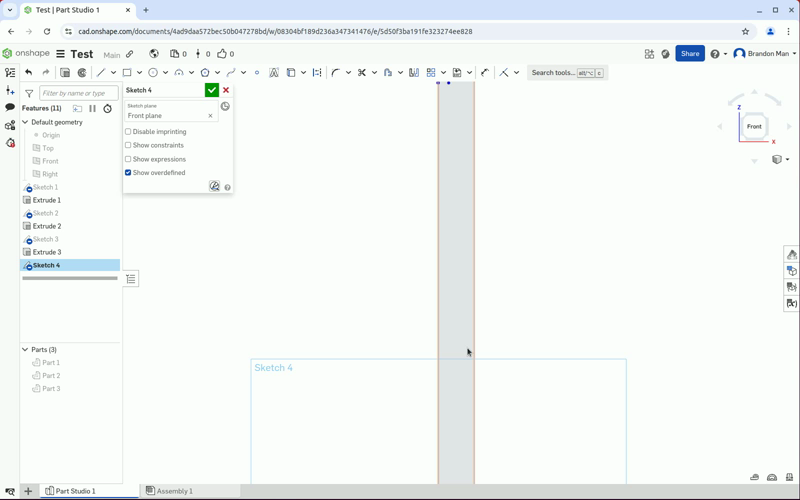
scroll(6)
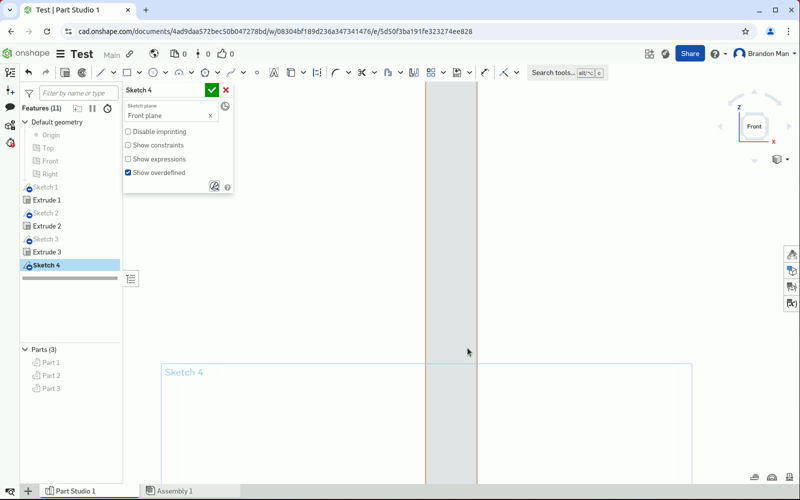
scroll(6)
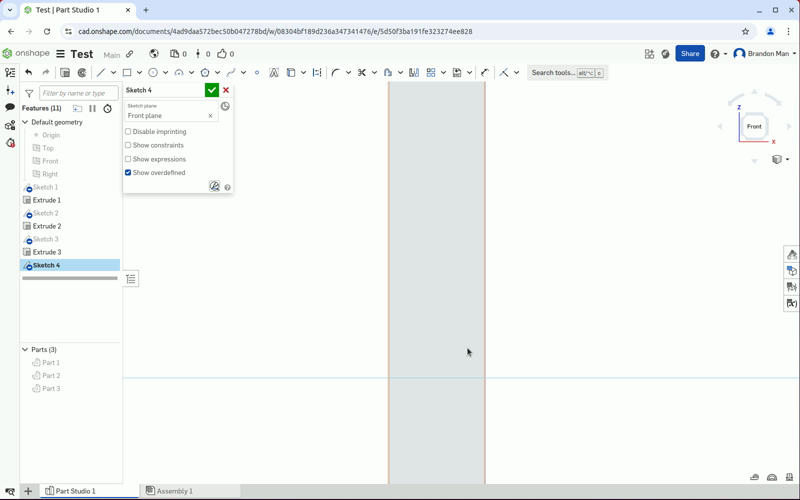
click(467, 347)
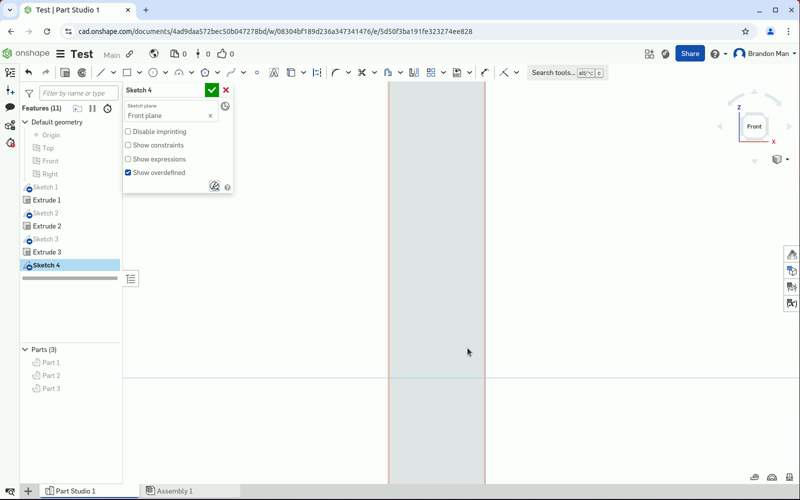
scroll(-6)
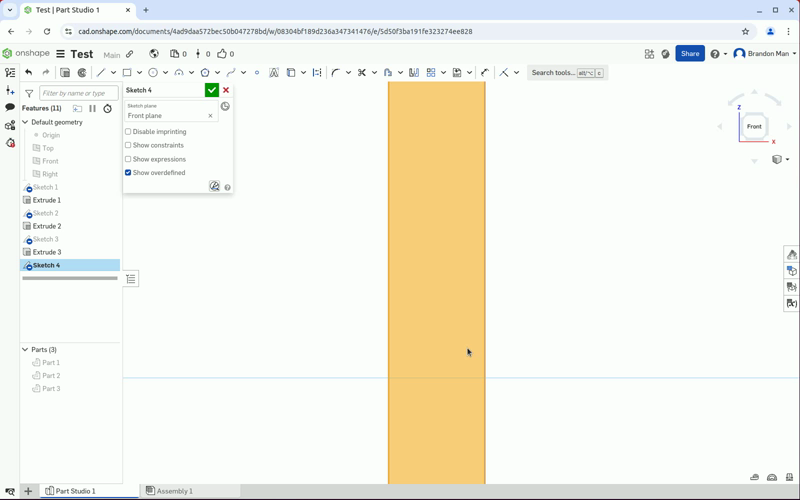
scroll(-6)
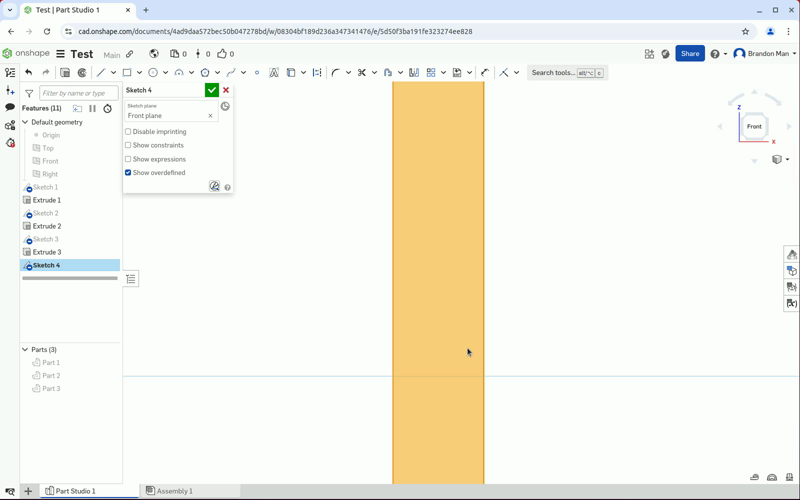
scroll(-6)
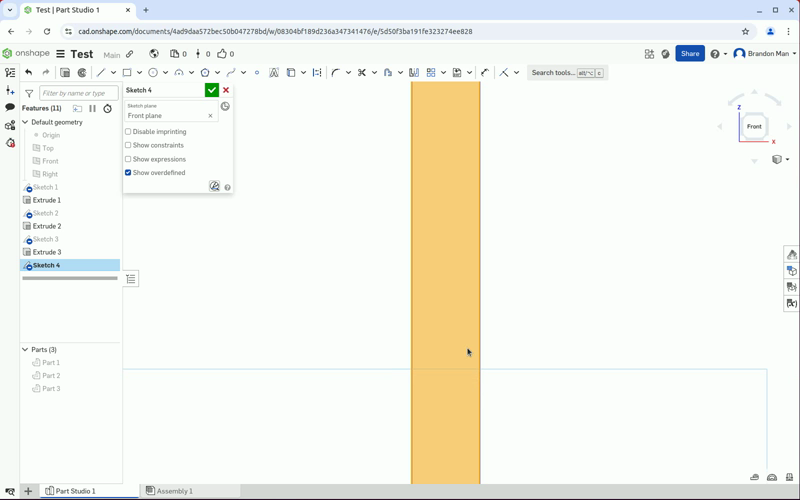
scroll(-6)
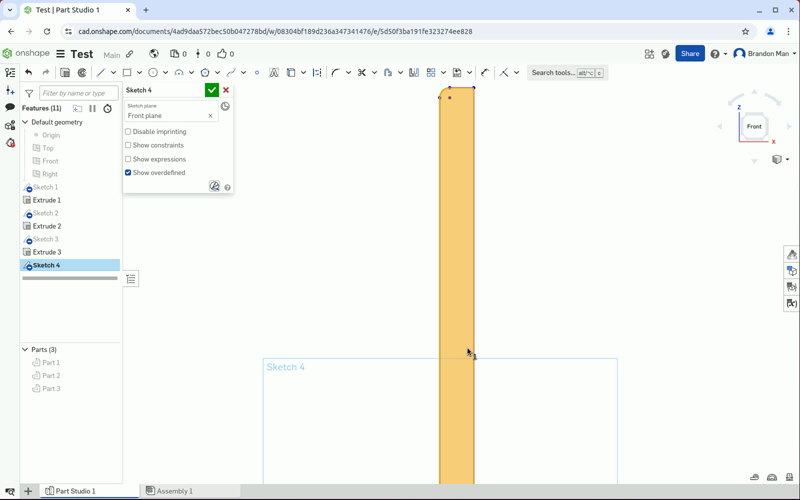
scroll(-6)
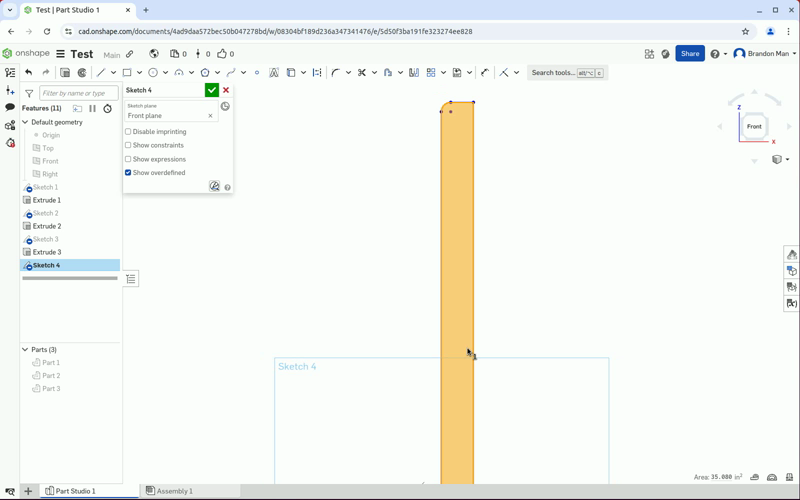
scroll(-6)
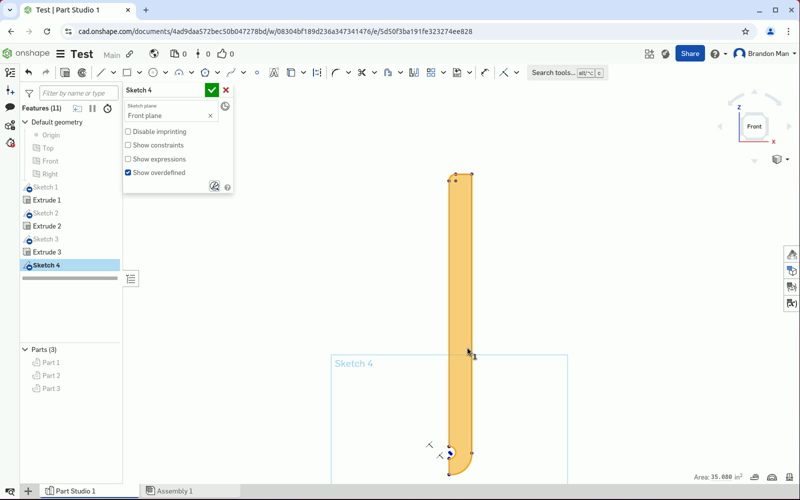
scroll(-6)
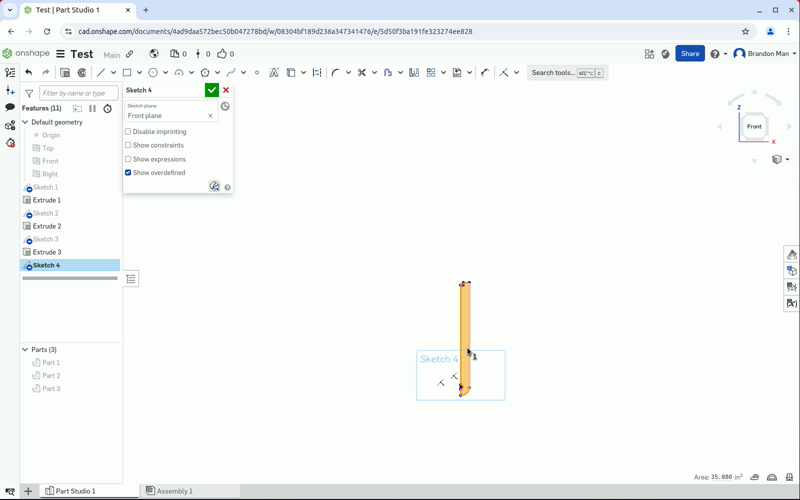
mouse_move(73, 352)
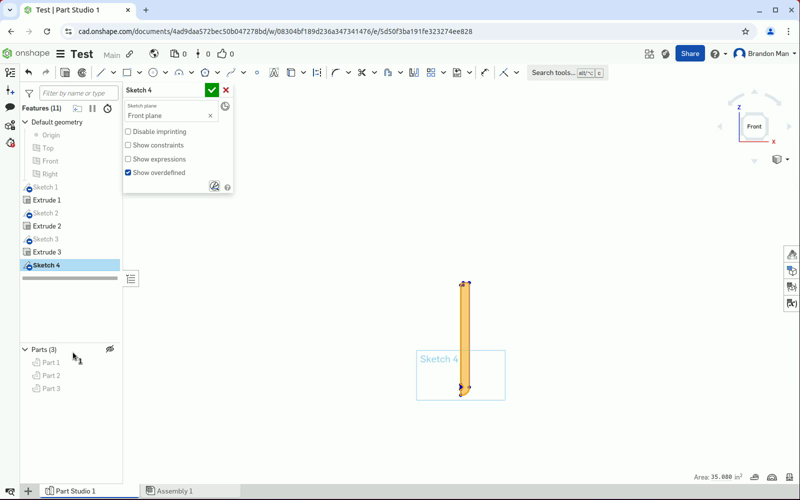
key(shift+y)
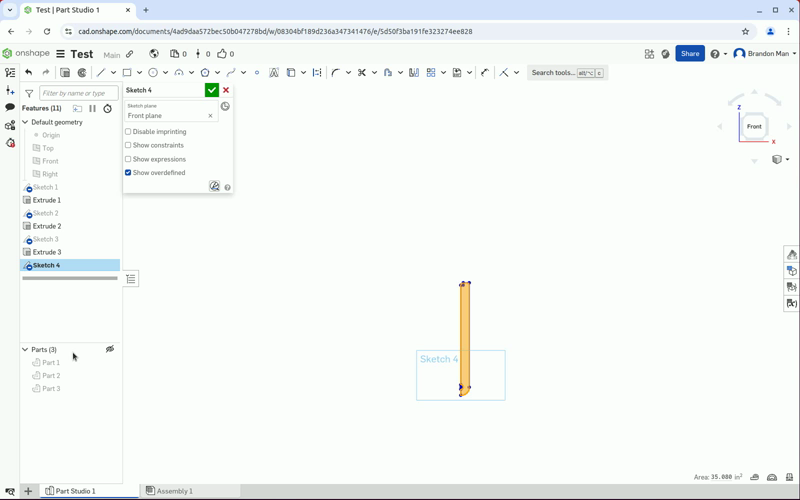
key(shift+e)
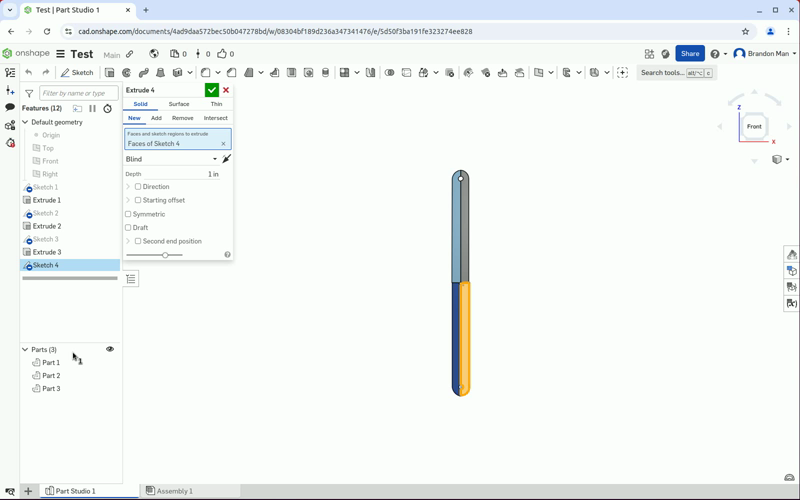
mouse_move(143, 106)
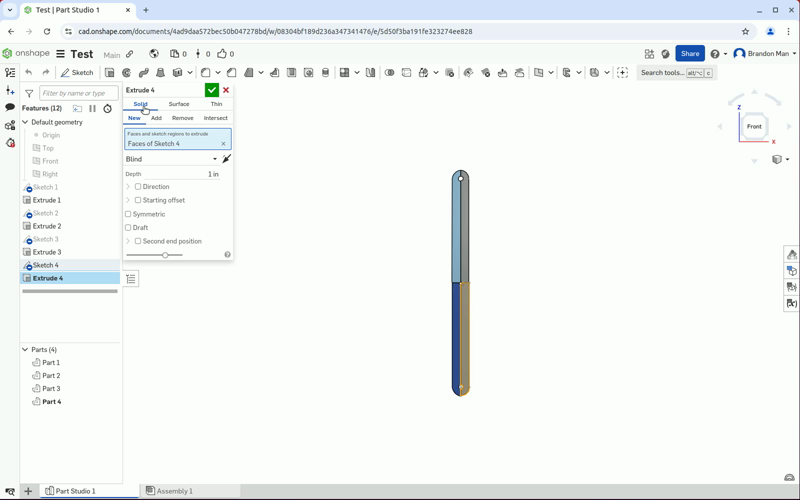
click(143, 106)
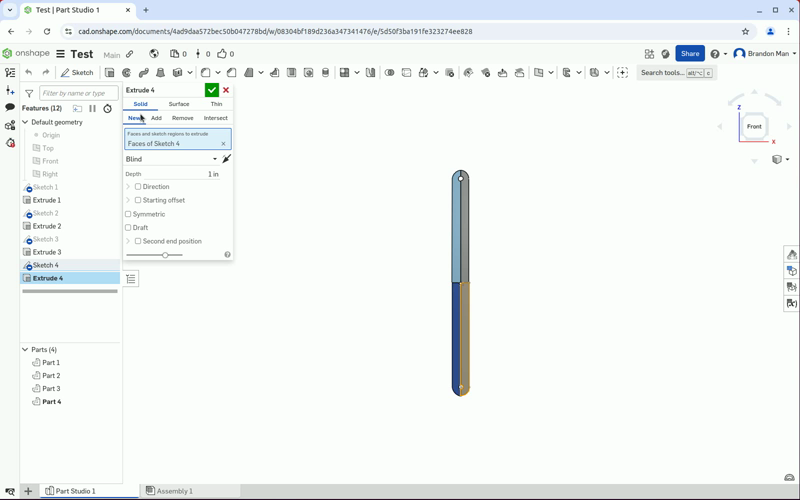
mouse_move(137, 120)
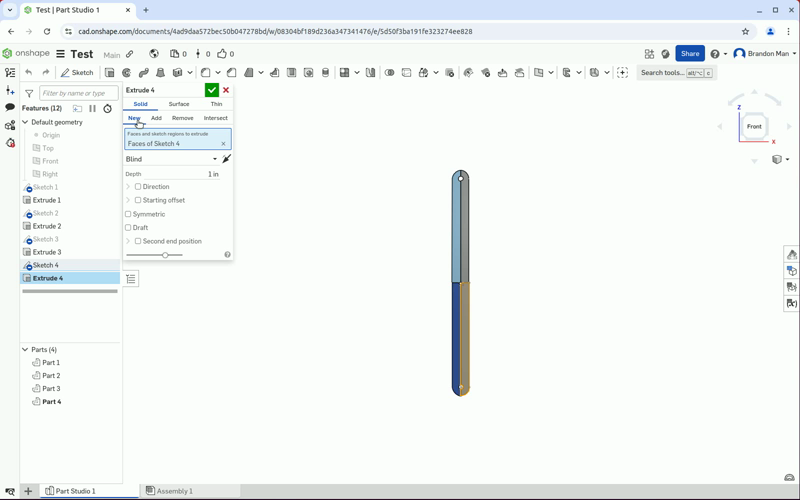
click(137, 120)
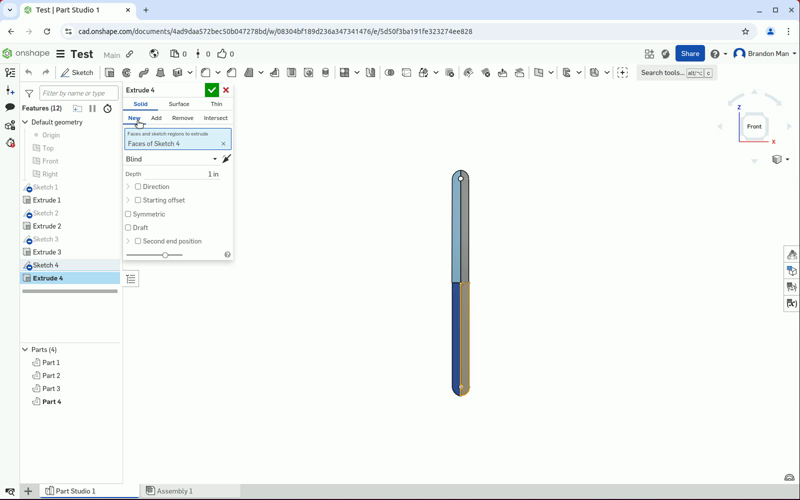
key(tab, 4)
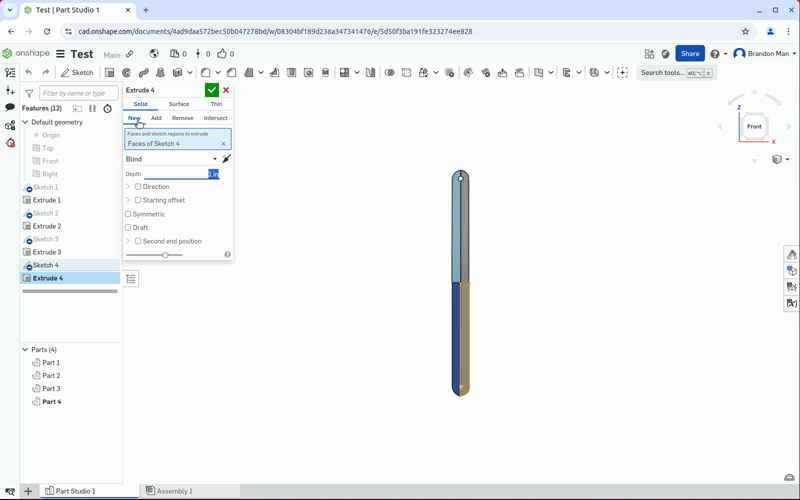
text(0.482)
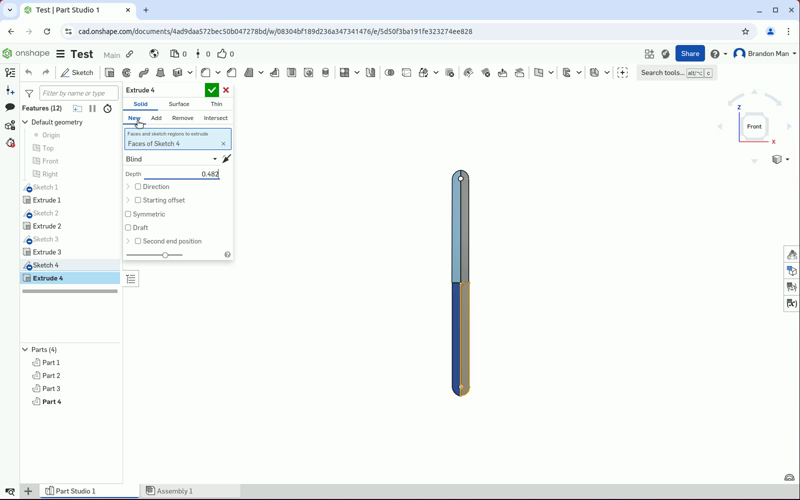
key(tab, 3)
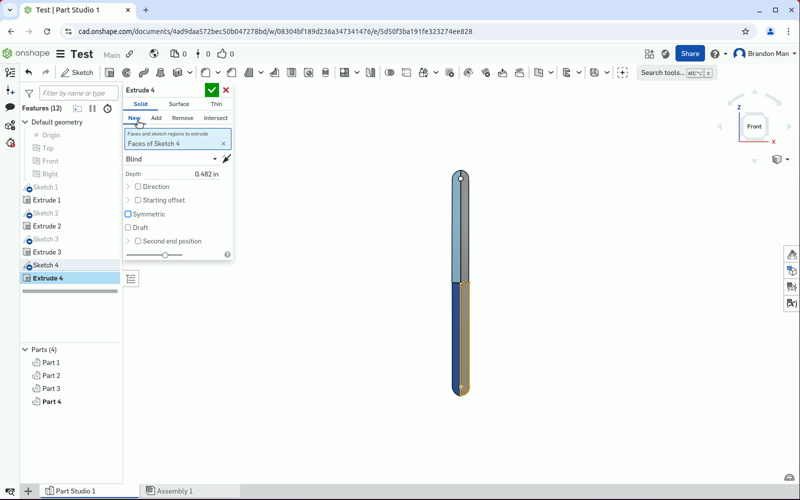
key(space)
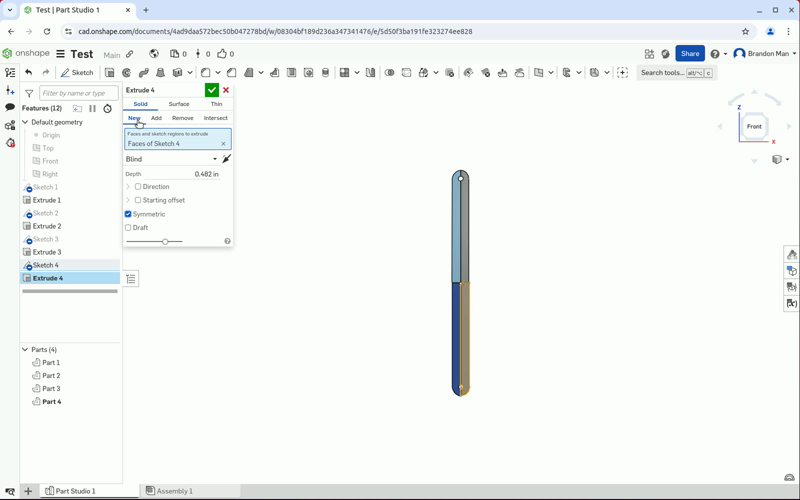
key(enter)
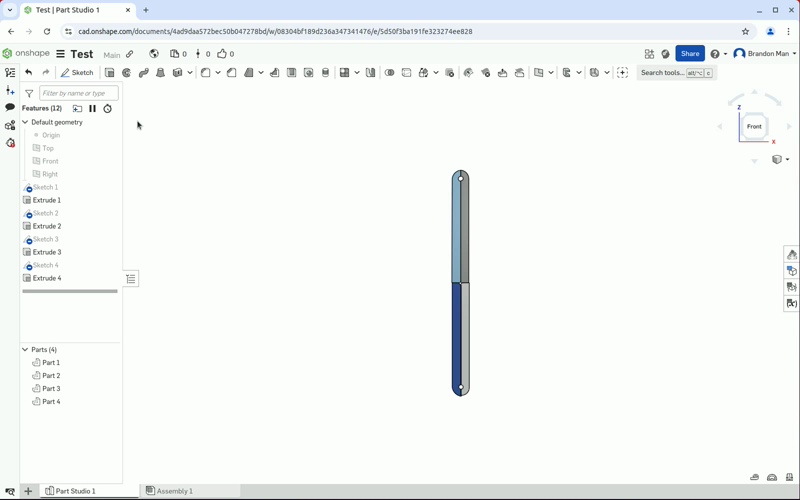
key(shift+h)
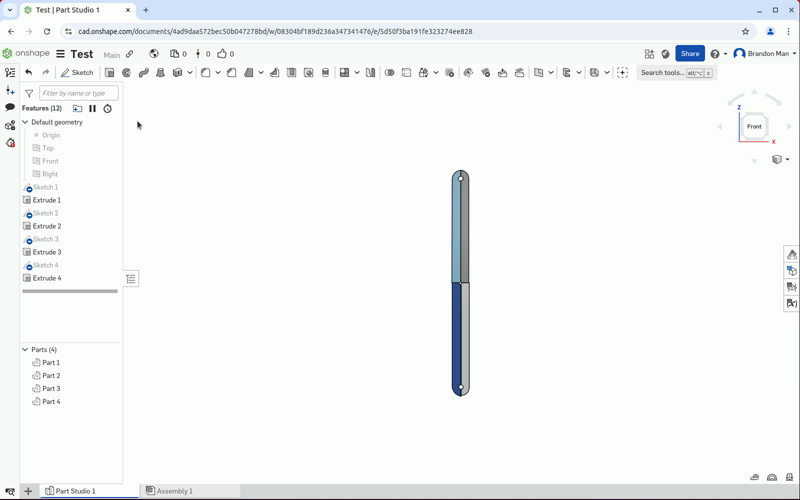
key(shift+h)
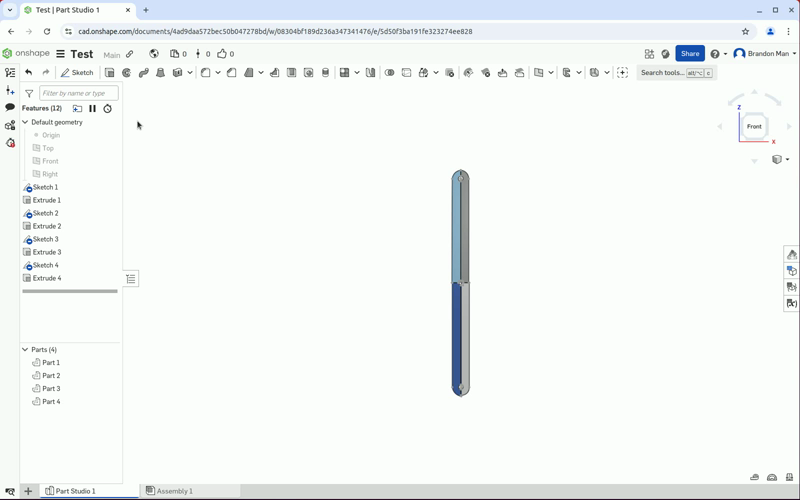
key(shift+7)
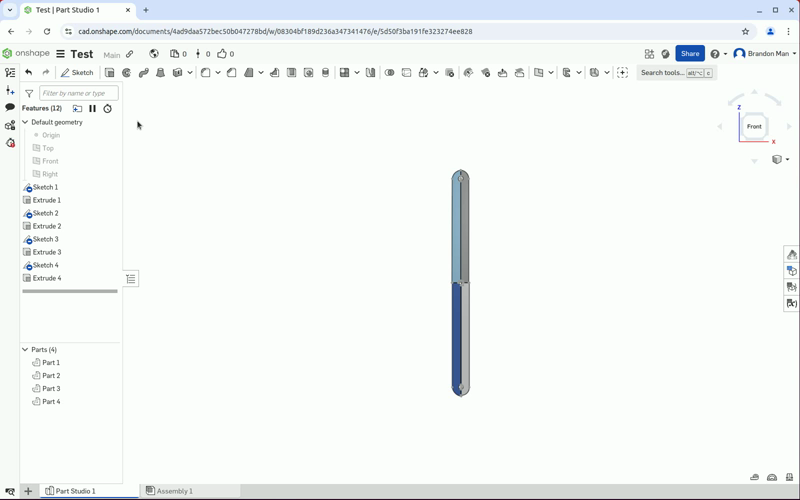
key(left, 2)
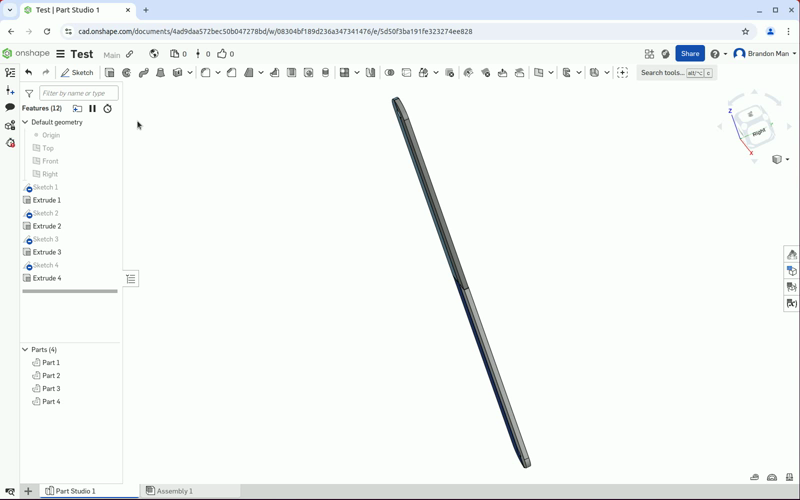
key(down, 2)
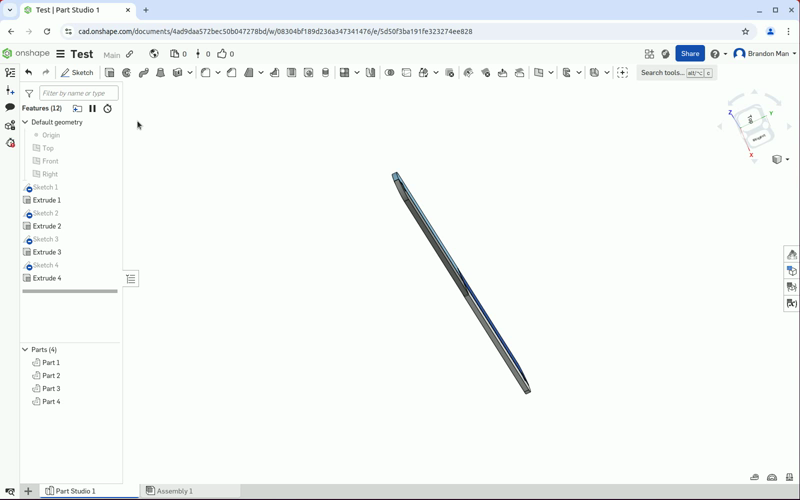
key(up, 2)
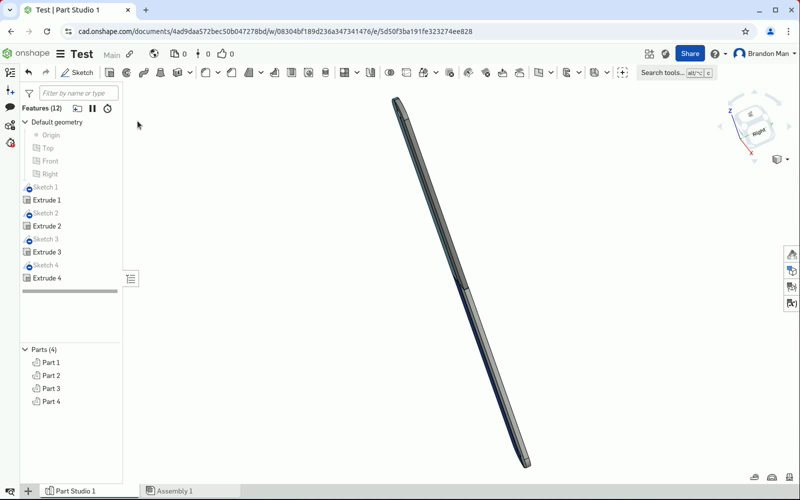
key(right, 2)
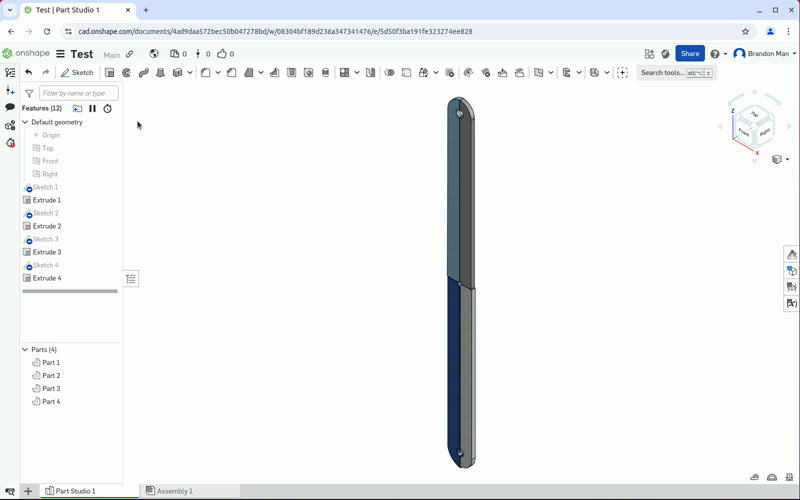
mouse_move(73, 189)
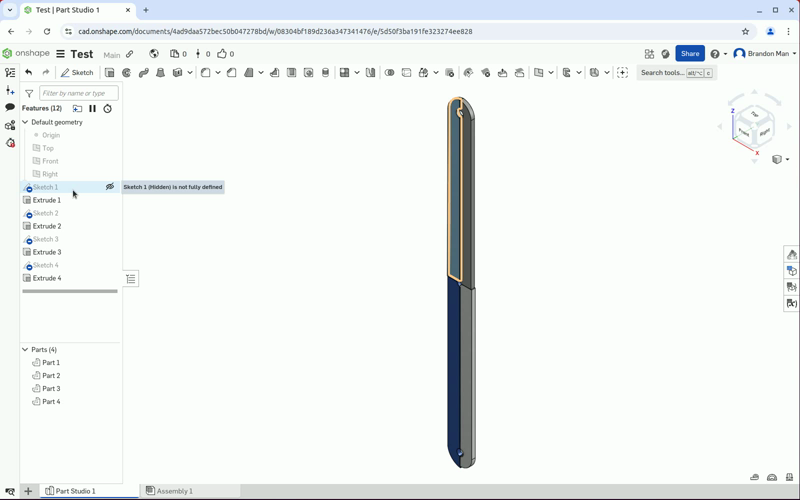
click(73, 189)